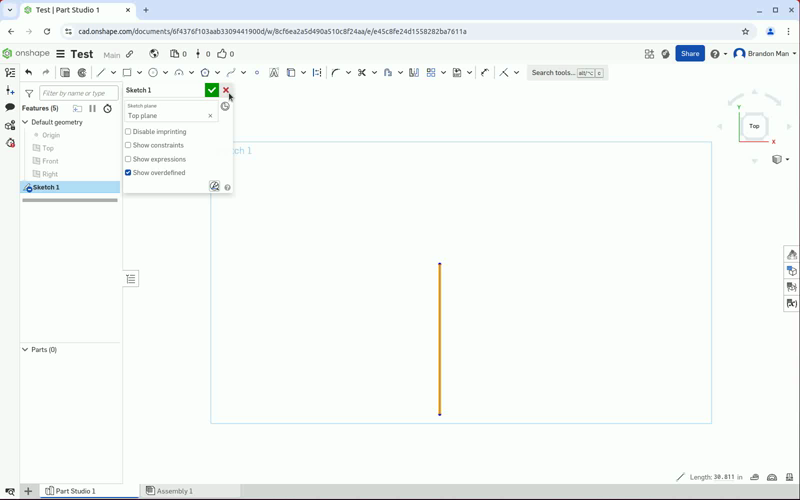
key(shift+h)
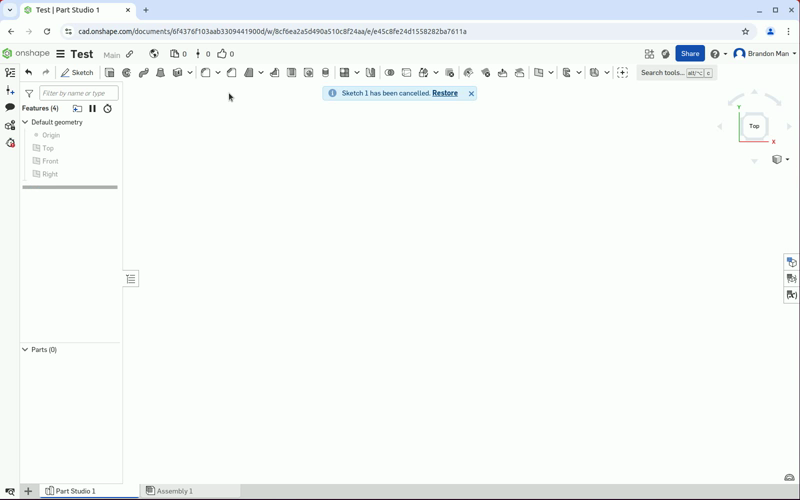
mouse_move(73, 352)
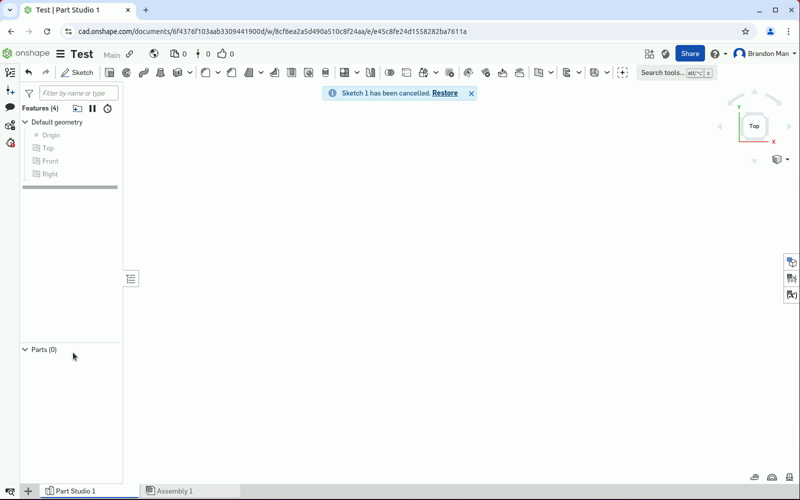
key(y)
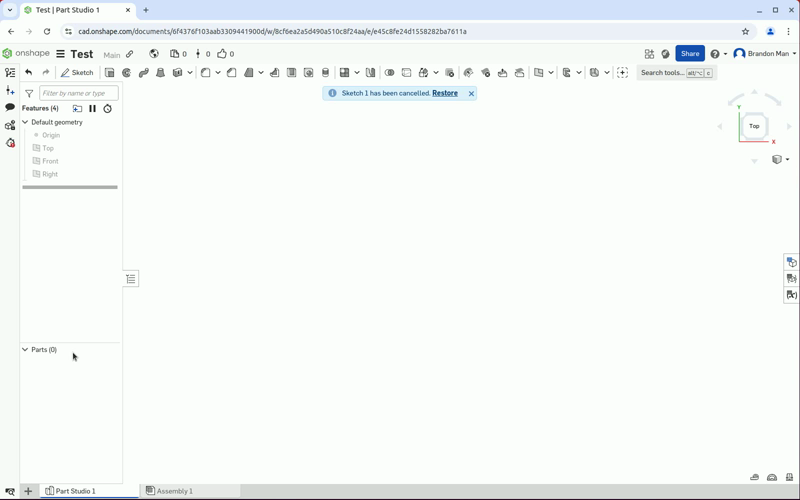
key(shift+p)
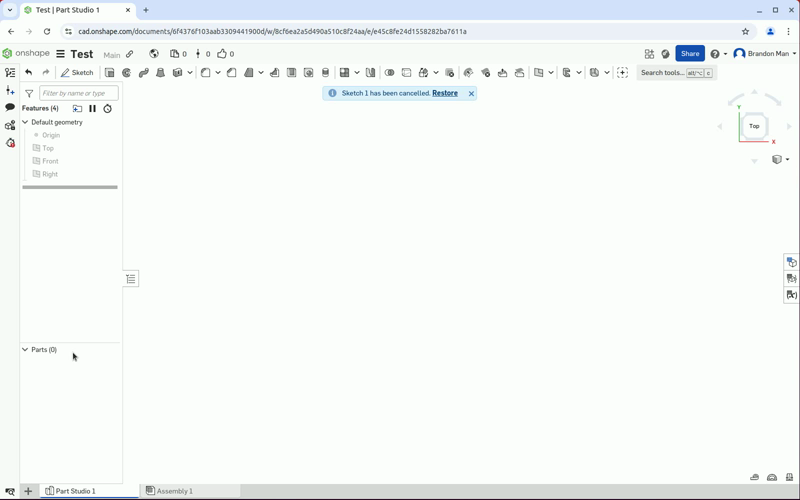
key(space)
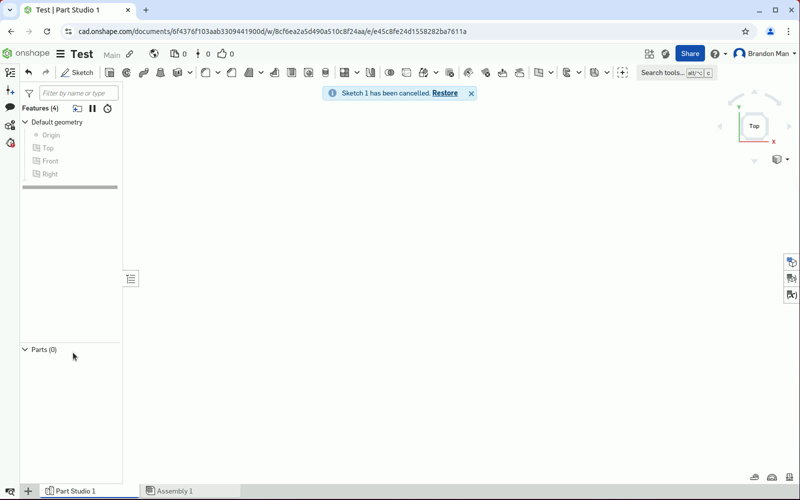
key_down(shift)
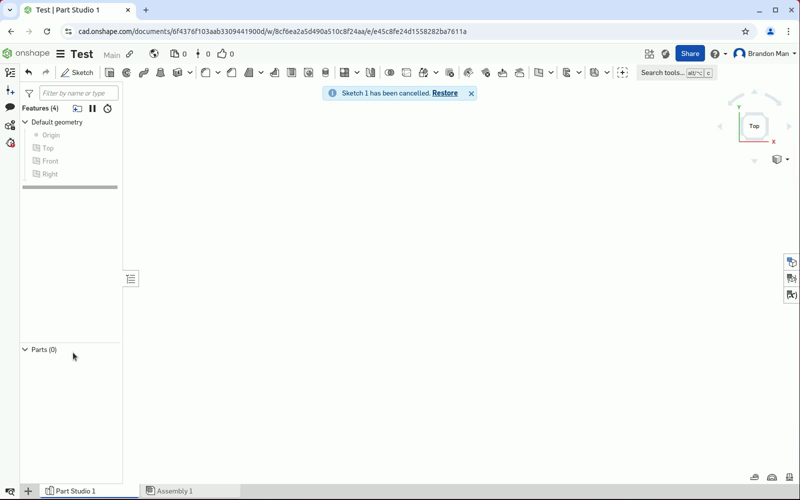
key(up)
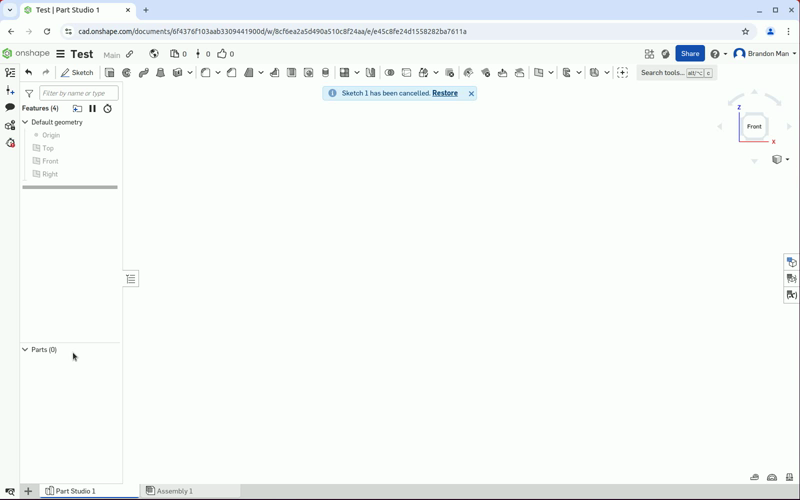
key_up(shift)
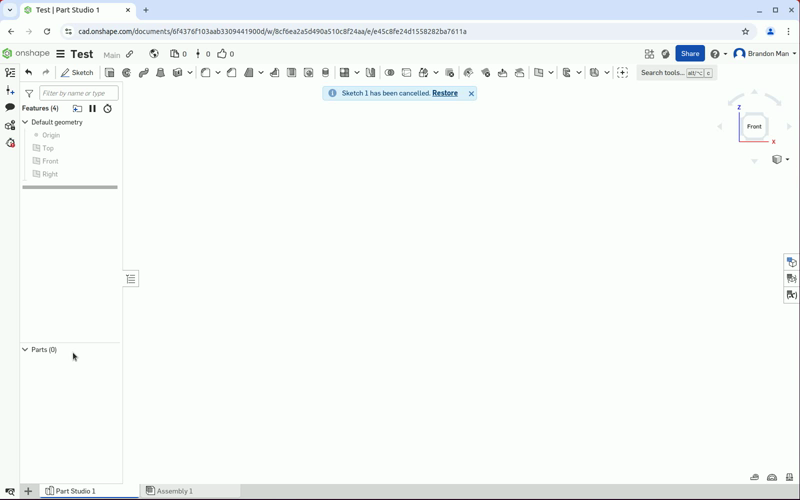
mouse_move(73, 352)
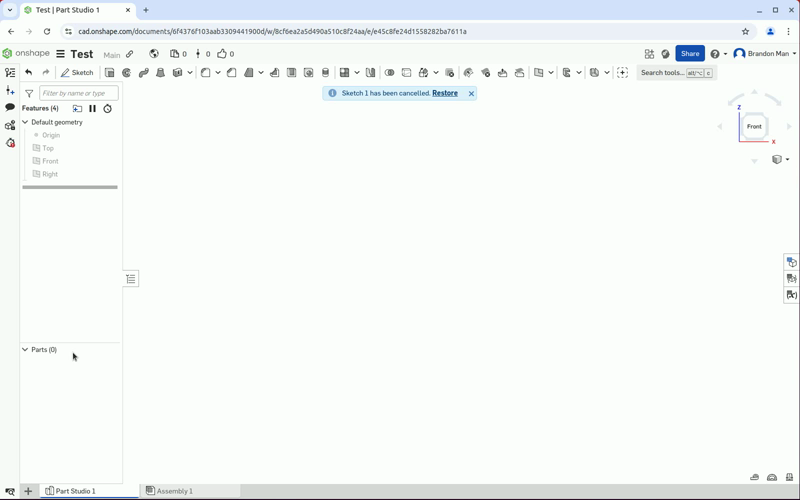
key(shift+y)
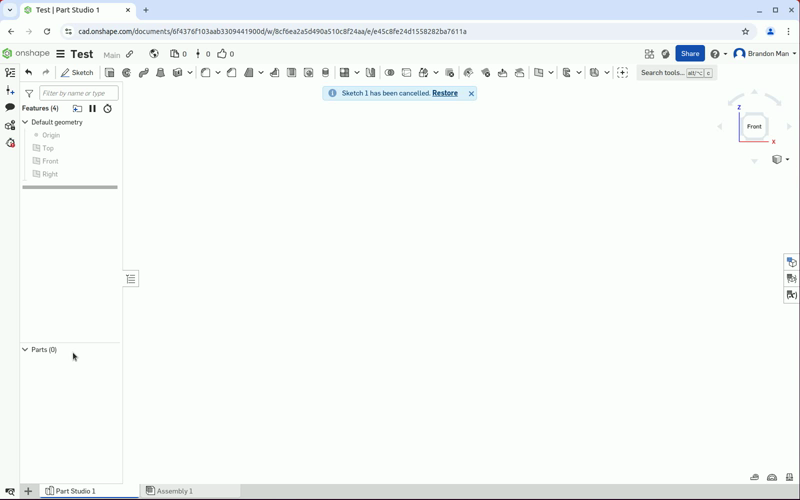
key(shift+s)
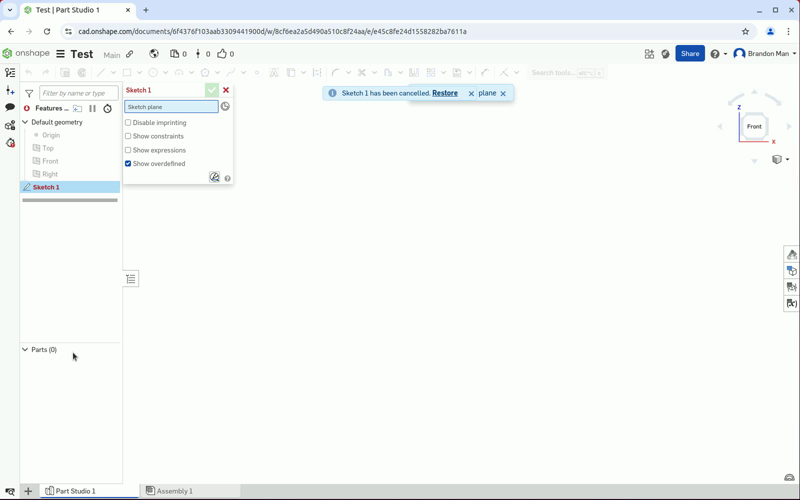
mouse_move(73, 163)
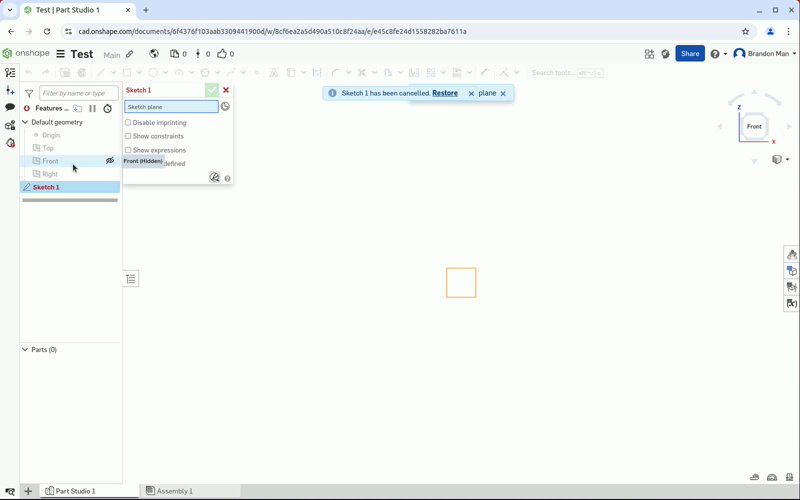
click(73, 163)
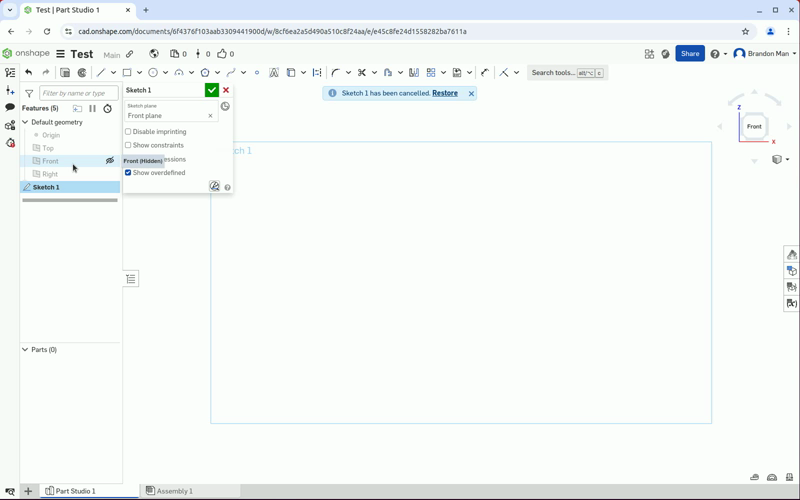
mouse_move(73, 352)
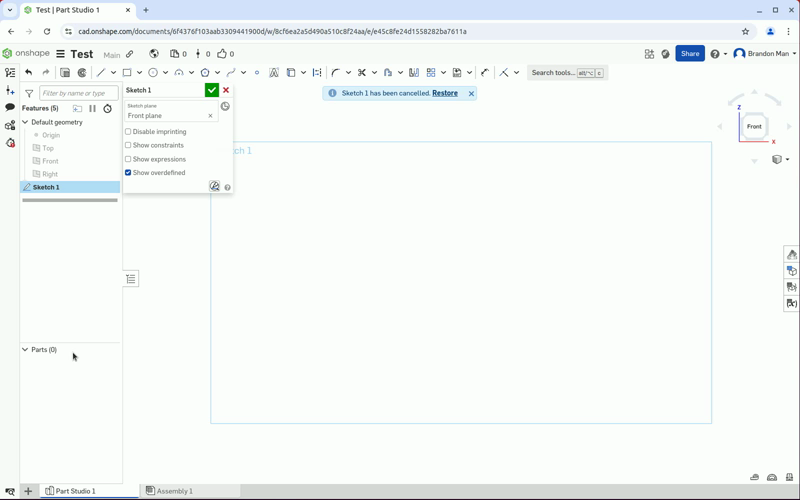
key(y)
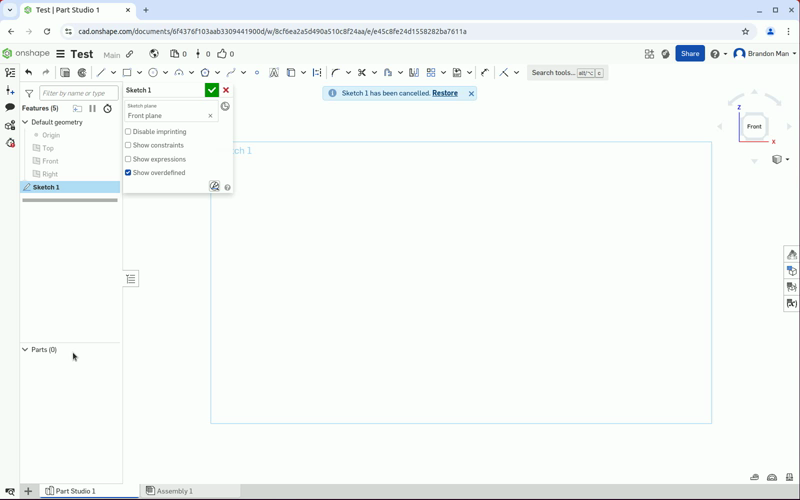
key(l)
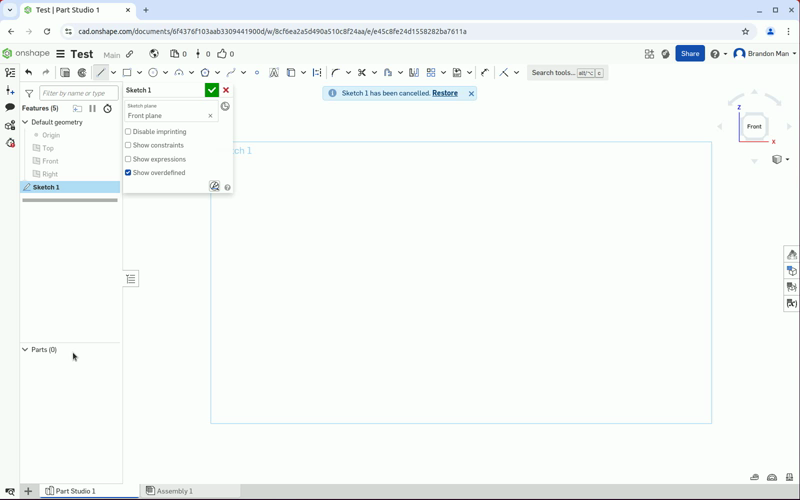
key_down(shift)
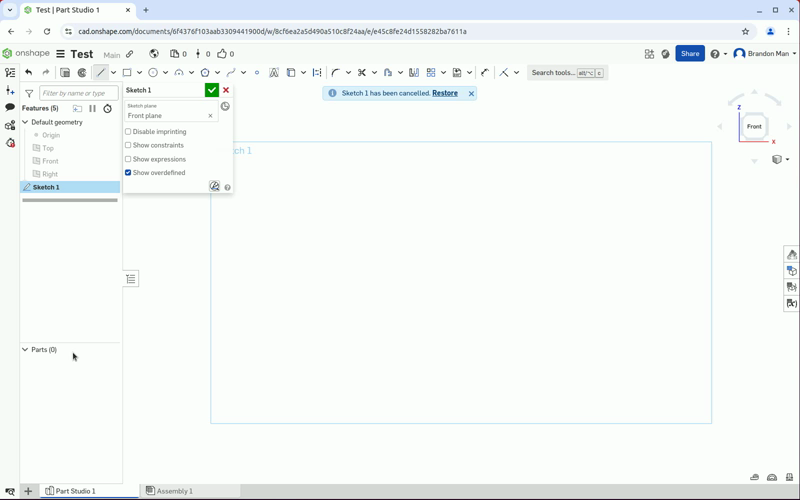
mouse_move(446, 225)
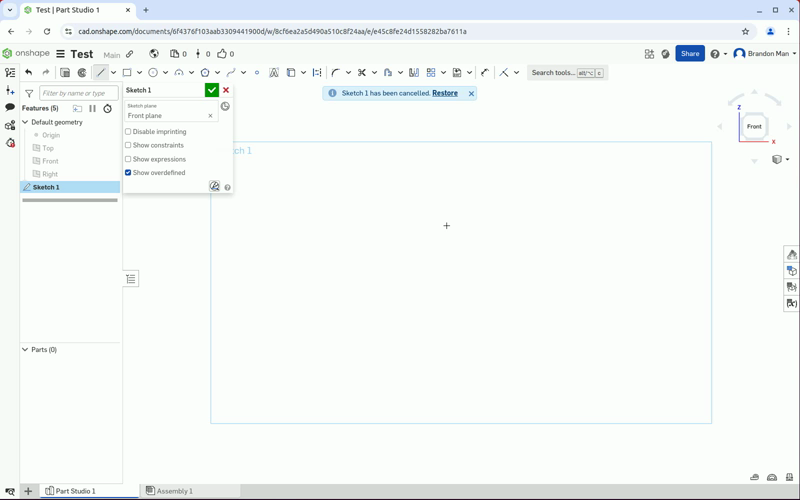
click(446, 225)
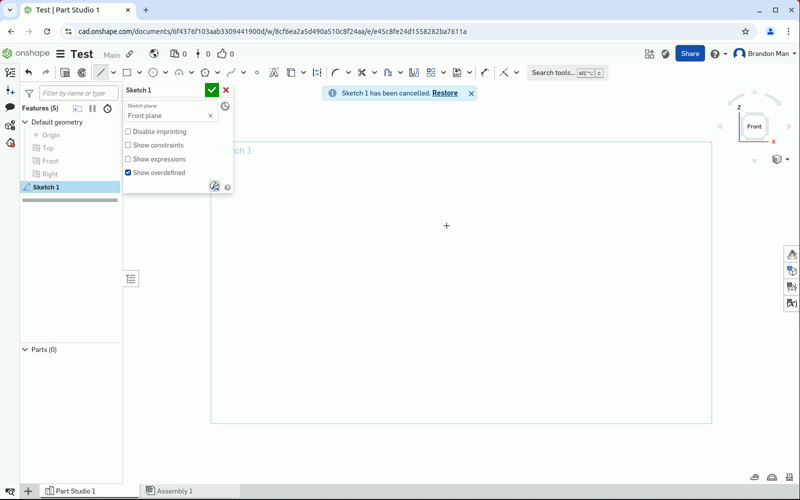
key_up(shift)
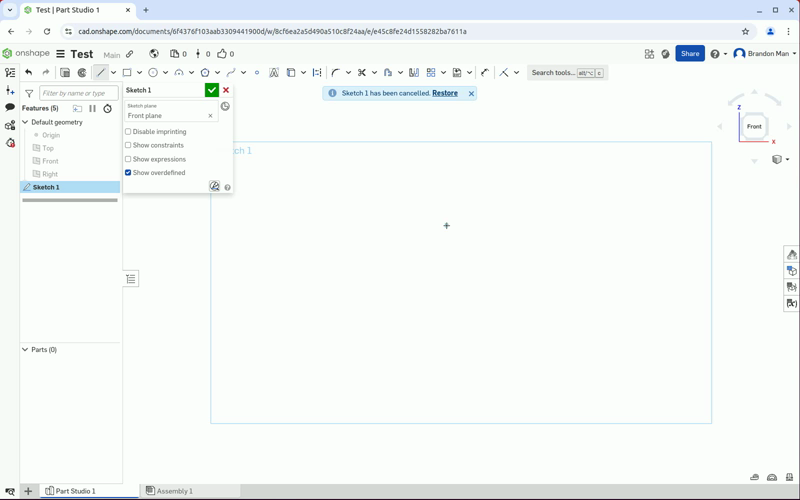
key_down(shift)
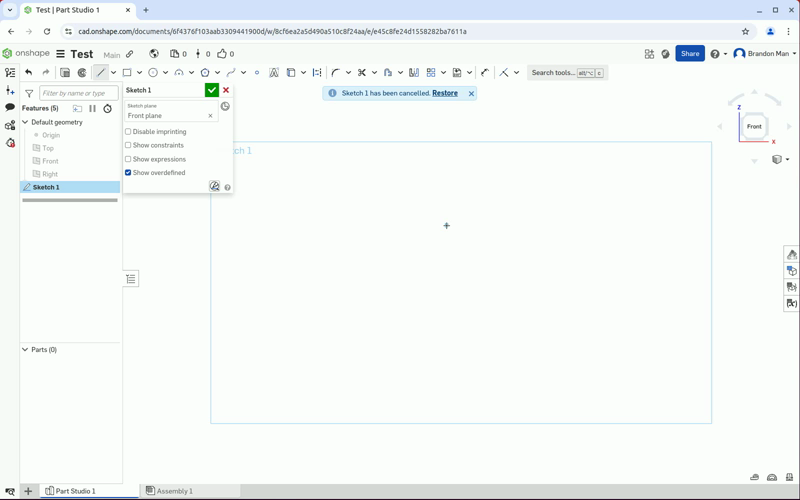
mouse_move(476, 225)
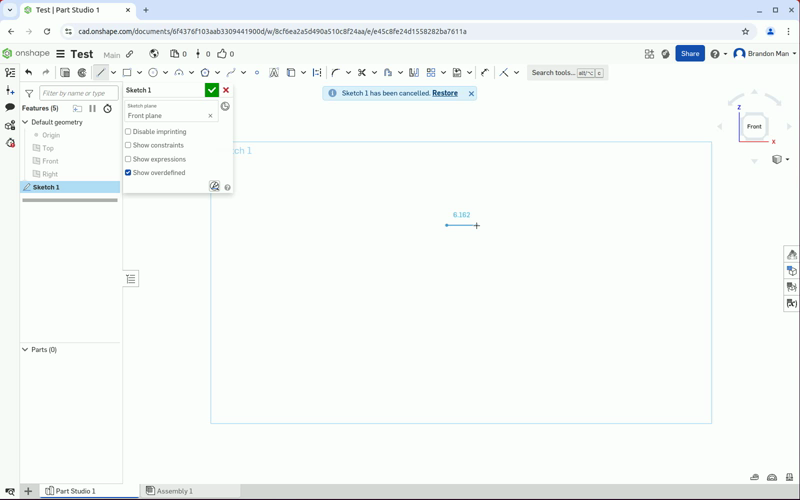
mouse_move(447, 227)
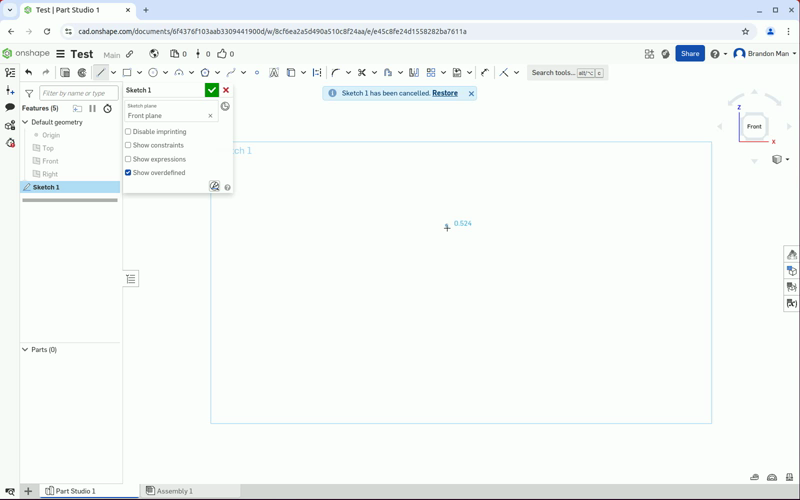
scroll(6)
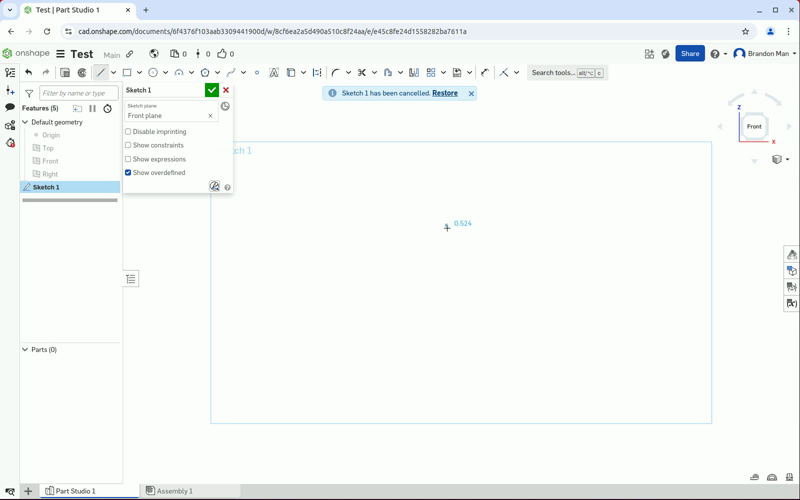
scroll(6)
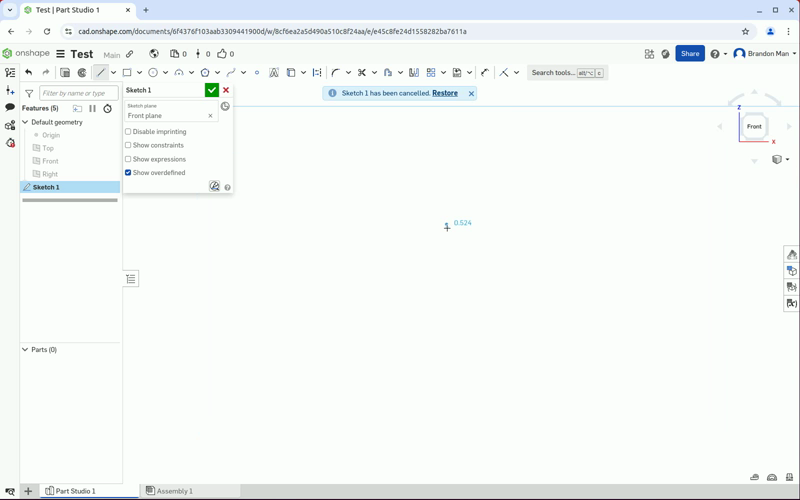
scroll(6)
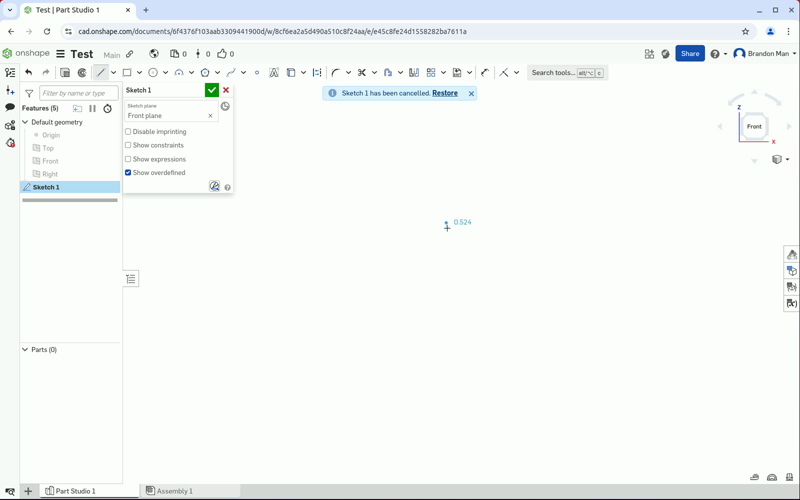
scroll(6)
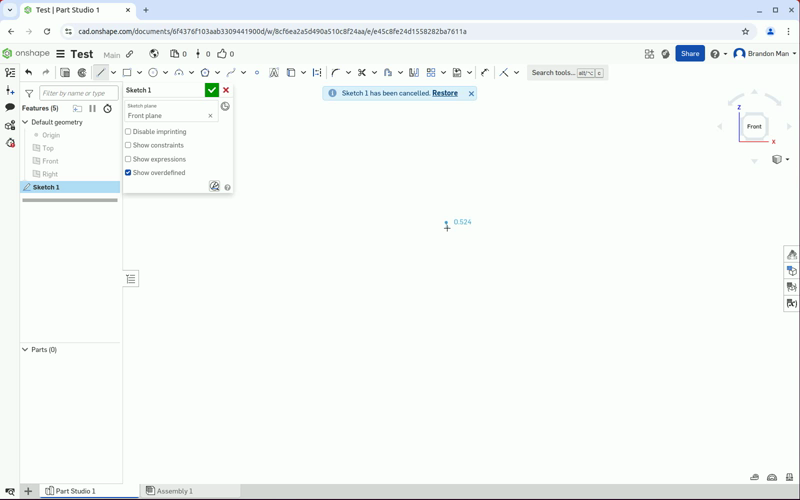
scroll(6)
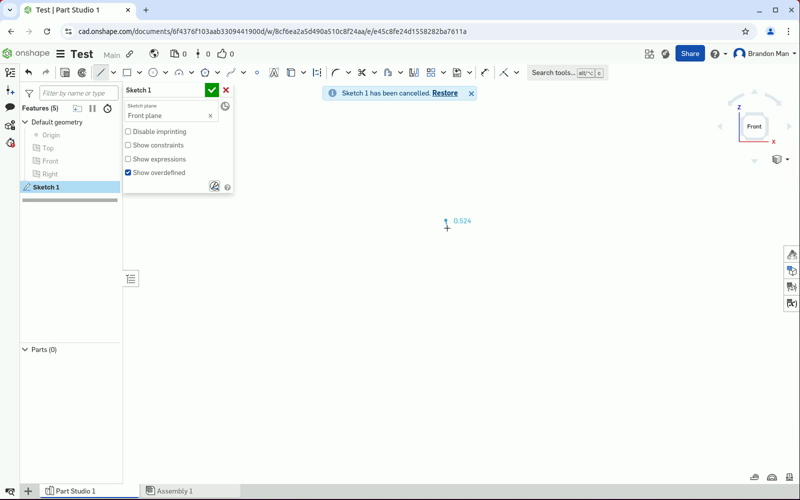
scroll(6)
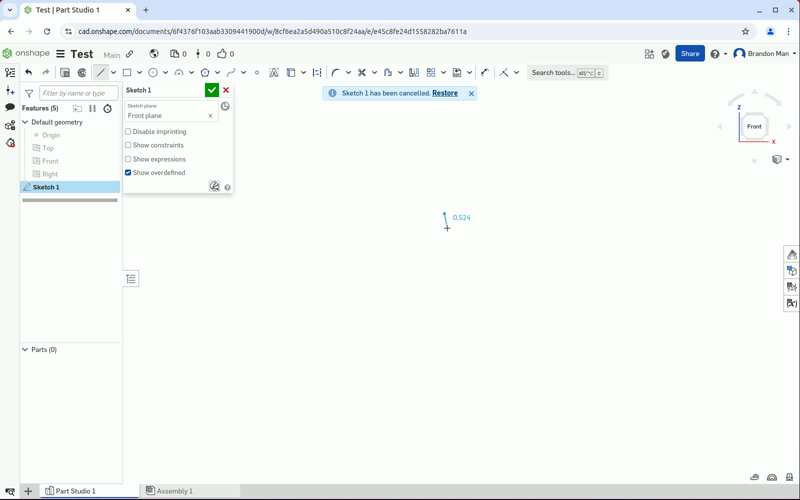
scroll(6)
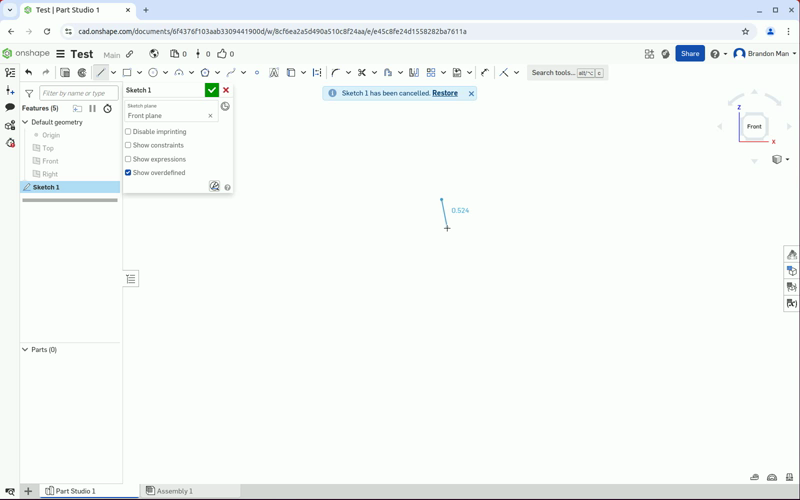
click(447, 227)
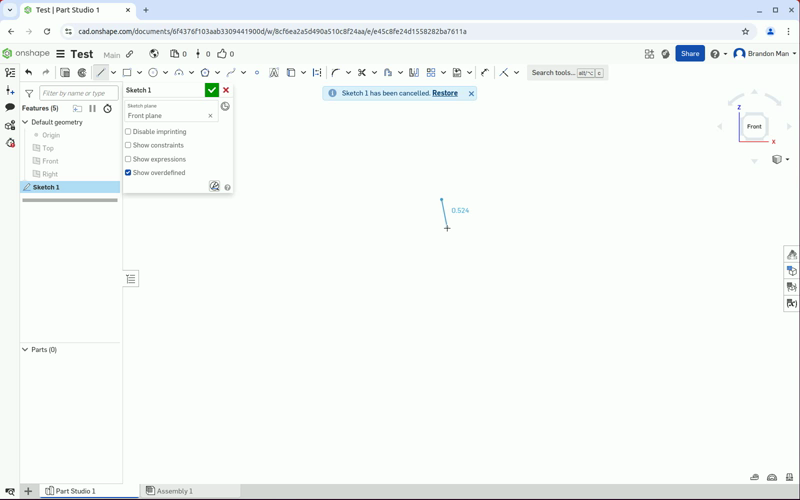
scroll(-6)
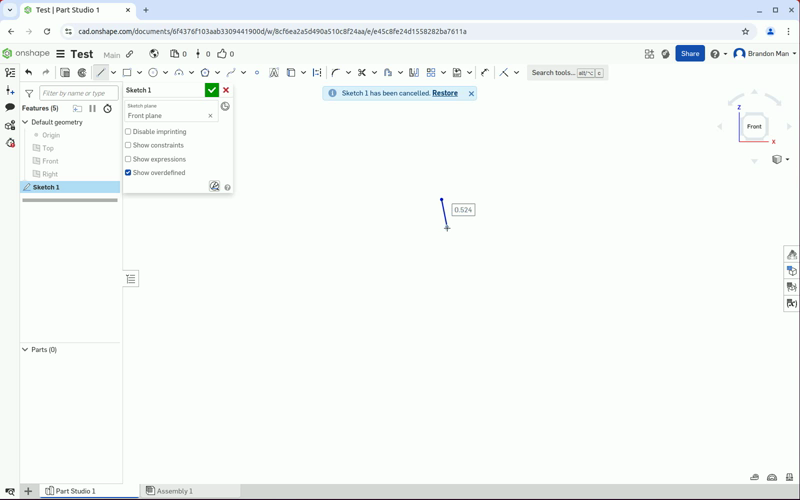
scroll(-6)
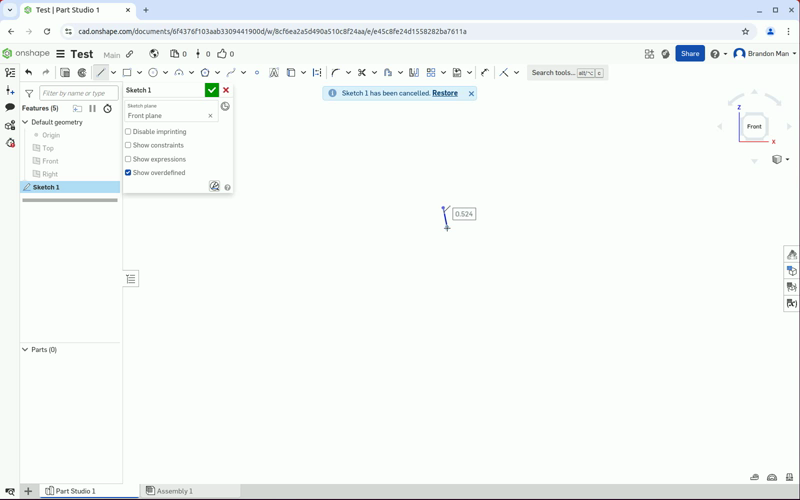
scroll(-6)
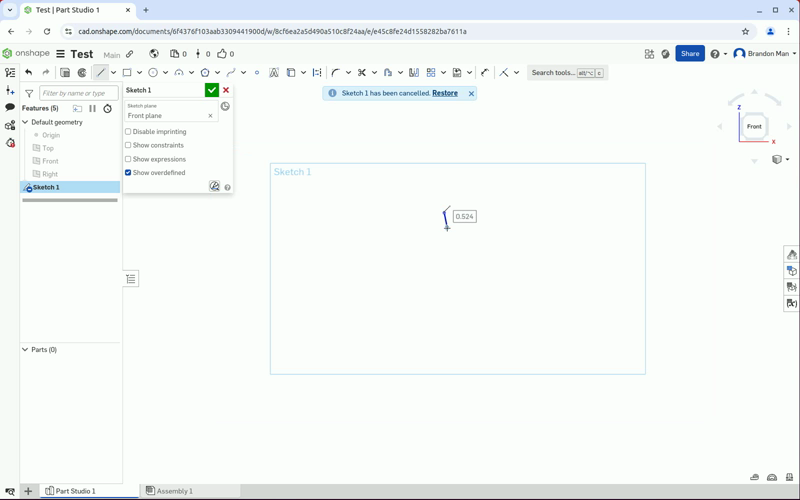
scroll(-6)
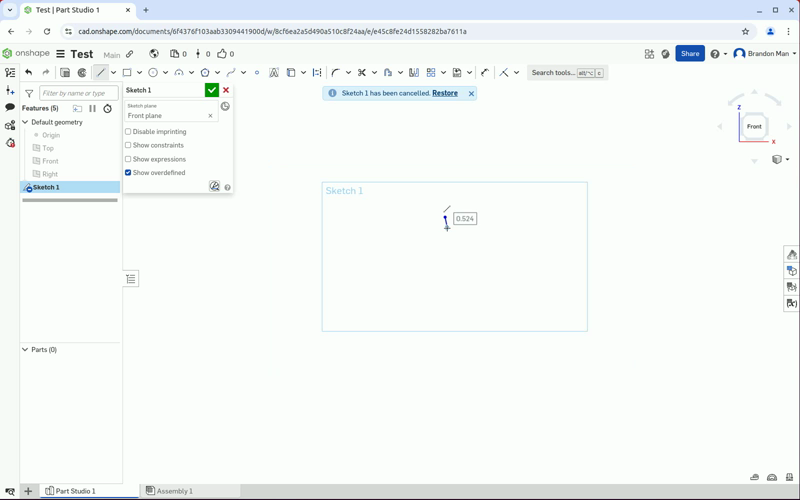
scroll(-6)
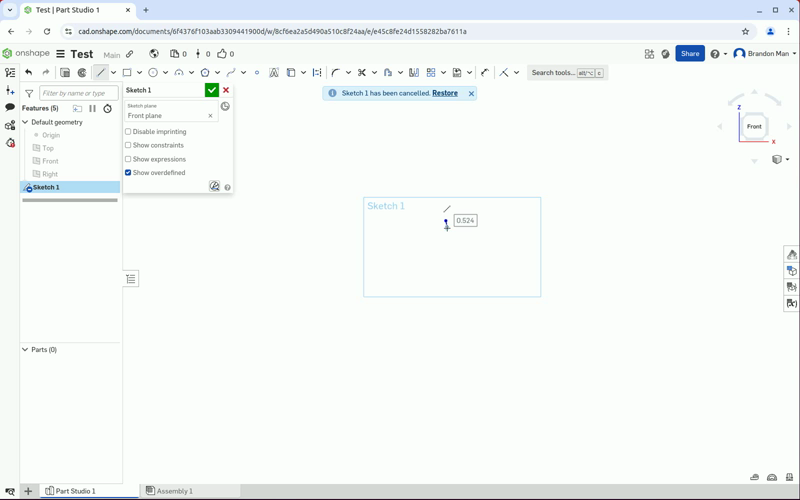
scroll(-6)
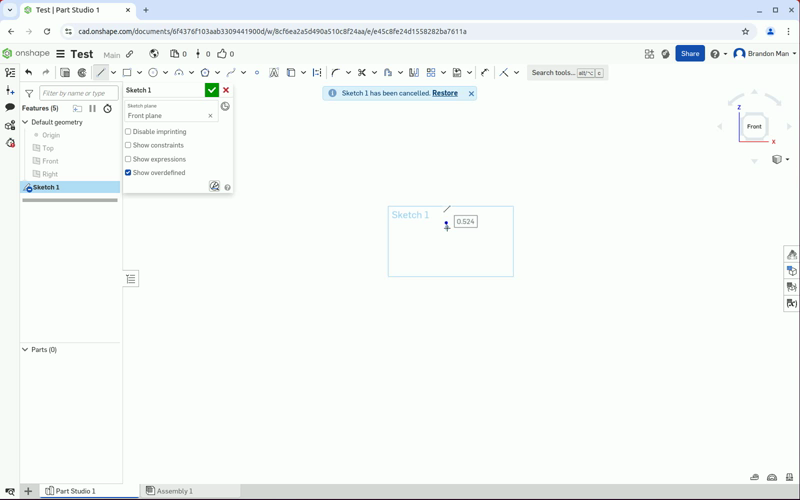
scroll(-6)
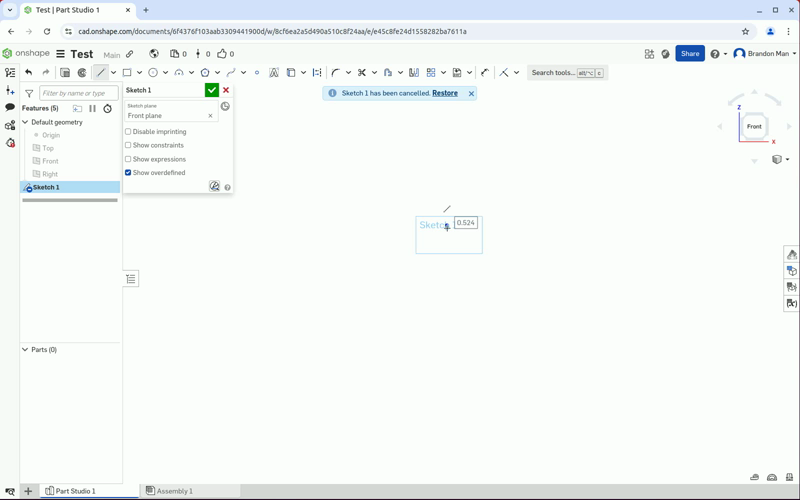
key_up(shift)
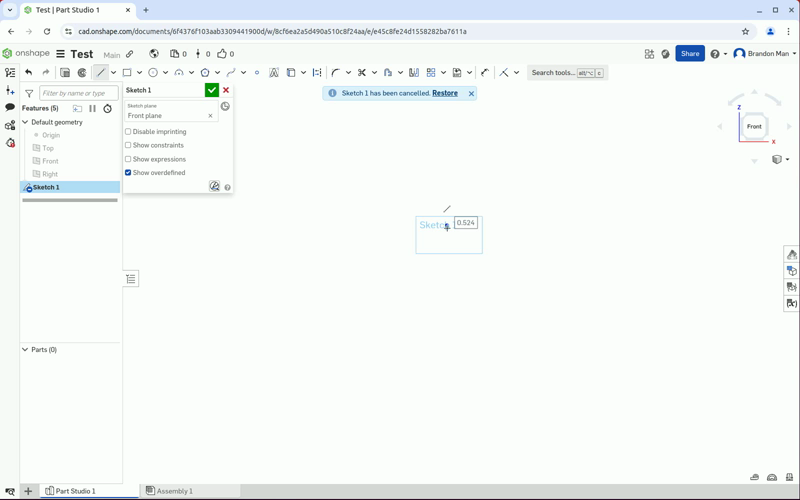
key(esc)
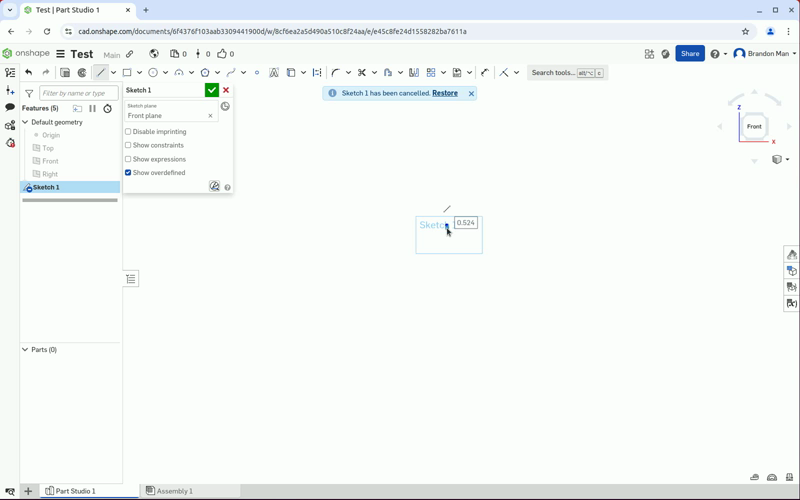
key(a)
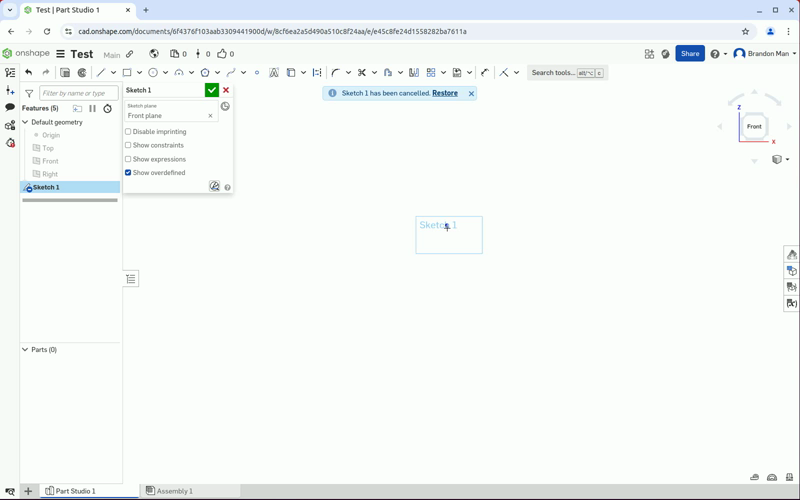
mouse_move(447, 227)
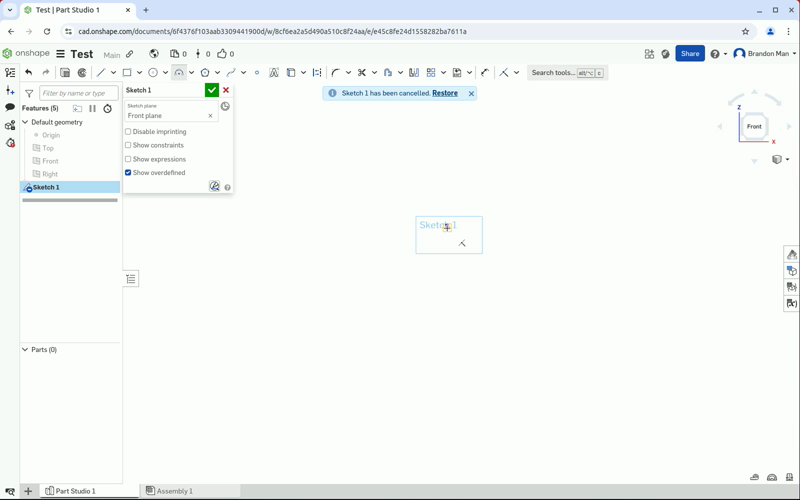
scroll(6)
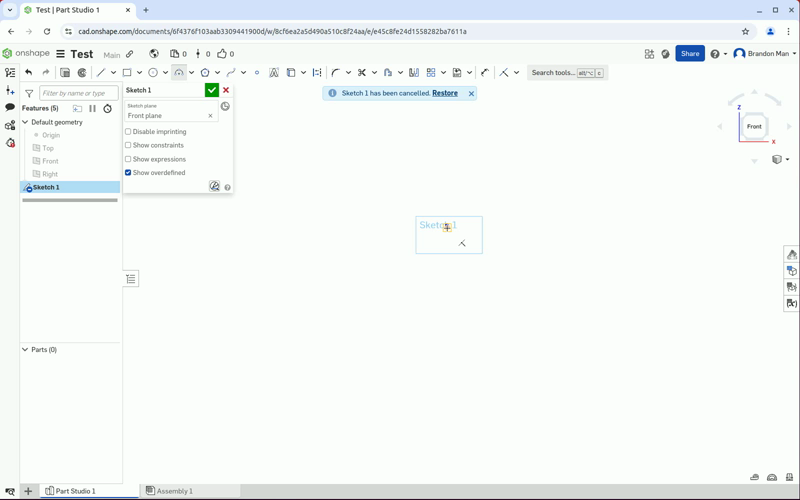
scroll(6)
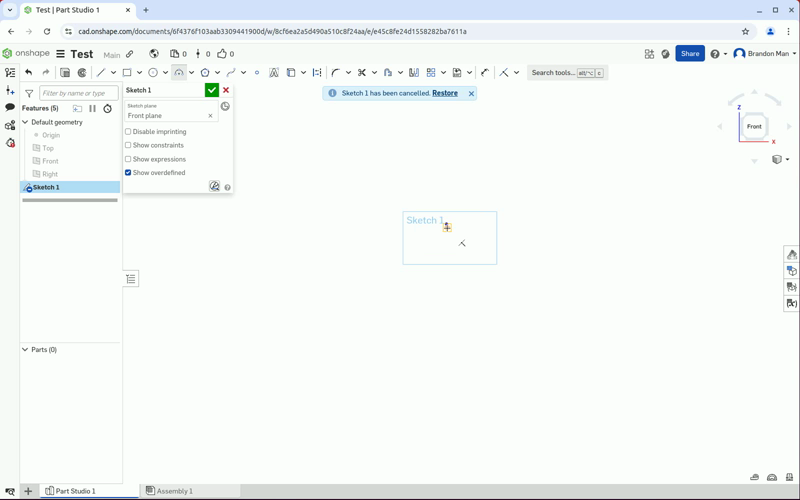
scroll(6)
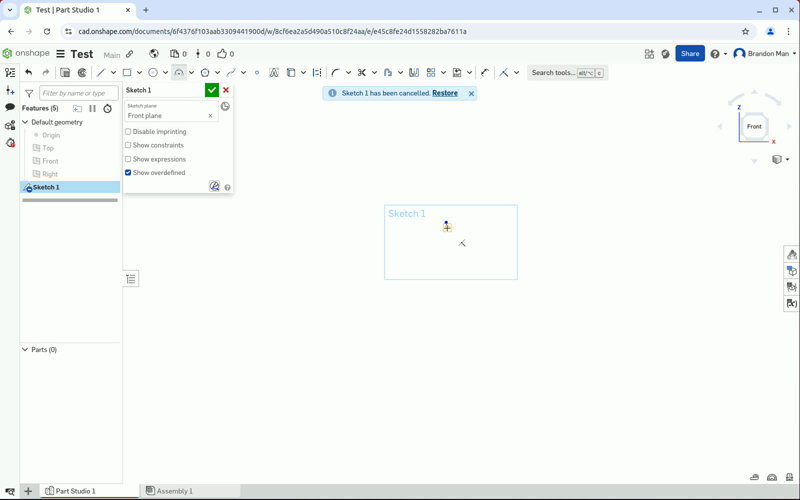
scroll(6)
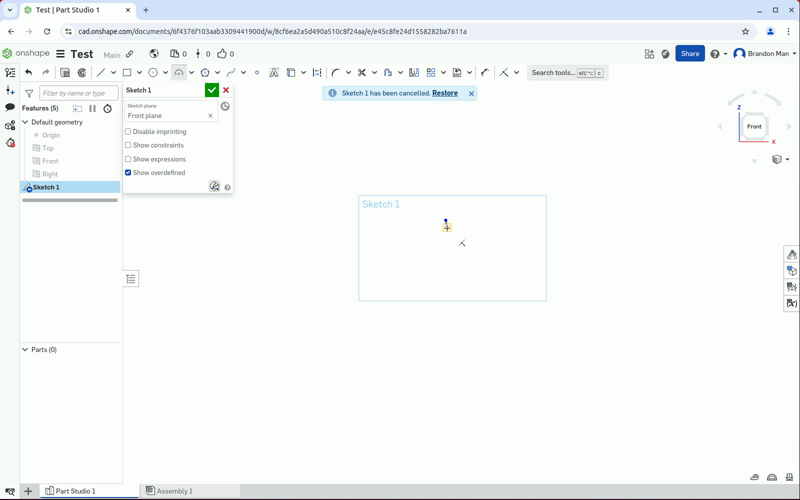
scroll(6)
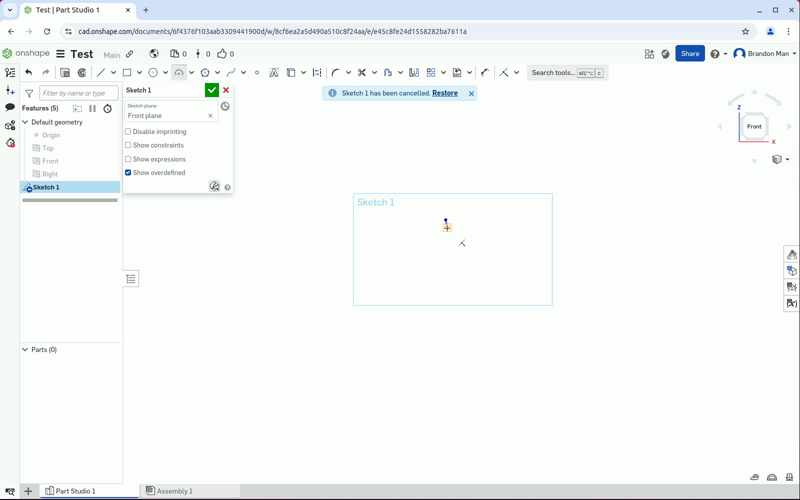
scroll(6)
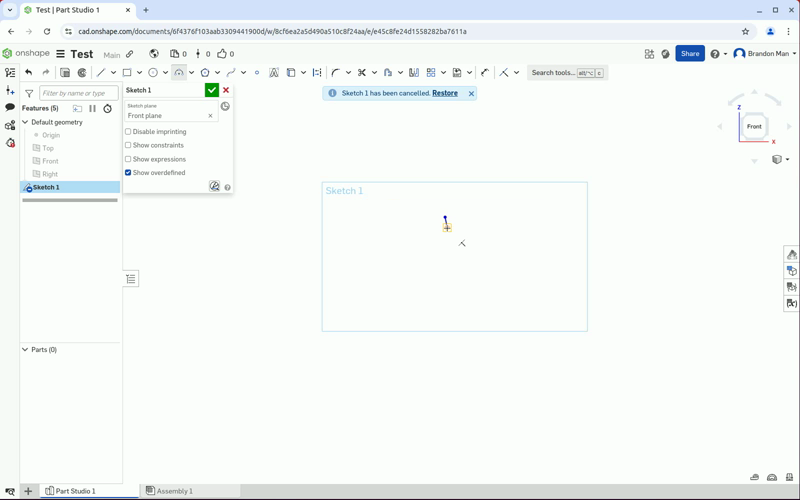
scroll(6)
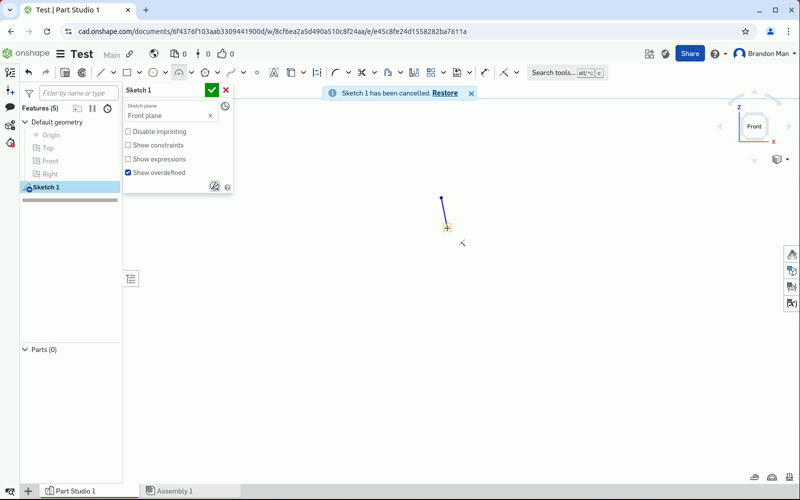
click(447, 227)
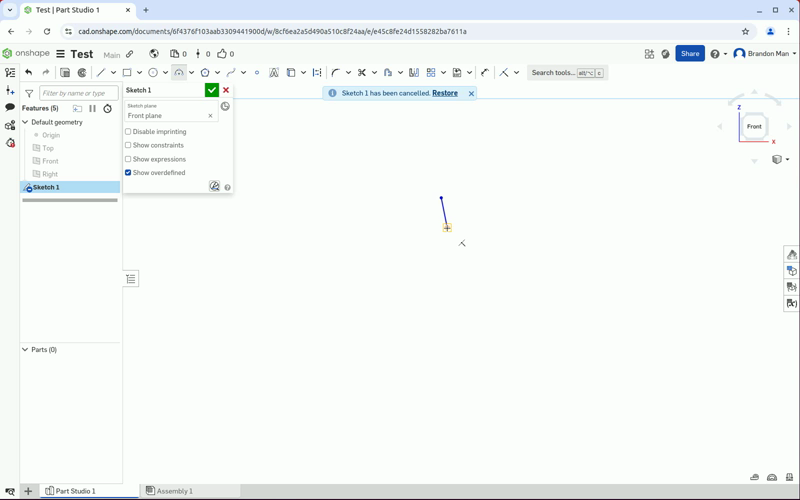
scroll(-6)
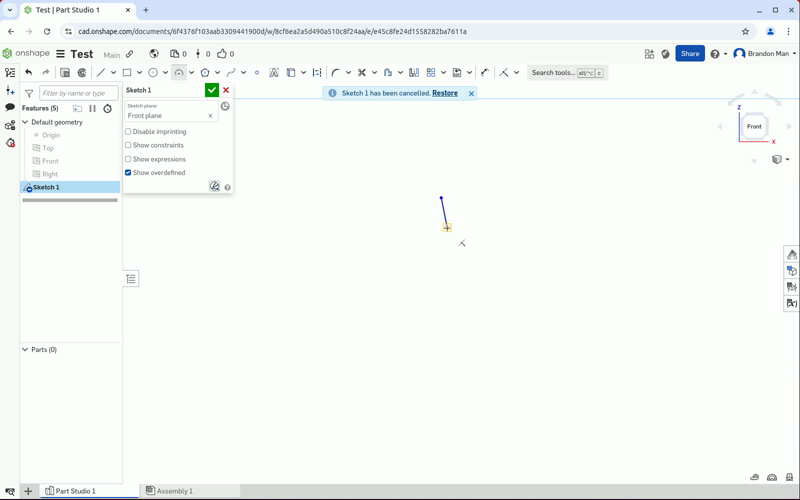
scroll(-6)
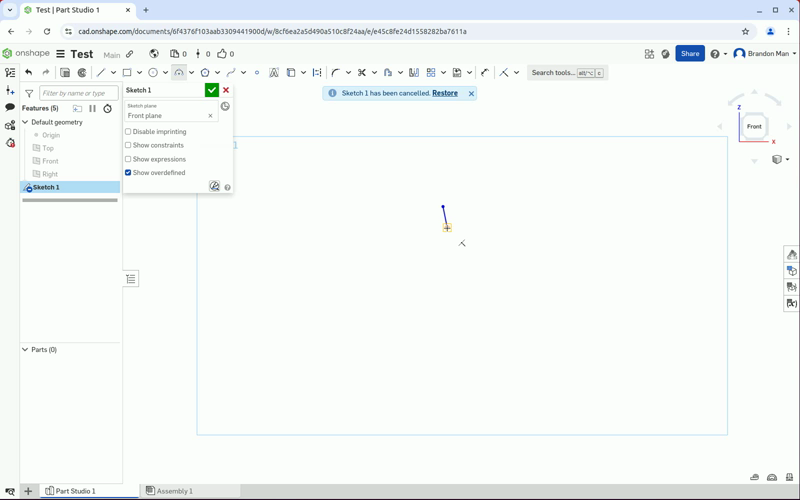
scroll(-6)
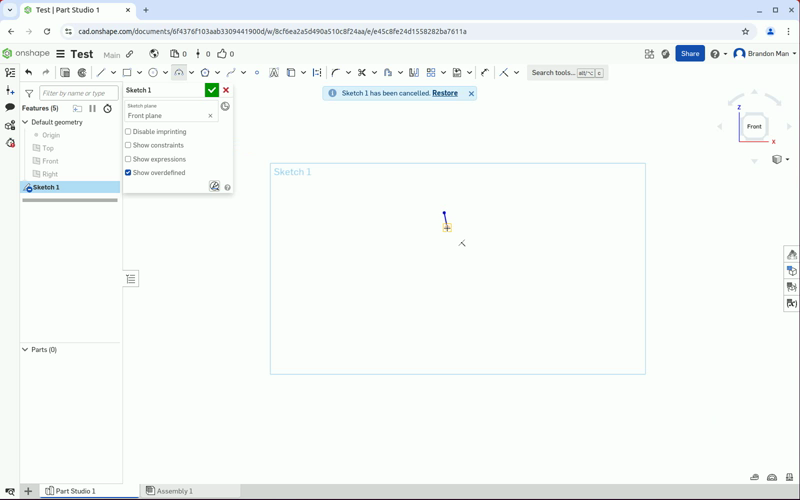
scroll(-6)
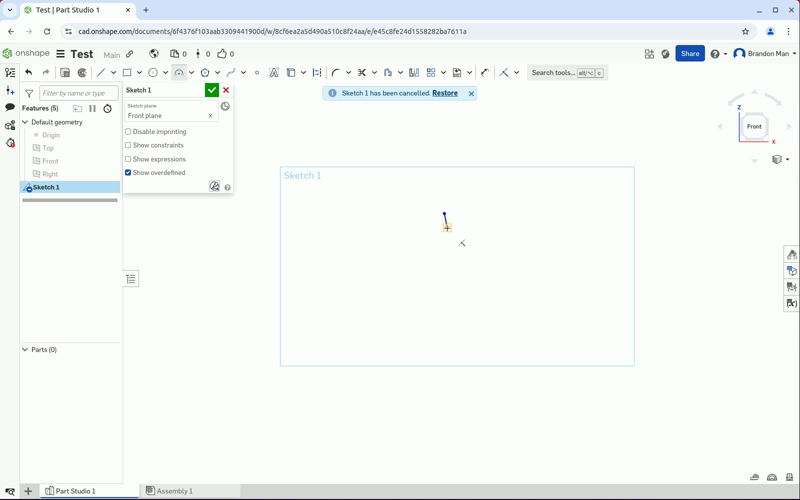
scroll(-6)
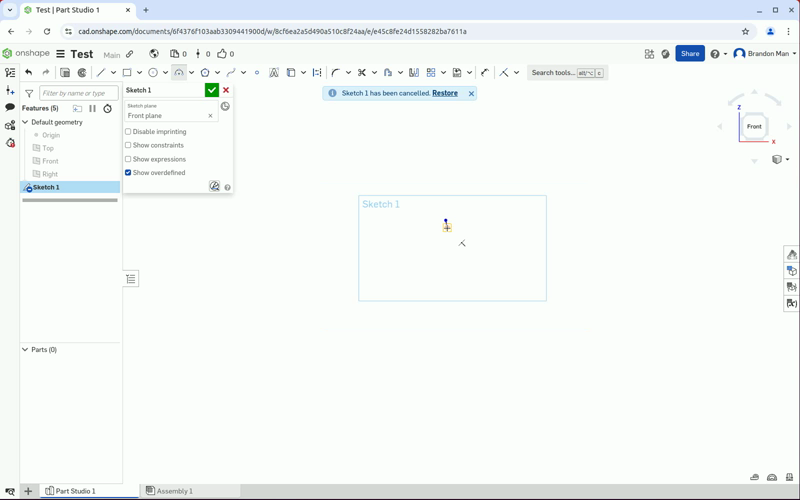
scroll(-6)
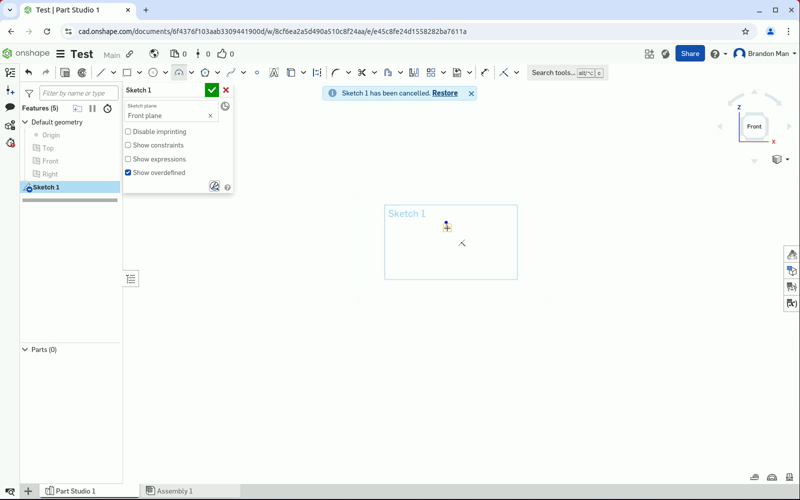
scroll(-6)
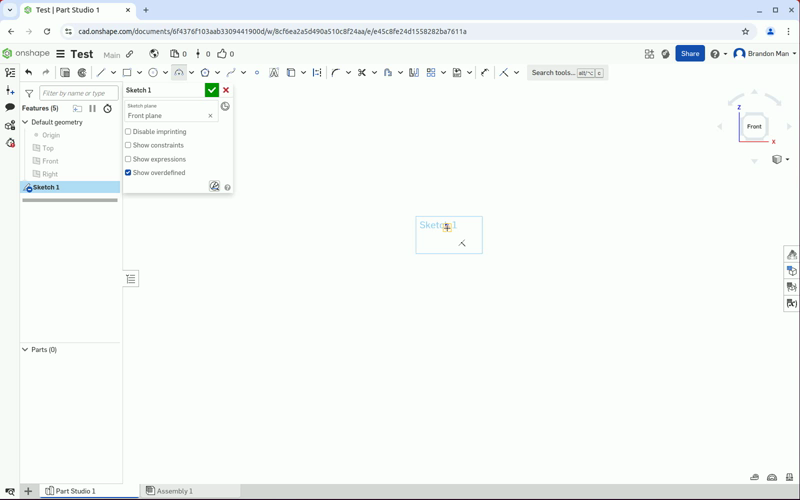
key_down(shift)
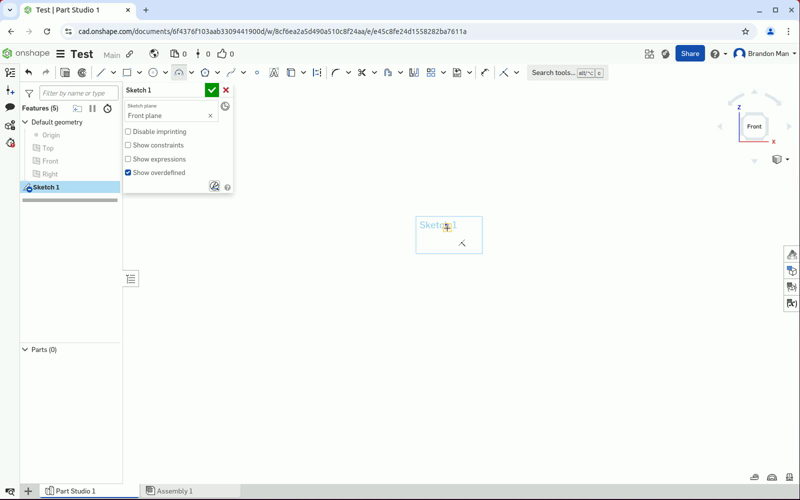
mouse_move(447, 223)
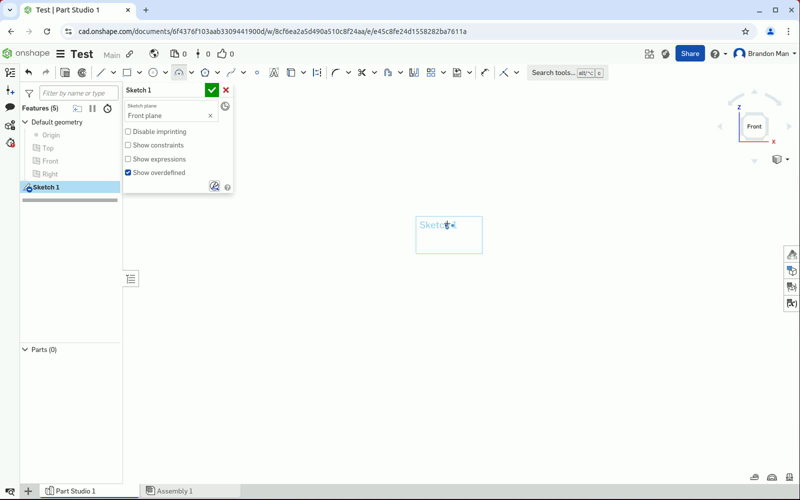
scroll(6)
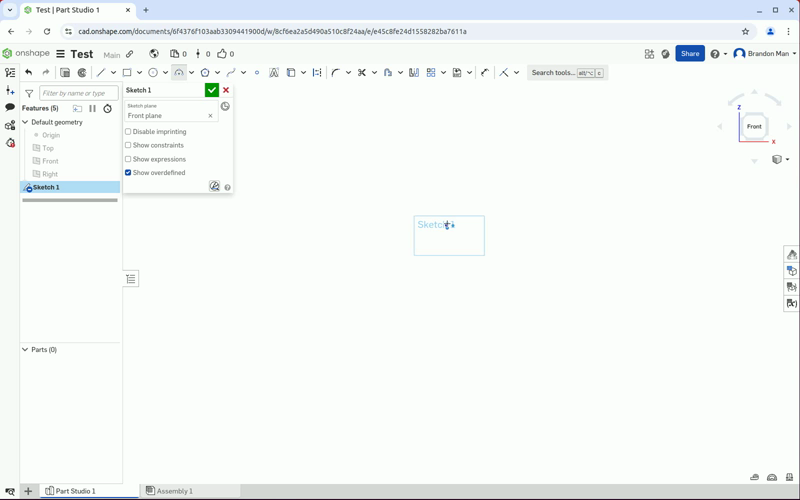
scroll(6)
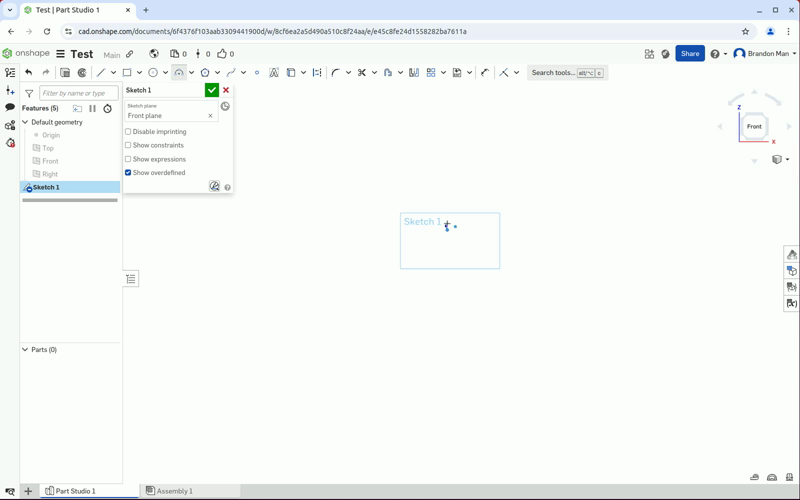
scroll(6)
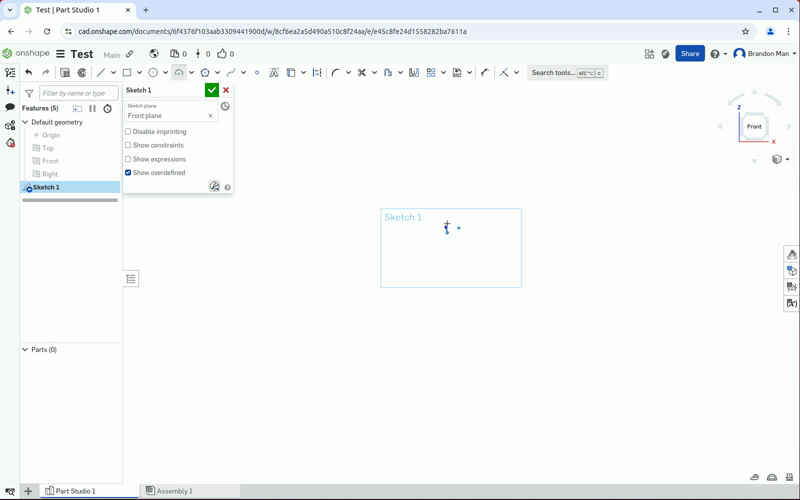
scroll(6)
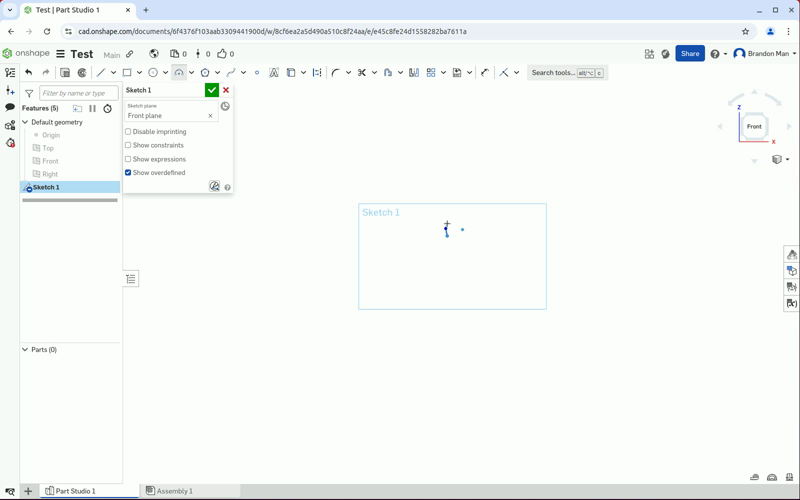
scroll(6)
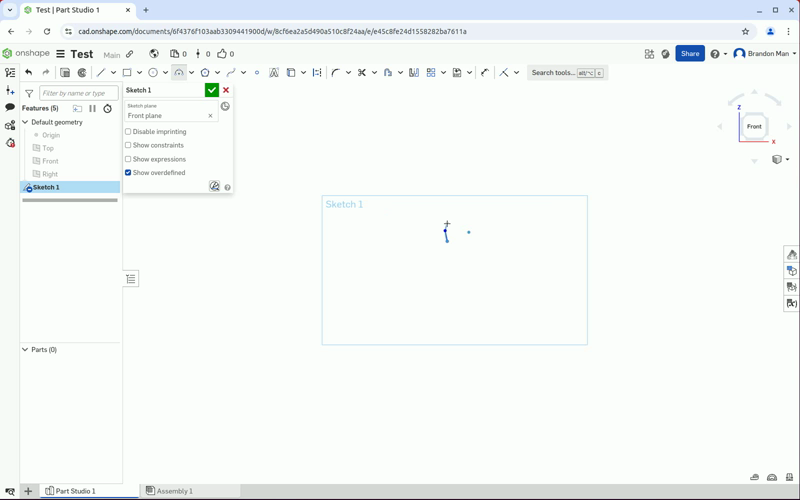
scroll(6)
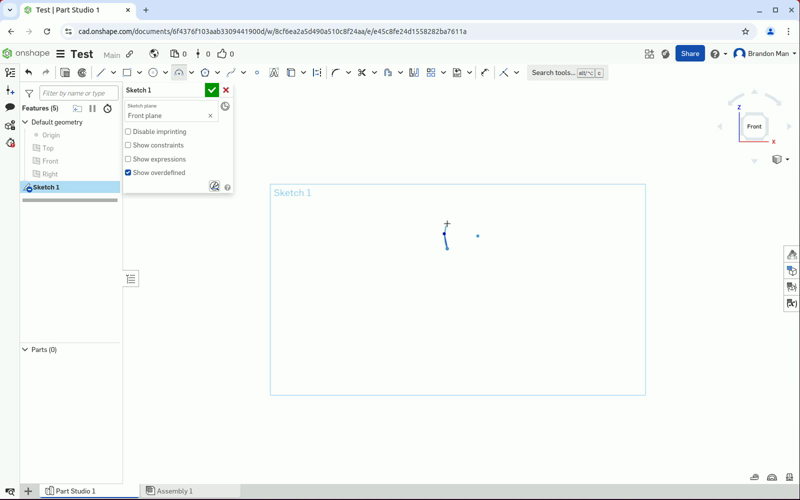
scroll(6)
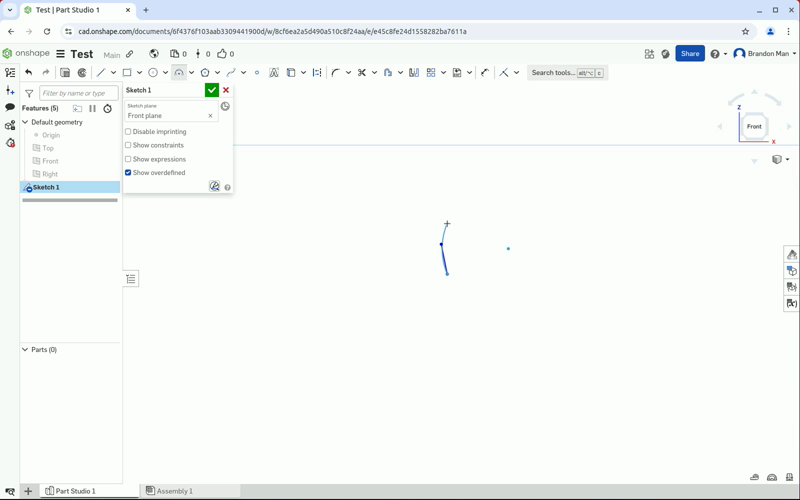
click(447, 223)
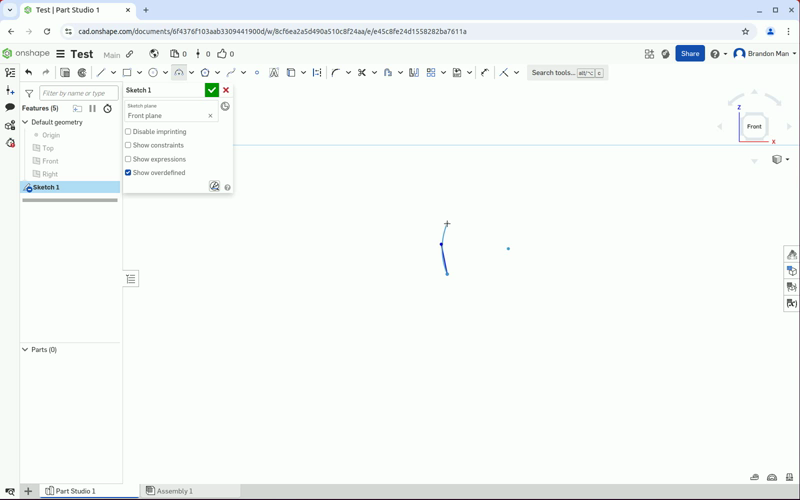
scroll(-6)
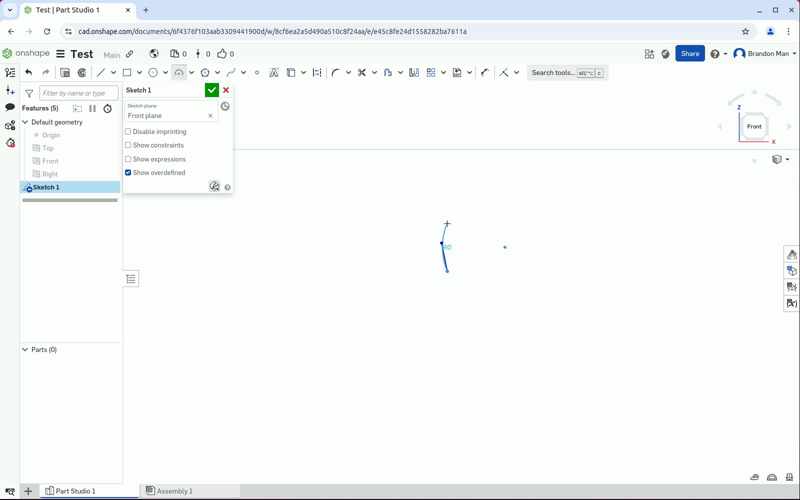
scroll(-6)
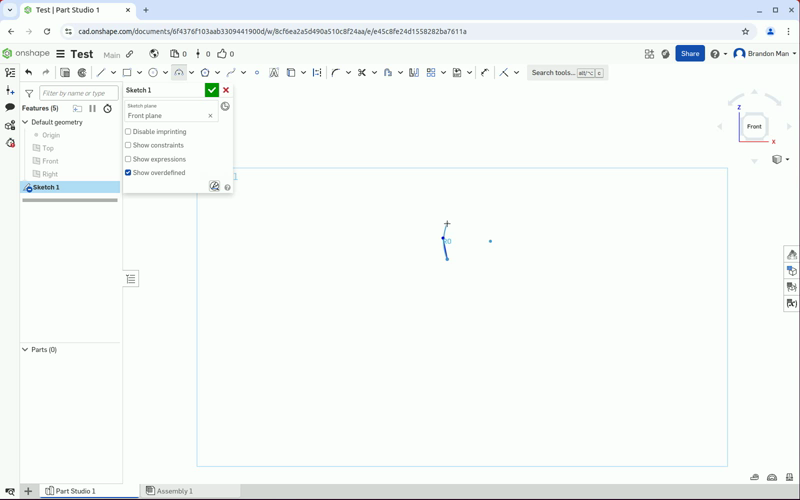
scroll(-6)
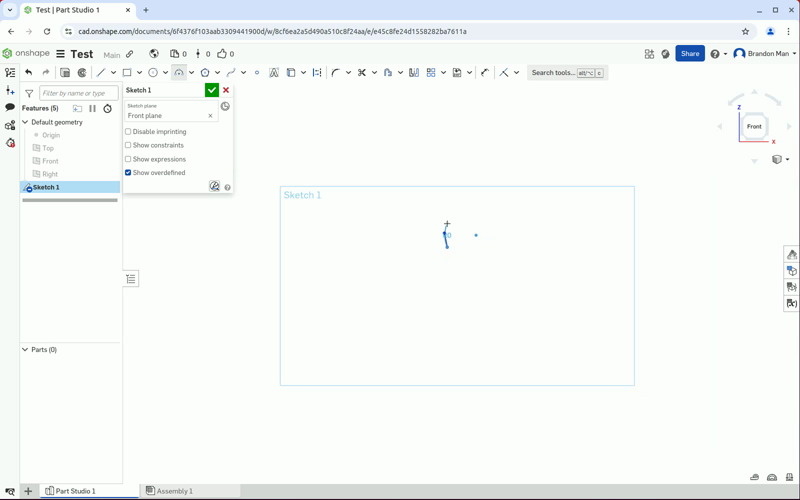
scroll(-6)
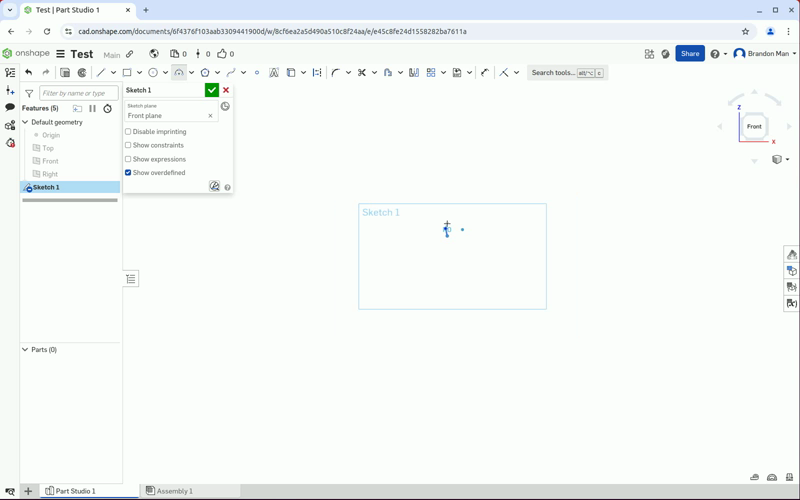
scroll(-6)
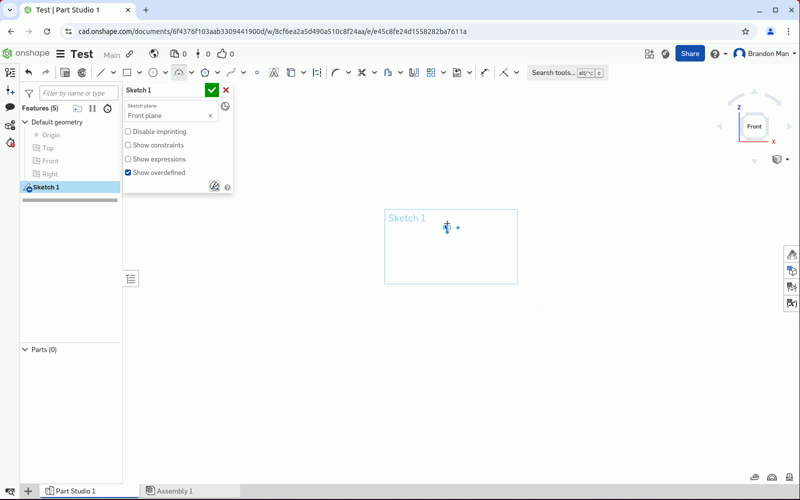
scroll(-6)
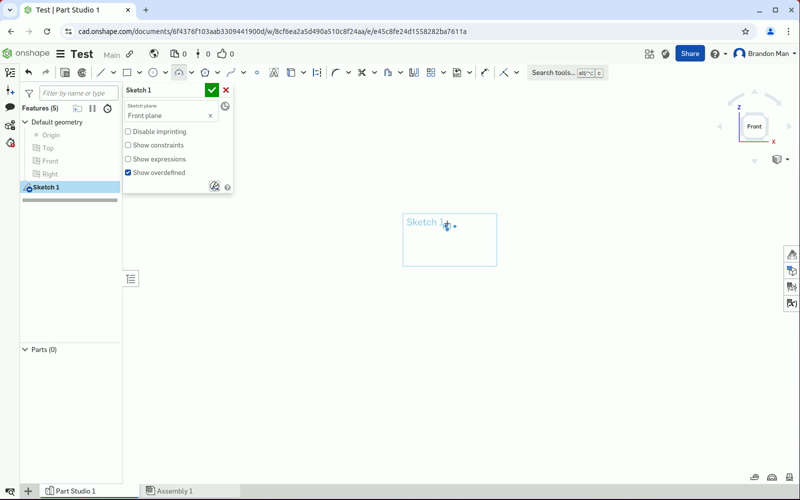
scroll(-6)
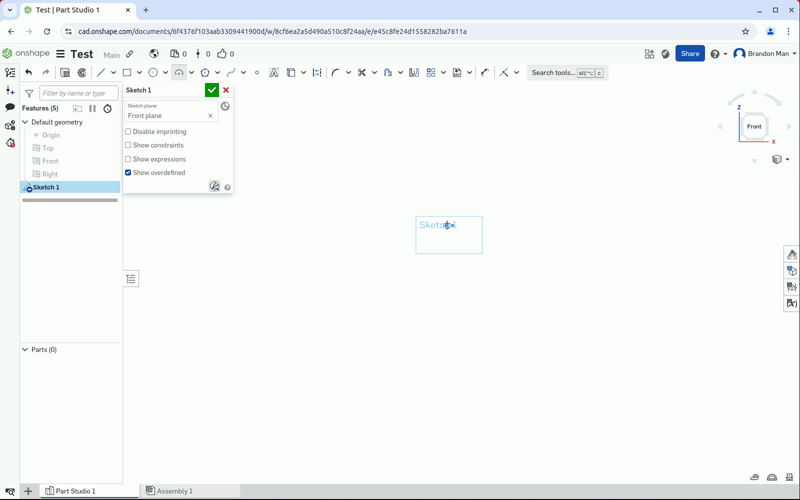
mouse_move(446, 225)
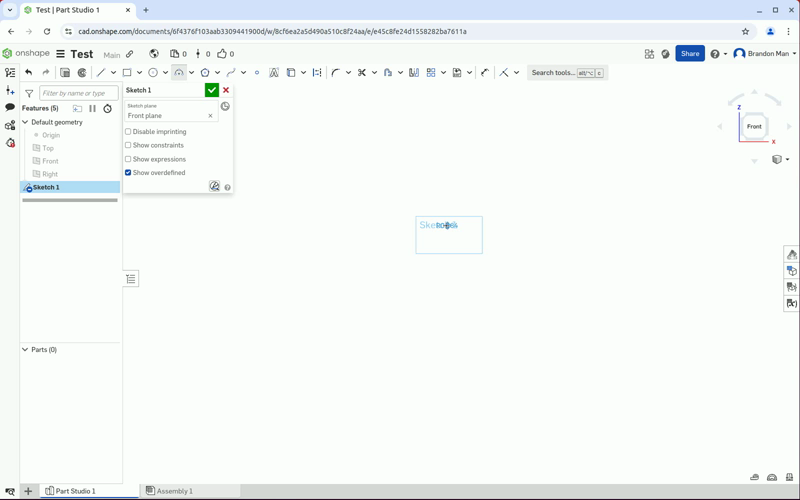
scroll(6)
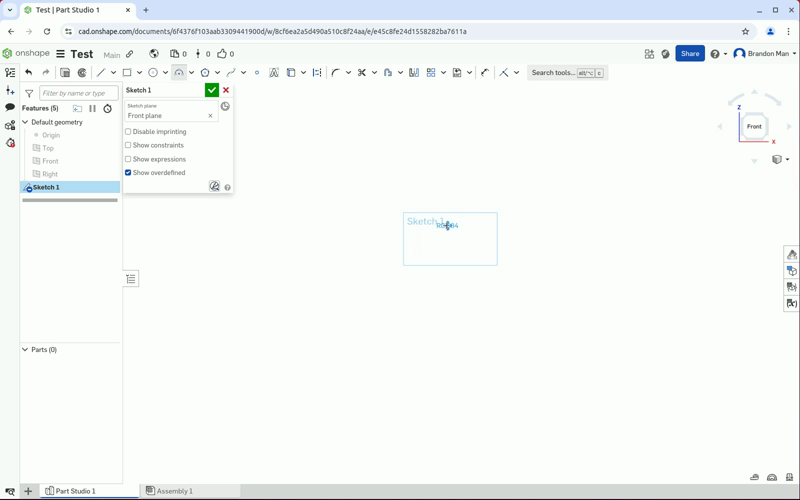
scroll(6)
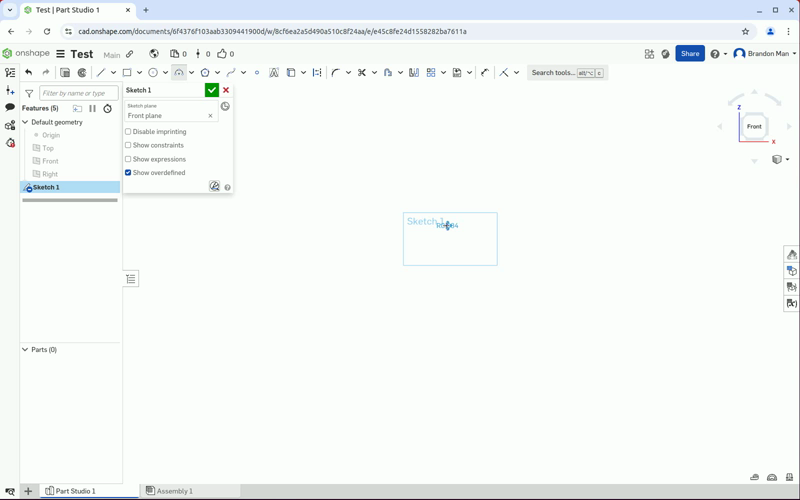
scroll(6)
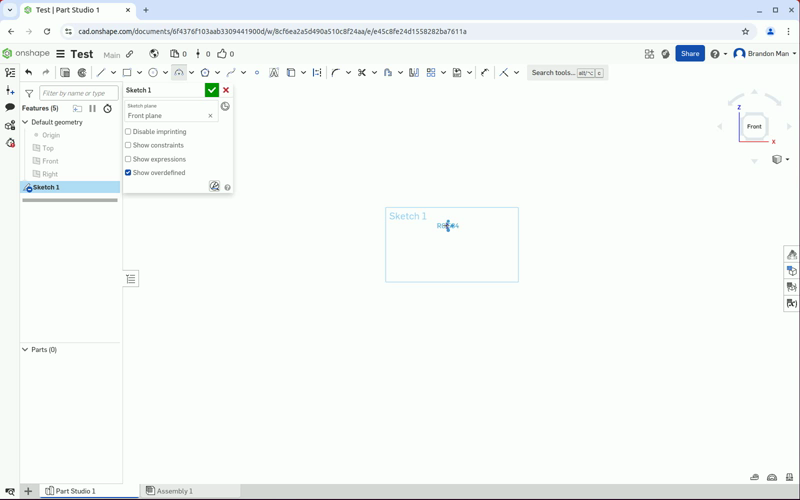
scroll(6)
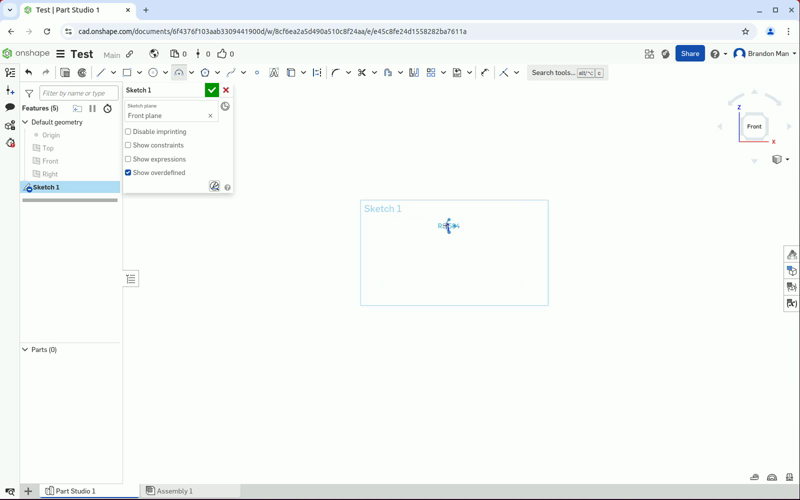
scroll(6)
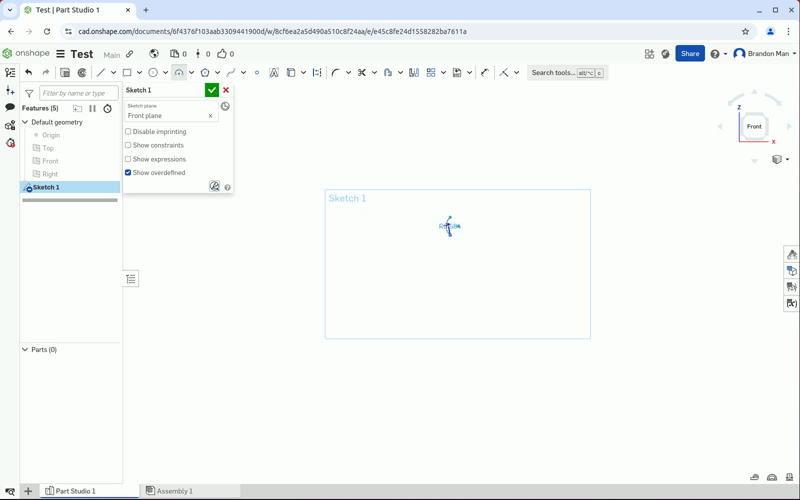
scroll(6)
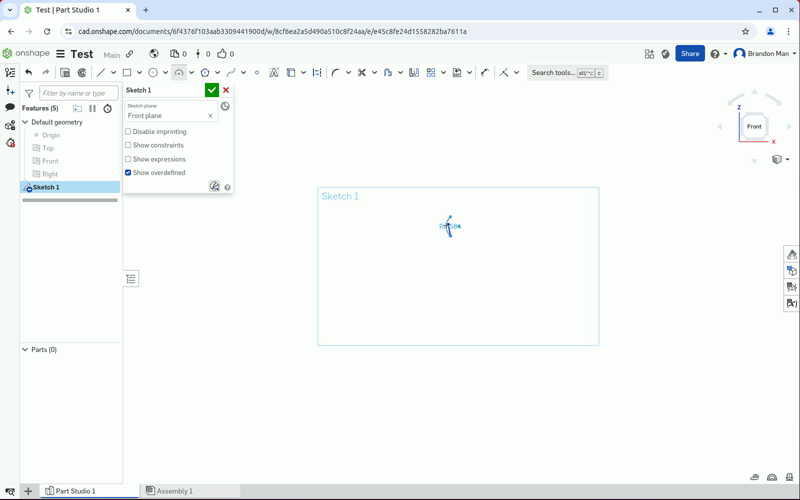
scroll(6)
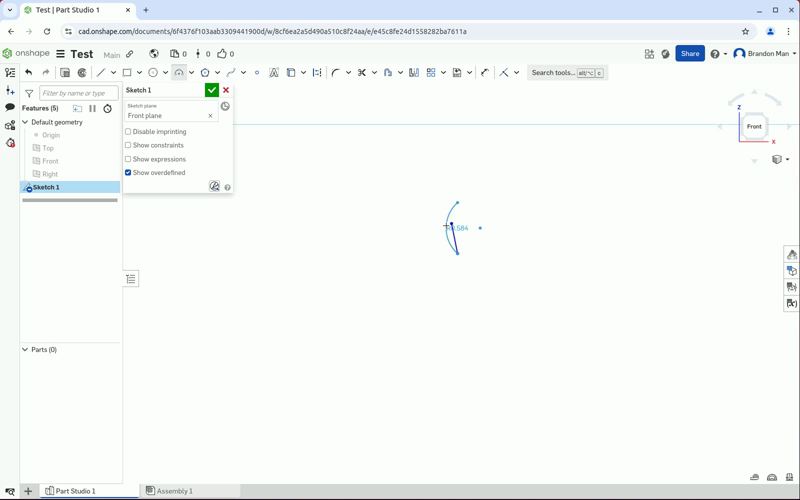
click(446, 225)
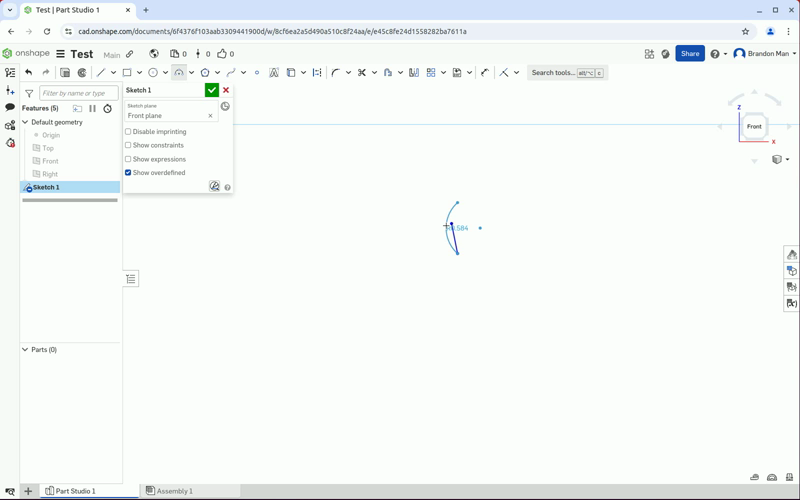
scroll(-6)
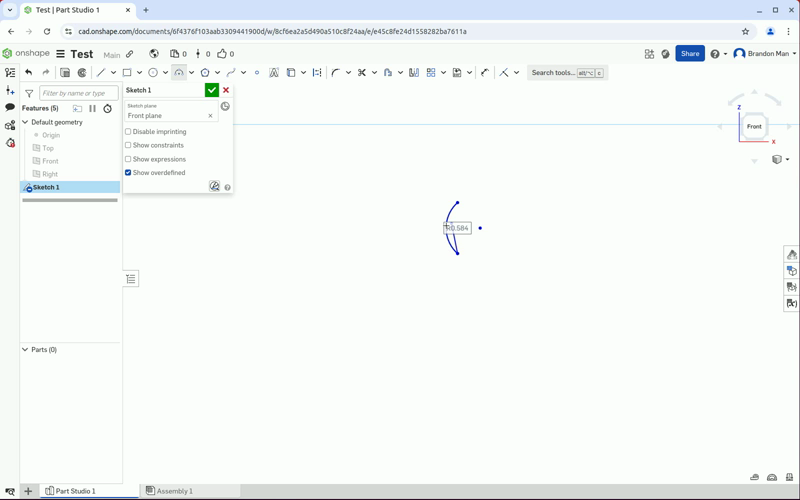
scroll(-6)
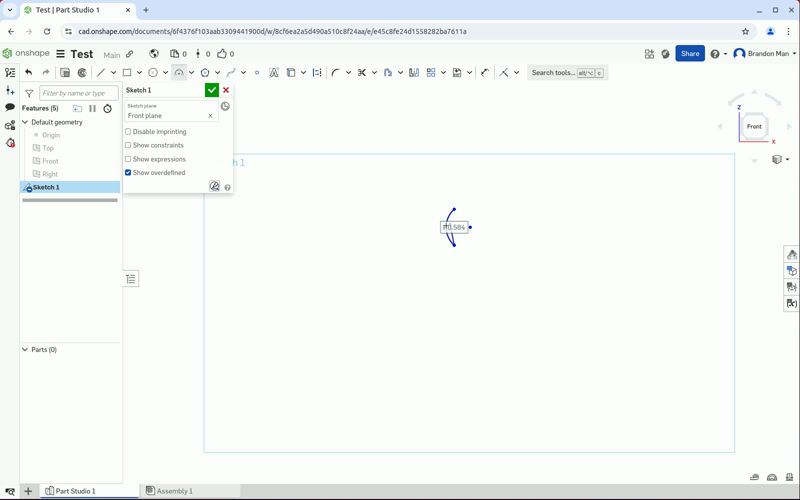
scroll(-6)
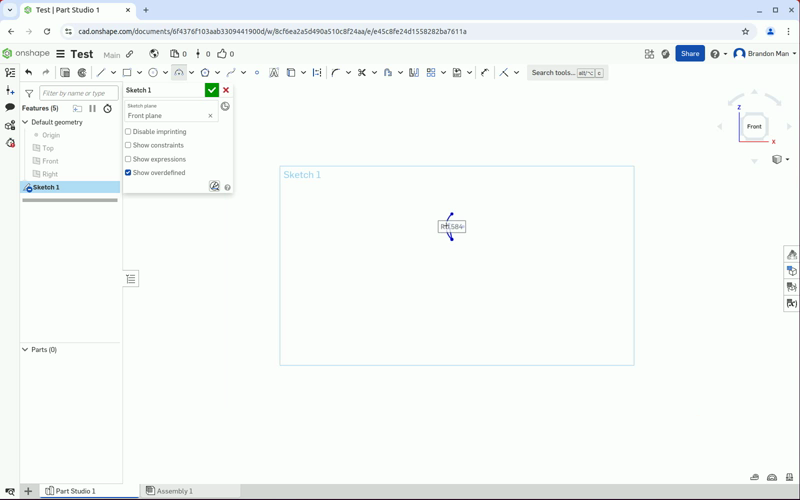
scroll(-6)
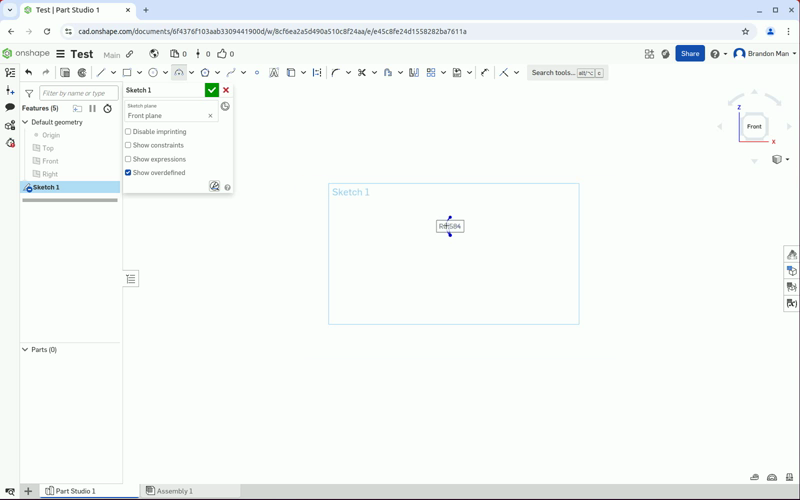
scroll(-6)
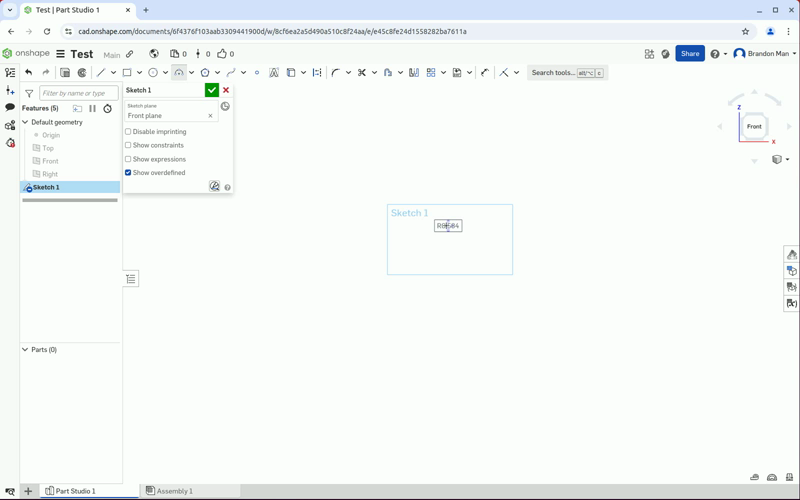
scroll(-6)
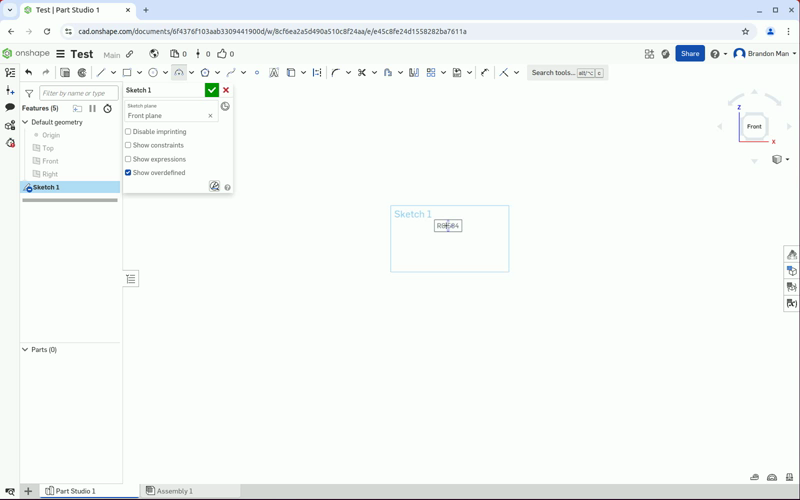
scroll(-6)
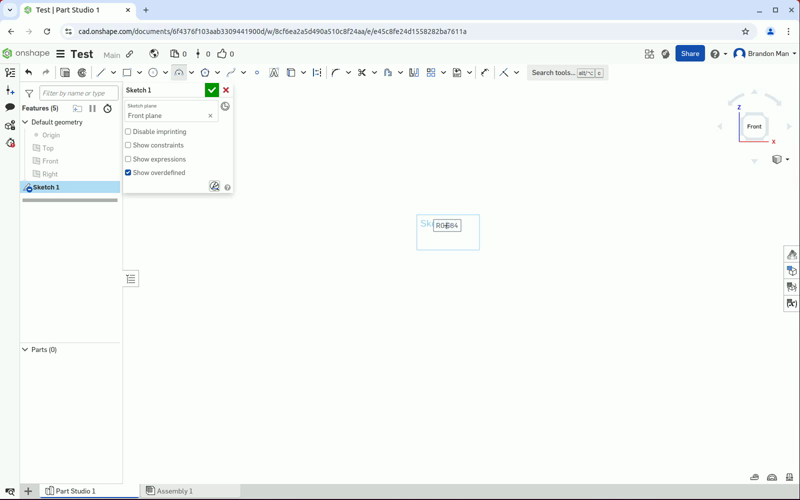
key_up(shift)
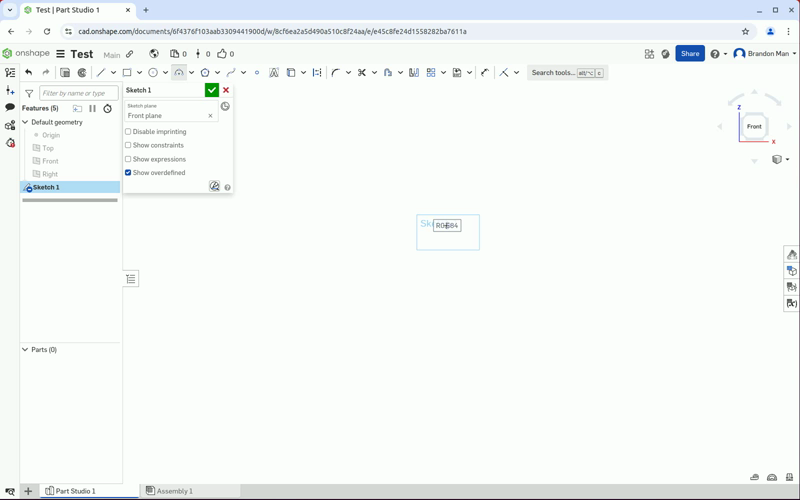
key(esc)
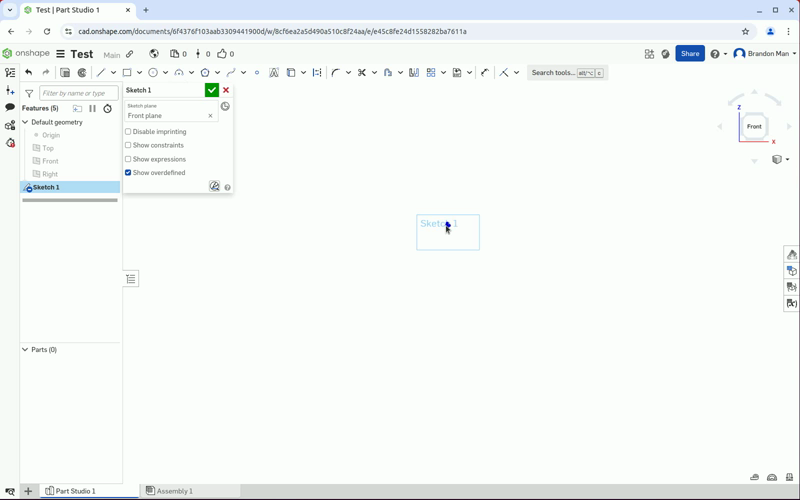
key(l)
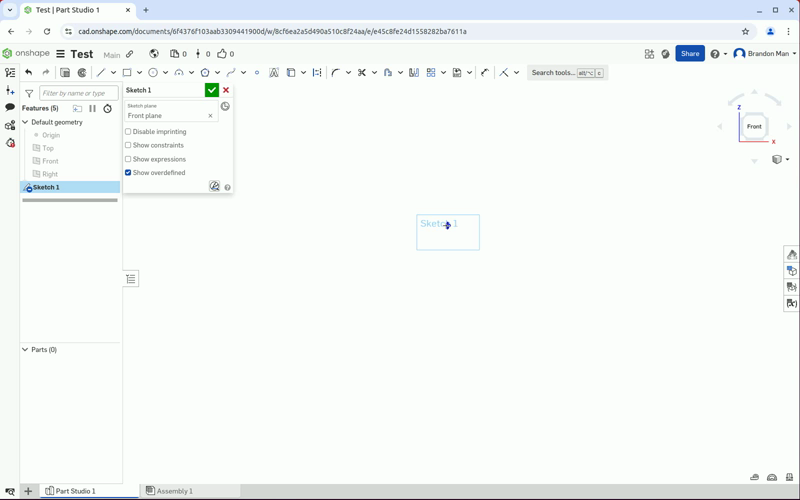
mouse_move(447, 223)
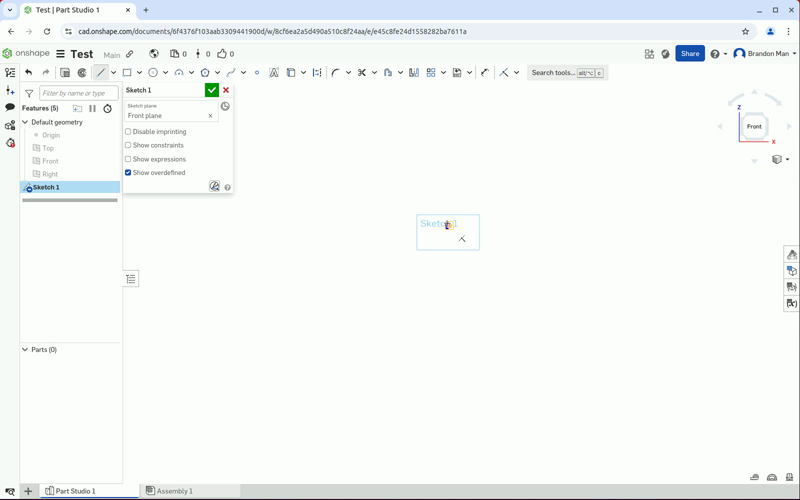
scroll(6)
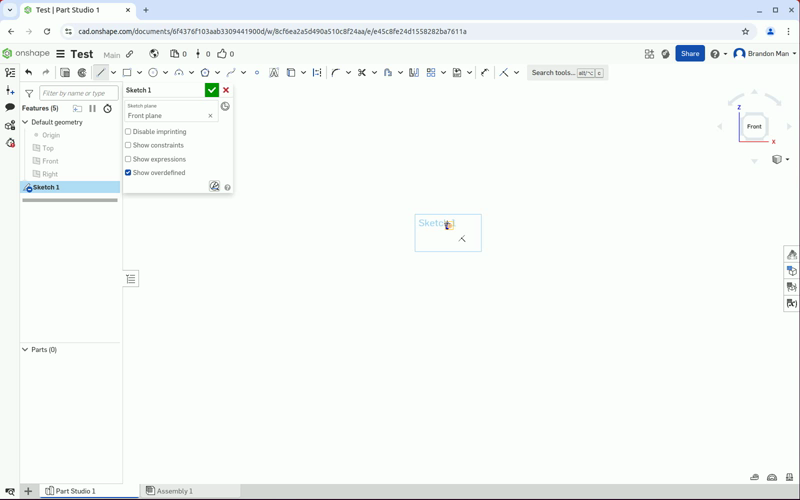
scroll(6)
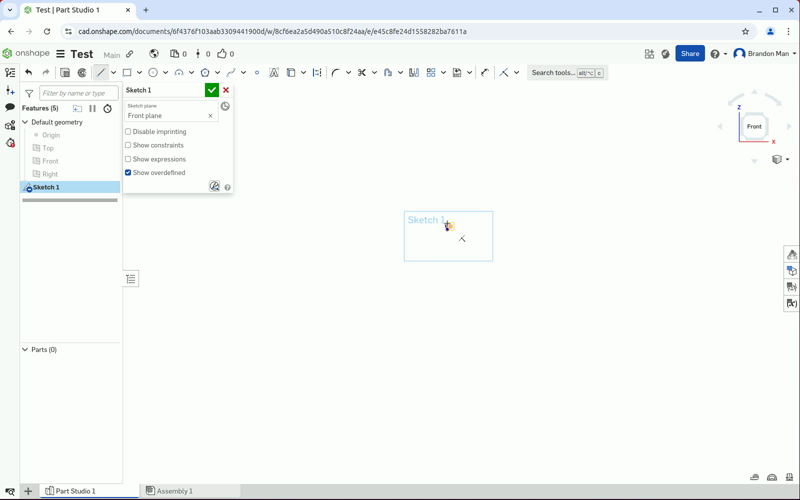
scroll(6)
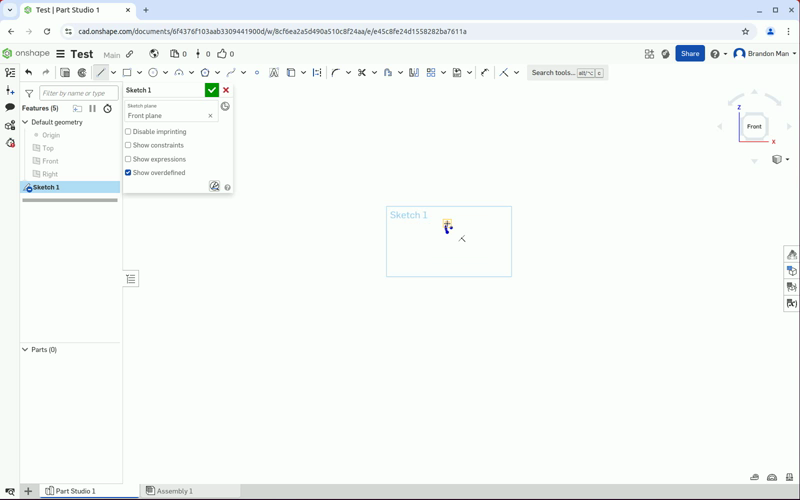
scroll(6)
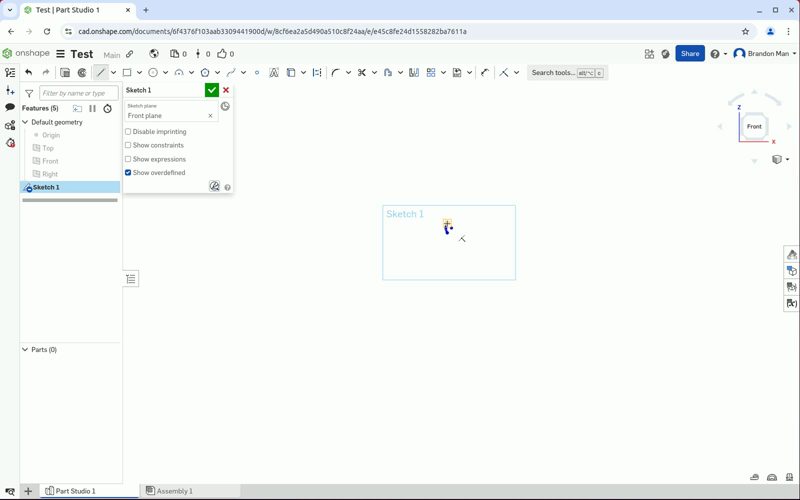
scroll(6)
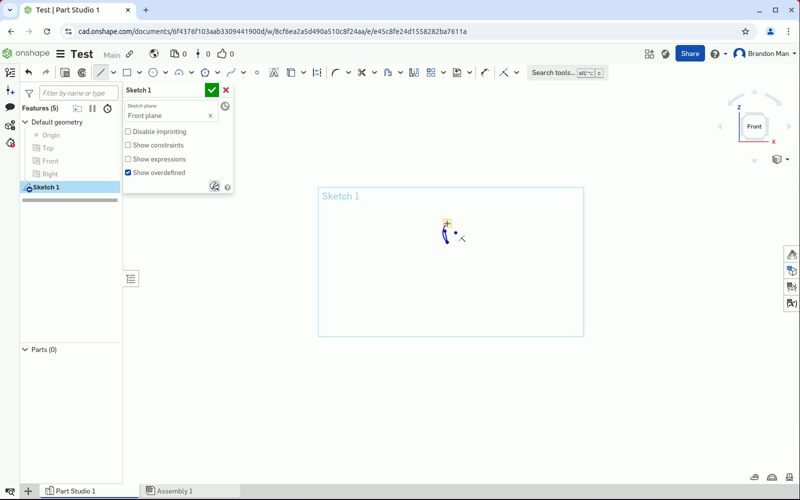
scroll(6)
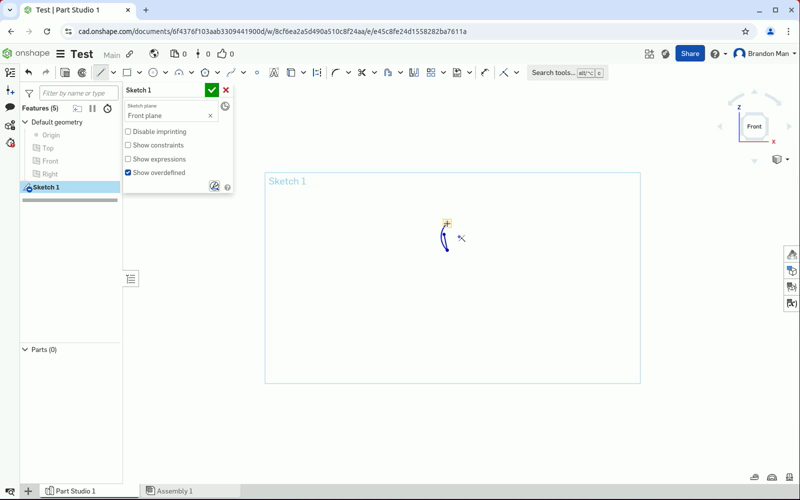
scroll(6)
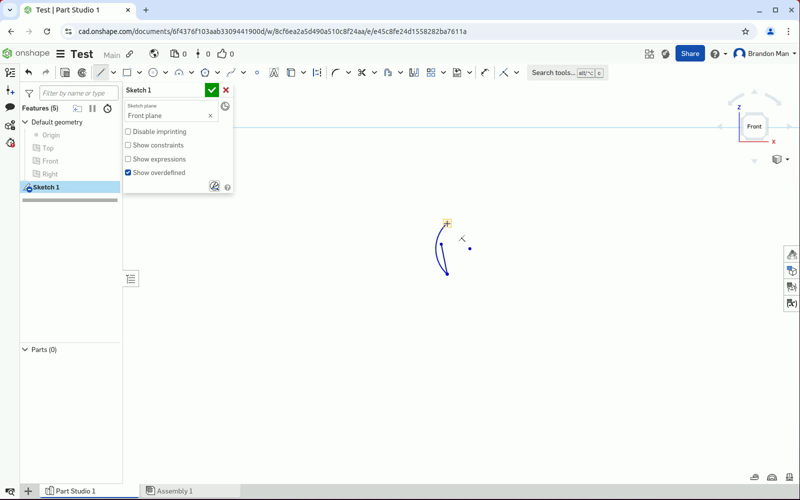
click(447, 223)
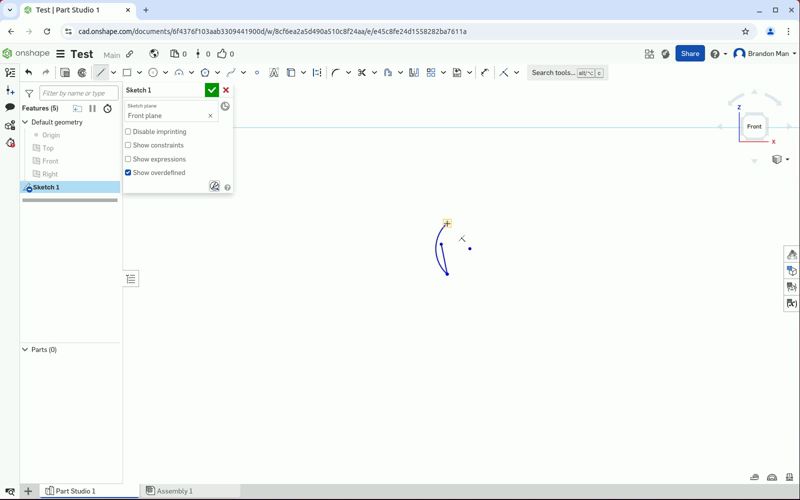
scroll(-6)
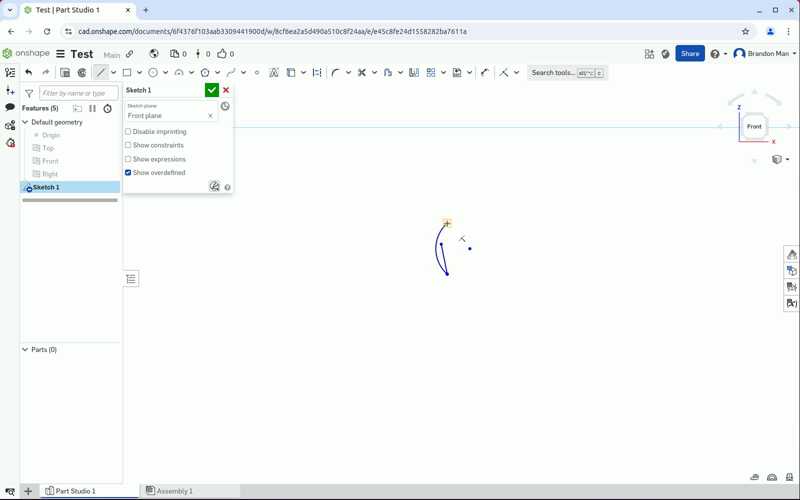
scroll(-6)
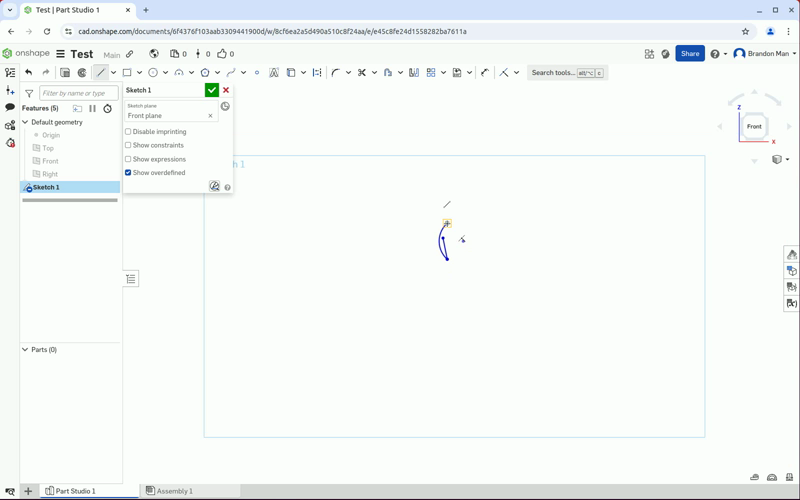
scroll(-6)
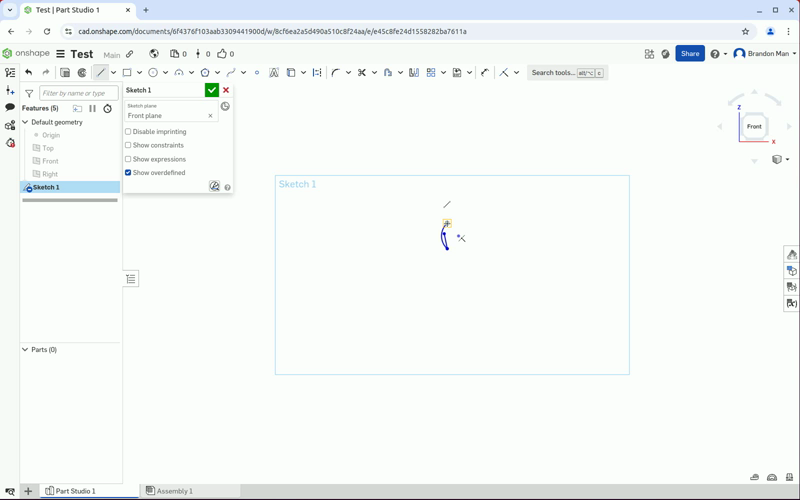
scroll(-6)
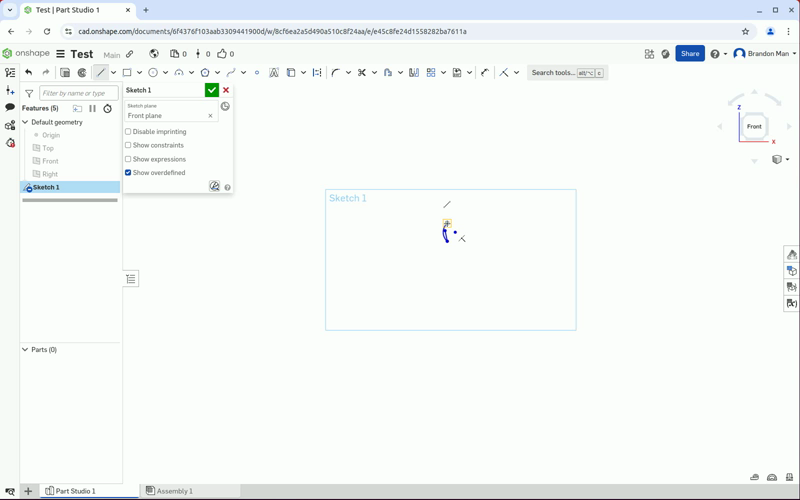
scroll(-6)
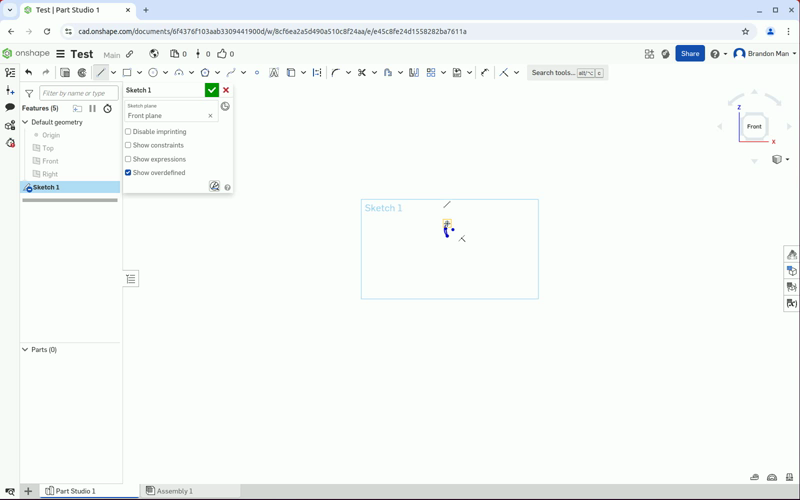
scroll(-6)
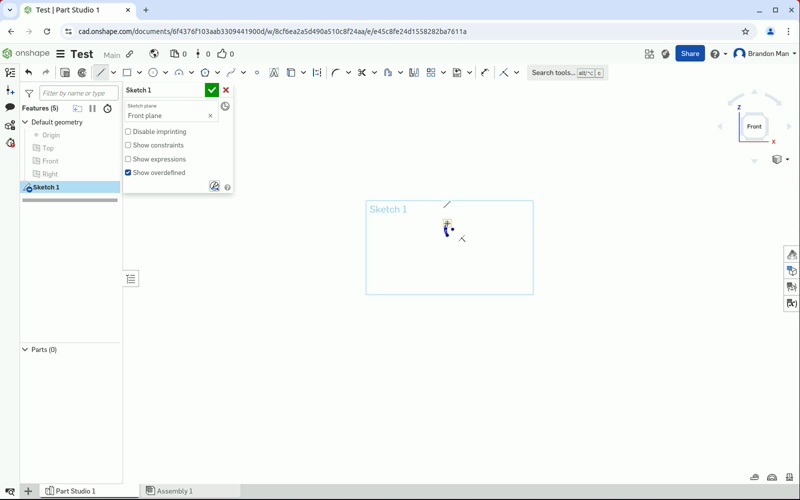
scroll(-6)
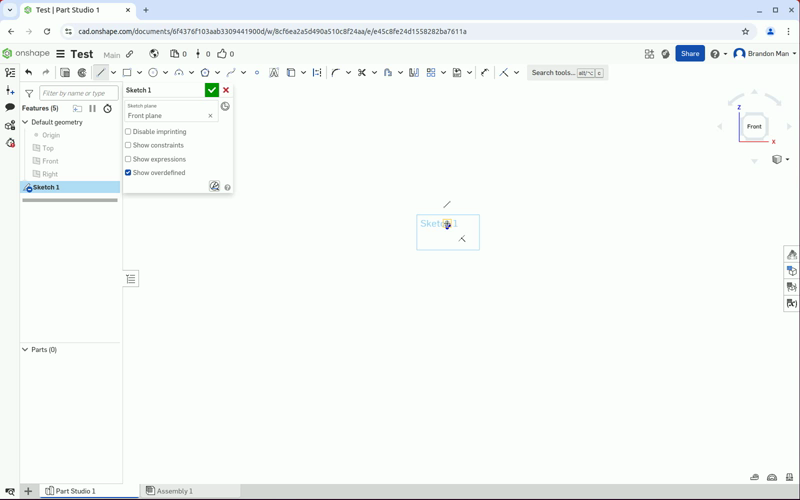
mouse_move(477, 223)
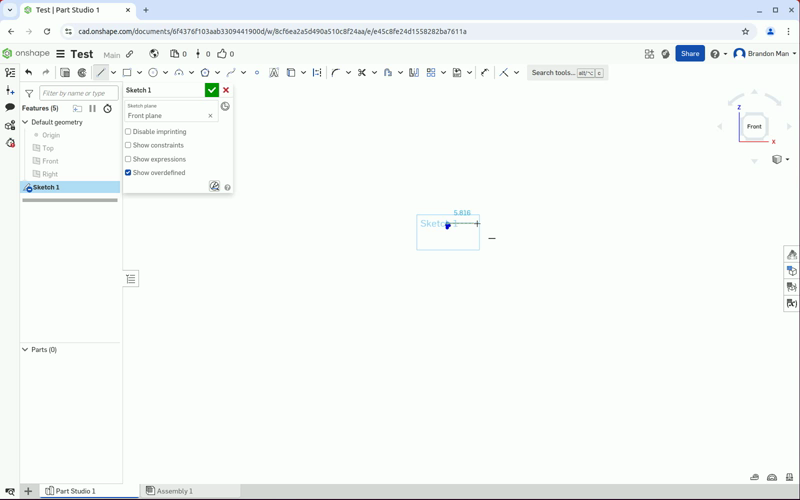
key_down(shift)
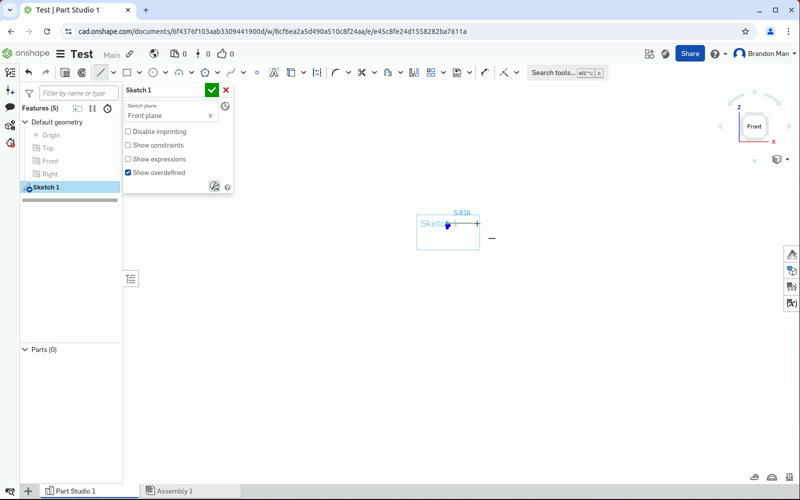
mouse_move(446, 225)
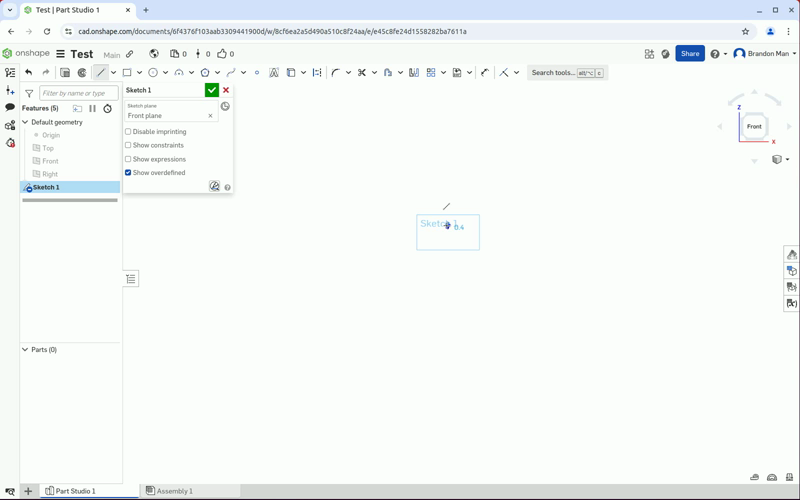
scroll(6)
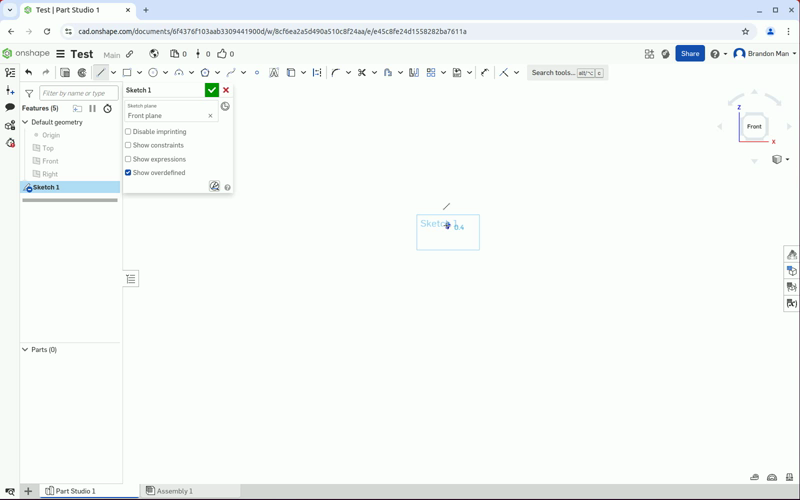
scroll(6)
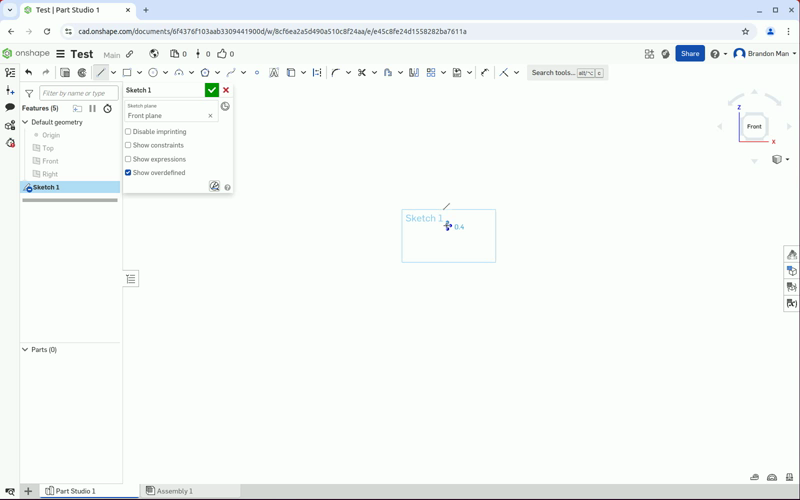
scroll(6)
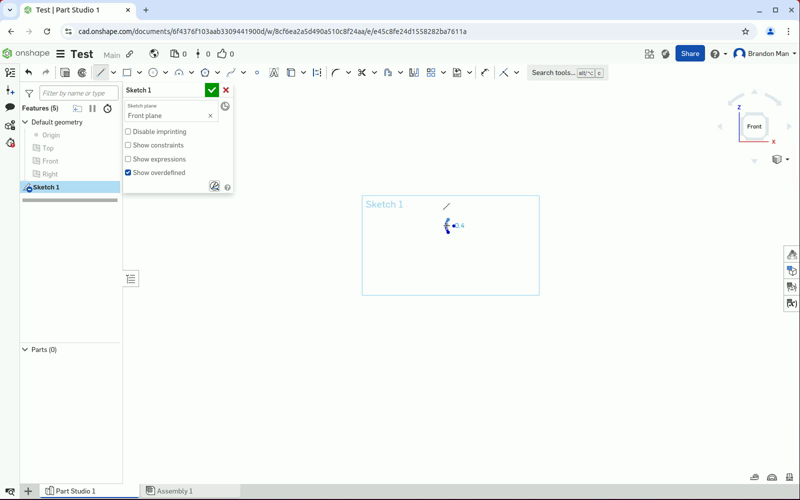
scroll(6)
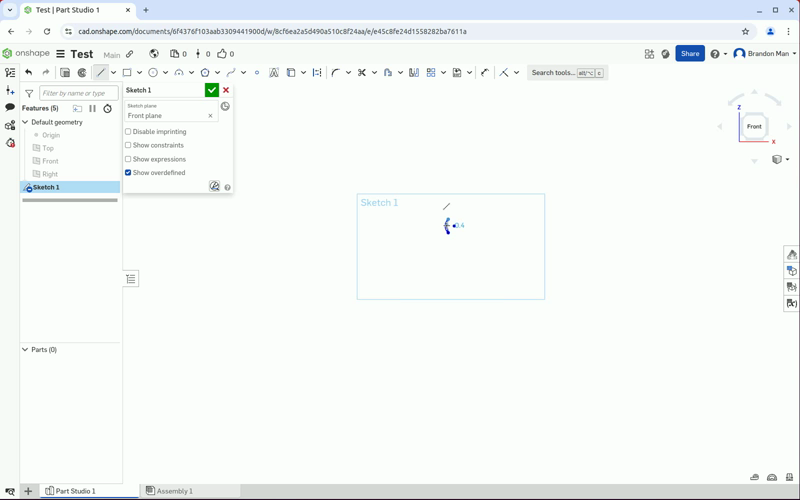
scroll(6)
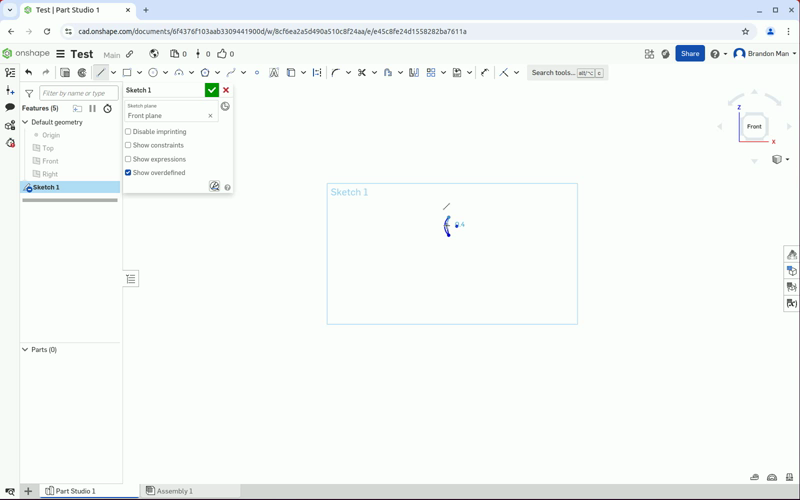
scroll(6)
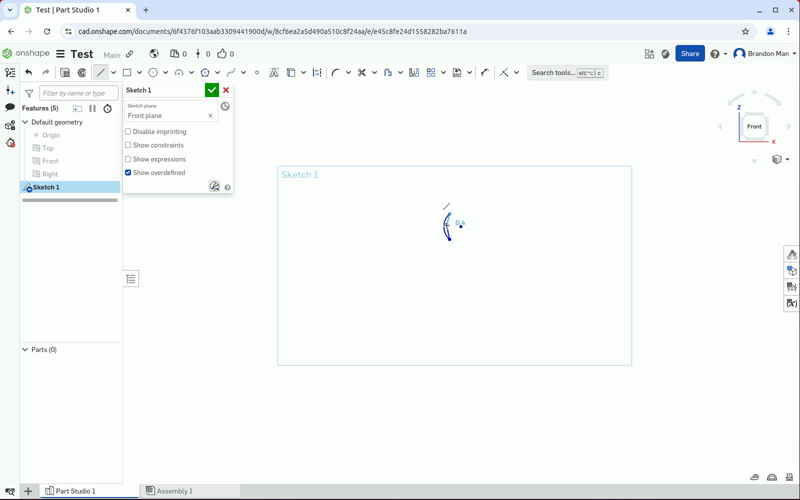
scroll(6)
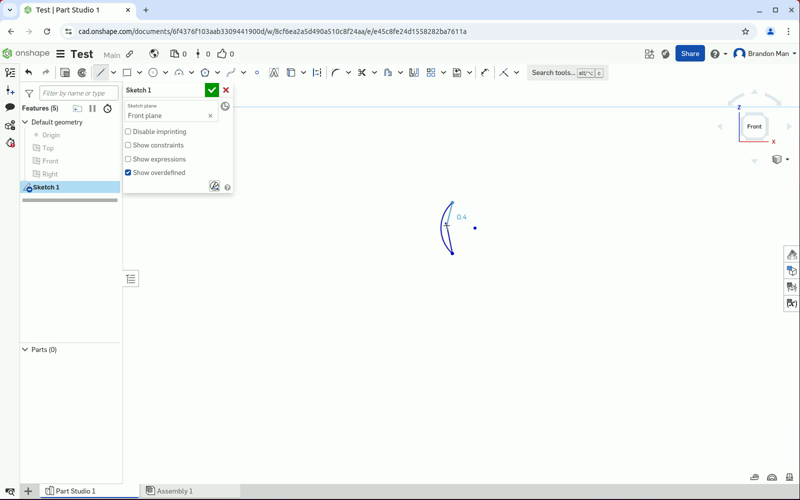
key_up(shift)
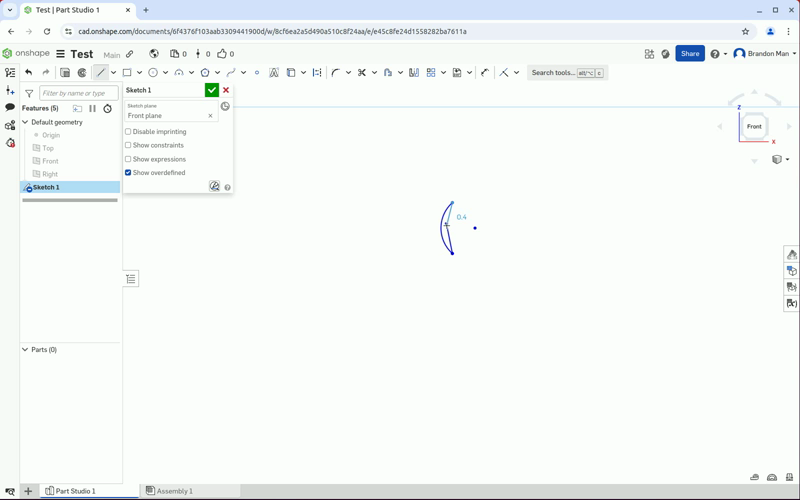
click(446, 225)
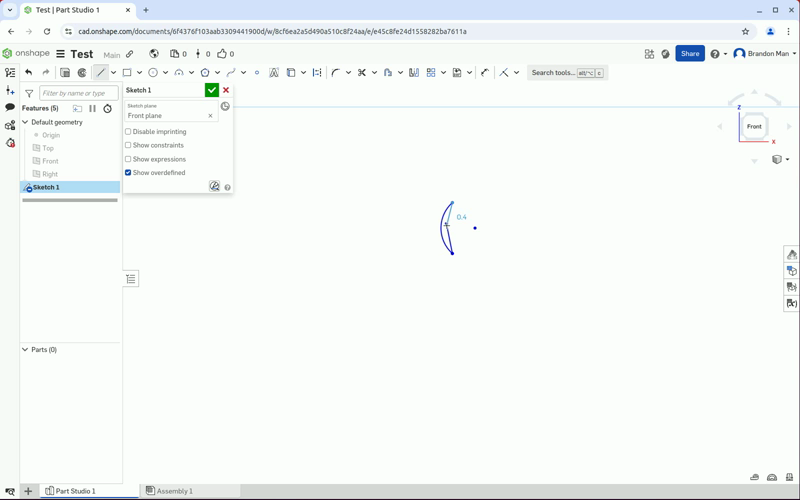
scroll(-6)
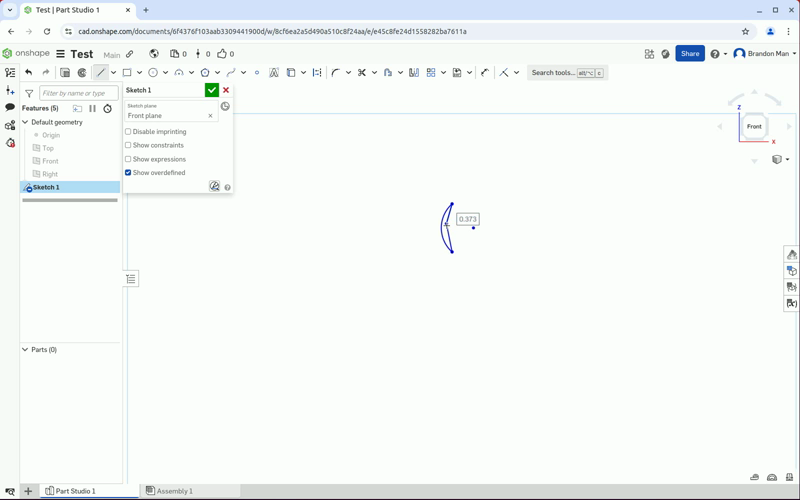
scroll(-6)
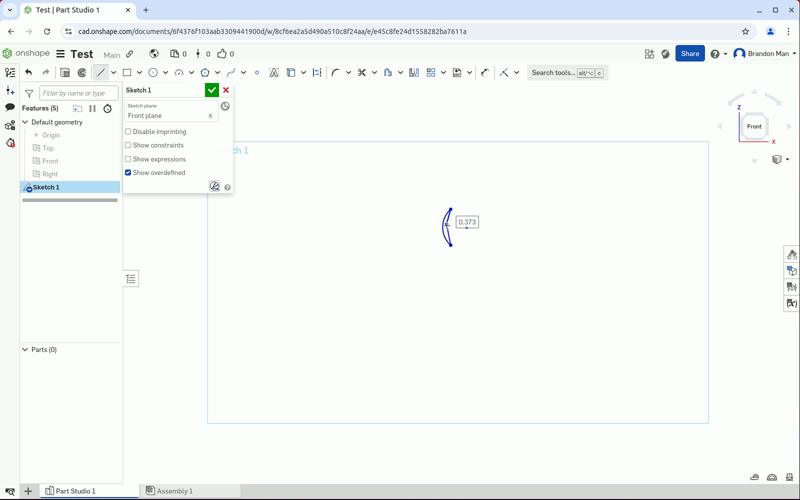
scroll(-6)
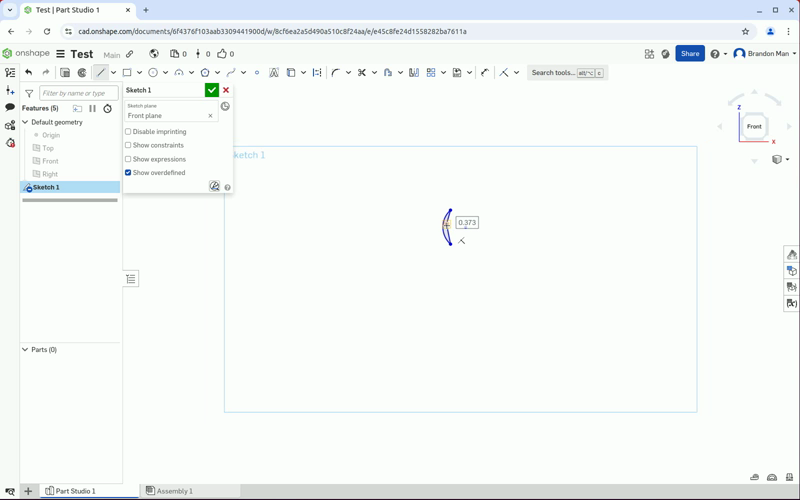
scroll(-6)
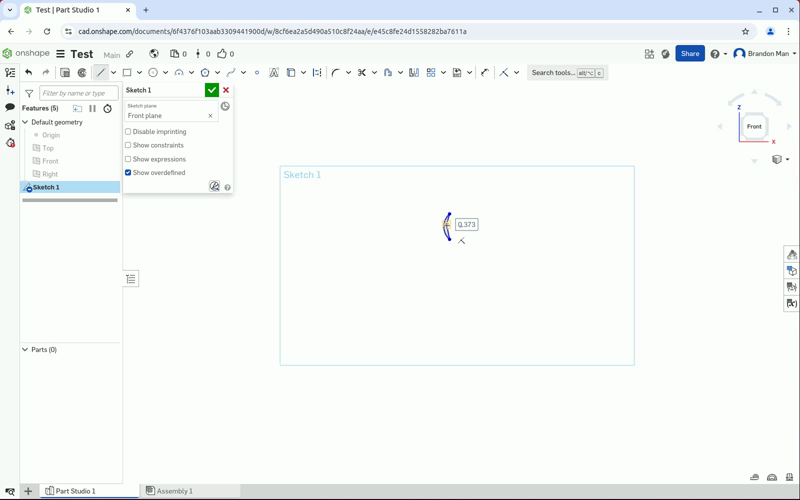
scroll(-6)
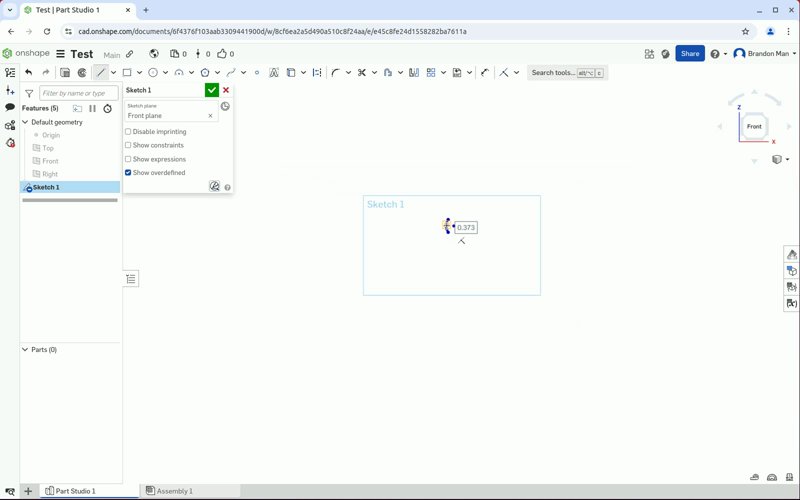
scroll(-6)
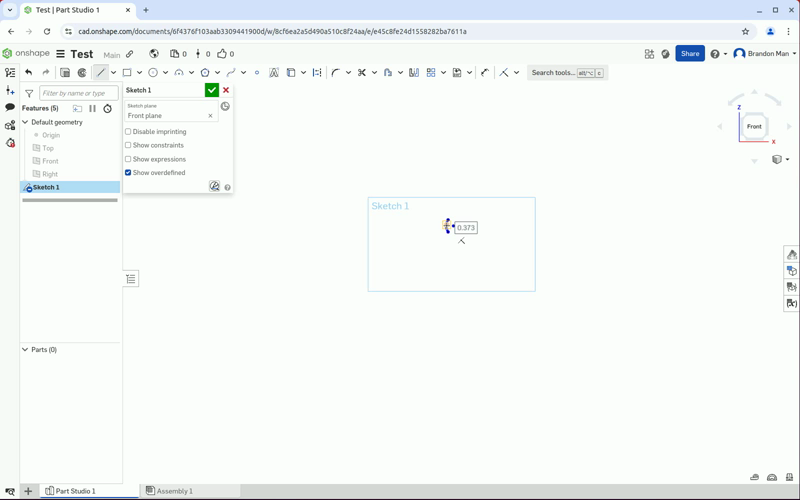
scroll(-6)
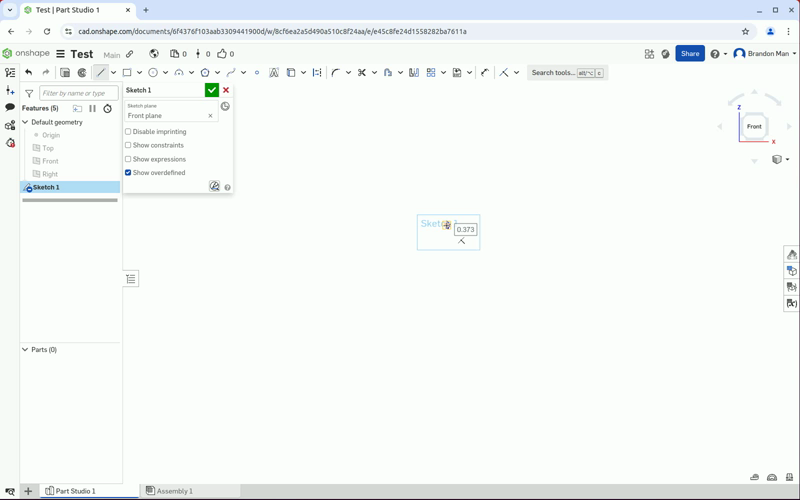
key(esc)
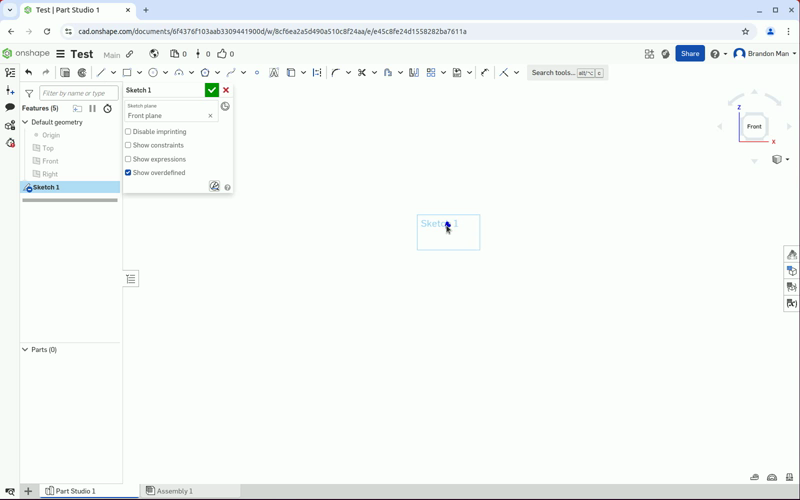
mouse_move(446, 224)
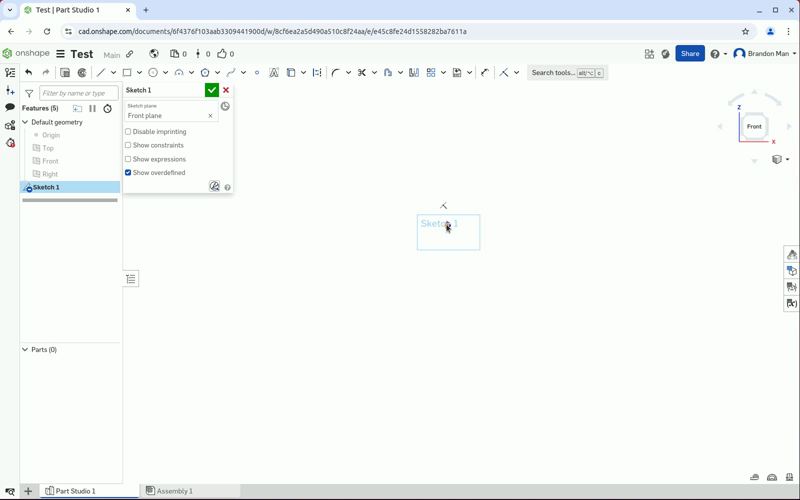
scroll(6)
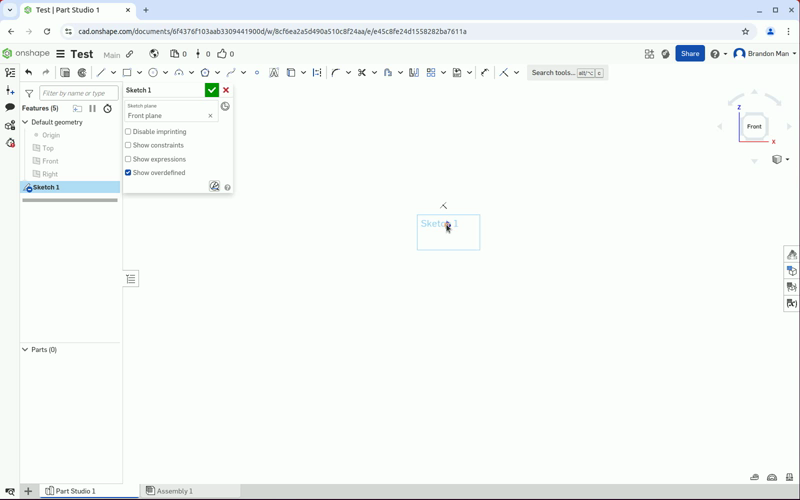
scroll(6)
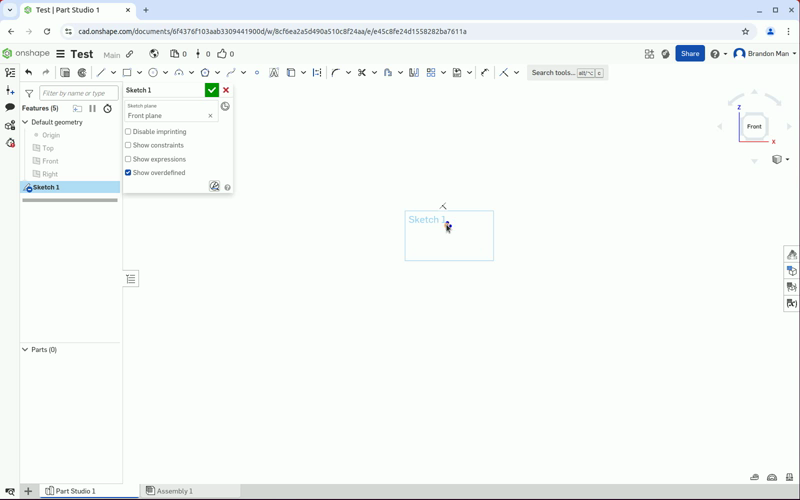
scroll(6)
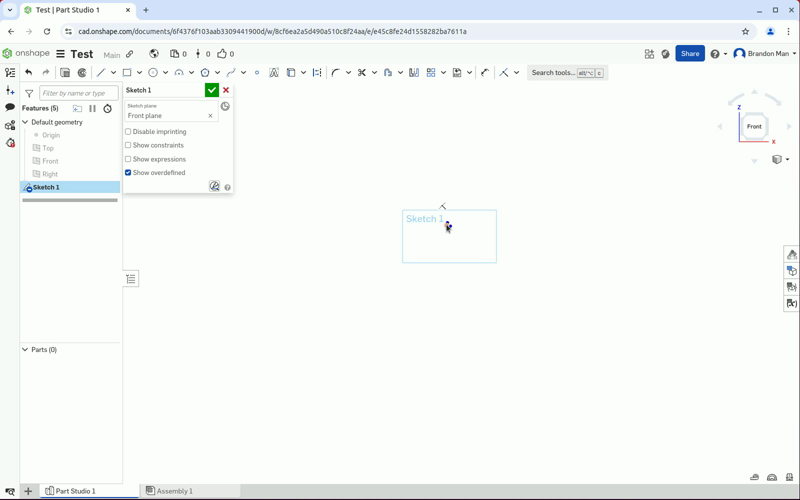
scroll(6)
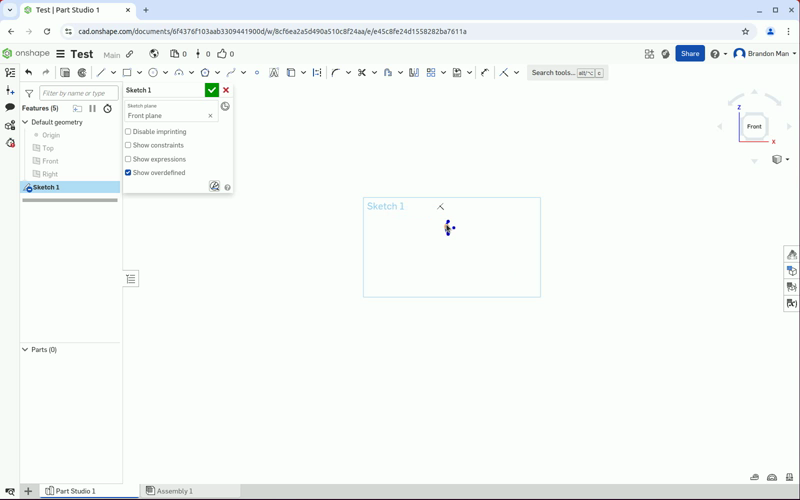
scroll(6)
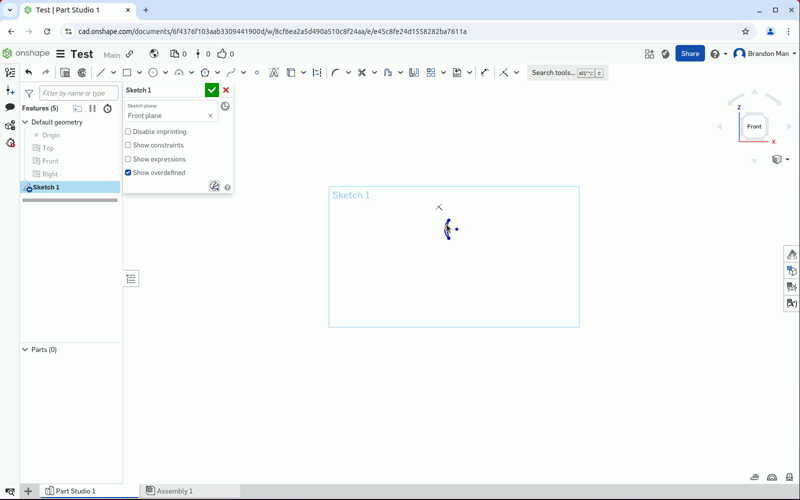
scroll(6)
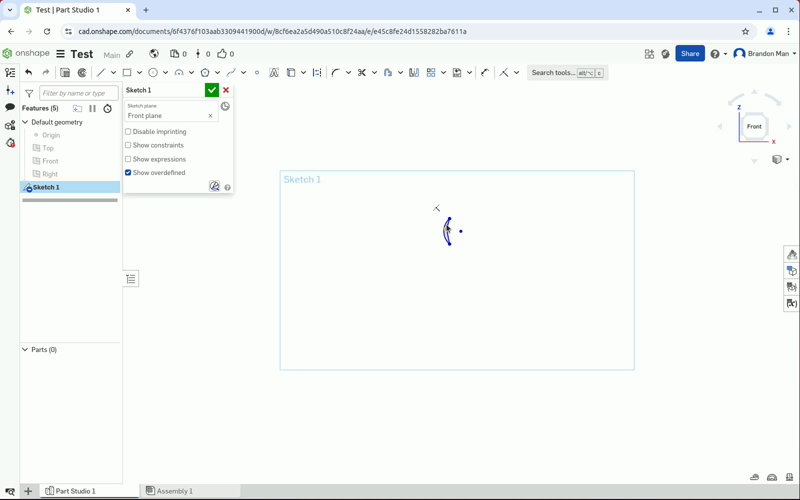
scroll(6)
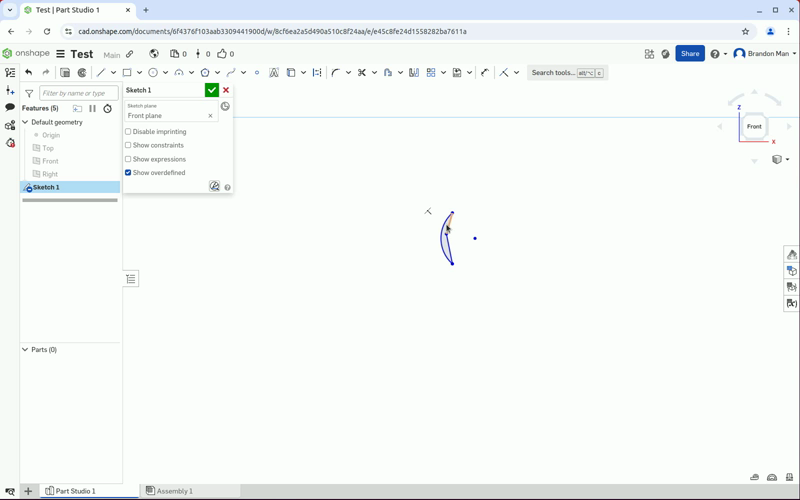
click(446, 224)
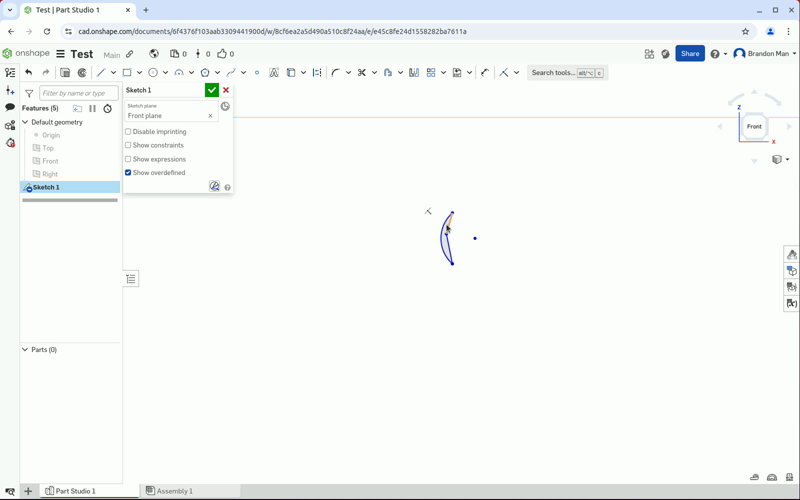
scroll(-6)
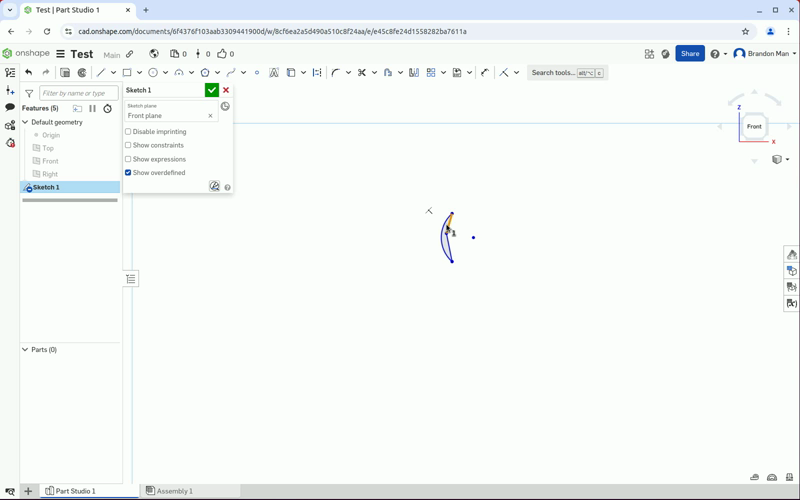
scroll(-6)
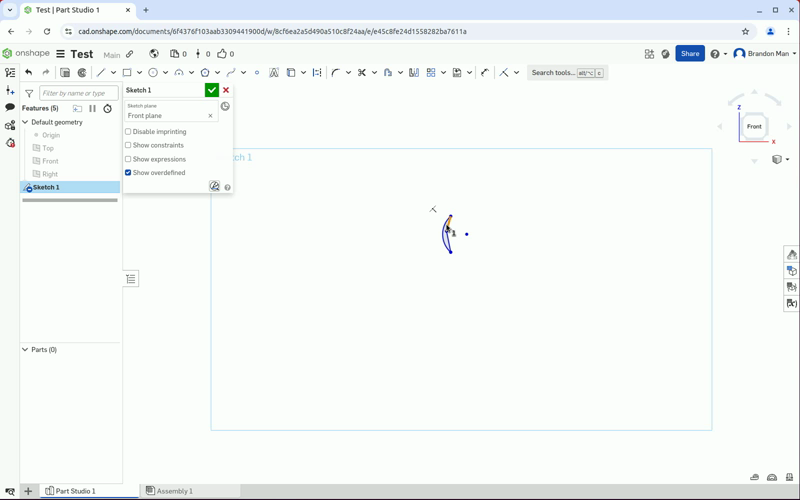
scroll(-6)
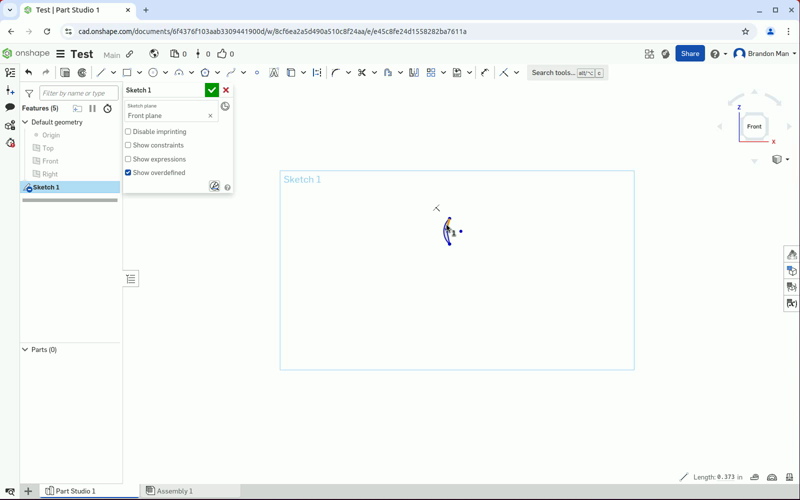
scroll(-6)
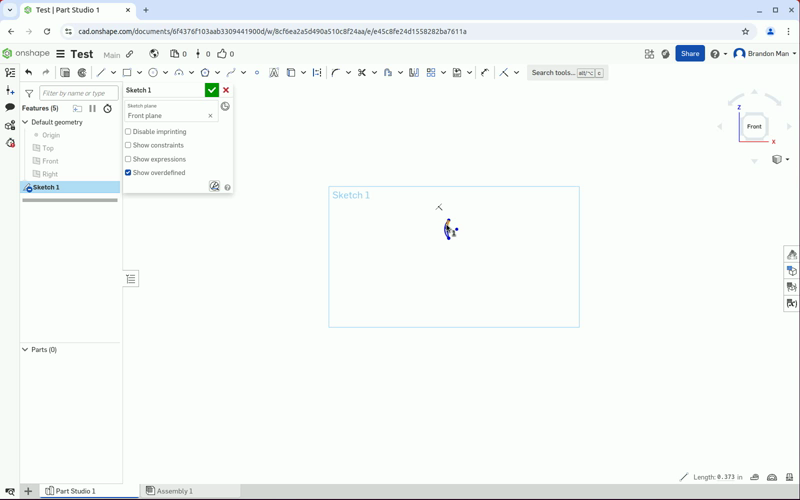
scroll(-6)
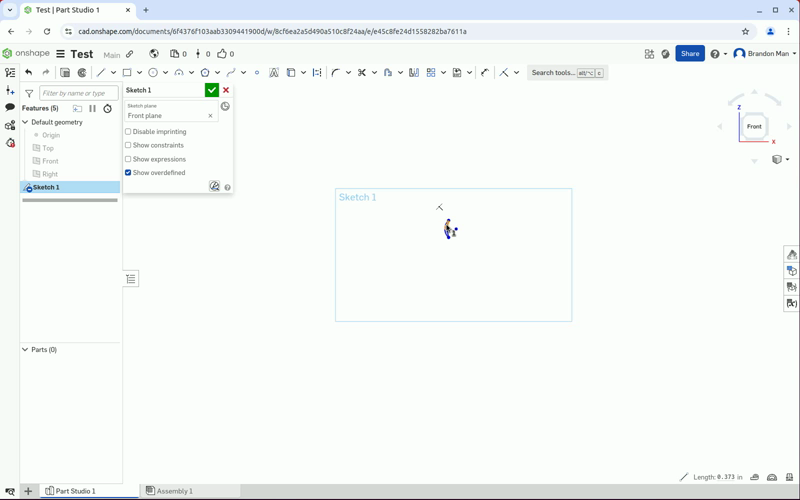
scroll(-6)
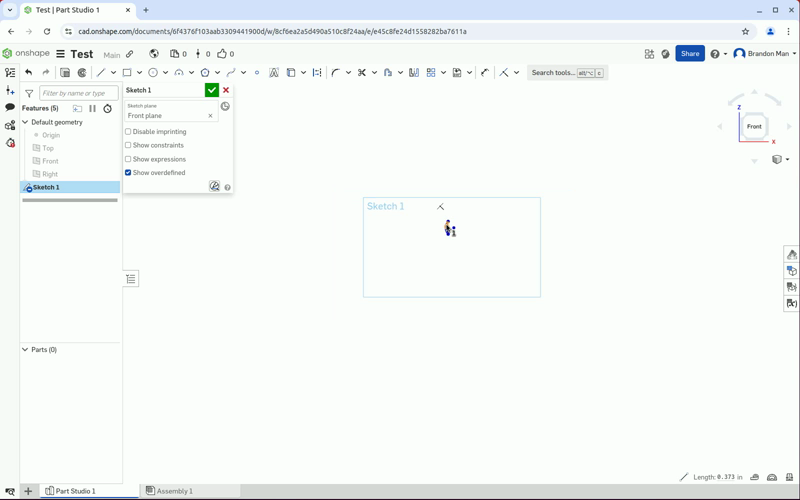
scroll(-6)
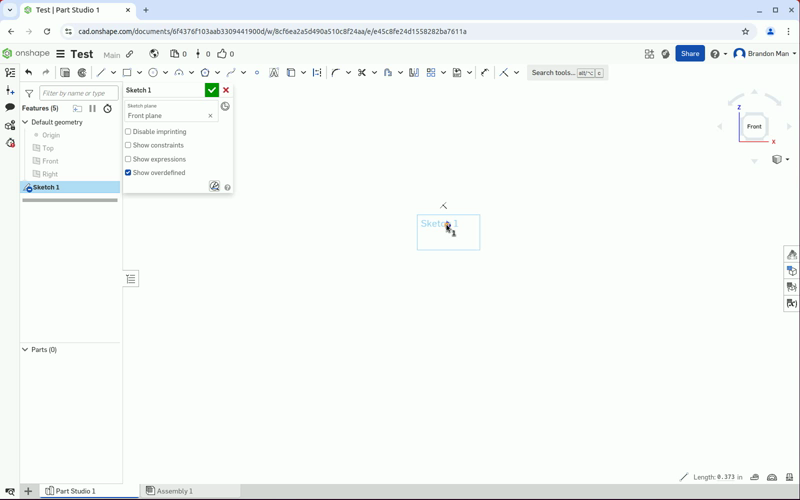
mouse_move(73, 352)
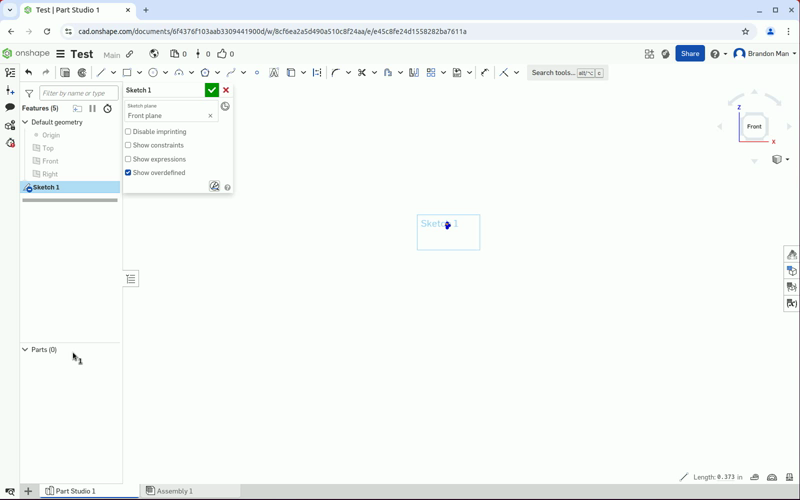
key(shift+y)
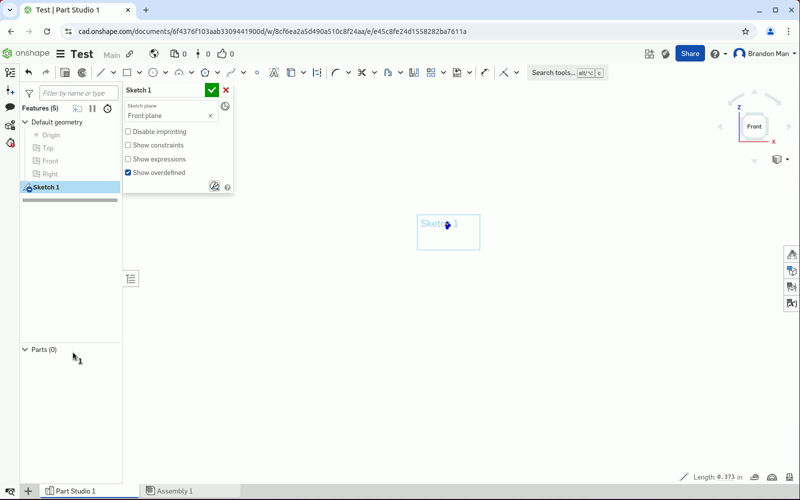
key(shift+e)
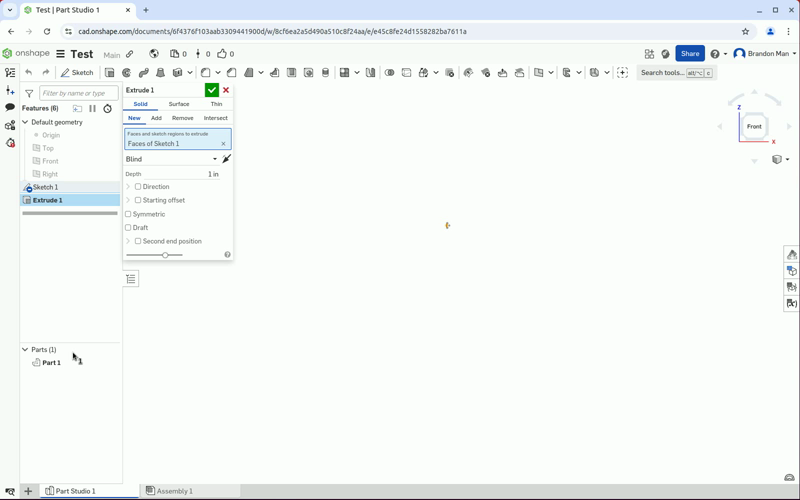
mouse_move(143, 106)
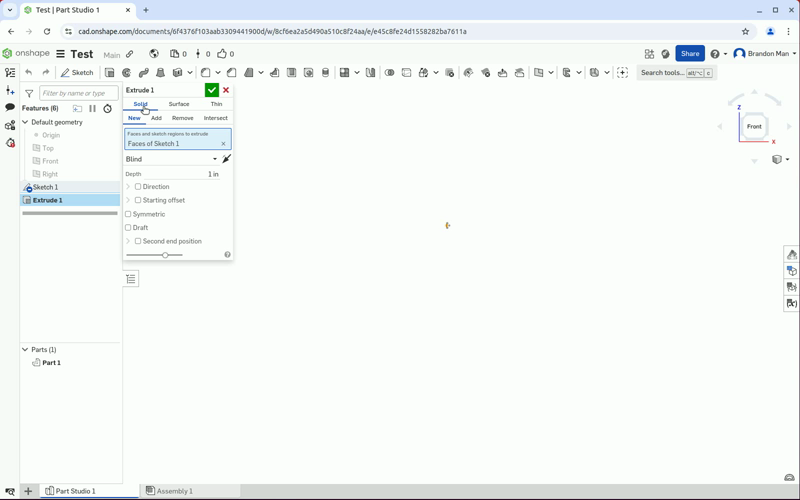
click(143, 106)
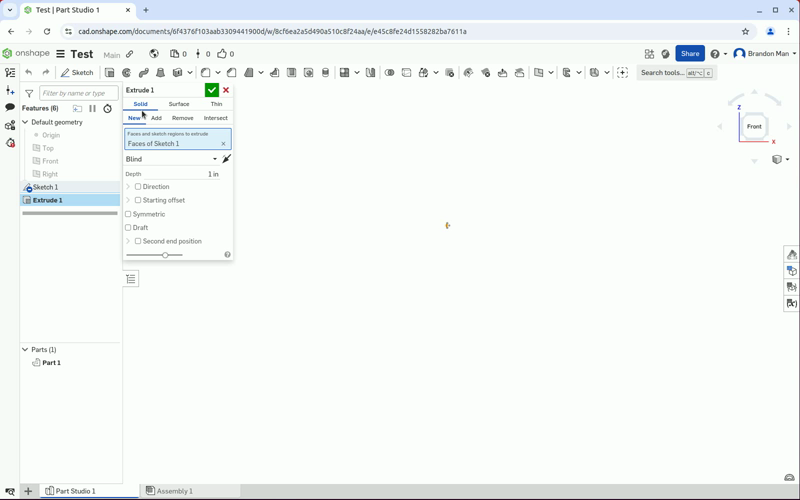
mouse_move(137, 120)
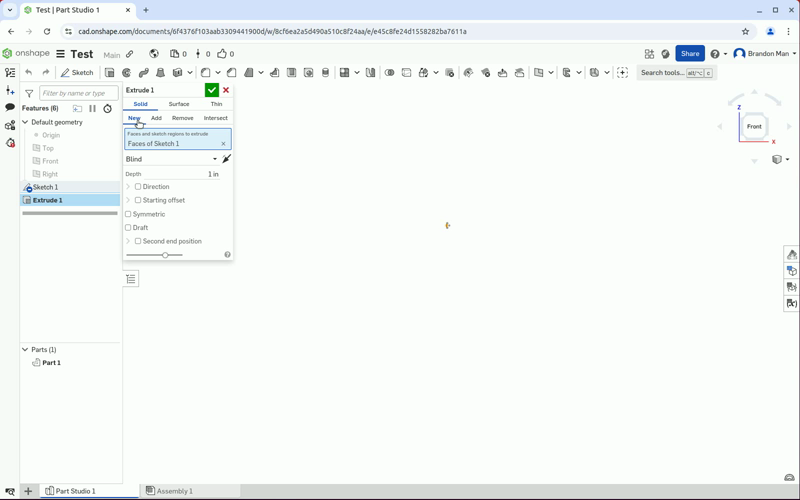
click(137, 120)
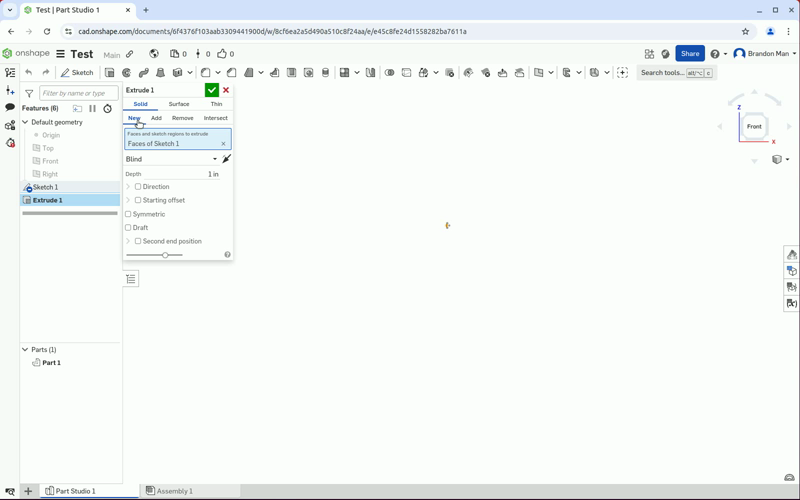
key(tab, 4)
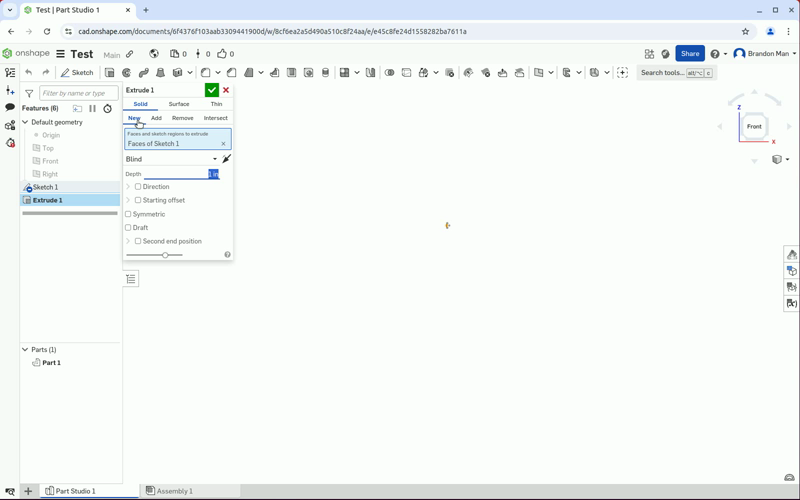
text(0.481)
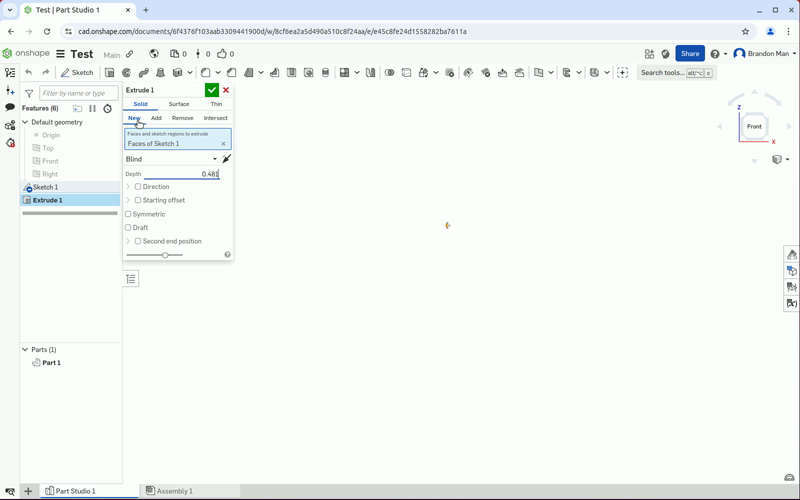
key(enter)
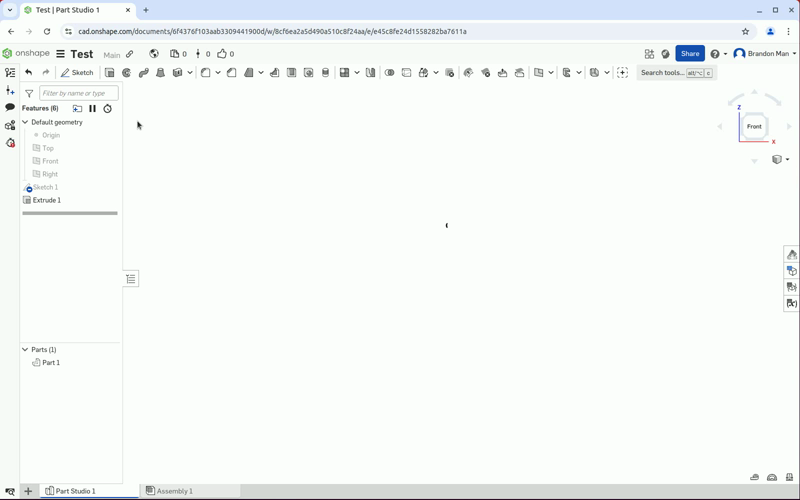
key(shift+h)
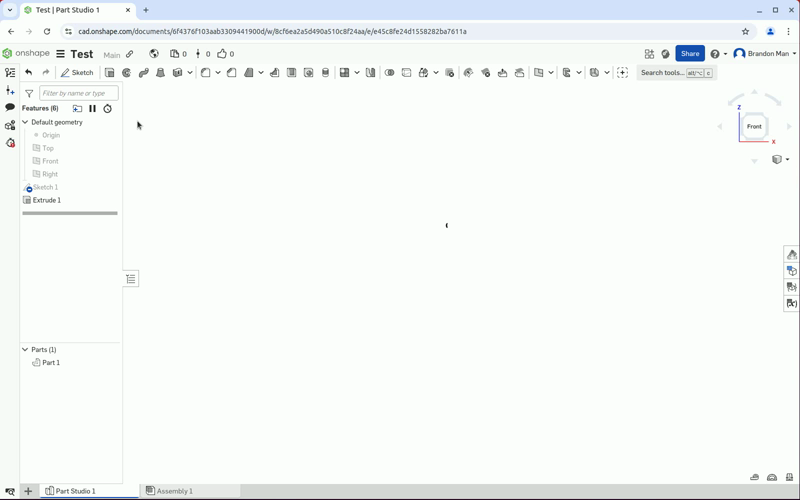
key(shift+h)
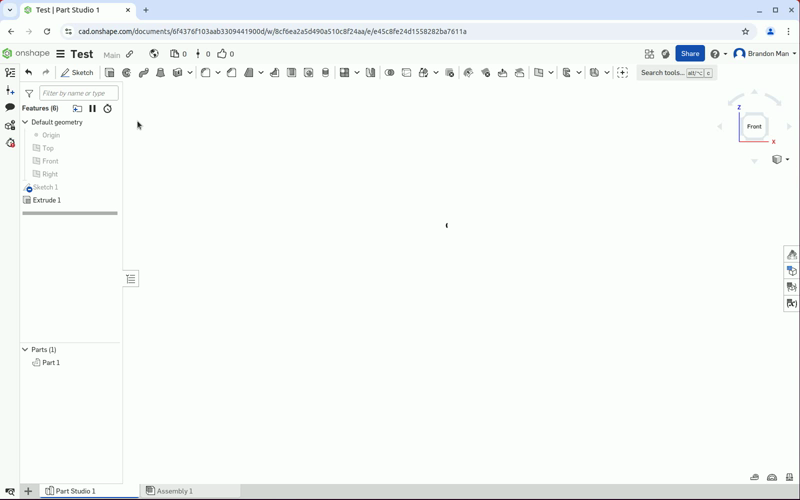
mouse_move(73, 189)
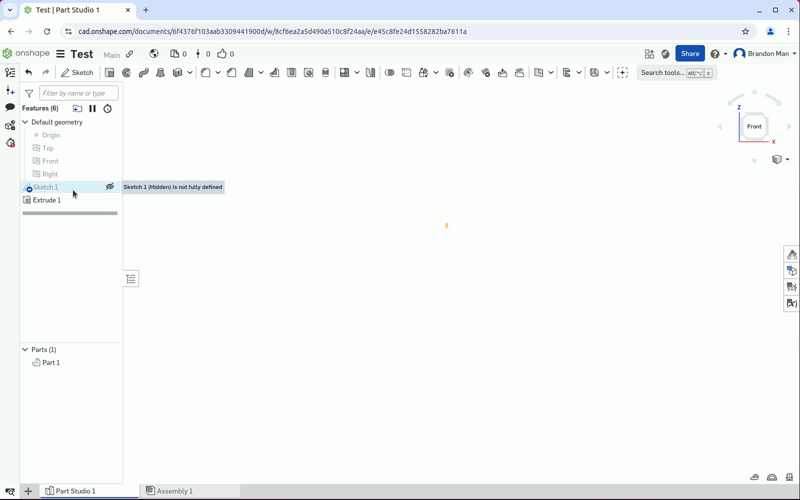
click(73, 189)
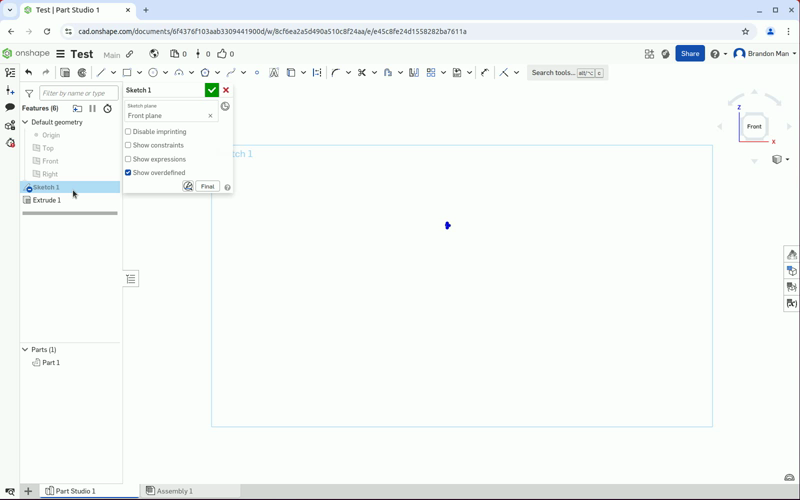
mouse_move(229, 92)
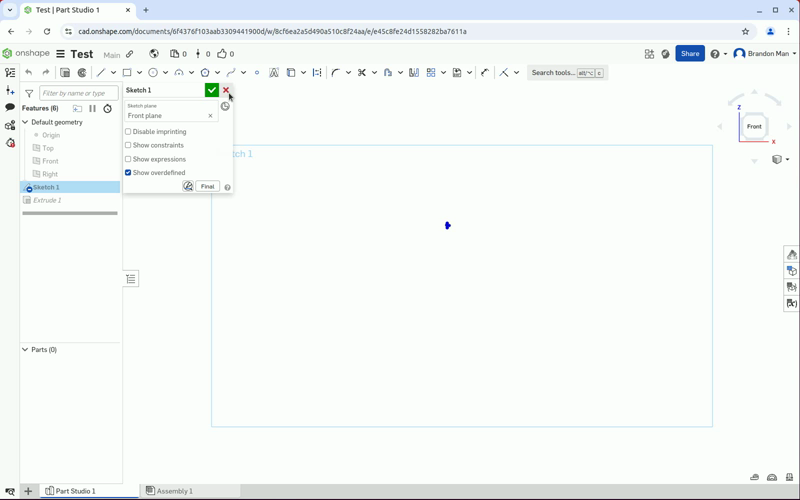
click(229, 92)
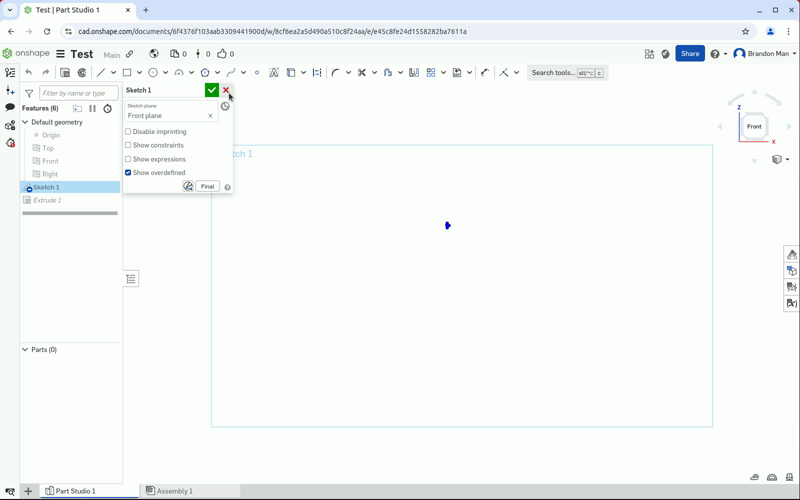
key(shift+s)
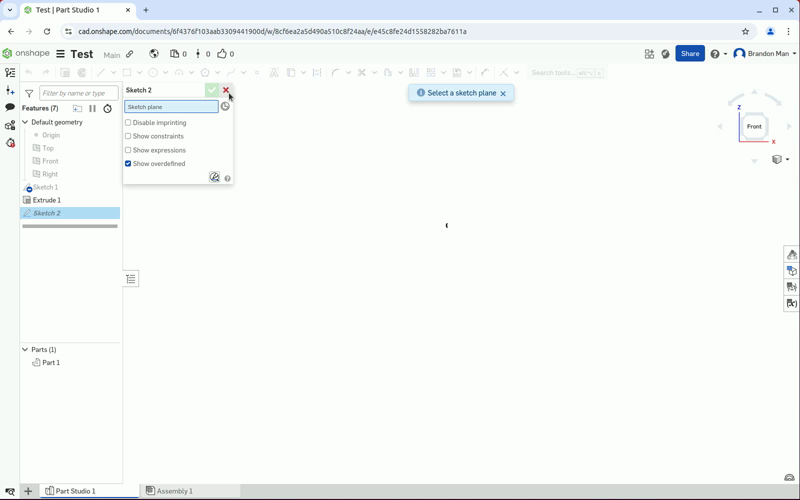
mouse_move(73, 163)
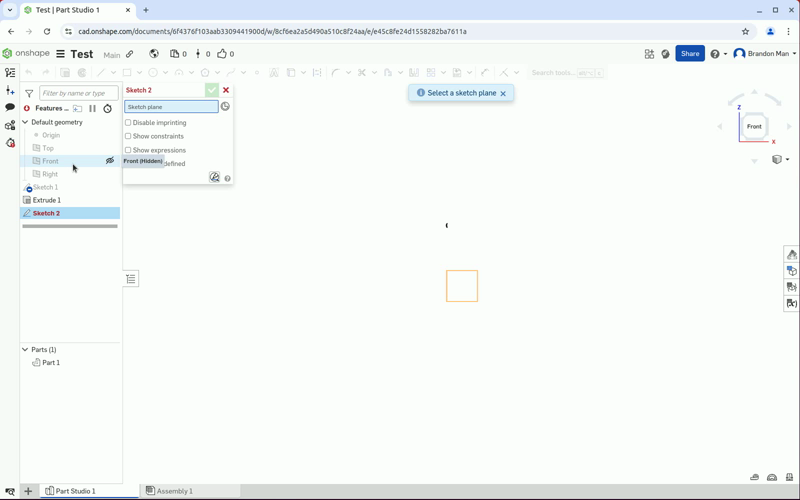
click(73, 163)
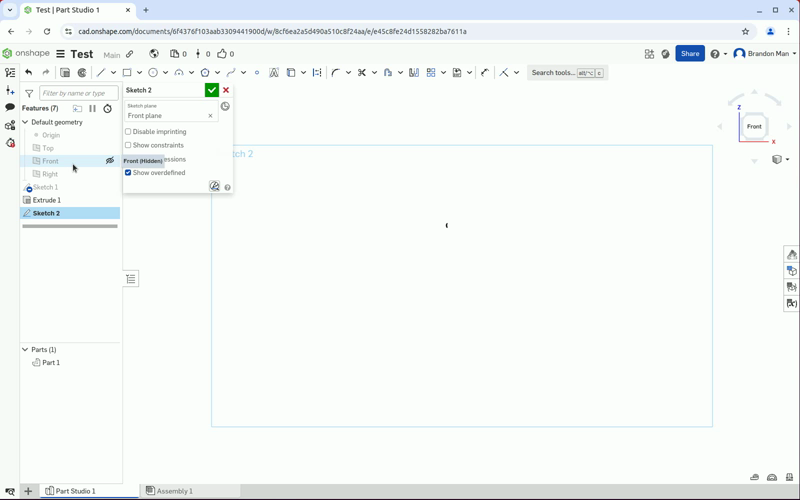
mouse_move(73, 352)
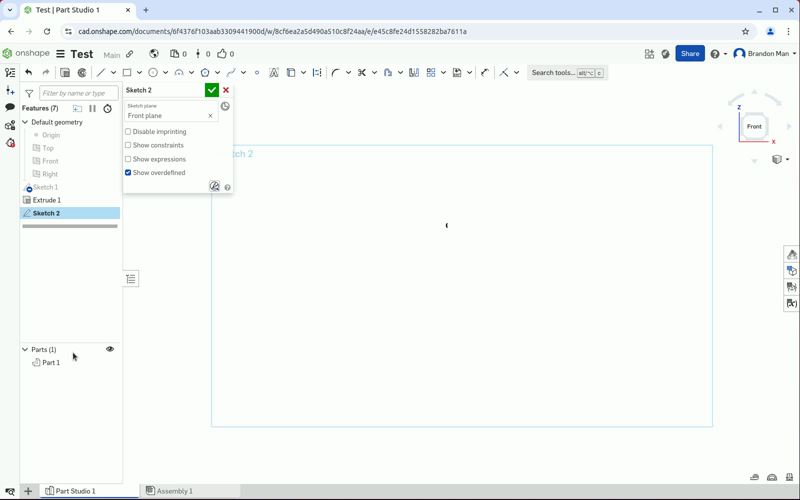
key(y)
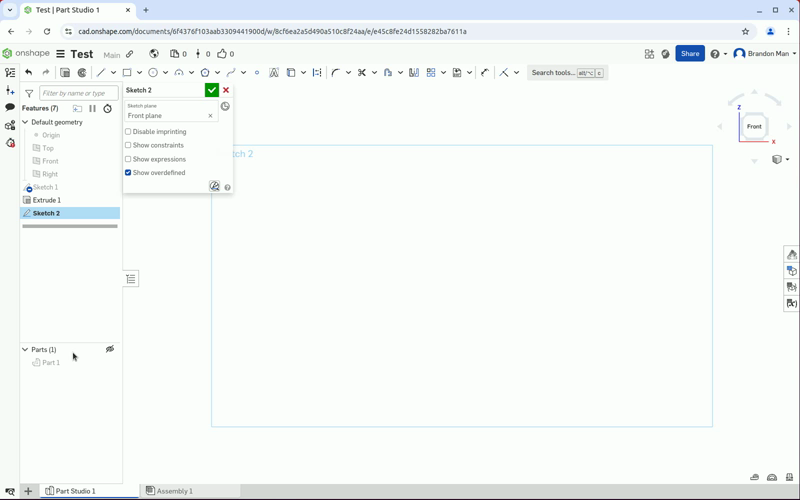
key(a)
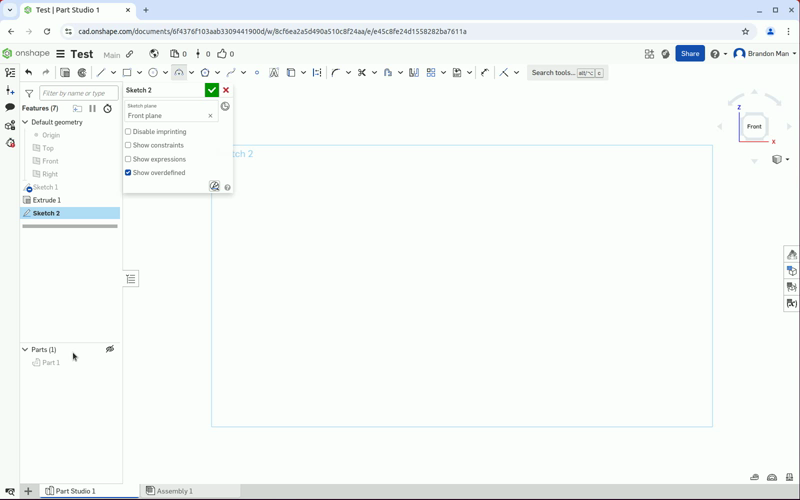
key_down(shift)
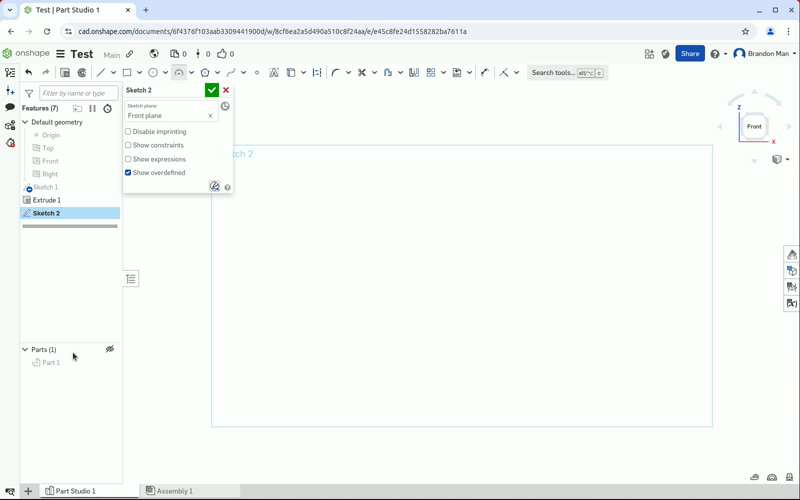
mouse_move(474, 227)
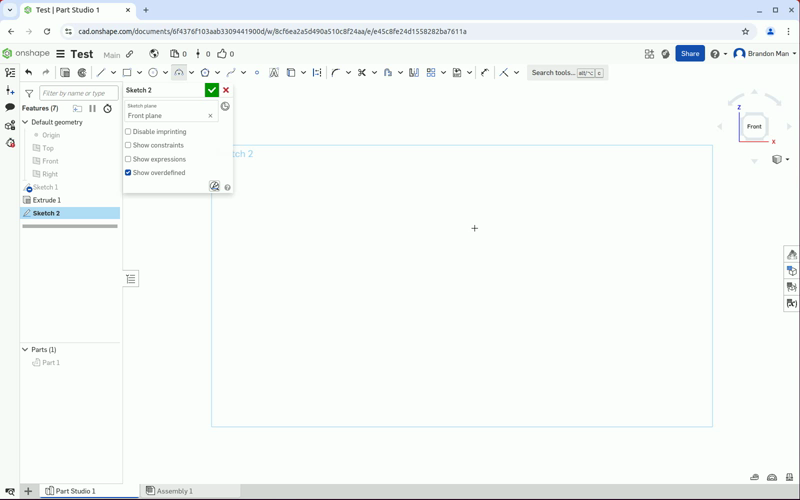
click(474, 227)
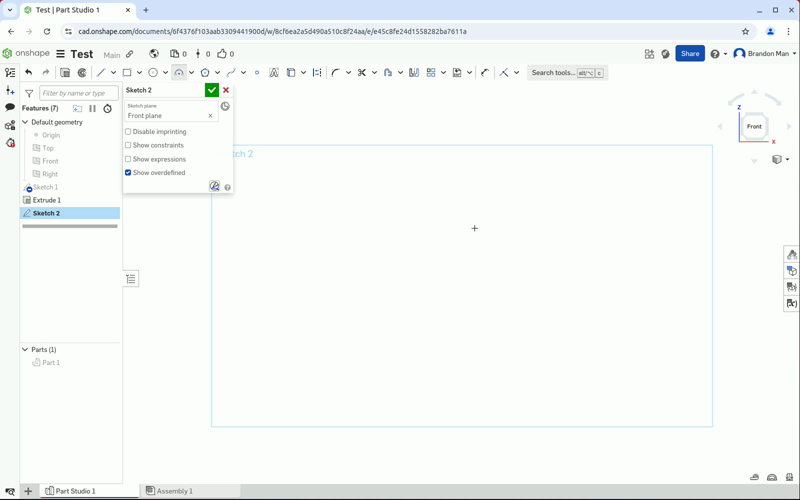
key_up(shift)
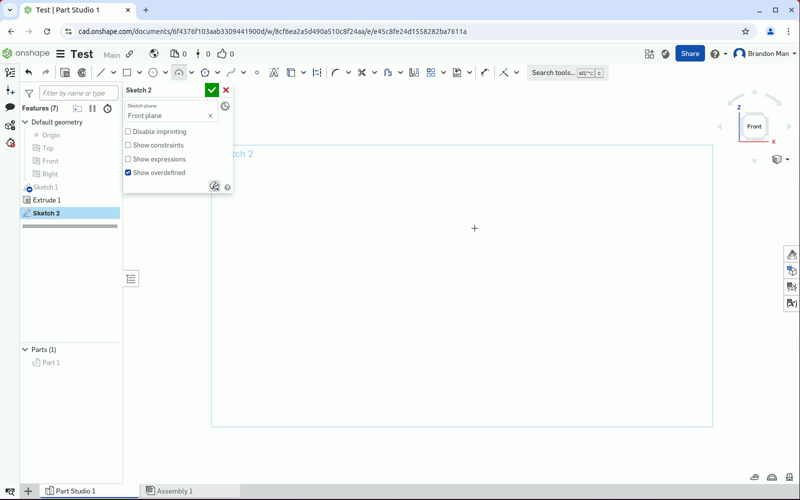
key_down(shift)
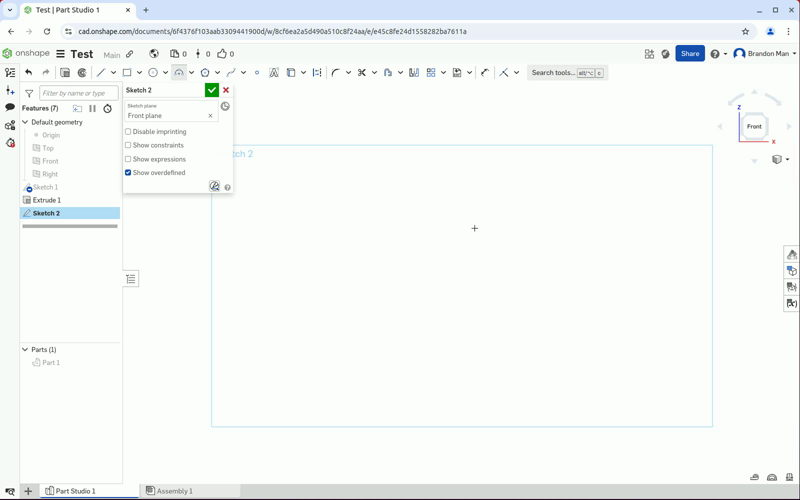
mouse_move(474, 223)
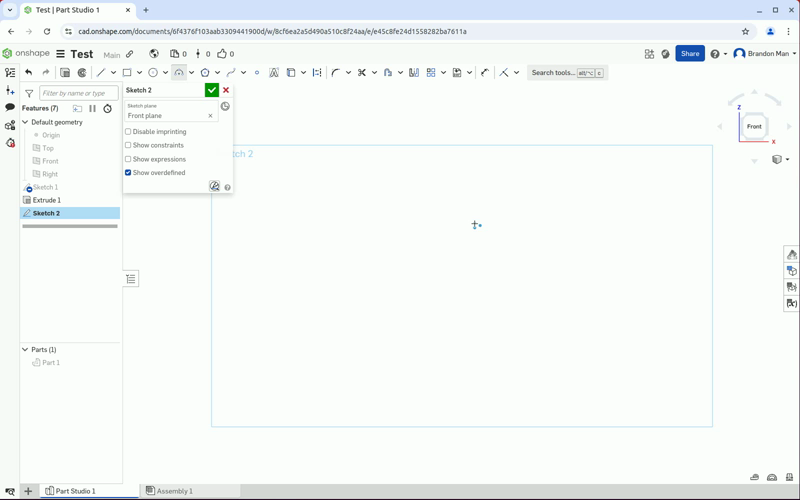
scroll(6)
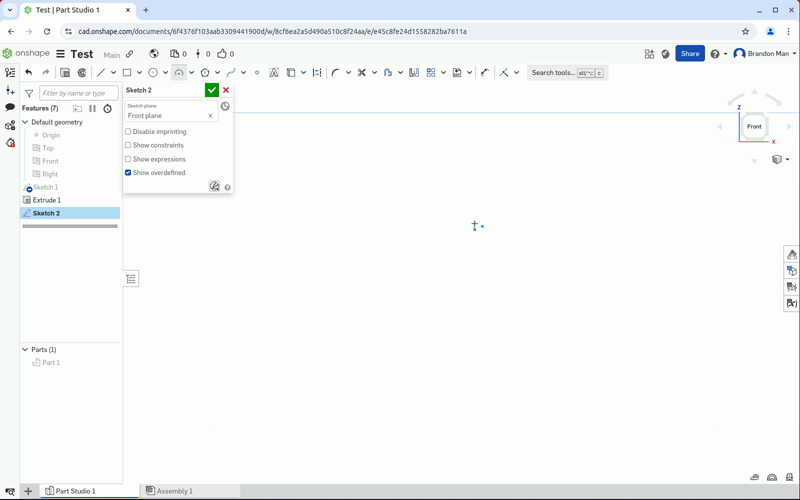
scroll(6)
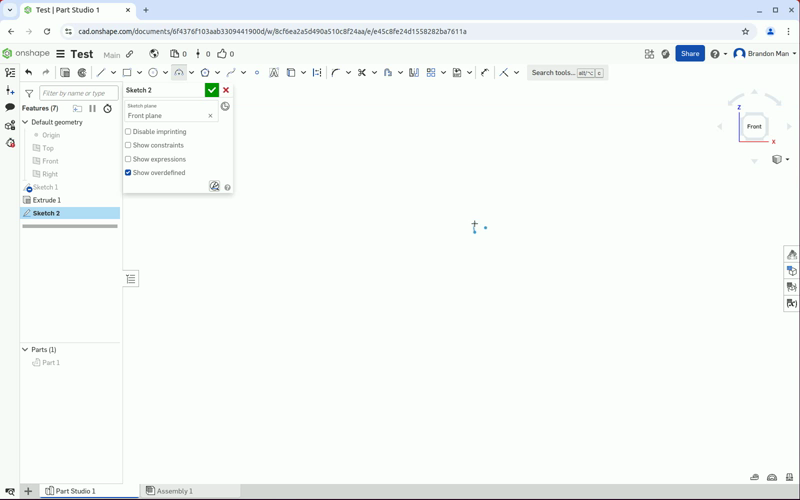
scroll(6)
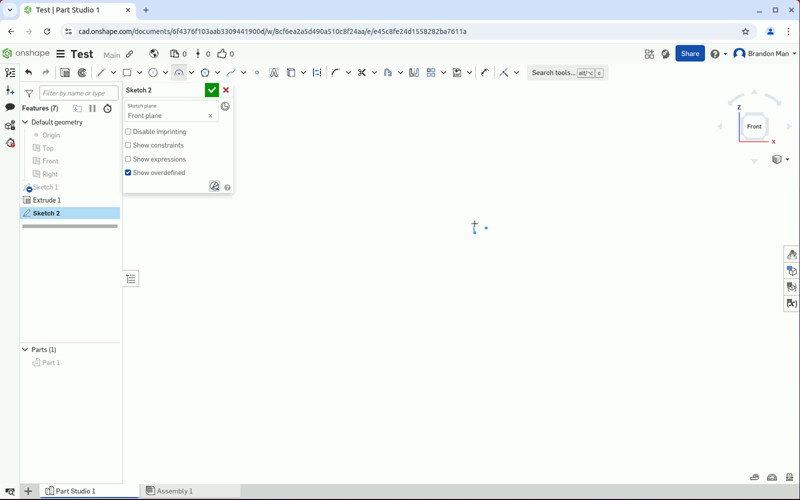
scroll(6)
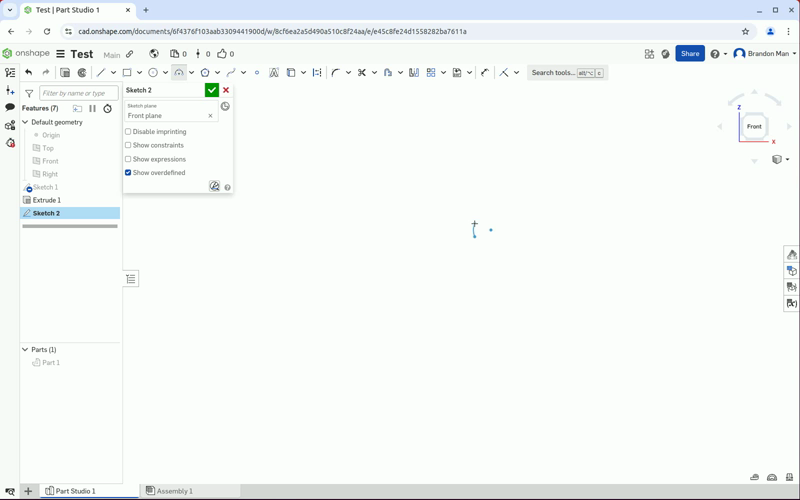
scroll(6)
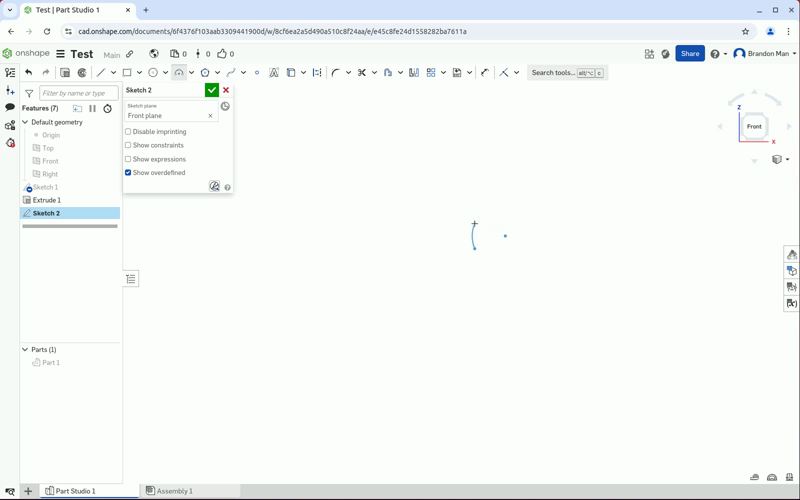
scroll(6)
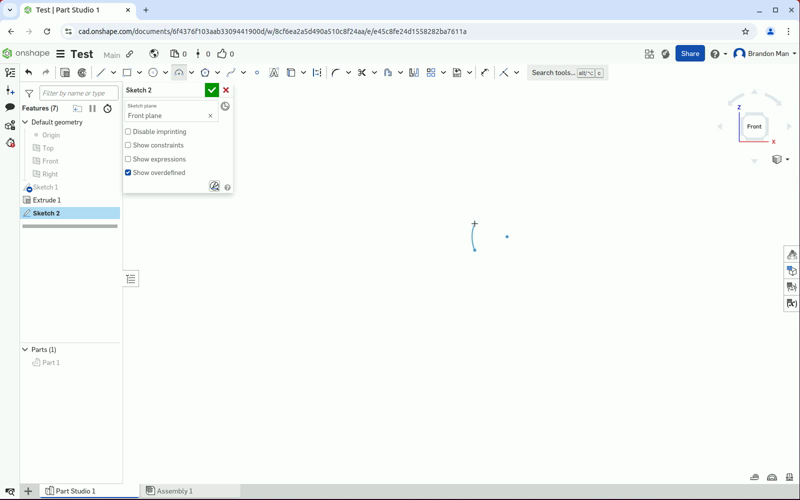
scroll(6)
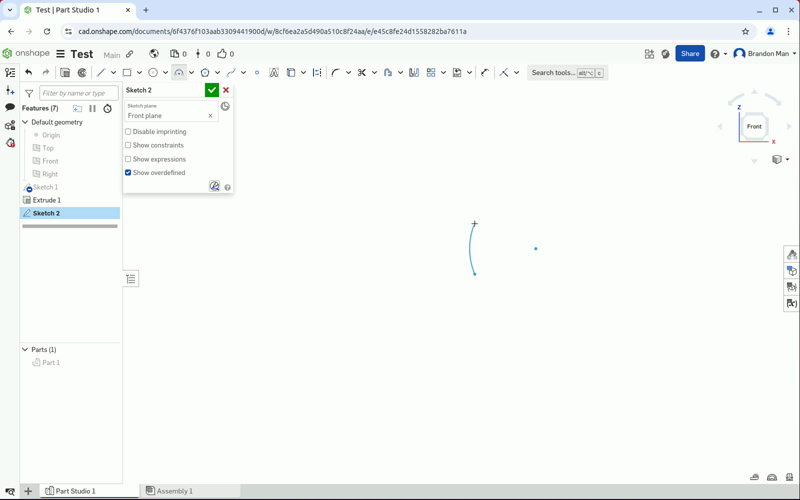
click(474, 223)
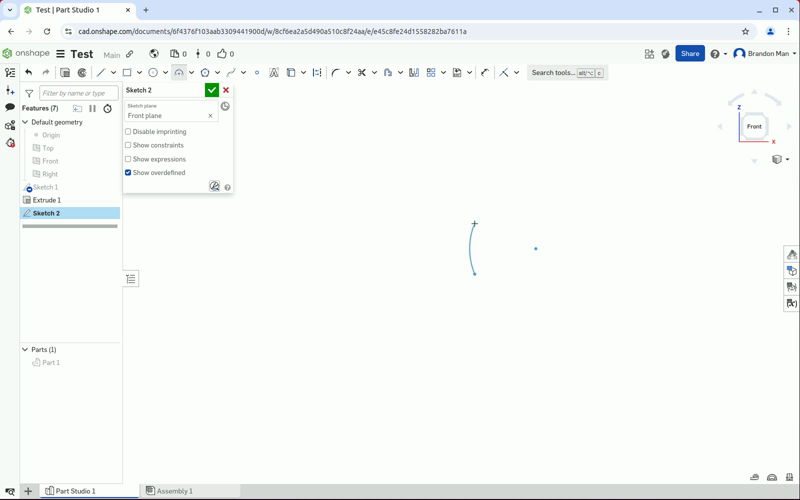
scroll(-6)
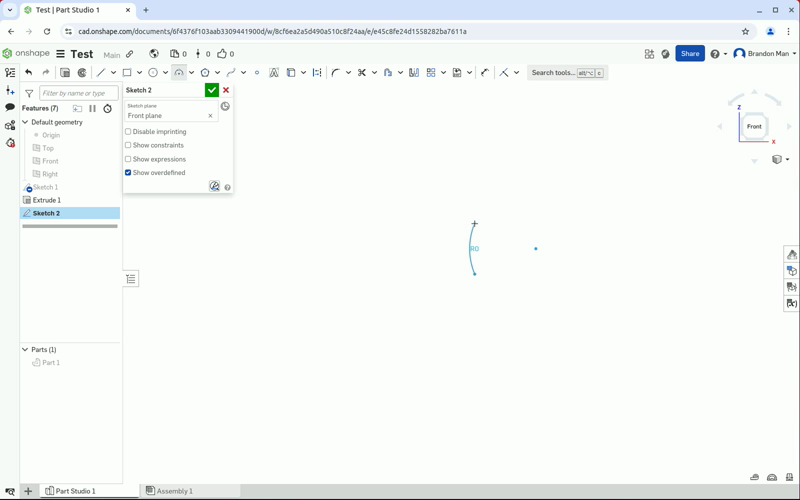
scroll(-6)
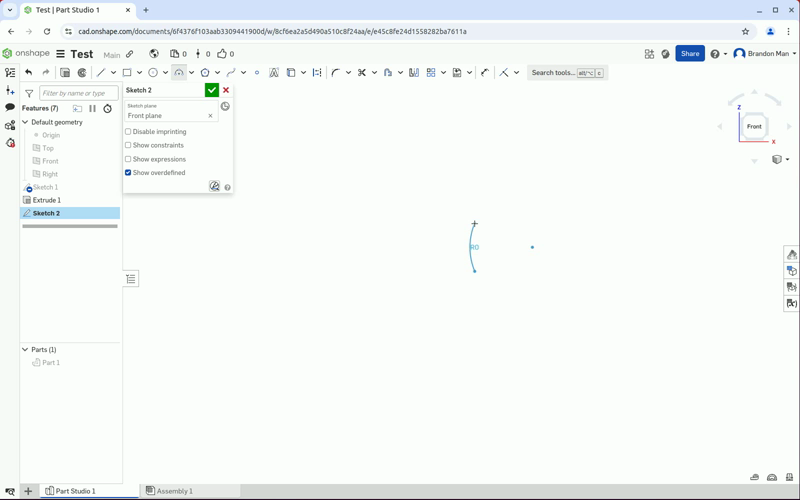
scroll(-6)
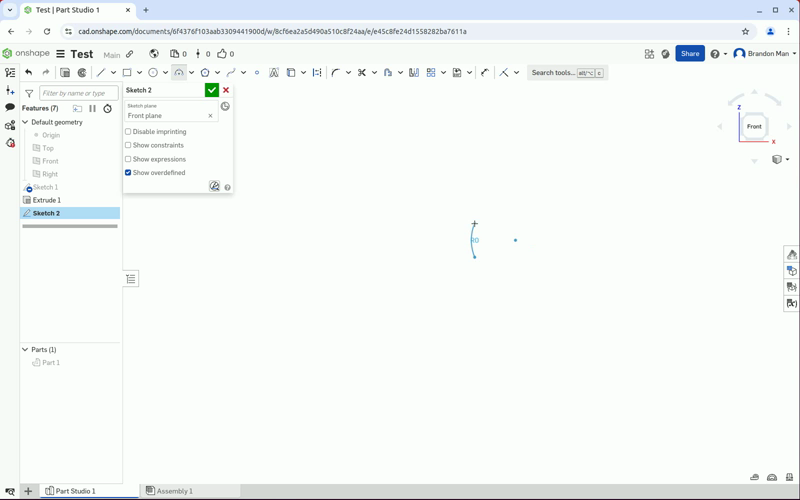
scroll(-6)
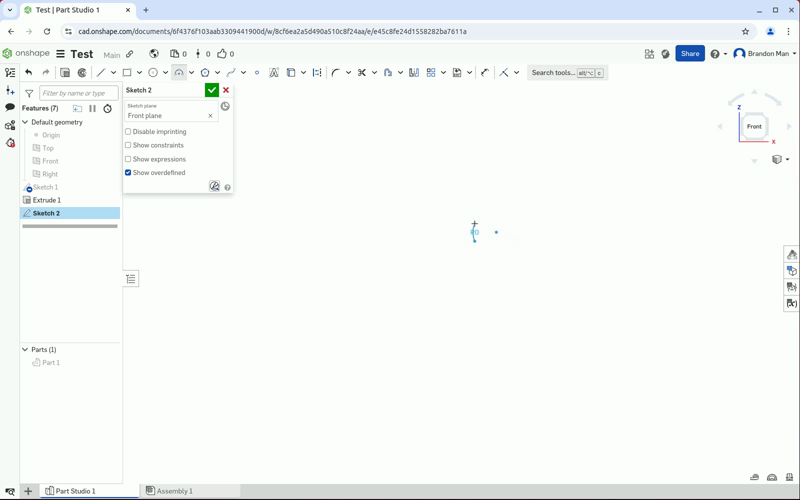
scroll(-6)
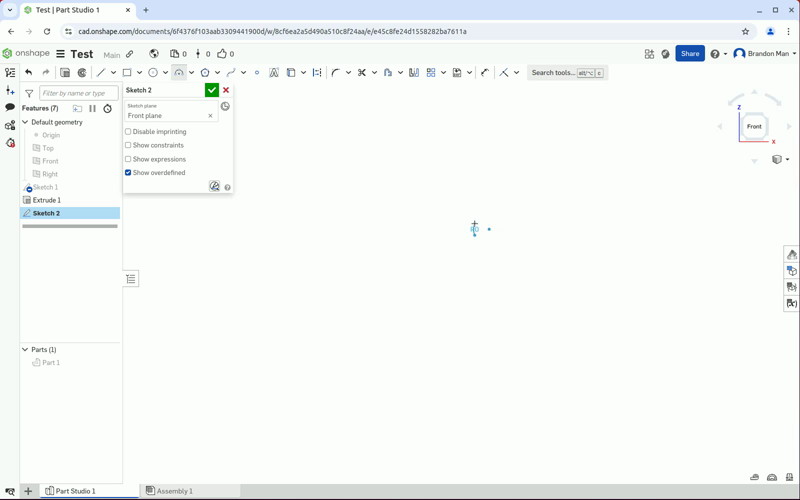
scroll(-6)
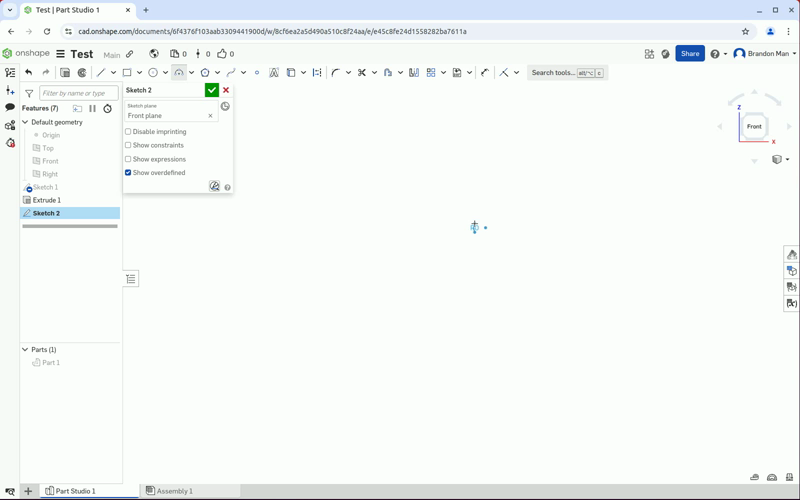
scroll(-6)
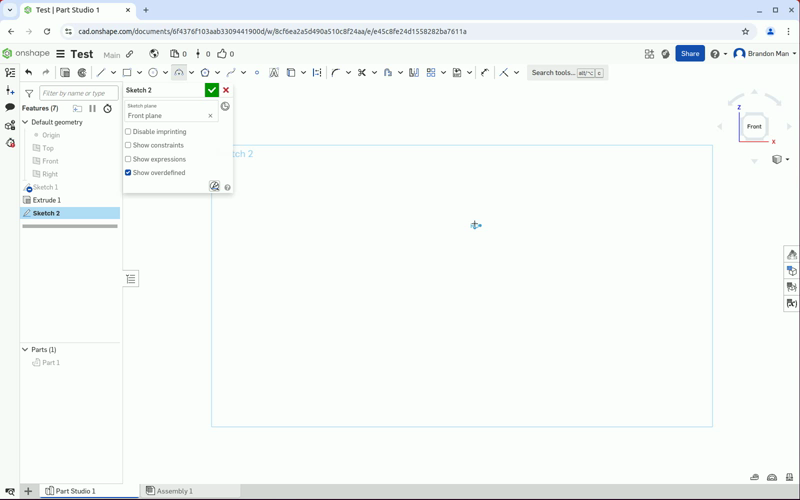
mouse_move(475, 225)
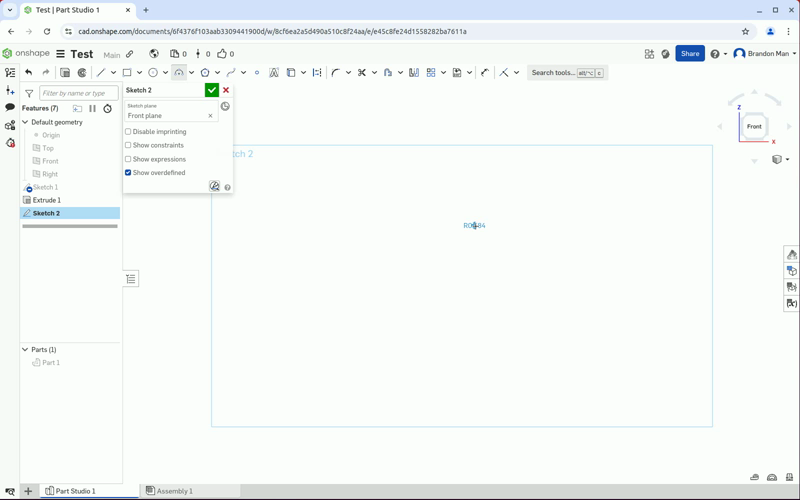
scroll(6)
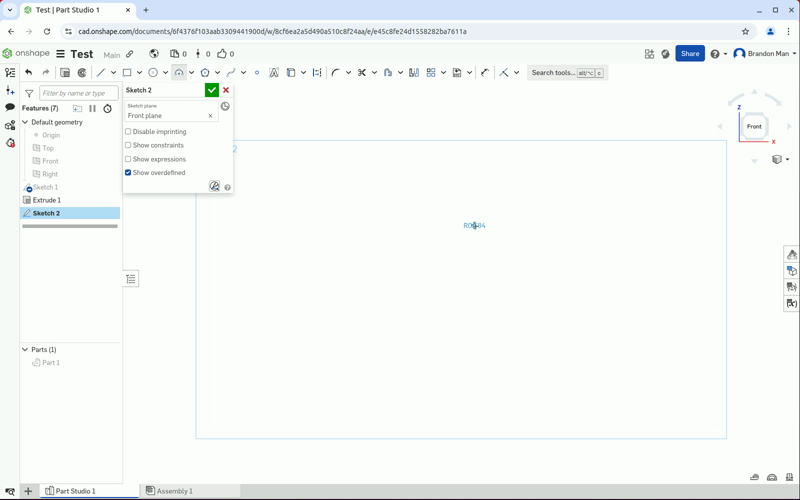
scroll(6)
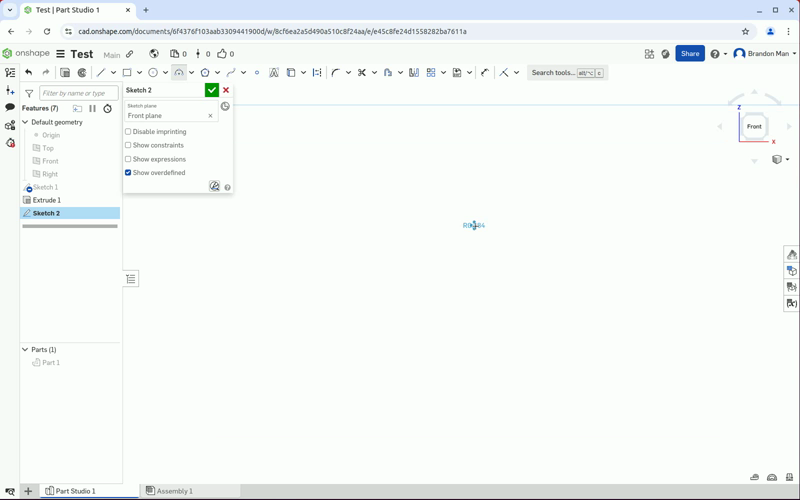
scroll(6)
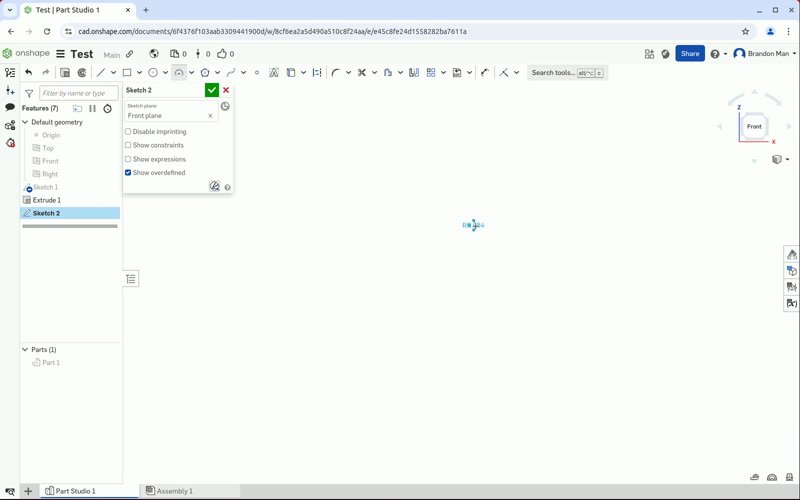
scroll(6)
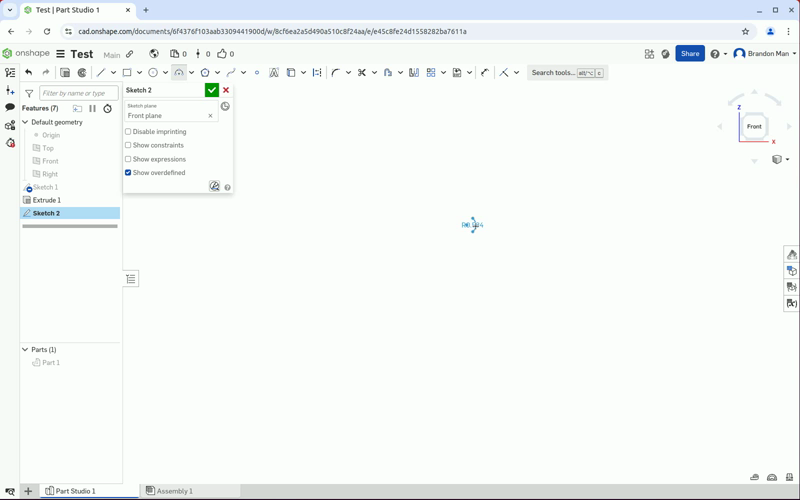
scroll(6)
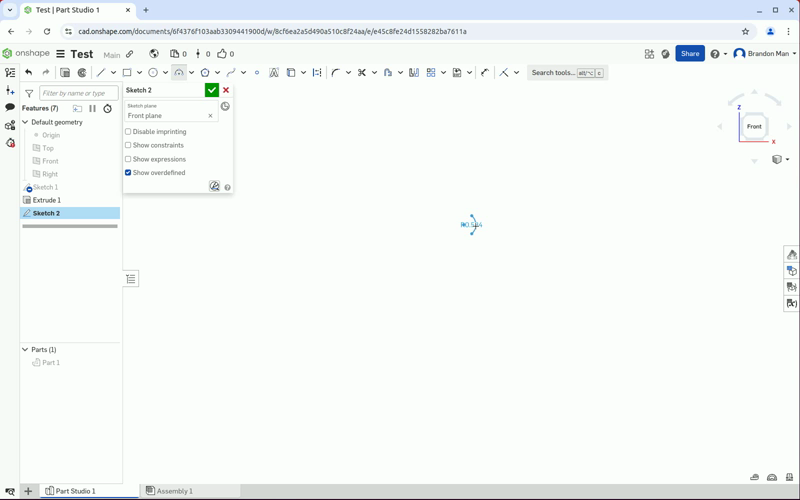
scroll(6)
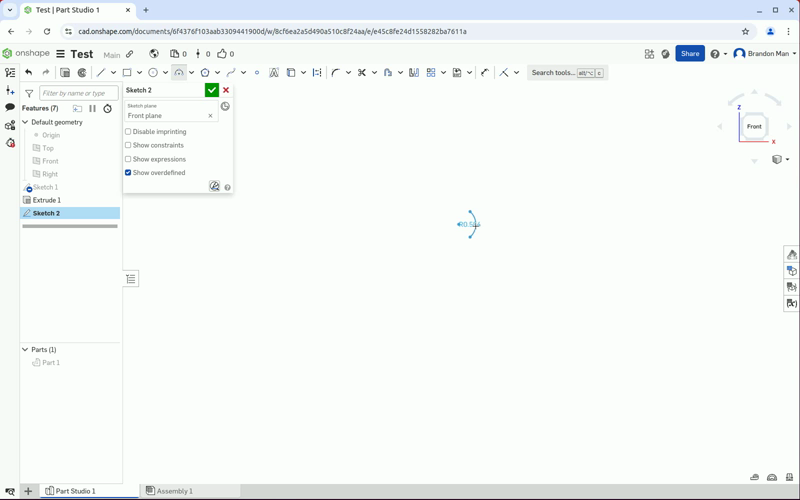
scroll(6)
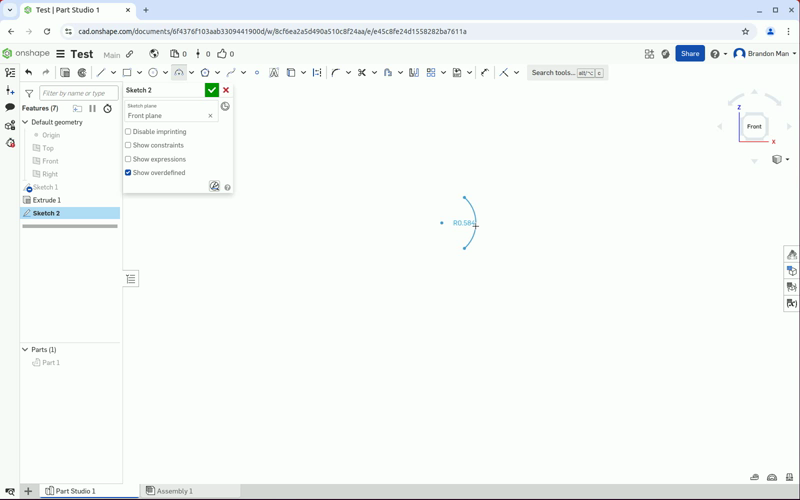
click(475, 225)
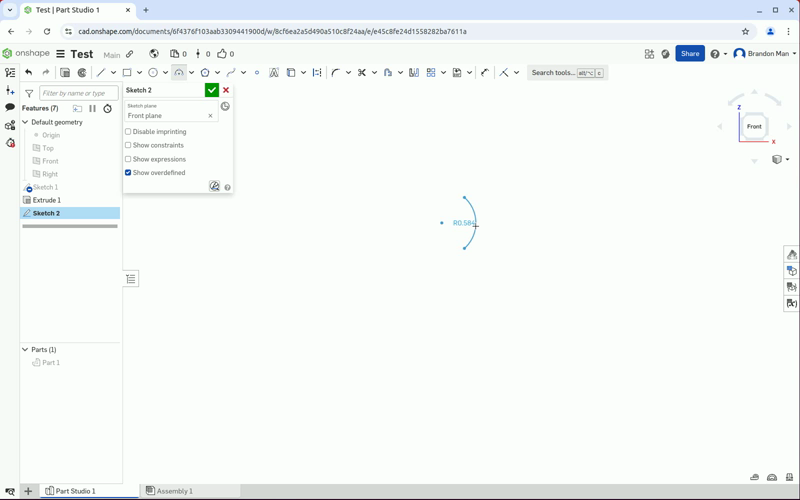
scroll(-6)
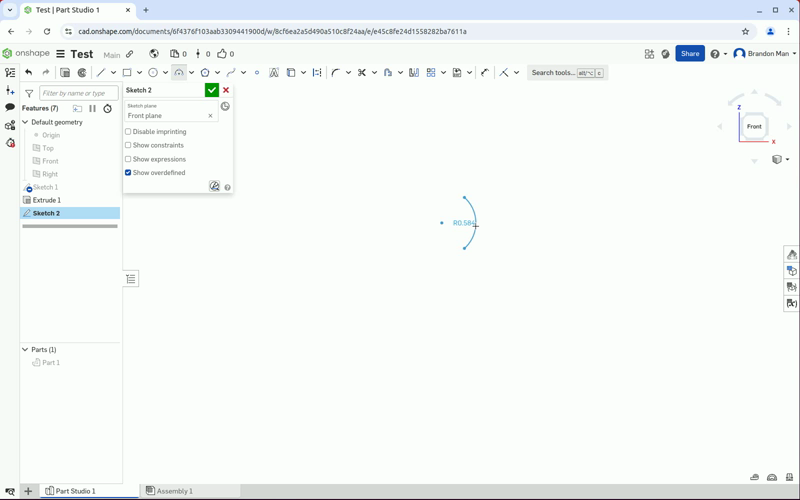
scroll(-6)
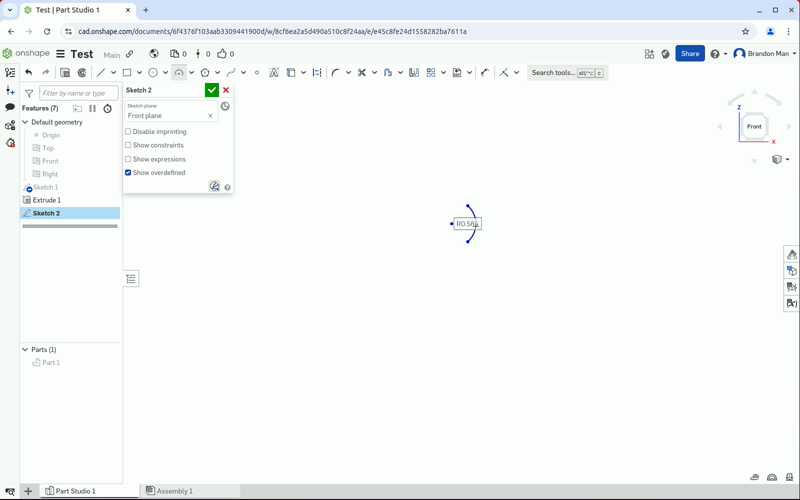
scroll(-6)
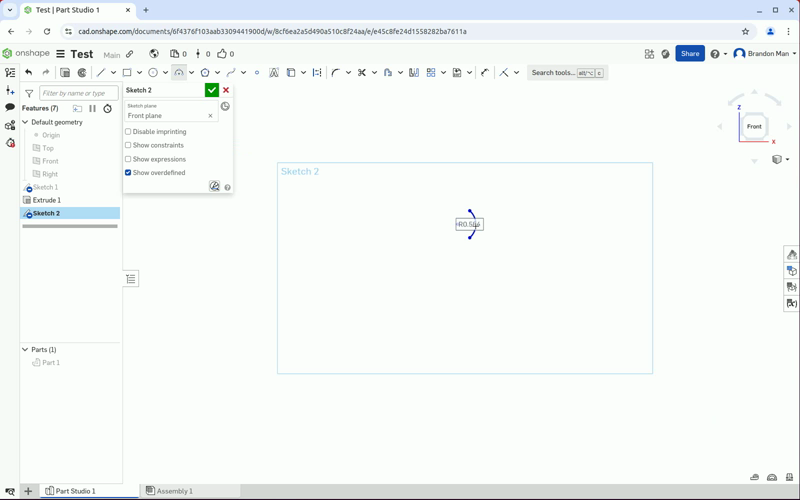
scroll(-6)
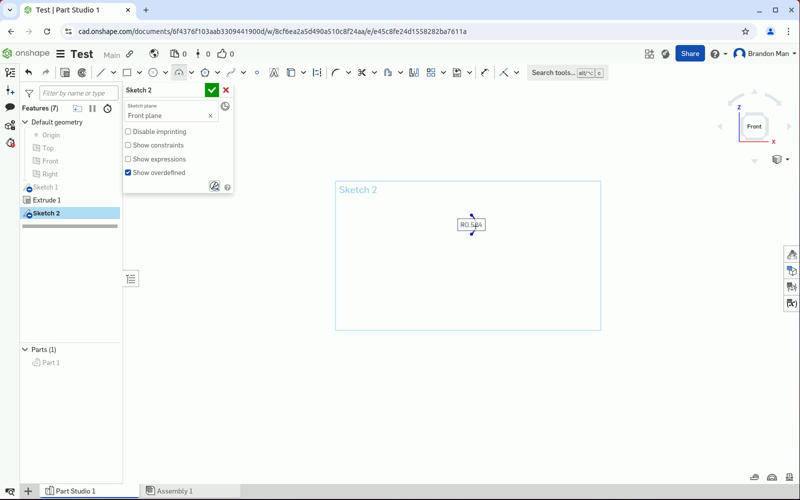
scroll(-6)
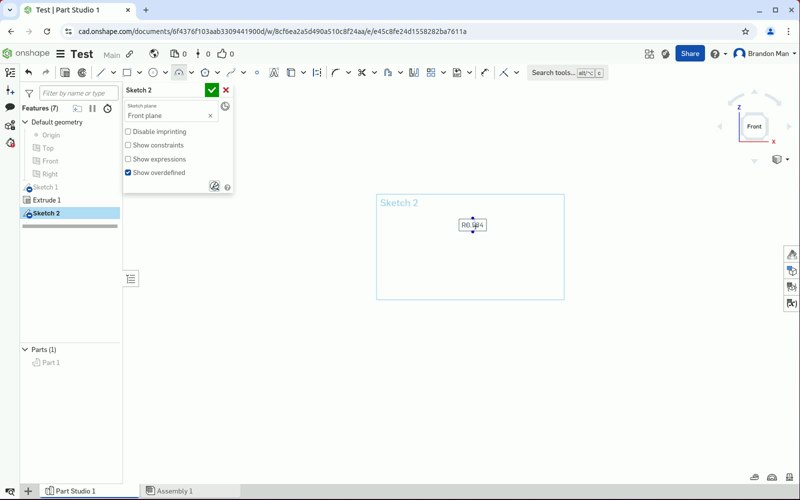
scroll(-6)
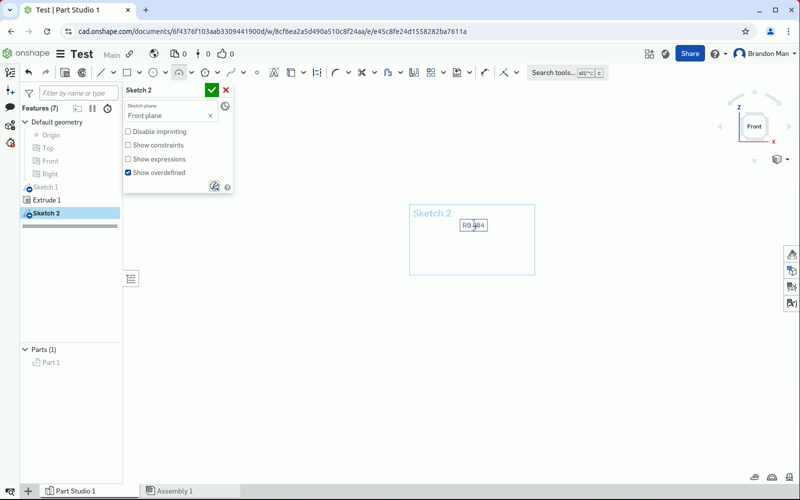
scroll(-6)
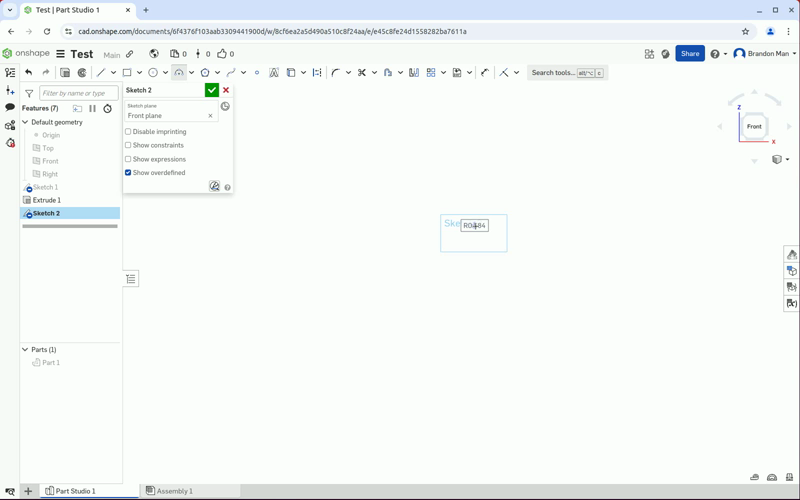
key_up(shift)
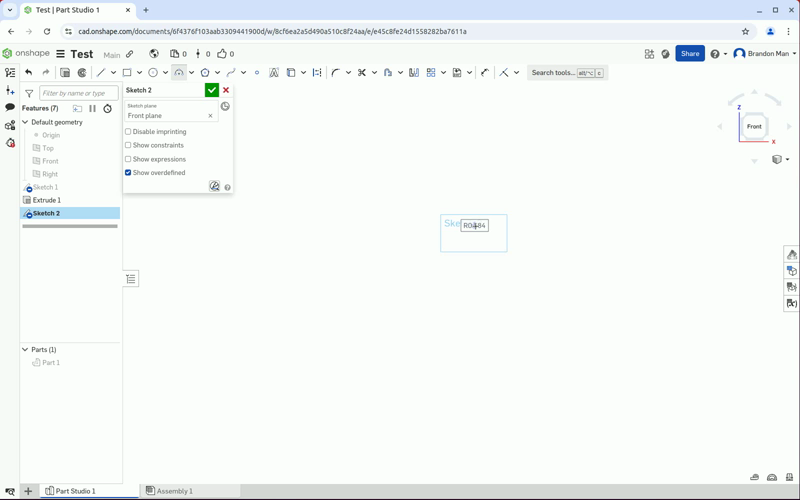
key(esc)
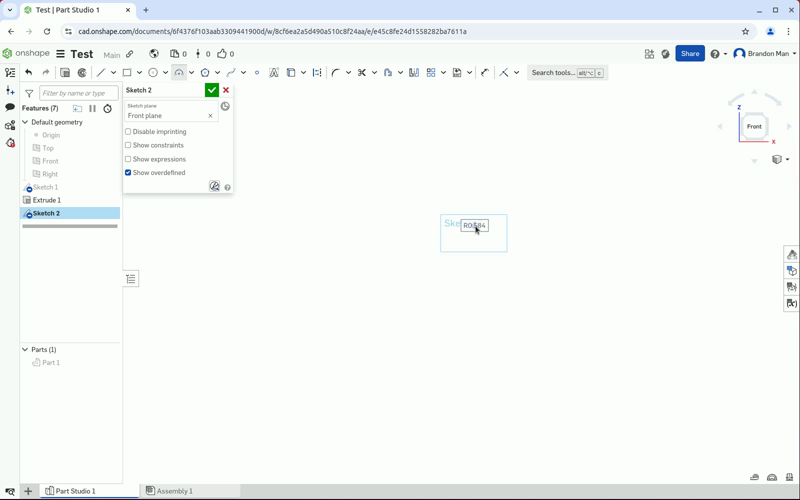
key(l)
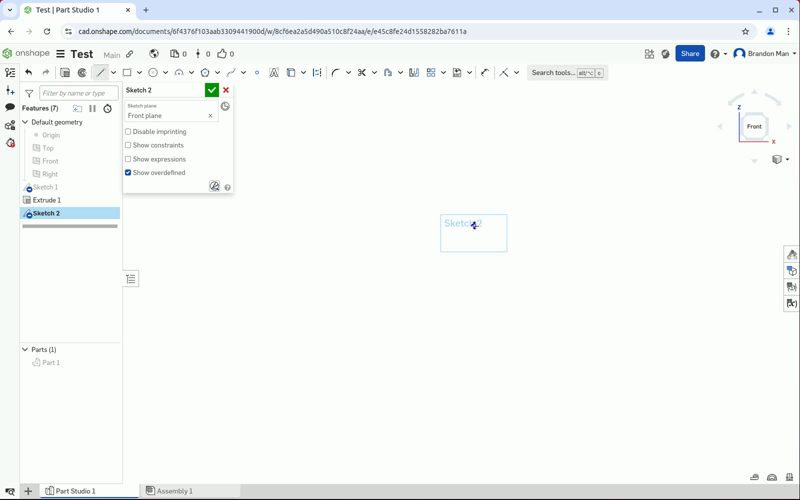
mouse_move(474, 223)
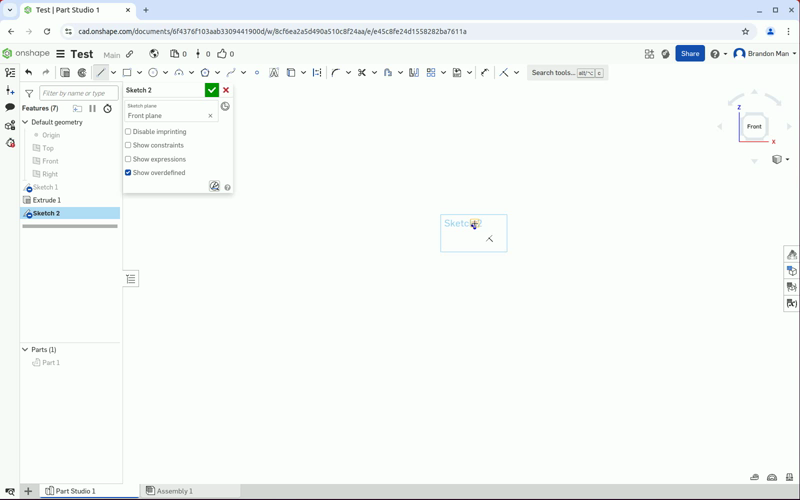
scroll(6)
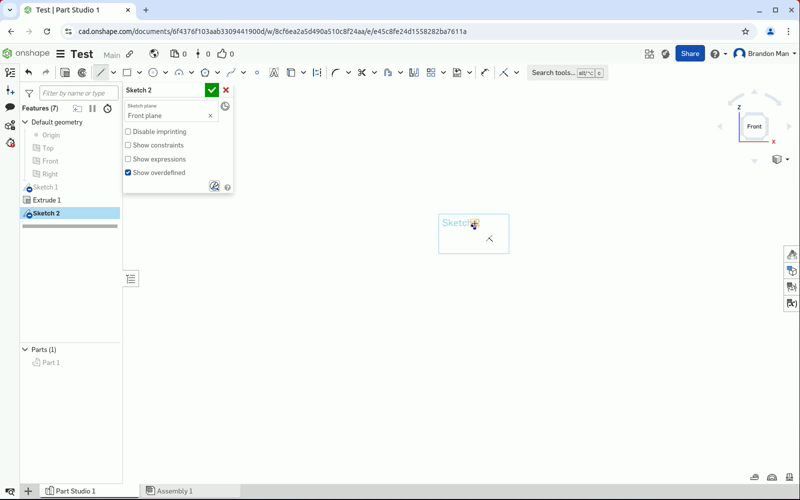
scroll(6)
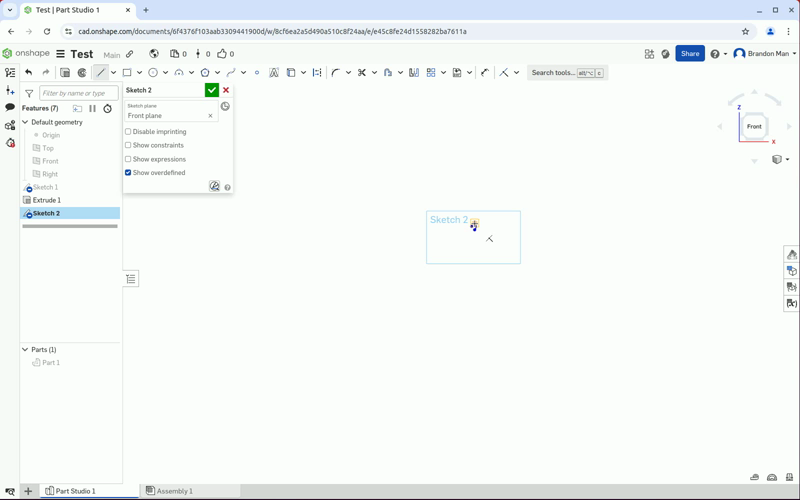
scroll(6)
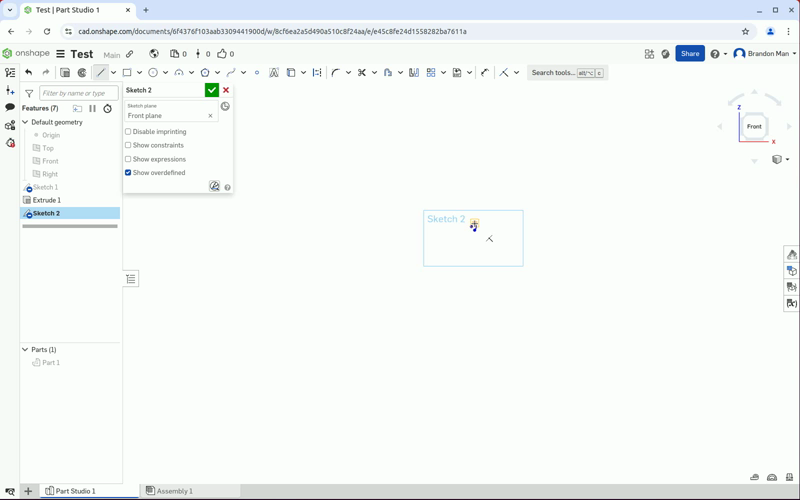
scroll(6)
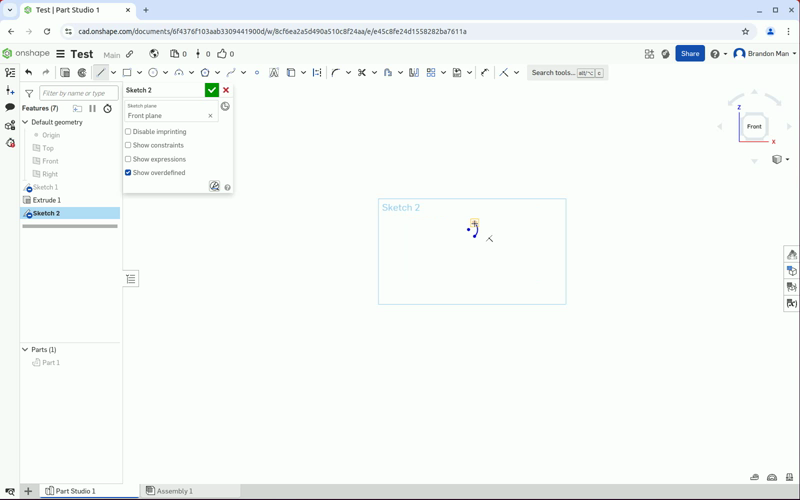
scroll(6)
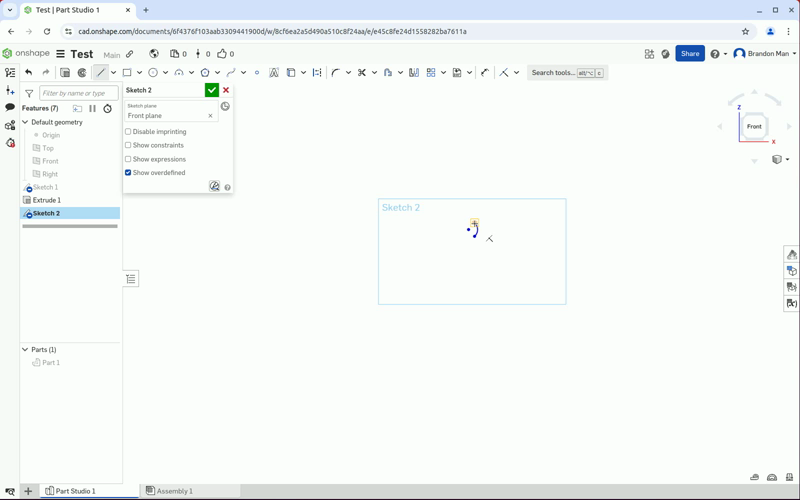
scroll(6)
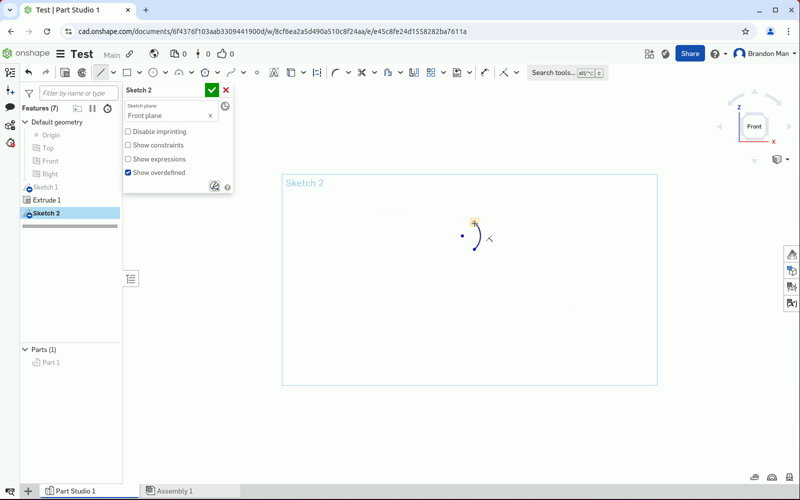
scroll(6)
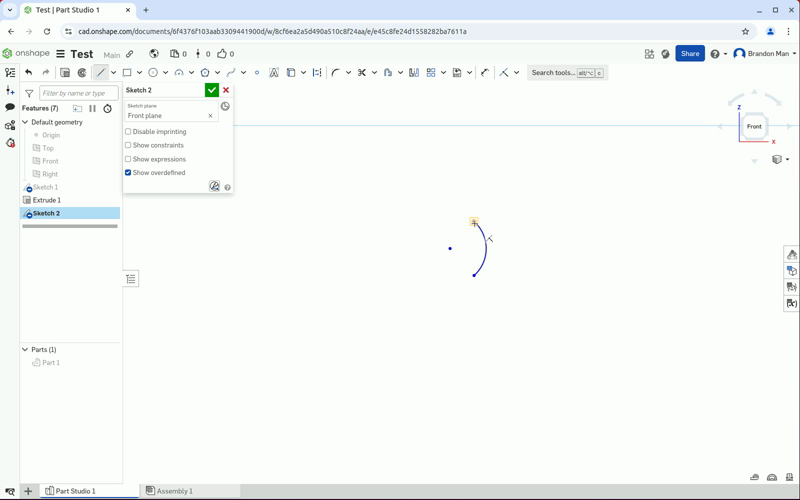
click(474, 223)
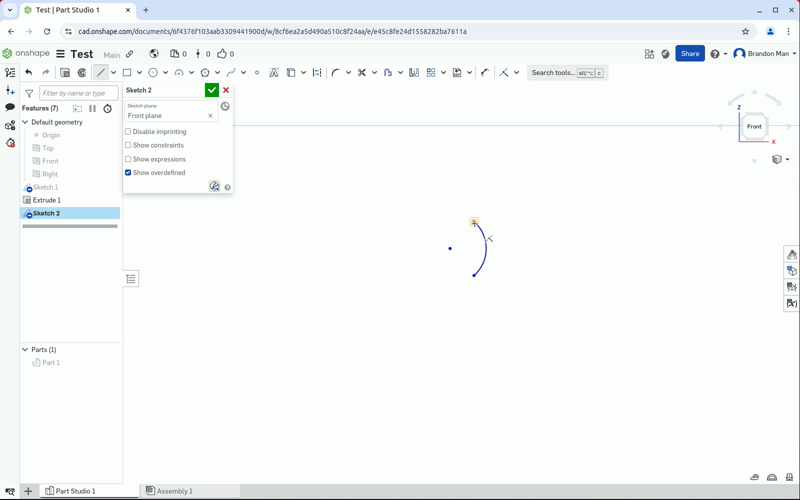
scroll(-6)
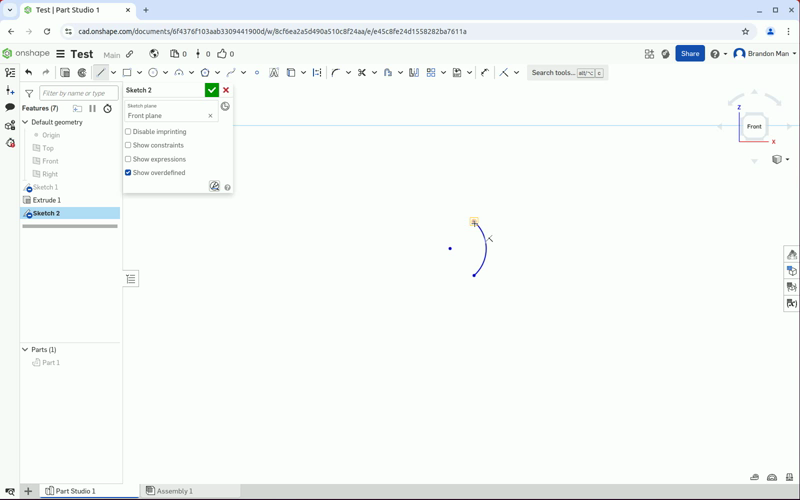
scroll(-6)
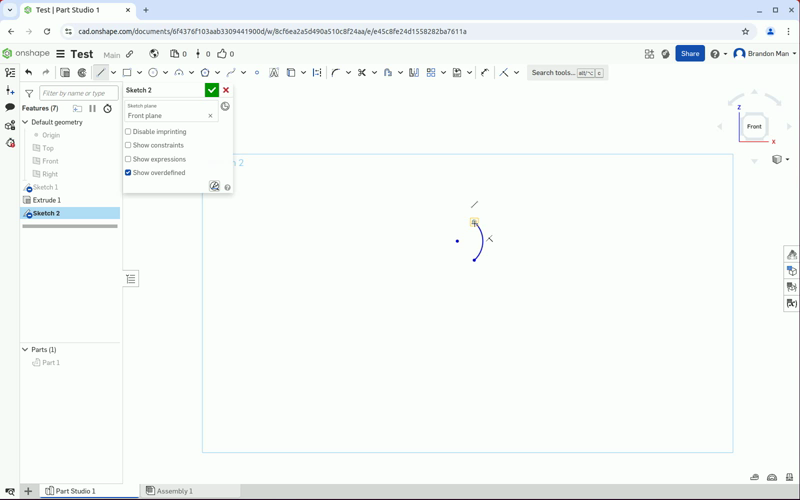
scroll(-6)
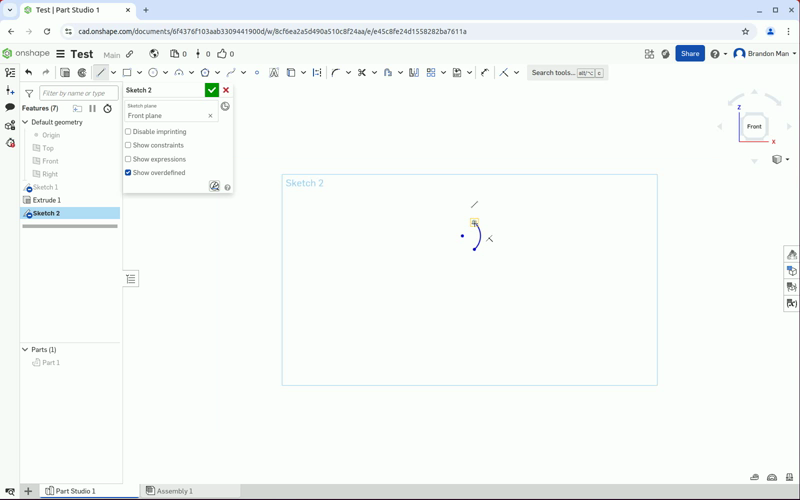
scroll(-6)
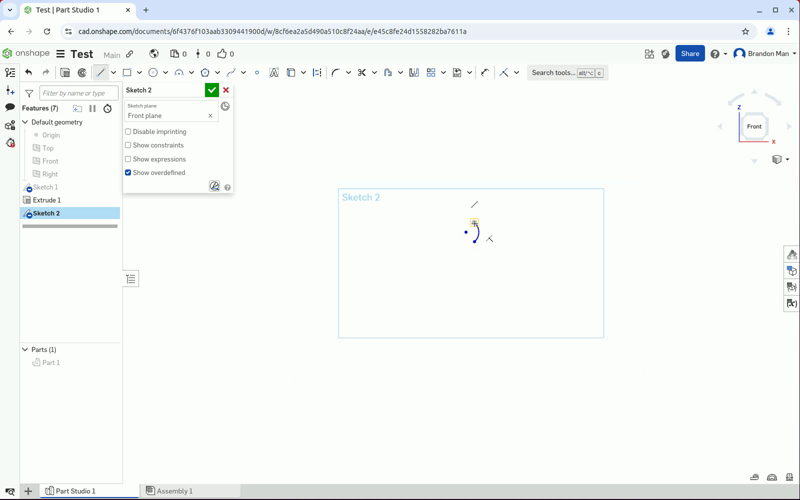
scroll(-6)
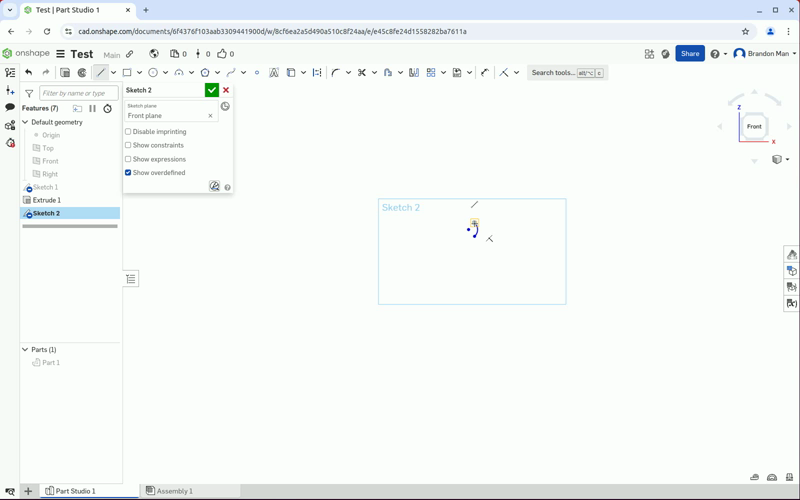
scroll(-6)
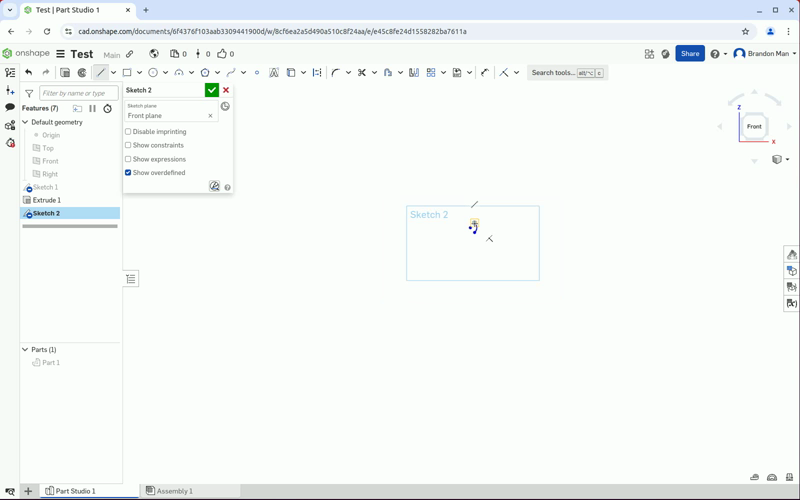
scroll(-6)
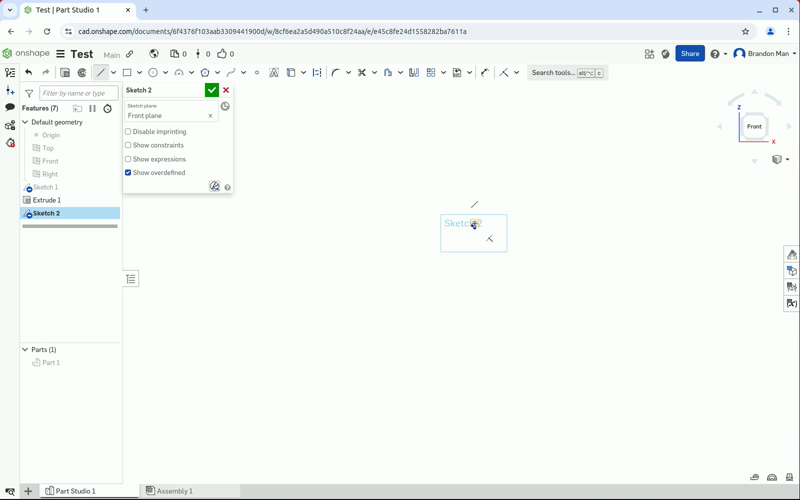
key_down(shift)
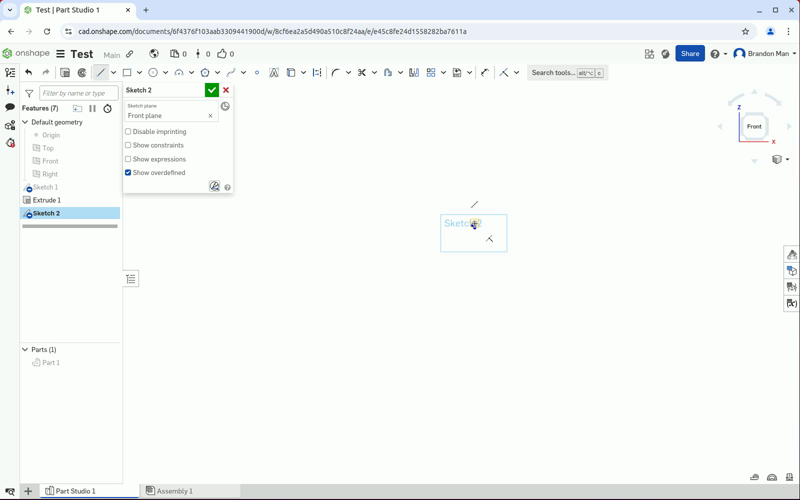
mouse_move(504, 223)
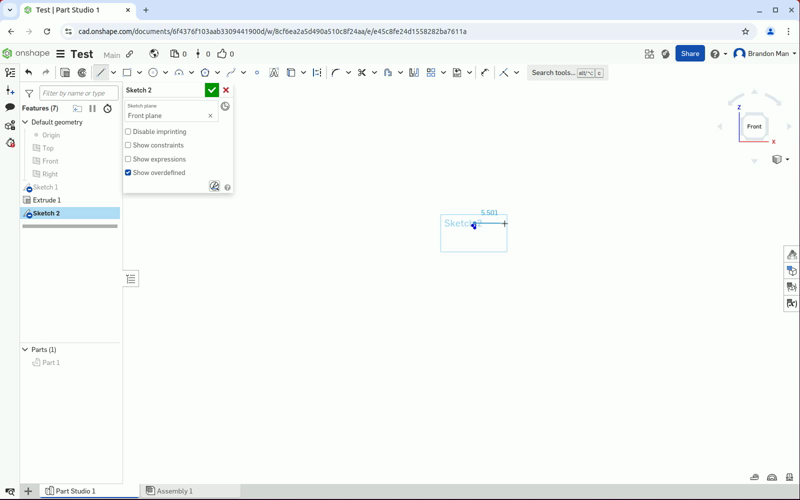
mouse_move(475, 225)
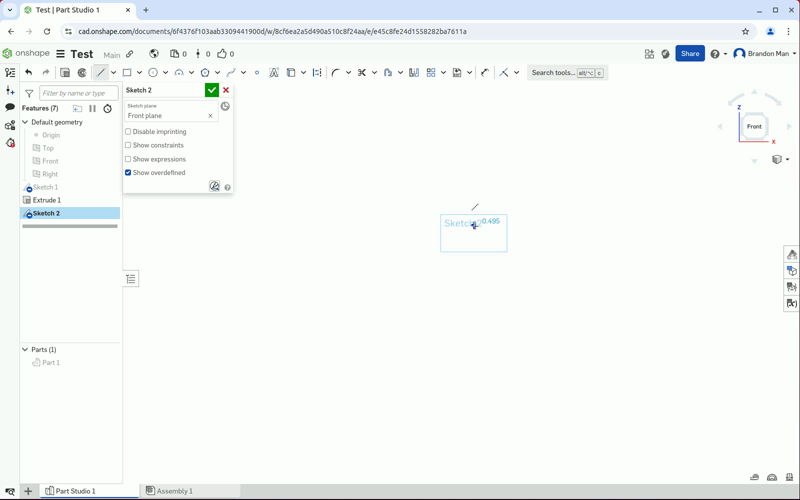
scroll(6)
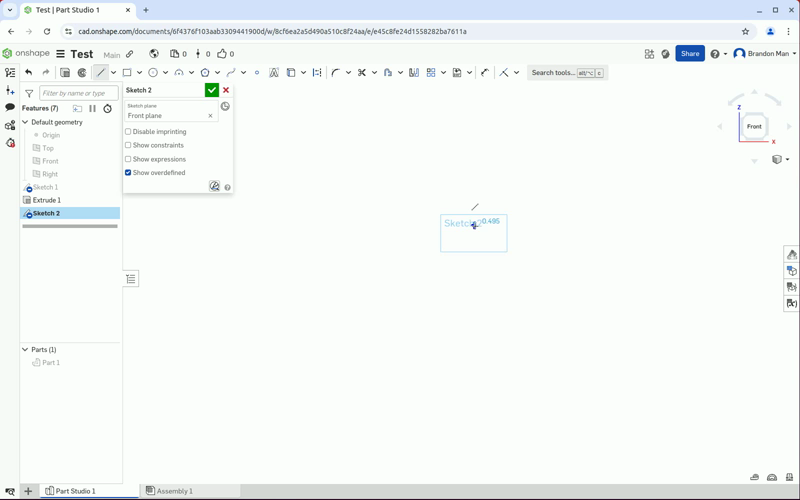
scroll(6)
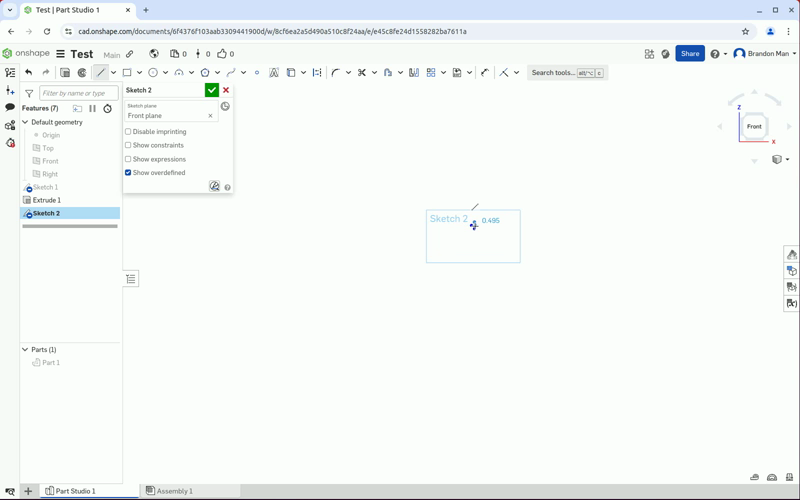
scroll(6)
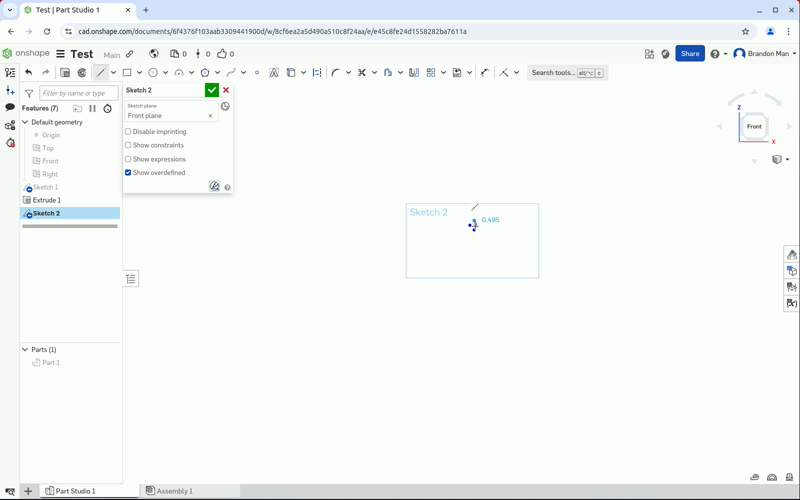
scroll(6)
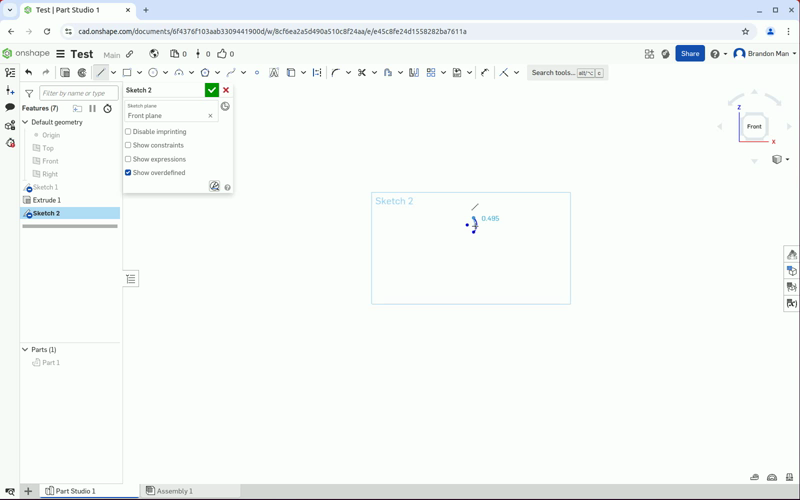
scroll(6)
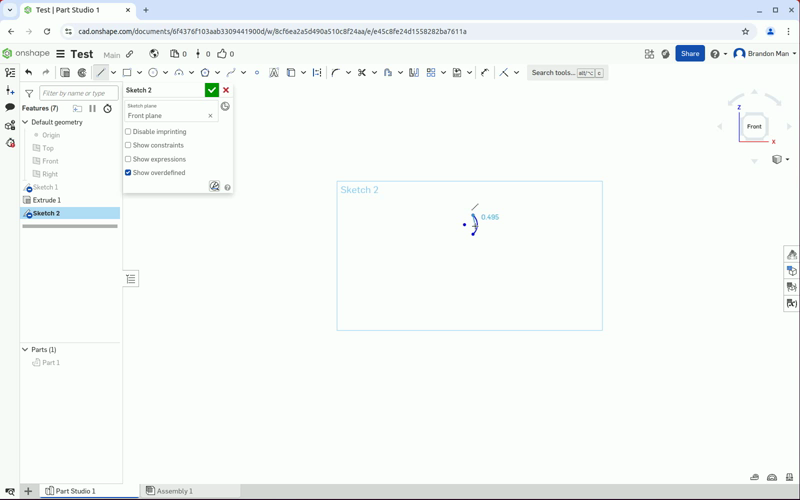
scroll(6)
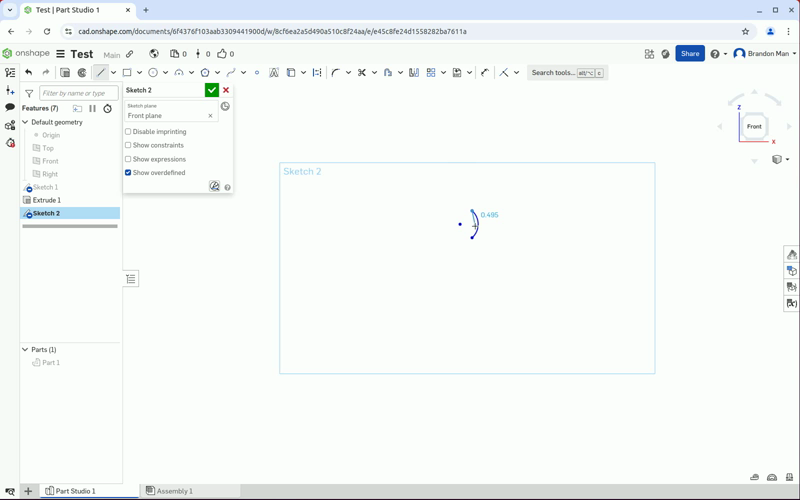
scroll(6)
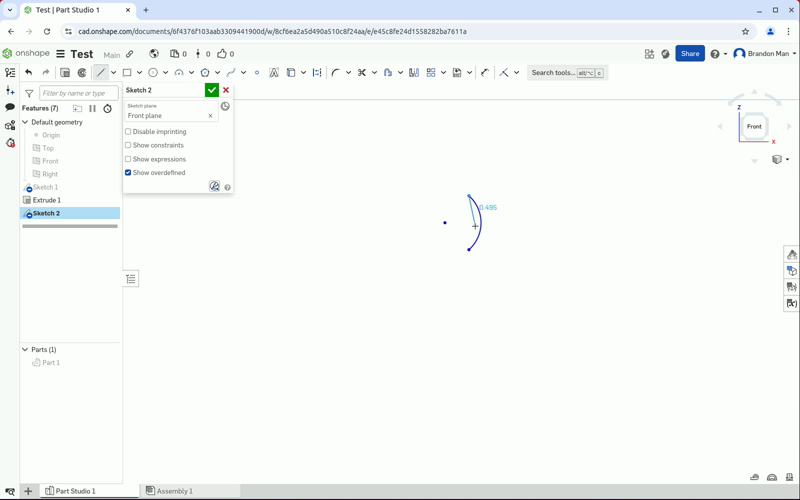
click(475, 225)
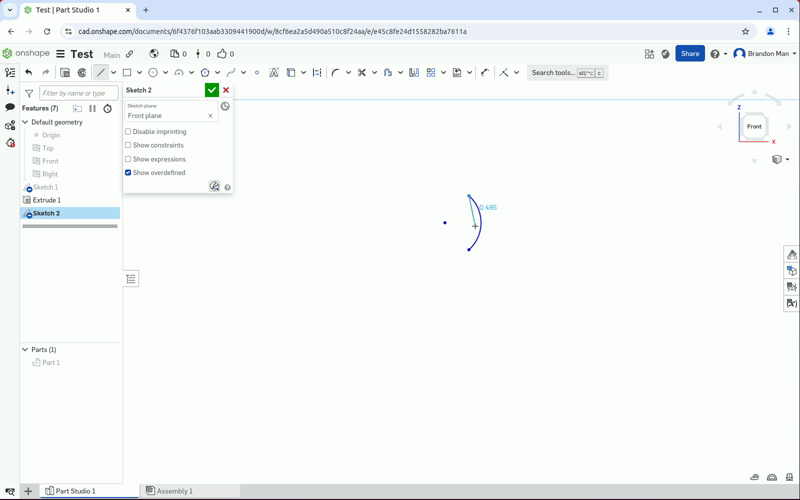
scroll(-6)
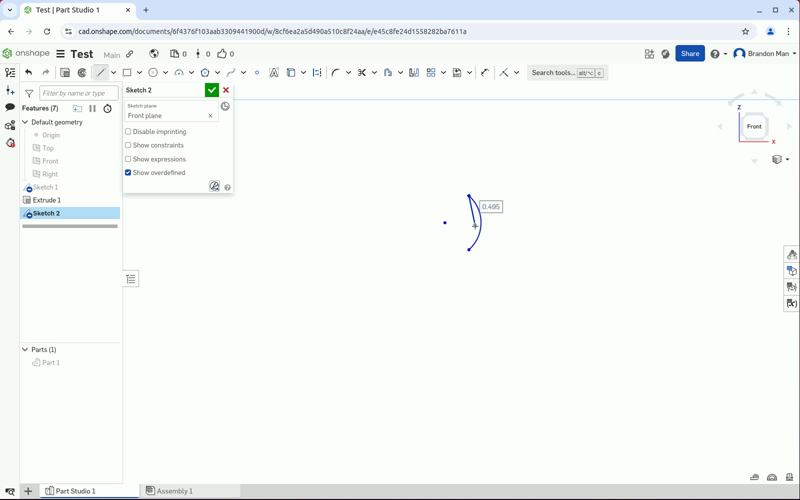
scroll(-6)
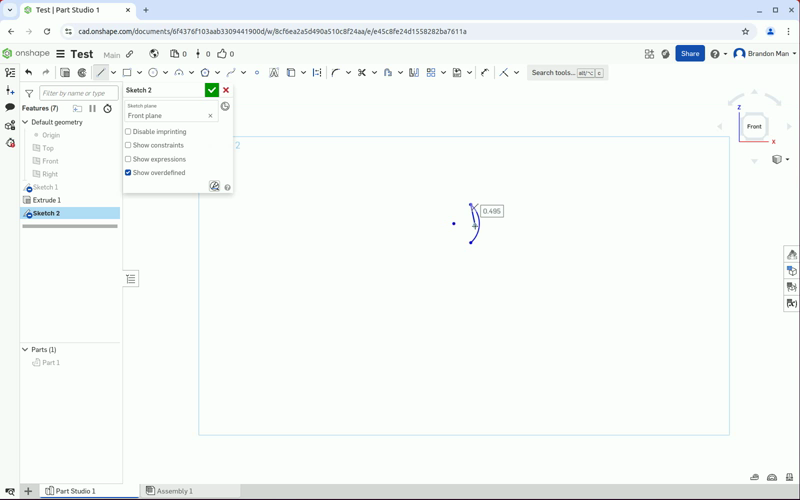
scroll(-6)
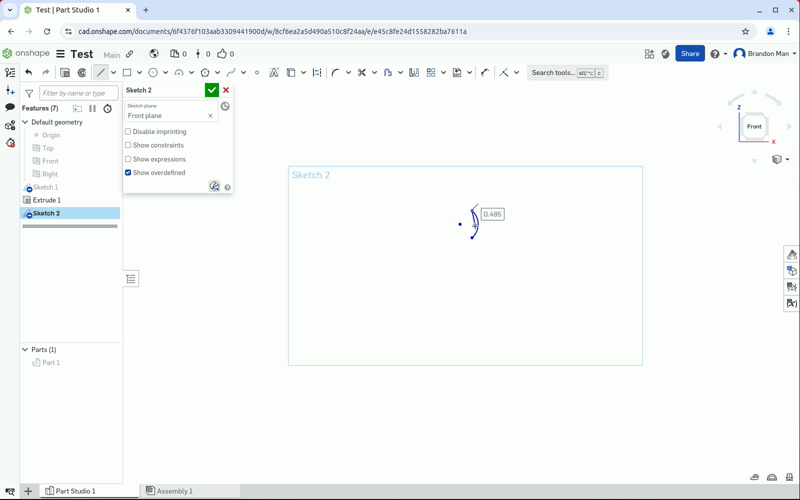
scroll(-6)
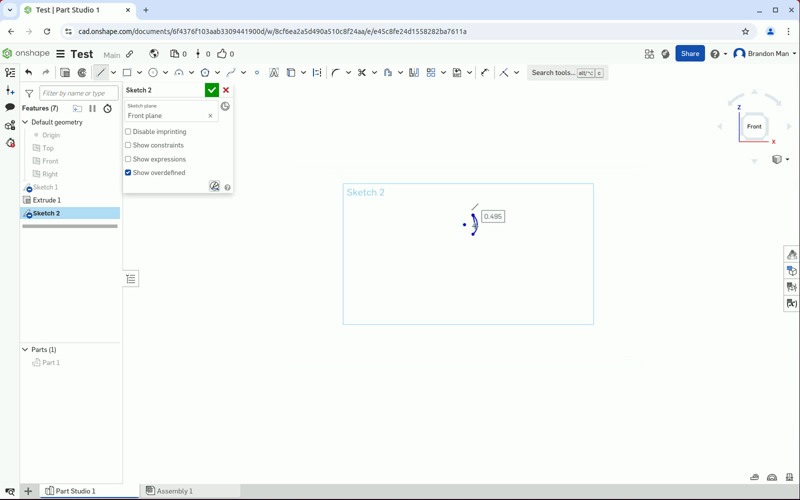
scroll(-6)
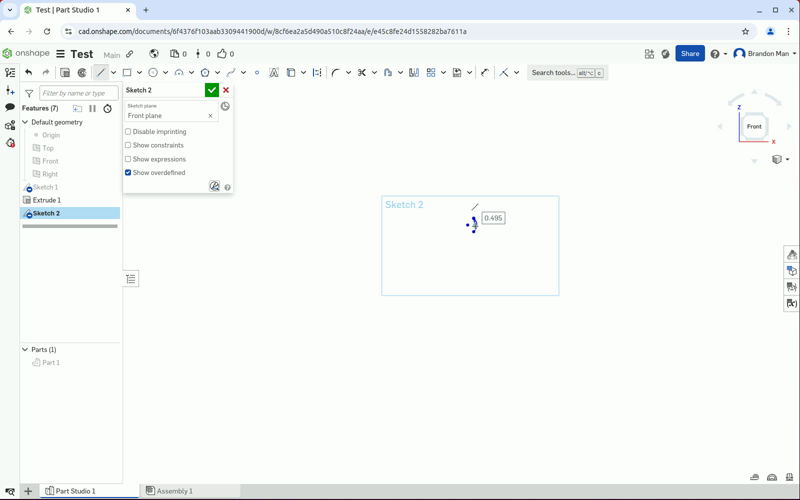
scroll(-6)
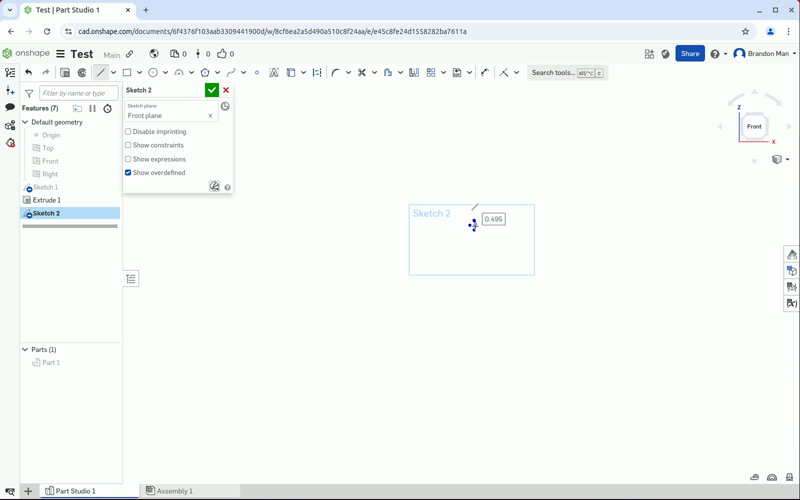
scroll(-6)
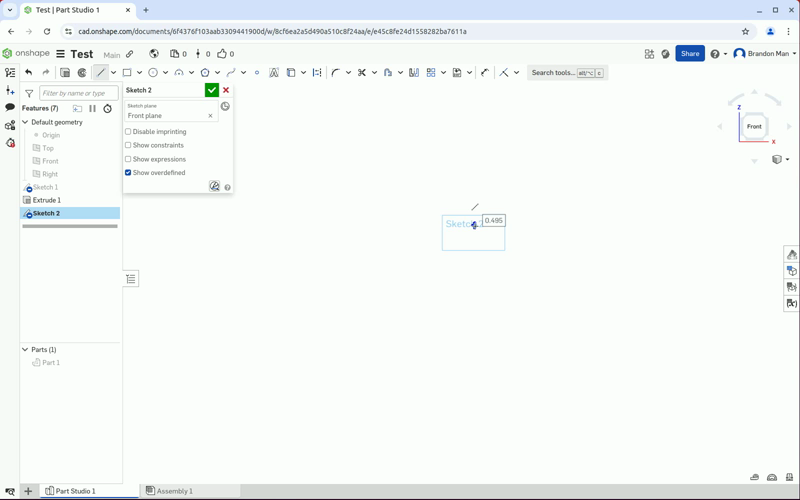
key_up(shift)
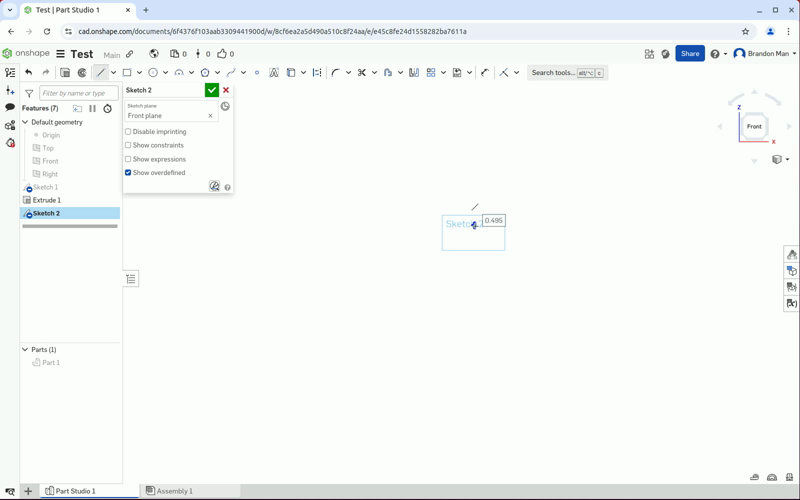
mouse_move(505, 225)
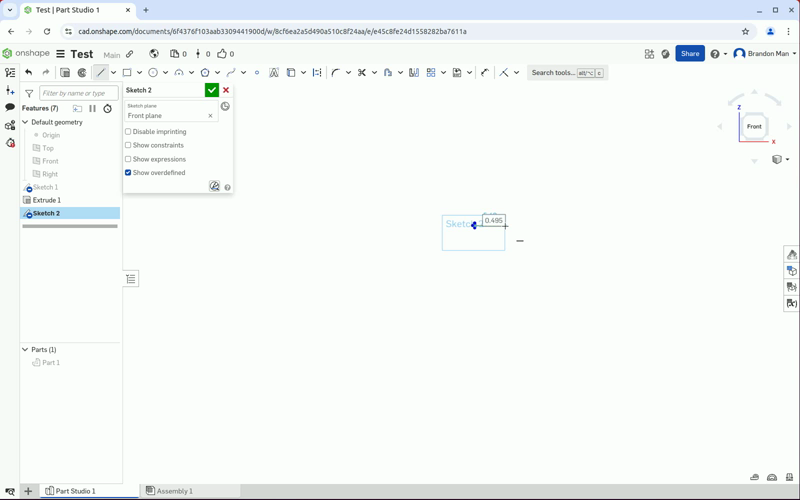
key_down(shift)
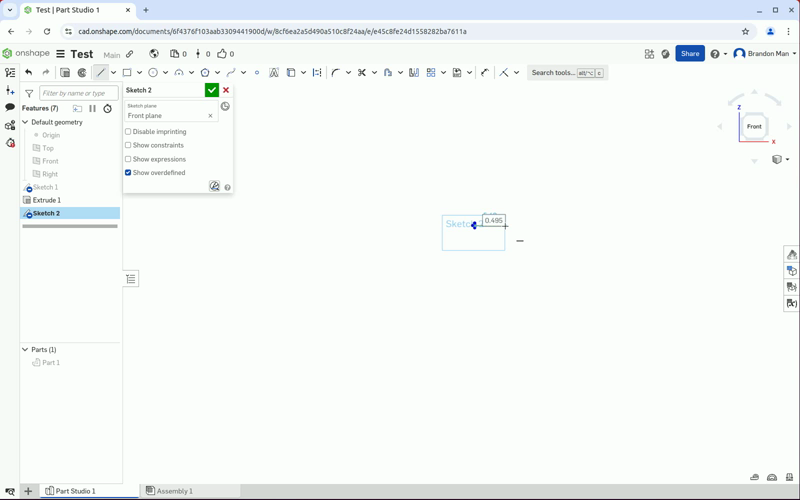
mouse_move(474, 227)
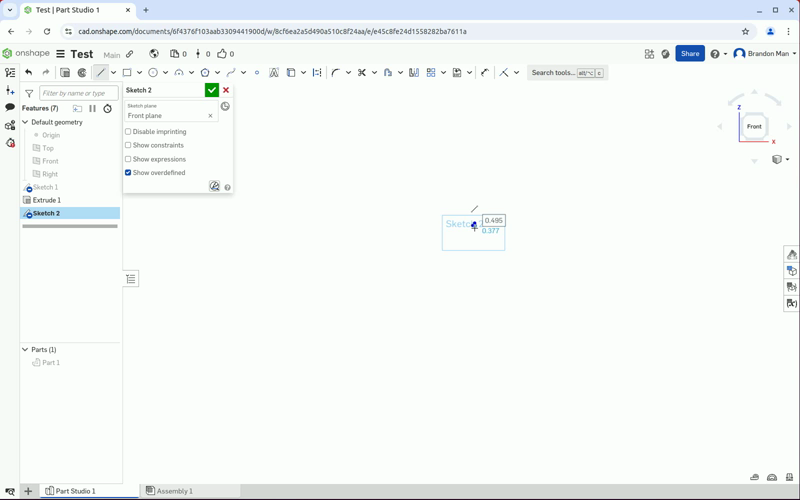
scroll(6)
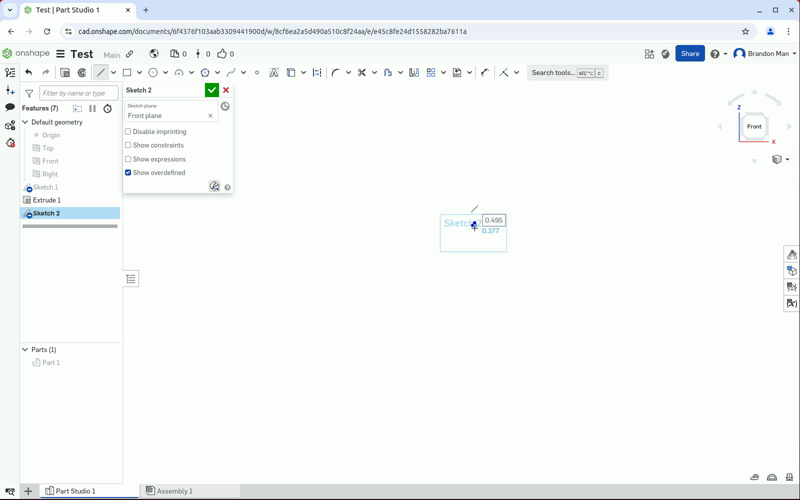
scroll(6)
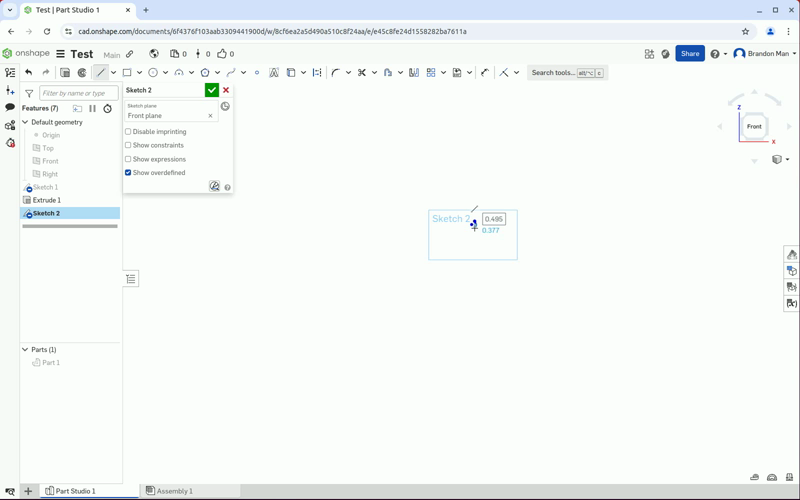
scroll(6)
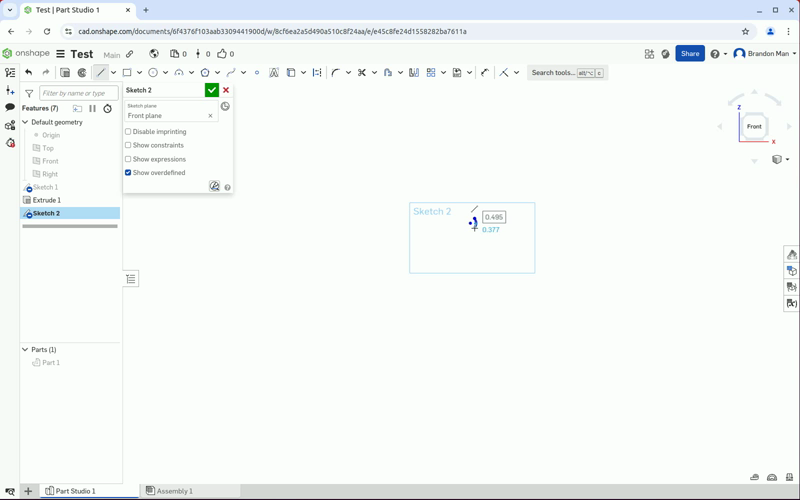
scroll(6)
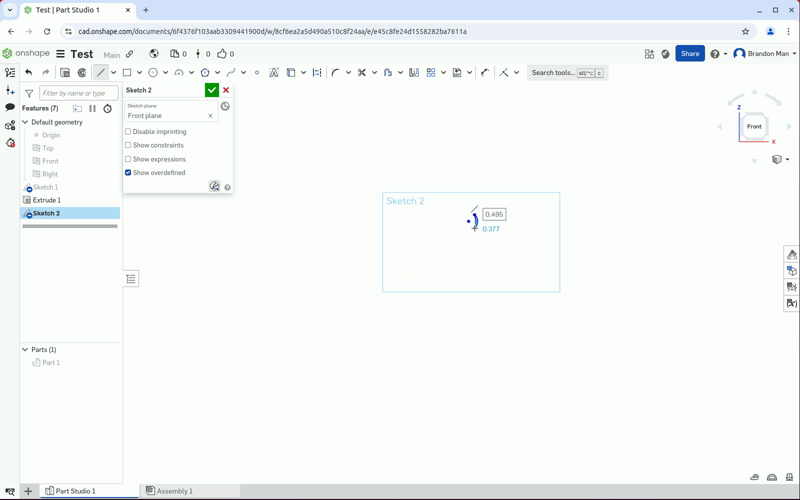
scroll(6)
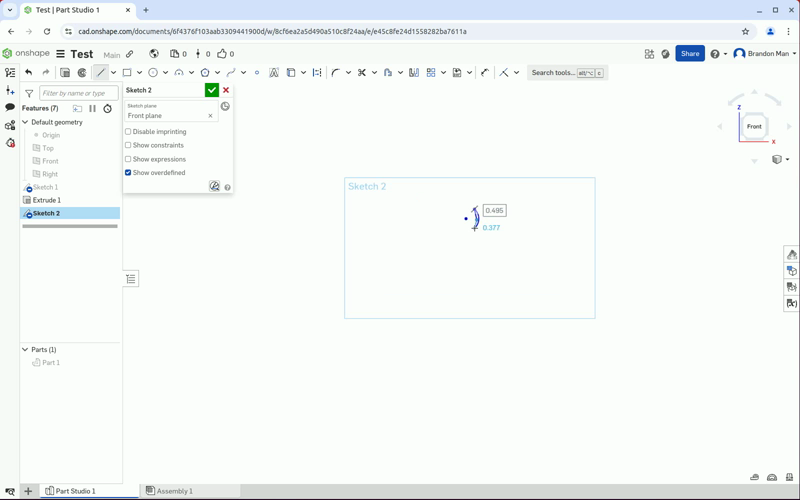
scroll(6)
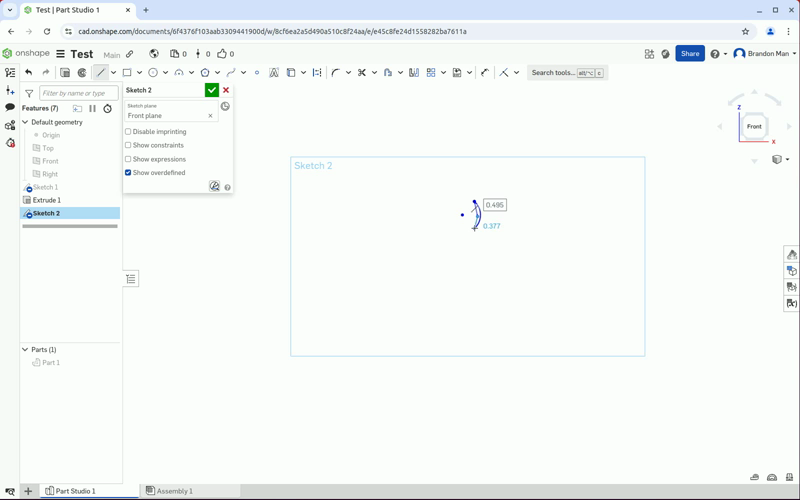
scroll(6)
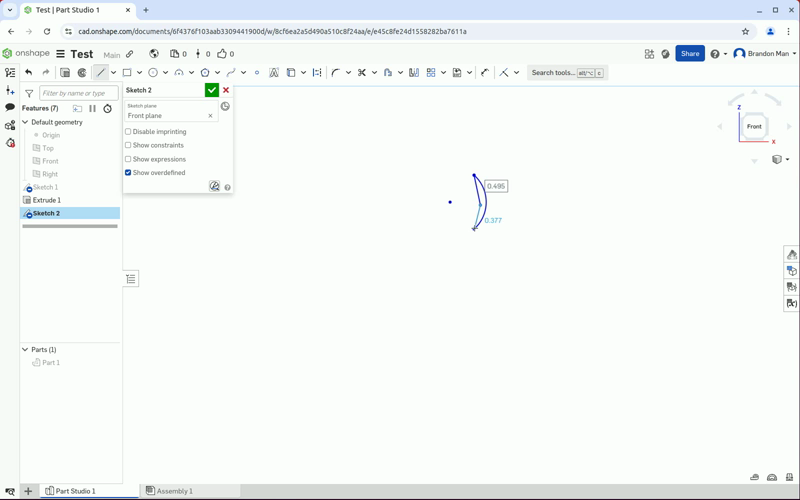
key_up(shift)
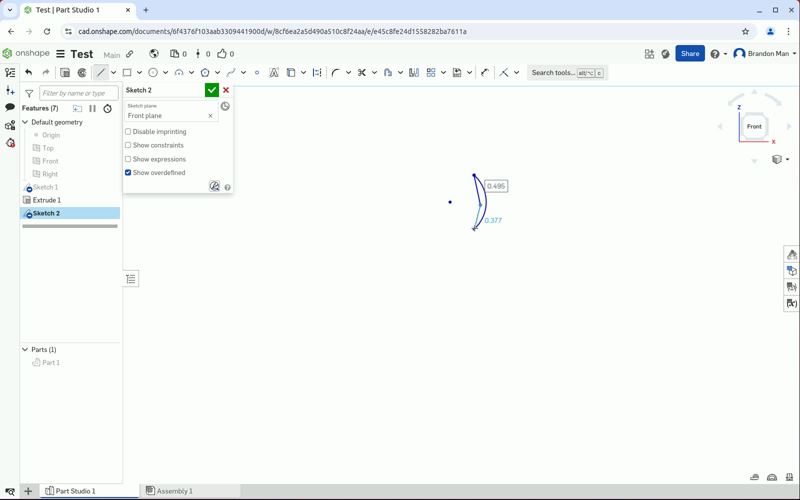
click(474, 227)
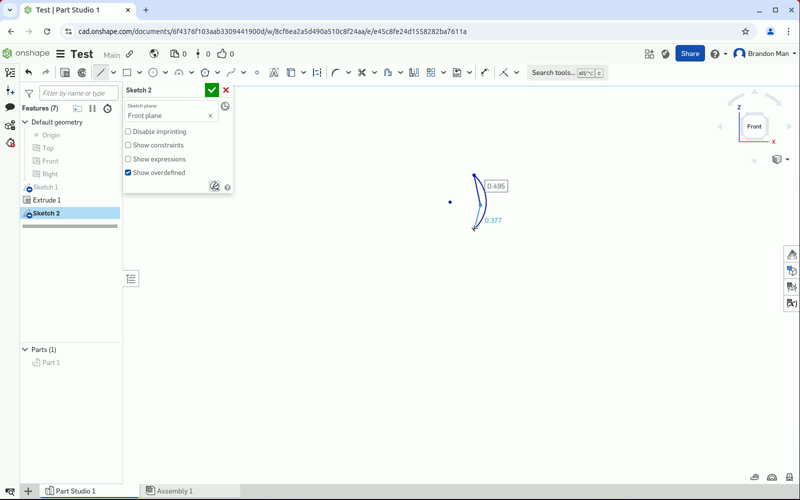
scroll(-6)
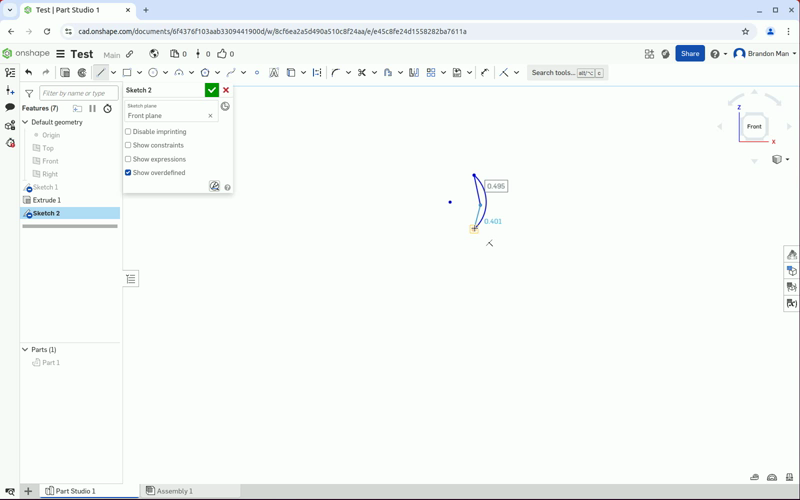
scroll(-6)
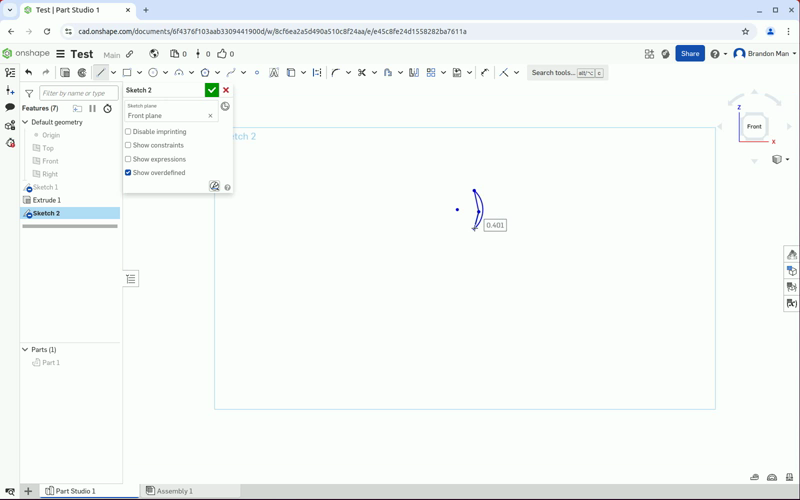
scroll(-6)
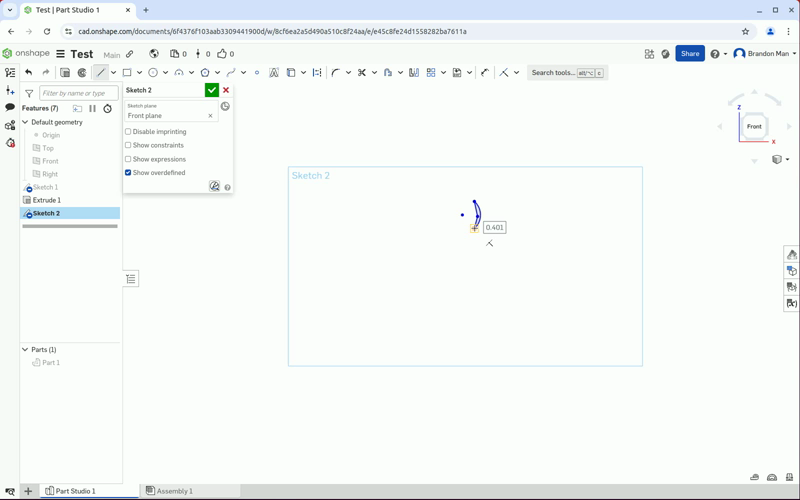
scroll(-6)
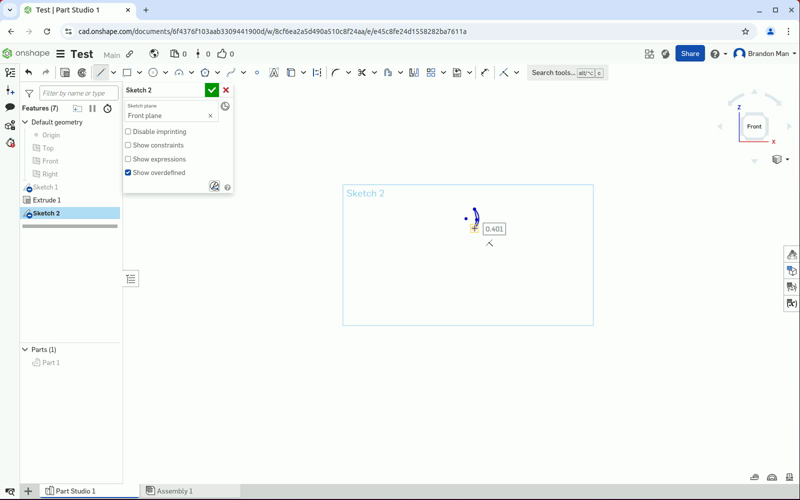
scroll(-6)
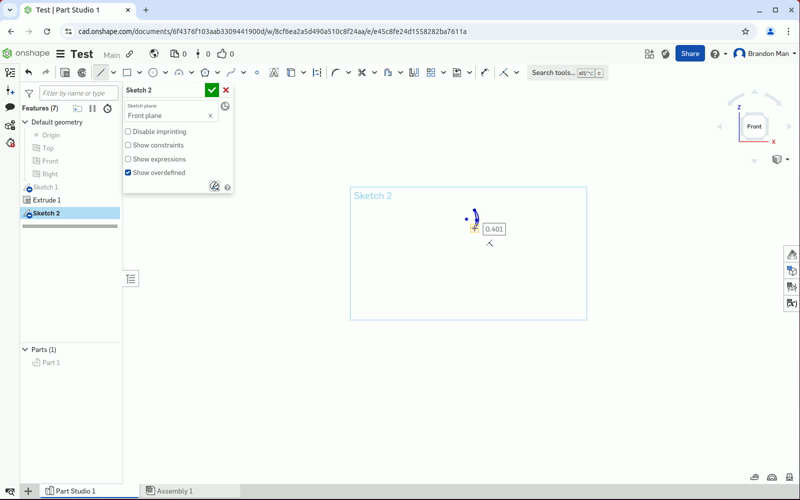
scroll(-6)
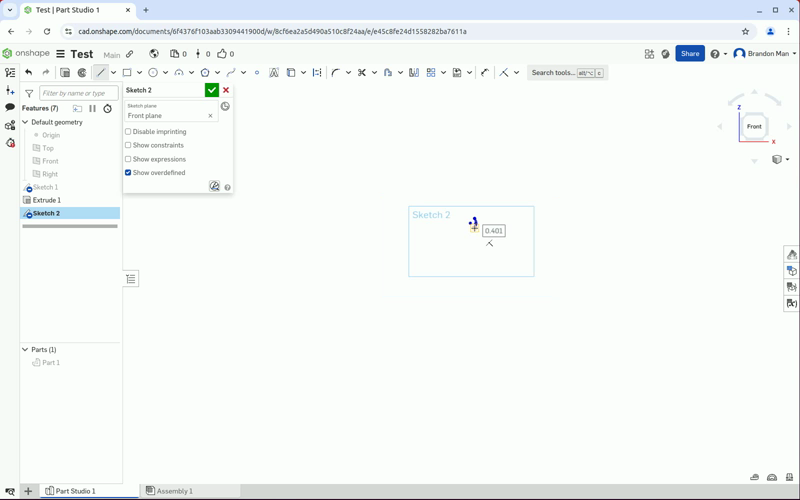
scroll(-6)
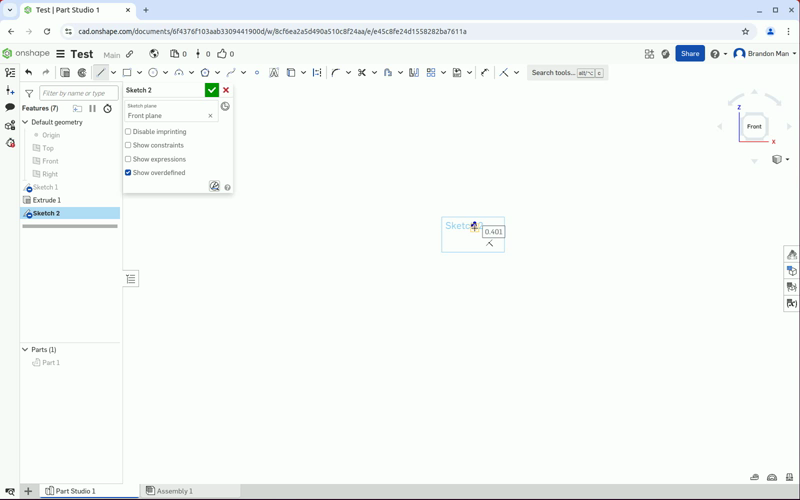
key(esc)
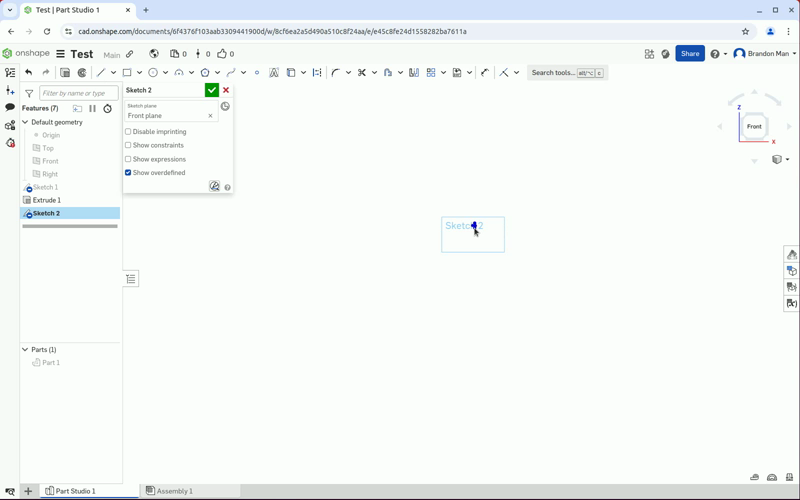
mouse_move(474, 223)
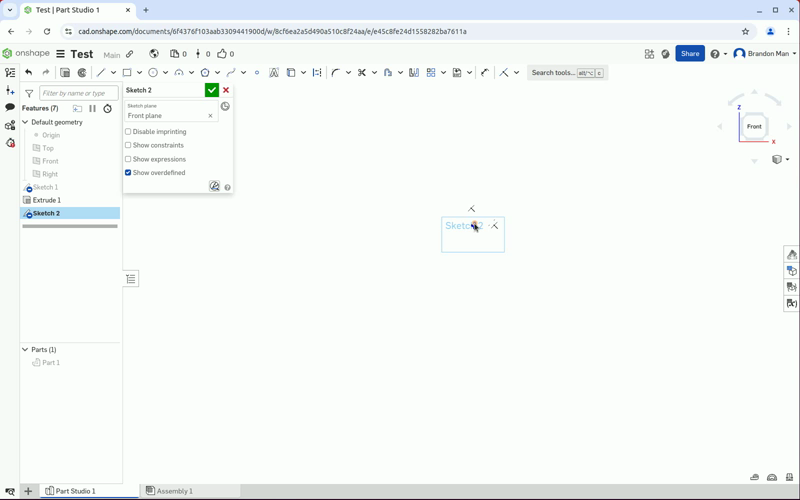
scroll(6)
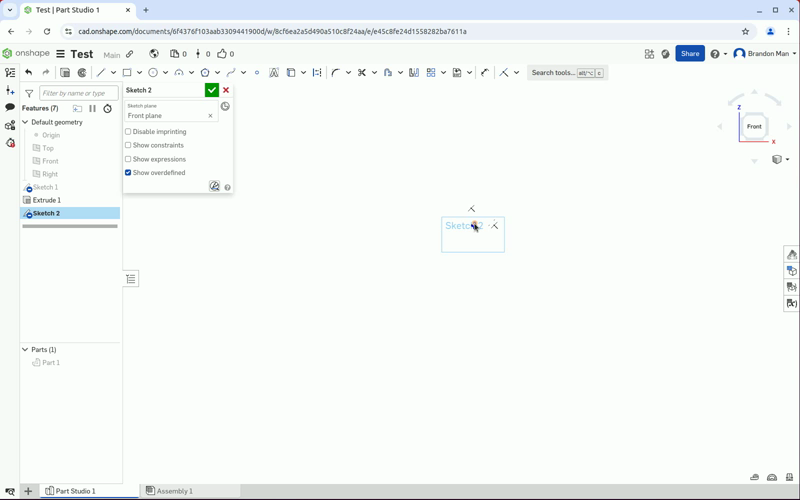
scroll(6)
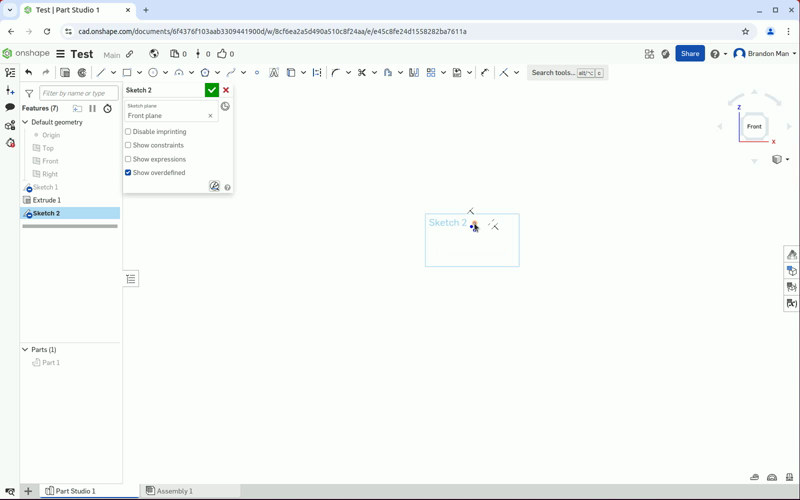
scroll(6)
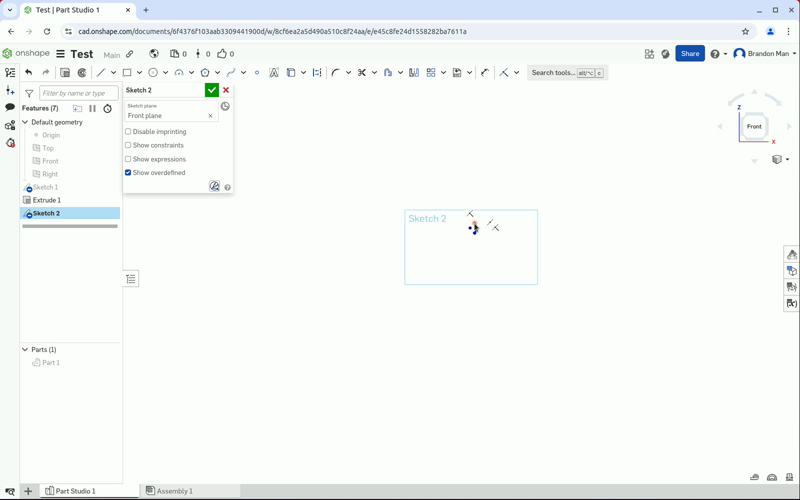
scroll(6)
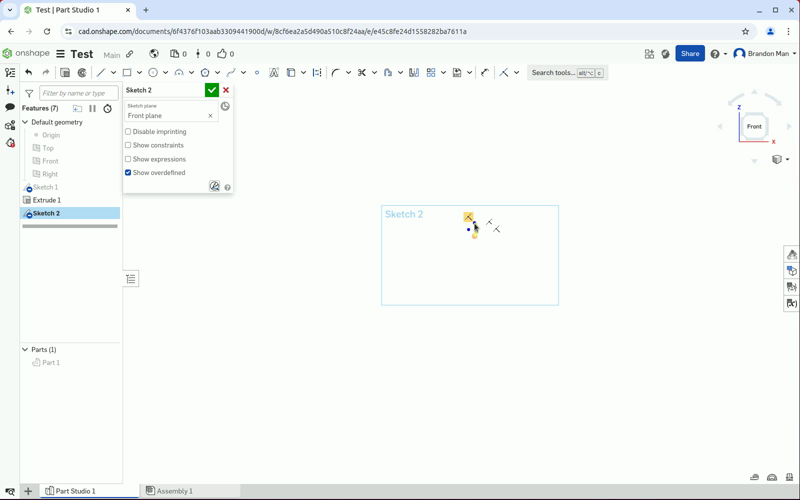
scroll(6)
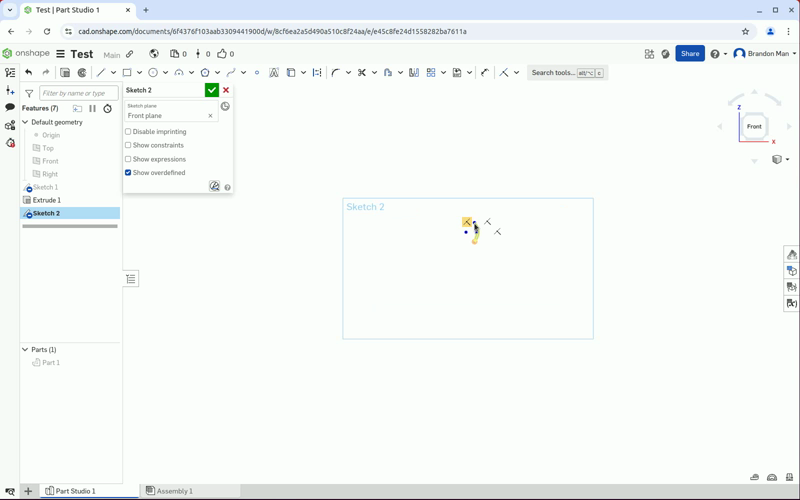
scroll(6)
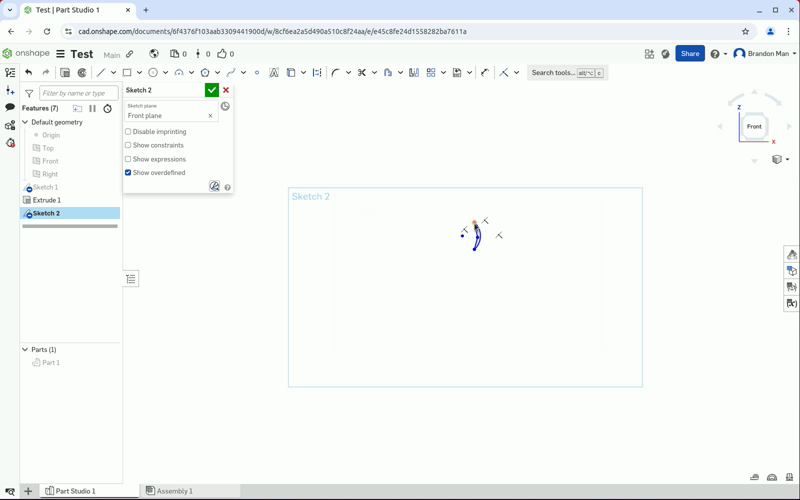
scroll(6)
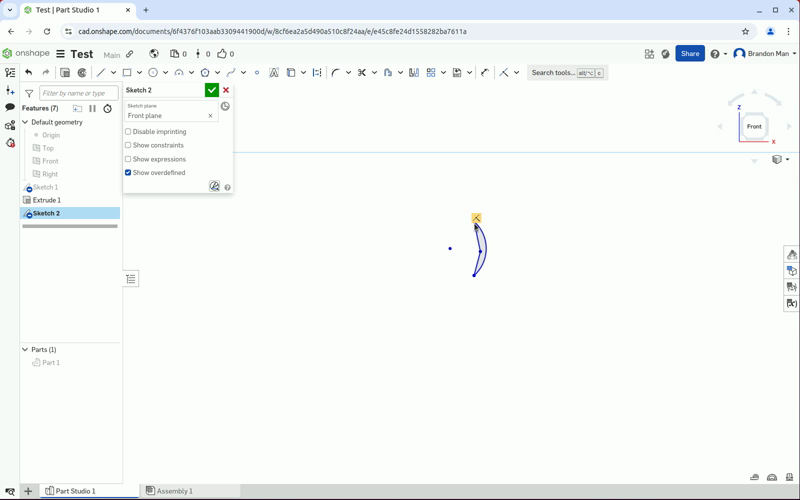
click(474, 223)
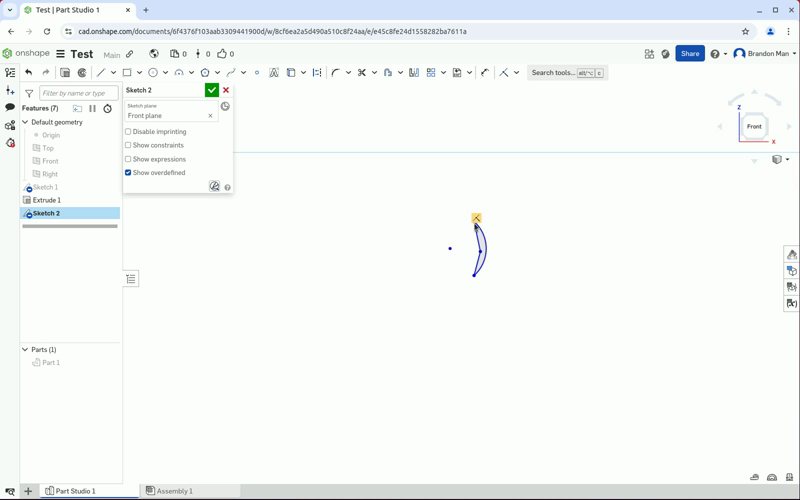
scroll(-6)
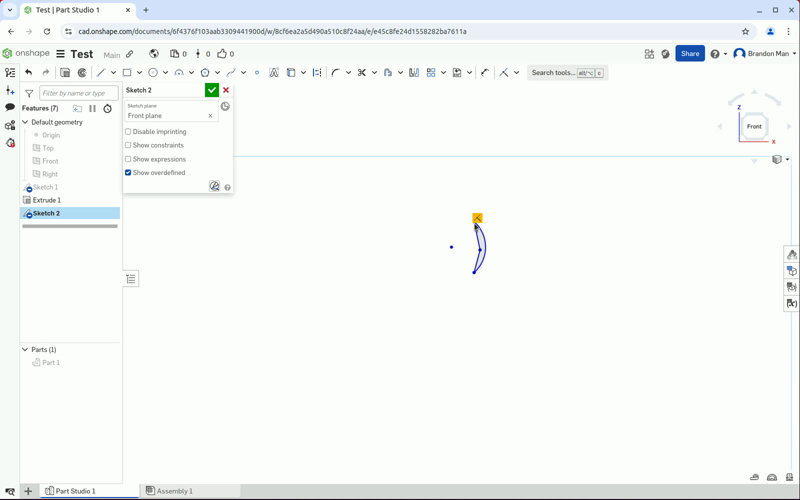
scroll(-6)
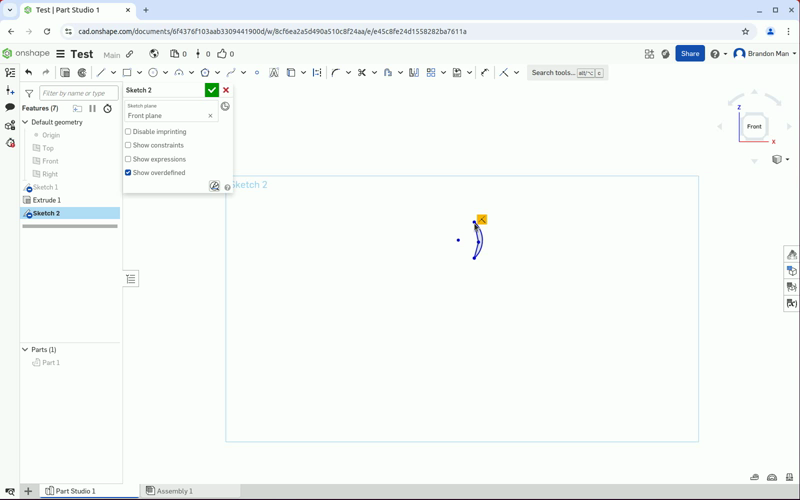
scroll(-6)
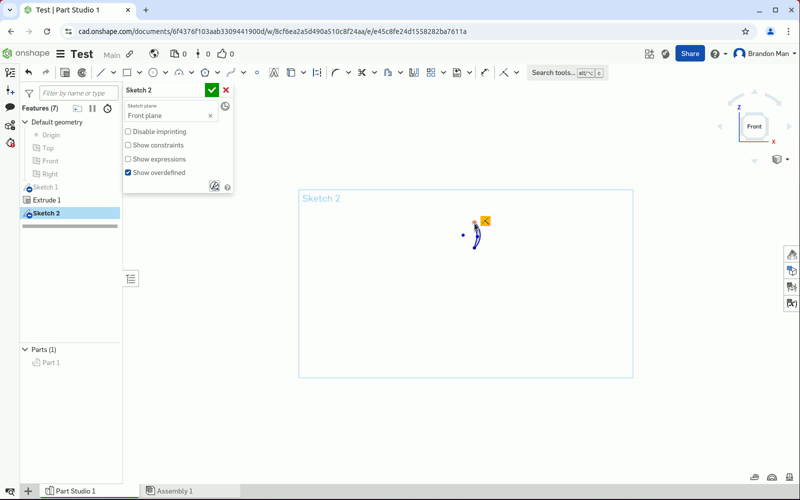
scroll(-6)
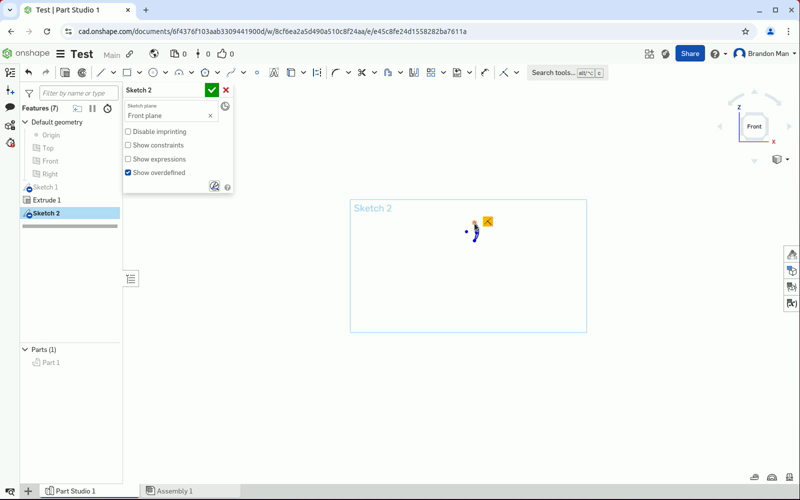
scroll(-6)
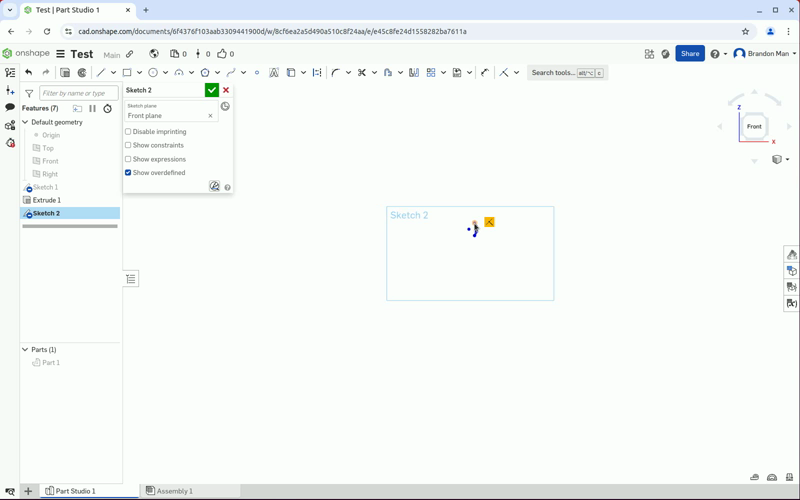
scroll(-6)
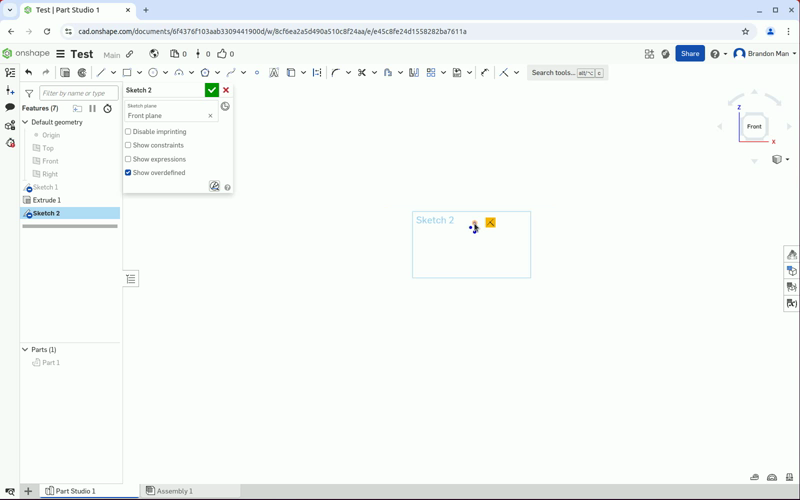
scroll(-6)
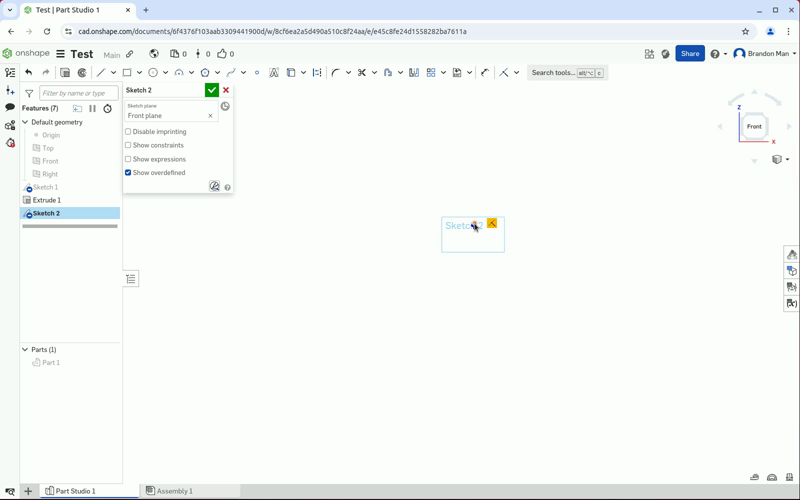
mouse_move(73, 352)
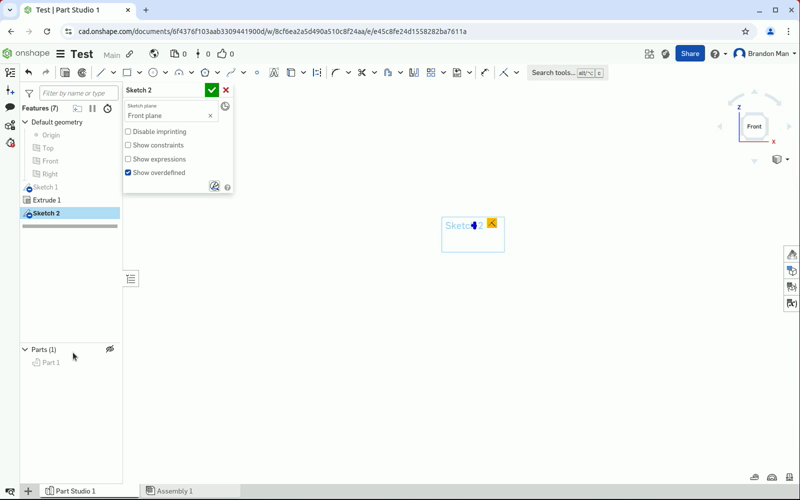
key(shift+y)
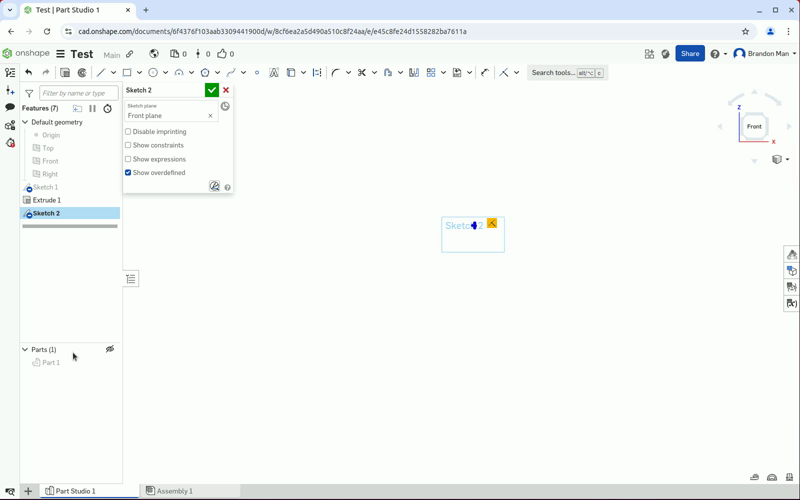
key(shift+e)
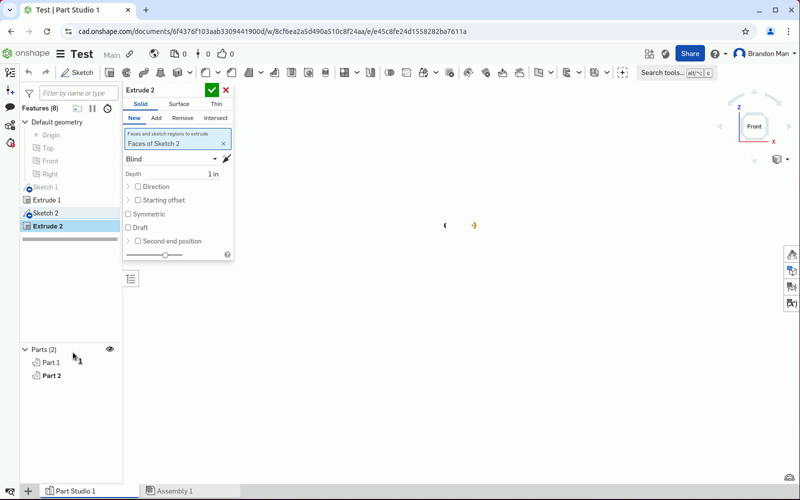
mouse_move(143, 106)
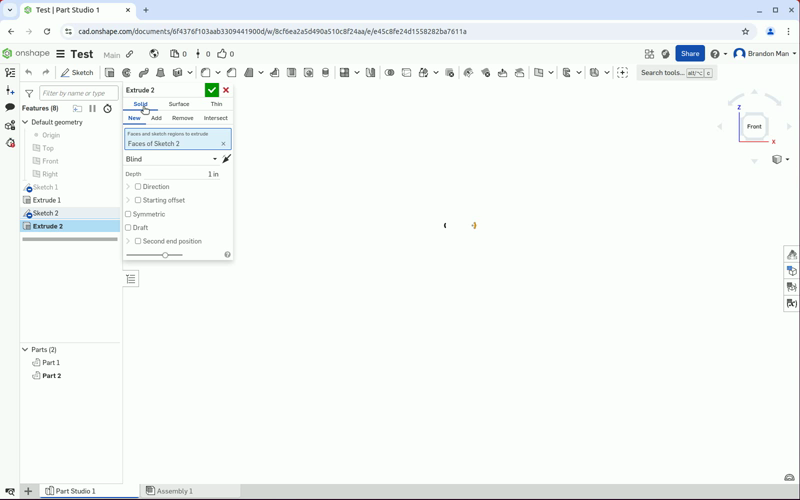
click(143, 106)
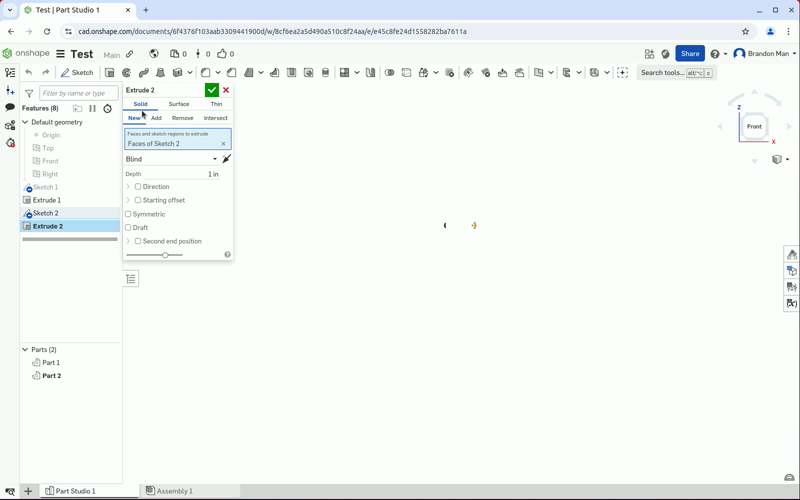
mouse_move(137, 120)
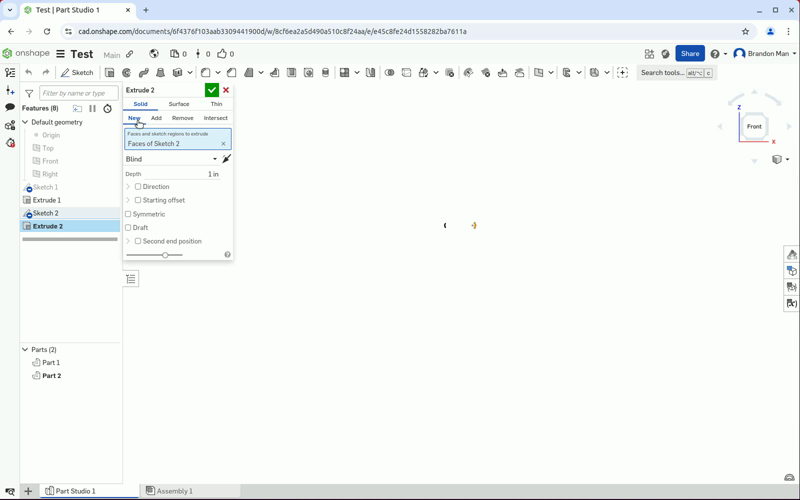
click(137, 120)
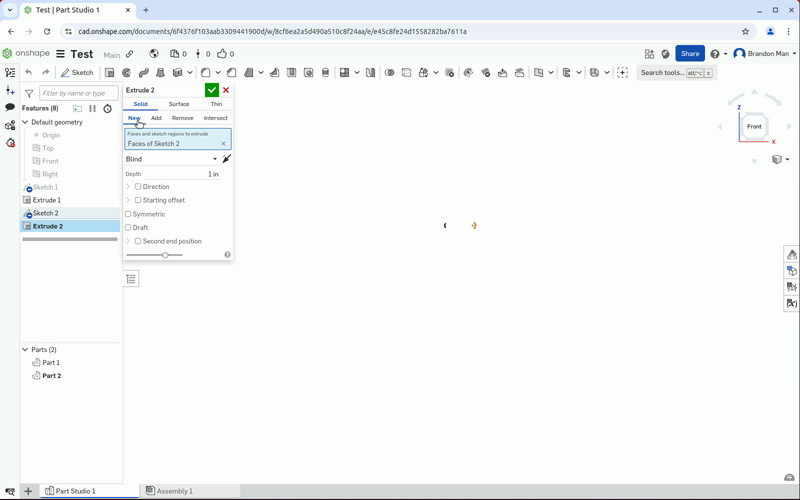
key(tab, 4)
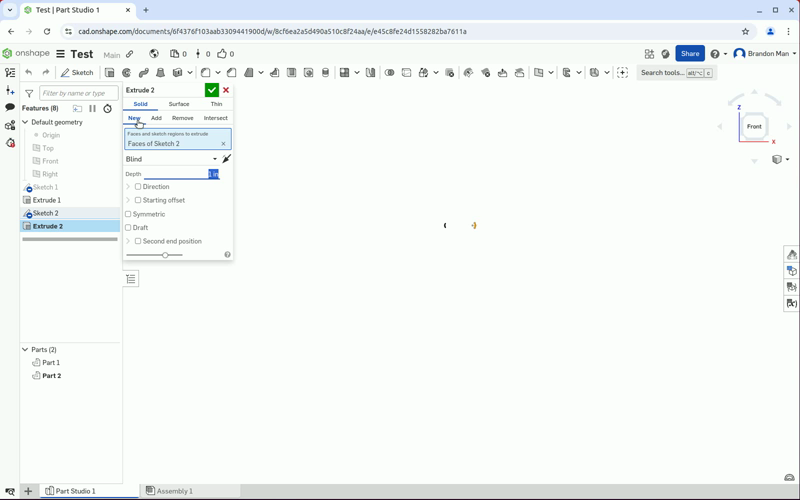
text(0.481)
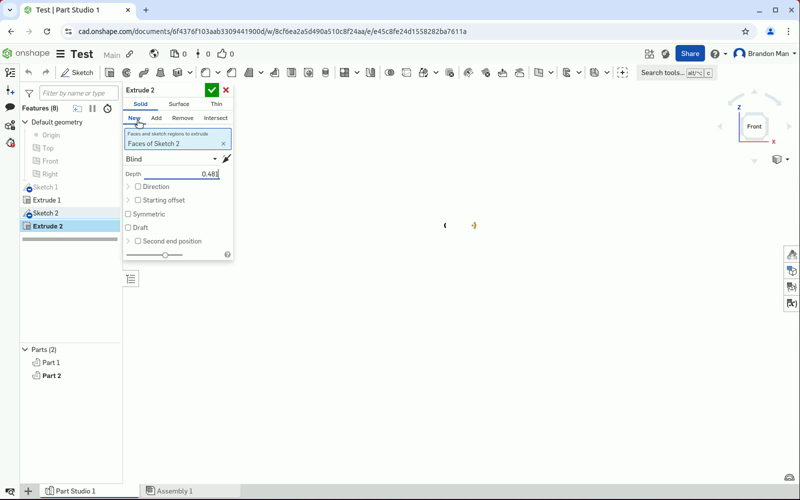
key(enter)
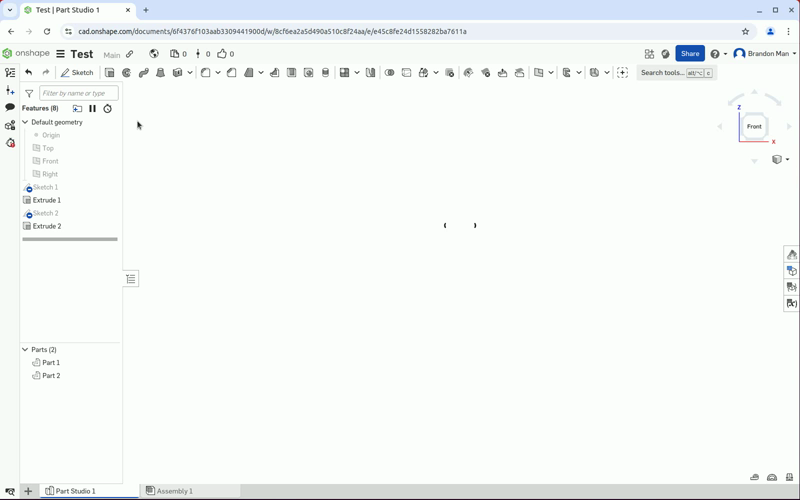
key(shift+h)
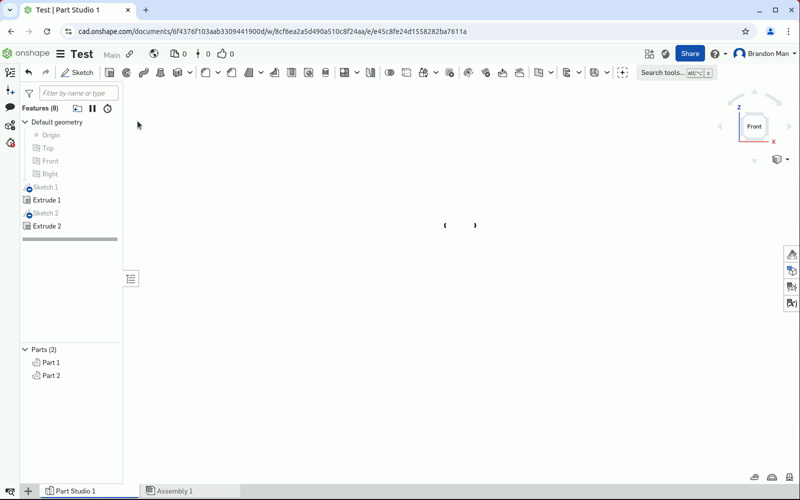
key(shift+h)
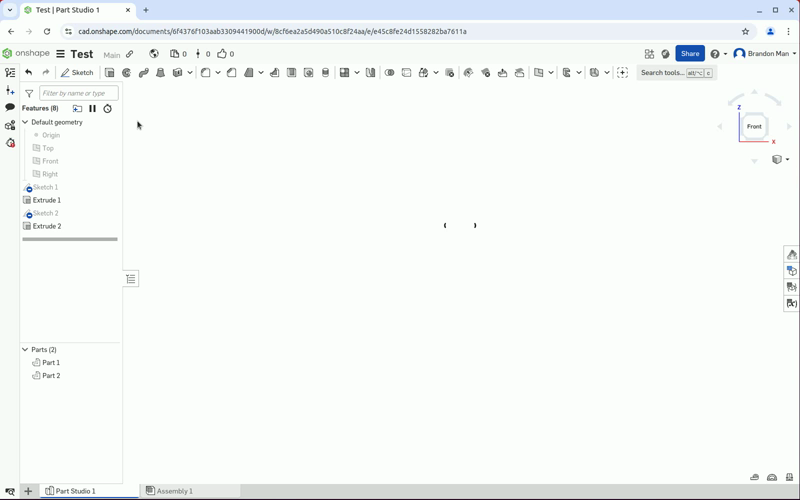
mouse_move(73, 189)
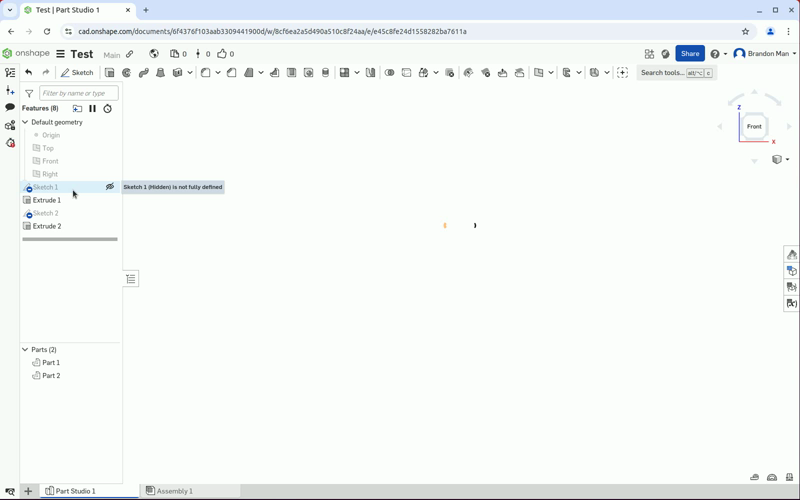
click(73, 189)
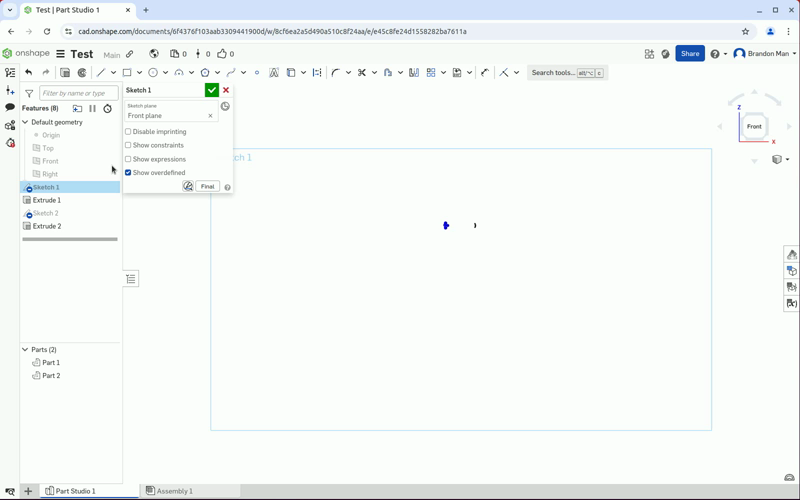
mouse_move(229, 92)
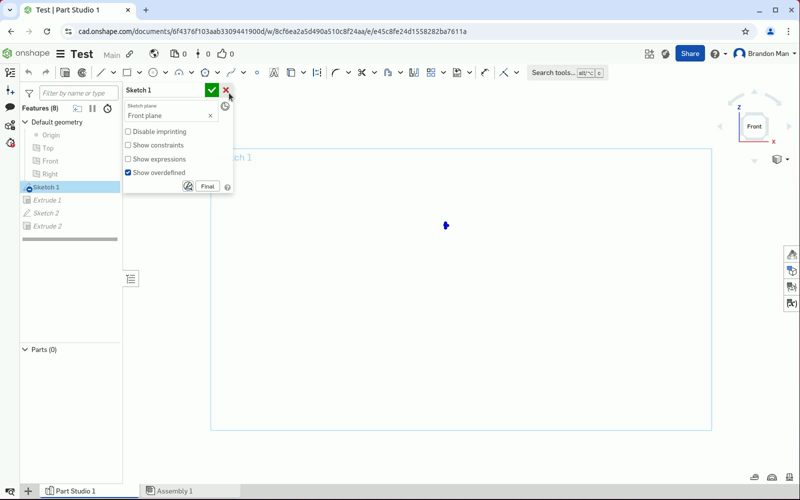
click(229, 92)
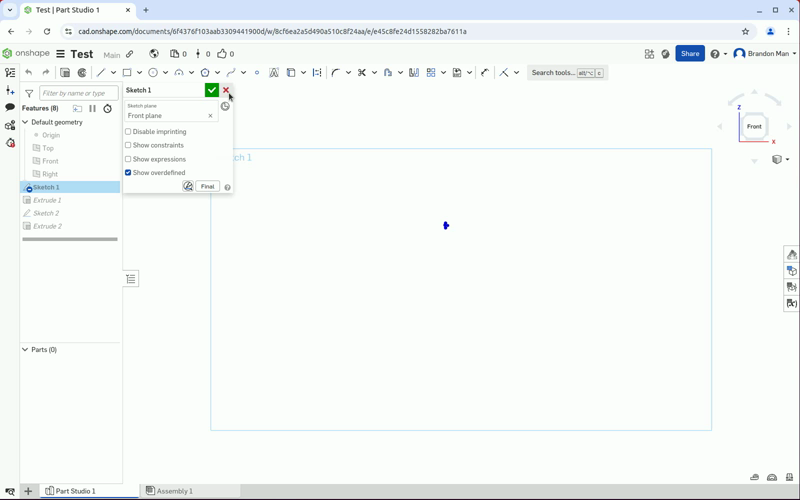
key(shift+s)
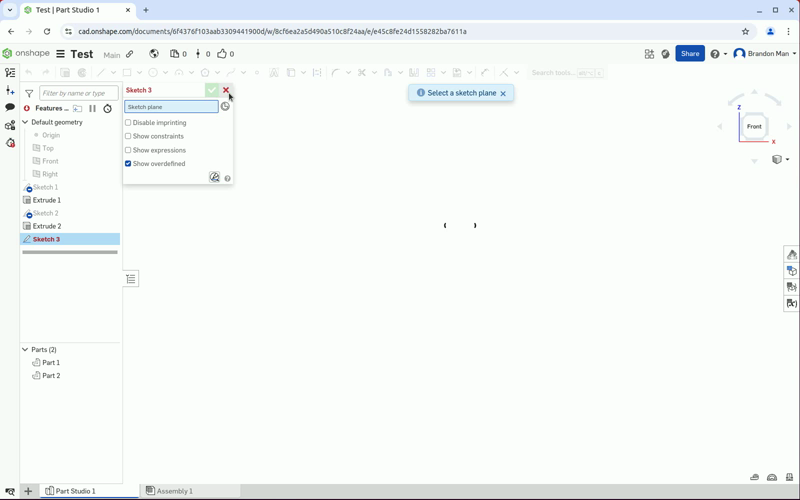
mouse_move(73, 163)
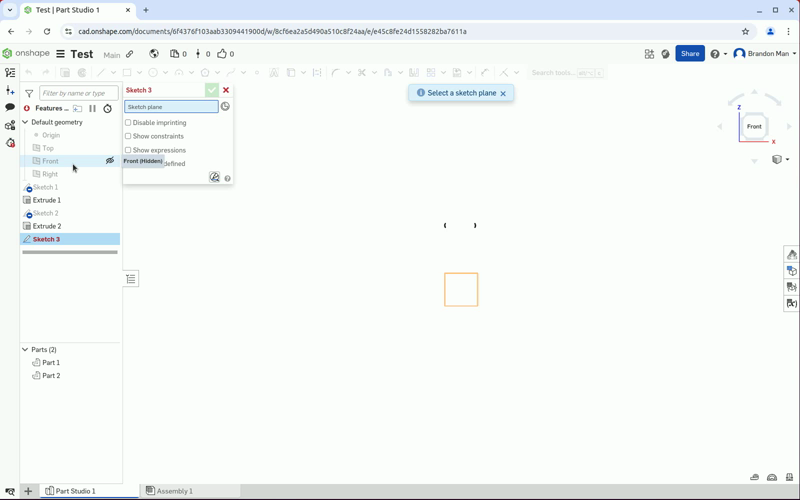
click(73, 163)
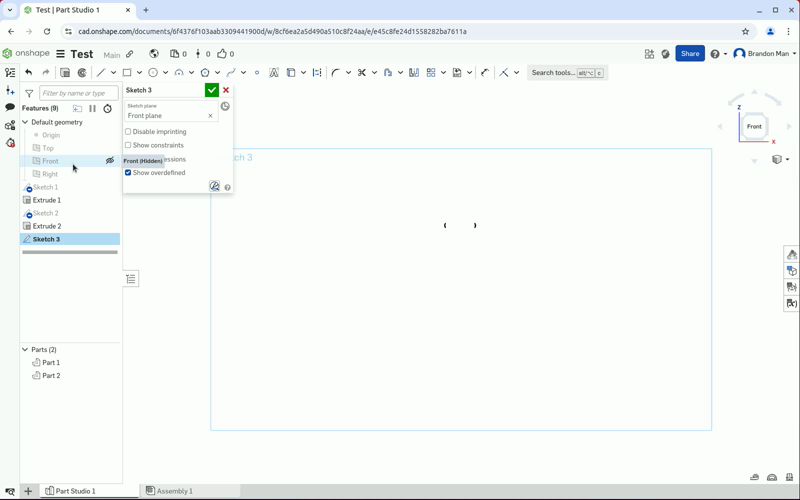
mouse_move(73, 352)
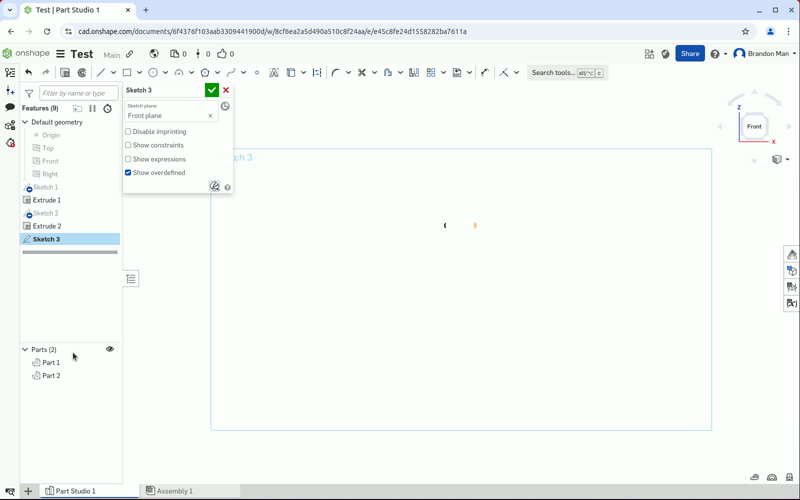
key(y)
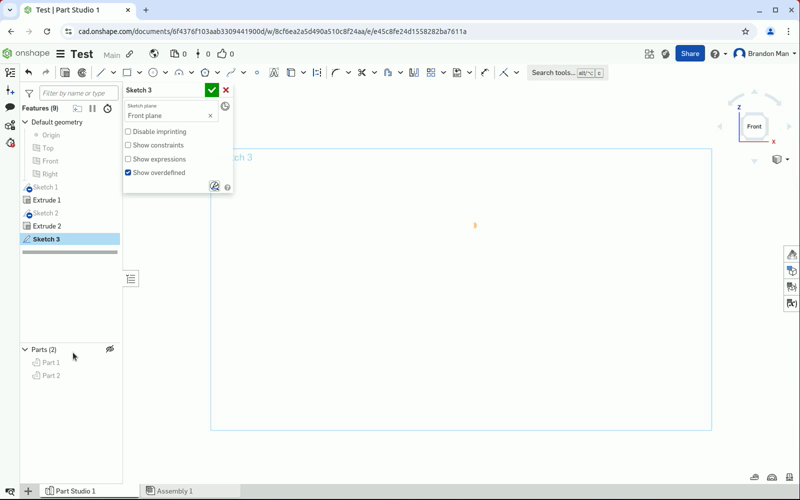
key(c)
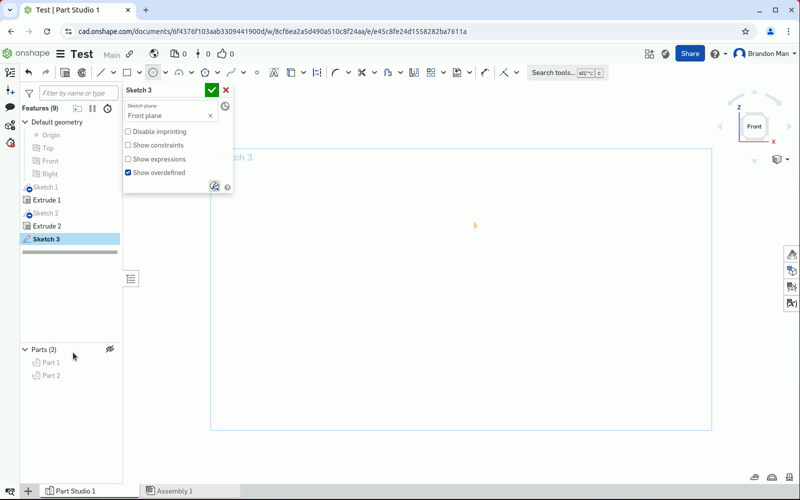
key_down(shift)
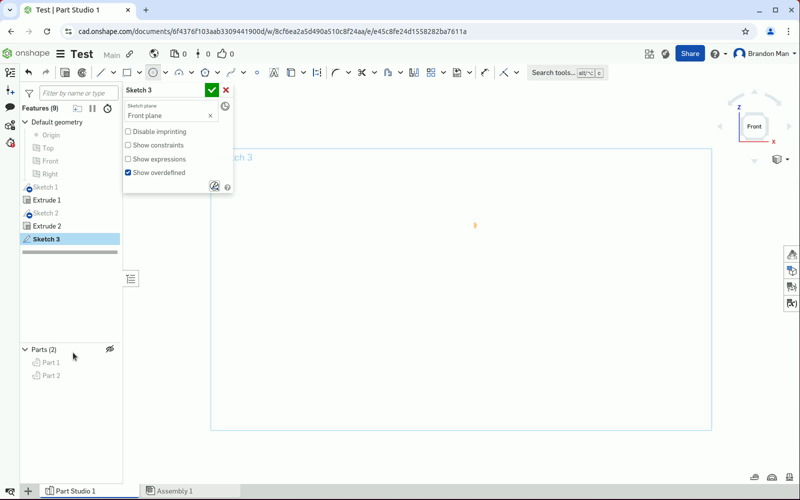
mouse_move(461, 178)
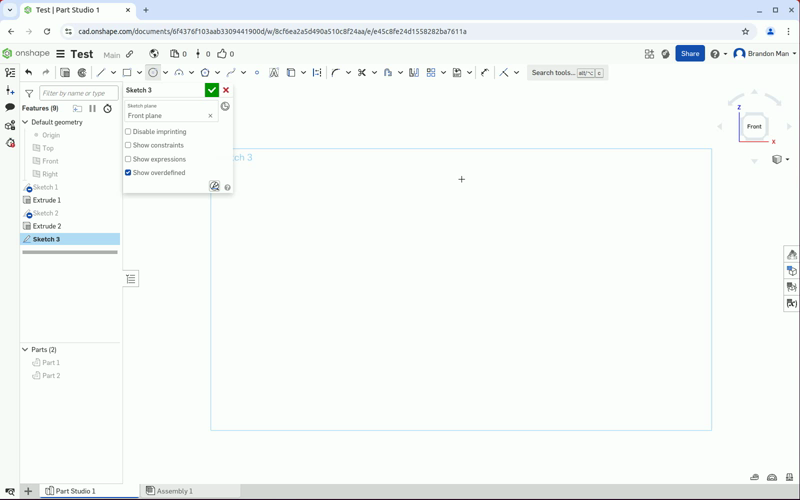
click(461, 178)
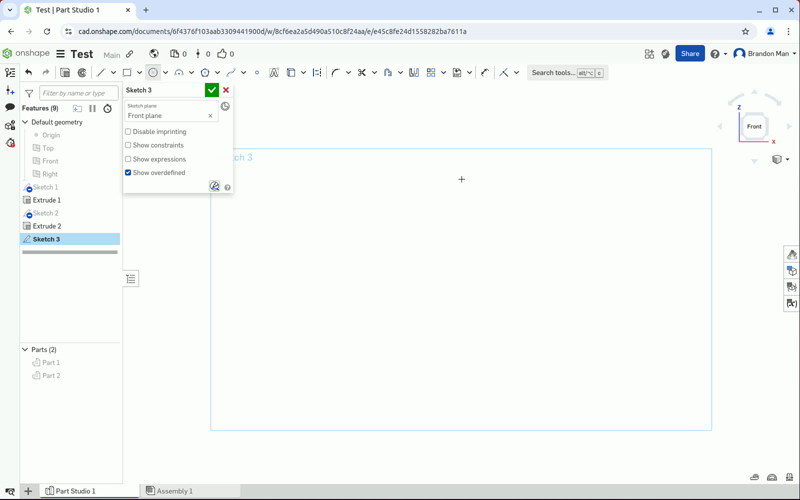
key_up(shift)
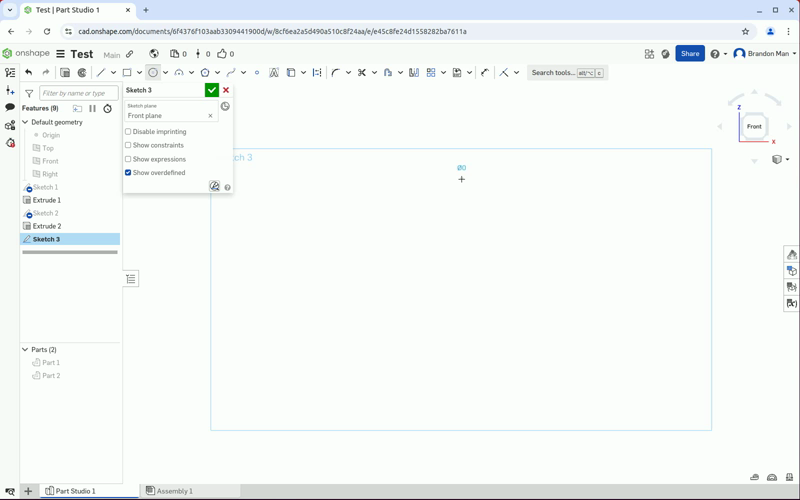
mouse_move(471, 178)
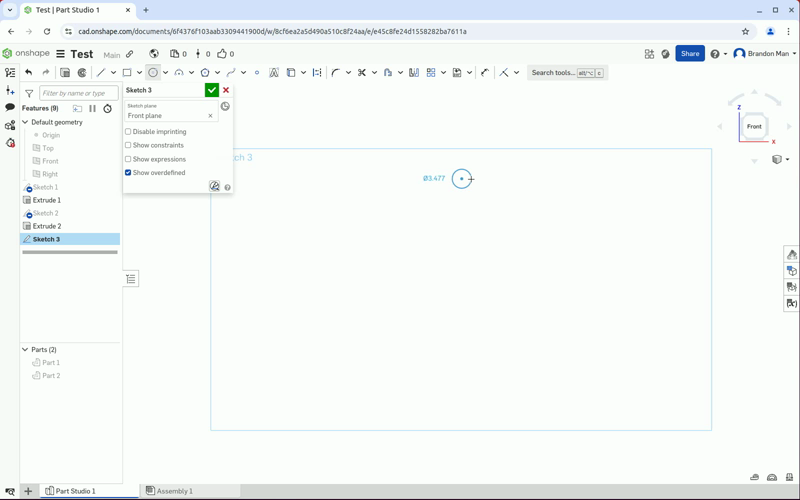
click(471, 178)
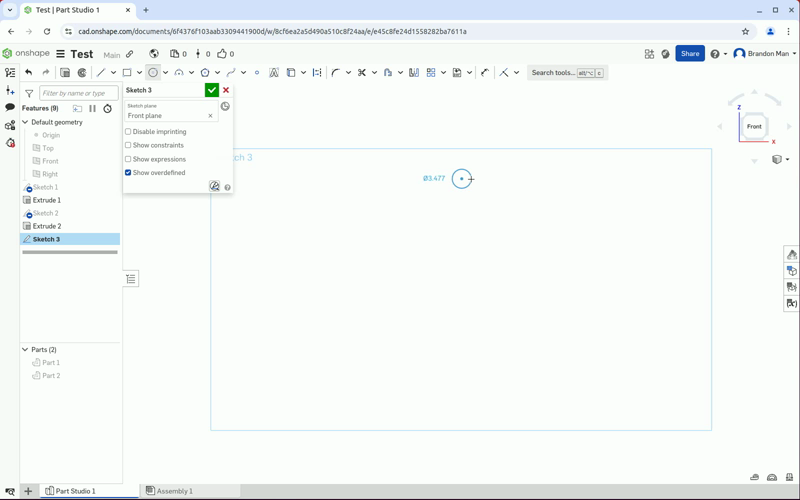
key(esc)
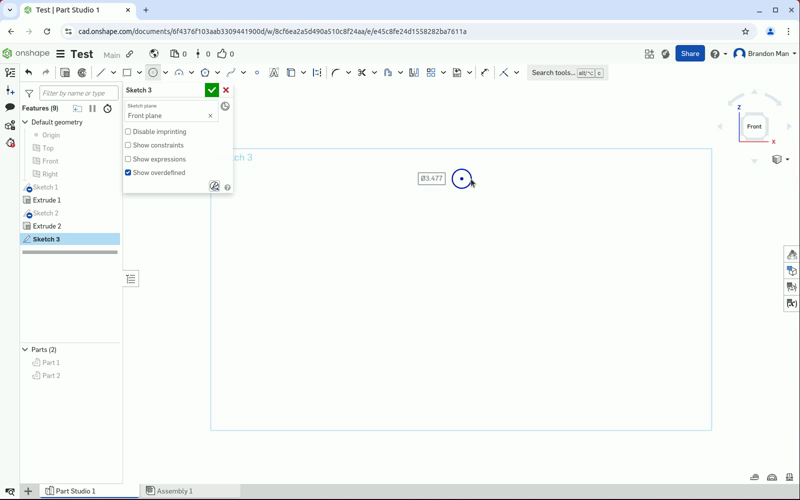
key(c)
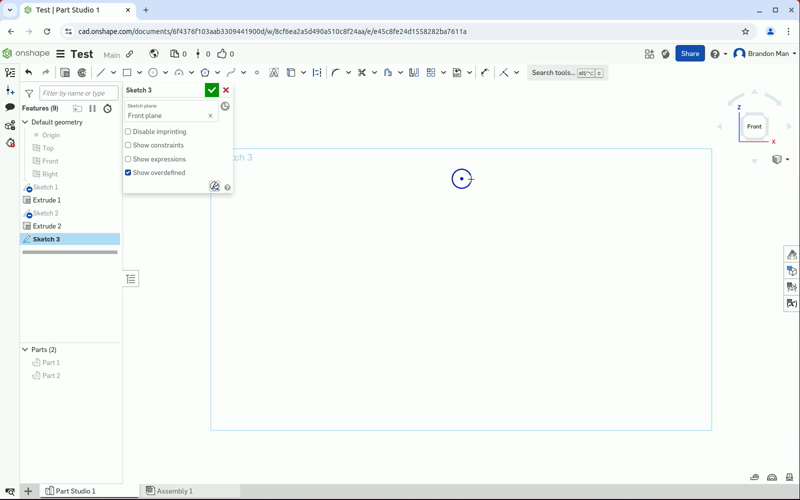
key_down(shift)
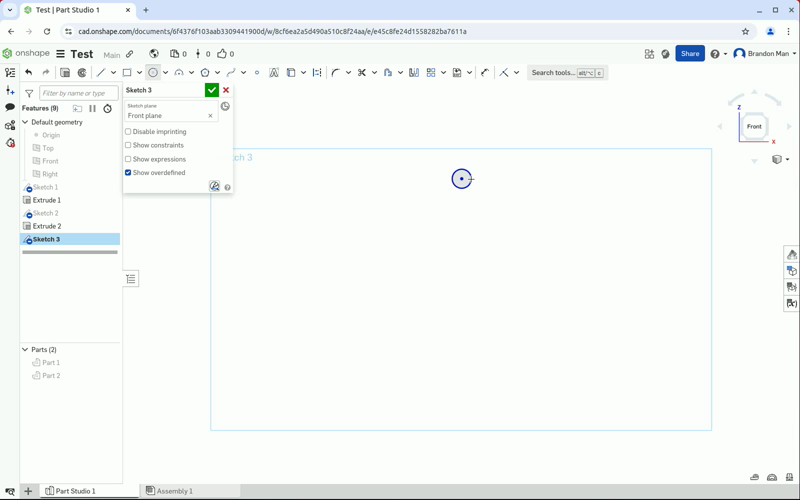
mouse_move(461, 178)
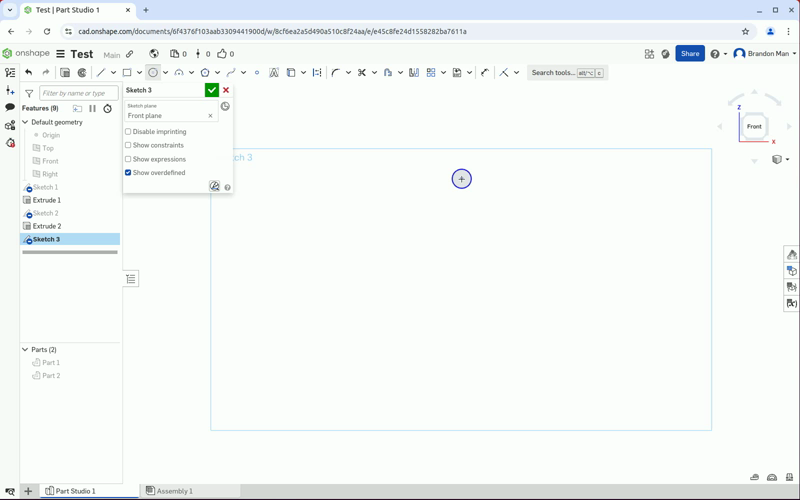
click(461, 178)
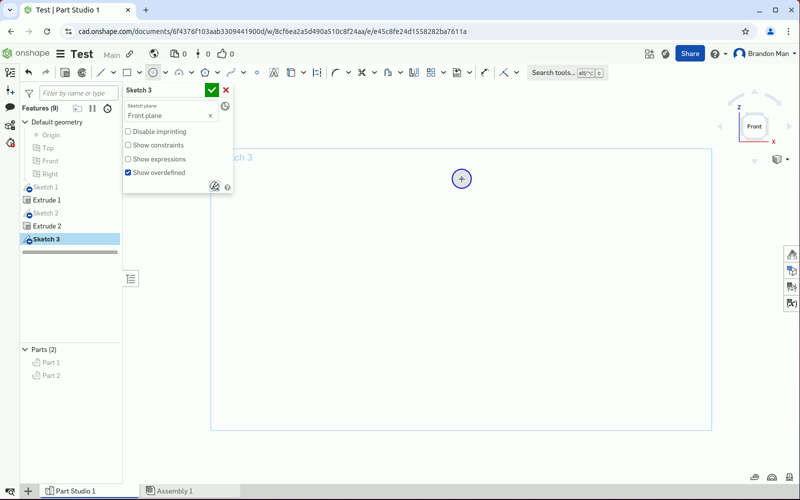
key_up(shift)
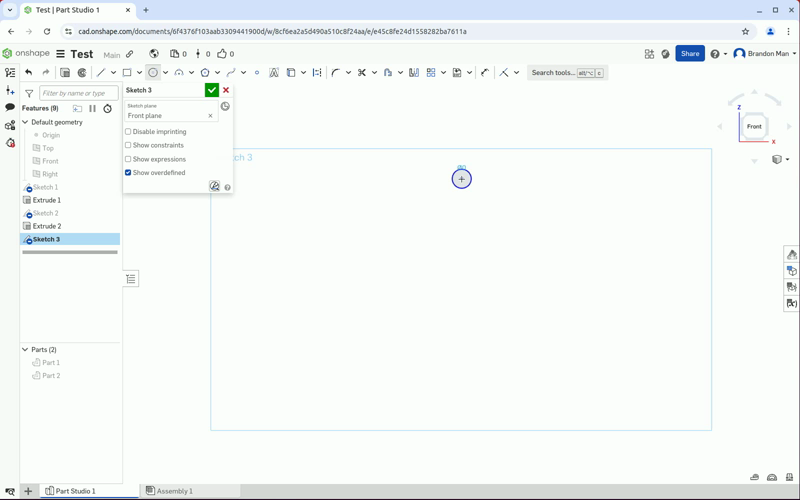
mouse_move(464, 178)
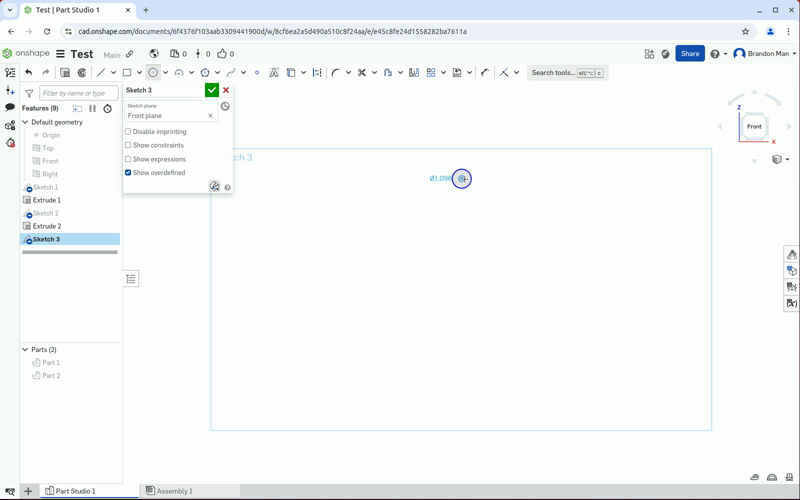
scroll(6)
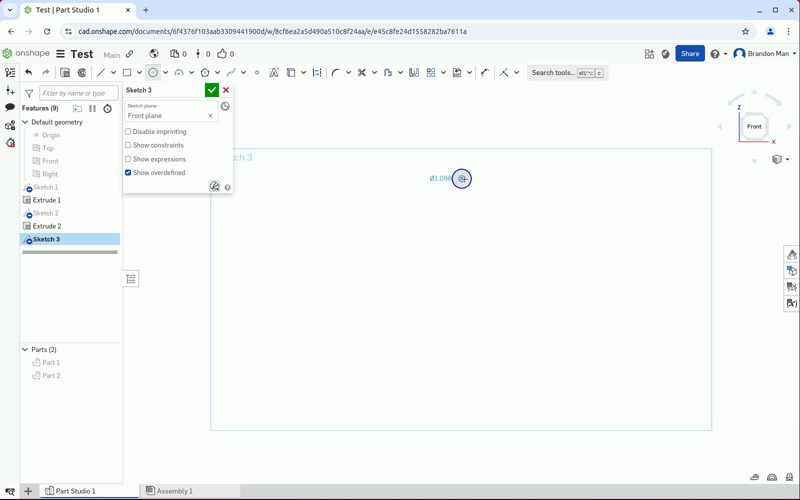
scroll(6)
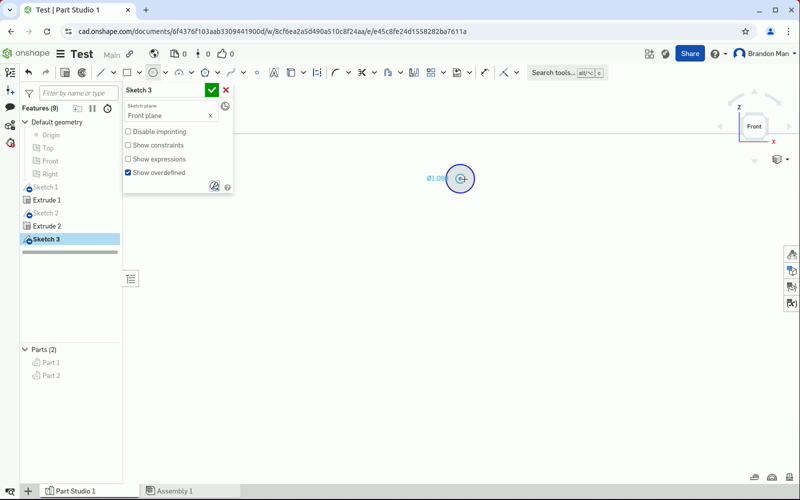
scroll(6)
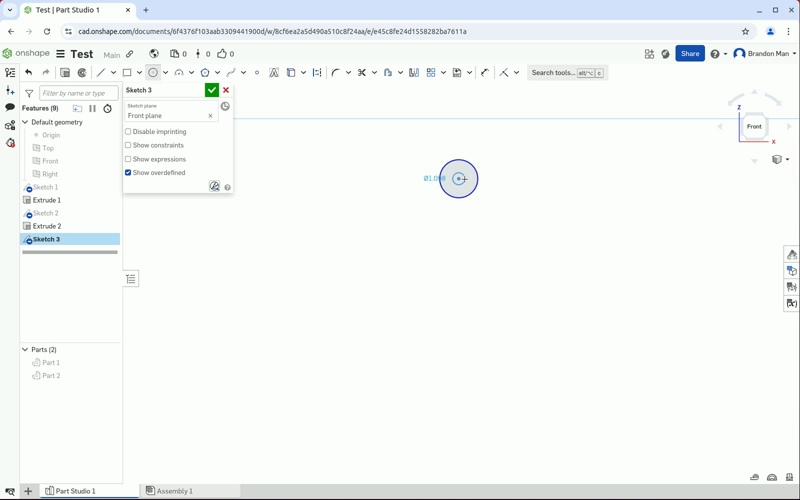
scroll(6)
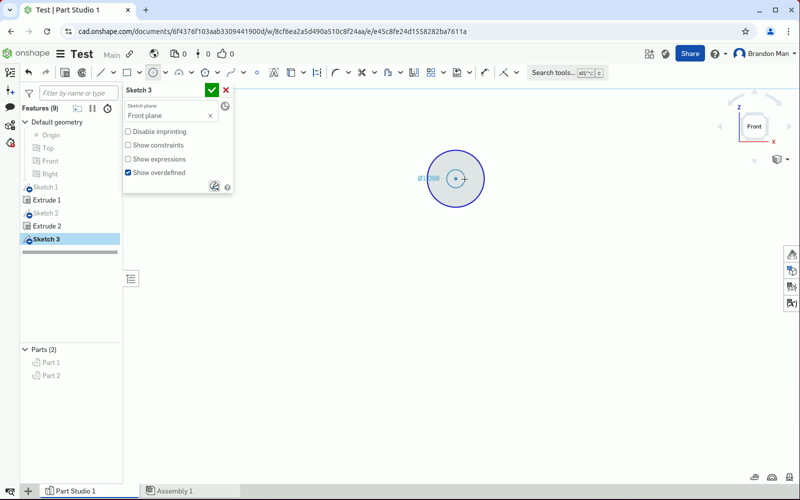
scroll(6)
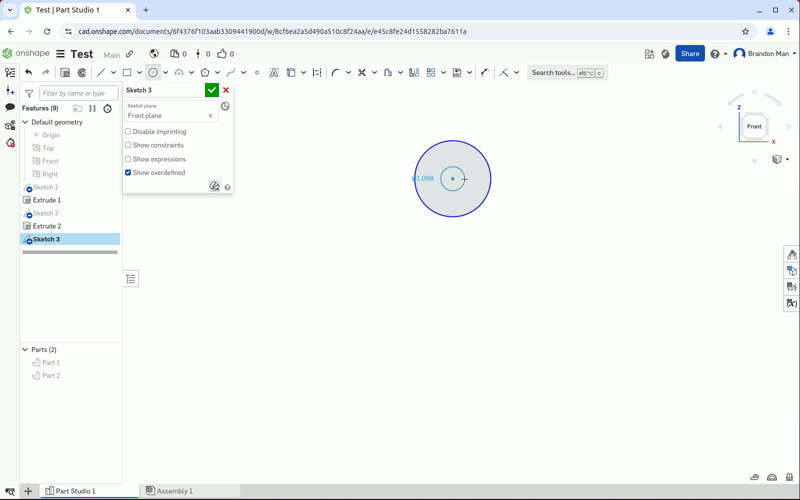
scroll(6)
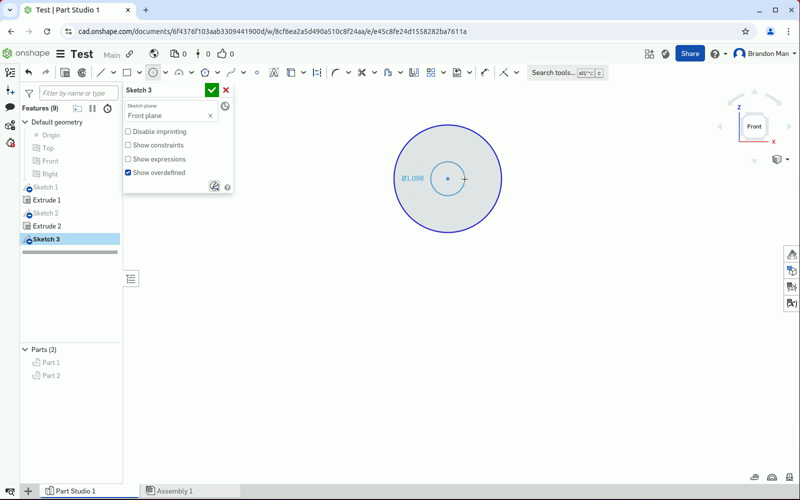
scroll(6)
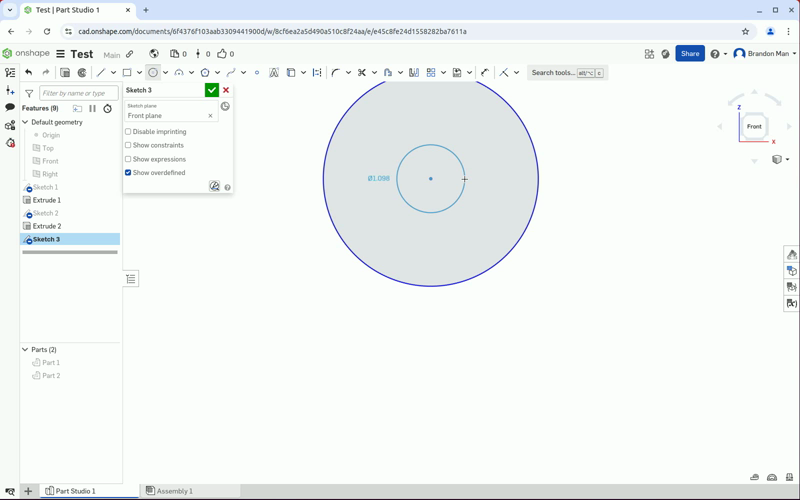
click(464, 178)
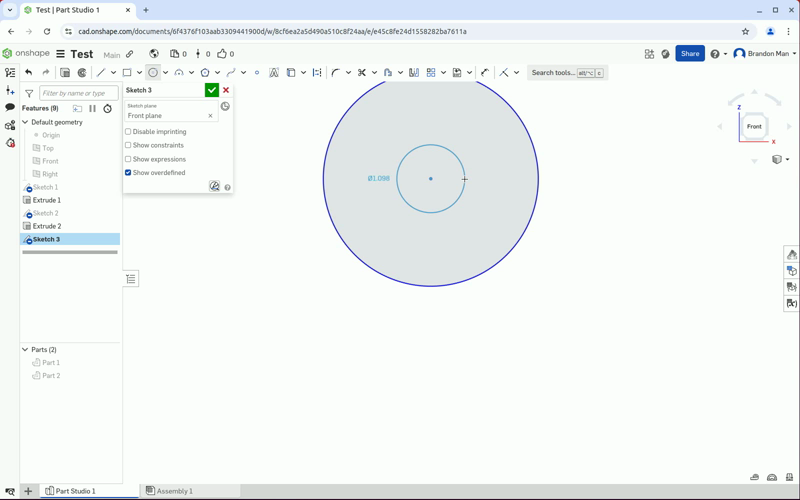
scroll(-6)
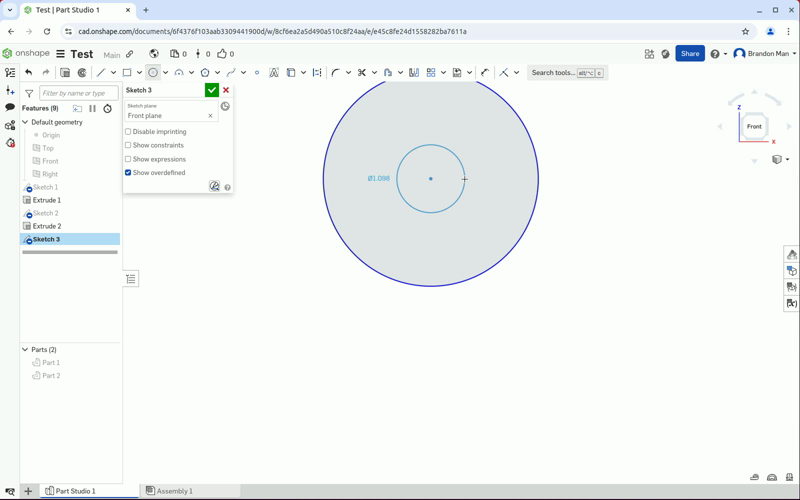
scroll(-6)
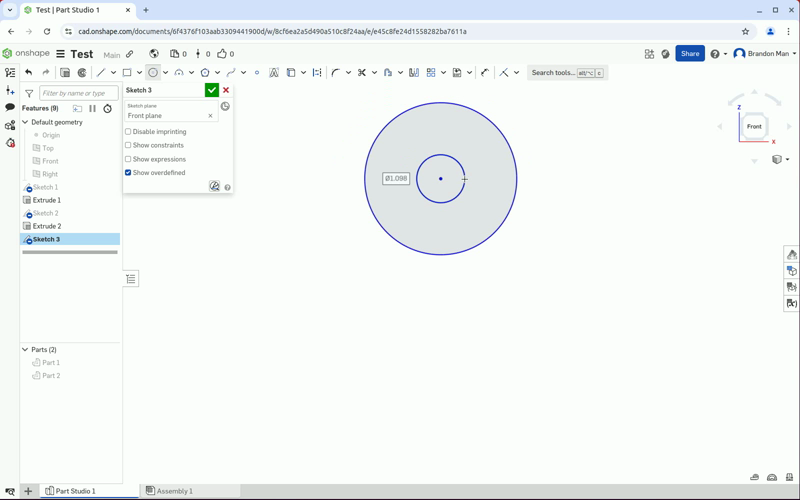
scroll(-6)
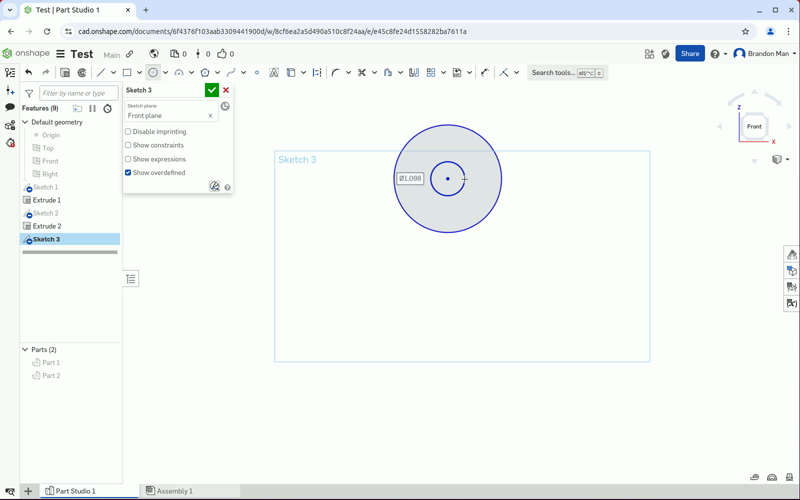
scroll(-6)
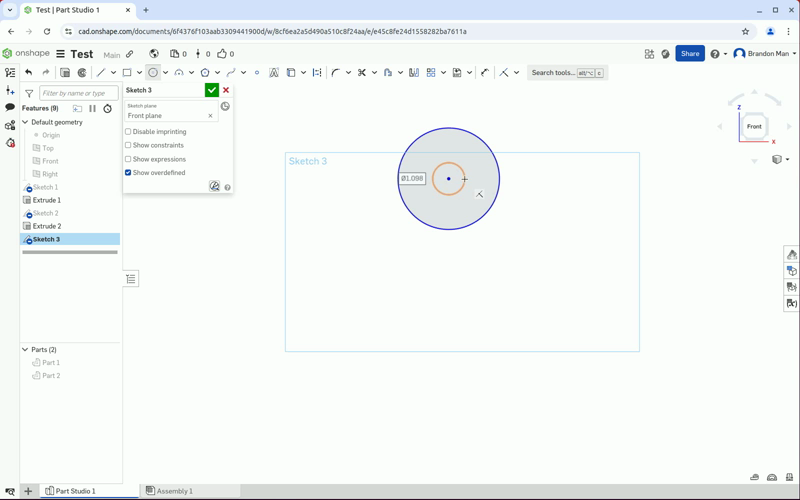
scroll(-6)
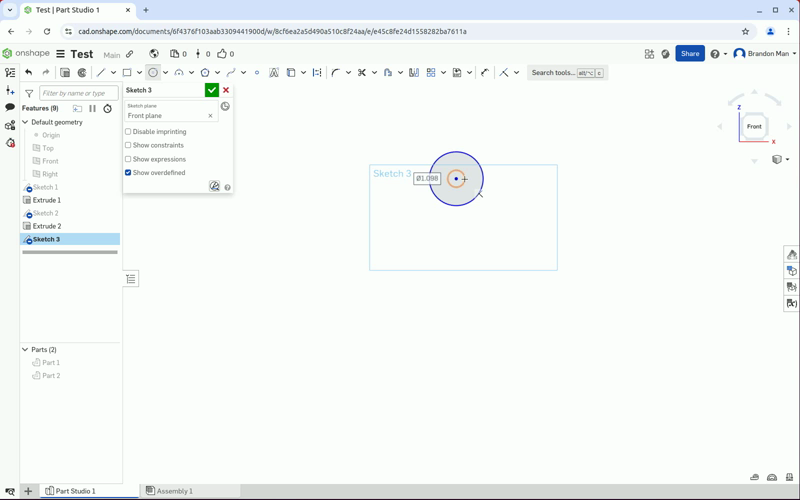
scroll(-6)
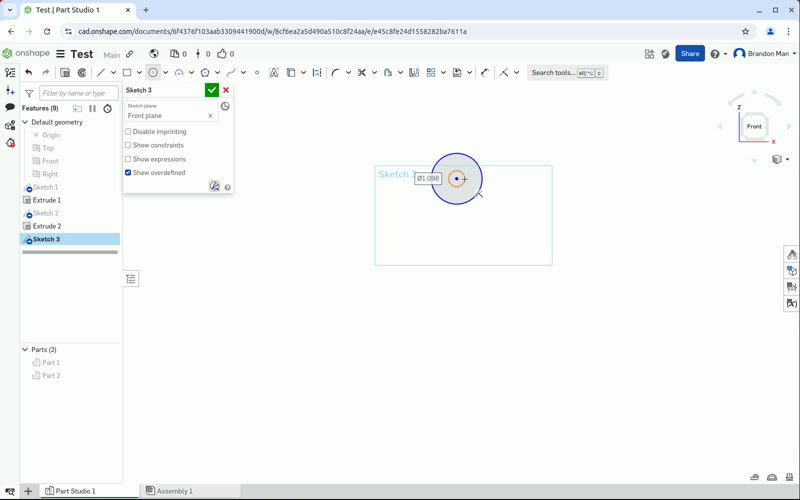
scroll(-6)
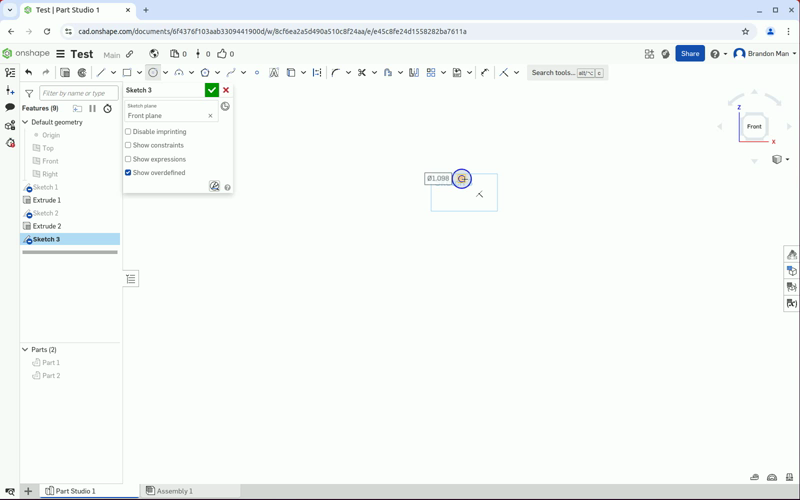
key(esc)
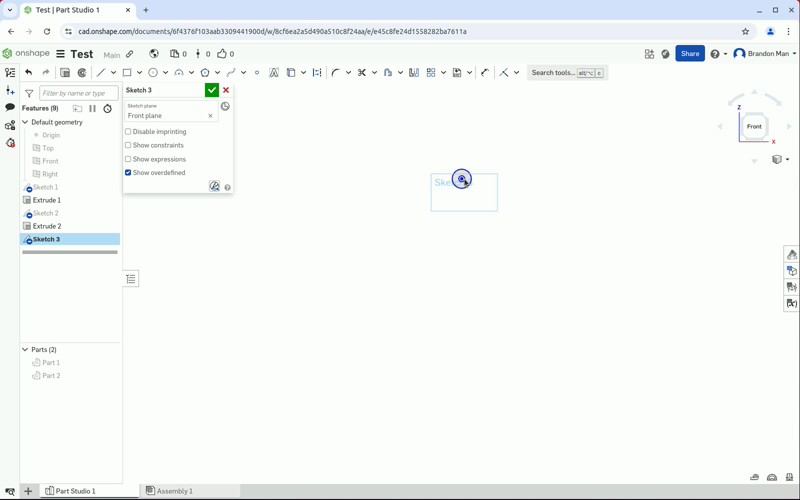
mouse_move(461, 170)
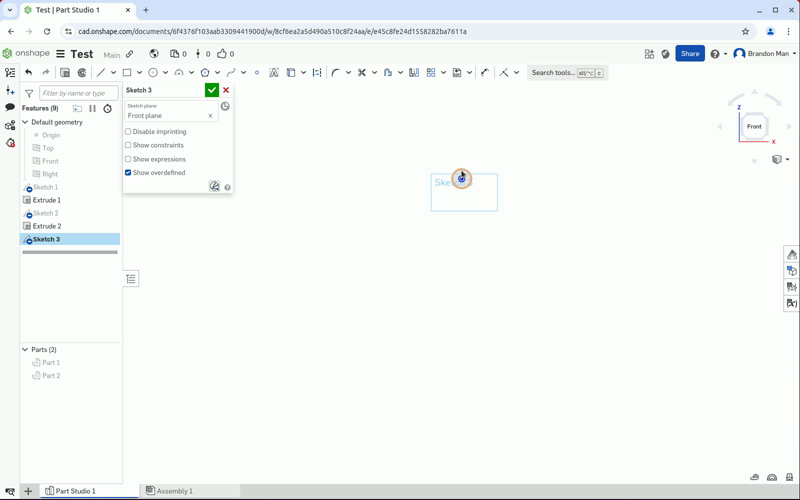
scroll(6)
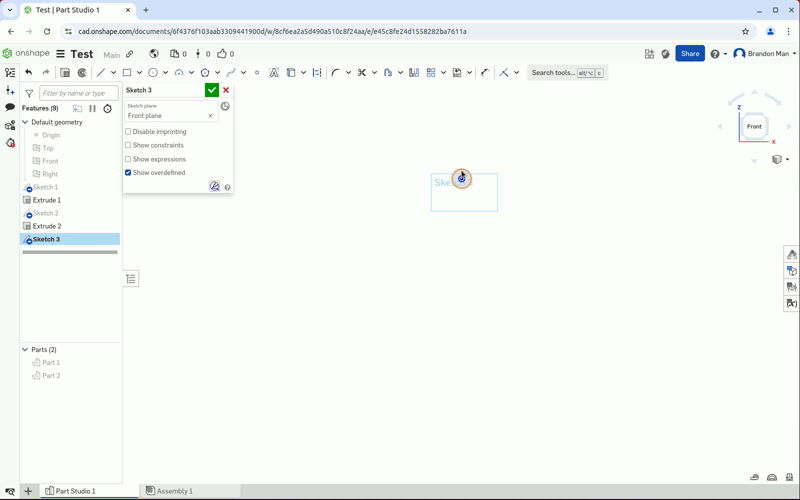
scroll(6)
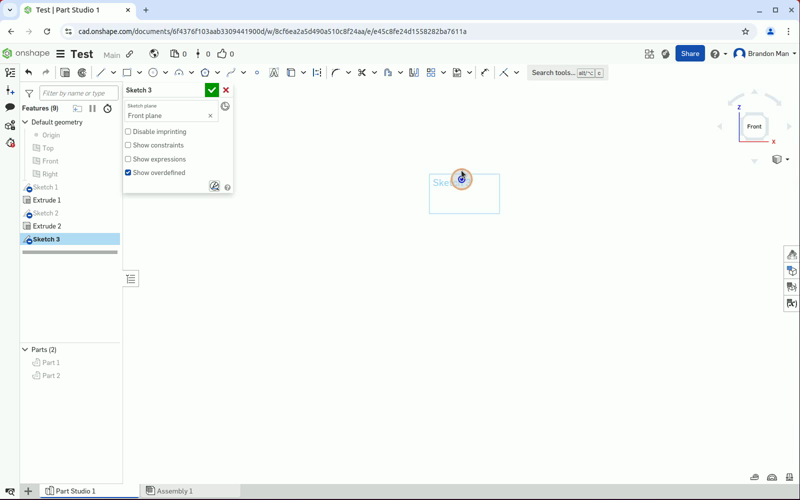
scroll(6)
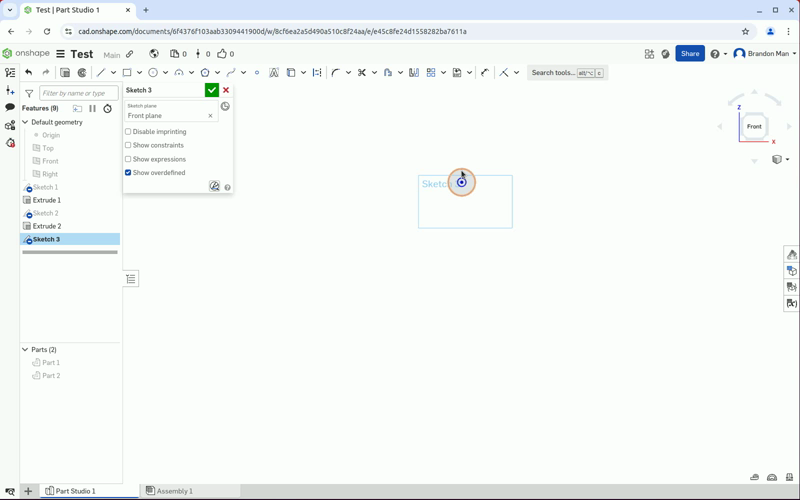
scroll(6)
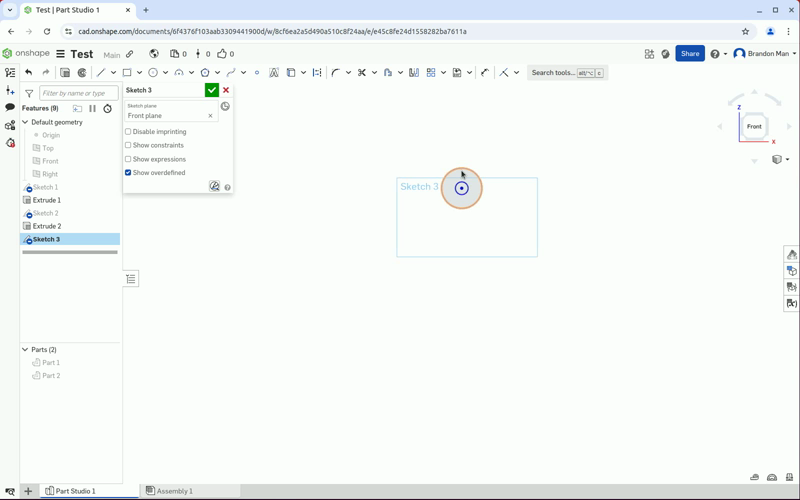
scroll(6)
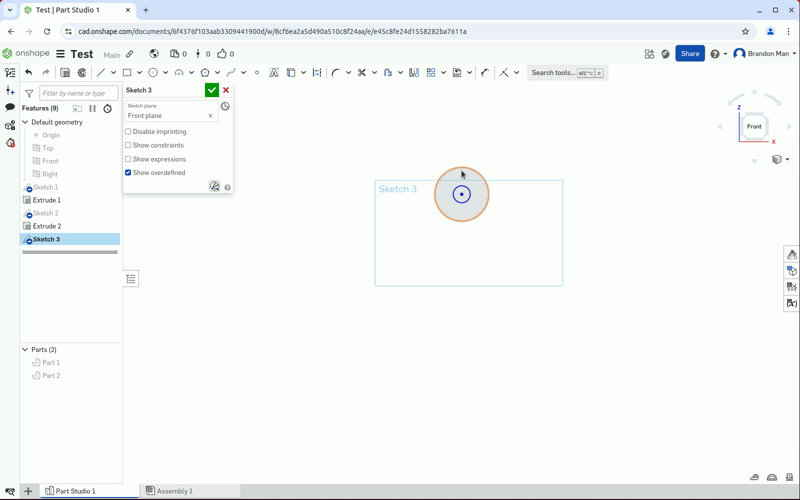
scroll(6)
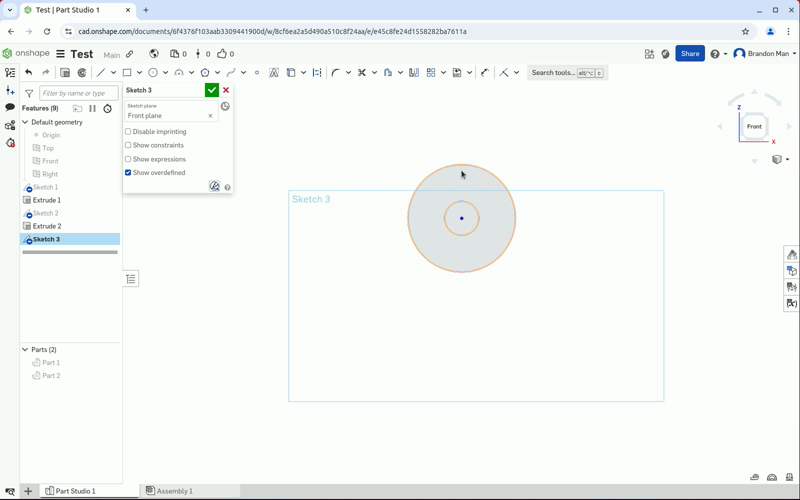
scroll(6)
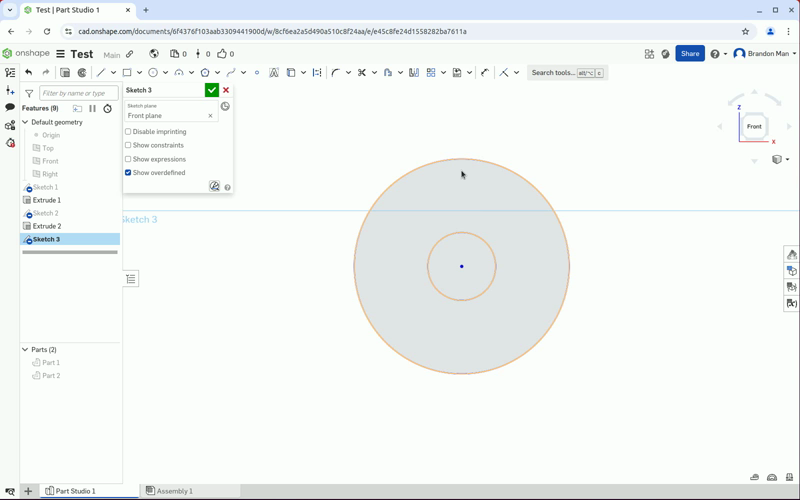
click(461, 170)
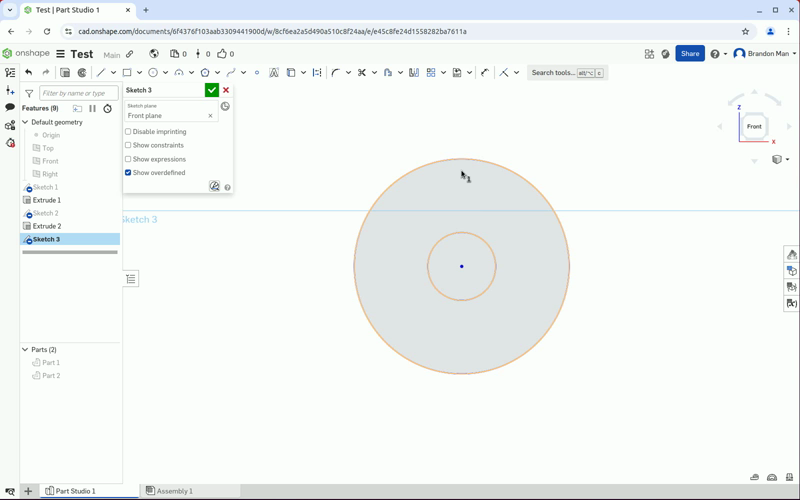
scroll(-6)
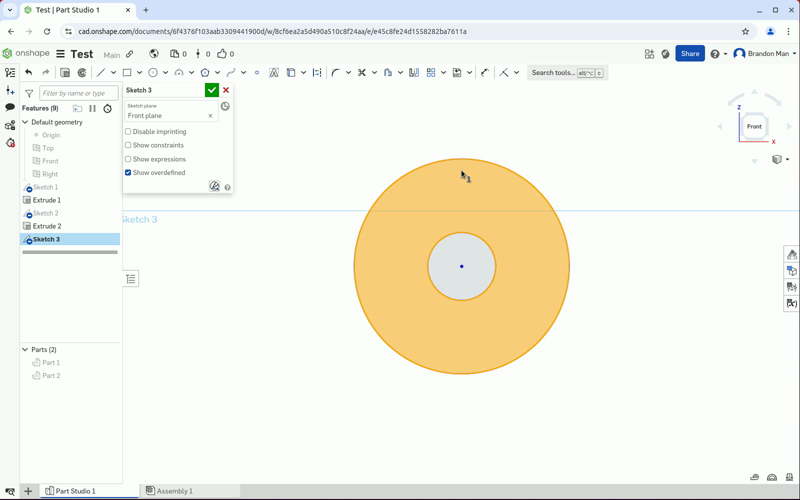
scroll(-6)
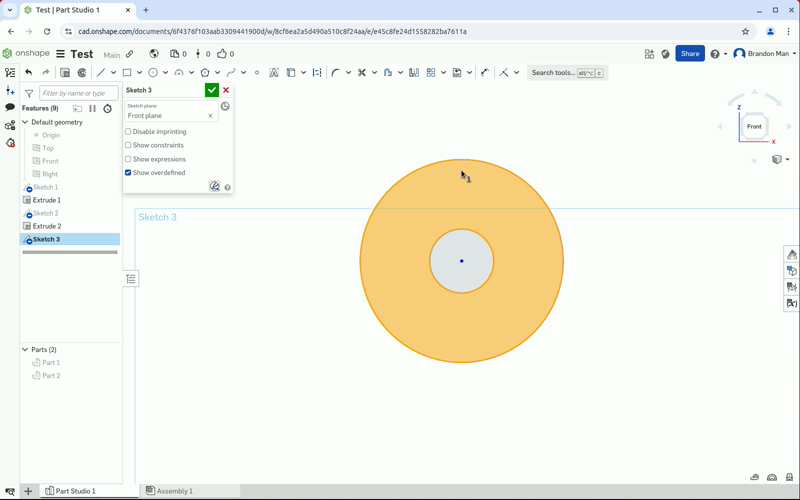
scroll(-6)
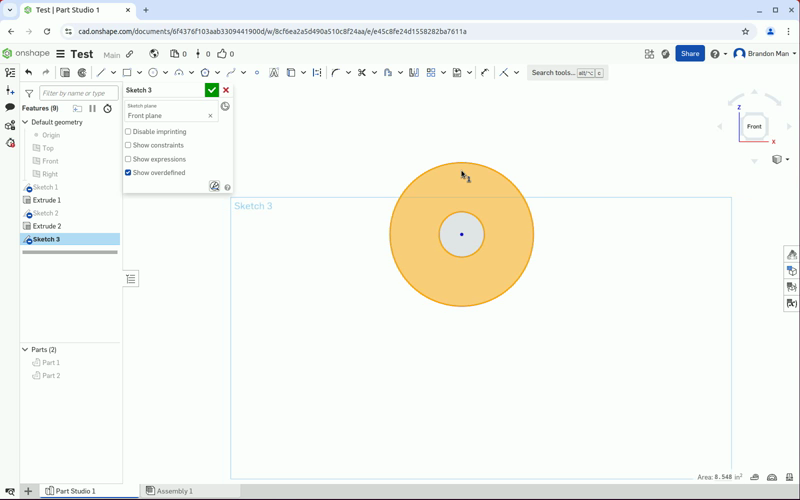
scroll(-6)
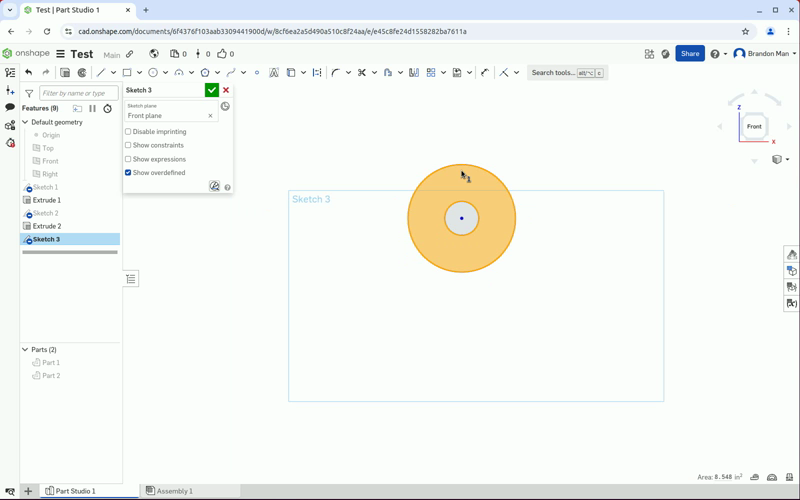
scroll(-6)
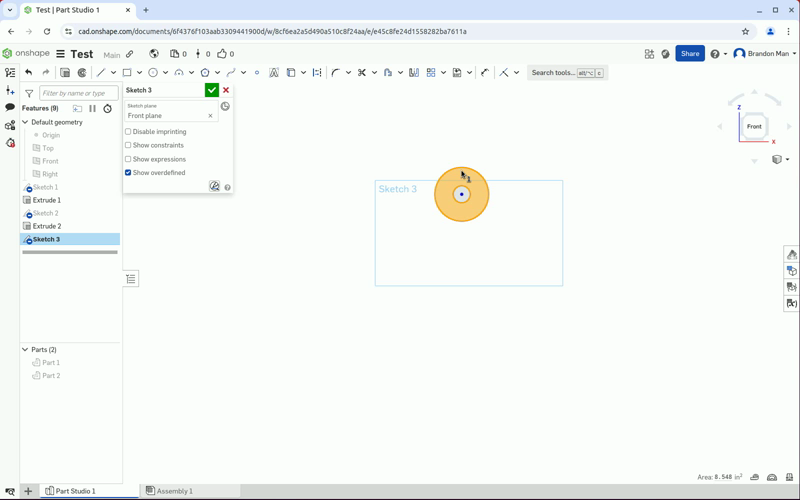
scroll(-6)
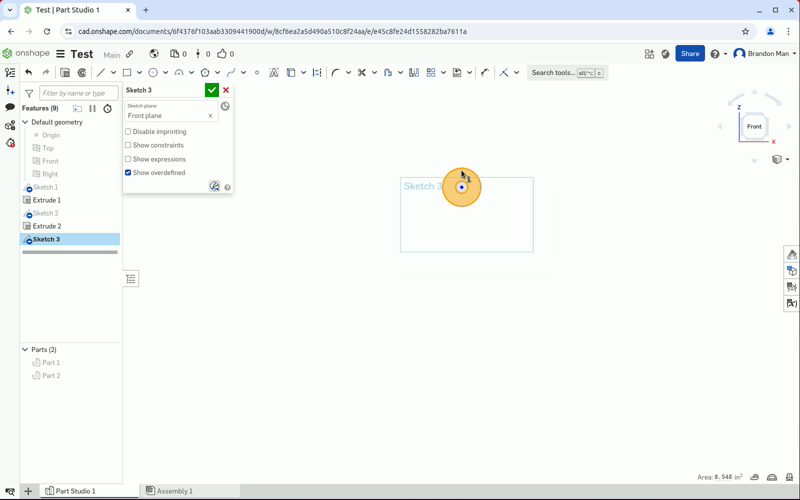
scroll(-6)
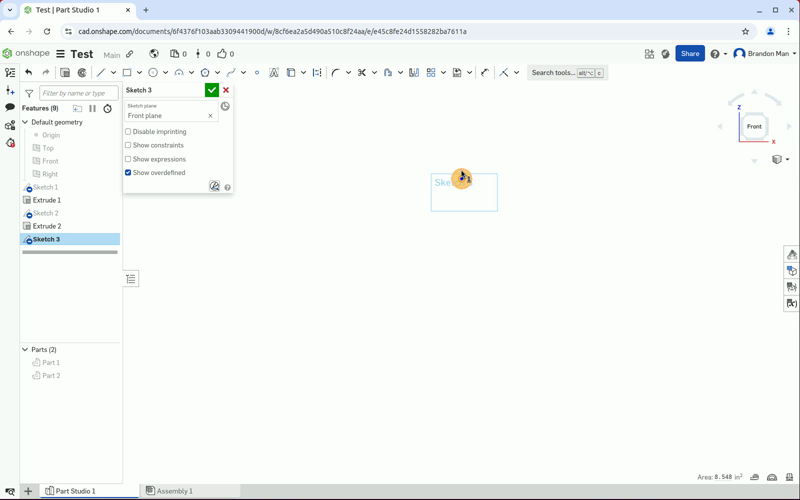
mouse_move(73, 352)
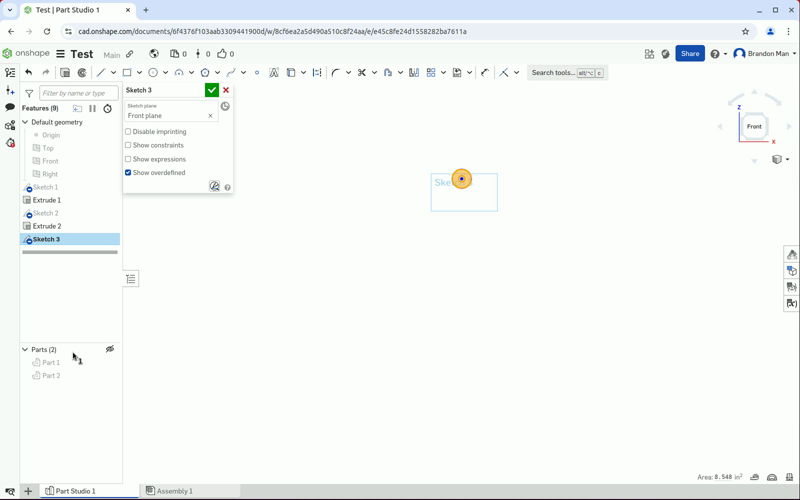
key(shift+y)
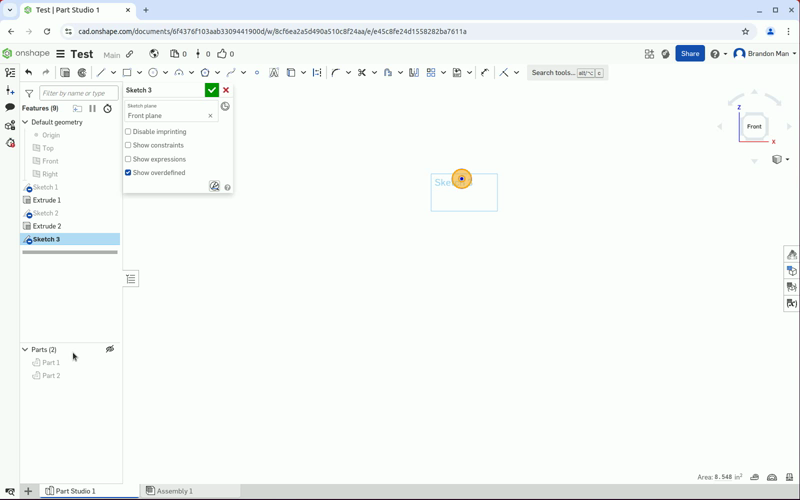
key(shift+e)
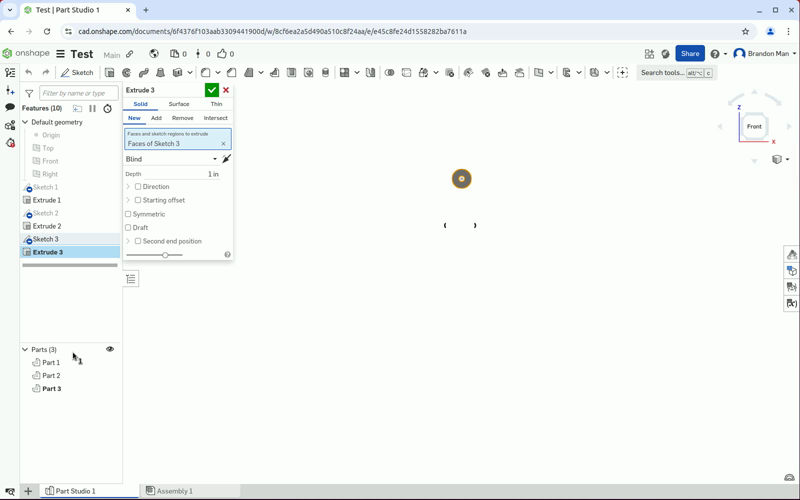
mouse_move(143, 106)
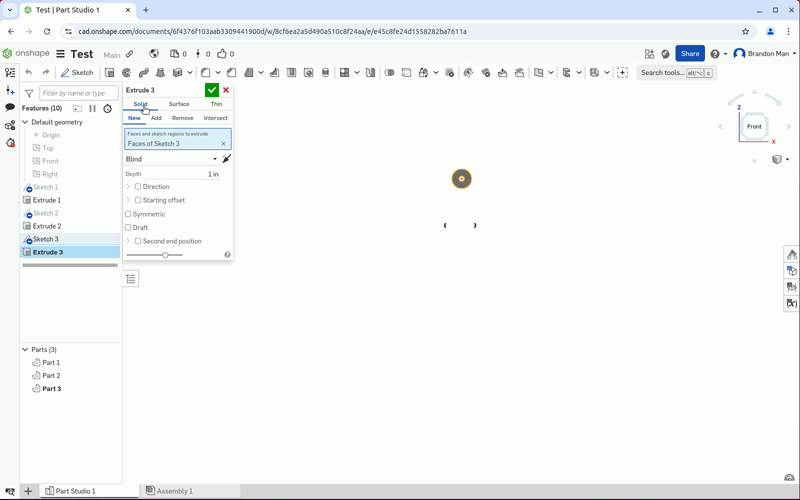
click(143, 106)
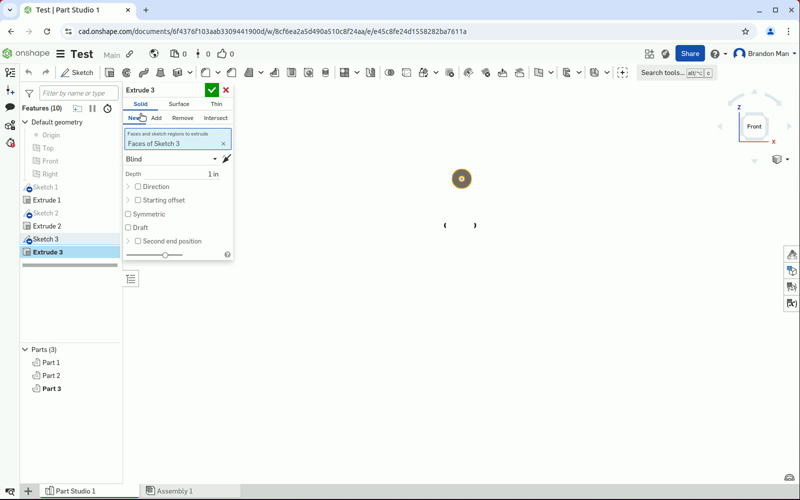
mouse_move(137, 120)
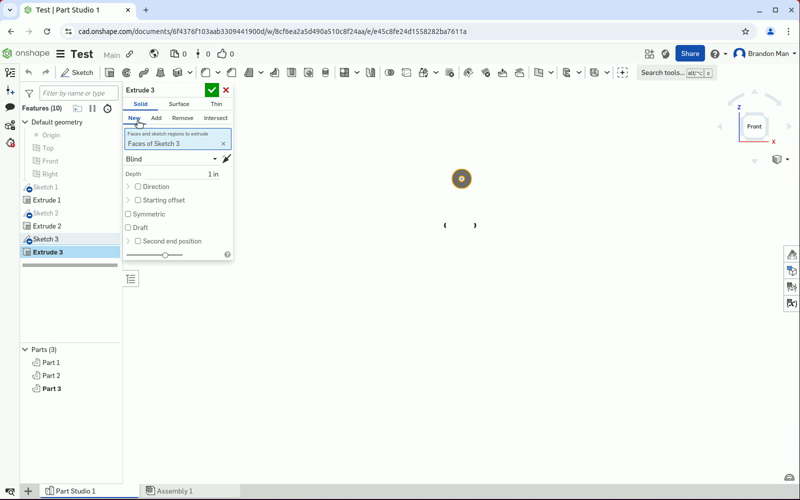
click(137, 120)
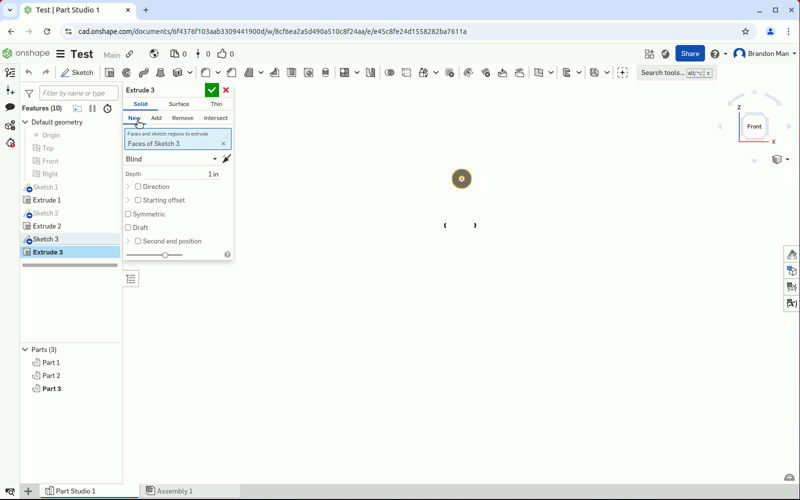
key(tab, 4)
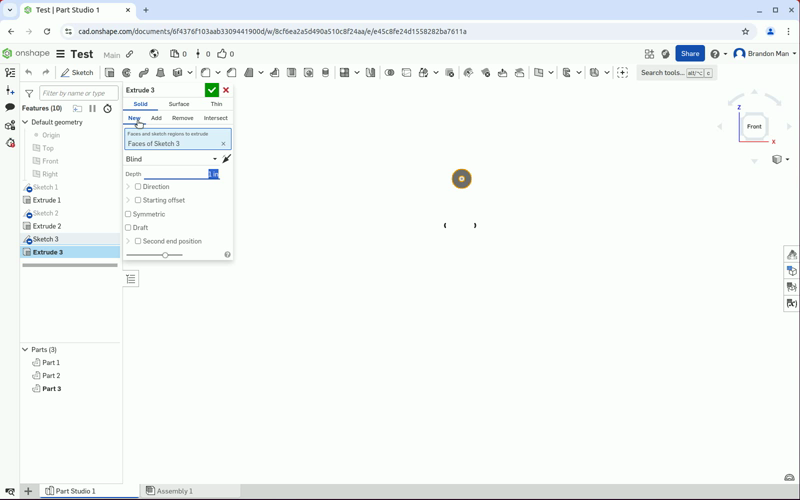
text(0.481)
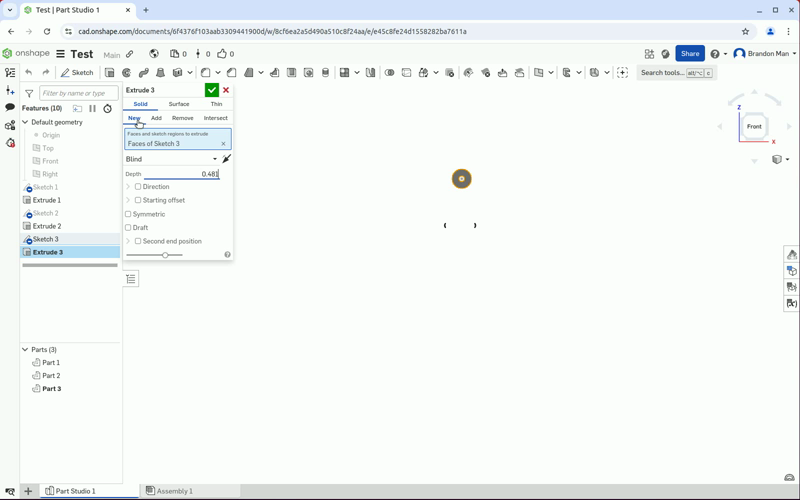
key(enter)
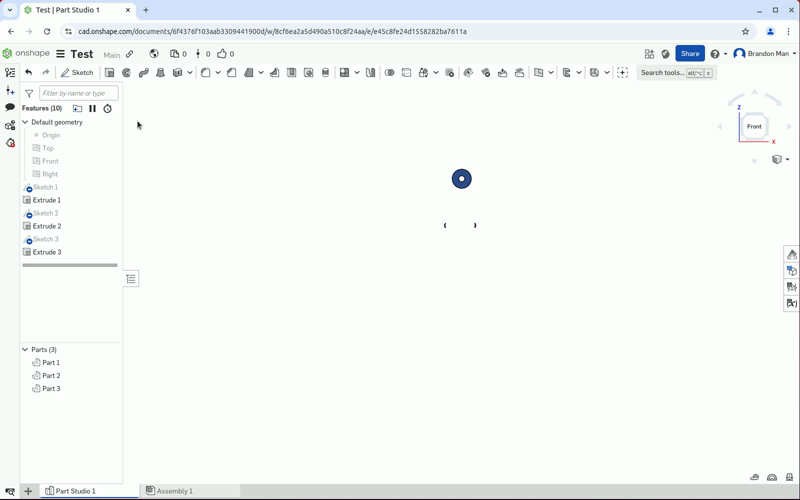
key(shift+h)
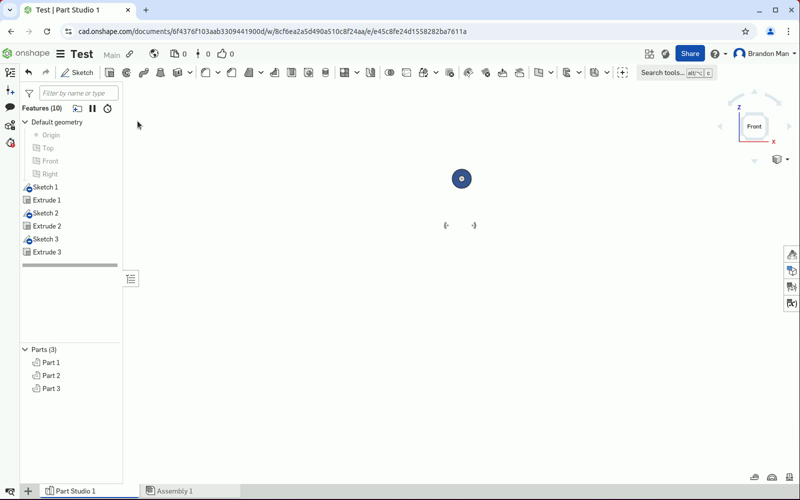
key(shift+h)
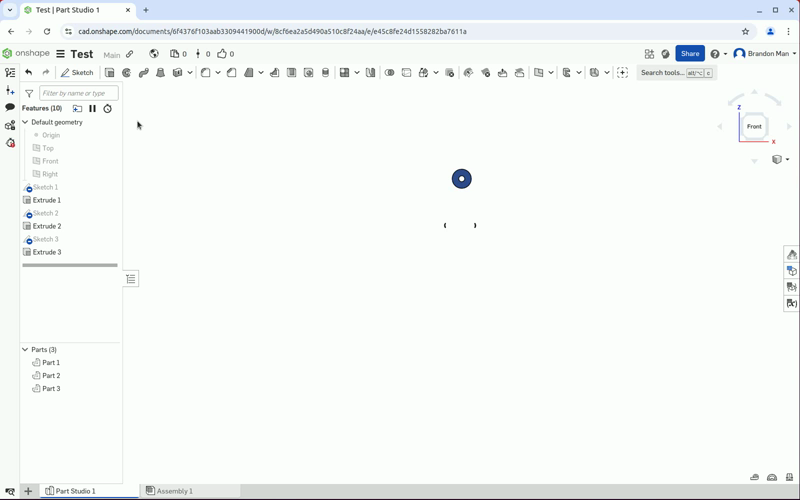
mouse_move(73, 189)
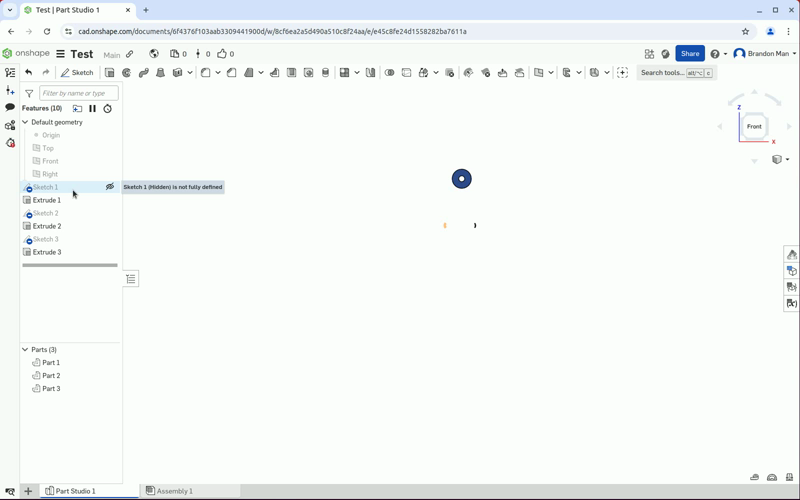
click(73, 189)
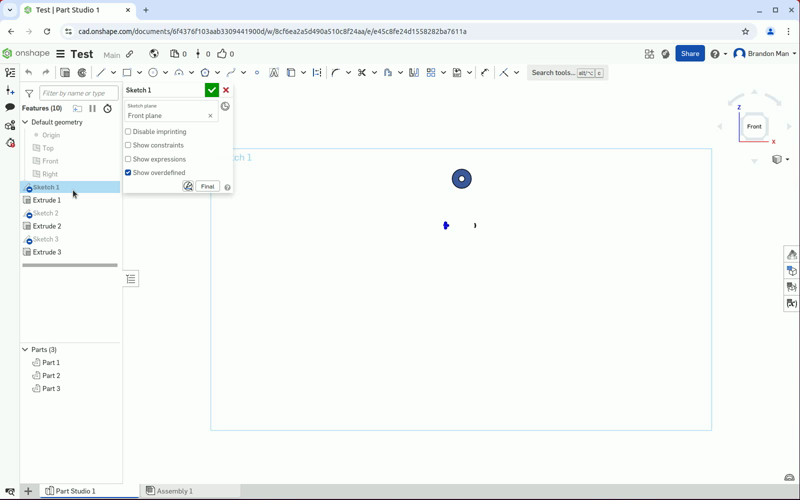
mouse_move(229, 92)
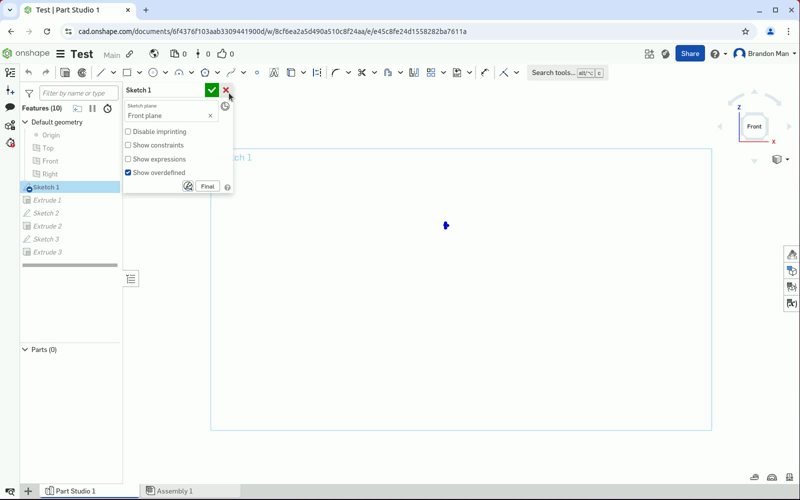
click(229, 92)
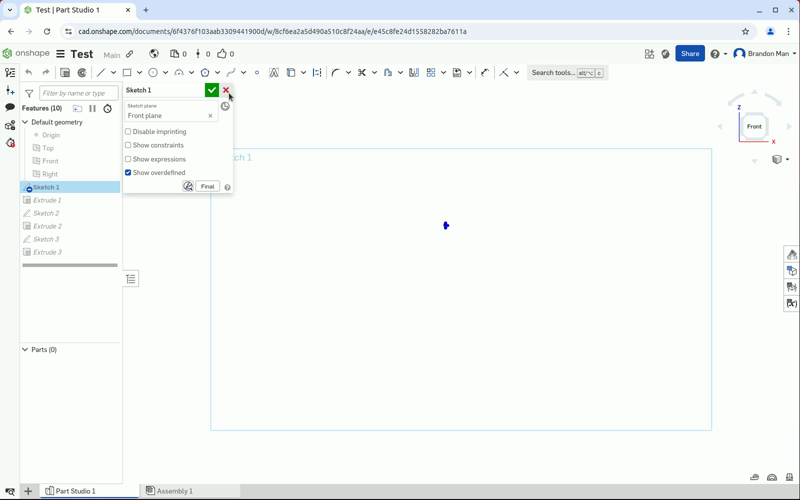
key(shift+s)
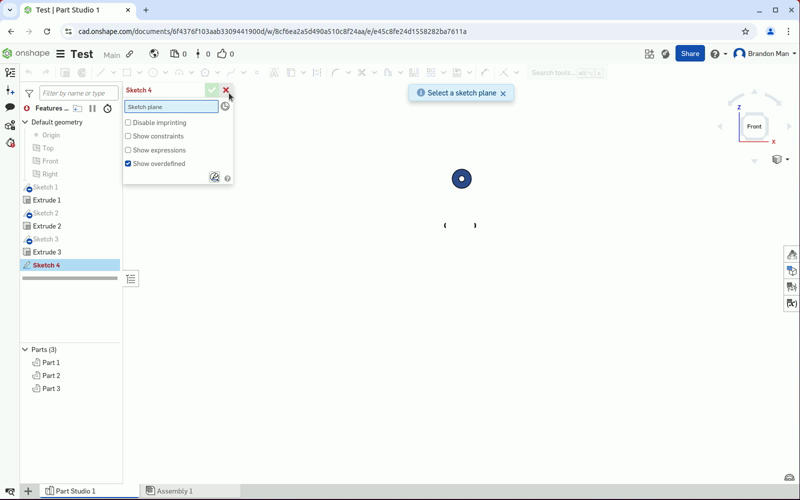
mouse_move(73, 163)
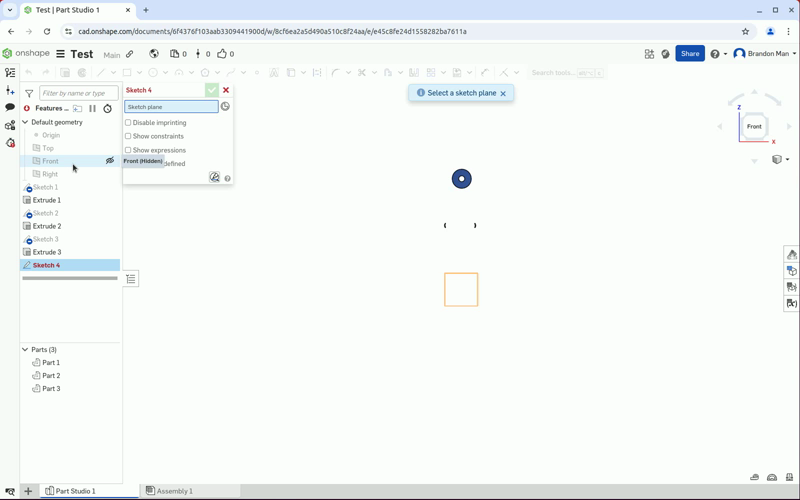
click(73, 163)
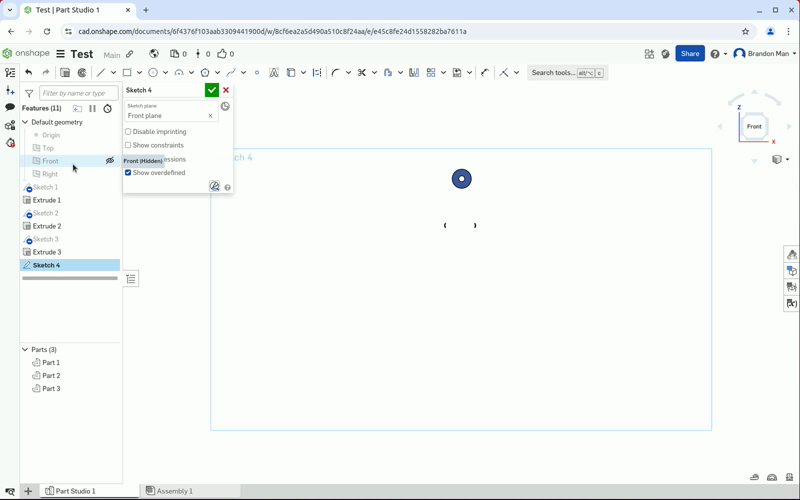
mouse_move(73, 352)
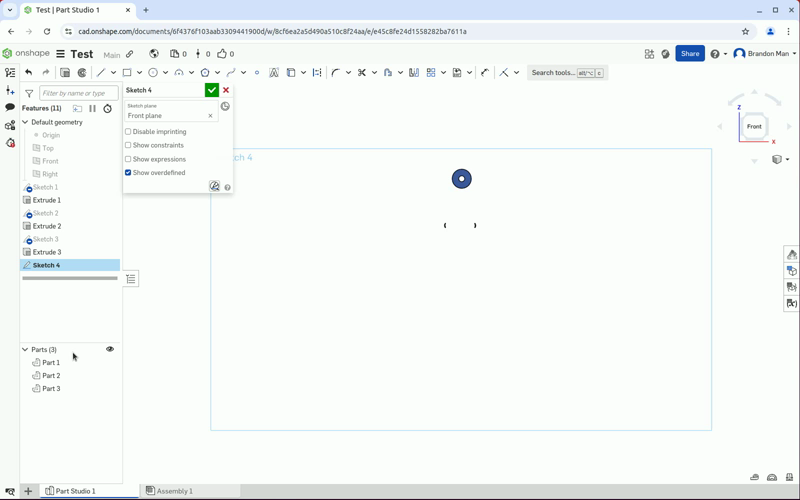
key(y)
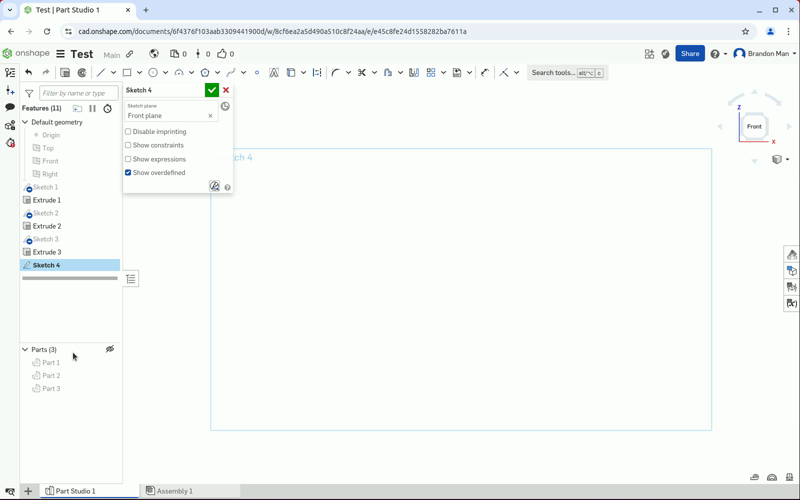
key(c)
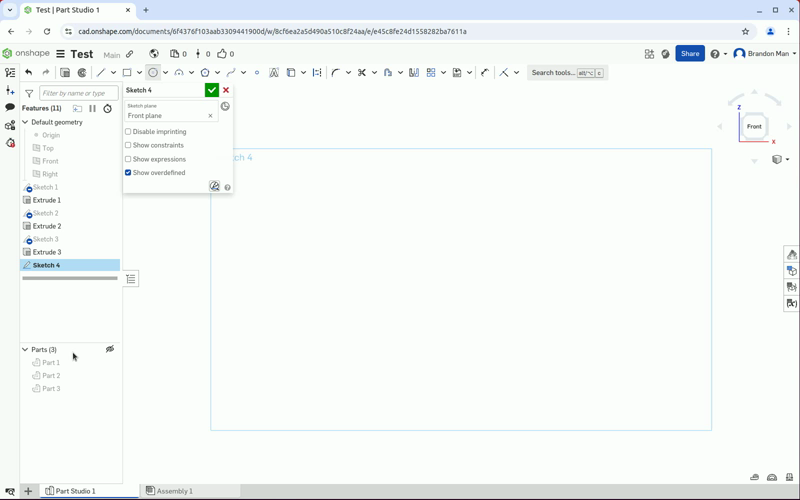
key_down(shift)
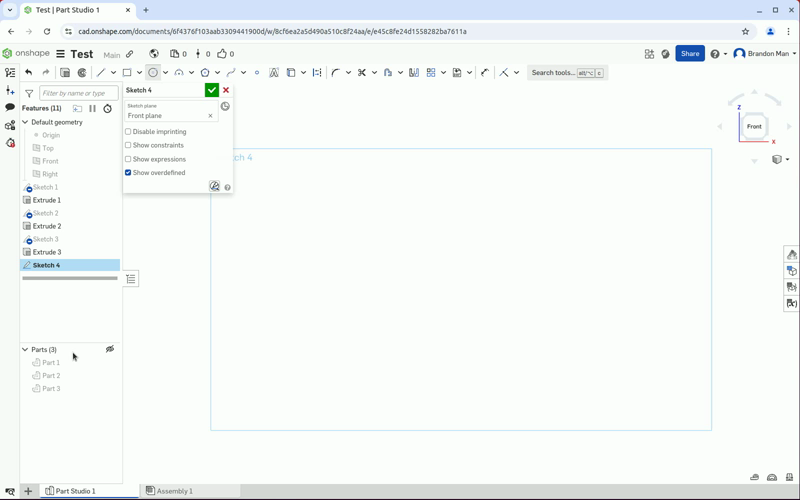
mouse_move(461, 282)
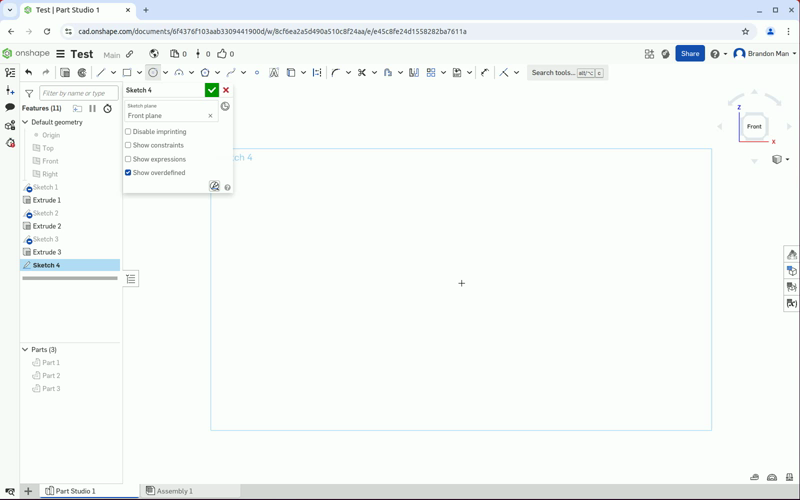
click(461, 282)
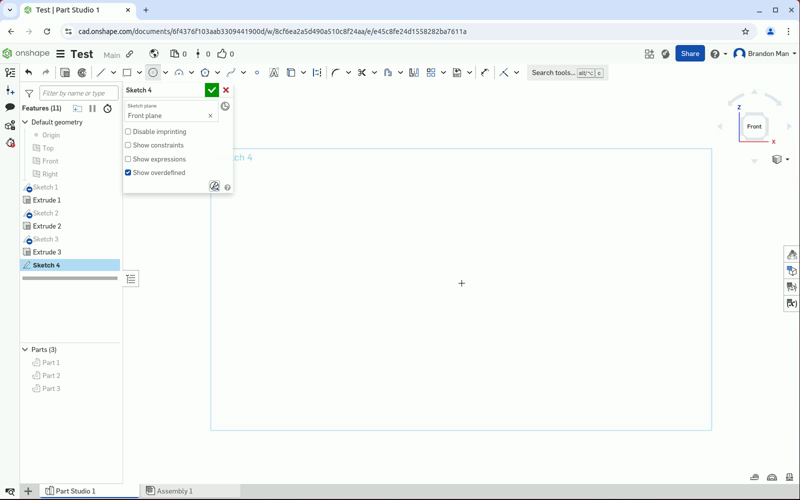
key_up(shift)
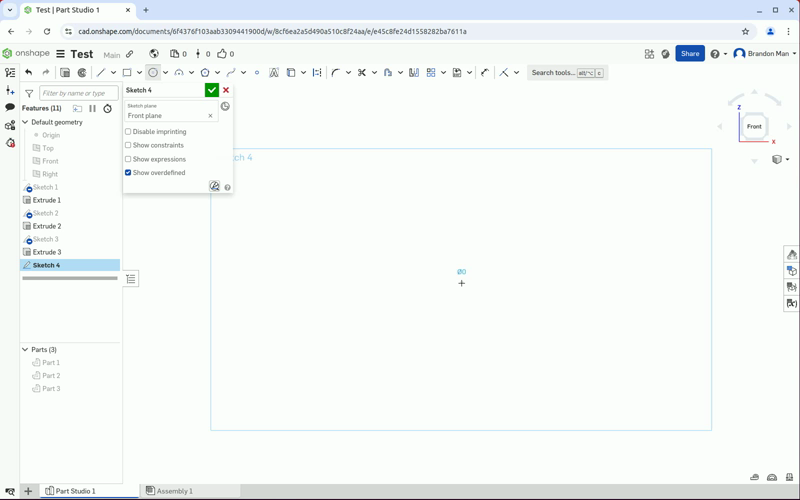
mouse_move(471, 282)
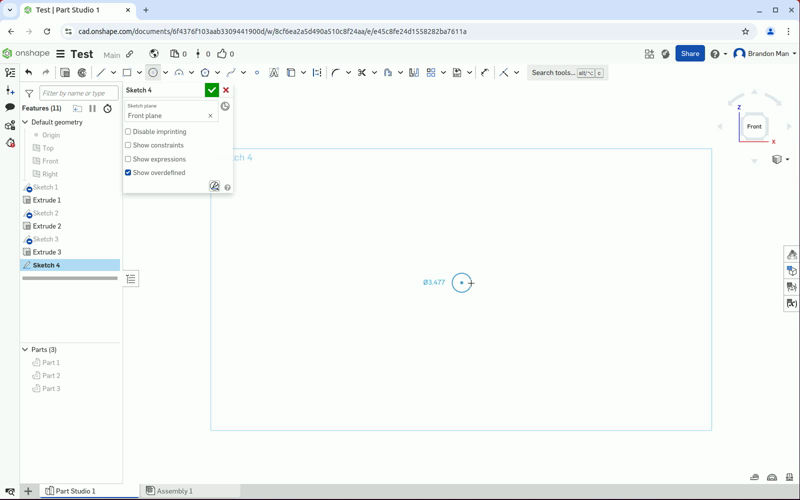
click(471, 282)
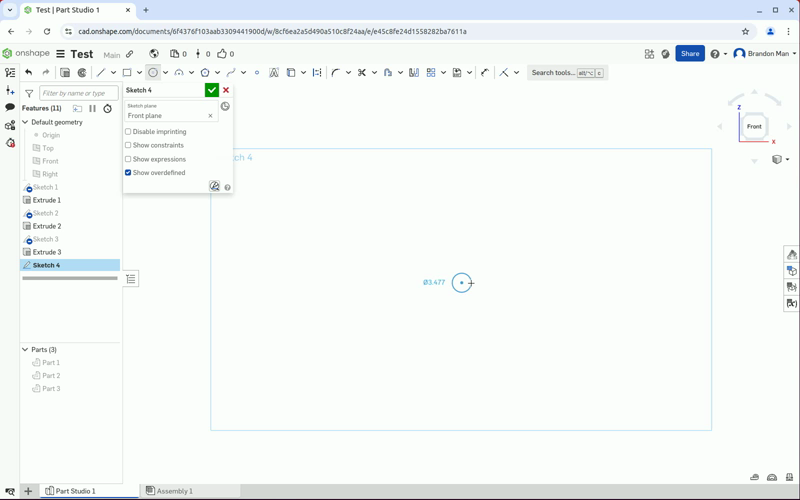
key(esc)
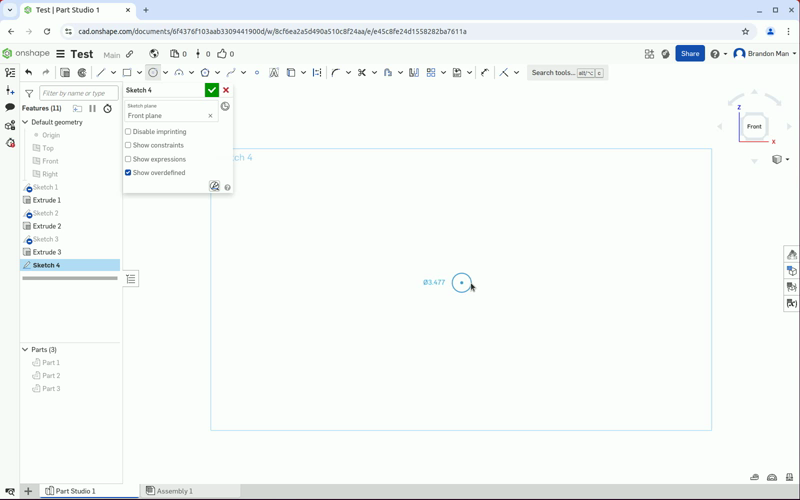
key(c)
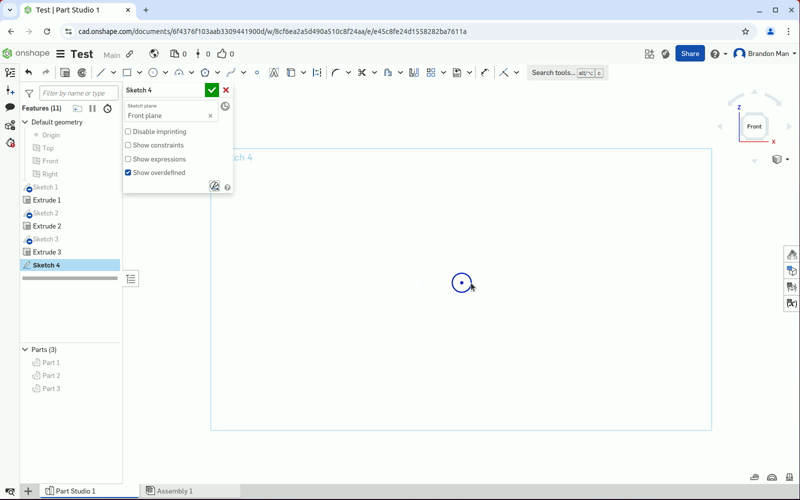
key_down(shift)
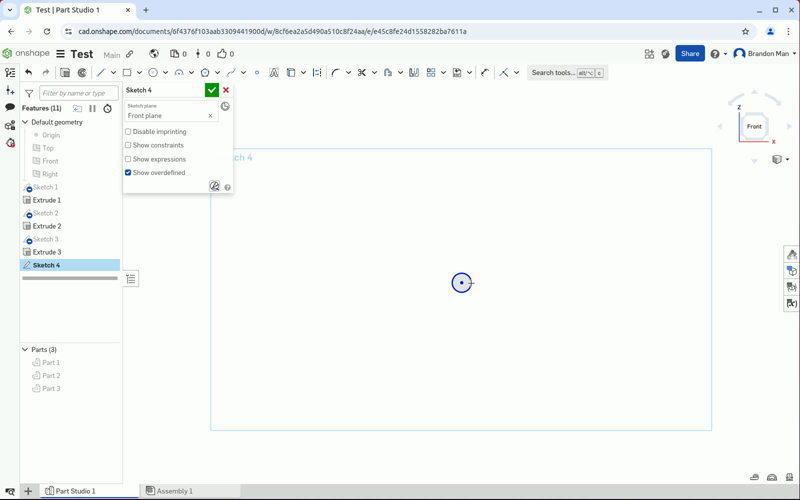
mouse_move(461, 282)
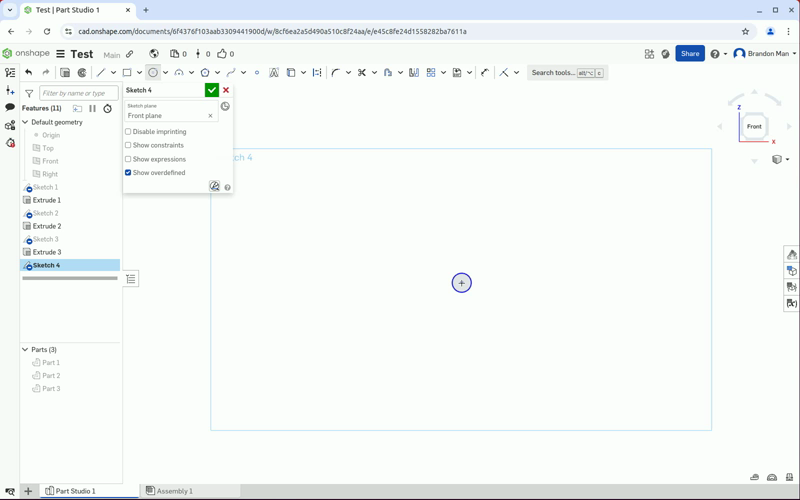
click(461, 282)
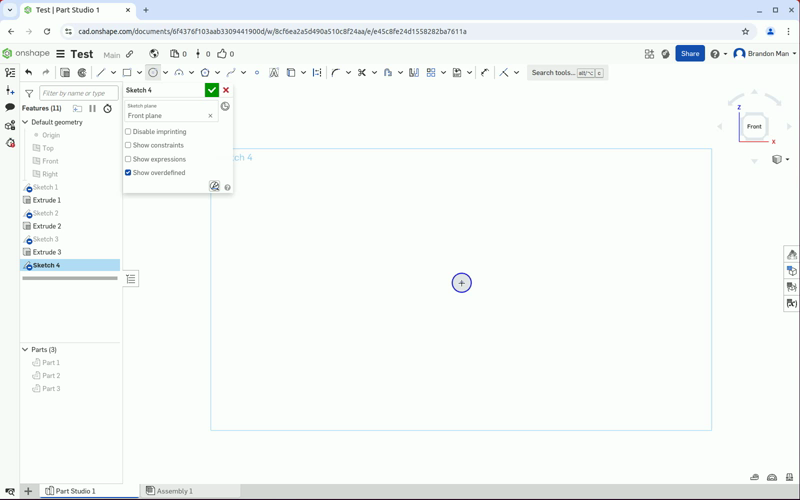
key_up(shift)
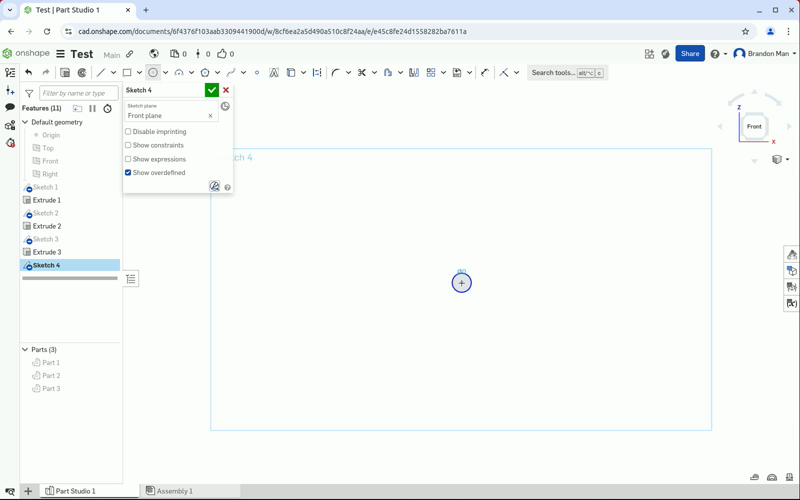
mouse_move(464, 282)
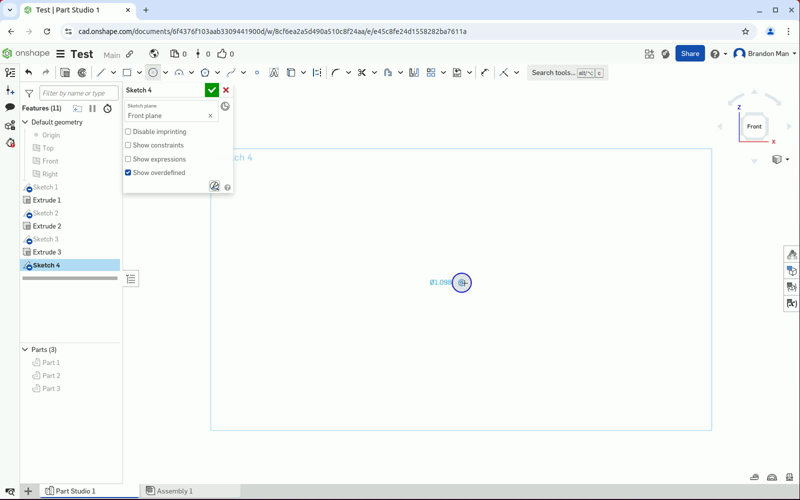
scroll(6)
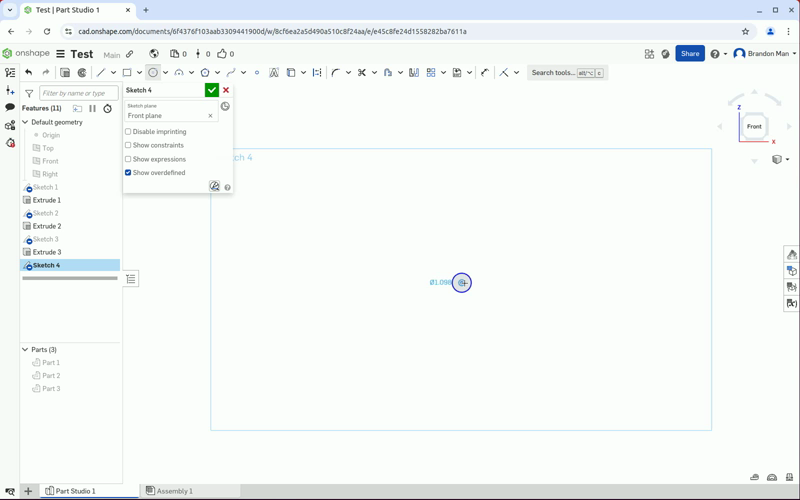
scroll(6)
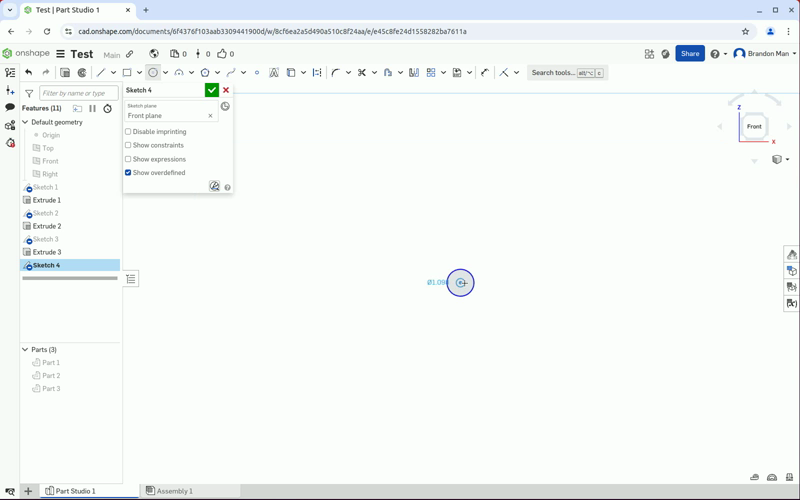
scroll(6)
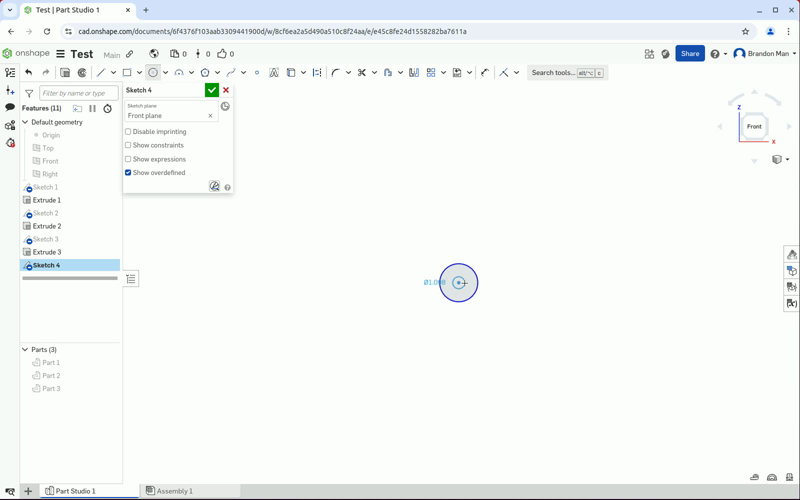
scroll(6)
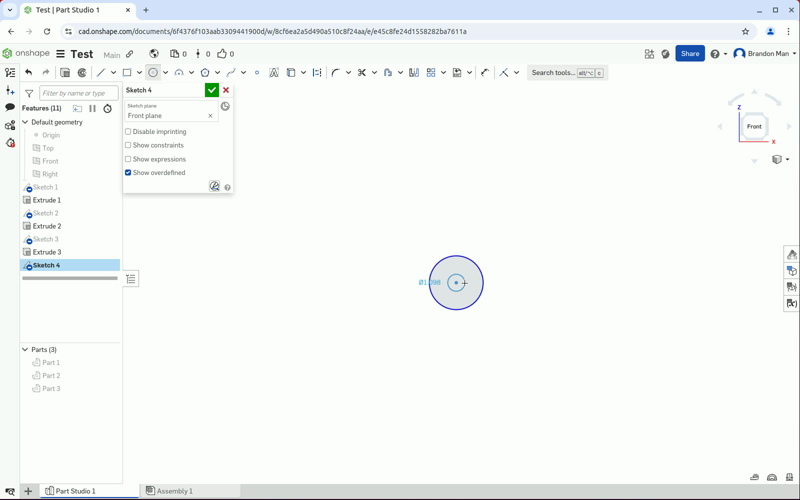
scroll(6)
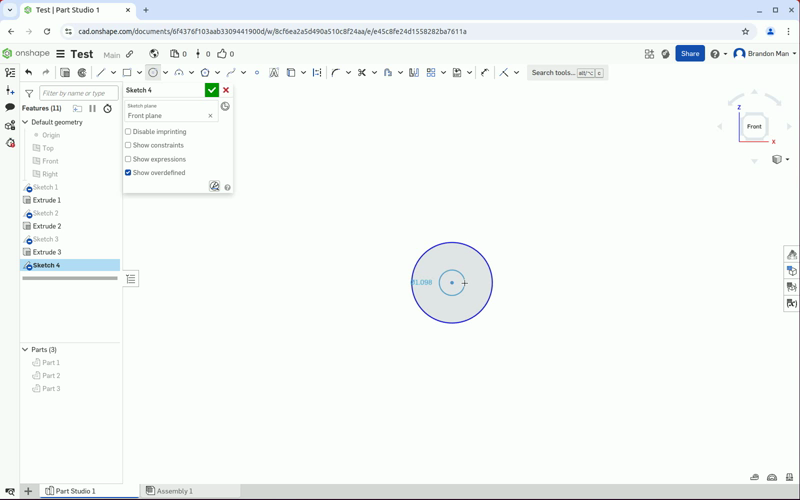
scroll(6)
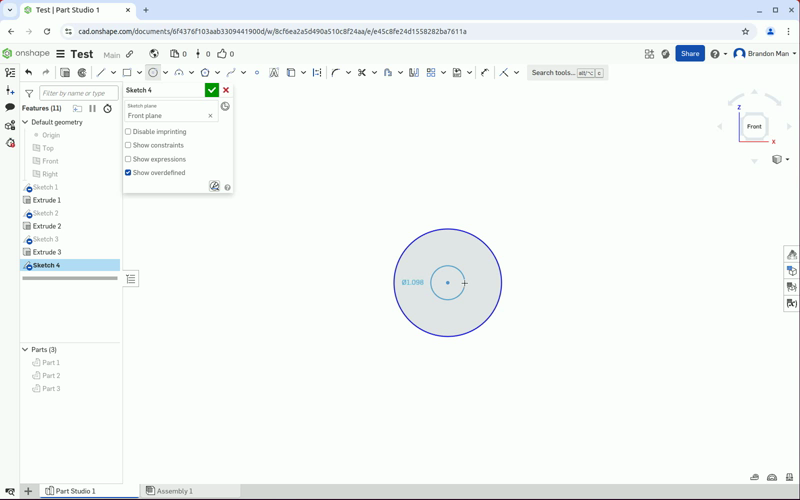
scroll(6)
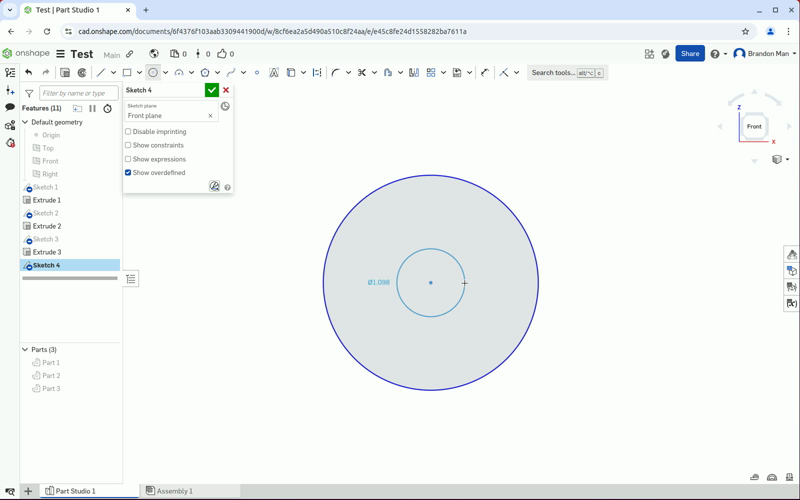
click(464, 282)
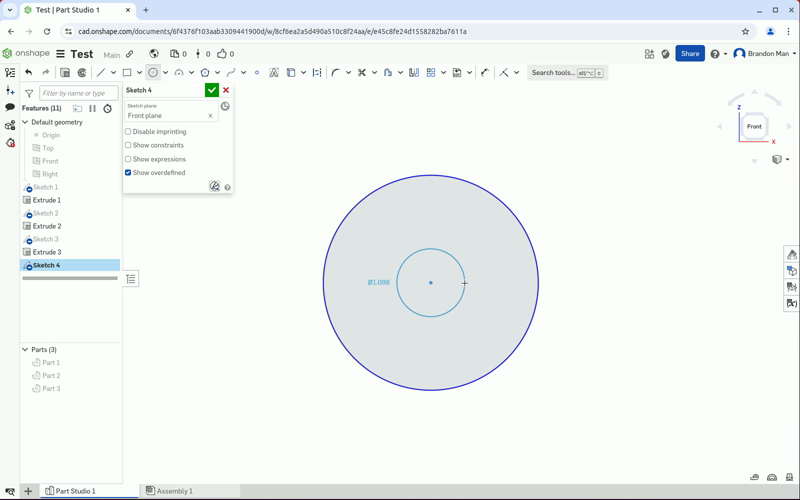
scroll(-6)
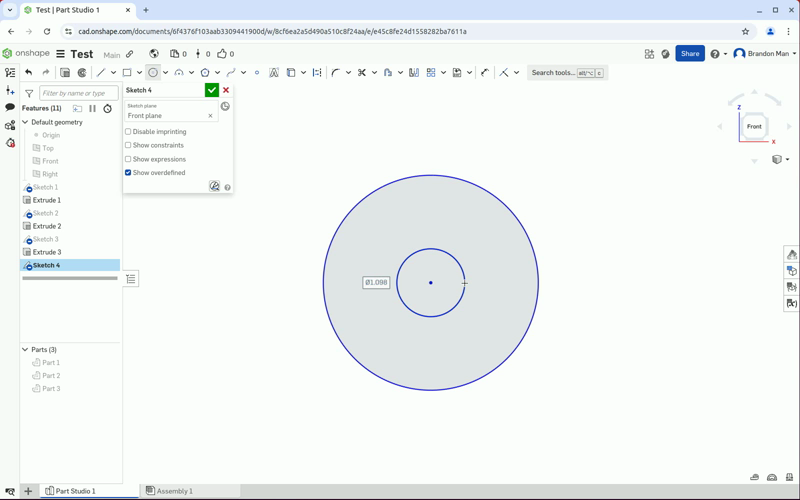
scroll(-6)
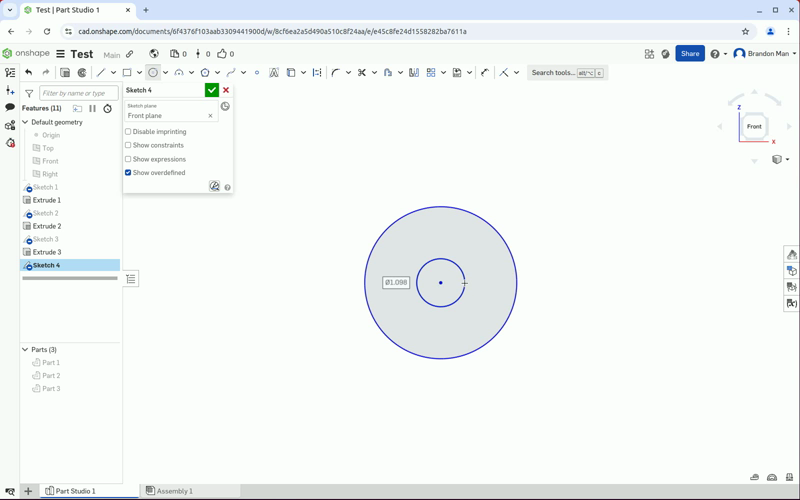
scroll(-6)
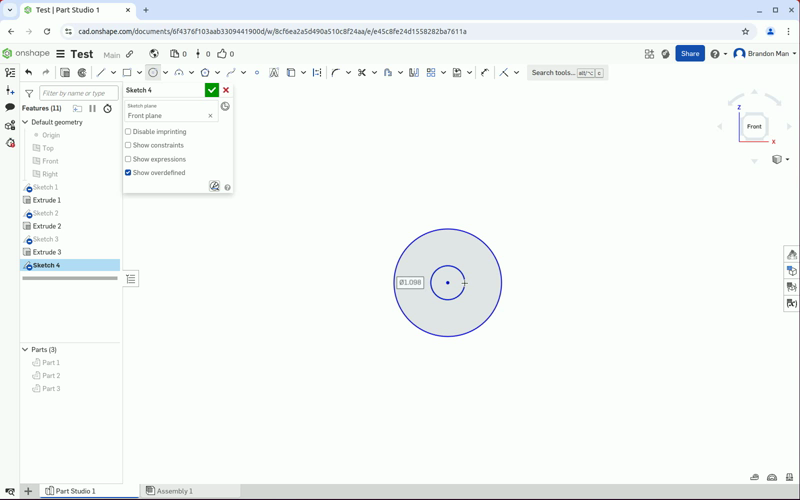
scroll(-6)
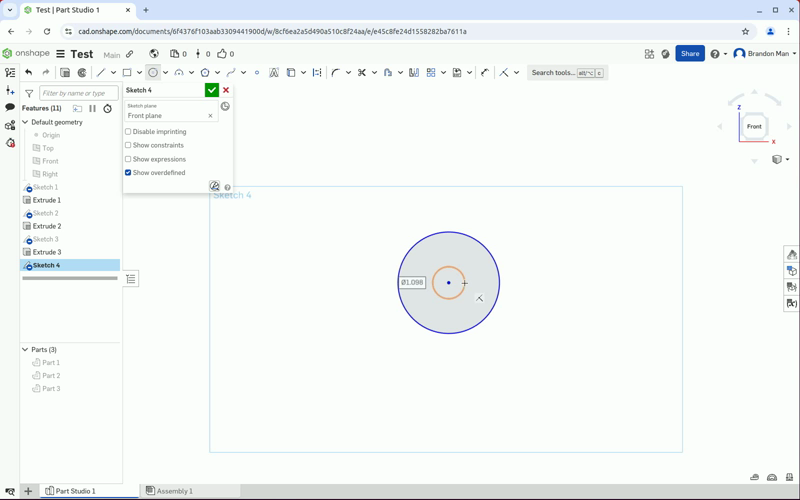
scroll(-6)
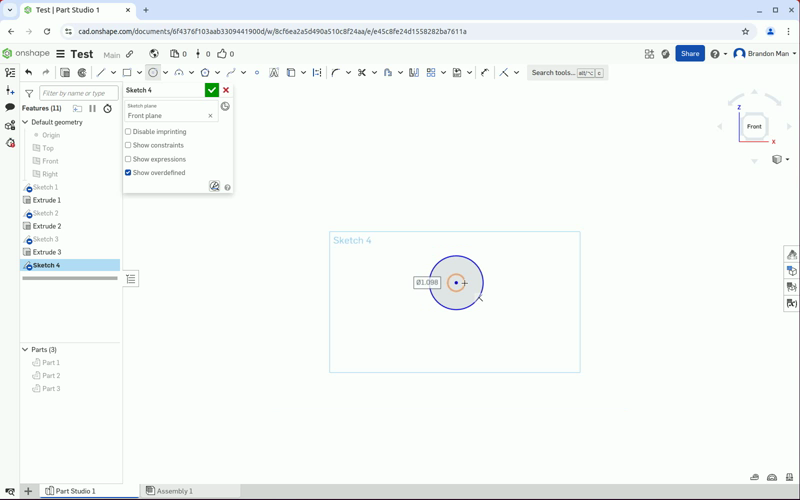
scroll(-6)
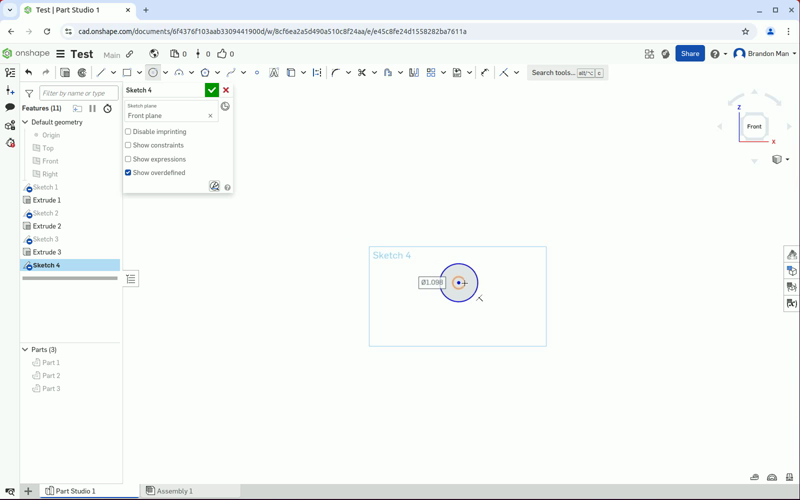
scroll(-6)
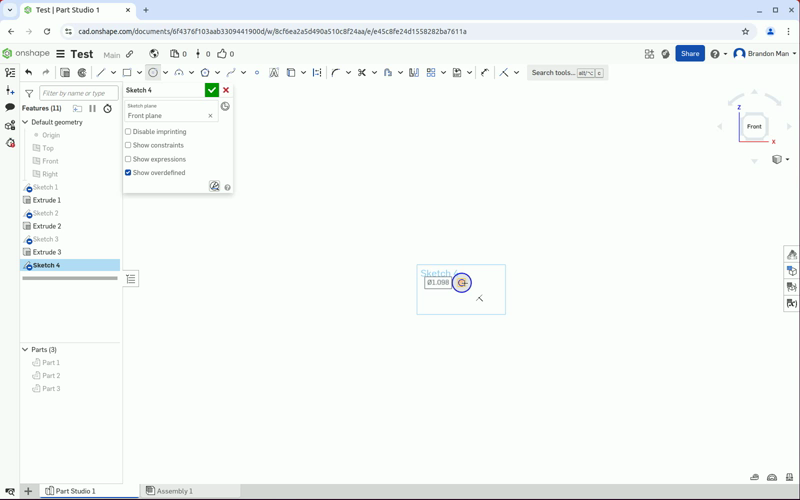
key(esc)
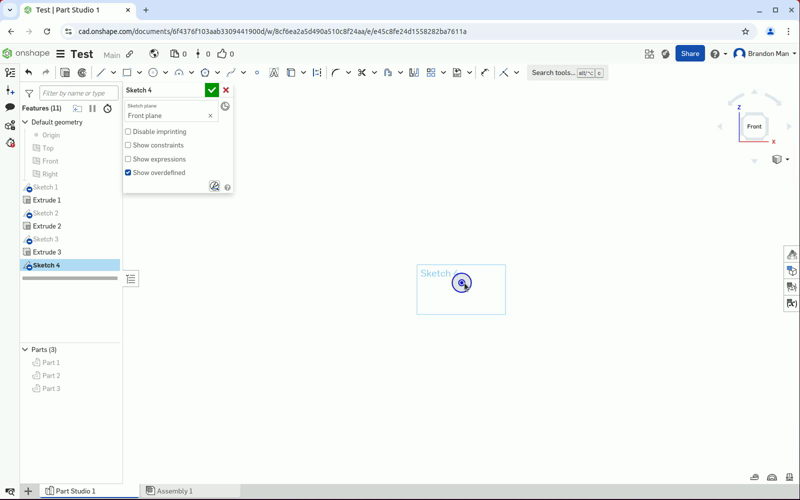
mouse_move(461, 288)
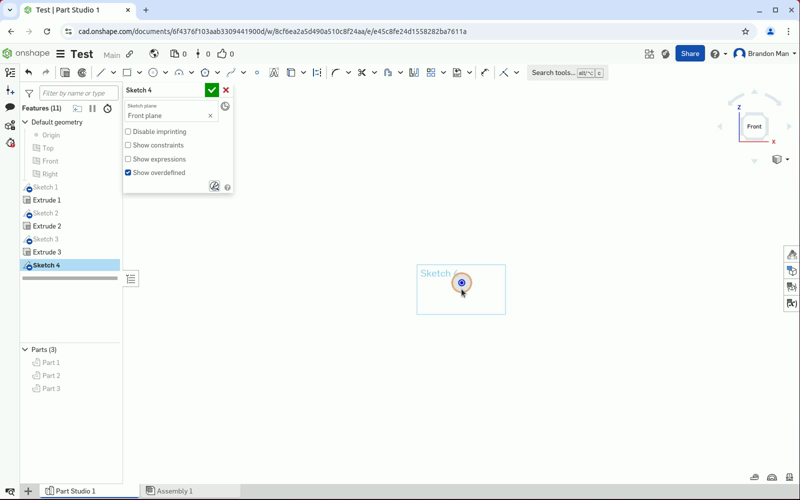
scroll(6)
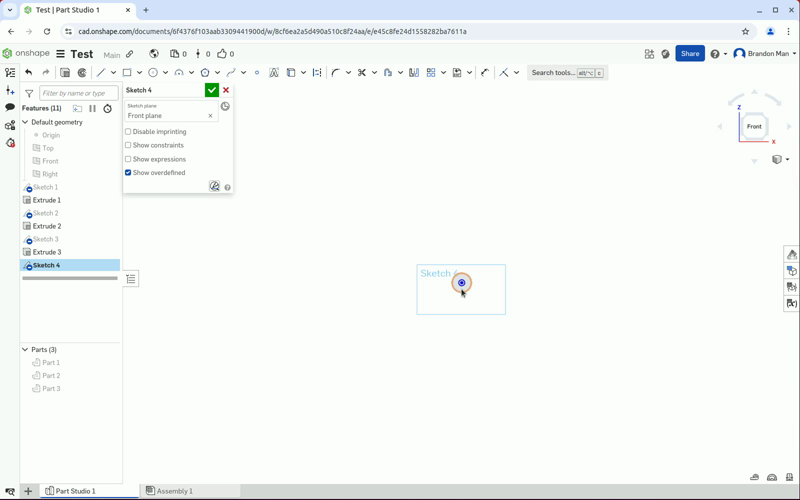
scroll(6)
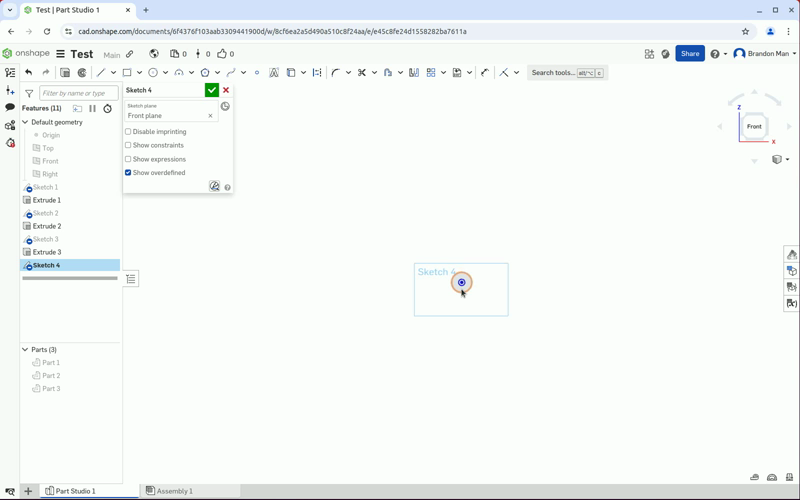
scroll(6)
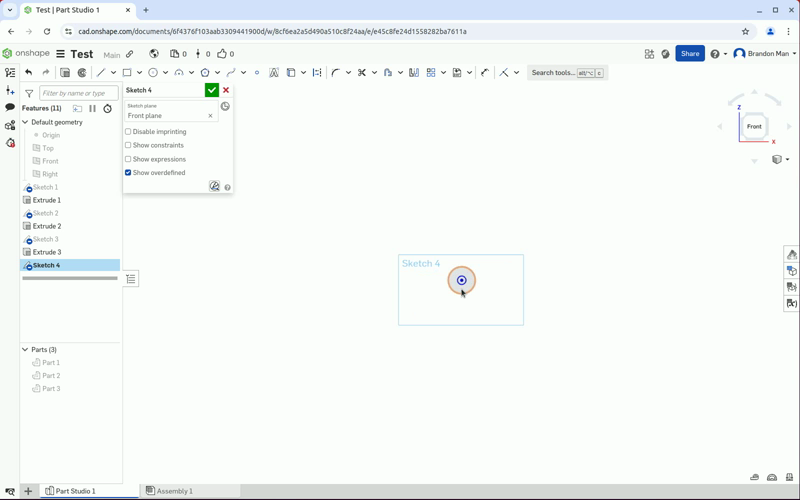
scroll(6)
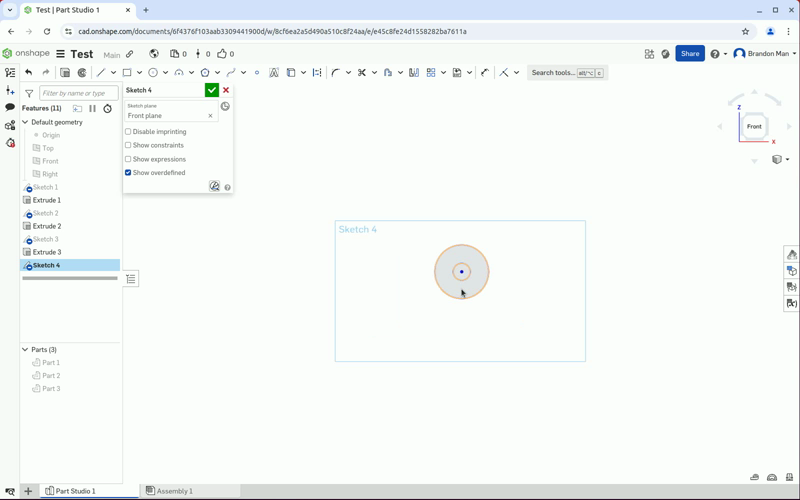
scroll(6)
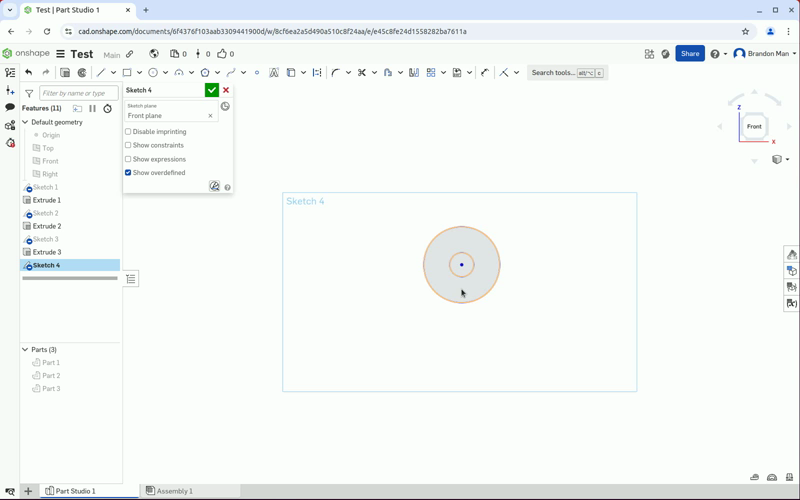
scroll(6)
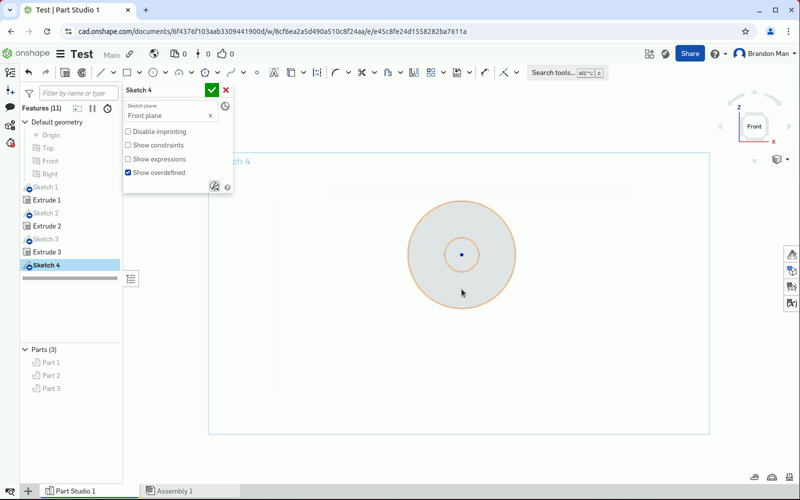
scroll(6)
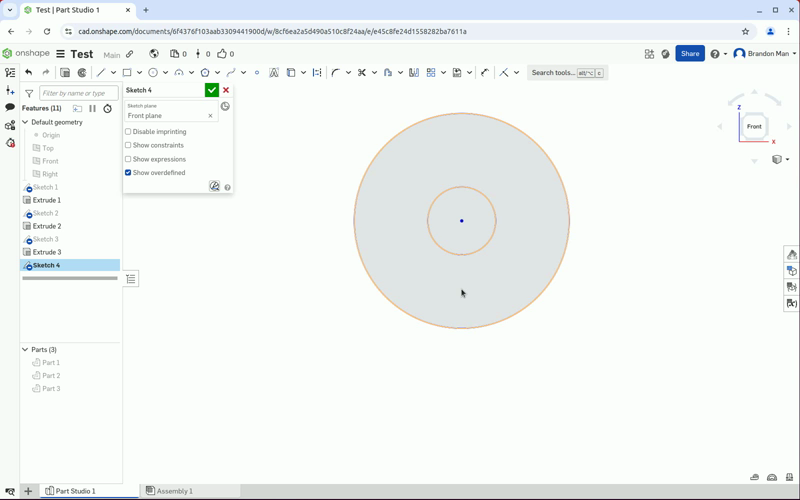
click(461, 288)
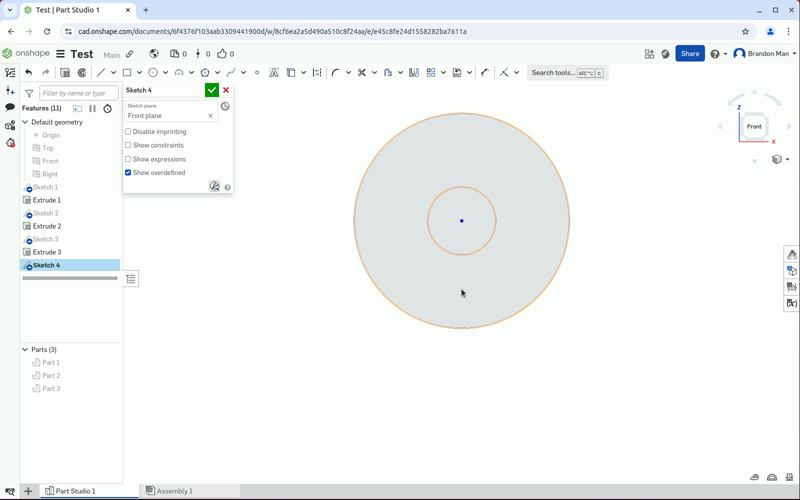
scroll(-6)
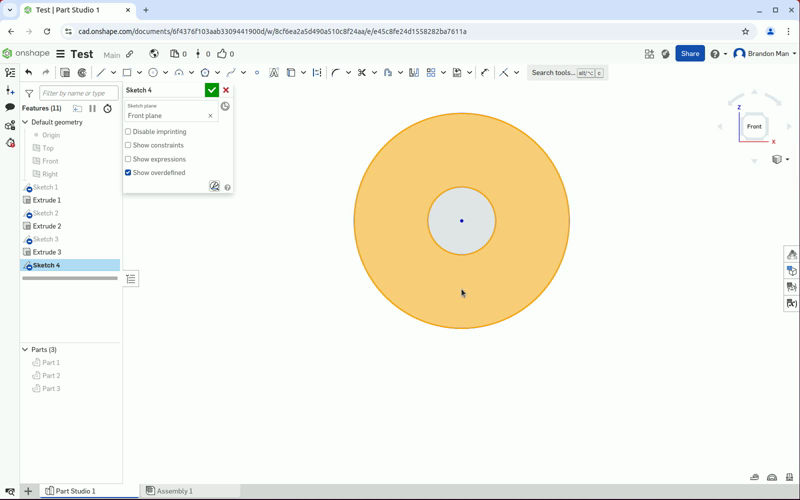
scroll(-6)
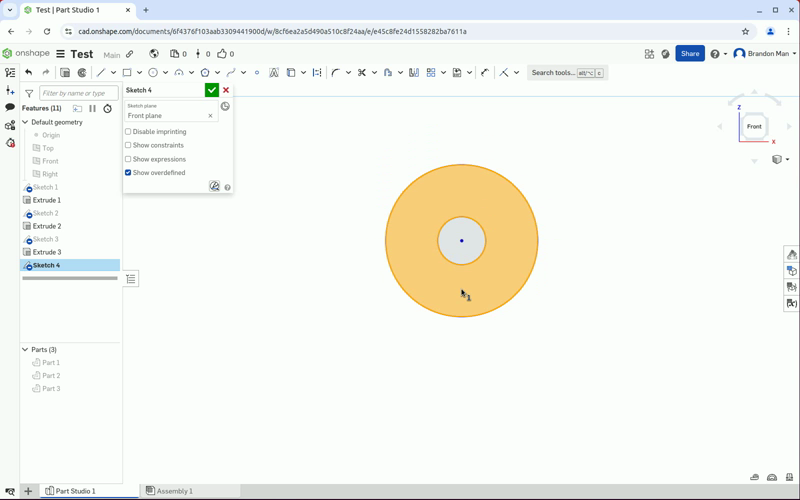
scroll(-6)
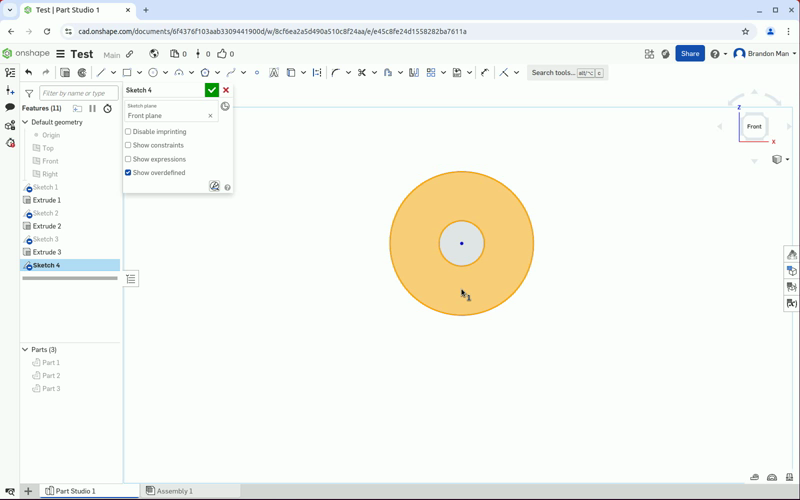
scroll(-6)
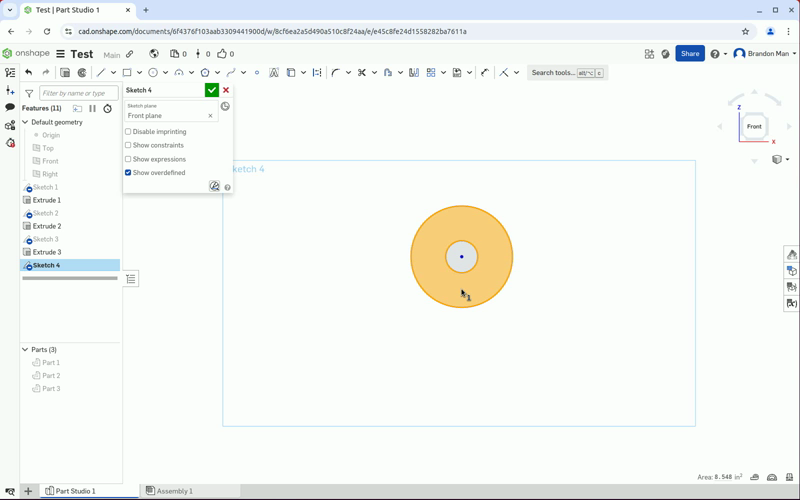
scroll(-6)
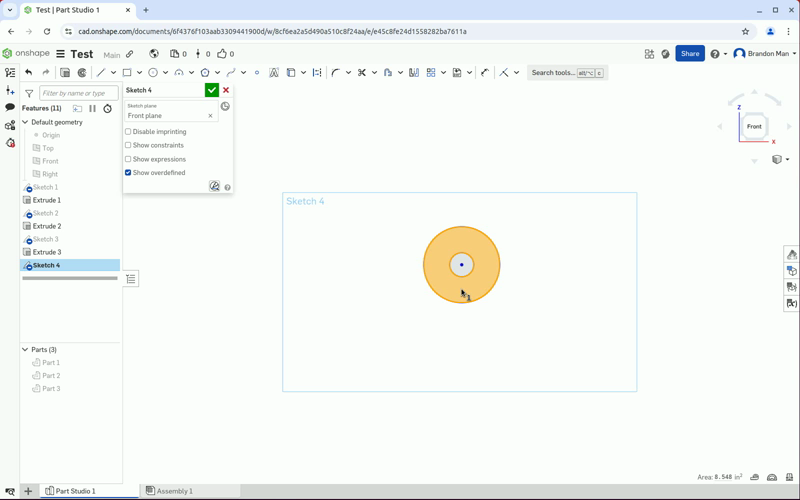
scroll(-6)
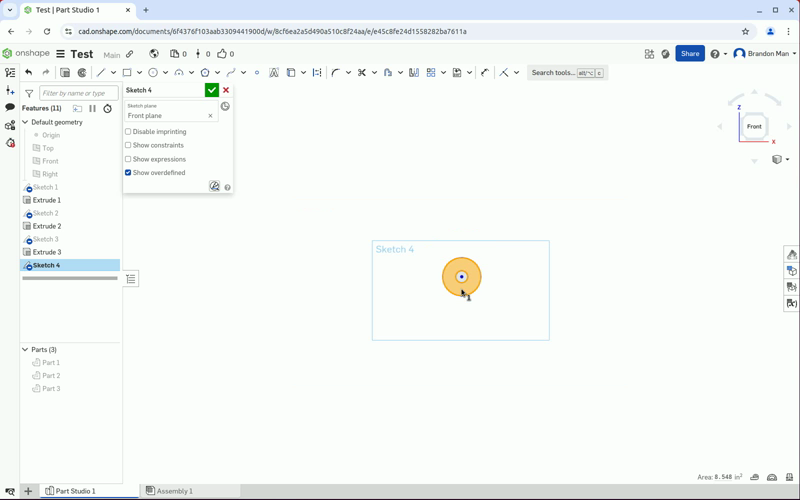
scroll(-6)
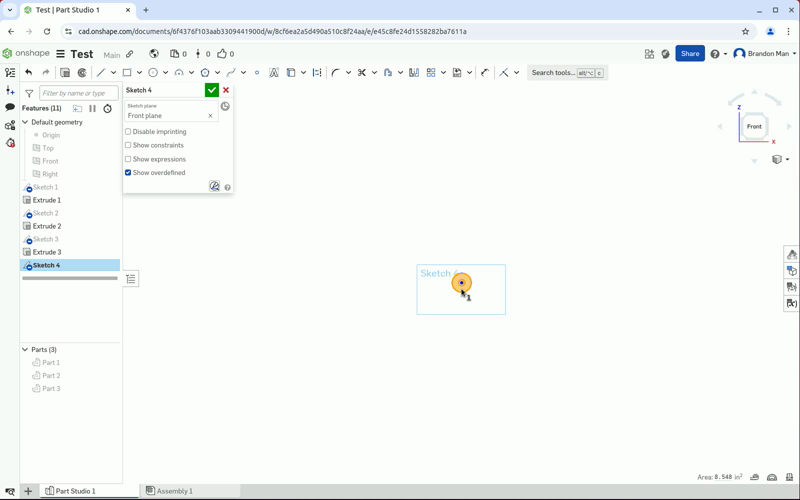
mouse_move(73, 352)
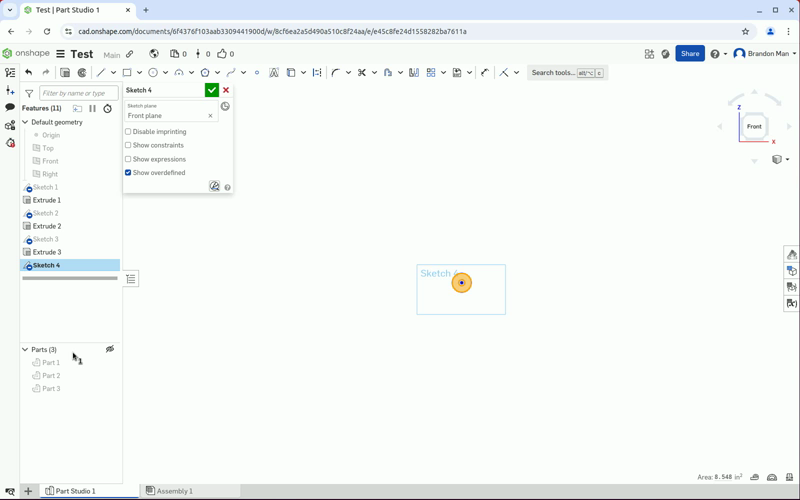
key(shift+y)
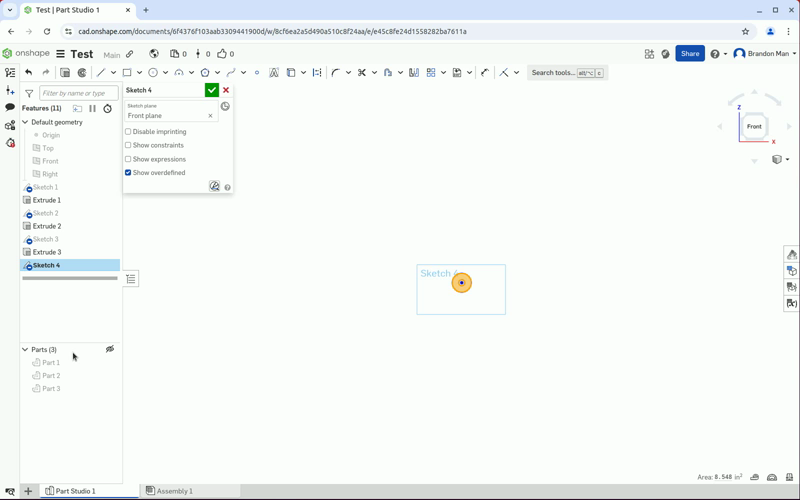
key(shift+e)
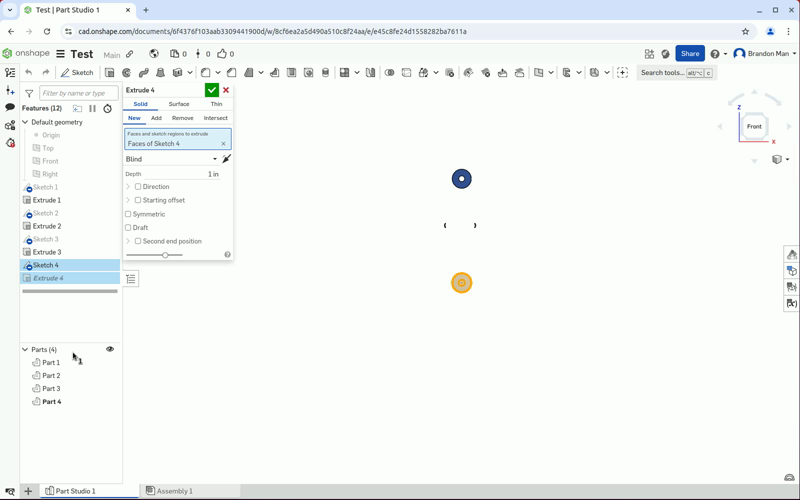
mouse_move(143, 106)
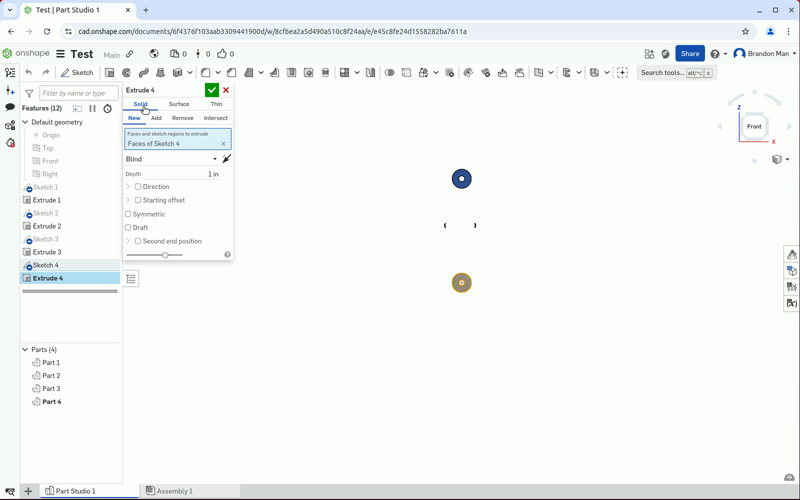
click(143, 106)
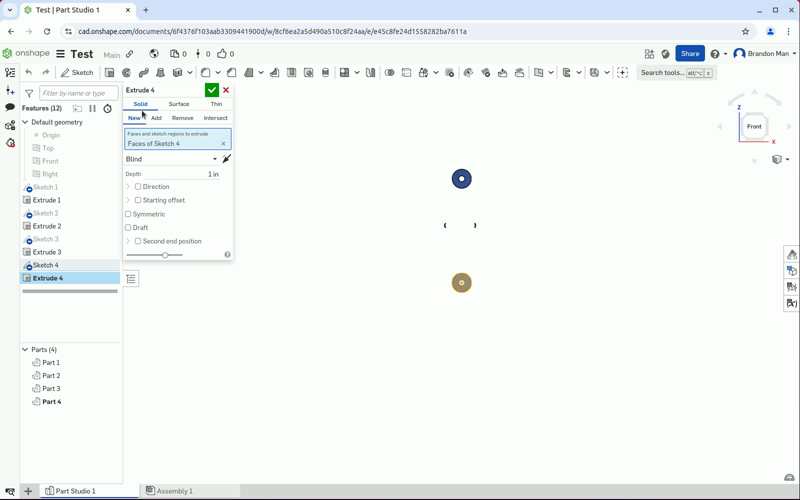
mouse_move(137, 120)
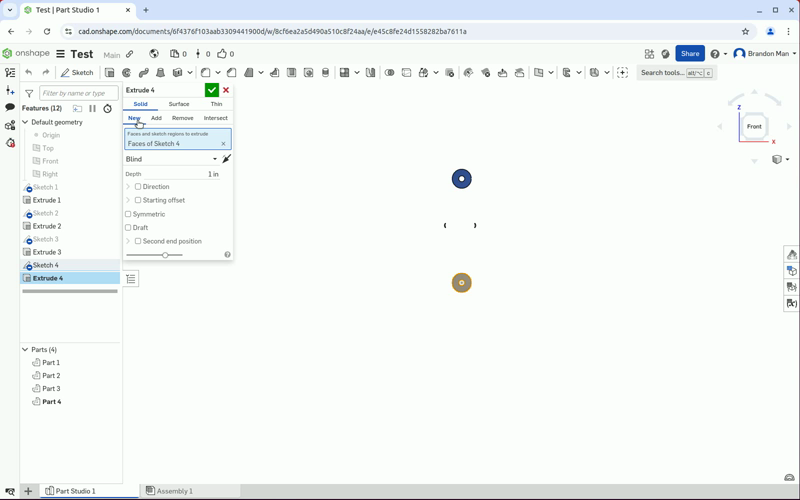
click(137, 120)
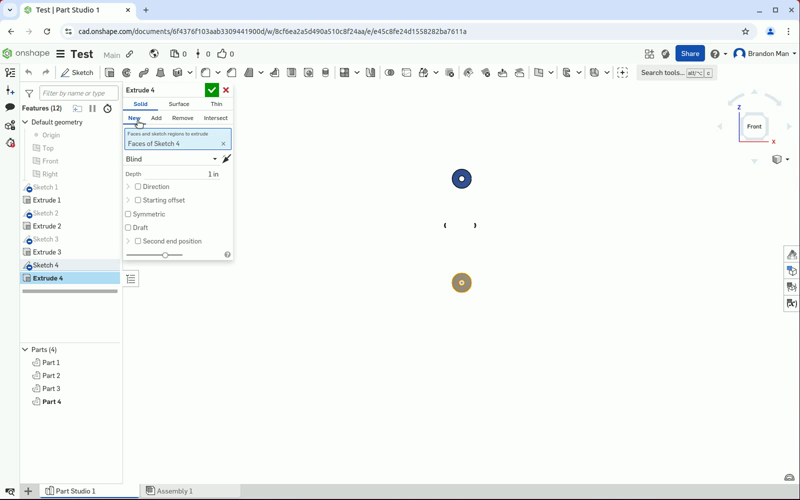
key(tab, 4)
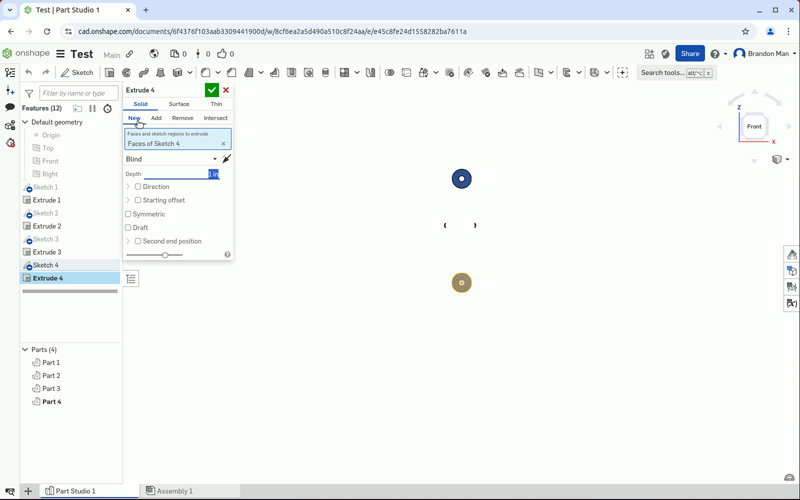
text(0.481)
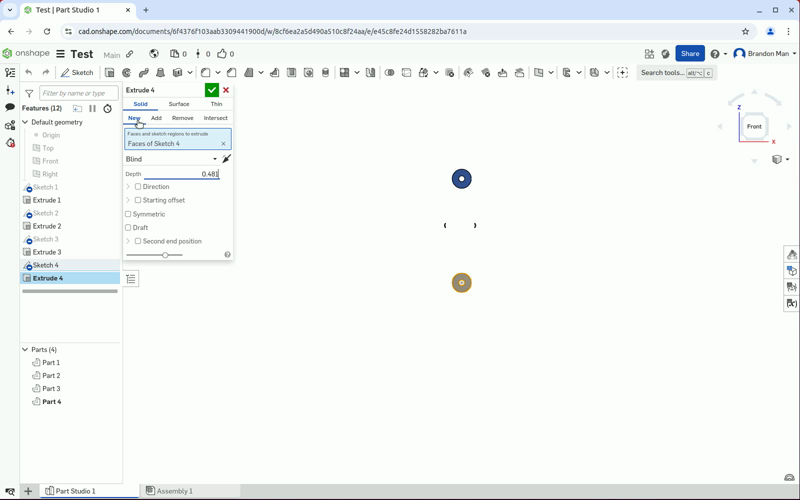
key(enter)
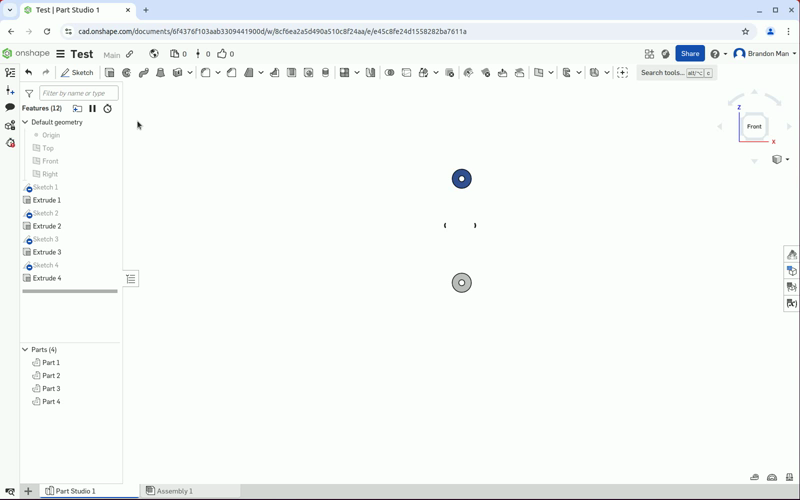
key(shift+h)
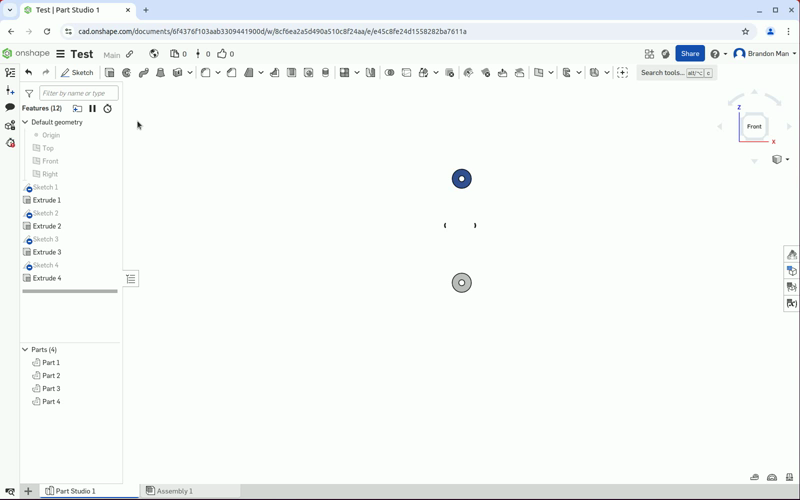
key(shift+h)
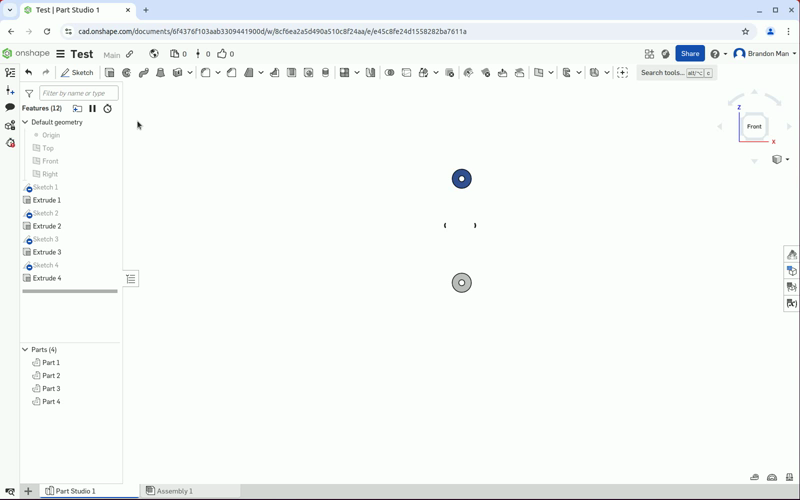
mouse_move(73, 189)
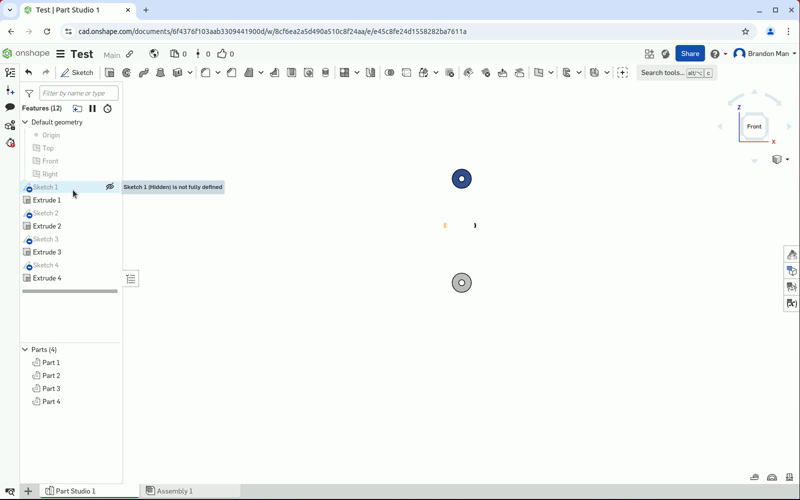
click(73, 189)
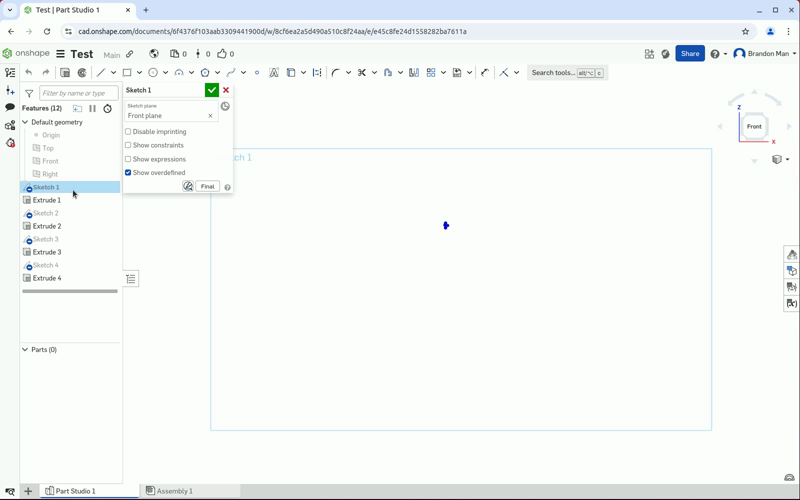
mouse_move(229, 92)
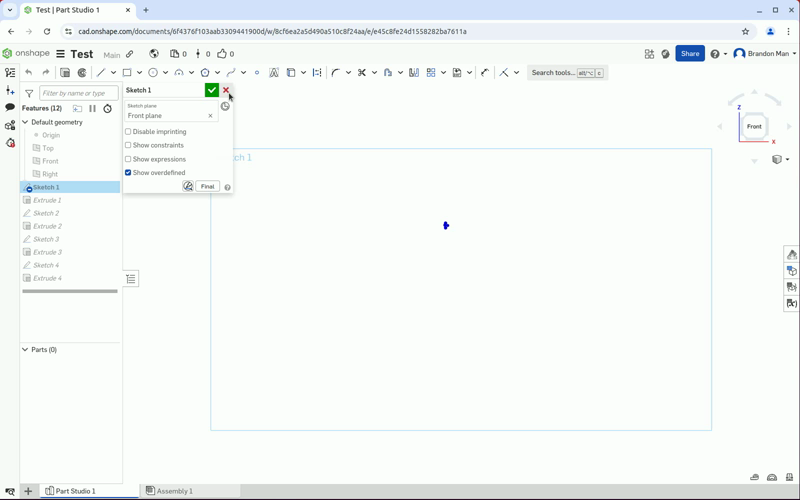
click(229, 92)
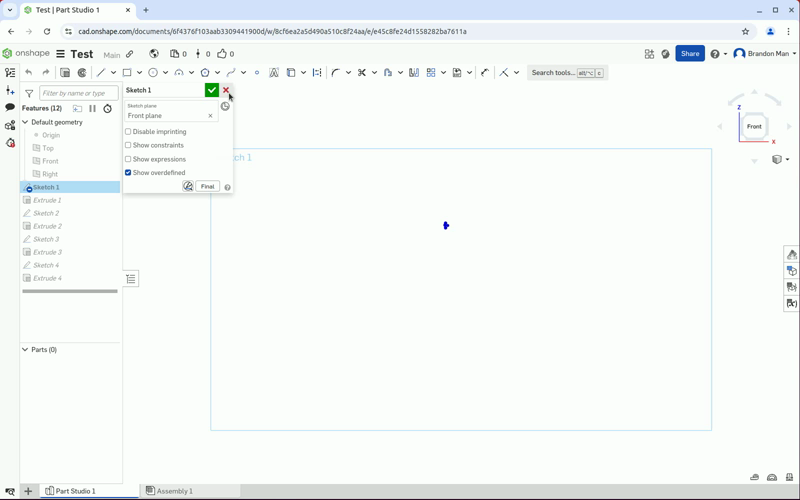
key(shift+s)
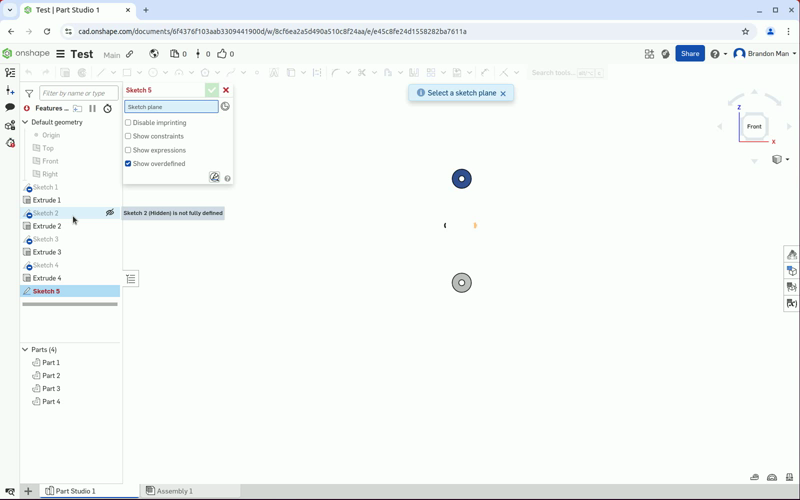
scroll(3)
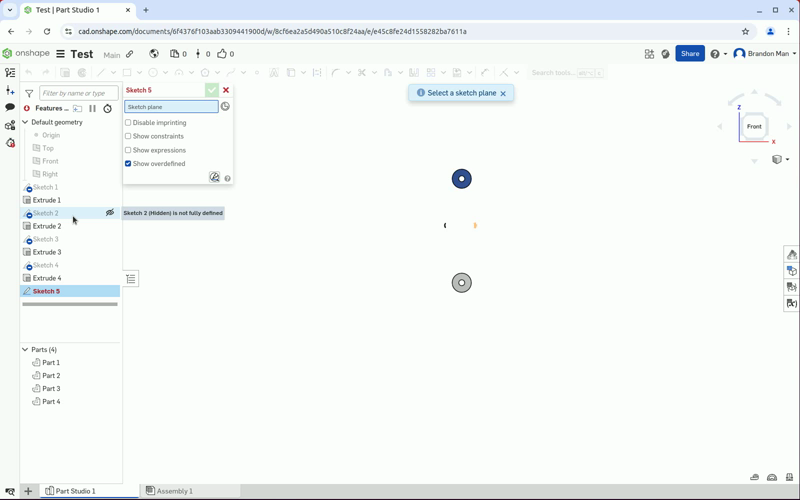
mouse_move(73, 163)
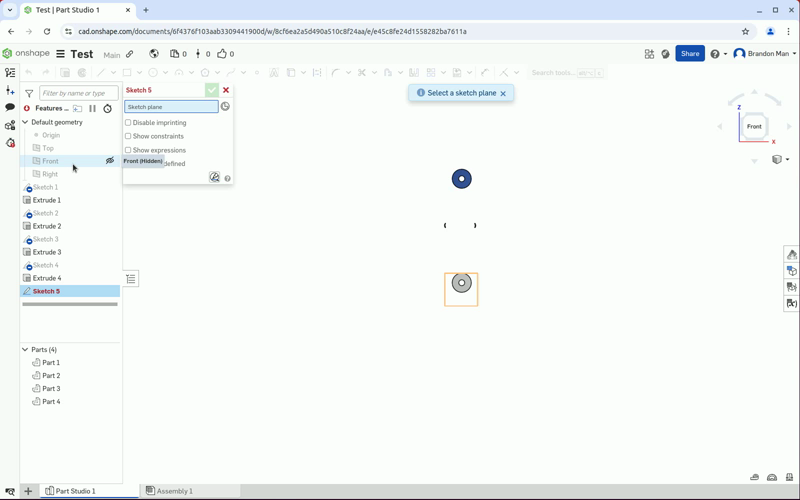
click(73, 163)
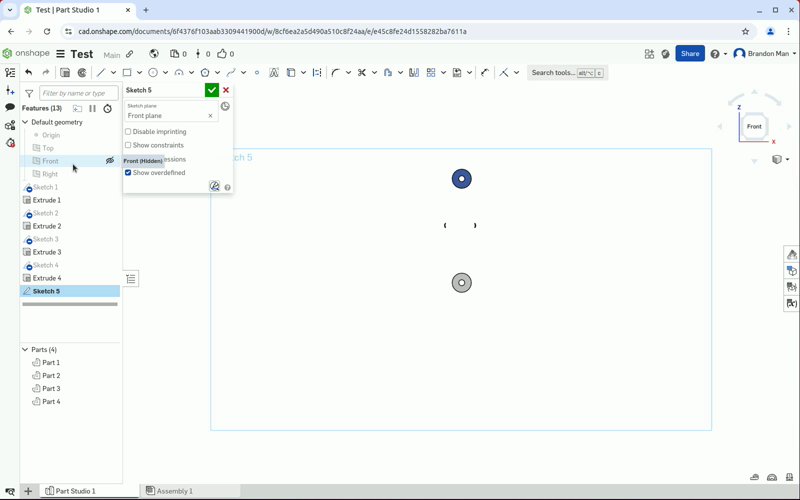
mouse_move(73, 352)
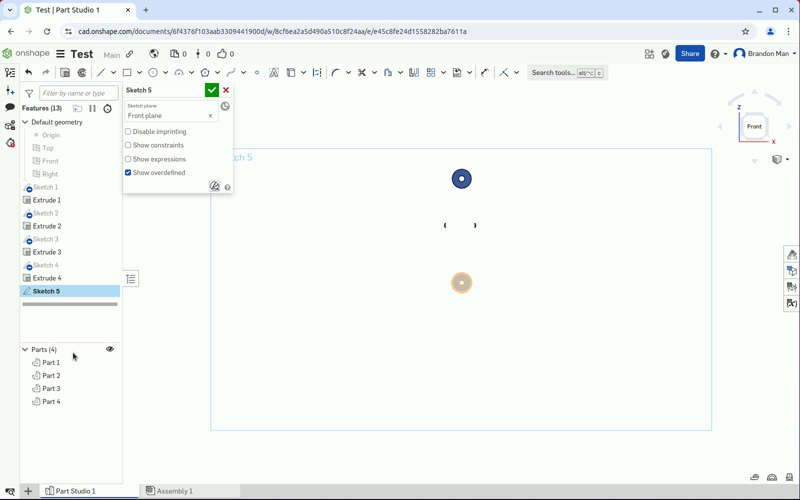
key(y)
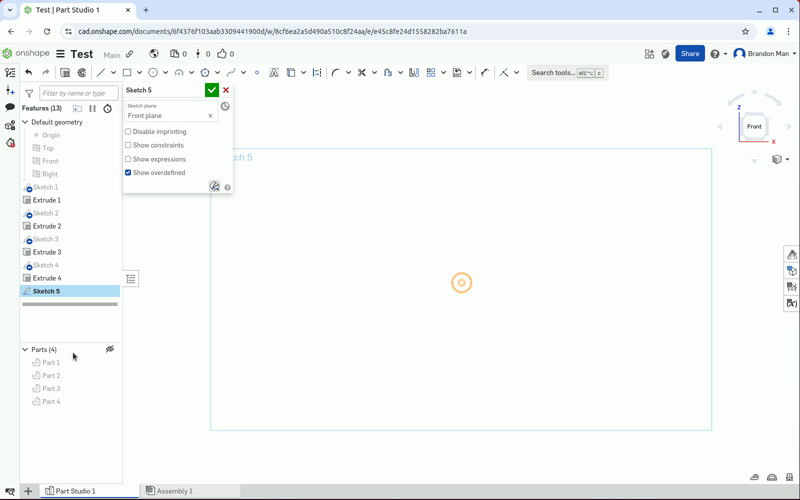
key(c)
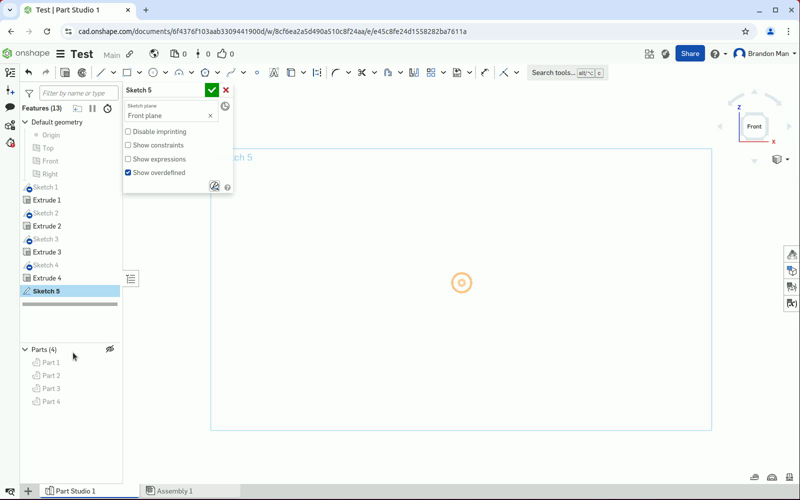
key_down(shift)
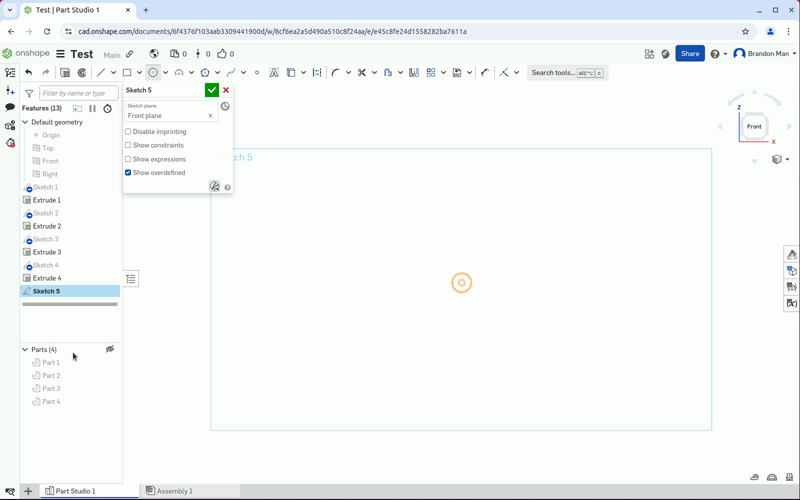
mouse_move(501, 282)
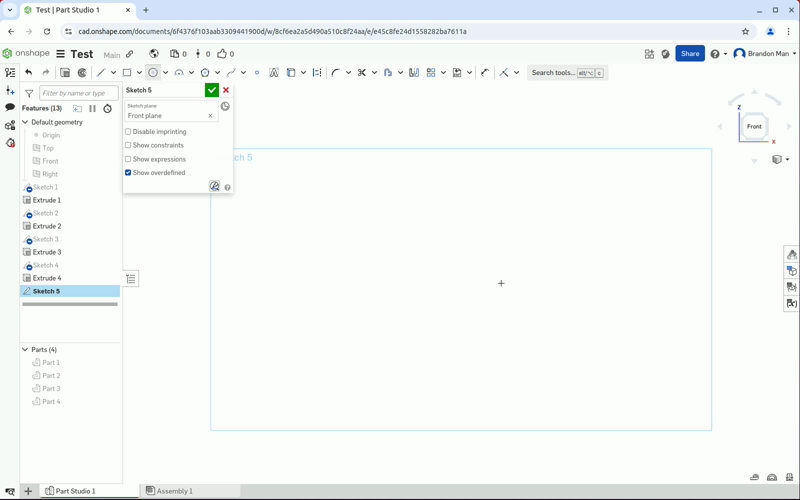
click(501, 282)
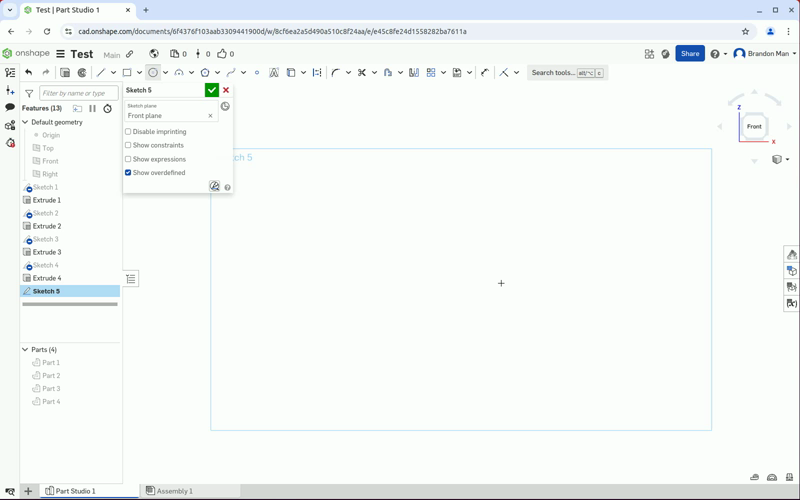
key_up(shift)
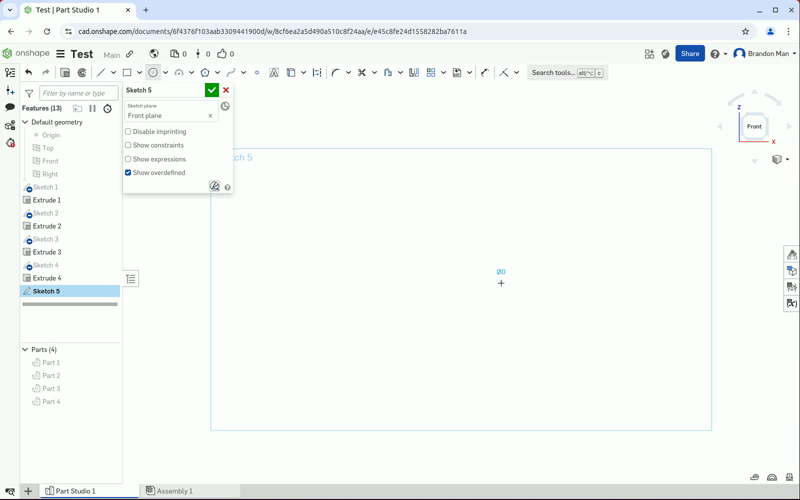
mouse_move(508, 282)
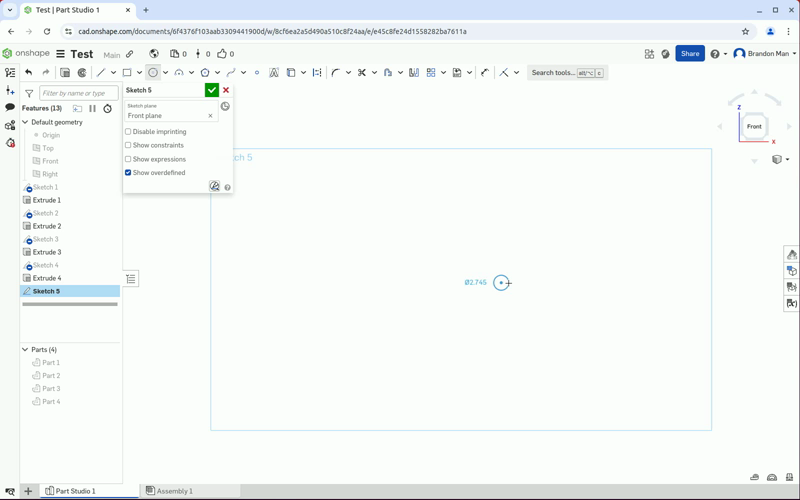
click(508, 282)
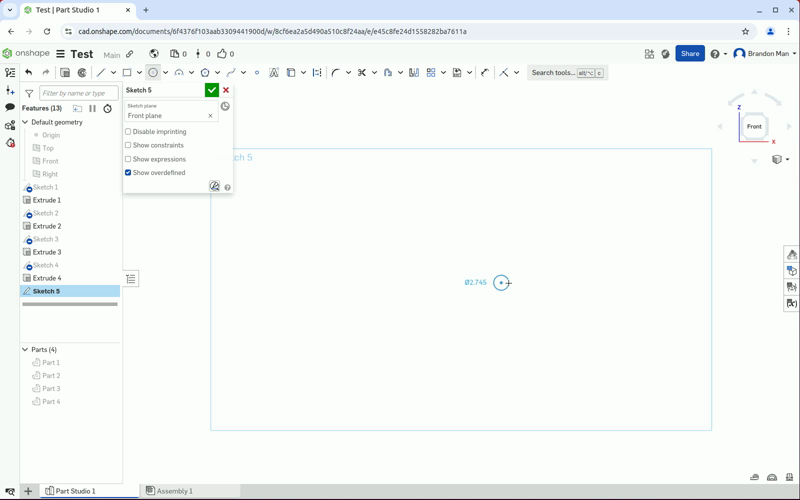
key(esc)
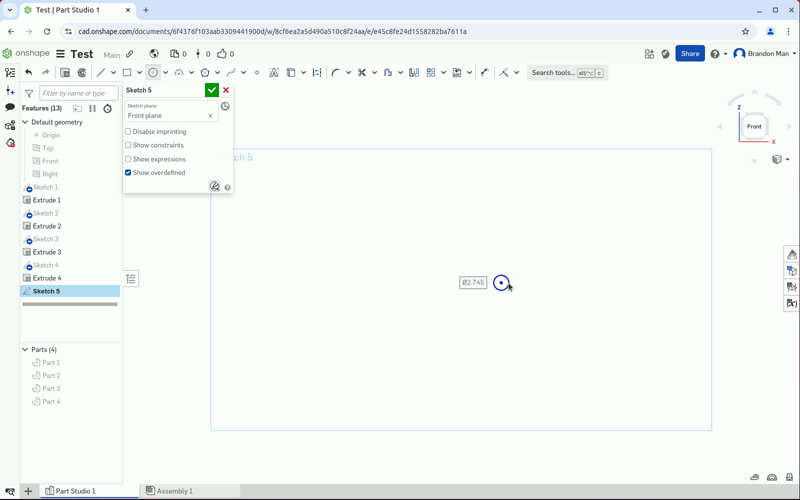
key(c)
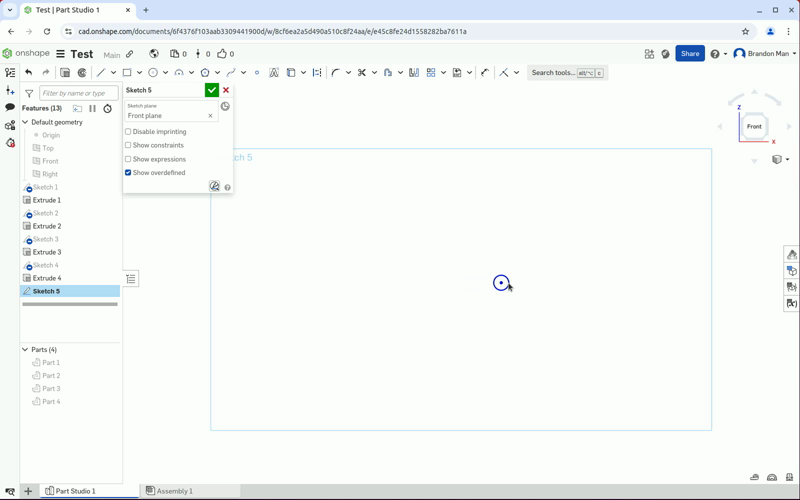
key_down(shift)
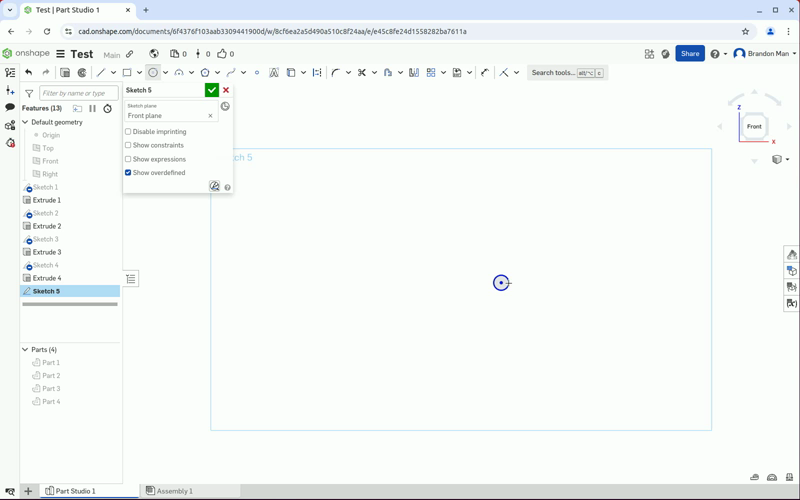
mouse_move(501, 282)
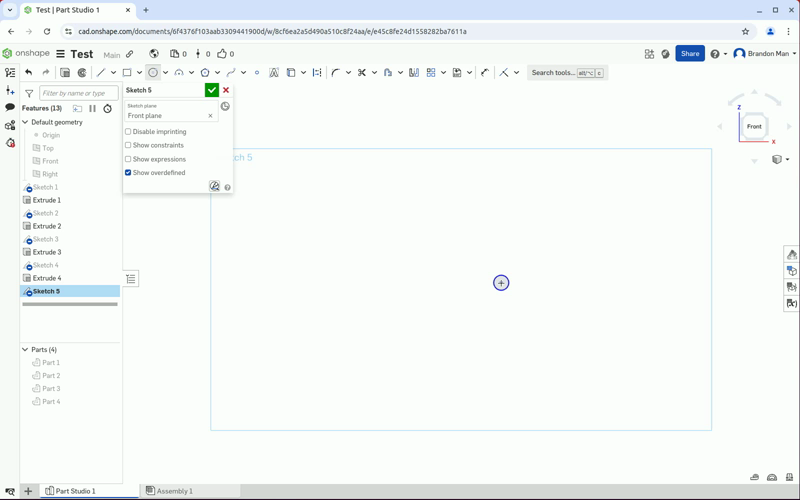
click(501, 282)
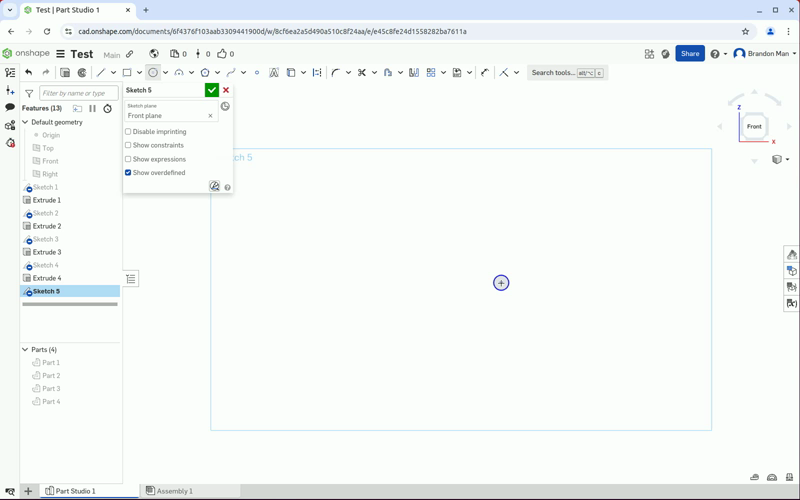
key_up(shift)
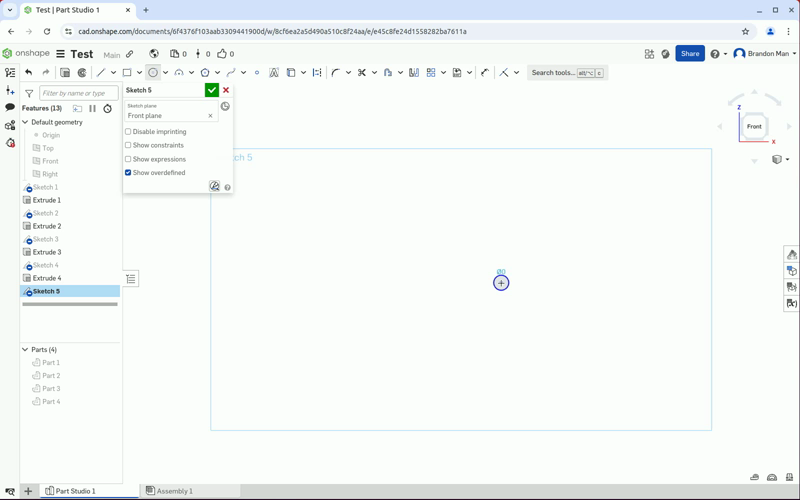
mouse_move(504, 282)
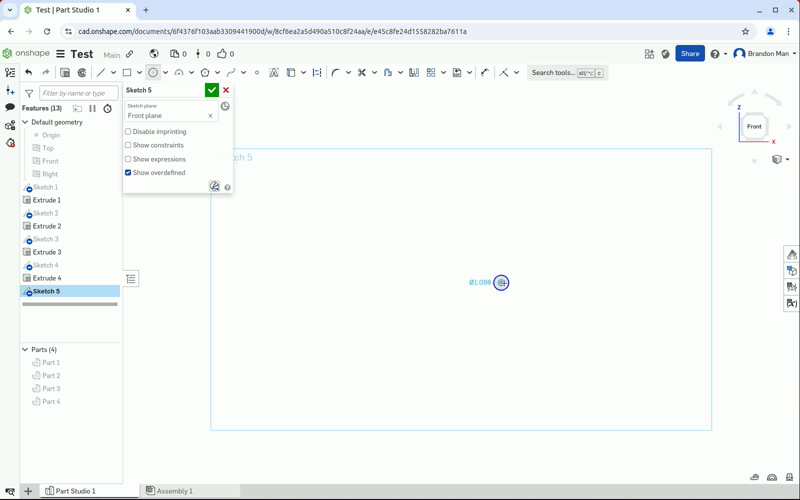
scroll(6)
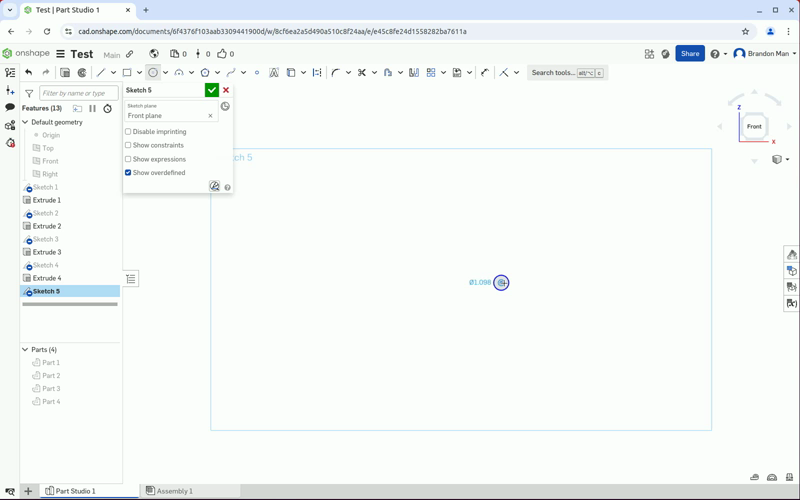
scroll(6)
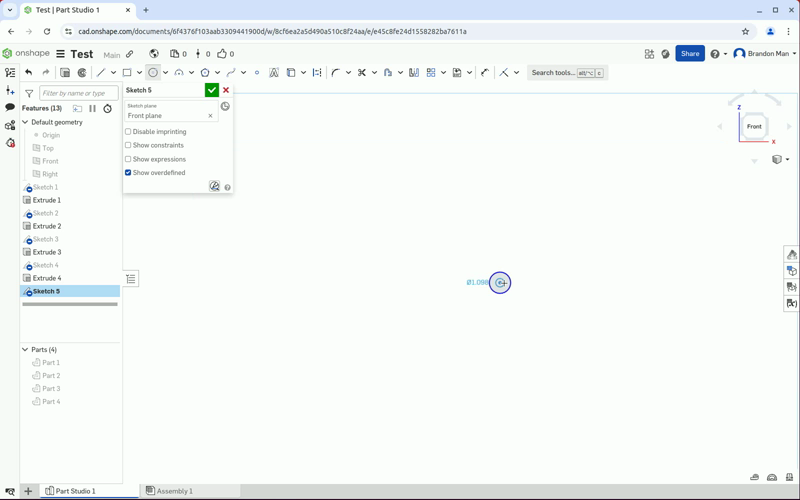
scroll(6)
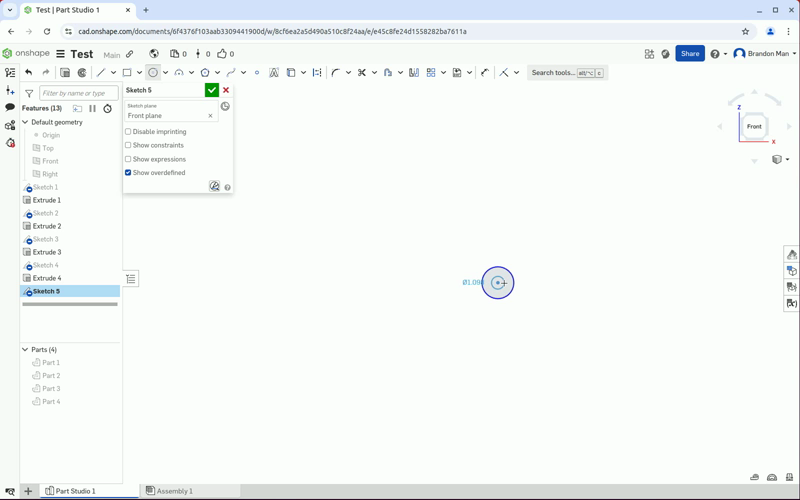
scroll(6)
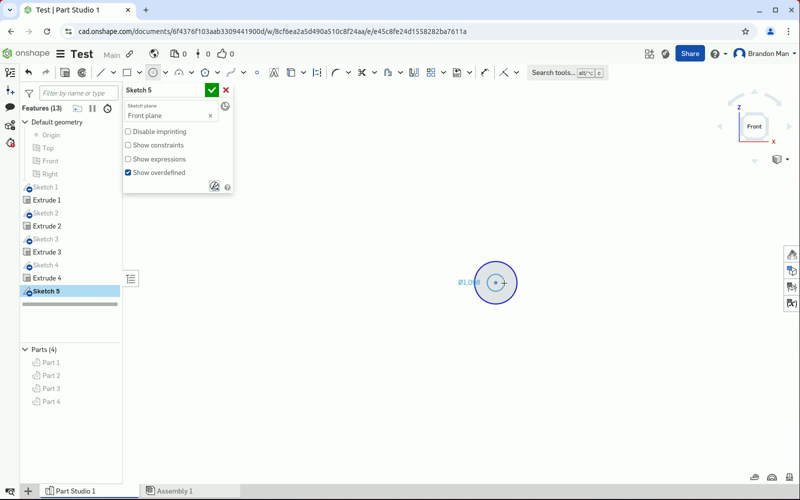
scroll(6)
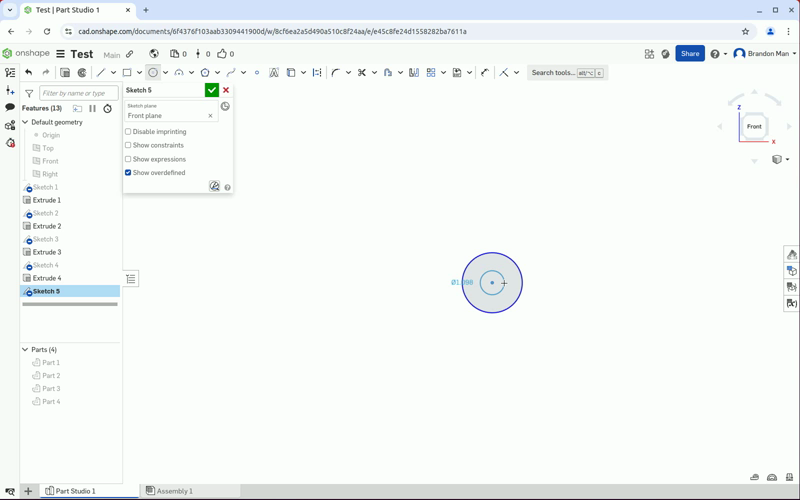
scroll(6)
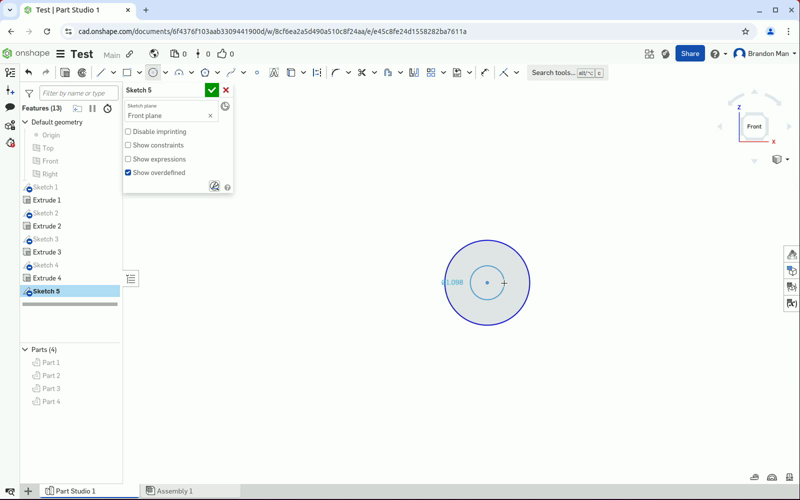
scroll(6)
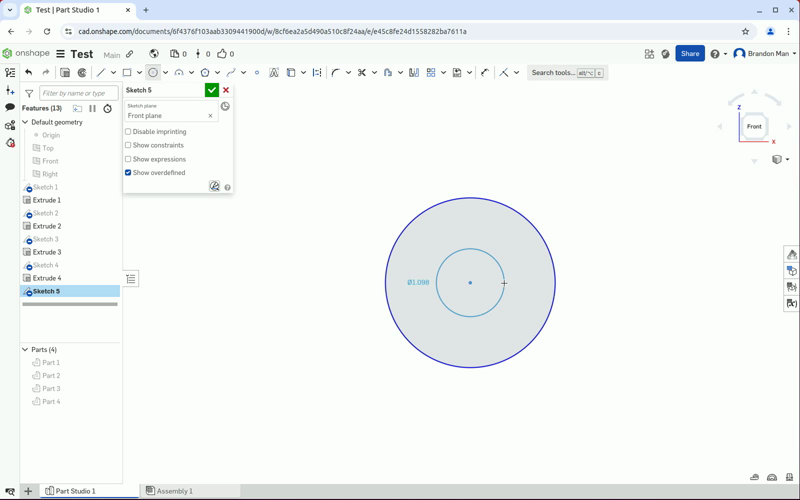
click(504, 282)
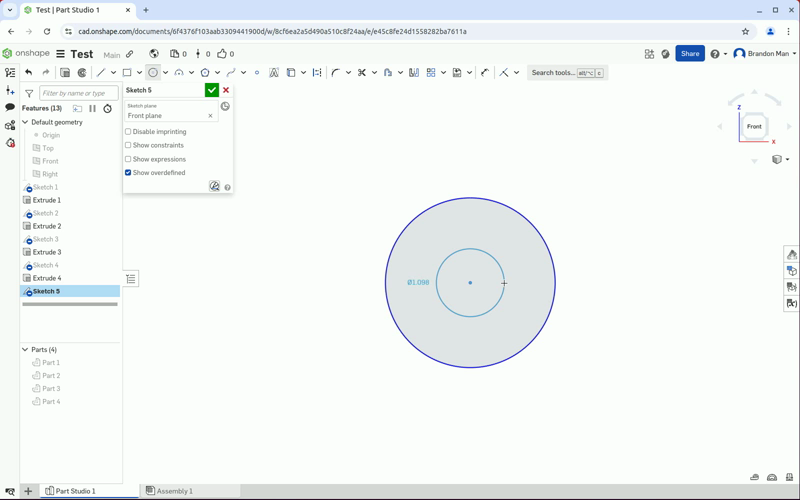
scroll(-6)
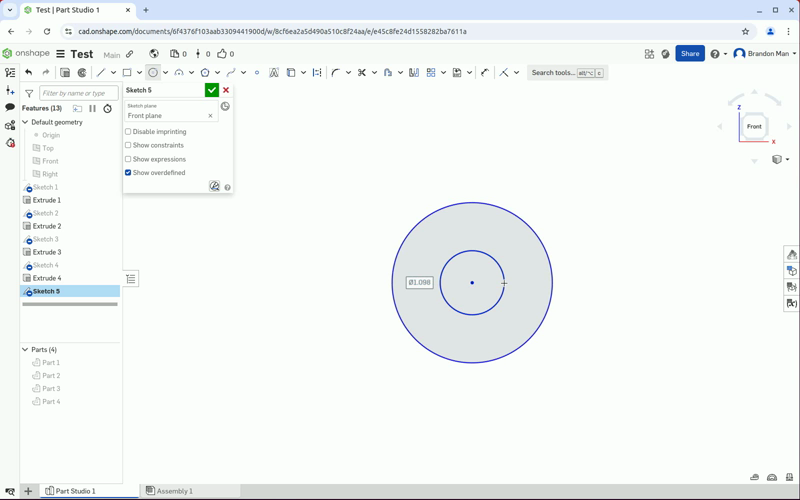
scroll(-6)
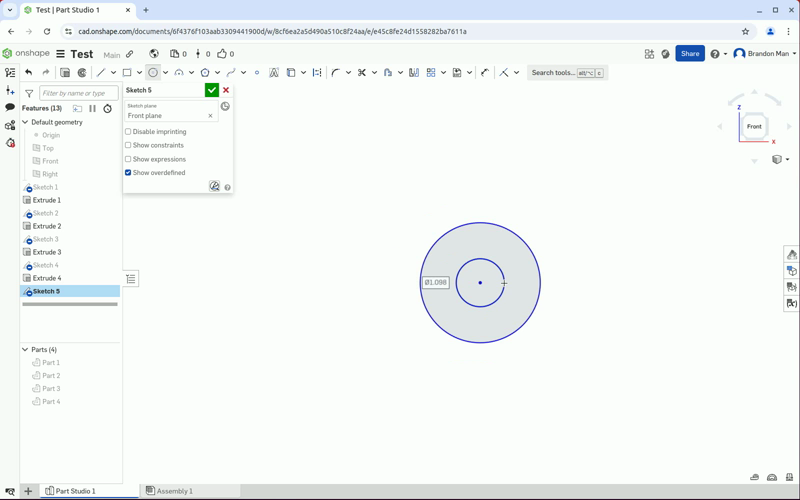
scroll(-6)
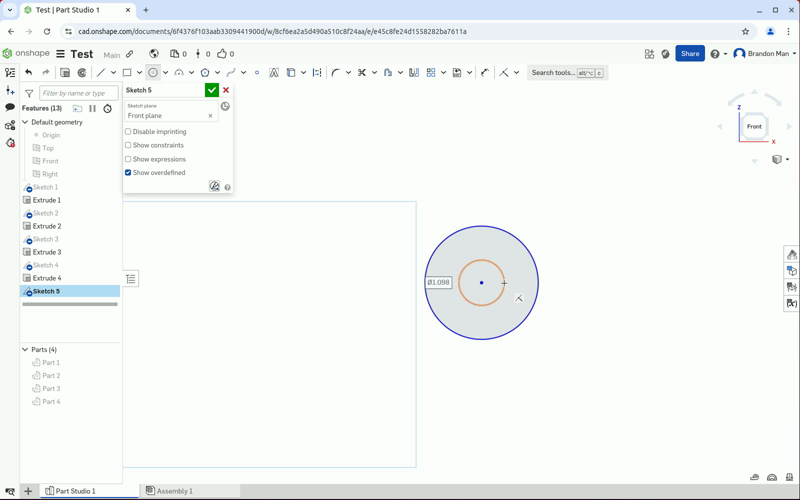
scroll(-6)
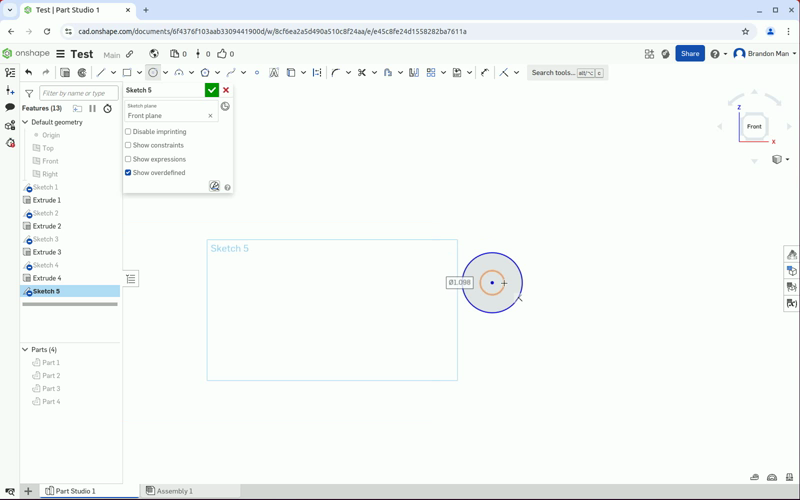
scroll(-6)
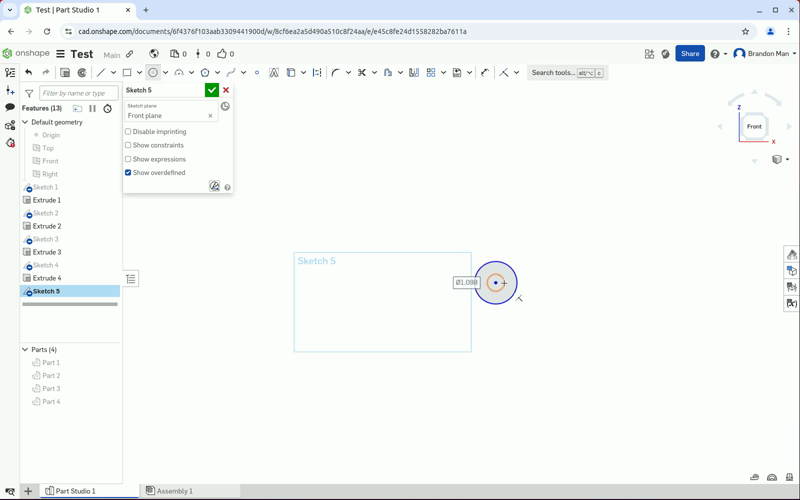
scroll(-6)
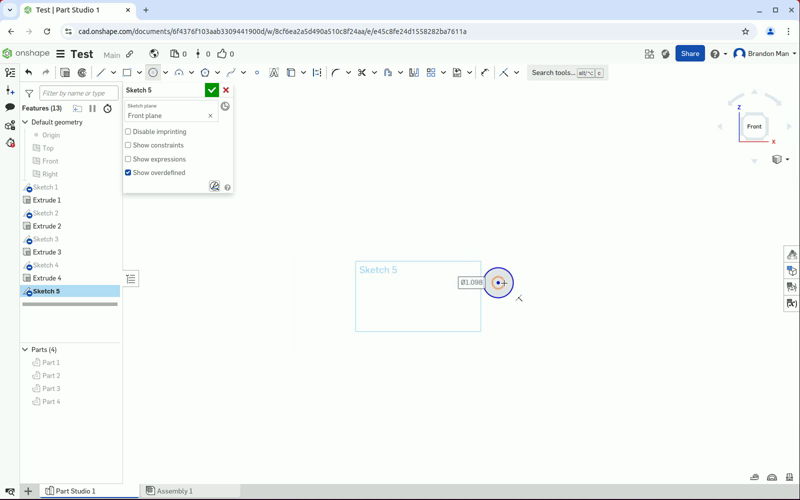
scroll(-6)
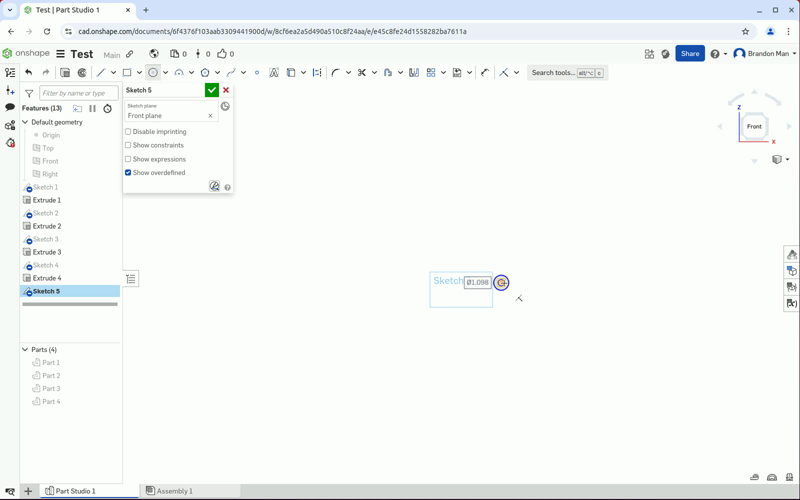
key(esc)
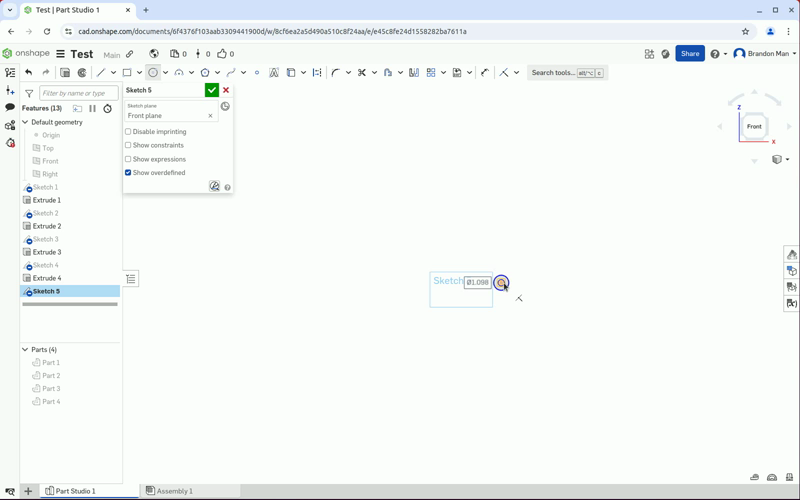
mouse_move(502, 278)
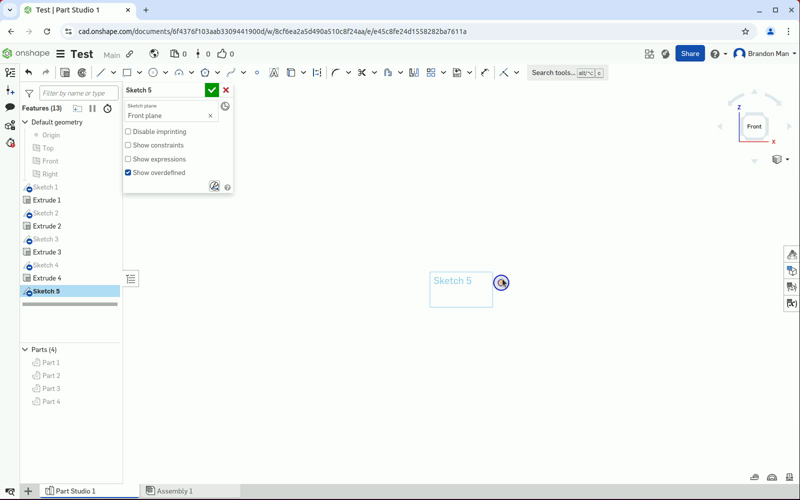
scroll(6)
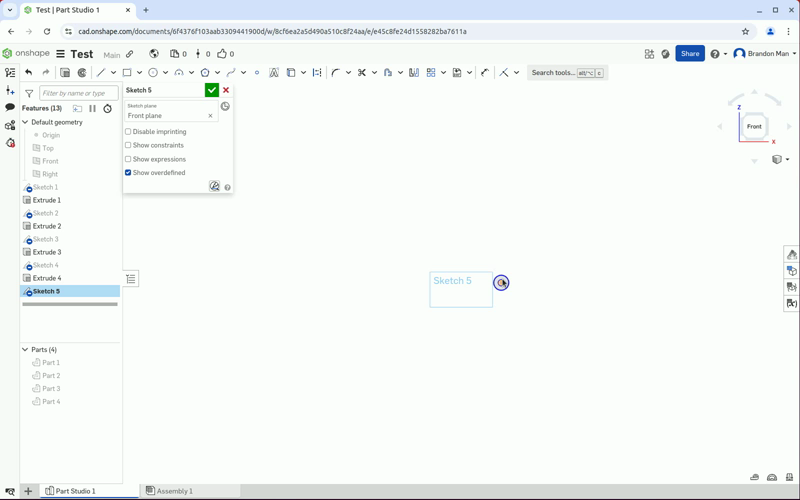
scroll(6)
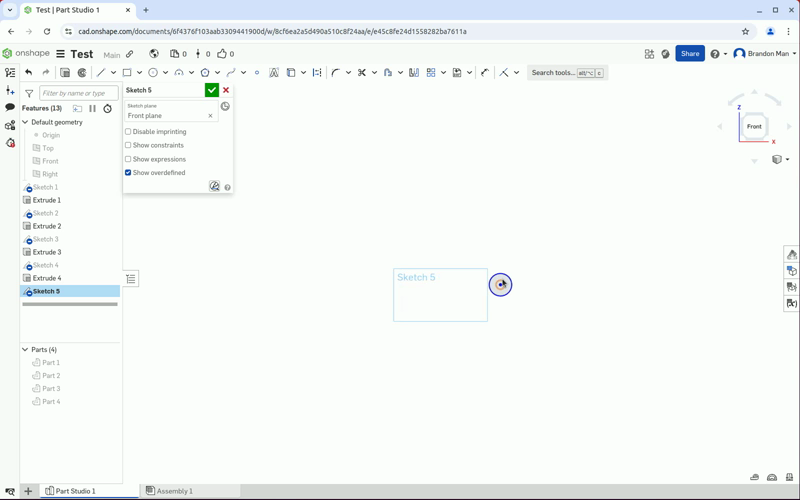
scroll(6)
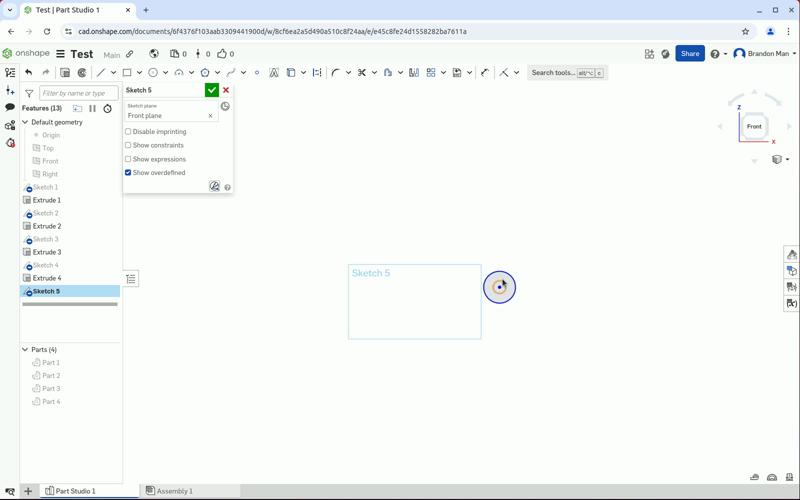
scroll(6)
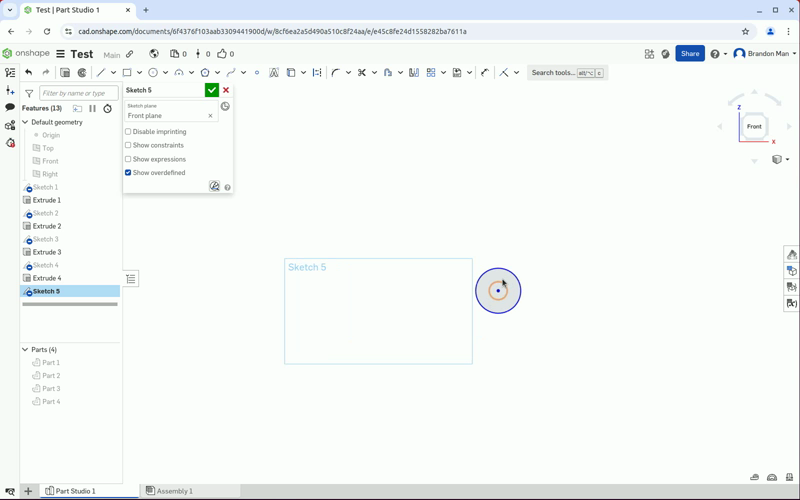
scroll(6)
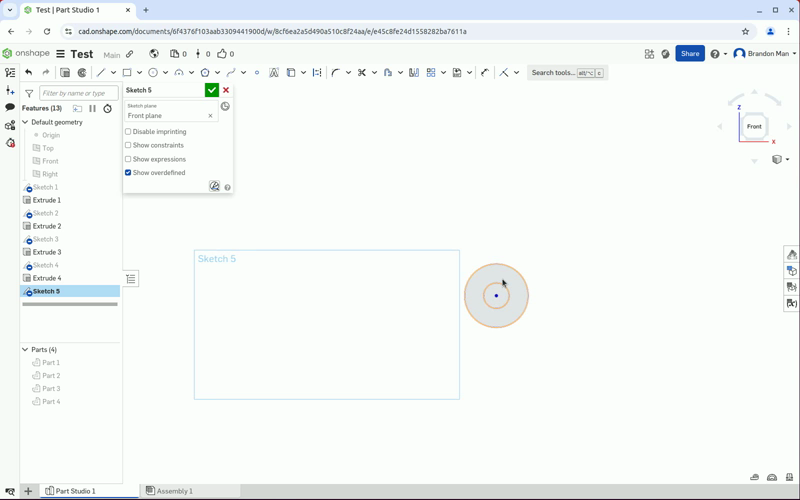
scroll(6)
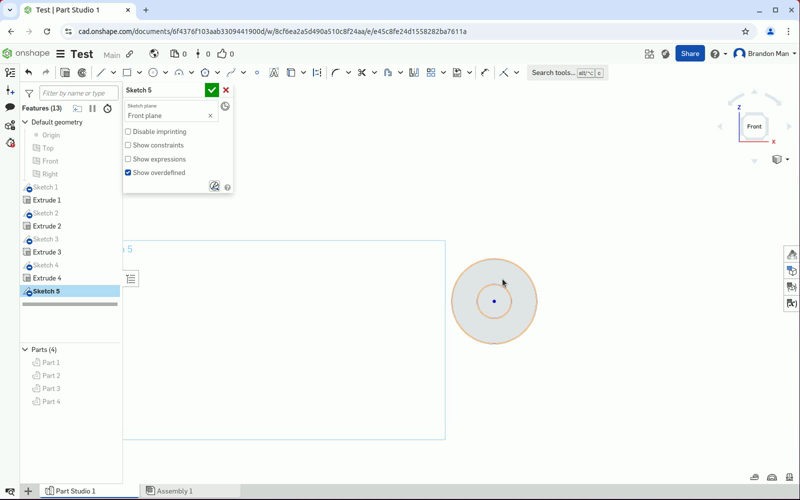
scroll(6)
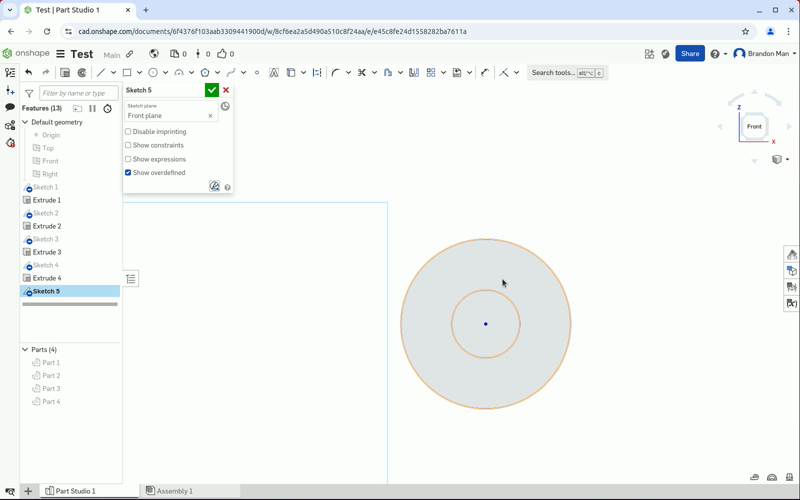
click(502, 278)
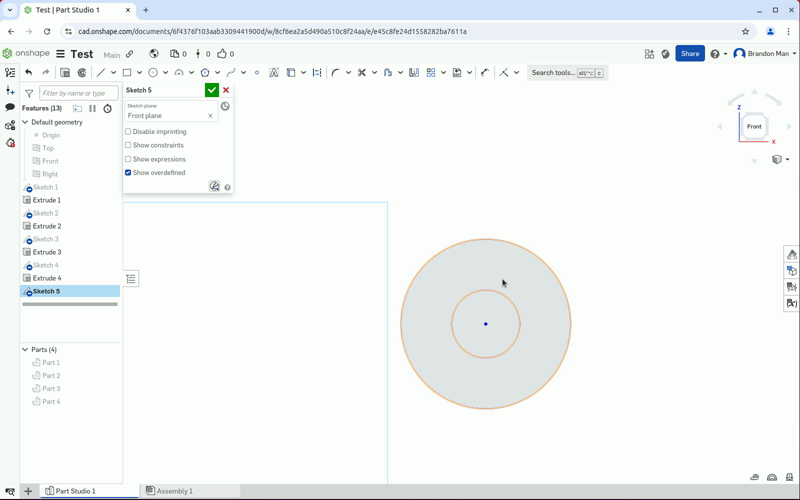
scroll(-6)
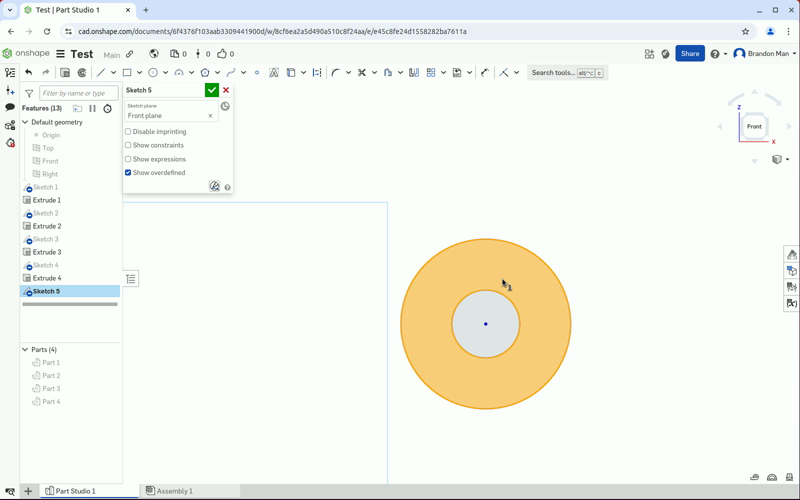
scroll(-6)
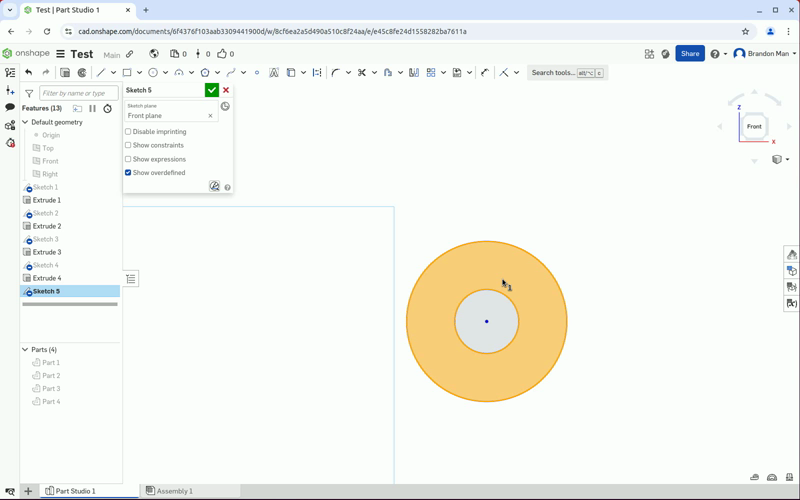
scroll(-6)
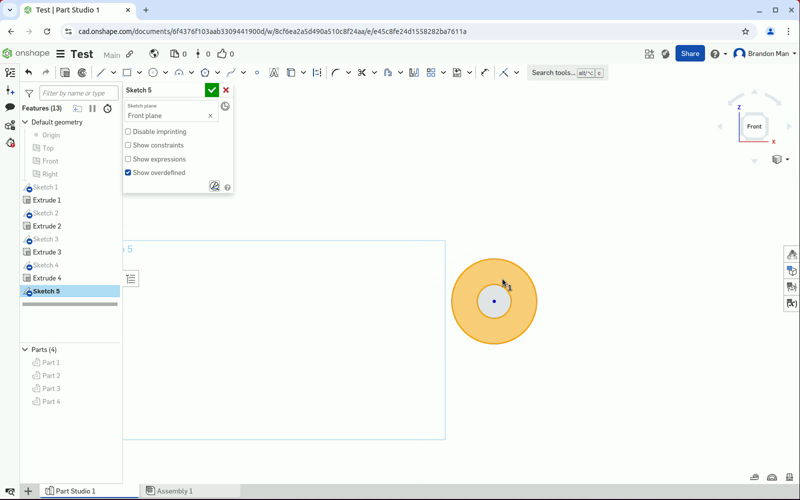
scroll(-6)
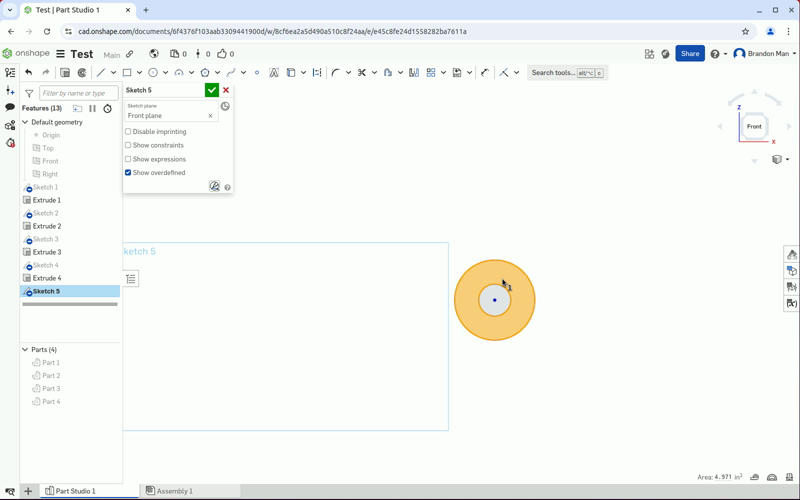
scroll(-6)
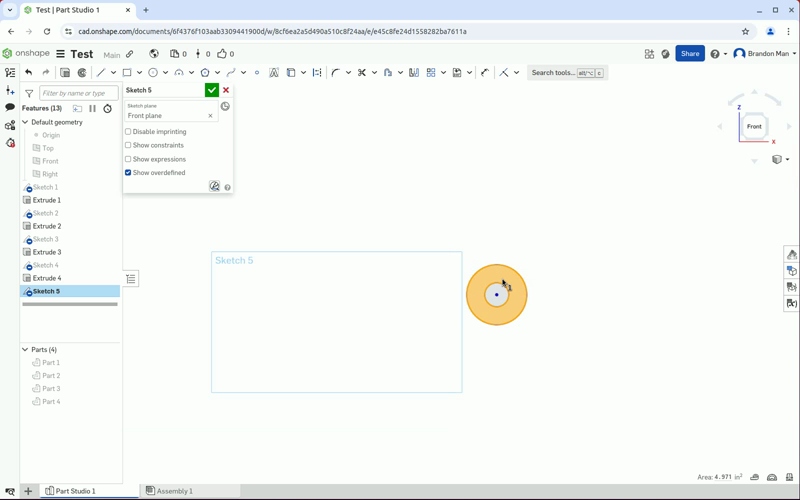
scroll(-6)
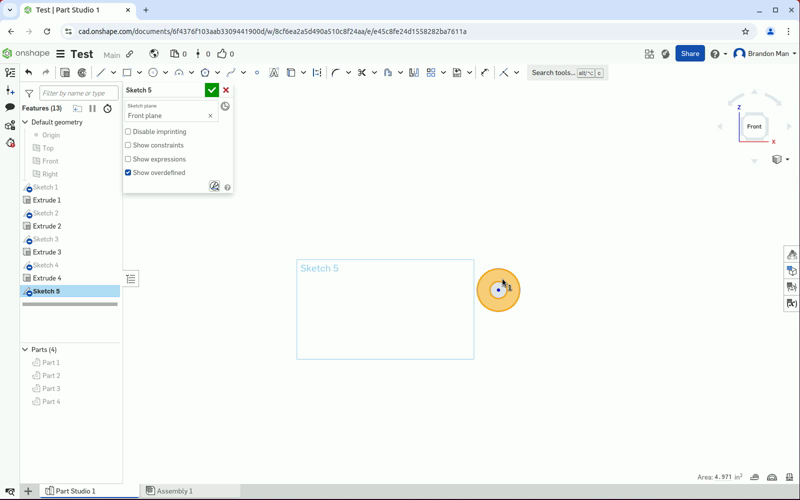
scroll(-6)
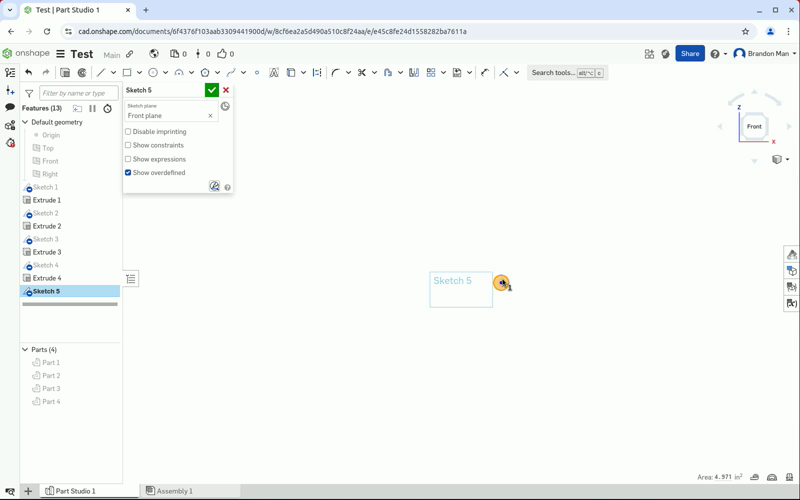
mouse_move(73, 352)
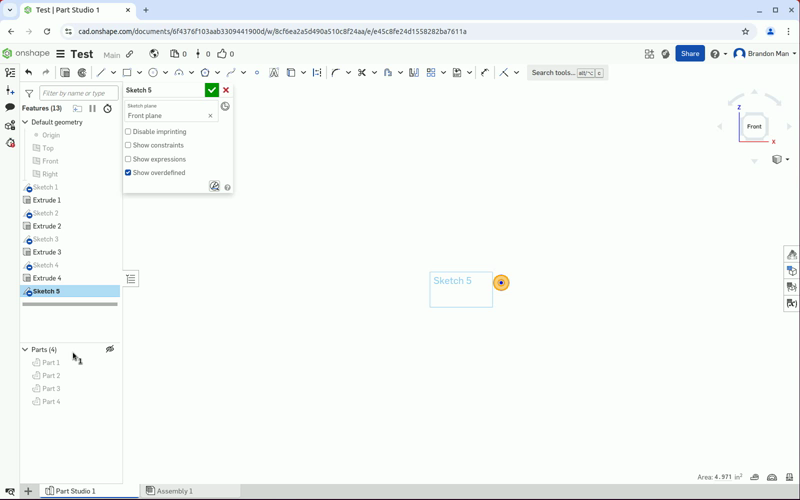
key(shift+y)
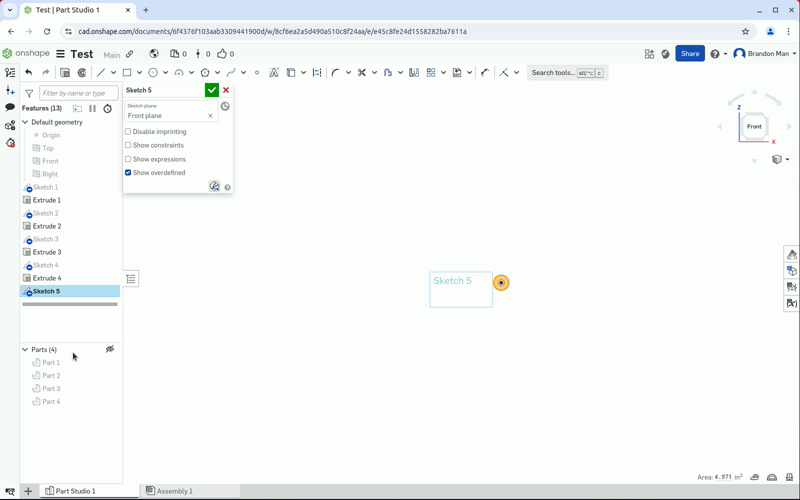
key(shift+e)
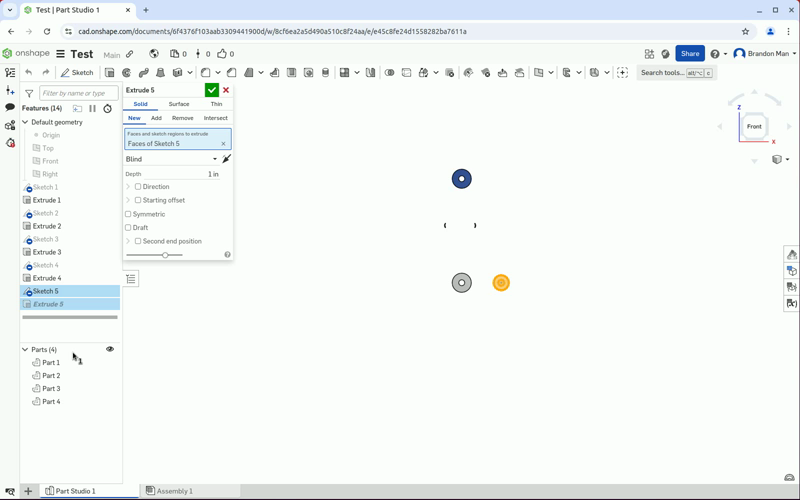
mouse_move(143, 106)
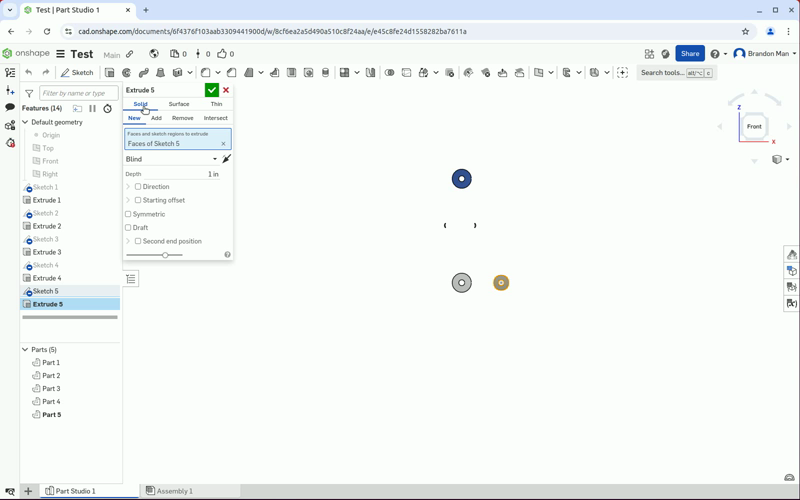
click(143, 106)
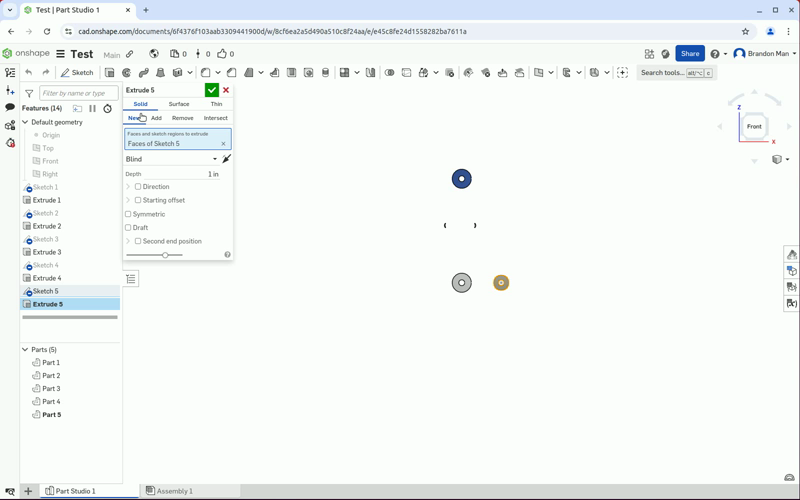
mouse_move(137, 120)
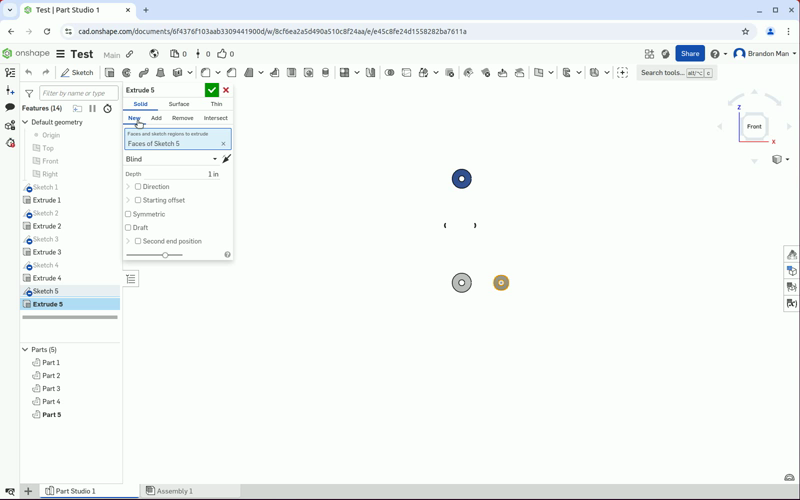
click(137, 120)
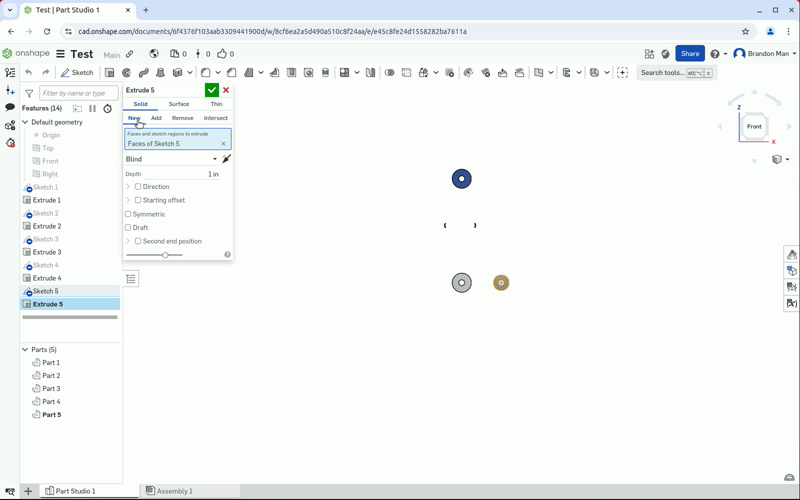
key(tab, 4)
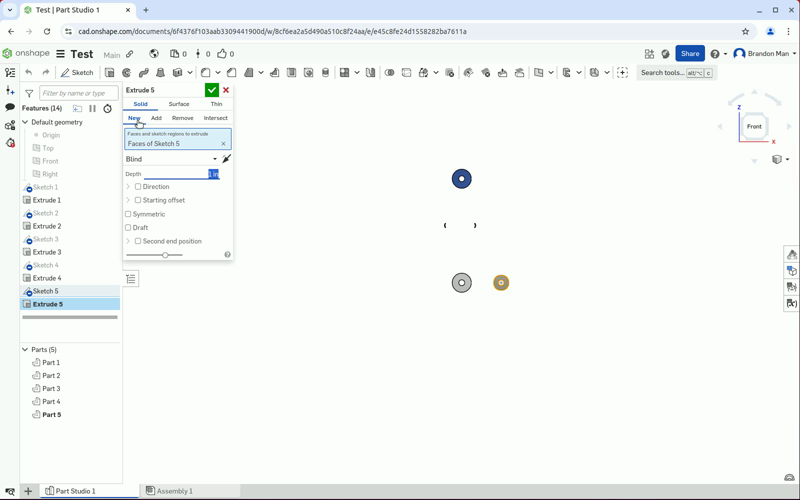
text(0.481)
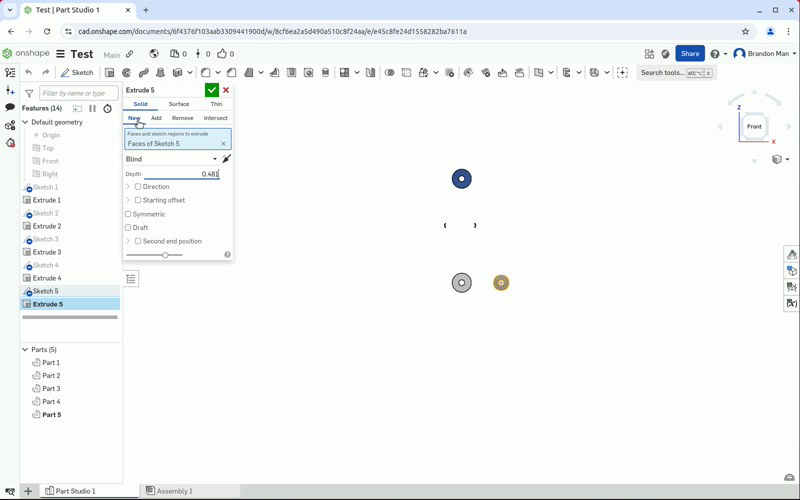
key(enter)
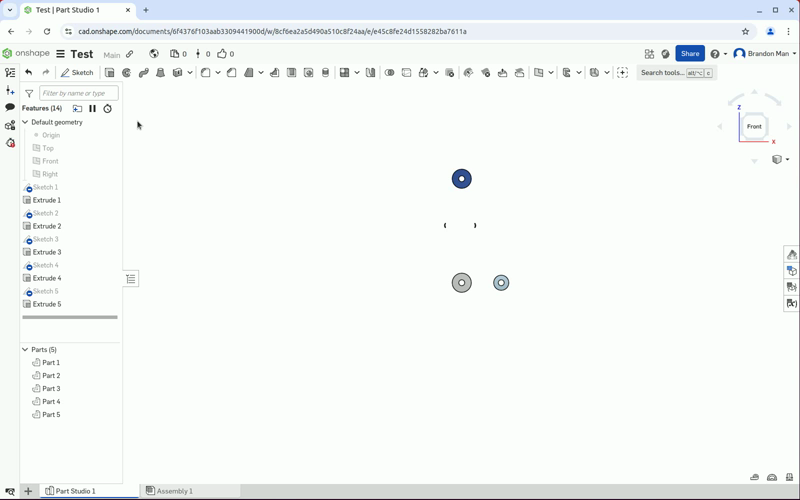
key(shift+h)
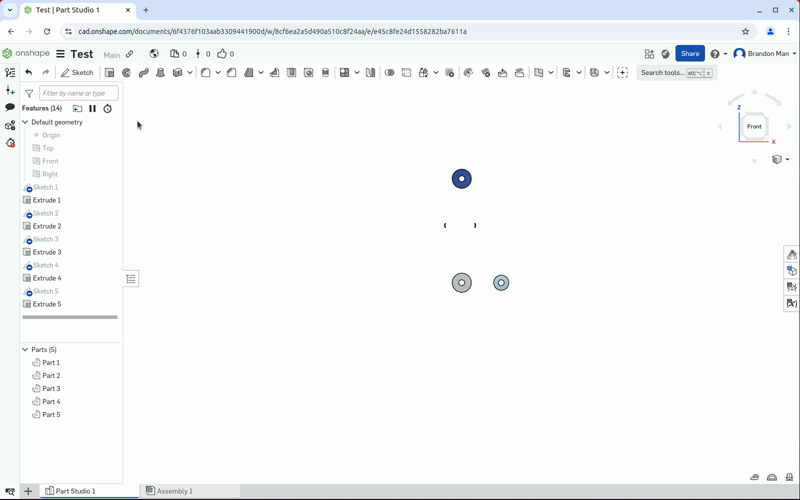
key(shift+h)
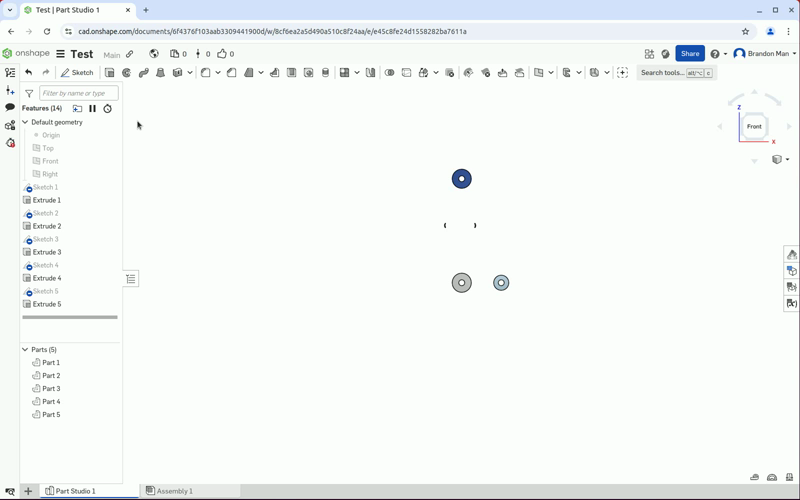
mouse_move(73, 189)
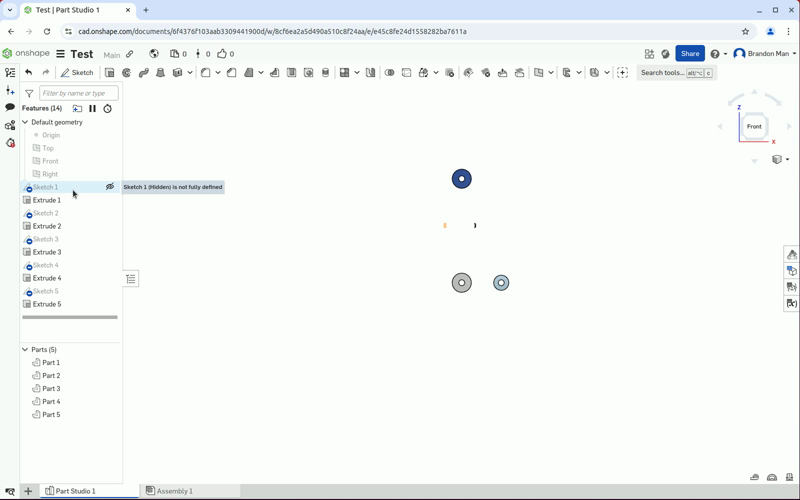
click(73, 189)
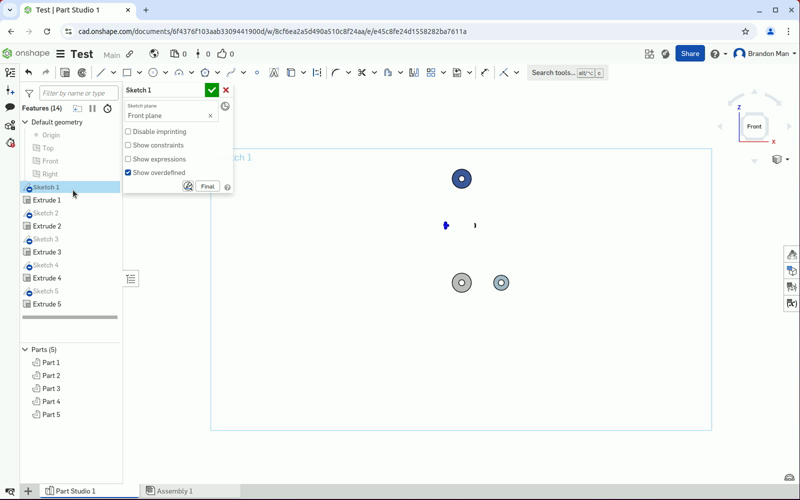
mouse_move(229, 92)
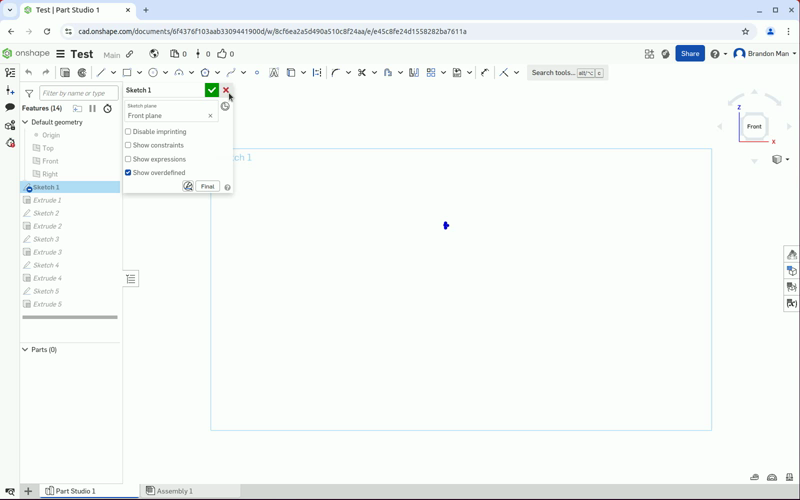
click(229, 92)
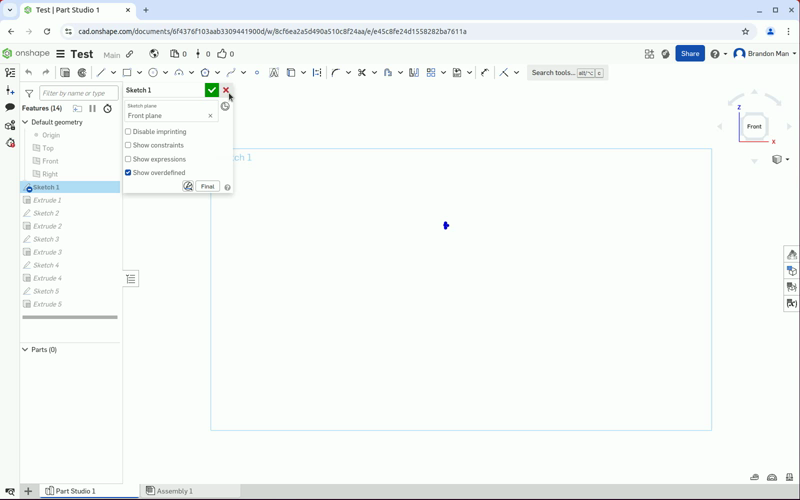
key(shift+s)
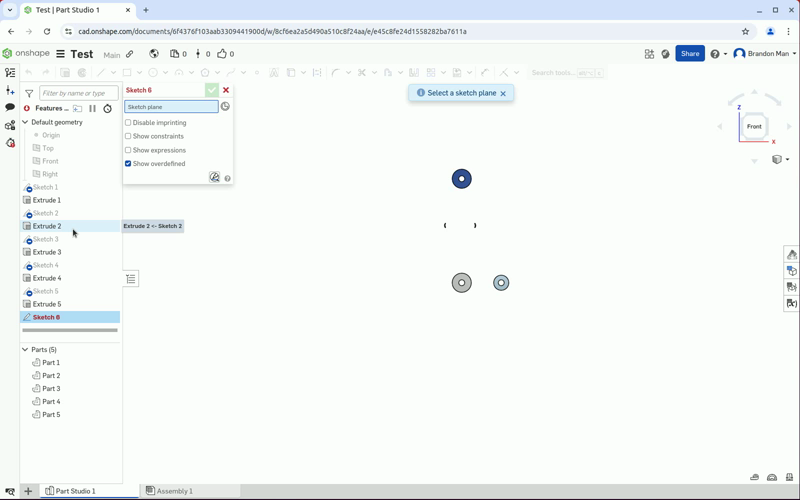
scroll(3)
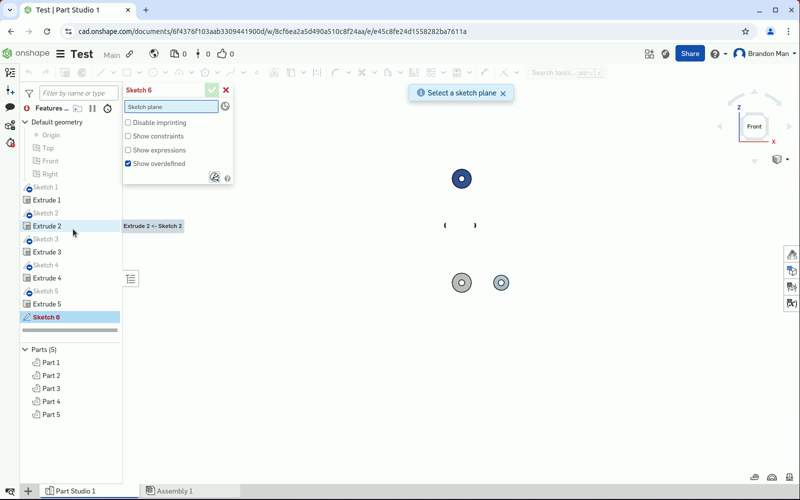
mouse_move(73, 163)
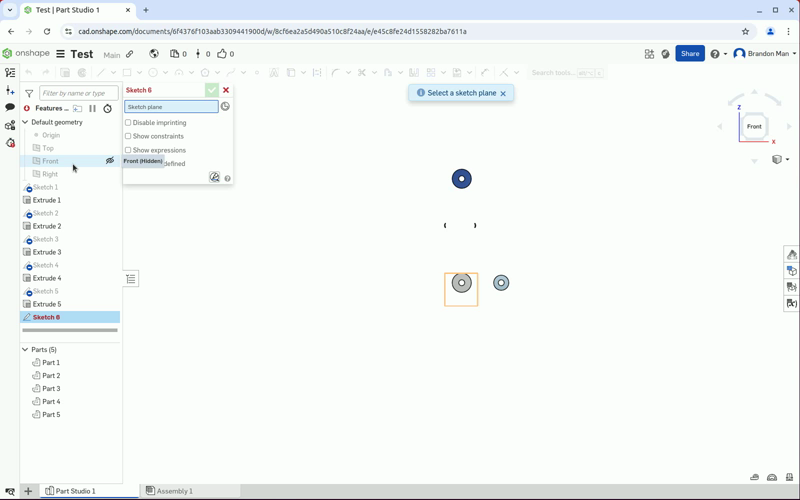
click(73, 163)
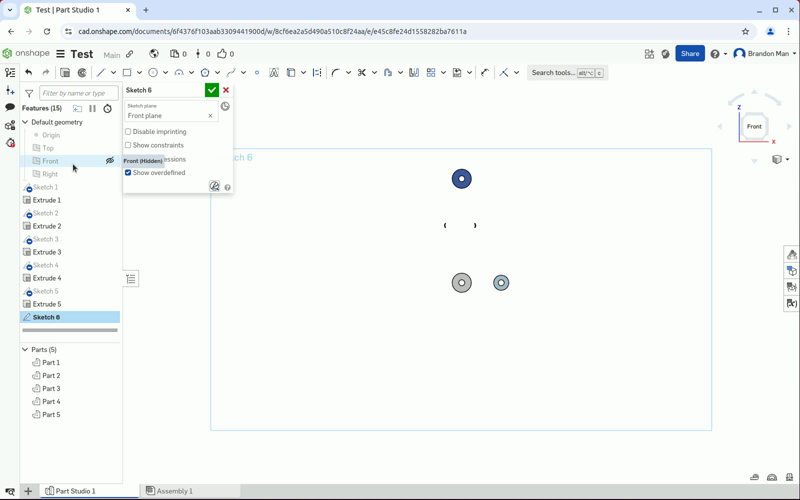
mouse_move(73, 352)
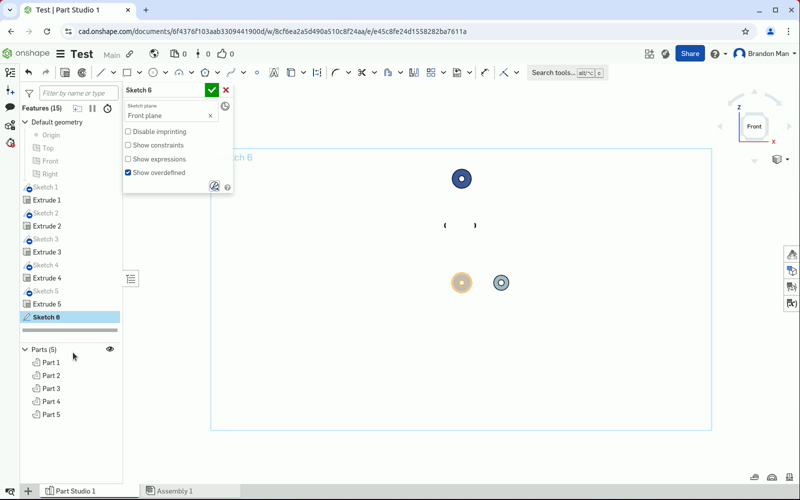
key(y)
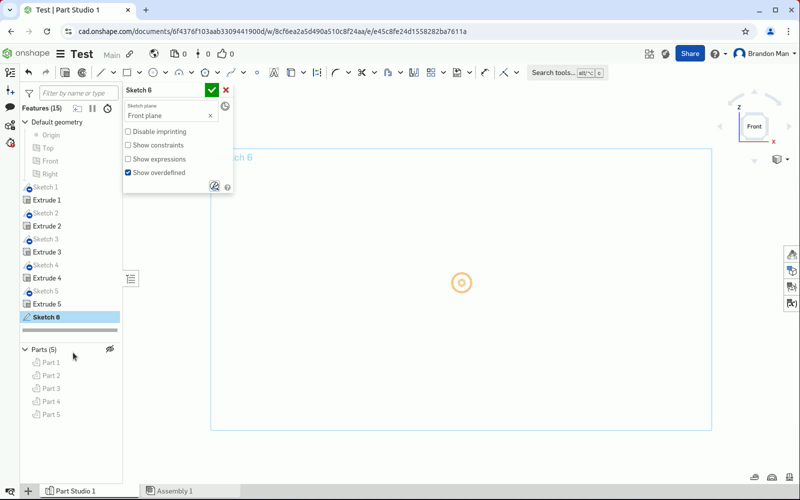
key(a)
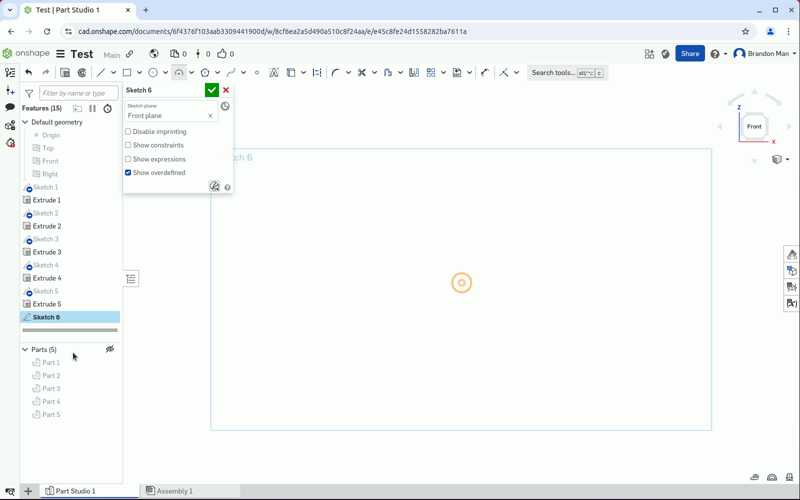
key_down(shift)
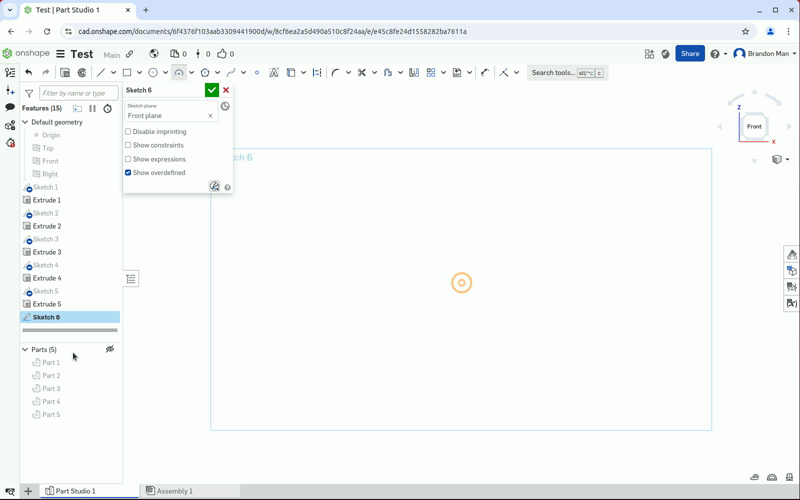
mouse_move(446, 223)
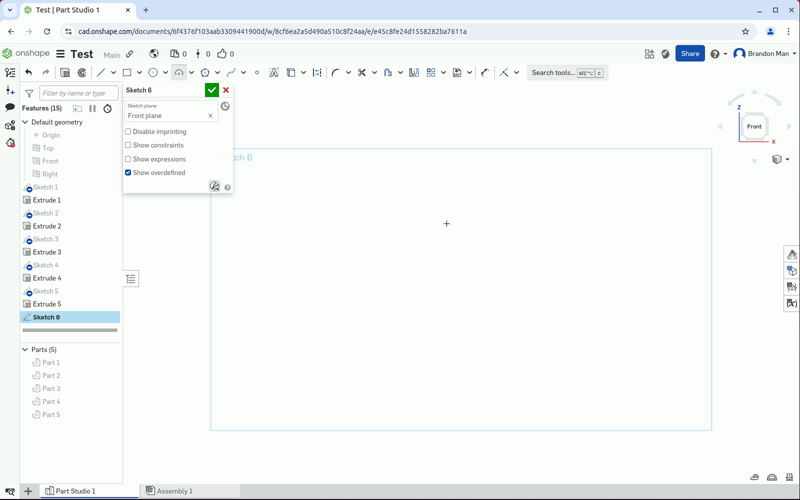
click(446, 223)
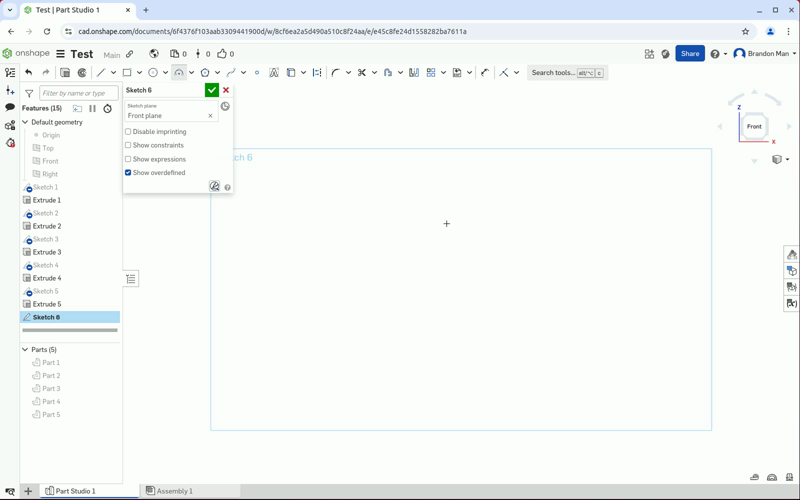
key_up(shift)
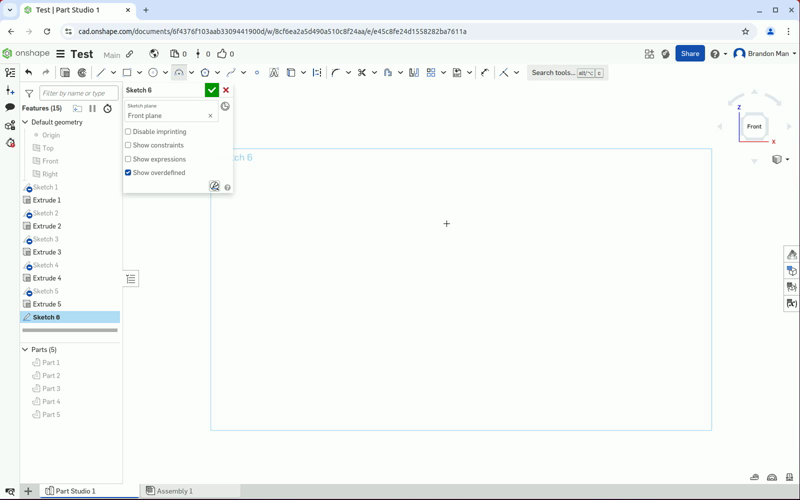
key_down(shift)
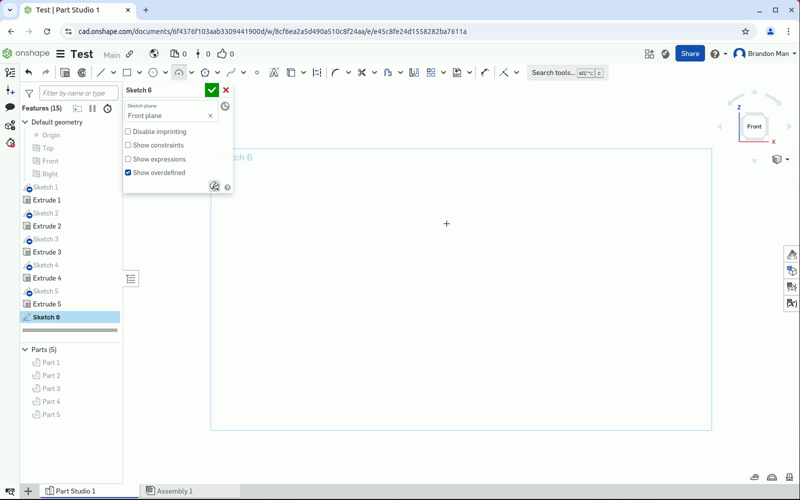
mouse_move(476, 223)
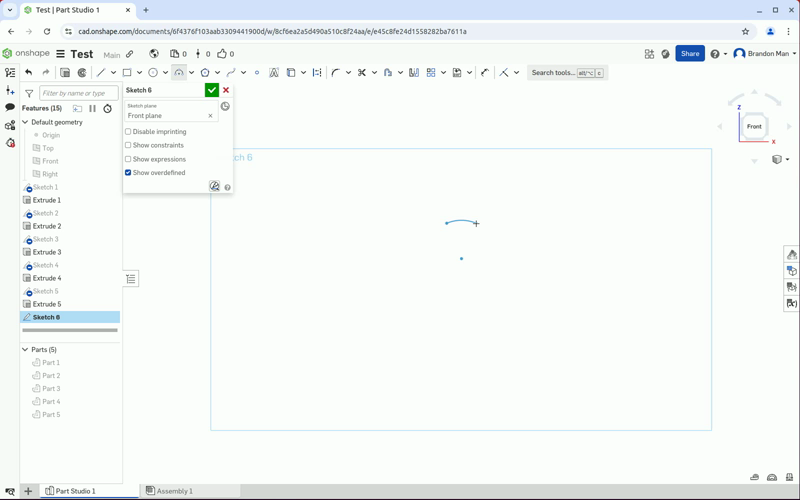
click(476, 223)
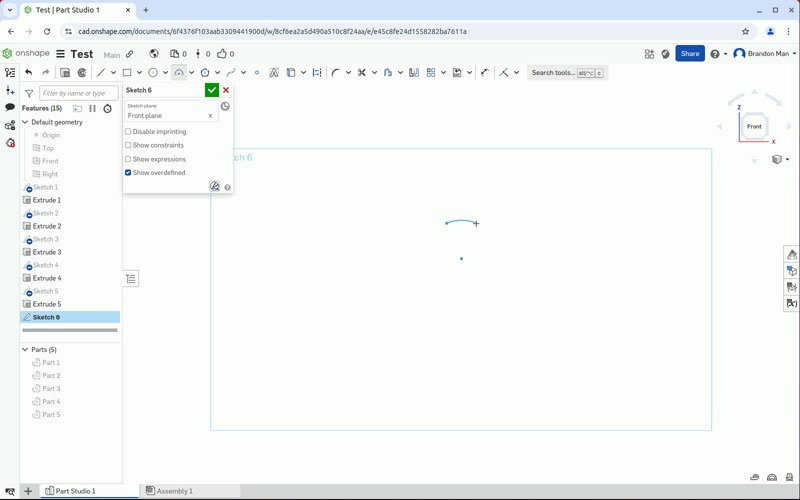
mouse_move(461, 210)
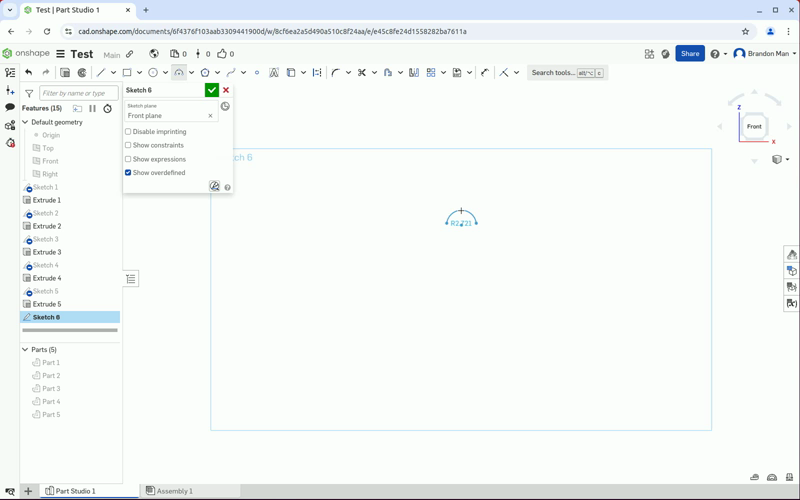
click(461, 210)
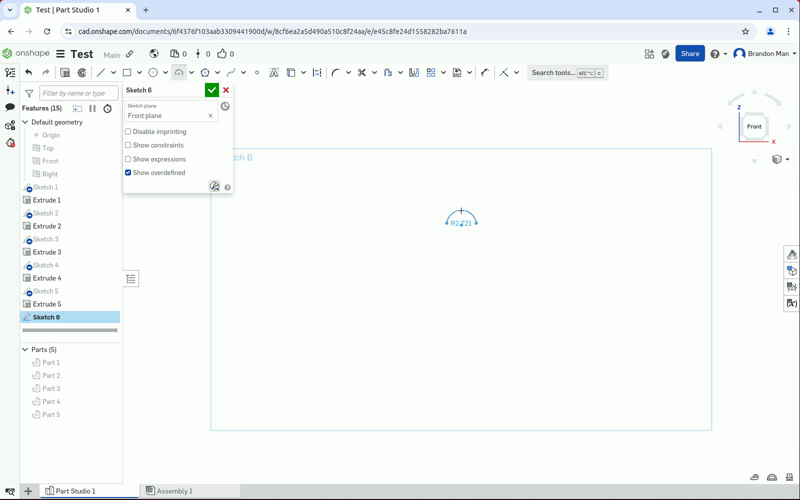
key_up(shift)
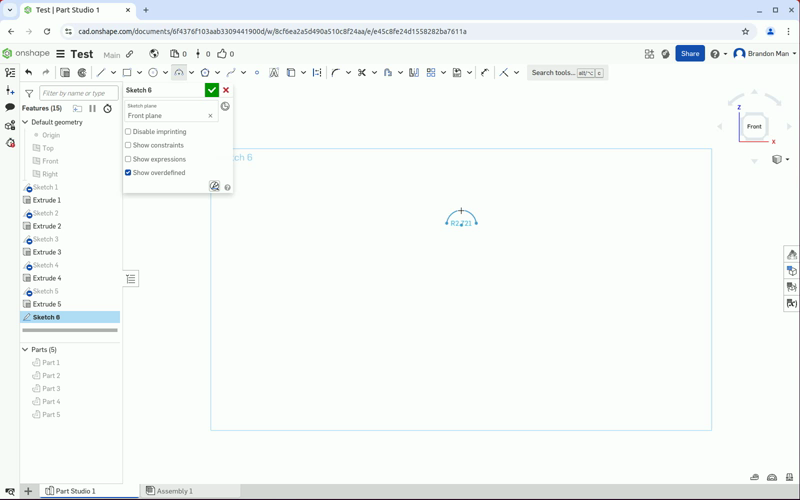
key(esc)
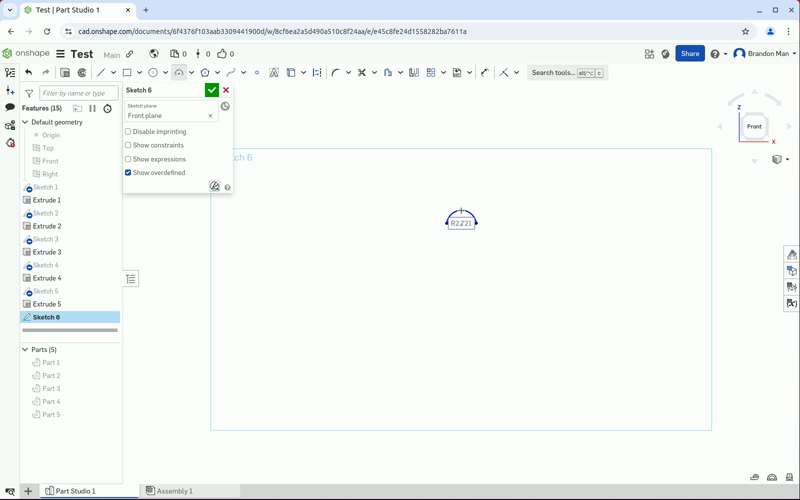
key(l)
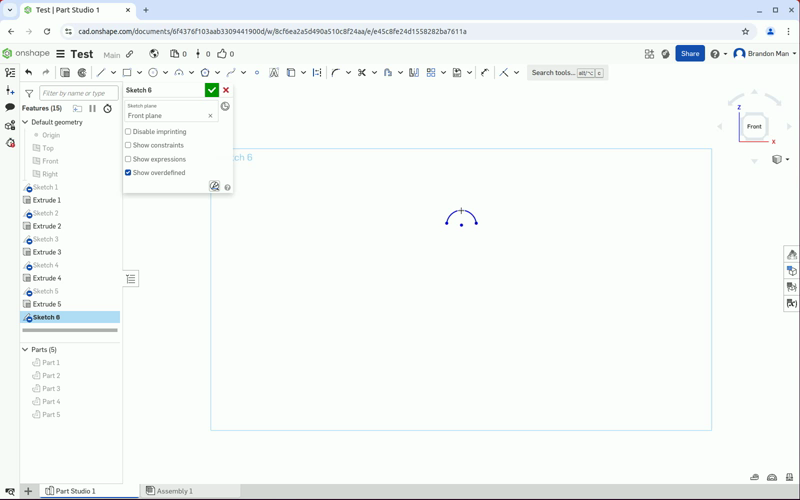
mouse_move(476, 223)
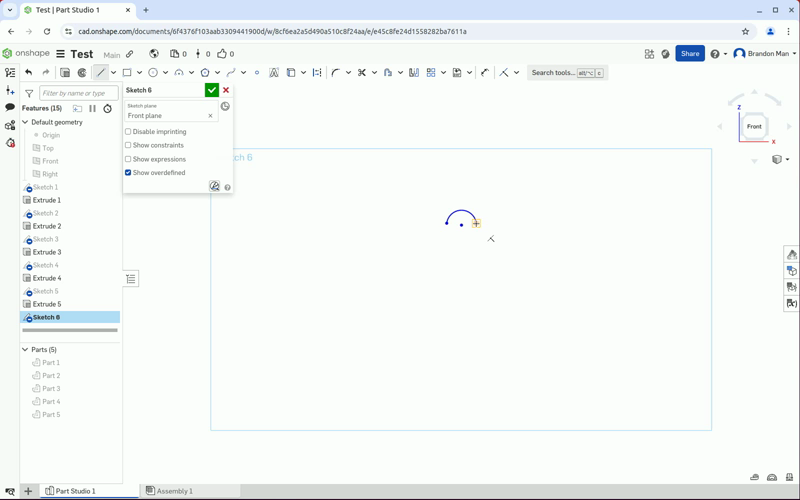
click(476, 223)
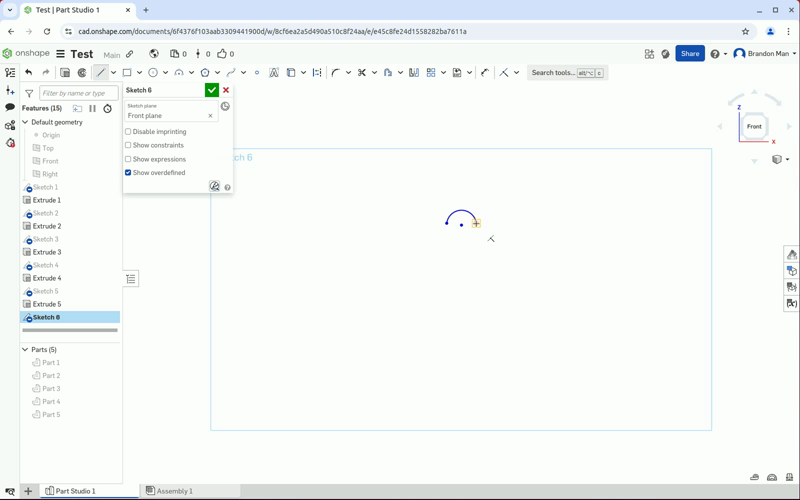
key_down(shift)
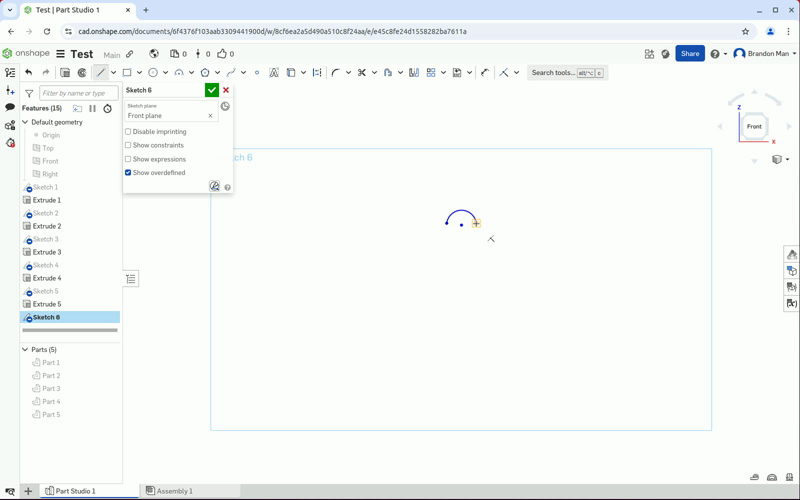
mouse_move(506, 223)
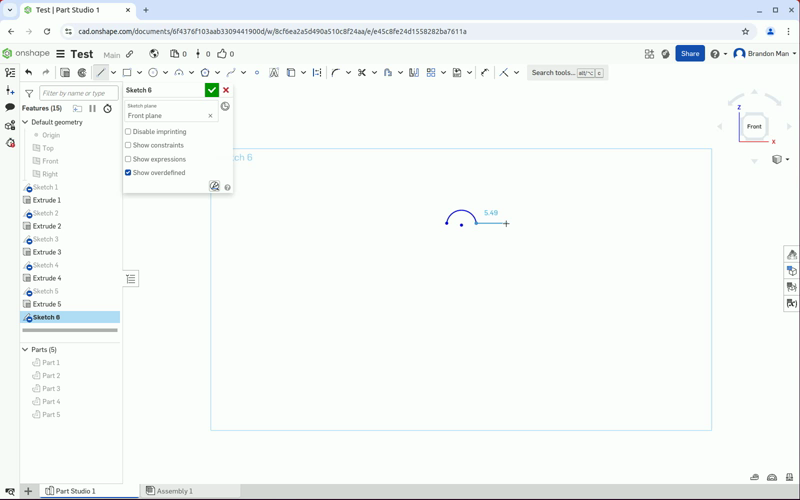
mouse_move(470, 176)
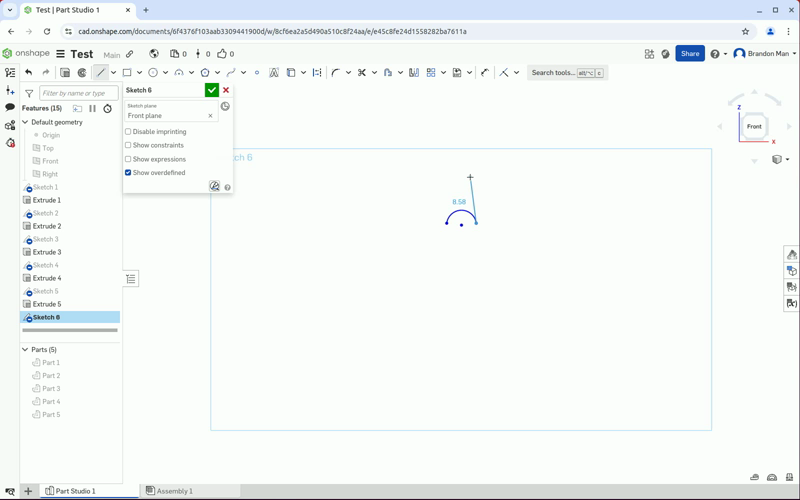
click(470, 176)
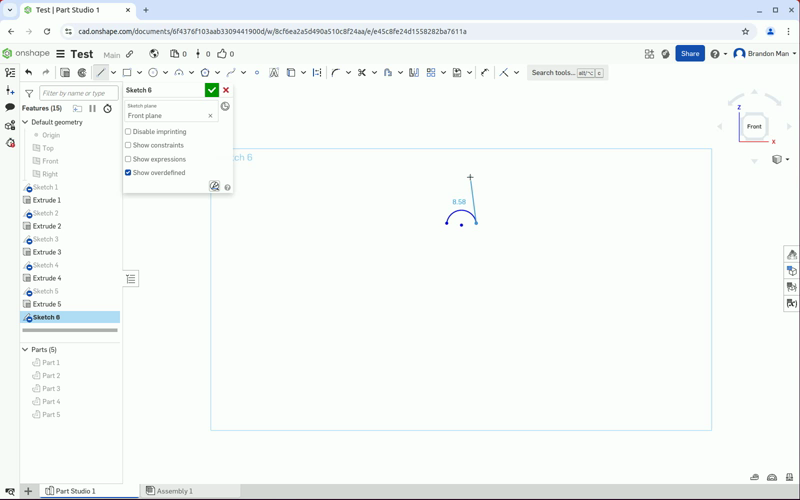
key_up(shift)
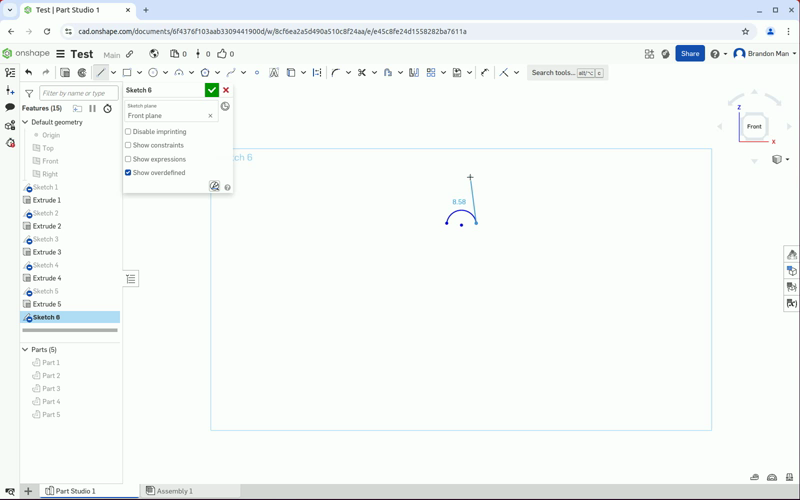
key(esc)
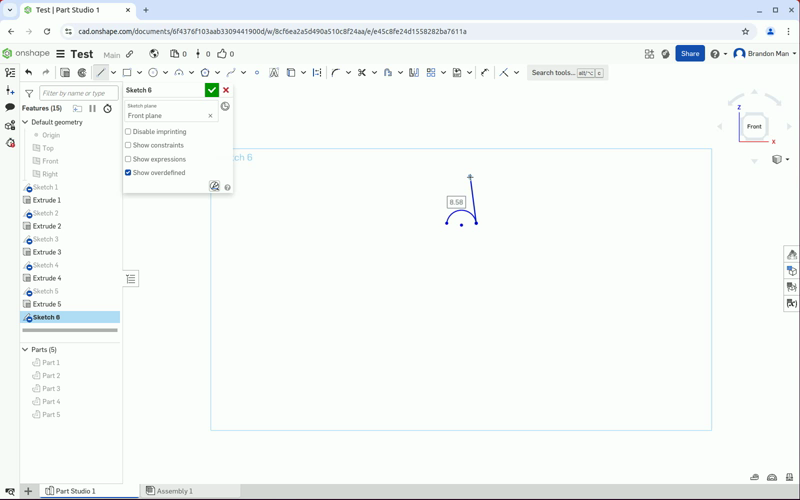
key(a)
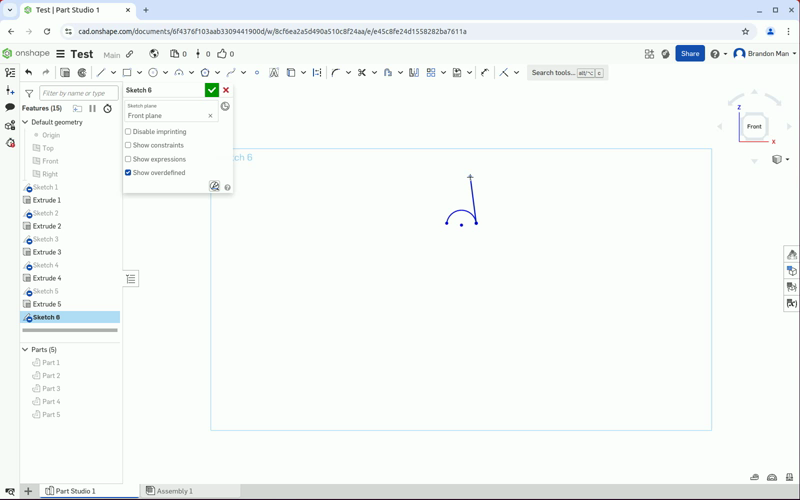
mouse_move(470, 176)
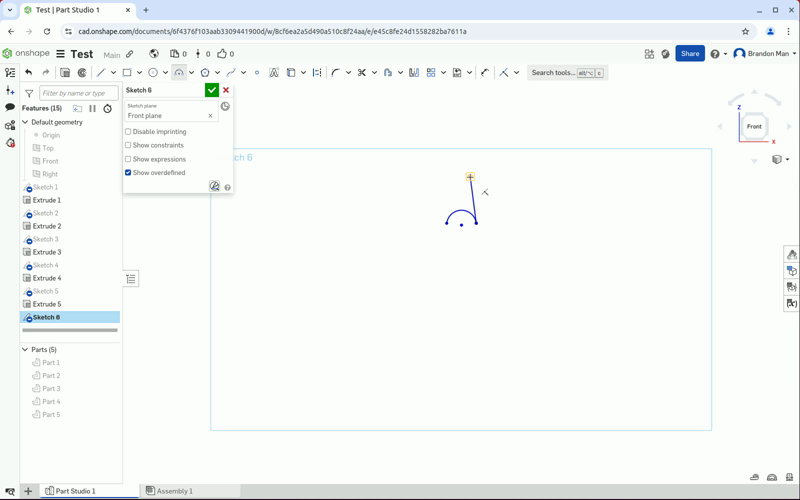
click(470, 176)
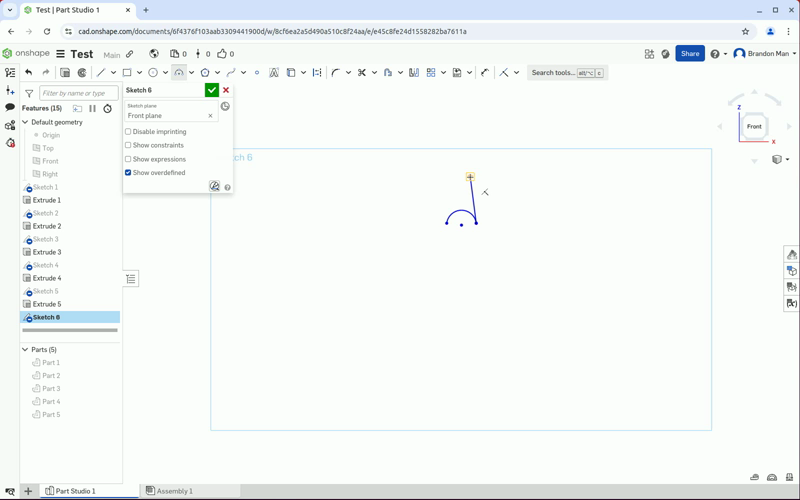
key_down(shift)
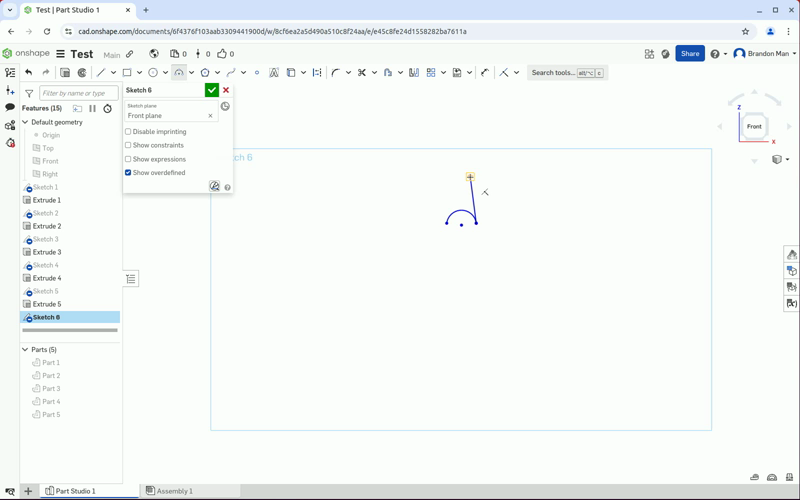
mouse_move(452, 176)
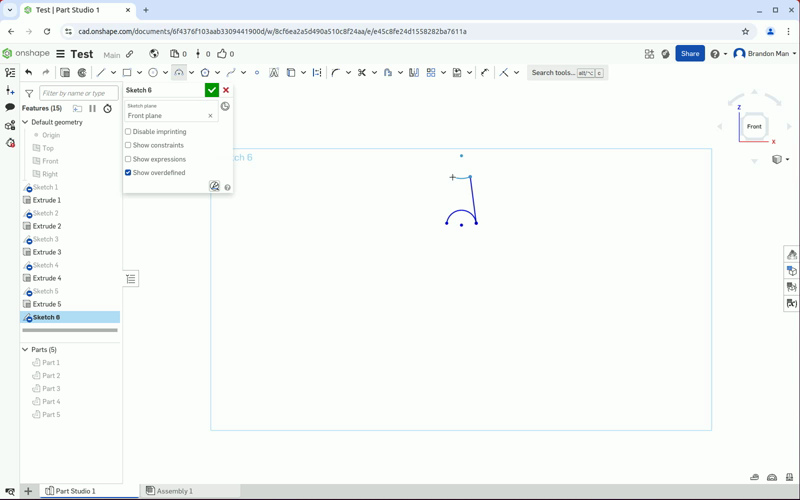
click(452, 176)
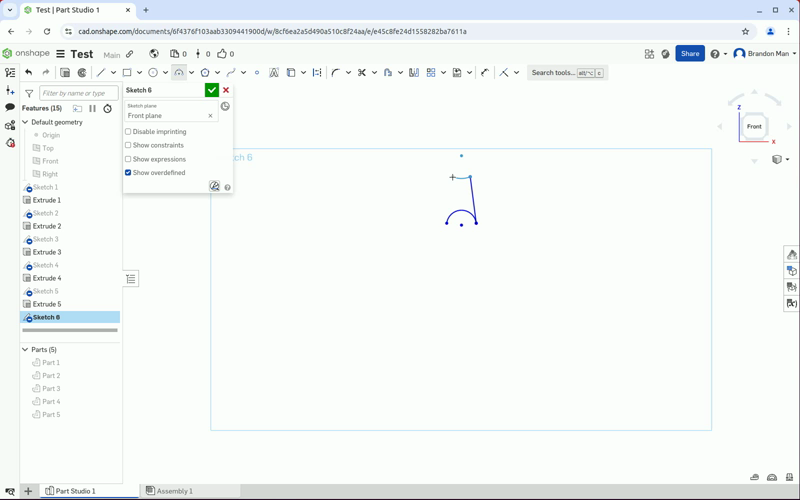
mouse_move(461, 186)
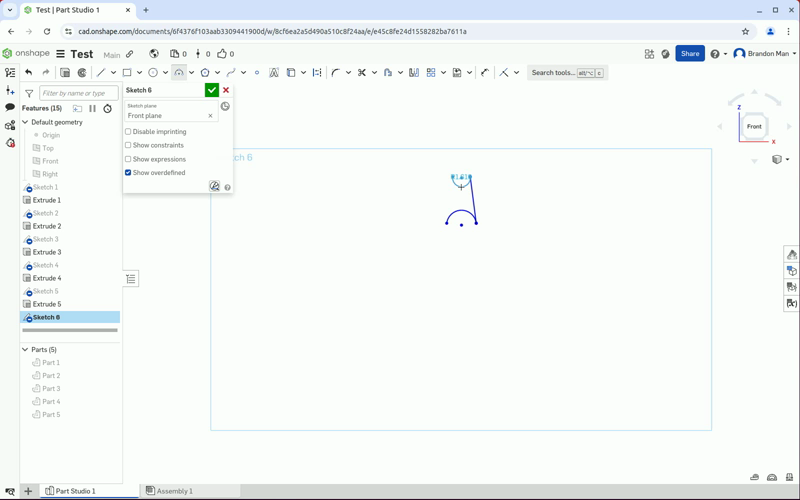
click(461, 186)
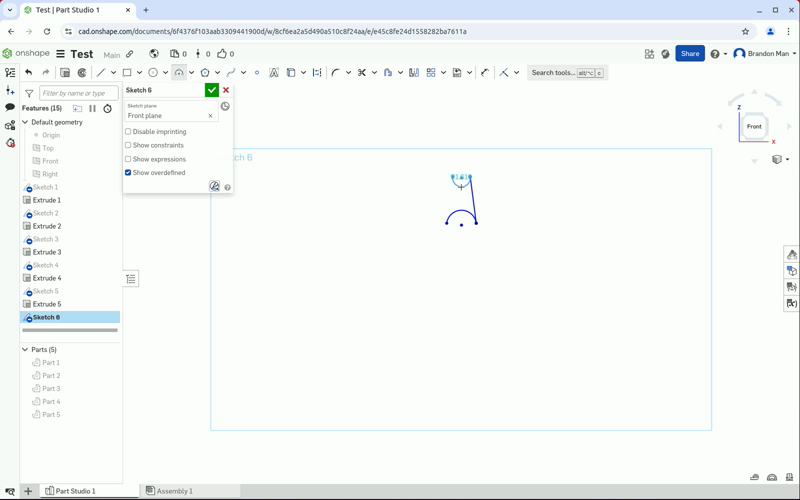
key_up(shift)
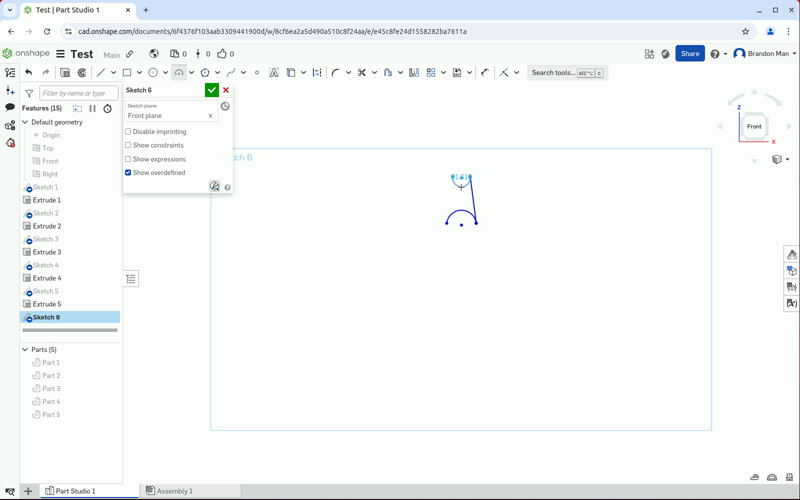
key(esc)
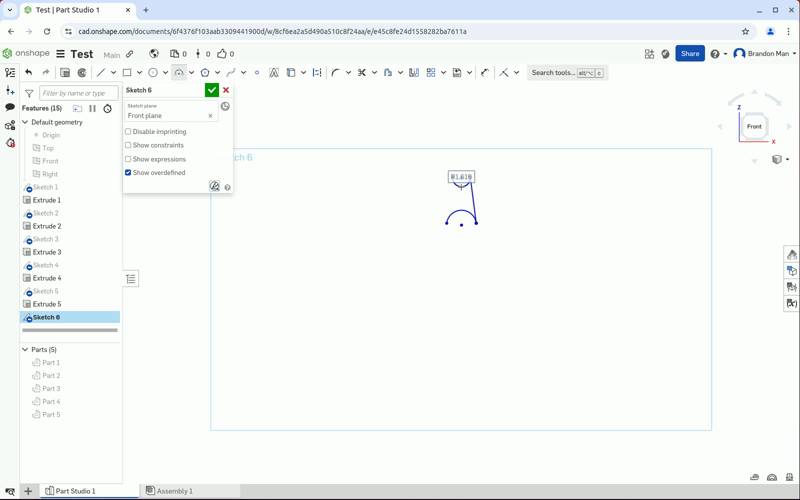
key(l)
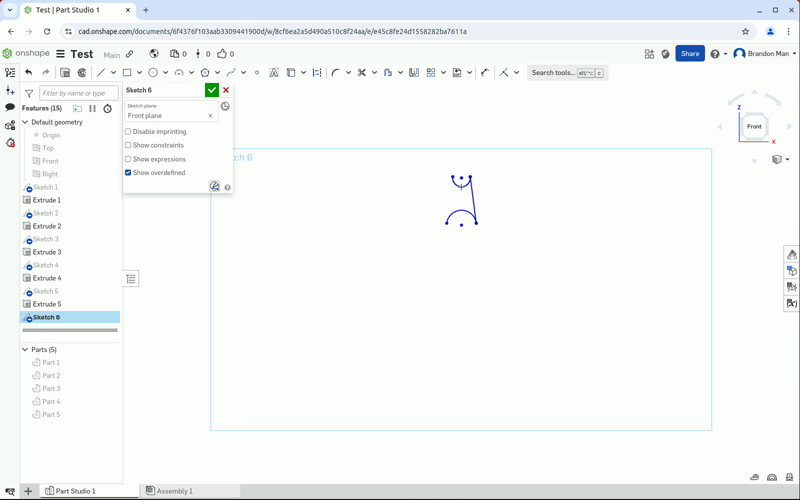
mouse_move(452, 176)
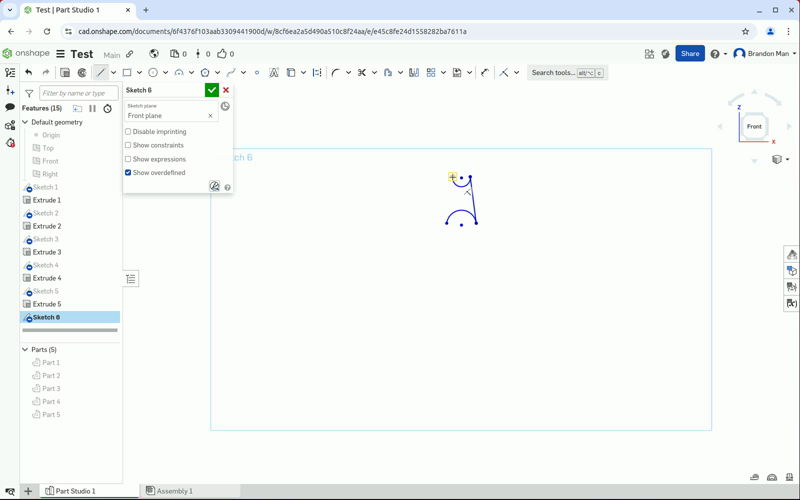
click(452, 176)
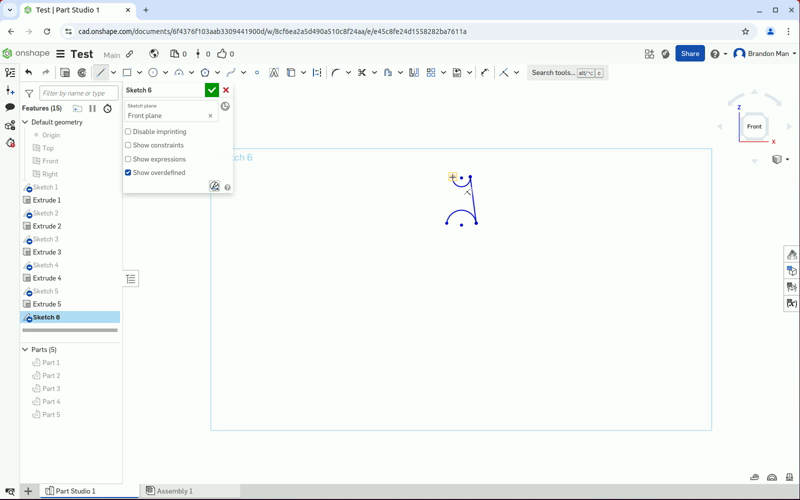
mouse_move(482, 176)
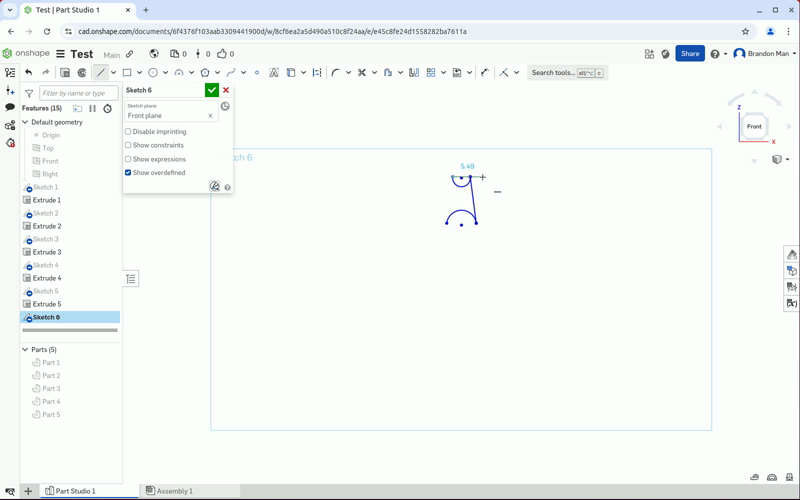
key_down(shift)
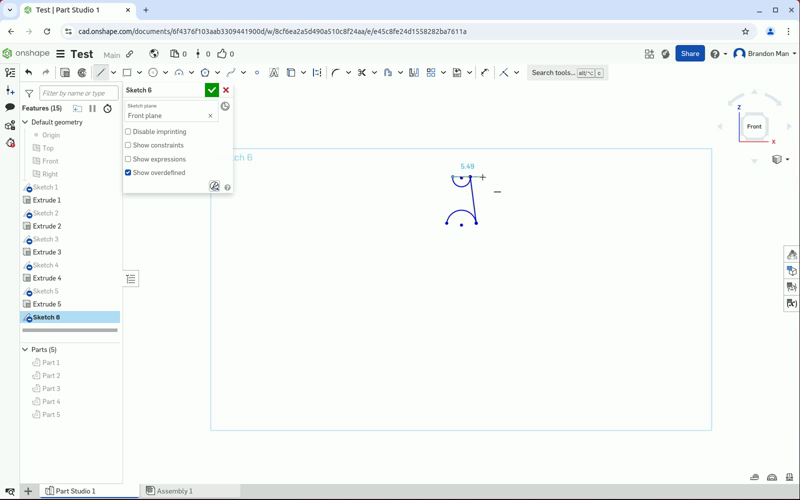
mouse_move(446, 223)
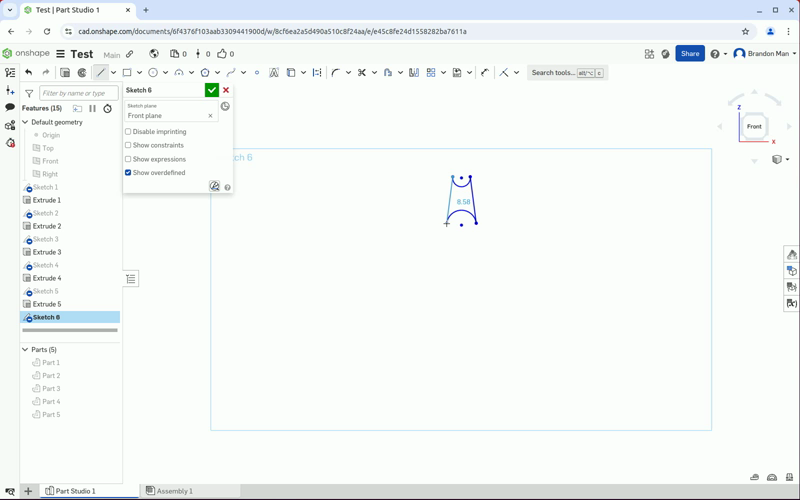
key_up(shift)
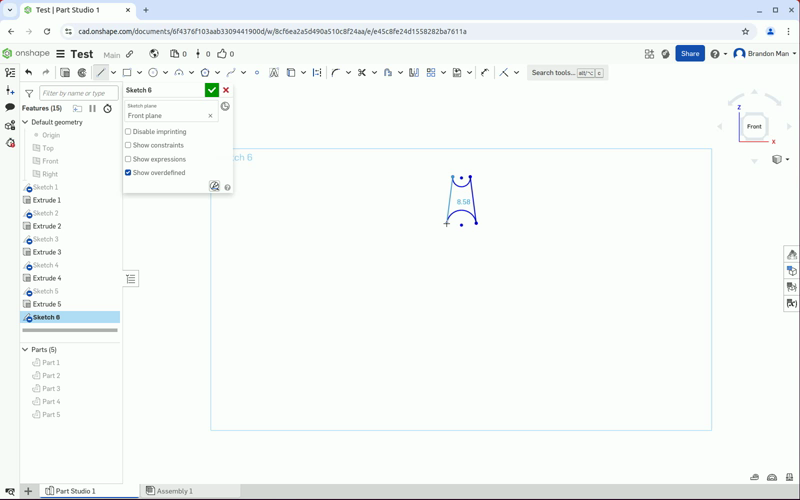
click(446, 223)
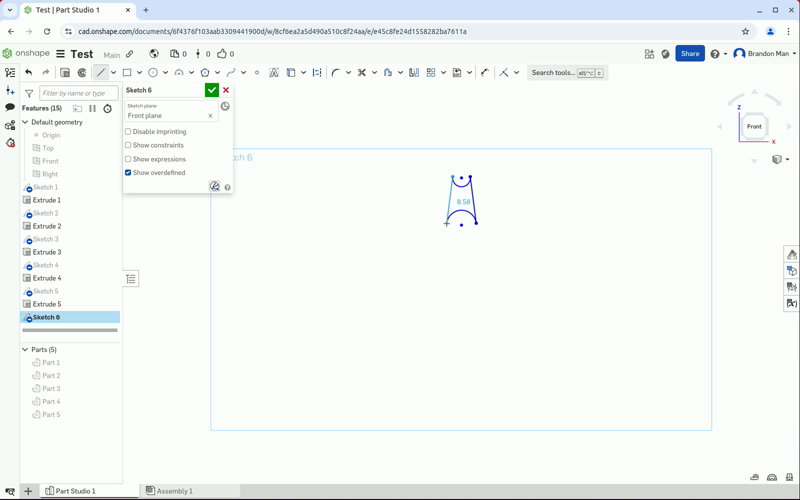
key(esc)
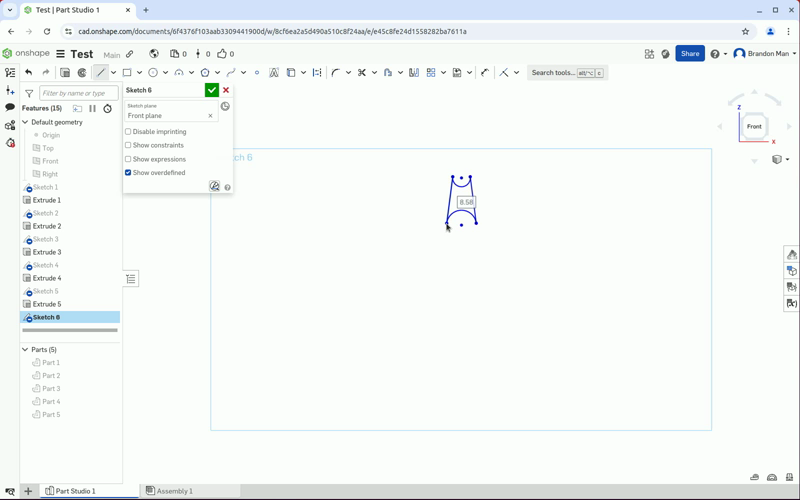
key(c)
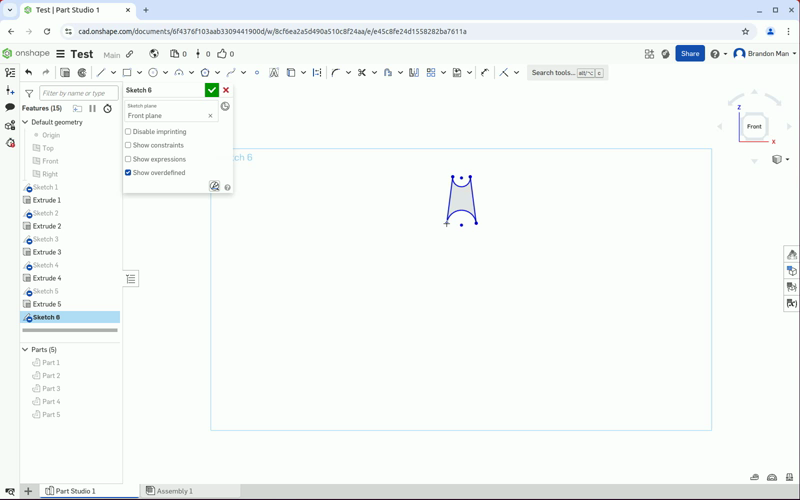
key_down(shift)
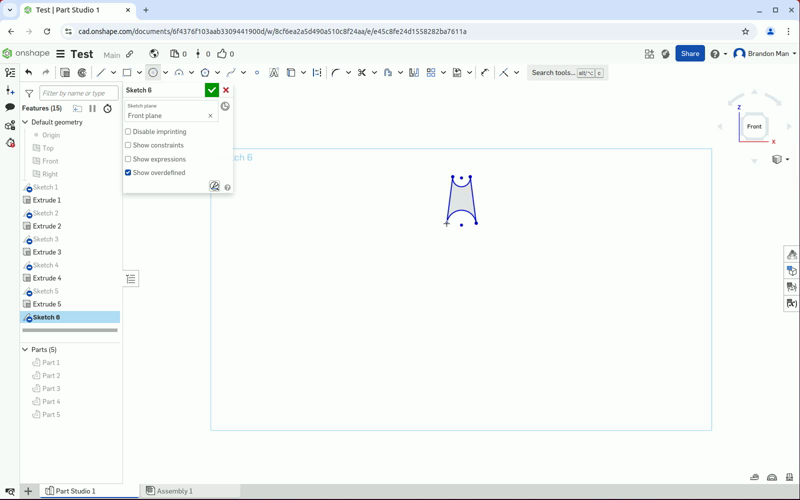
mouse_move(459, 191)
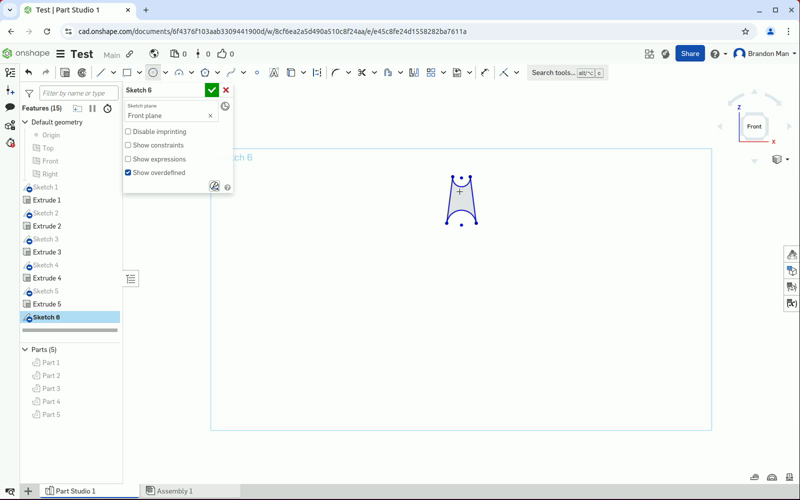
scroll(6)
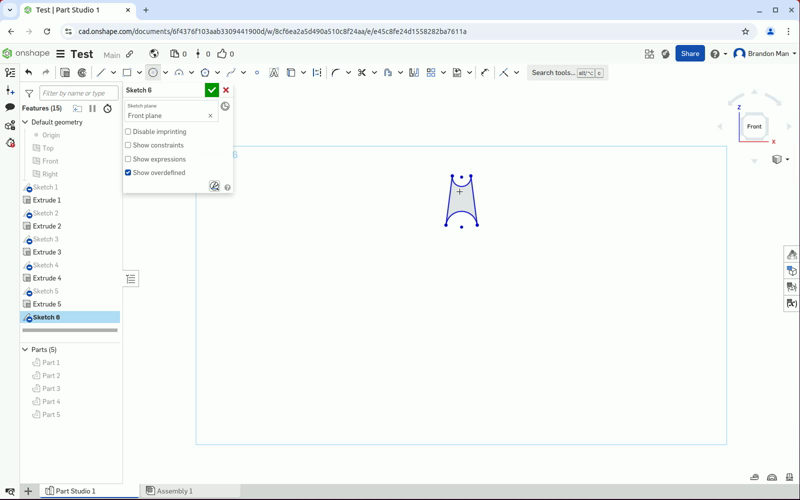
scroll(6)
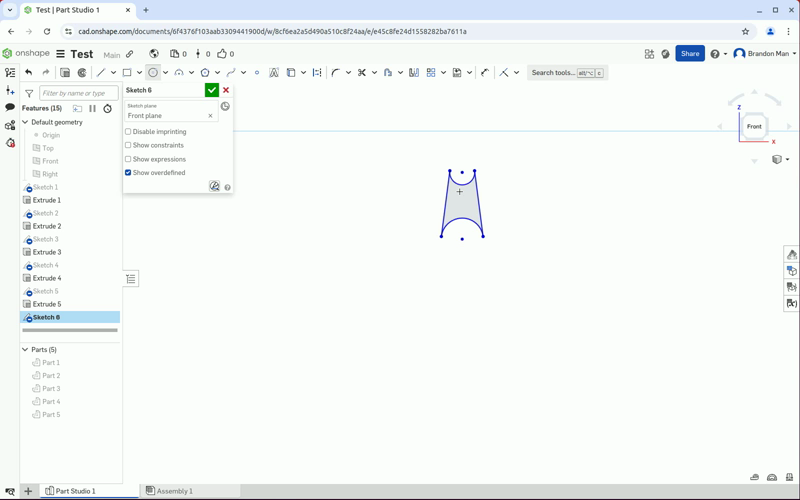
scroll(6)
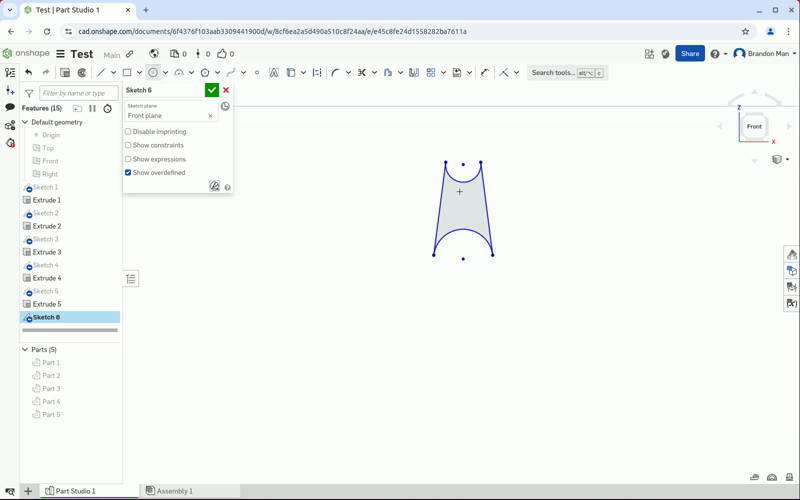
scroll(6)
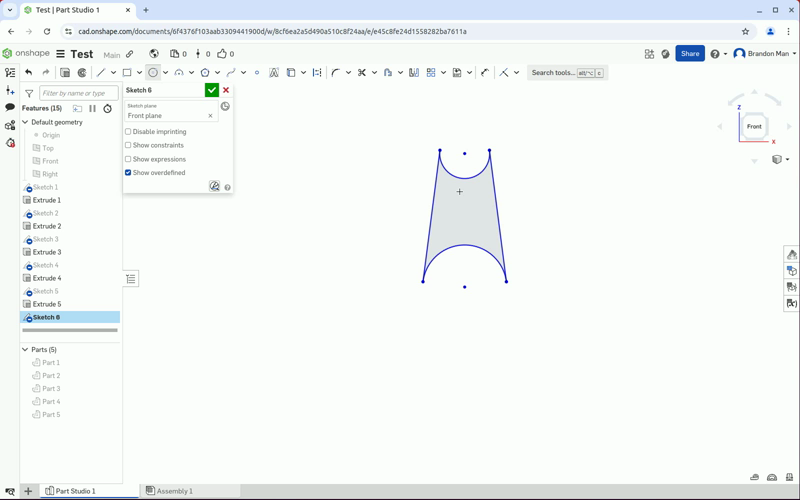
scroll(6)
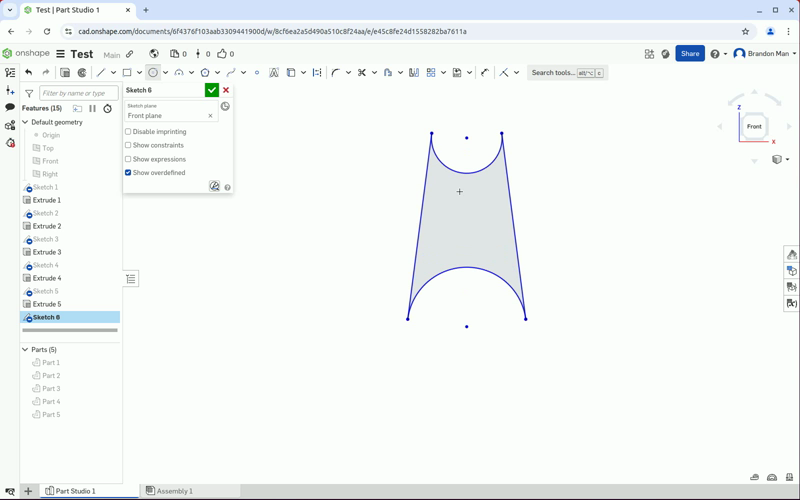
scroll(6)
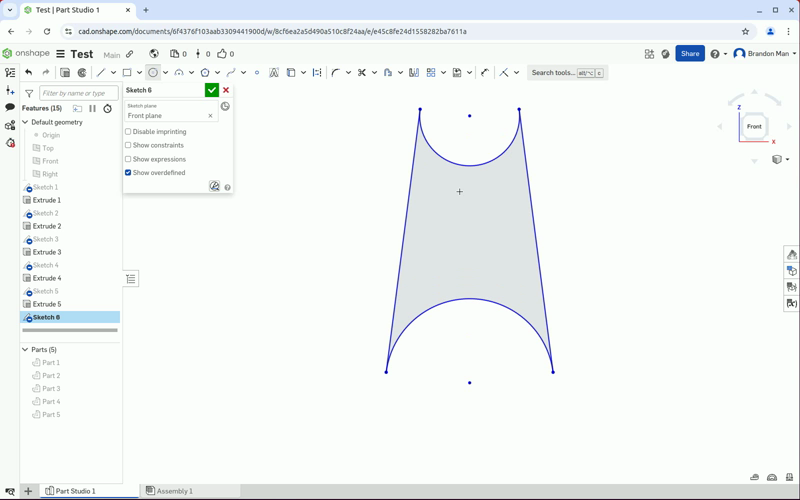
scroll(6)
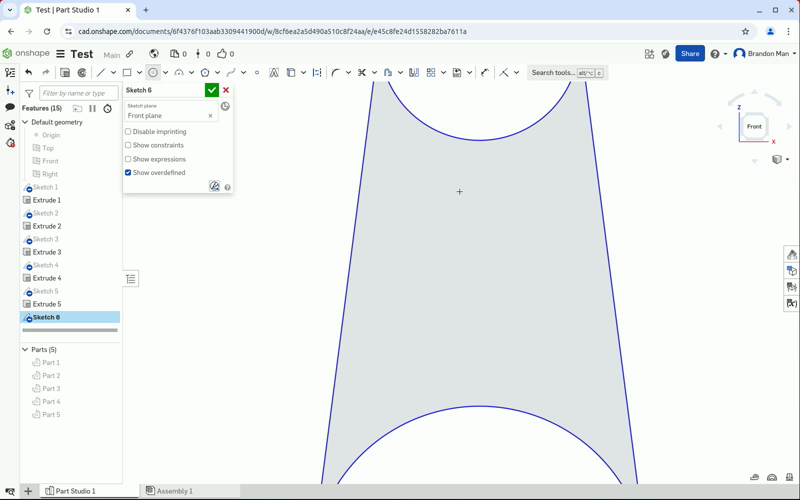
click(459, 191)
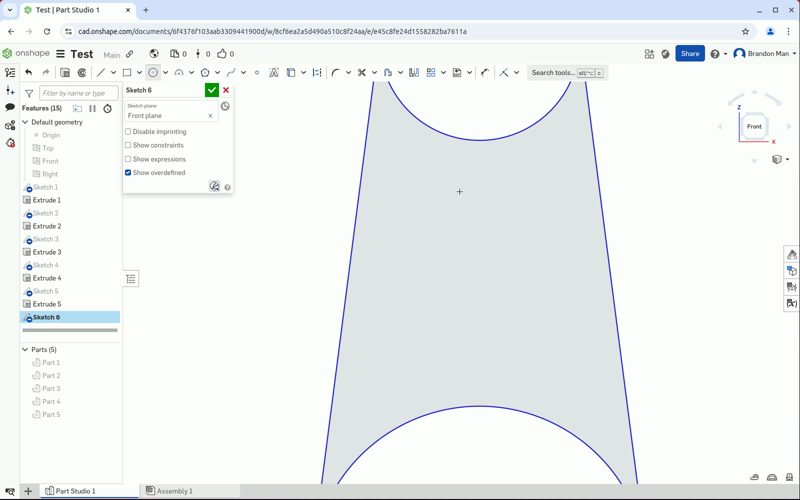
scroll(-6)
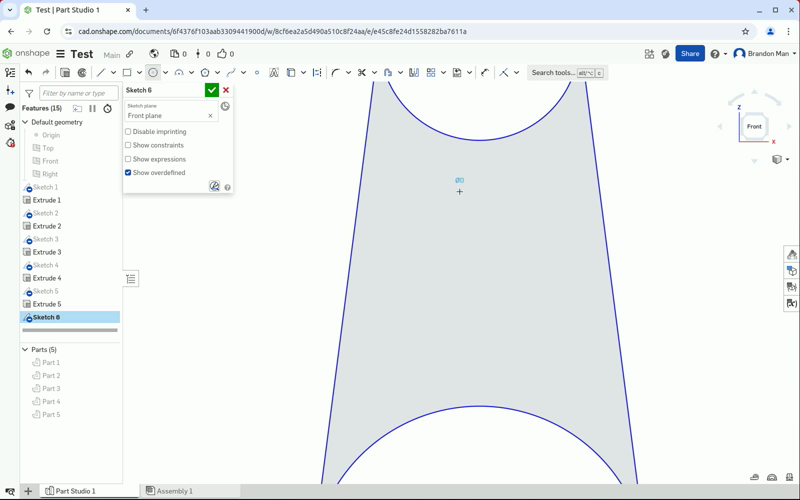
scroll(-6)
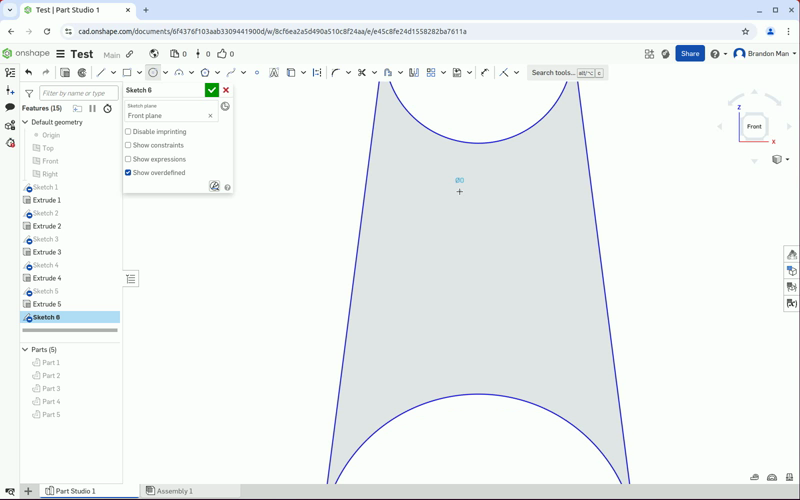
scroll(-6)
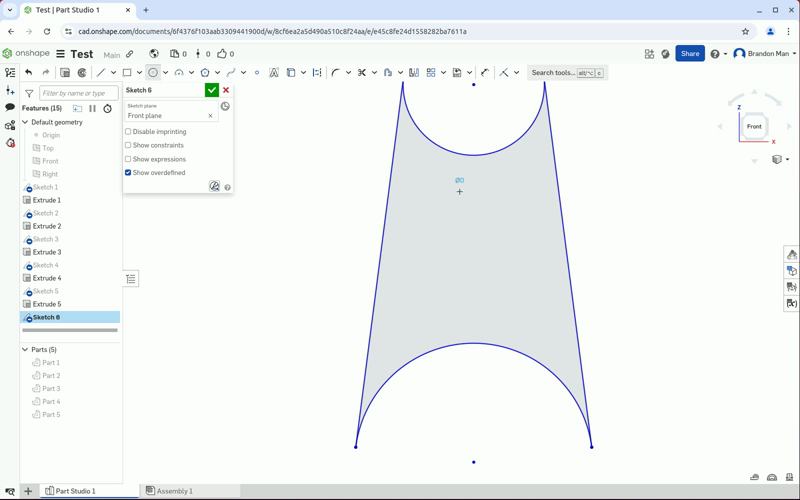
scroll(-6)
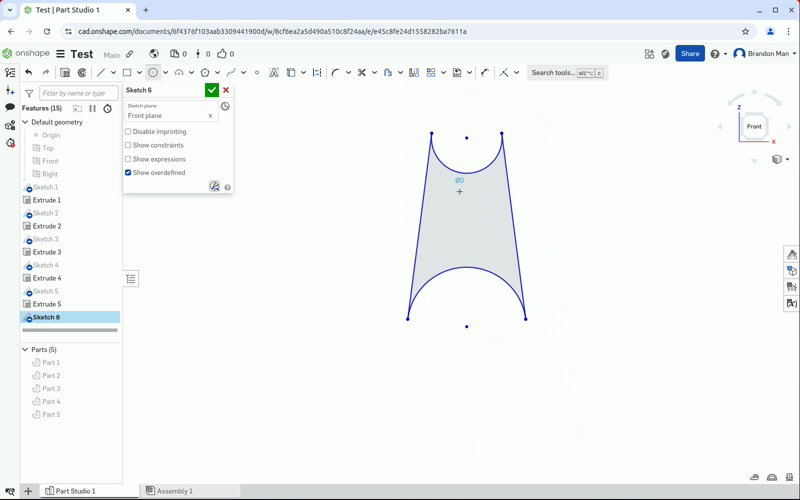
scroll(-6)
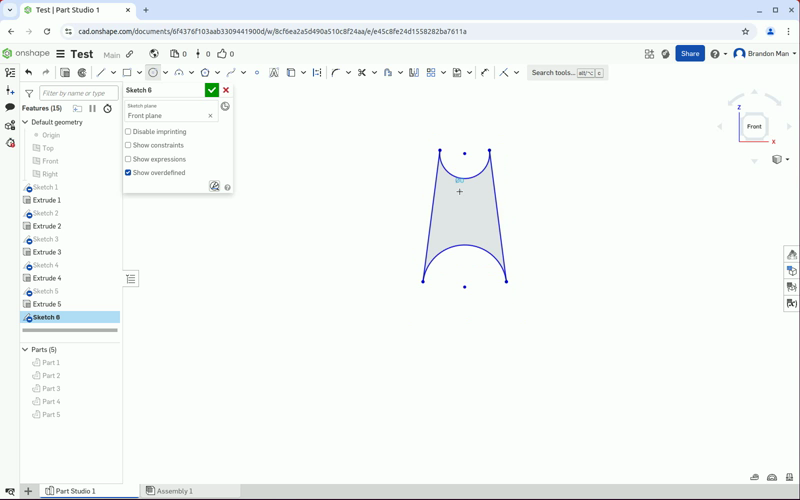
scroll(-6)
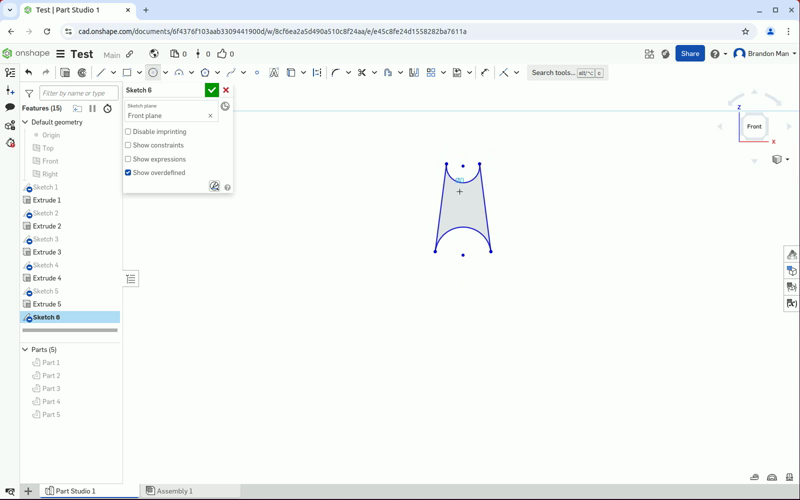
scroll(-6)
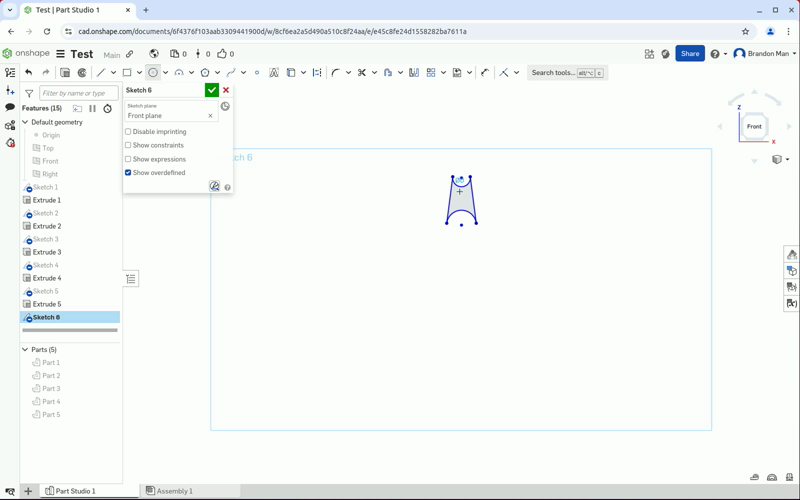
key_up(shift)
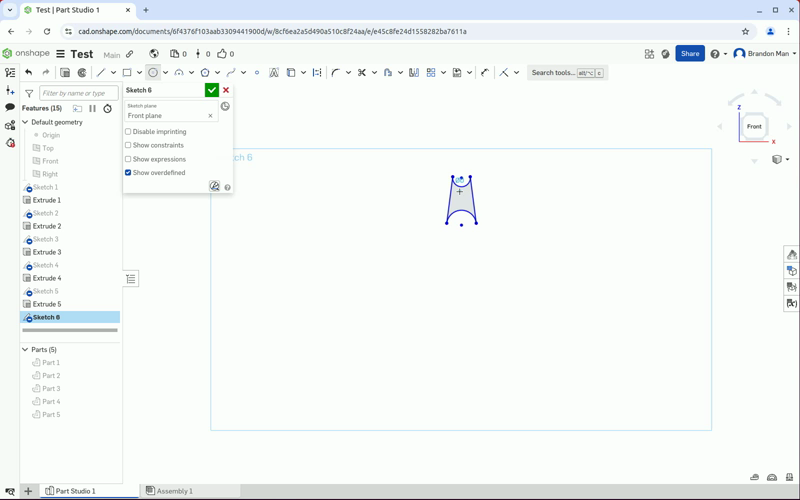
mouse_move(462, 191)
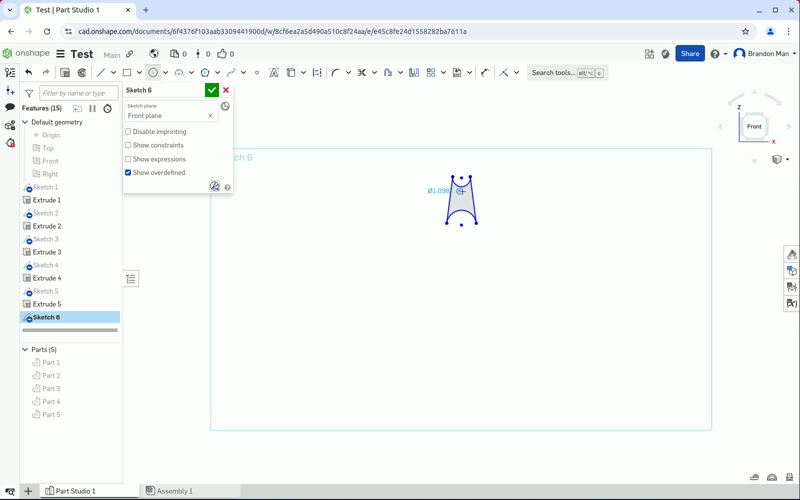
scroll(6)
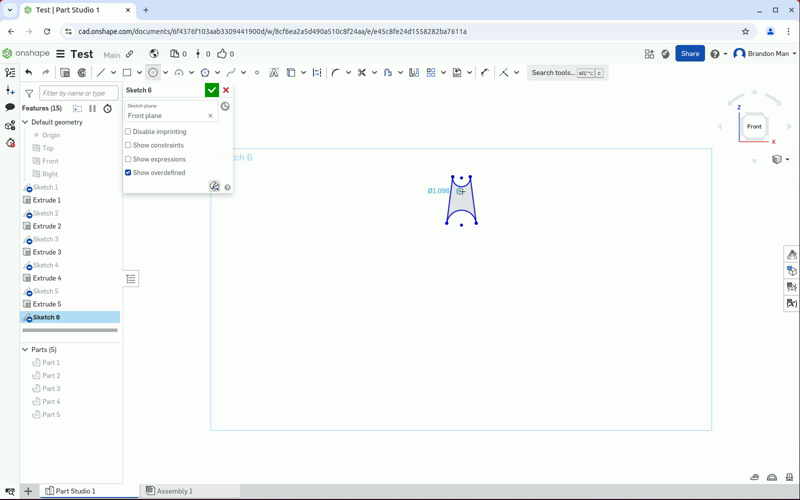
scroll(6)
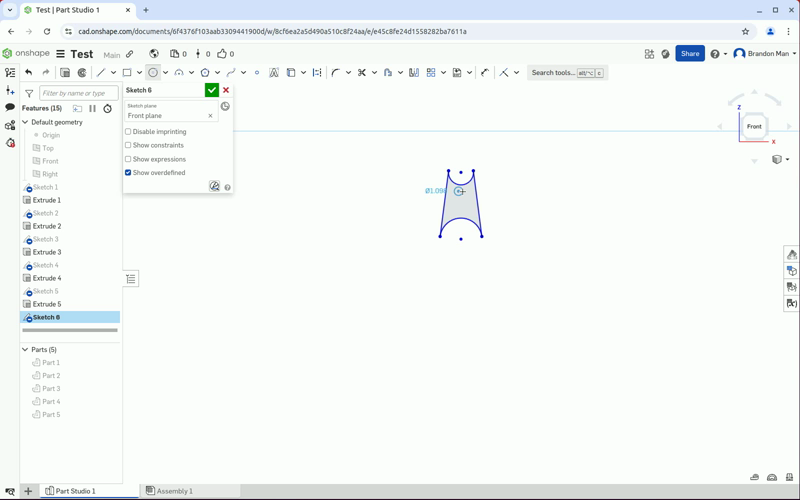
scroll(6)
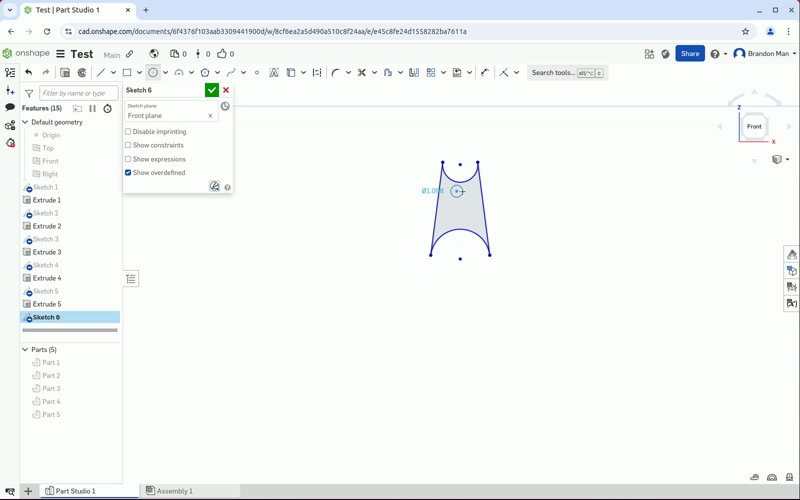
scroll(6)
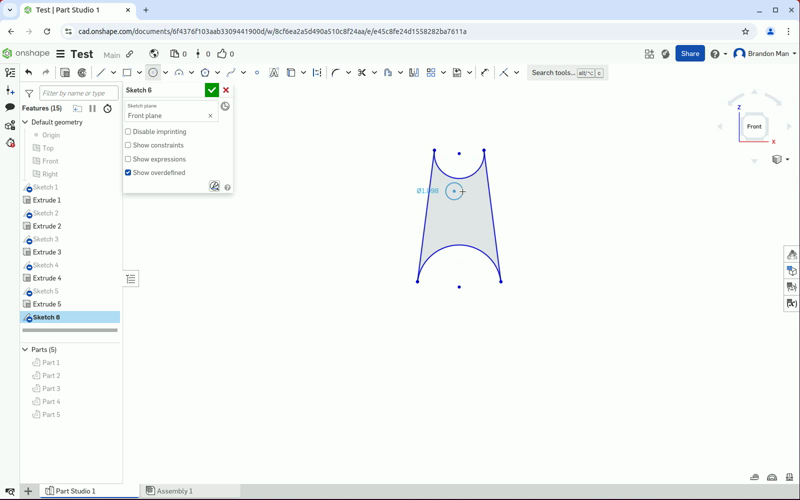
scroll(6)
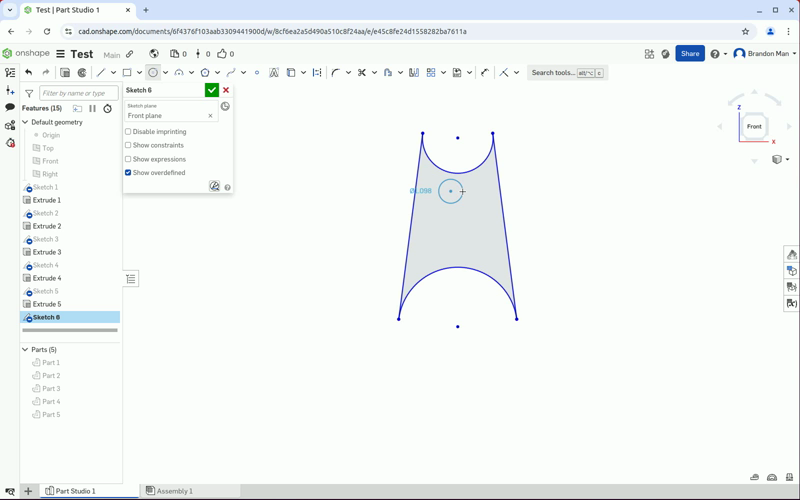
scroll(6)
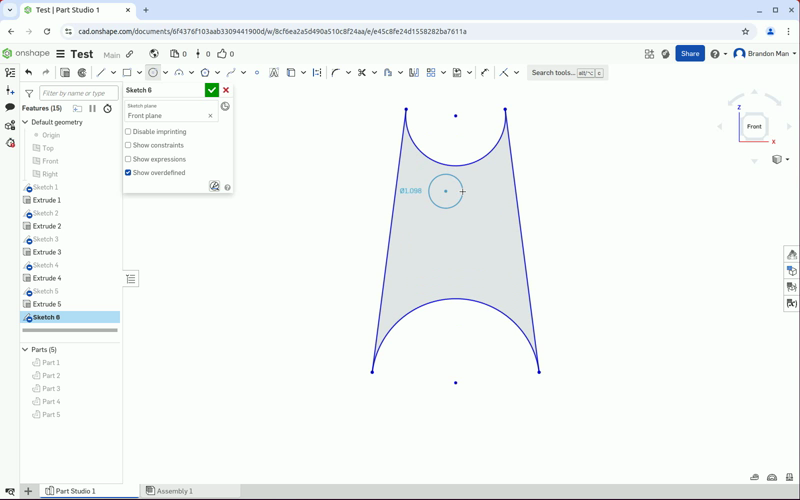
scroll(6)
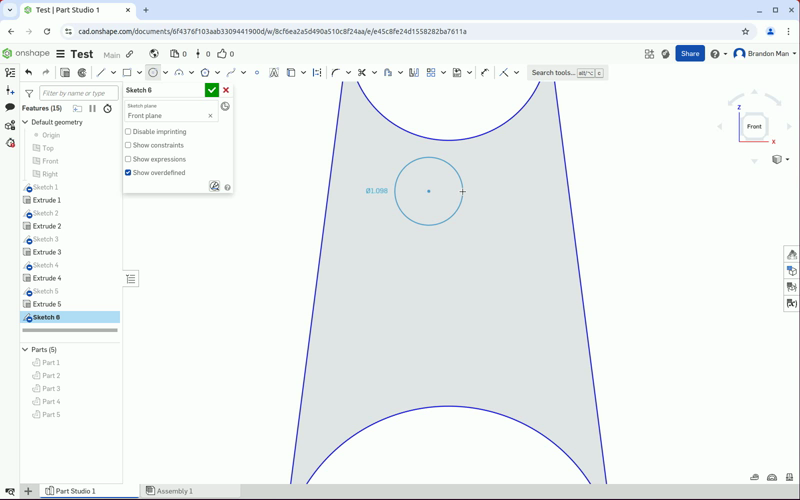
click(462, 191)
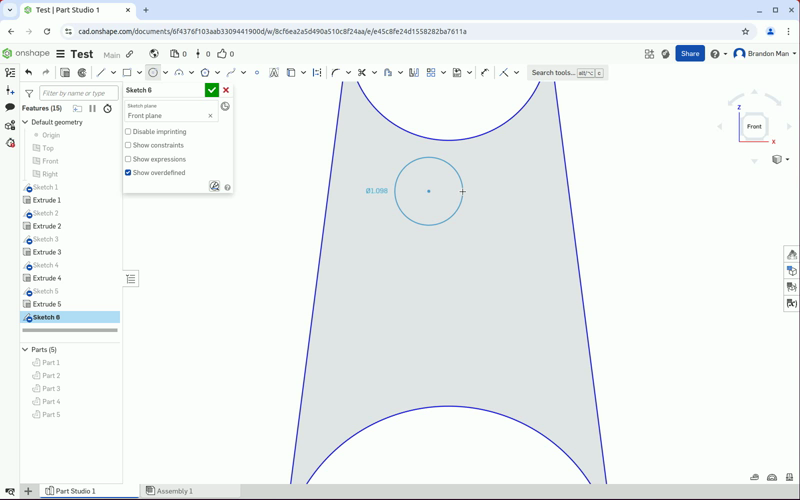
scroll(-6)
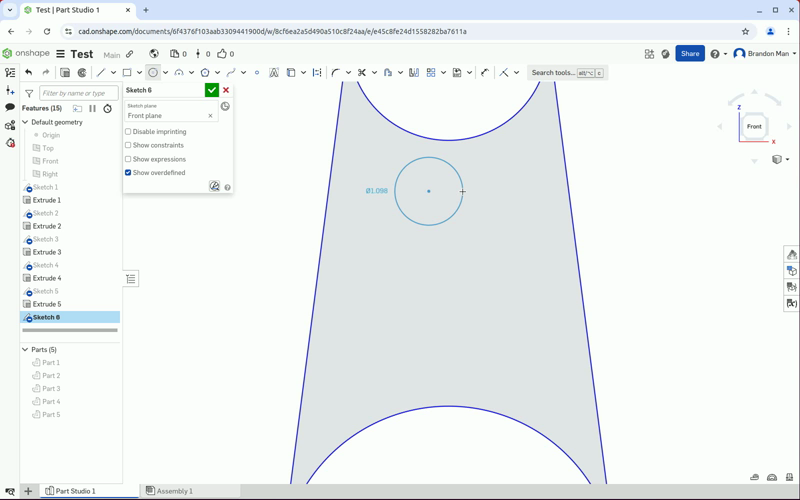
scroll(-6)
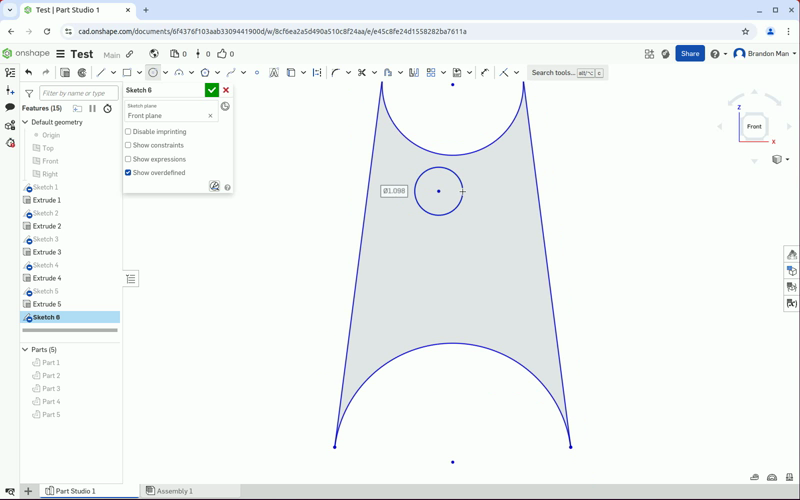
scroll(-6)
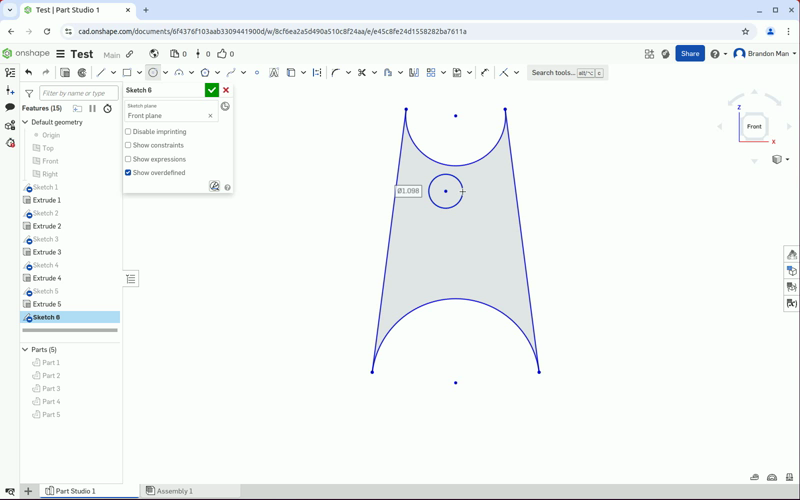
scroll(-6)
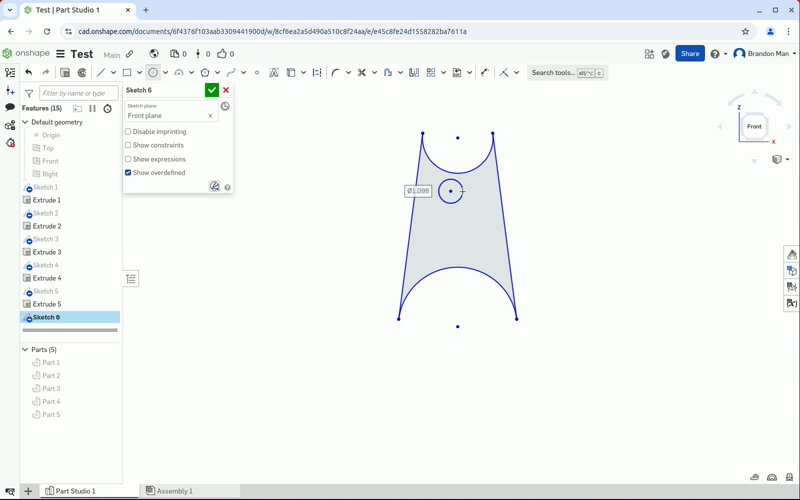
scroll(-6)
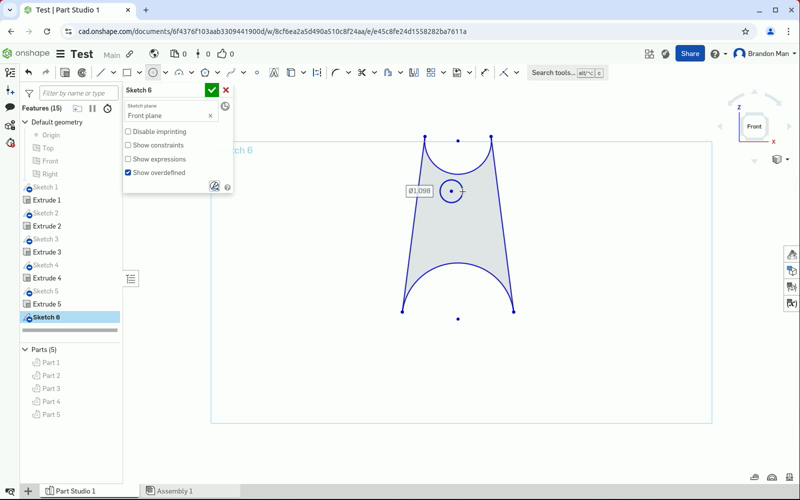
scroll(-6)
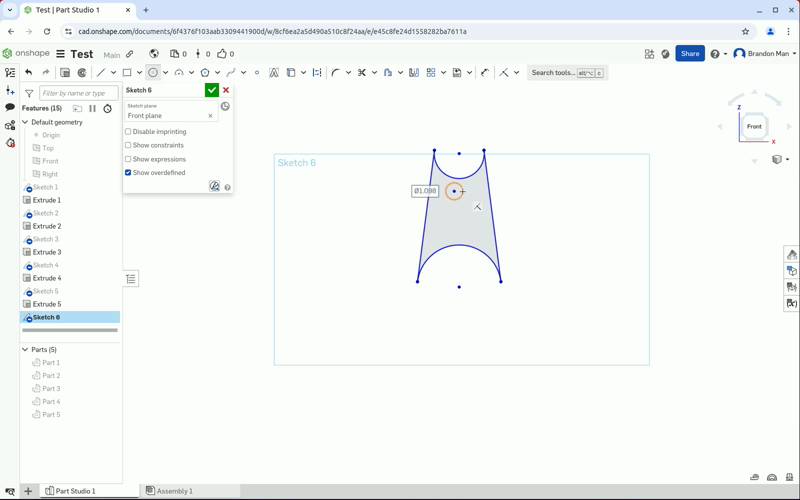
scroll(-6)
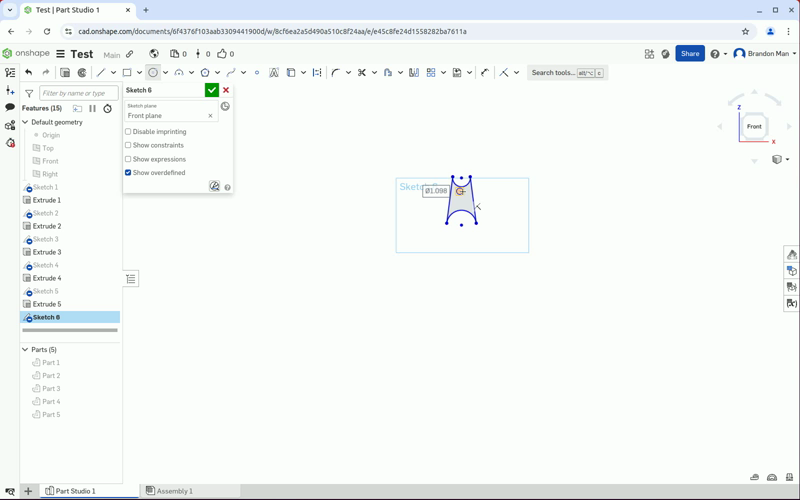
key(esc)
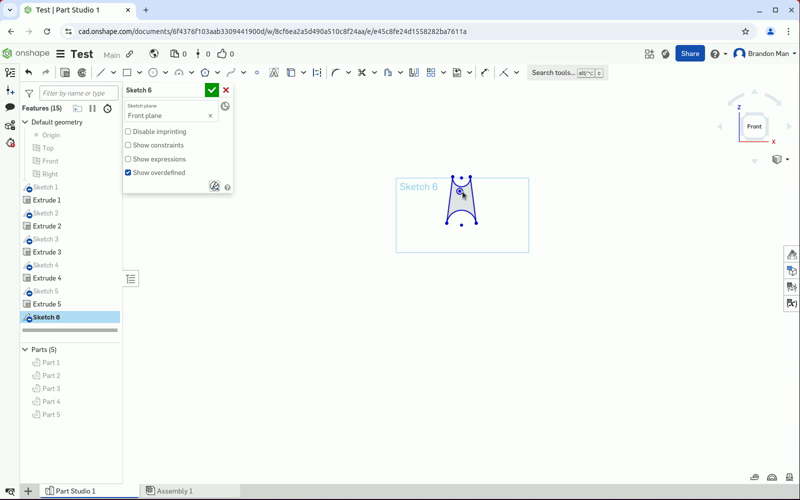
mouse_move(461, 196)
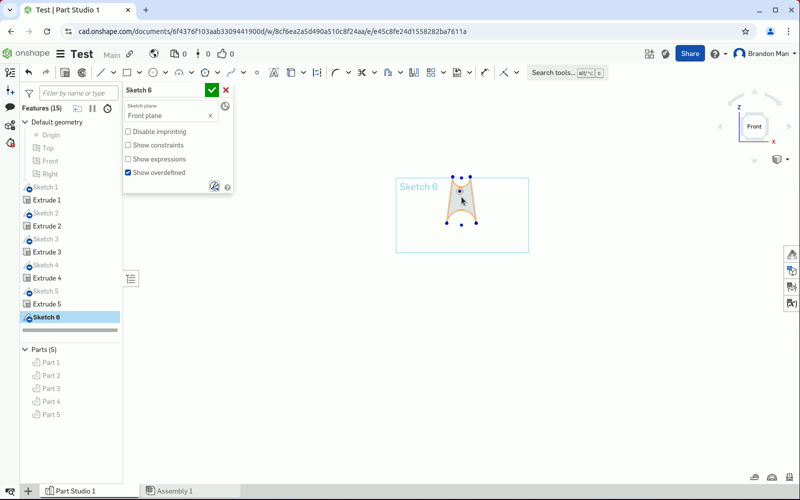
scroll(6)
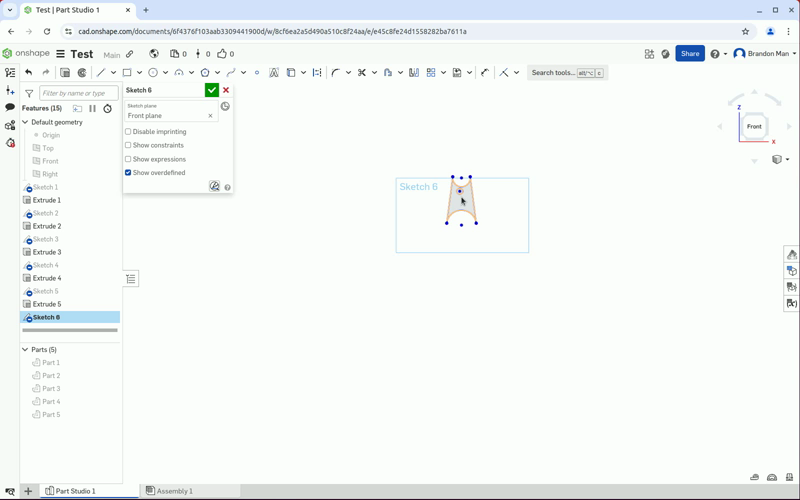
scroll(6)
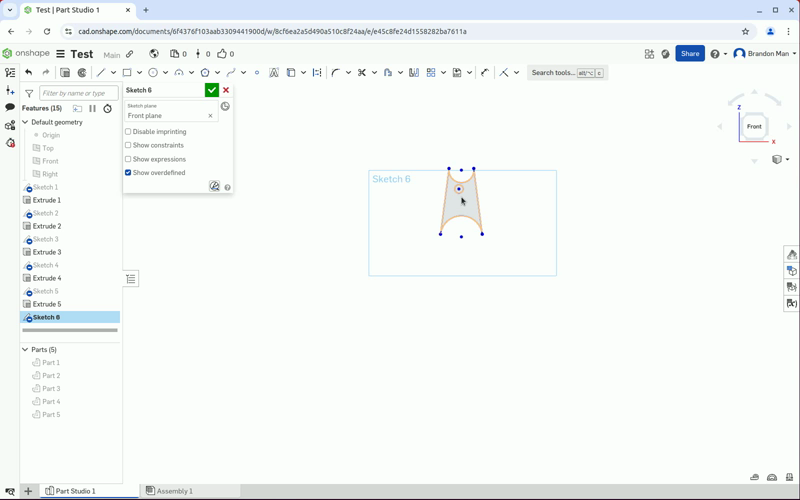
scroll(6)
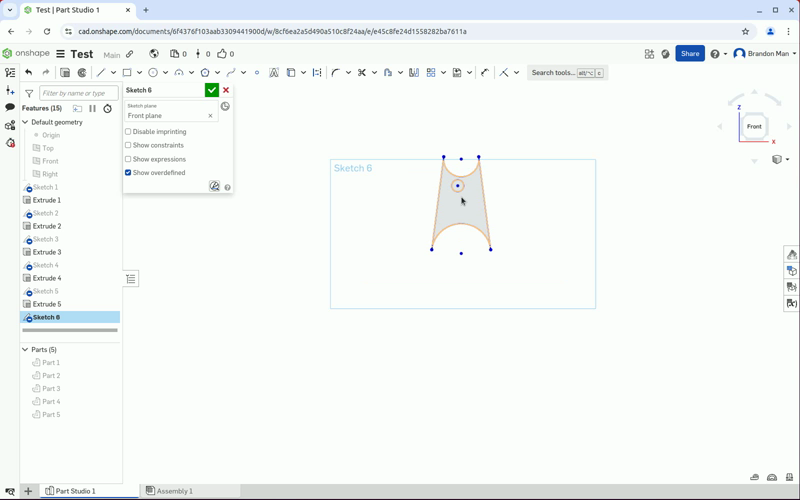
scroll(6)
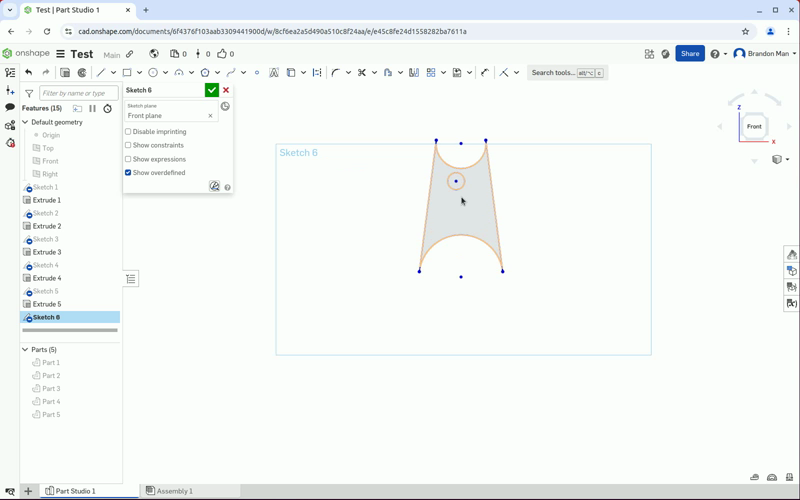
scroll(6)
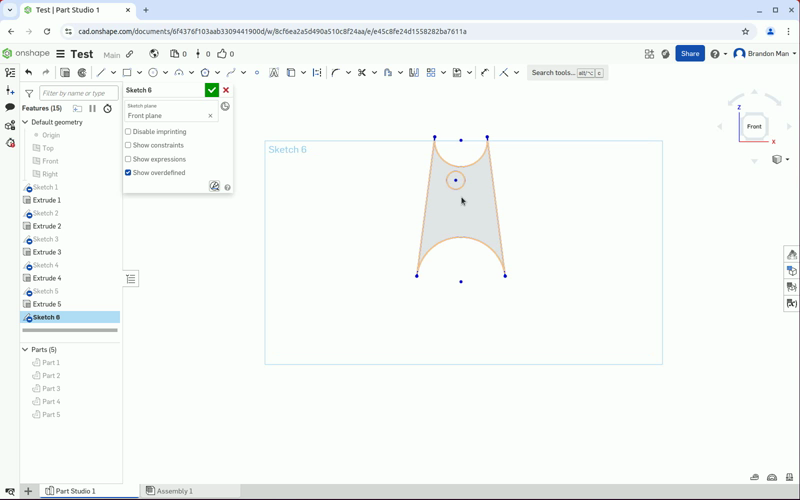
scroll(6)
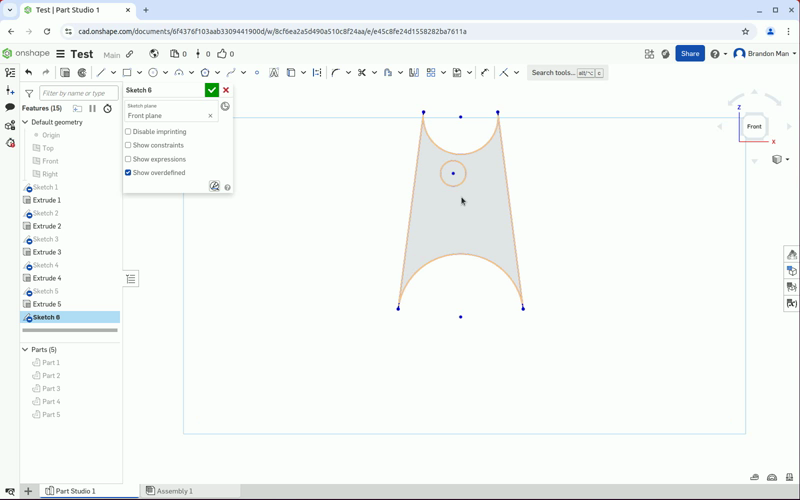
scroll(6)
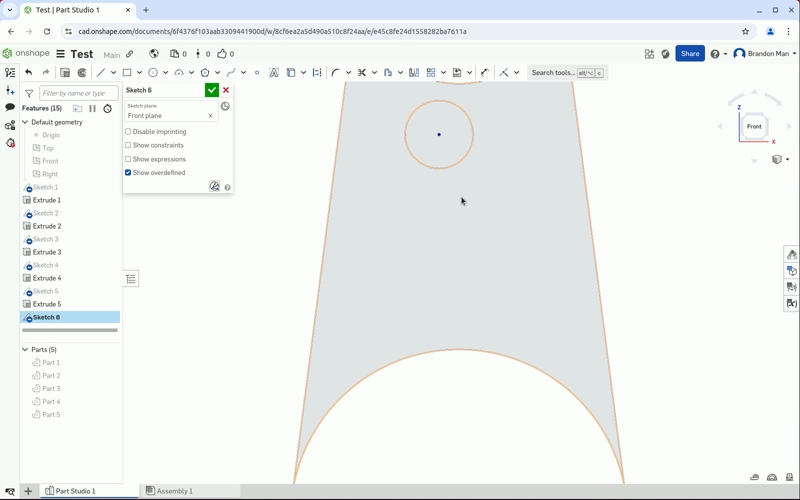
click(461, 196)
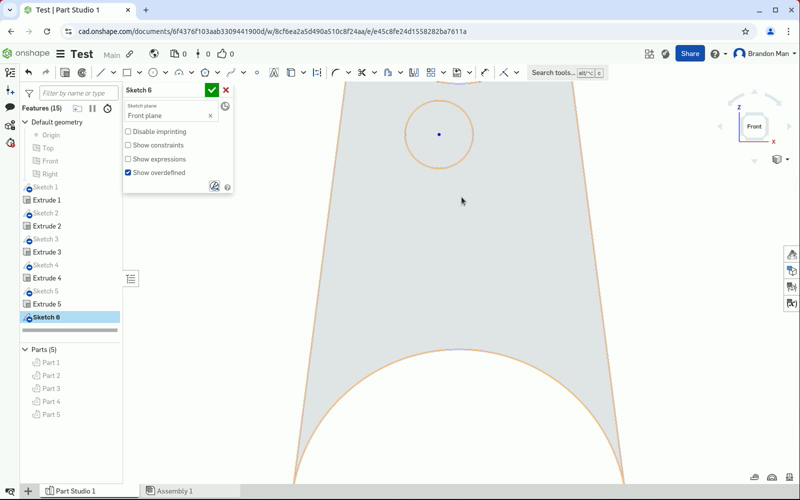
scroll(-6)
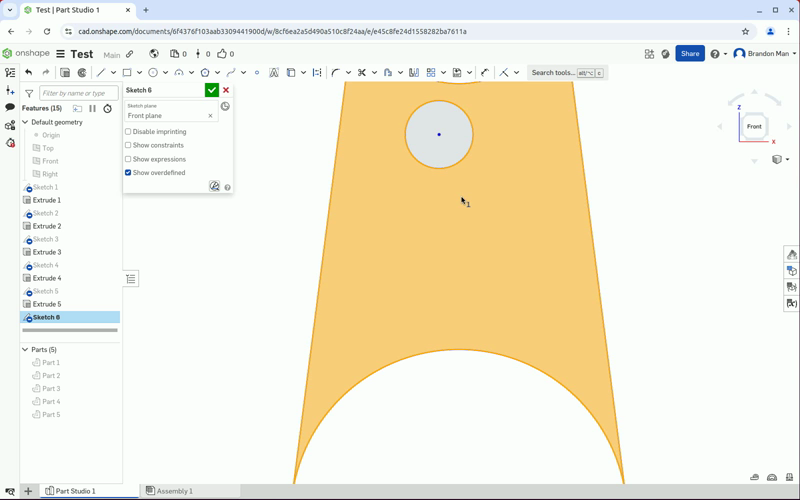
scroll(-6)
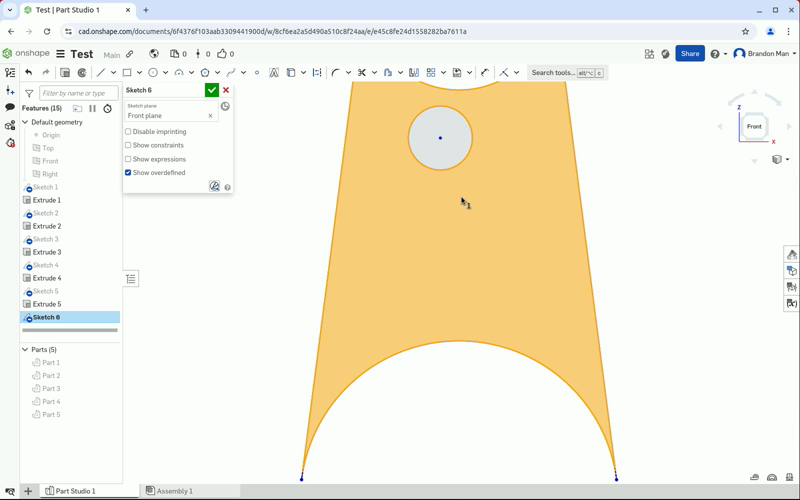
scroll(-6)
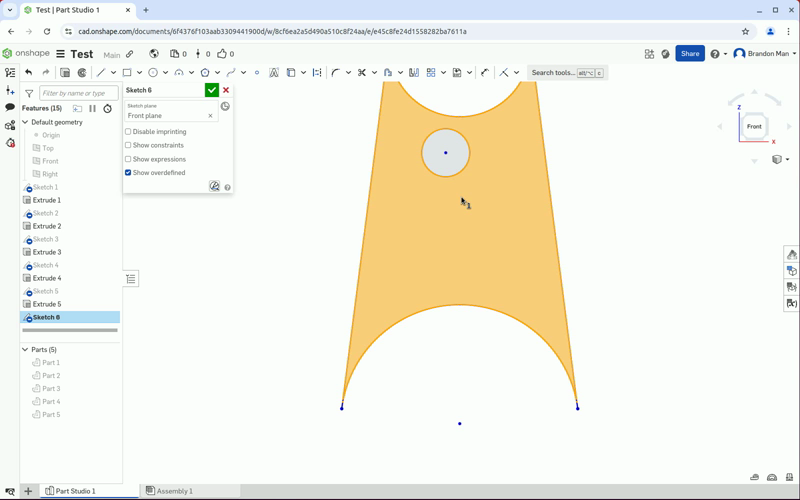
scroll(-6)
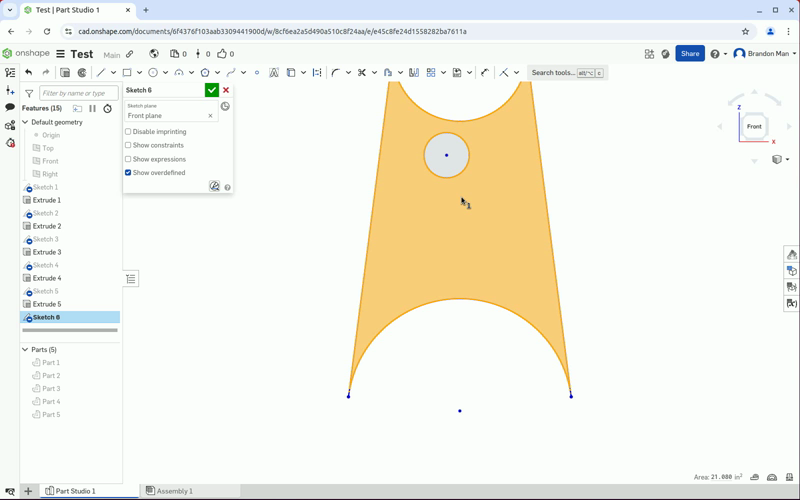
scroll(-6)
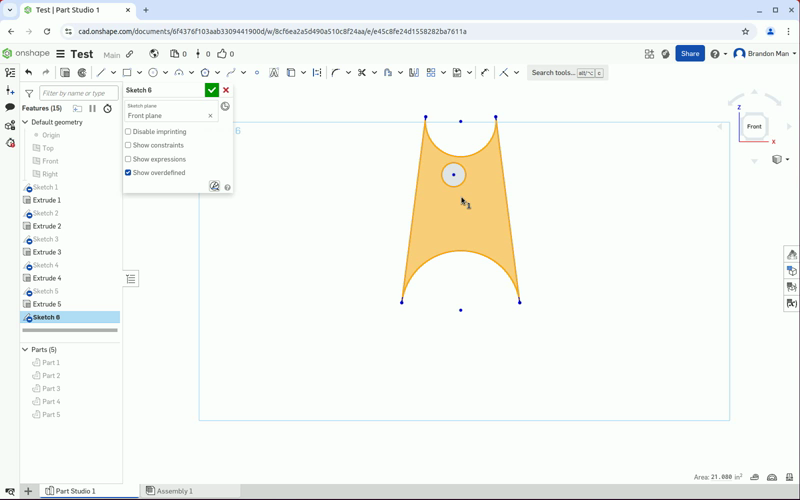
scroll(-6)
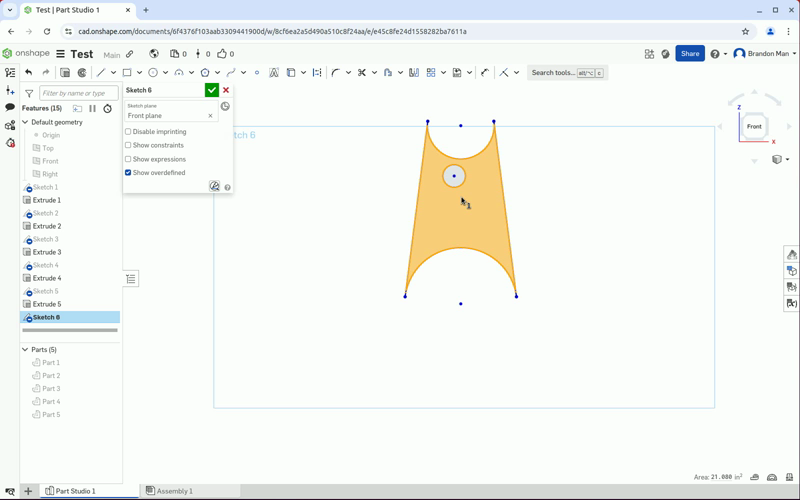
scroll(-6)
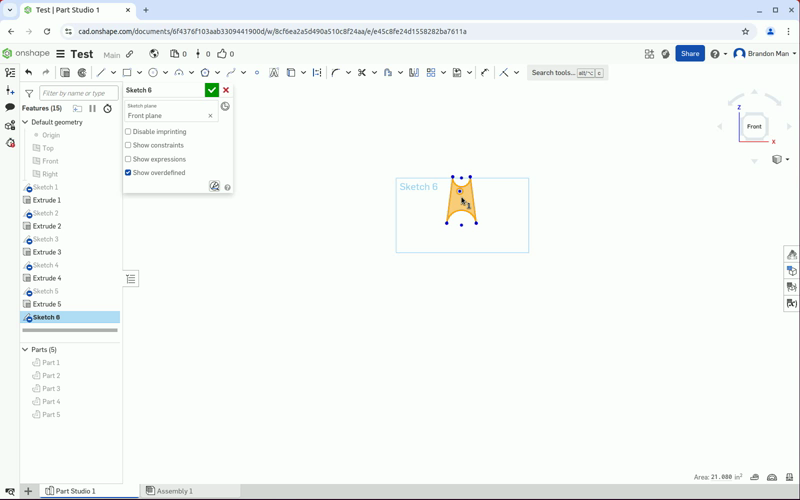
mouse_move(73, 352)
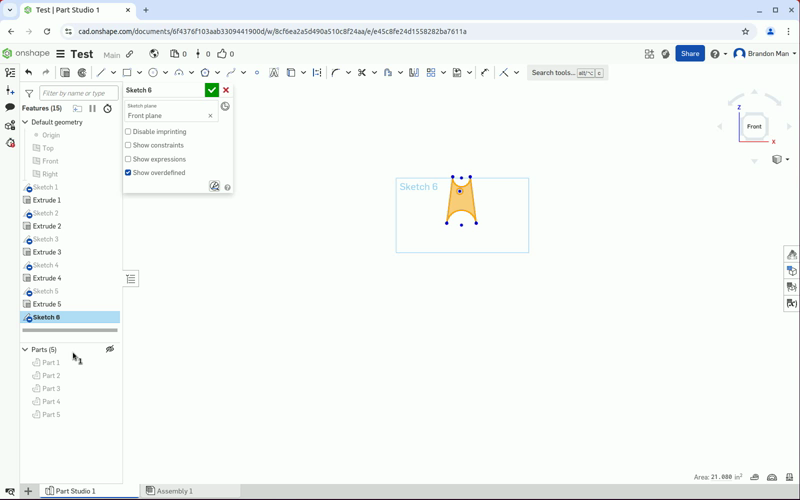
key(shift+y)
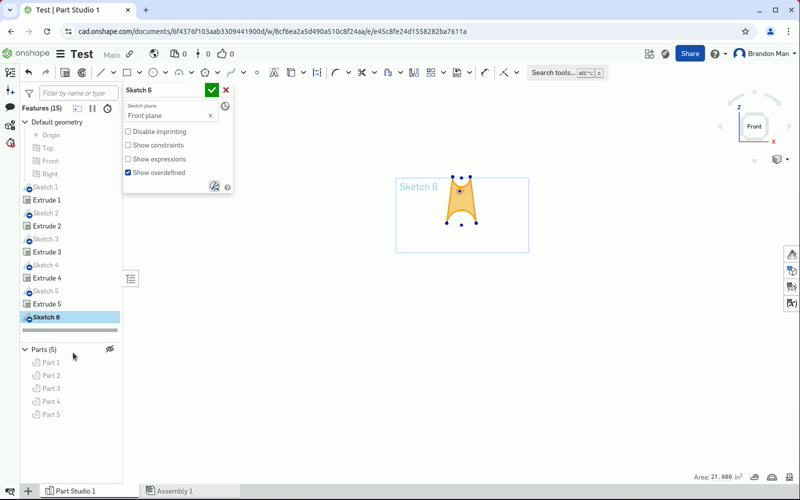
key(shift+e)
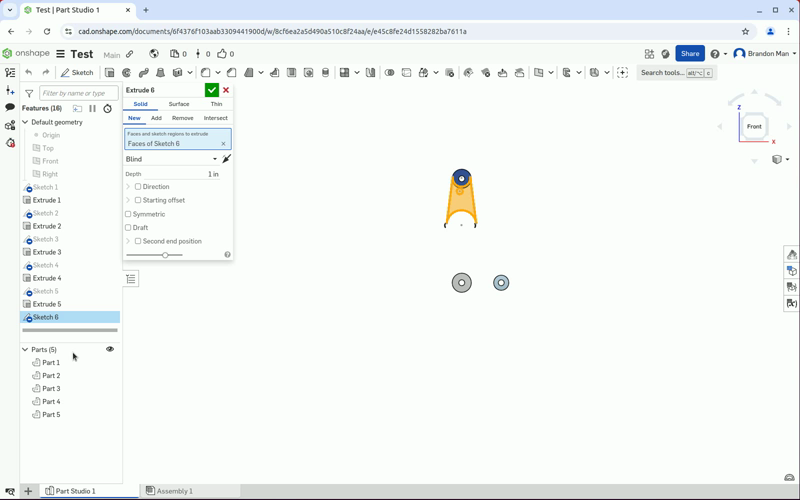
mouse_move(143, 106)
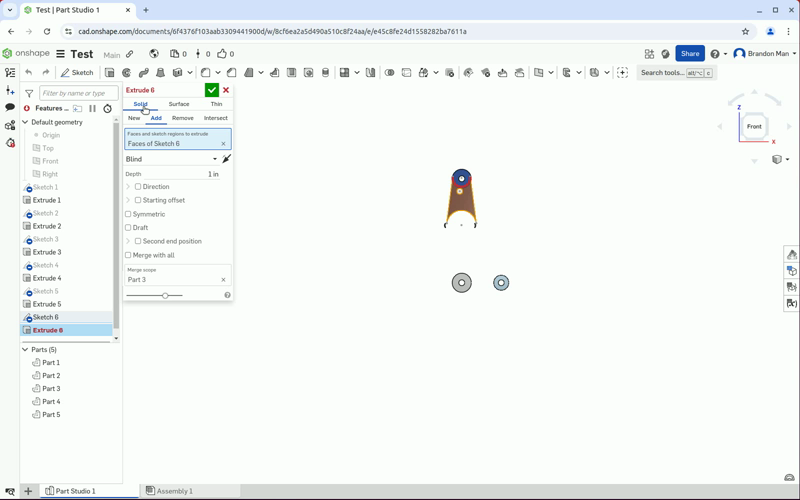
click(143, 106)
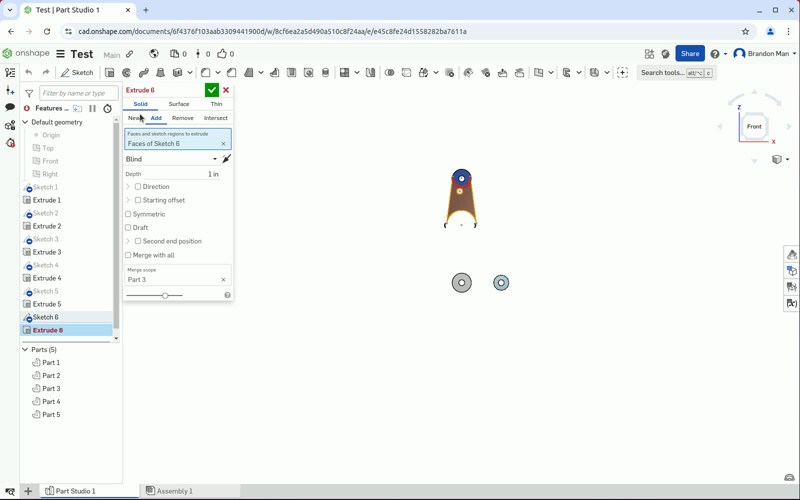
mouse_move(137, 120)
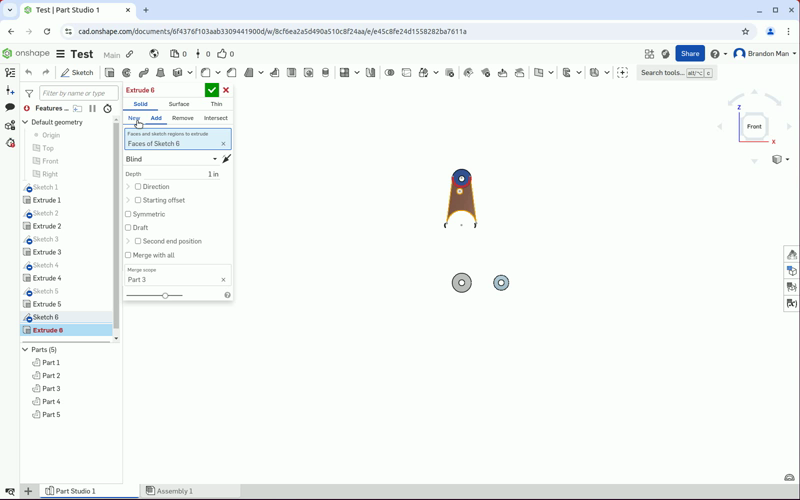
click(137, 120)
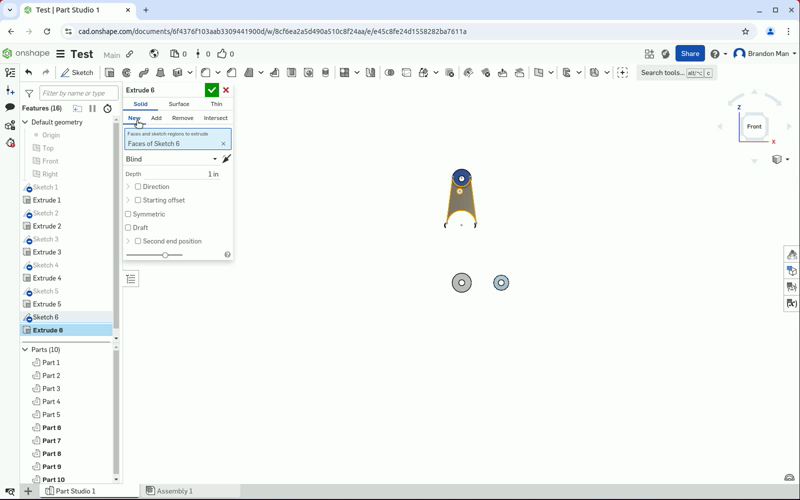
key(tab, 4)
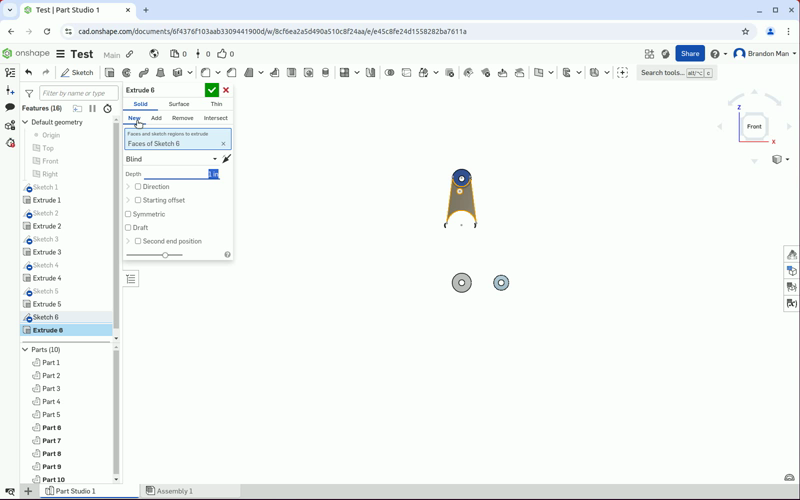
text(0.481)
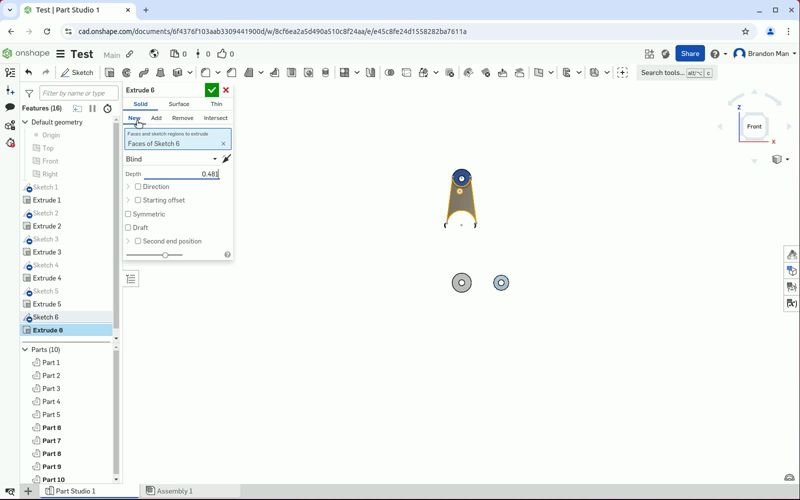
key(enter)
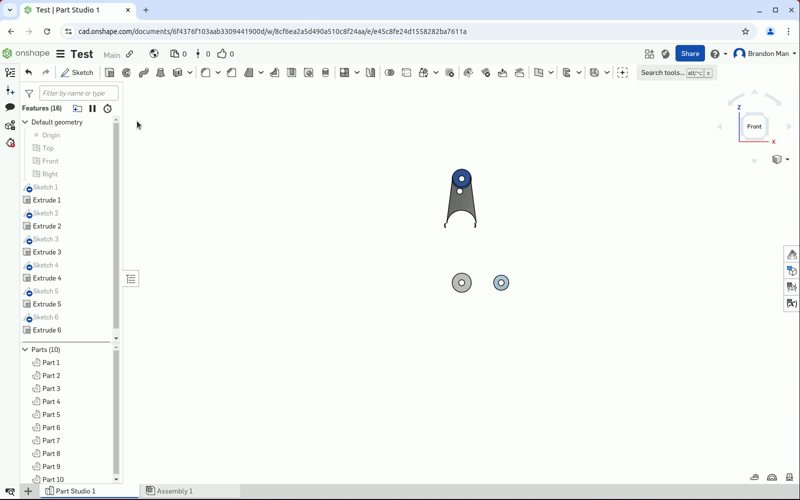
key(shift+h)
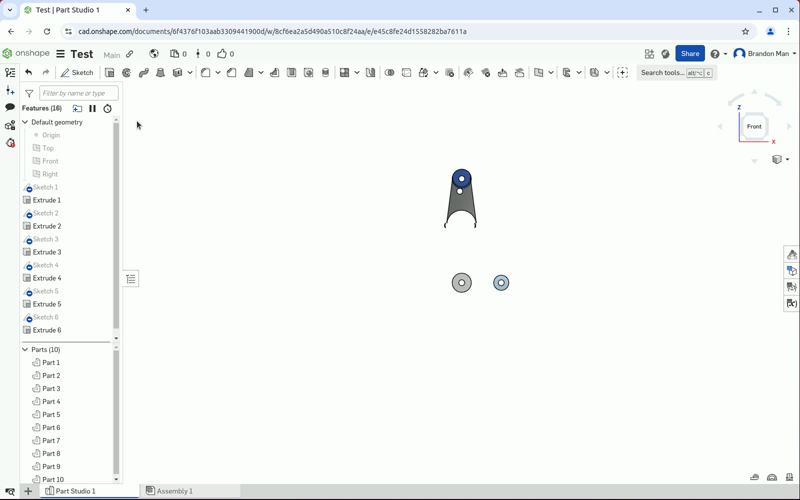
key(shift+h)
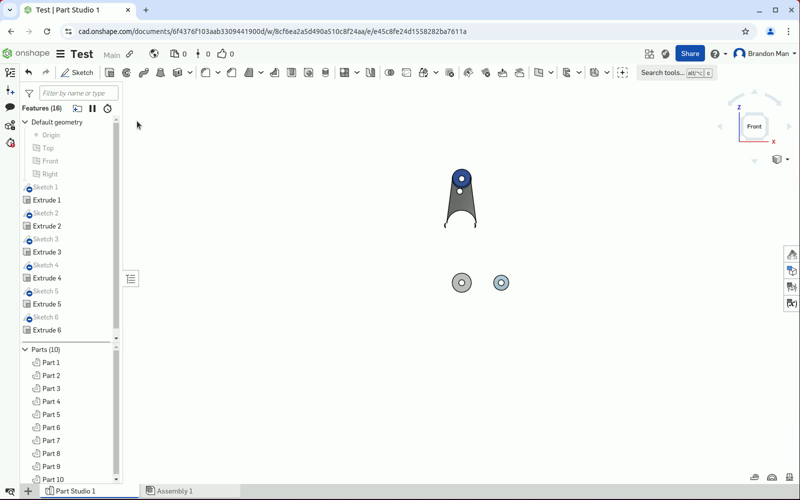
mouse_move(69, 189)
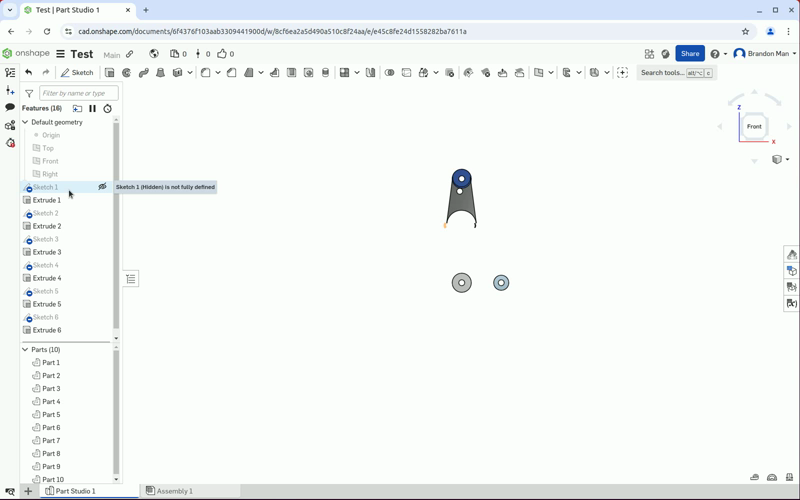
click(69, 189)
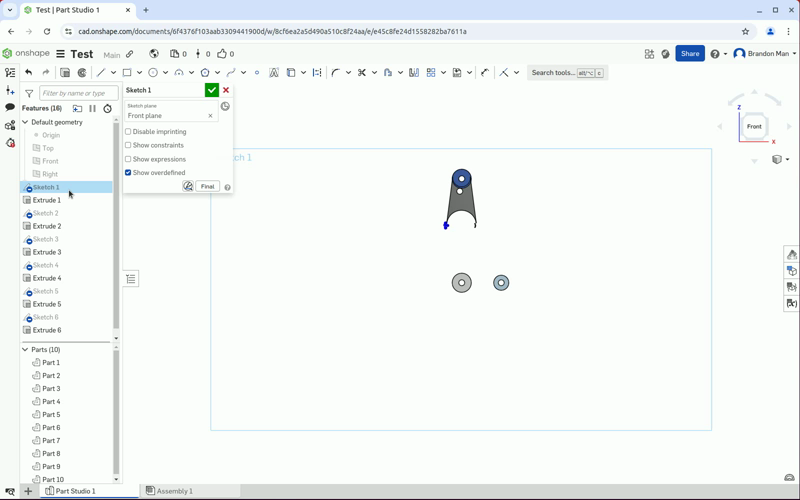
mouse_move(229, 92)
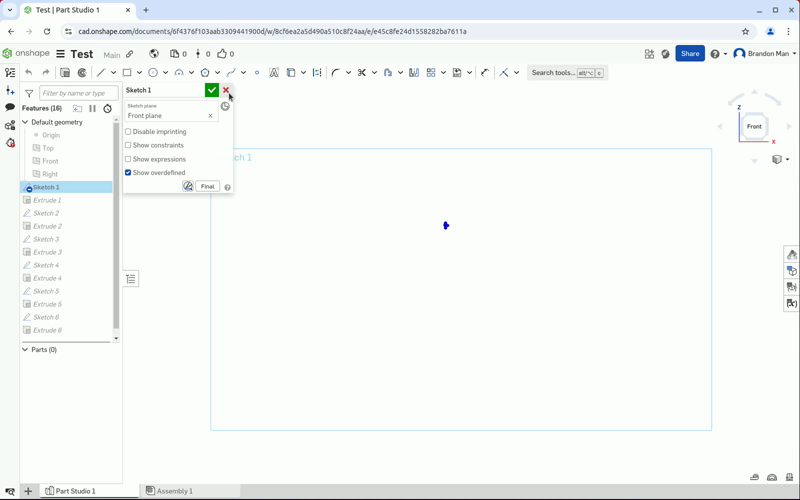
click(229, 92)
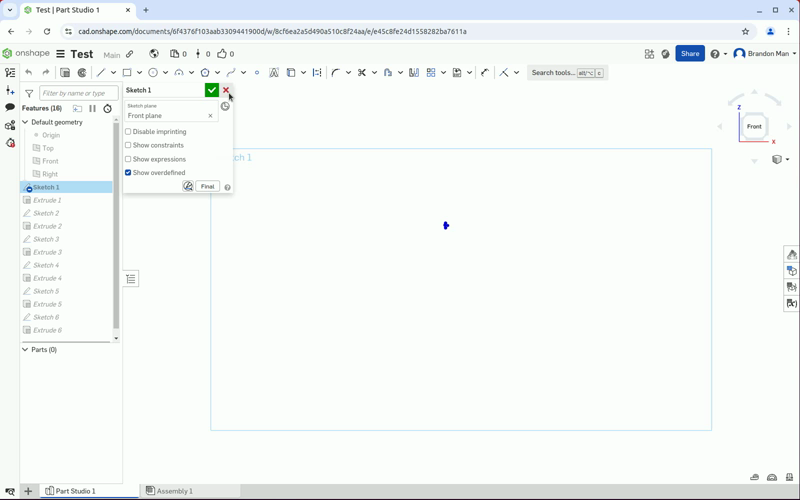
key(shift+s)
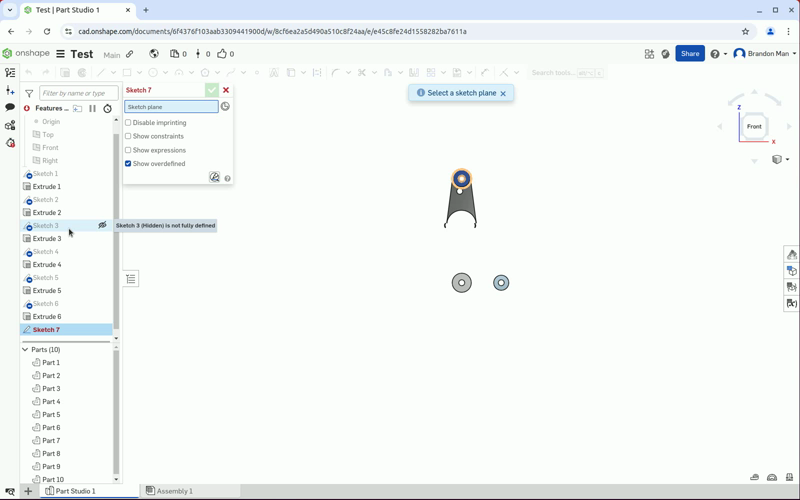
scroll(3)
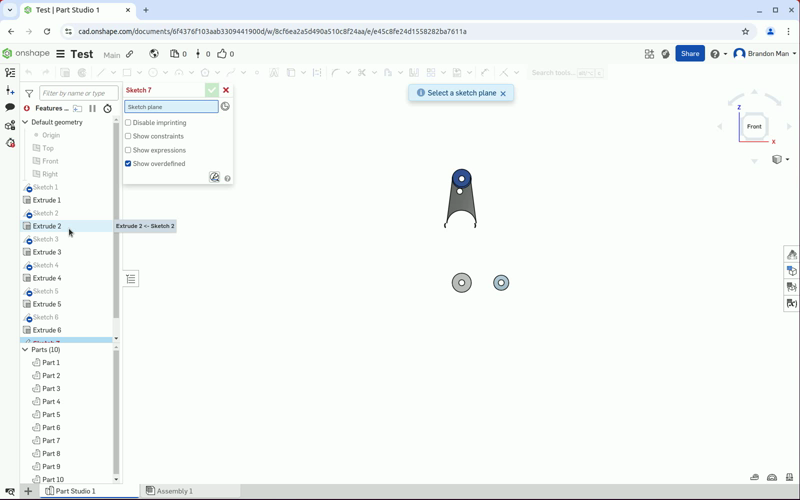
mouse_move(69, 163)
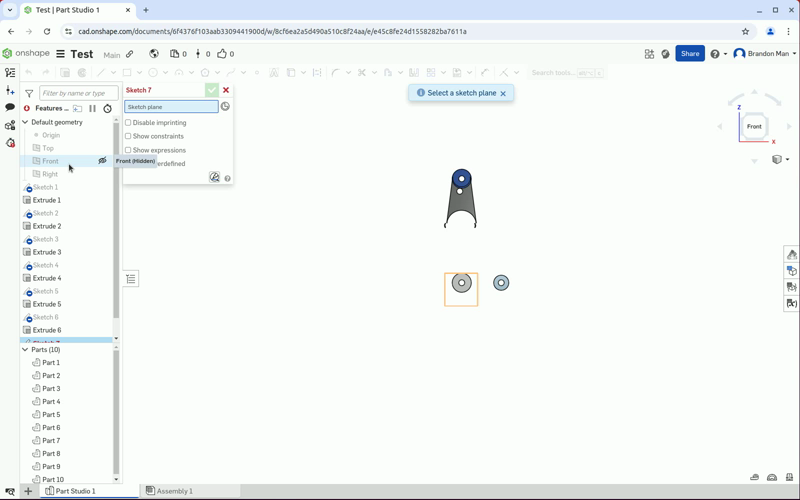
click(69, 163)
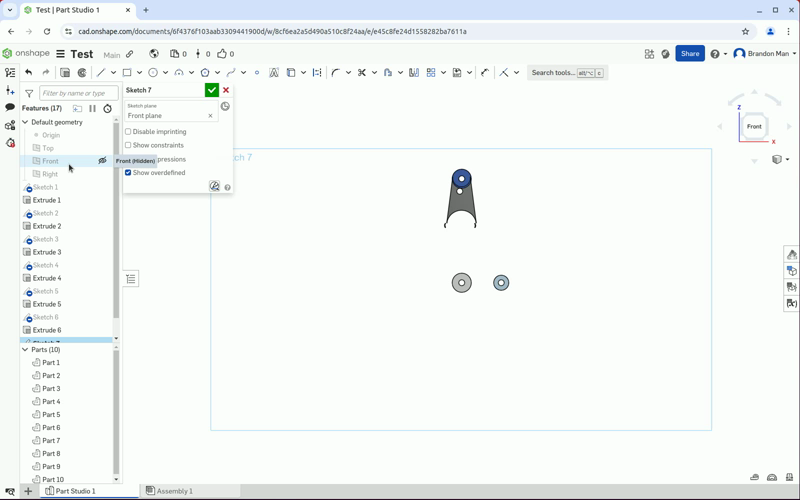
mouse_move(69, 352)
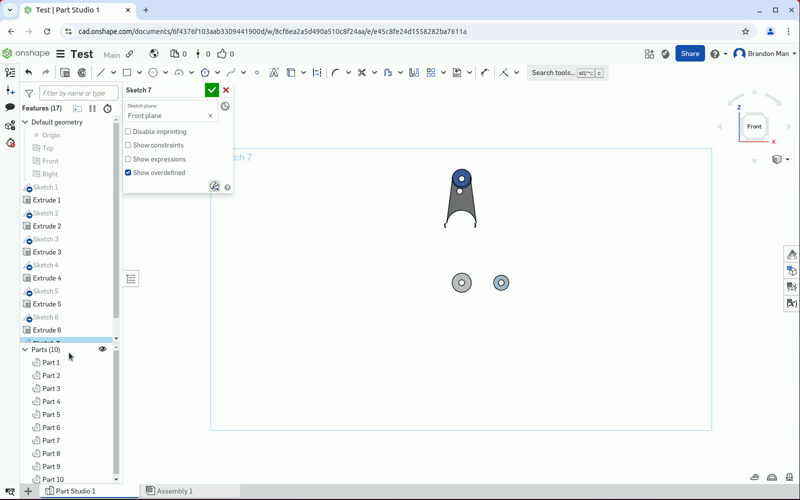
key(y)
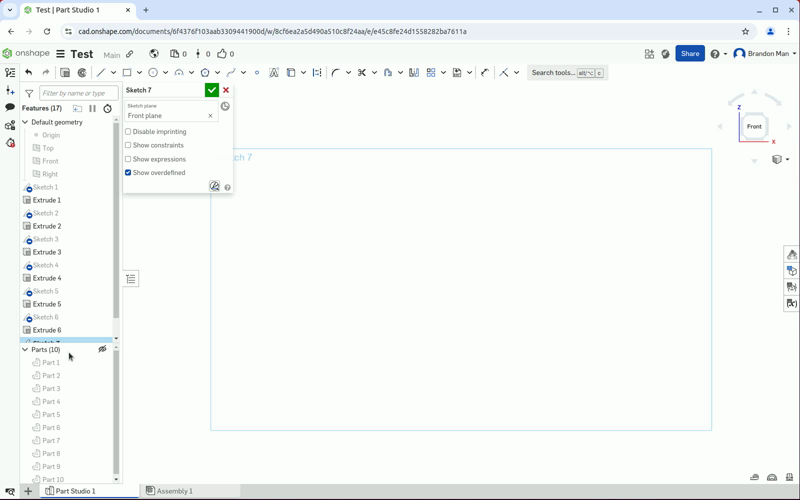
key(l)
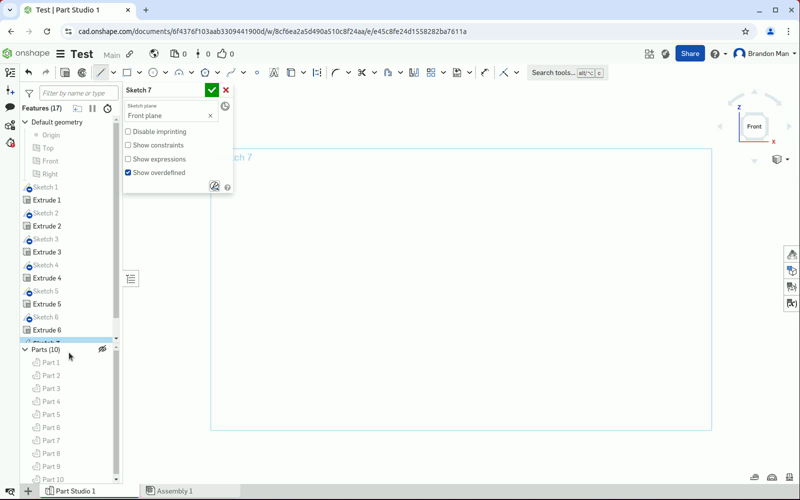
key_down(shift)
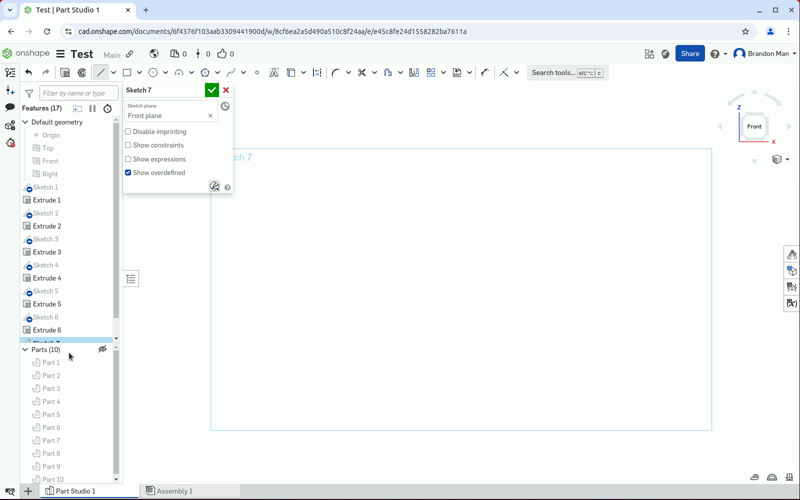
mouse_move(446, 226)
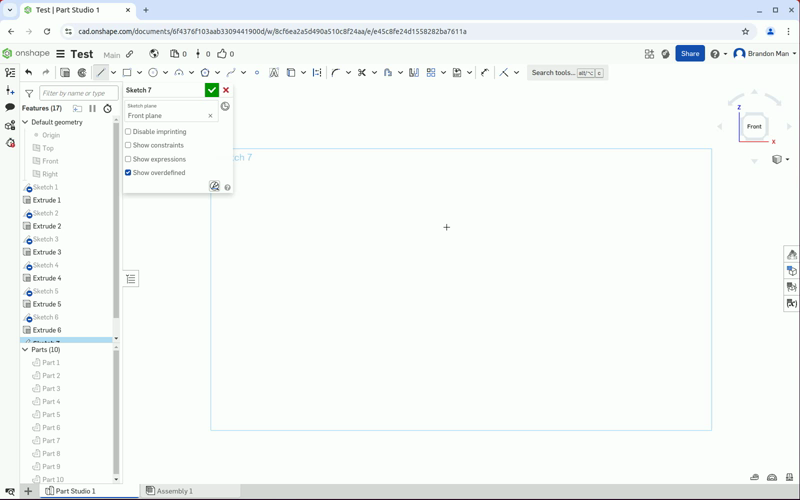
click(446, 226)
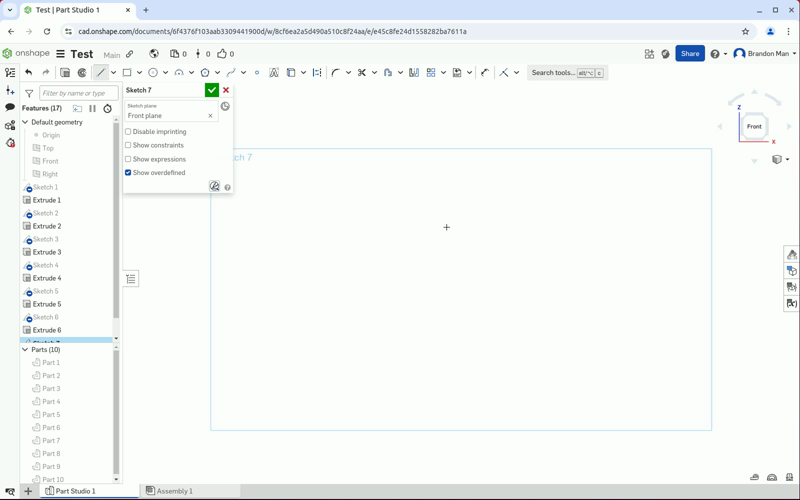
key_up(shift)
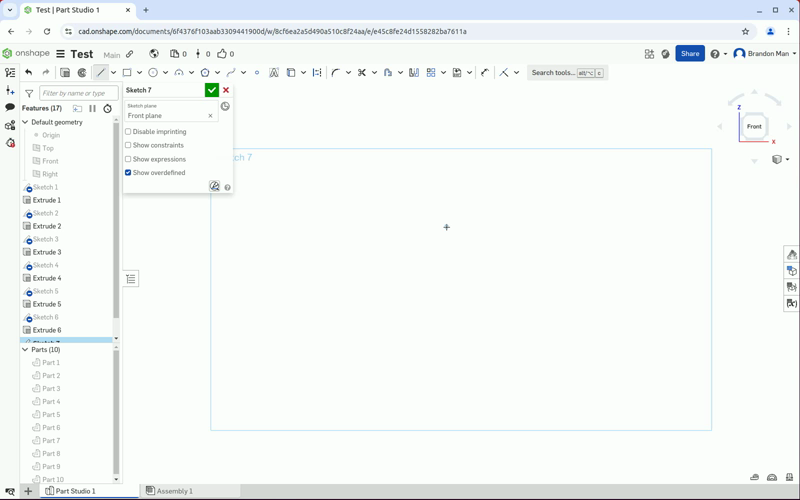
key_down(shift)
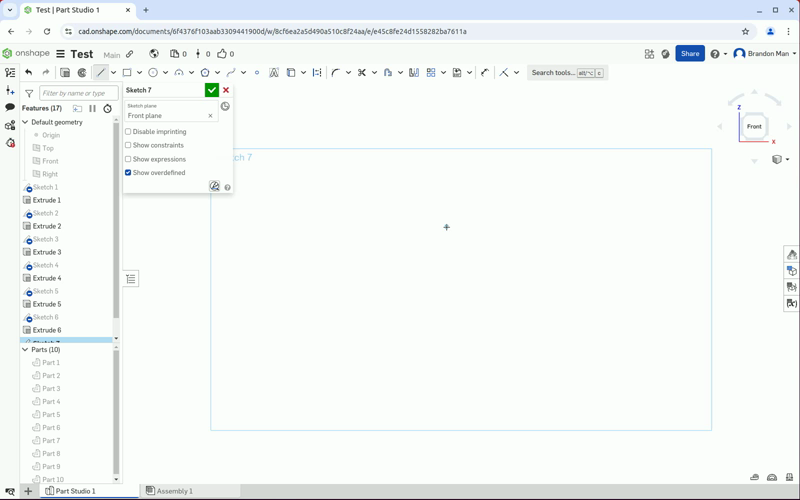
mouse_move(476, 226)
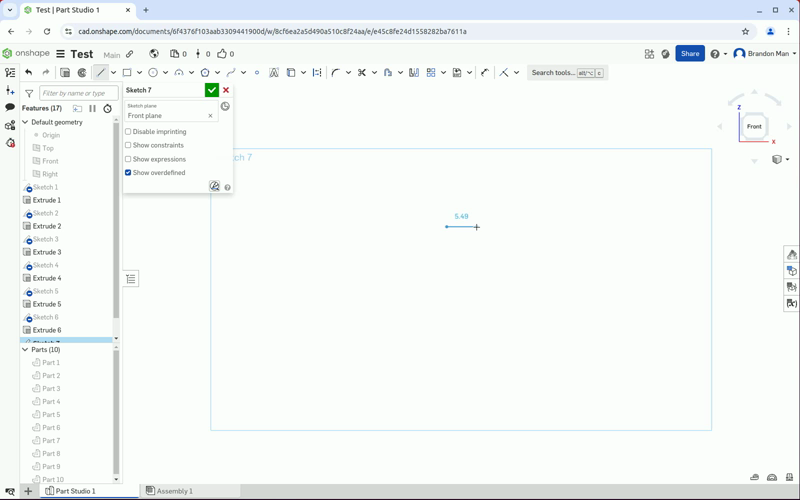
mouse_move(452, 282)
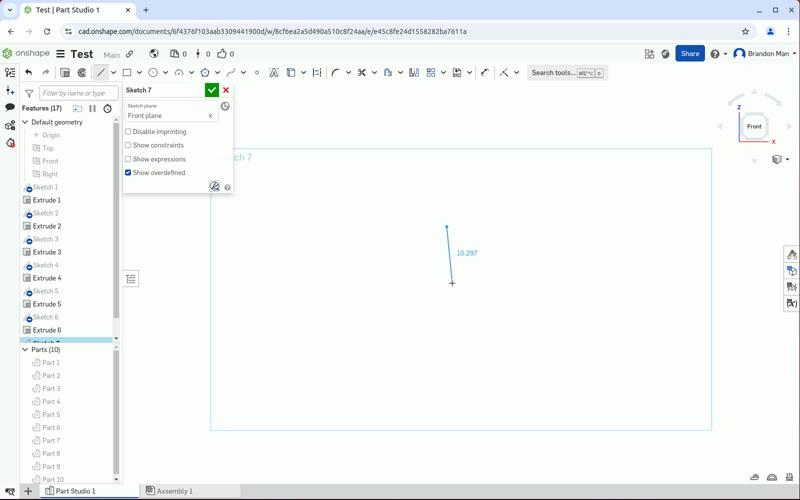
click(452, 282)
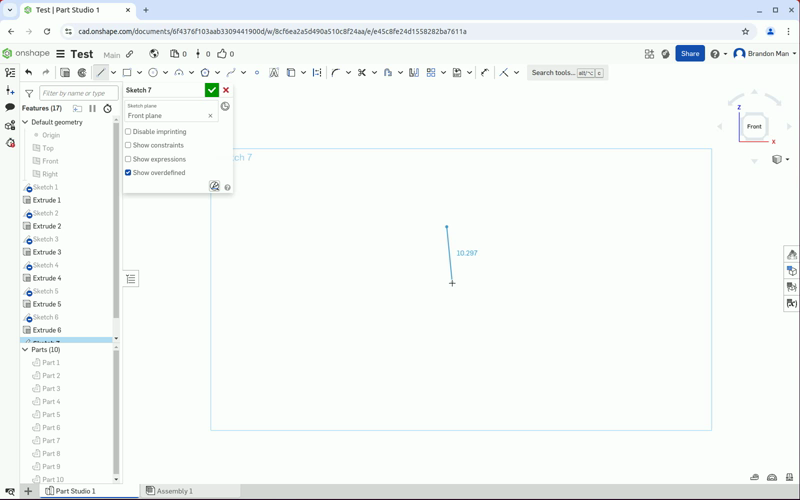
key_up(shift)
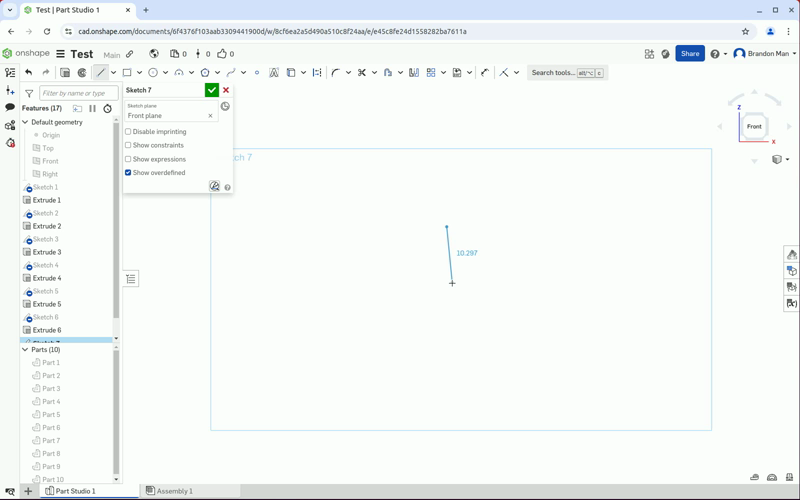
key(esc)
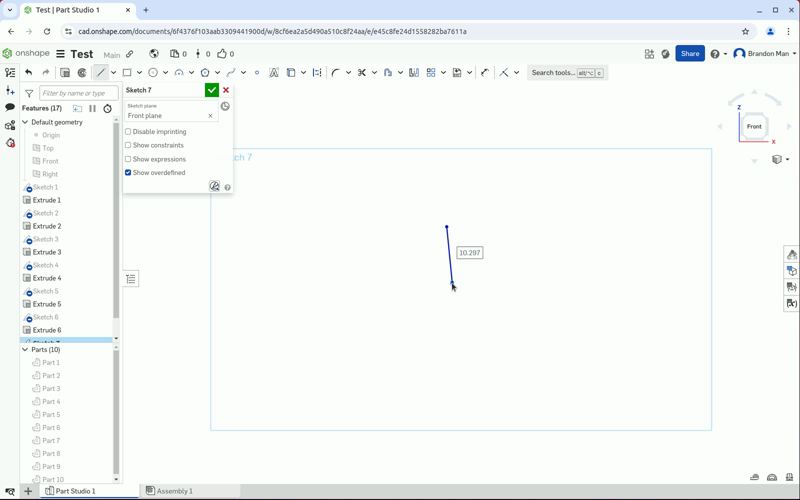
key(a)
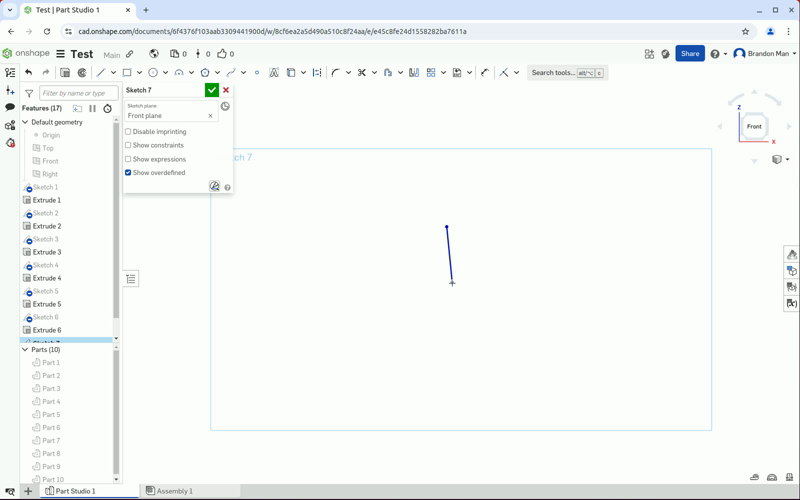
mouse_move(452, 282)
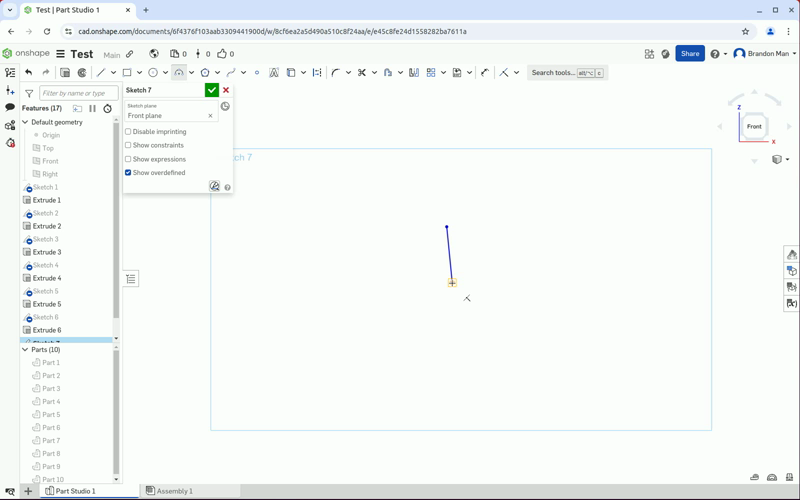
click(452, 282)
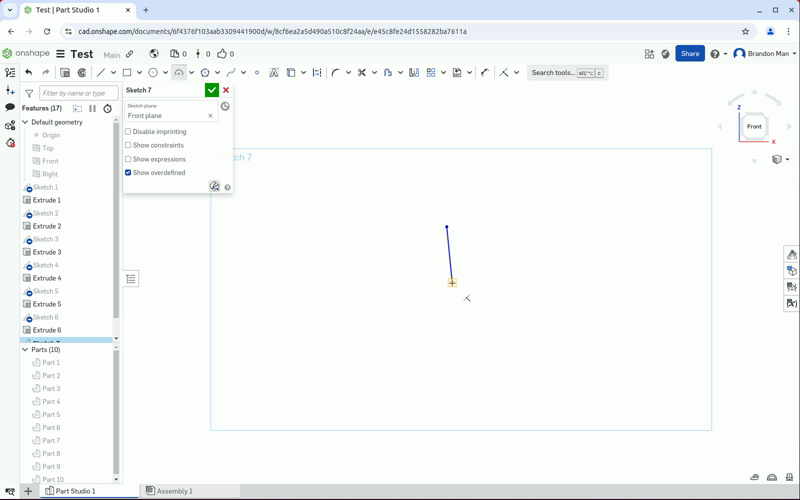
key_down(shift)
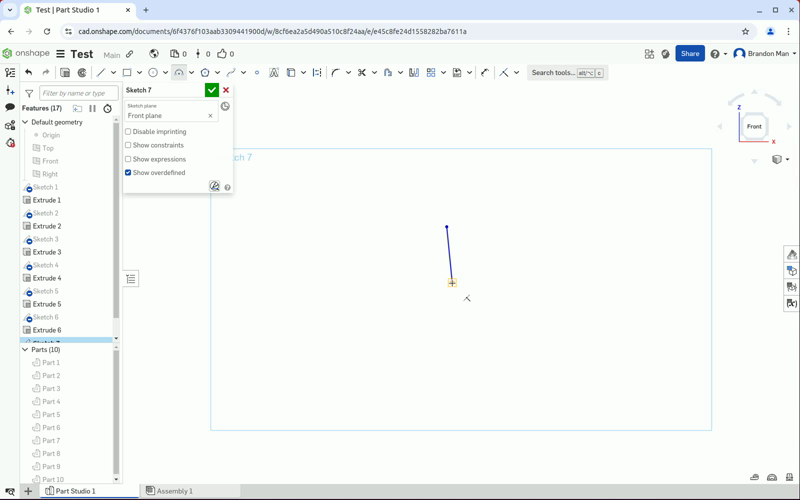
mouse_move(461, 291)
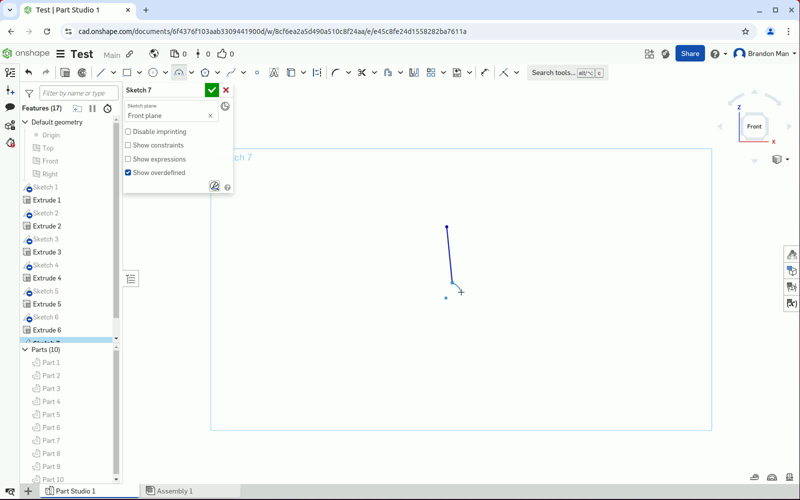
click(461, 291)
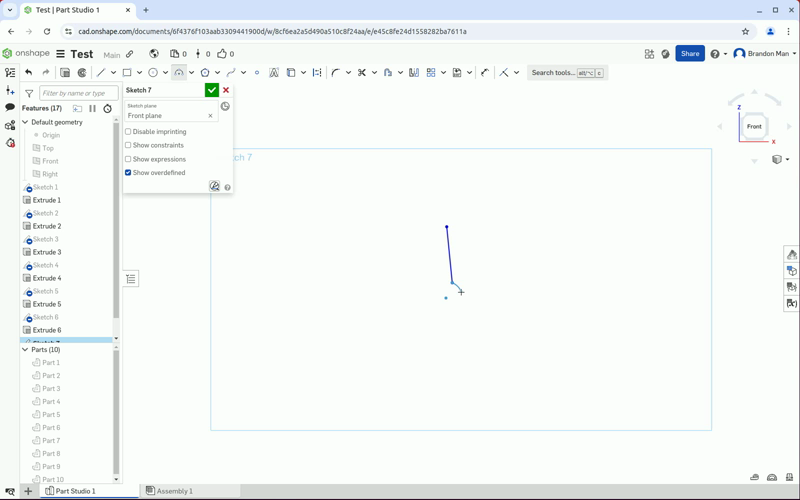
mouse_move(467, 276)
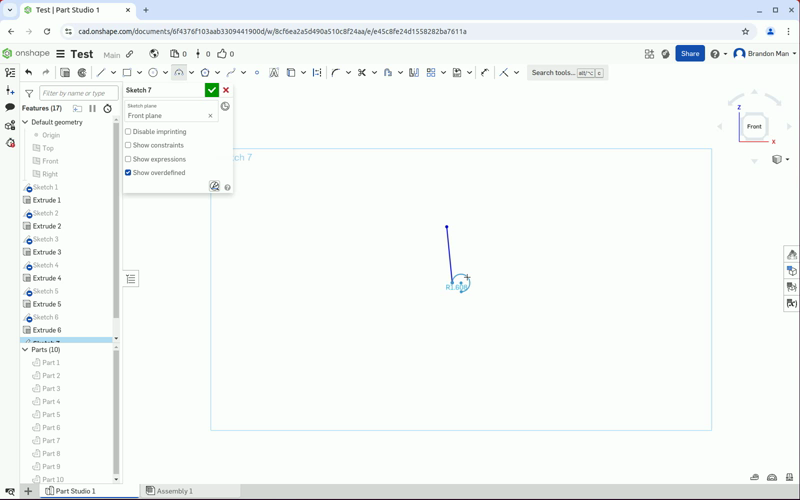
click(467, 276)
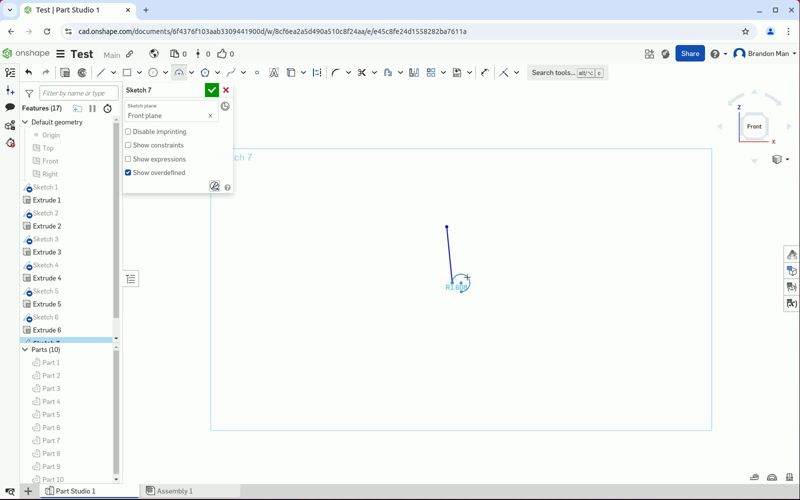
key_up(shift)
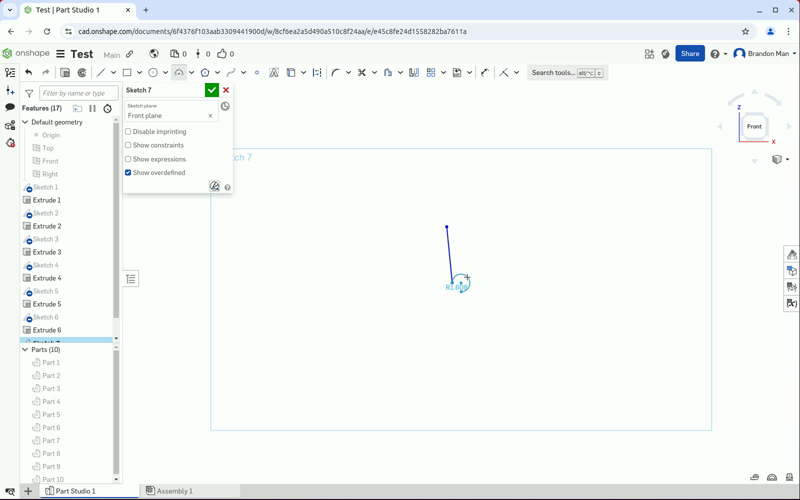
key(esc)
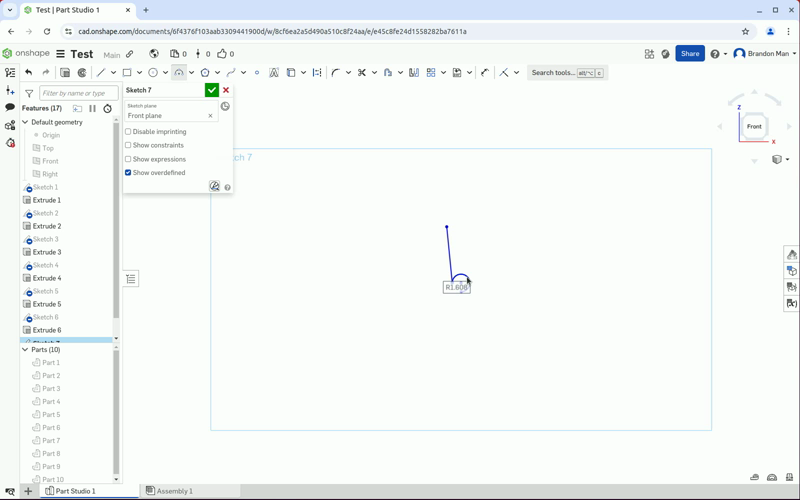
key(l)
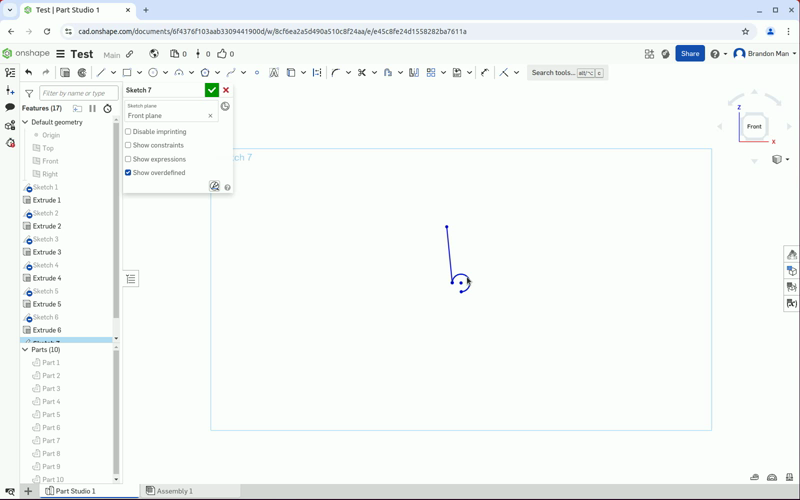
mouse_move(461, 291)
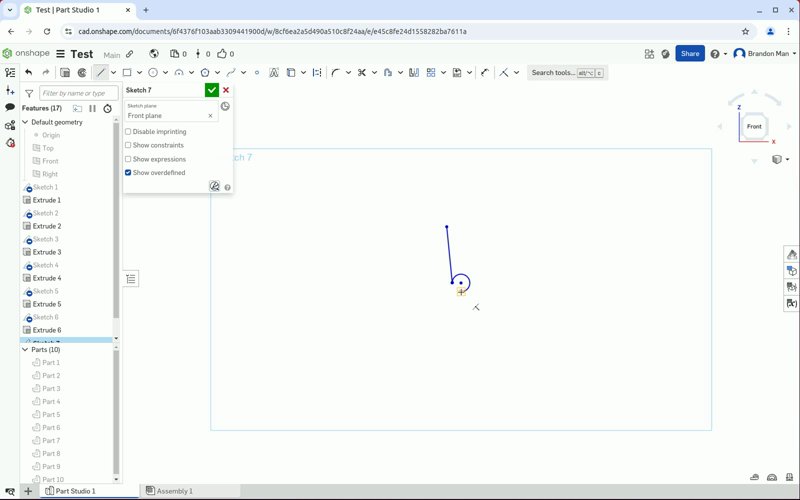
click(461, 291)
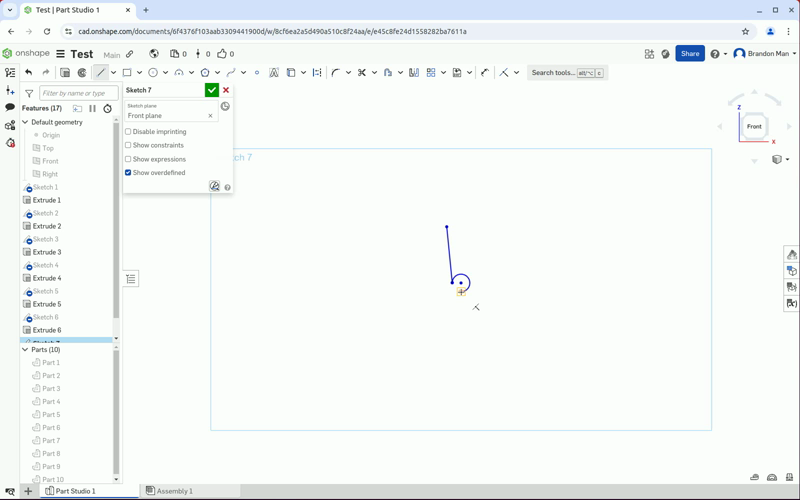
key_down(shift)
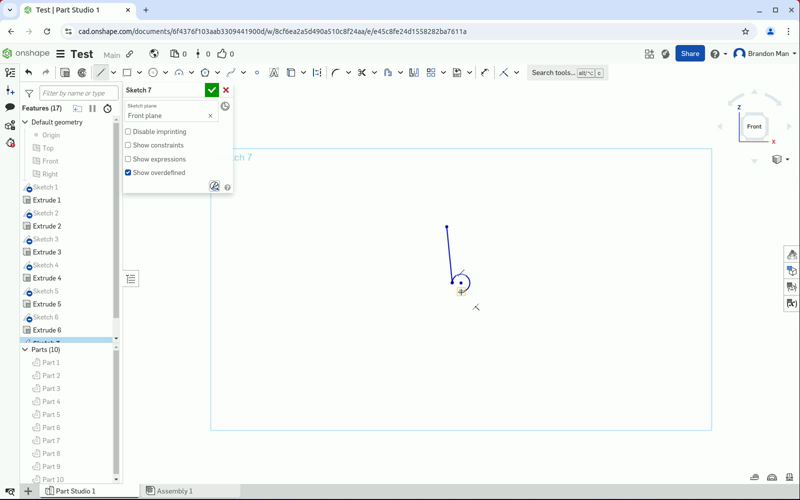
mouse_move(491, 291)
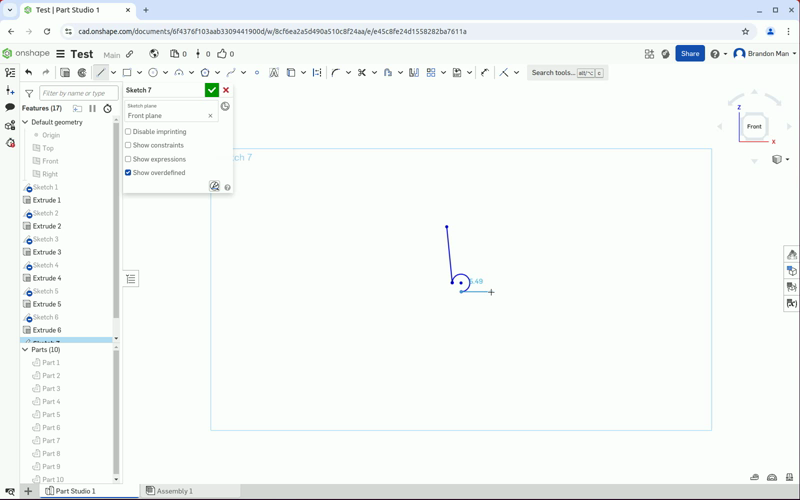
mouse_move(501, 290)
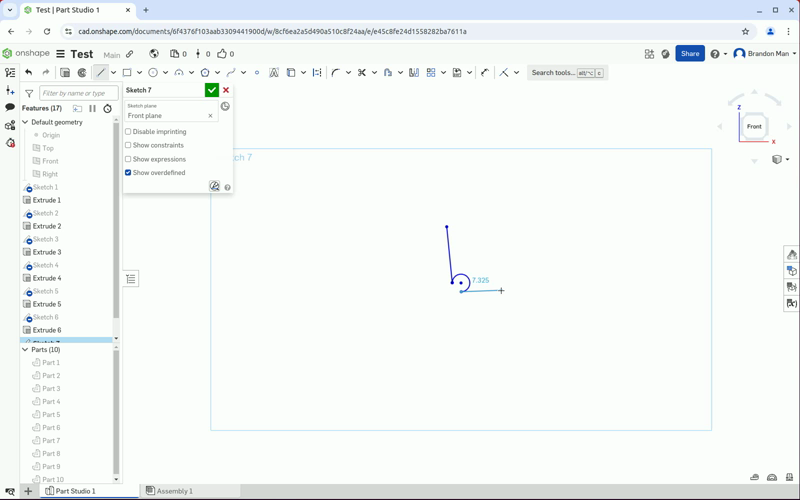
click(501, 290)
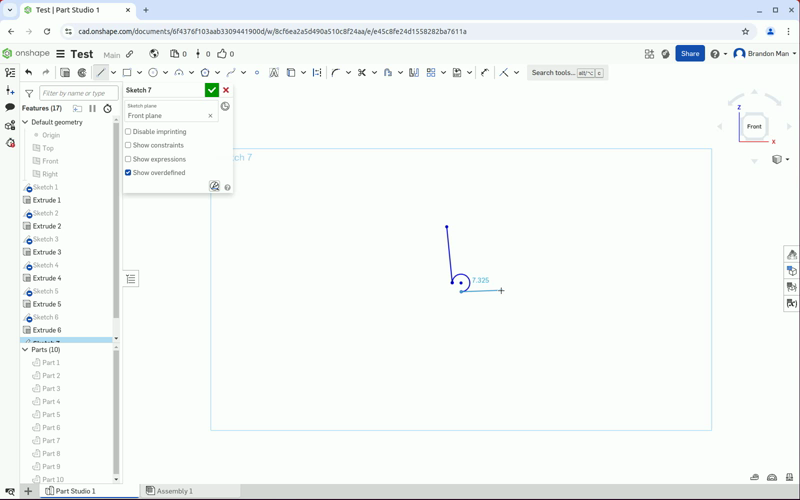
key_up(shift)
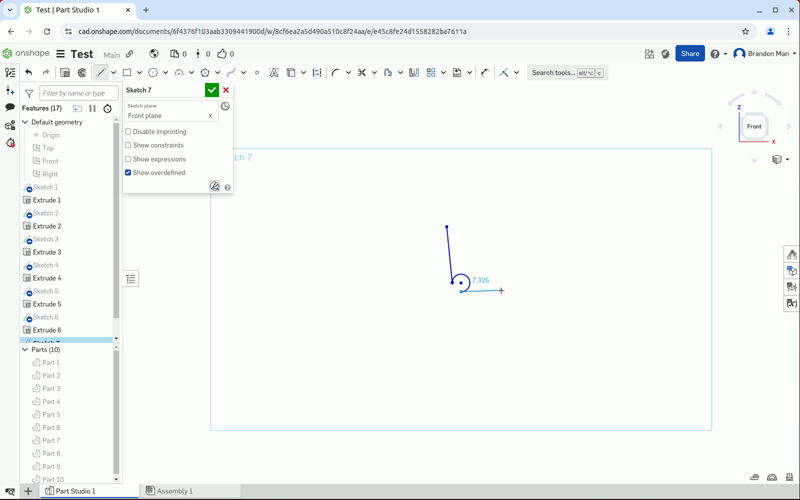
key(esc)
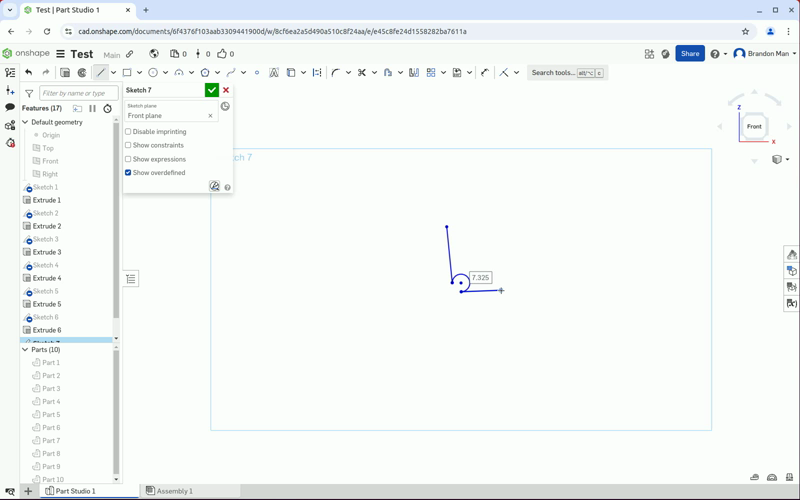
key(a)
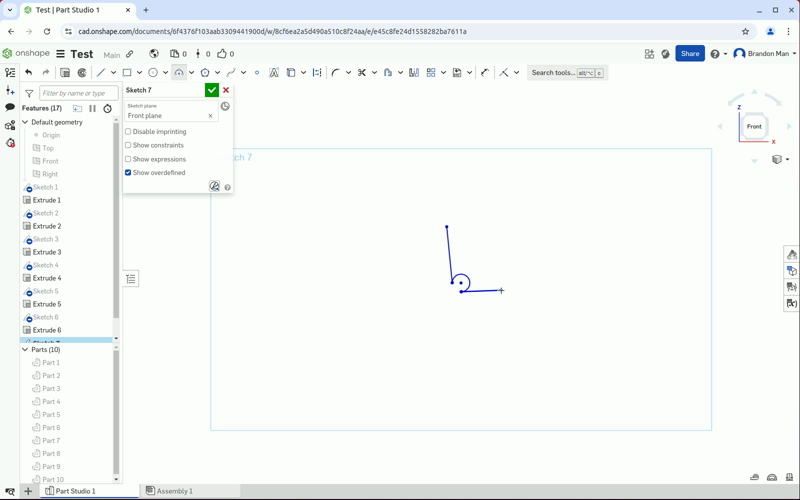
mouse_move(501, 290)
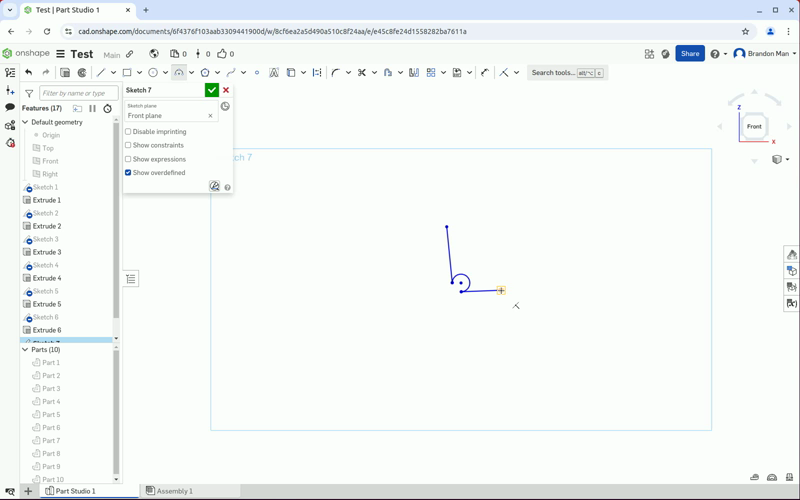
click(501, 290)
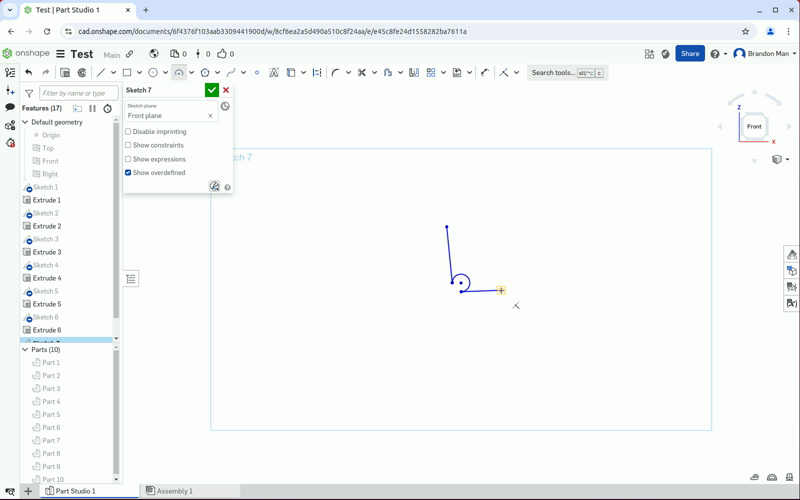
key_down(shift)
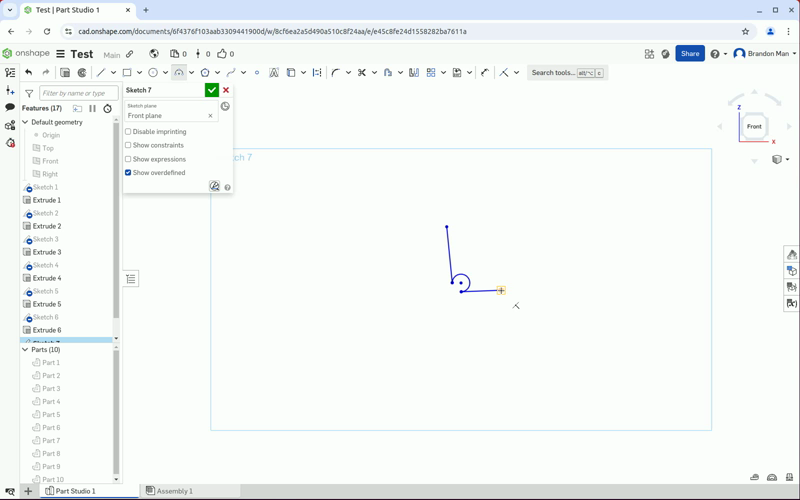
mouse_move(502, 276)
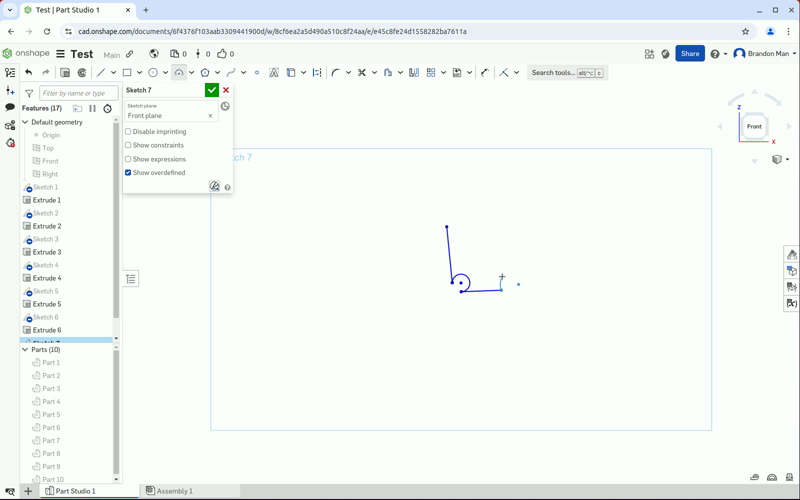
click(502, 276)
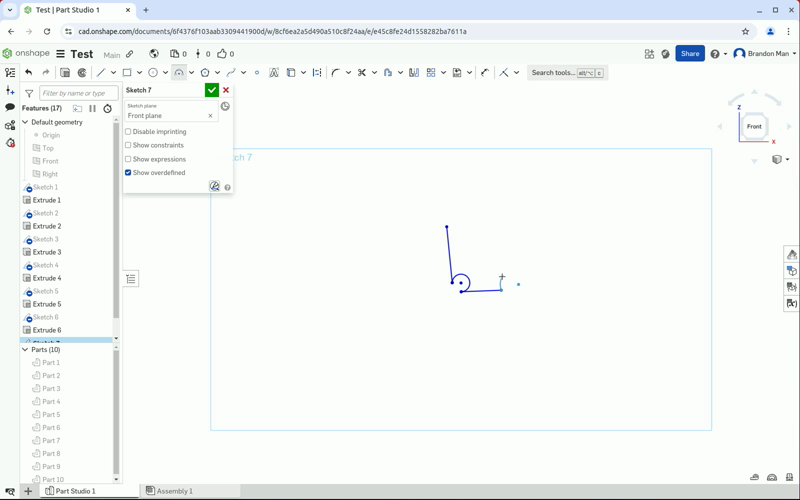
mouse_move(494, 282)
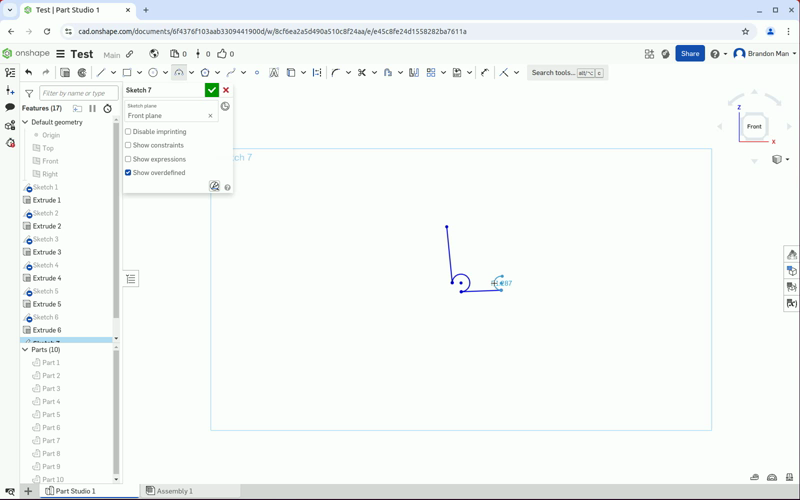
click(494, 282)
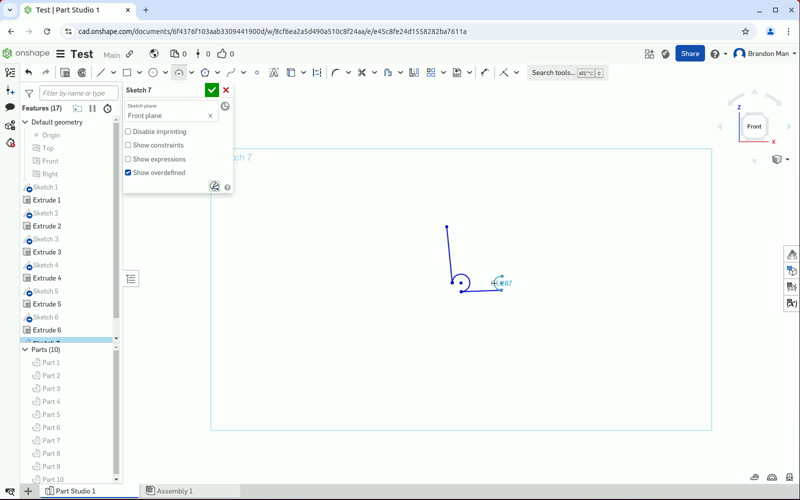
key_up(shift)
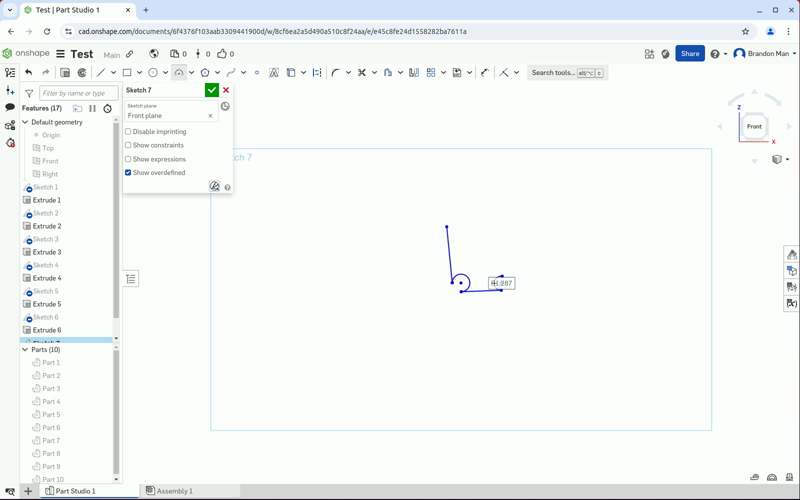
key(esc)
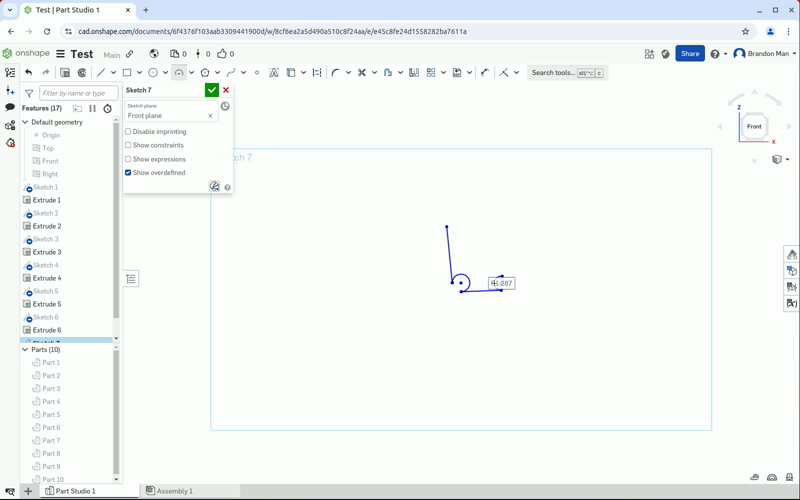
key(l)
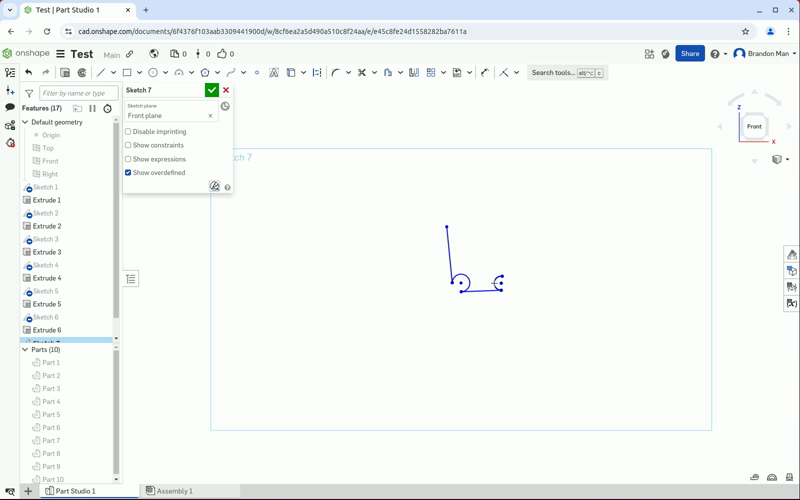
mouse_move(502, 276)
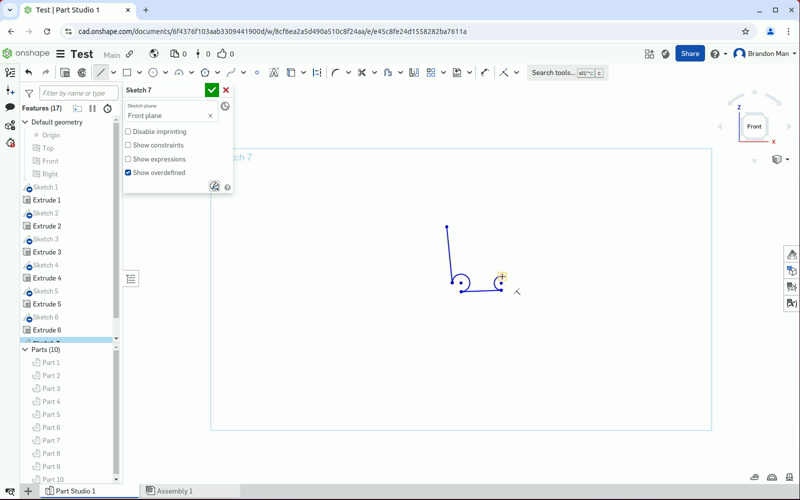
click(502, 276)
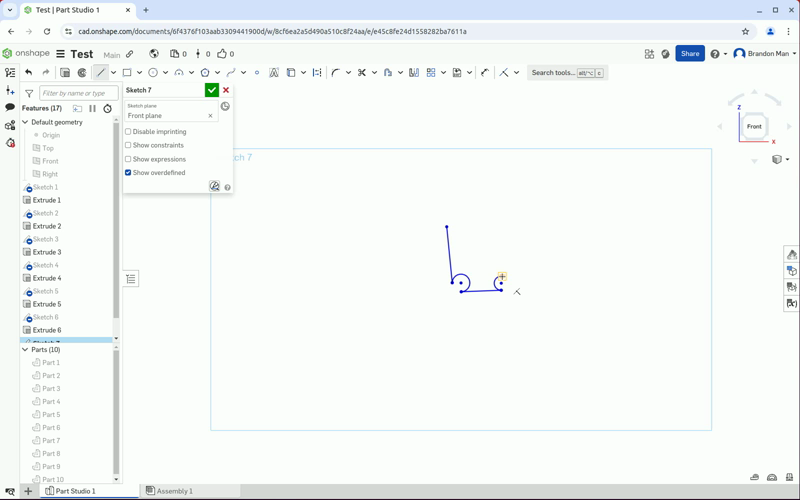
key_down(shift)
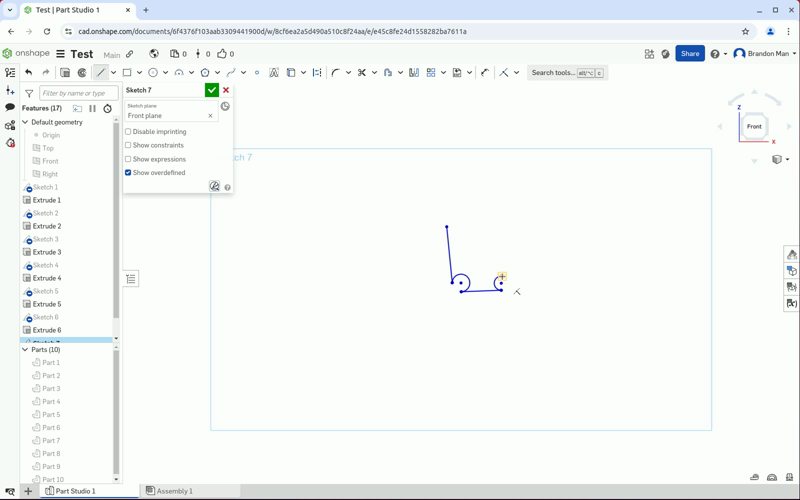
mouse_move(532, 276)
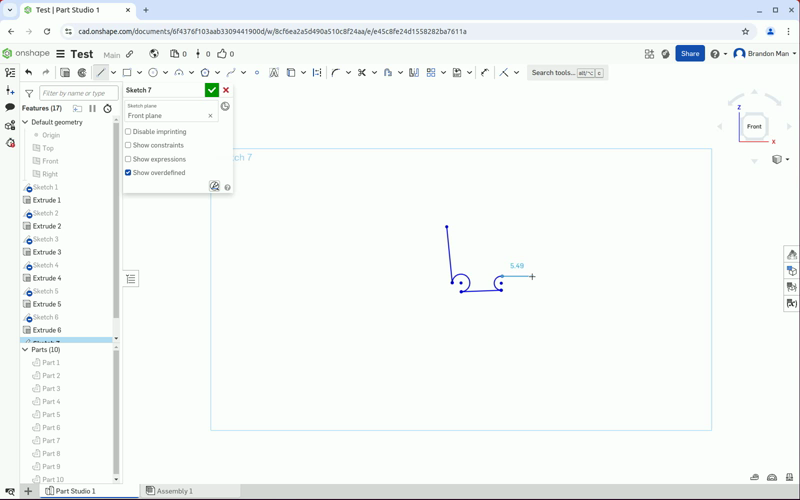
mouse_move(478, 275)
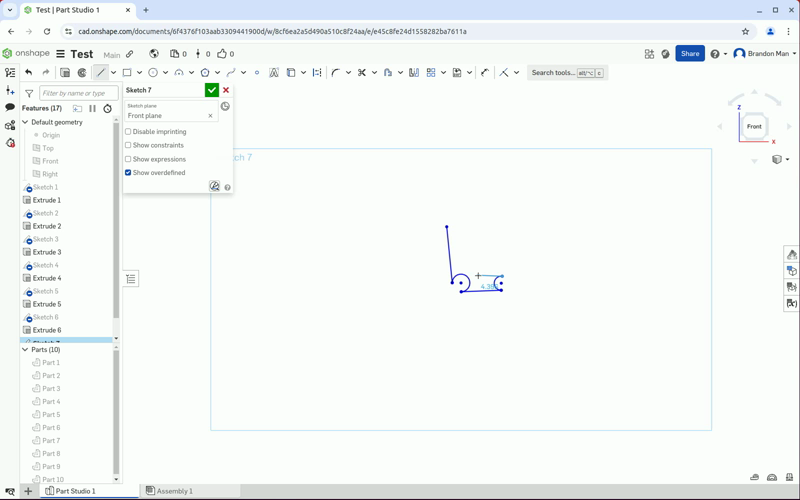
click(478, 275)
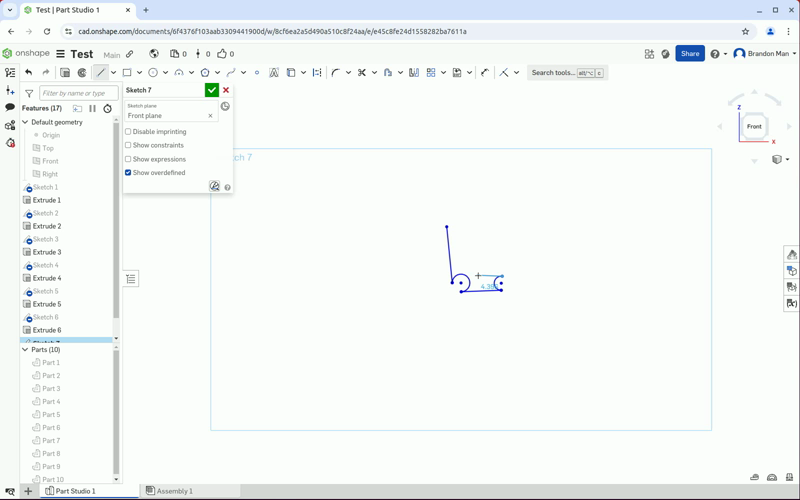
key_up(shift)
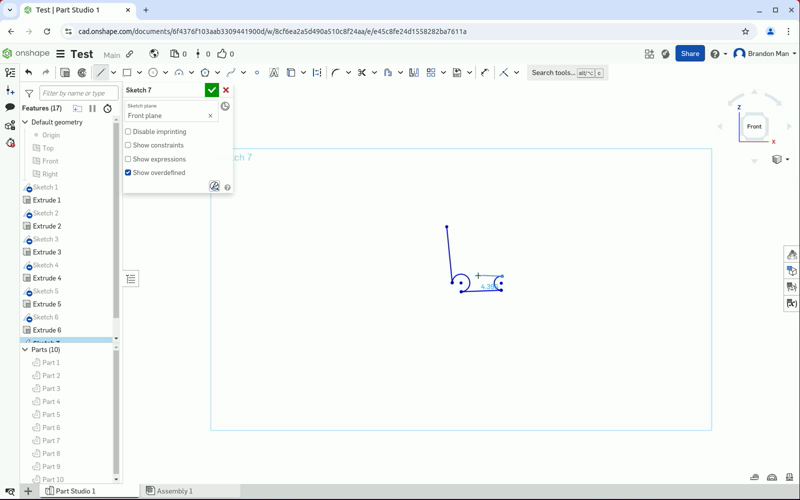
key(esc)
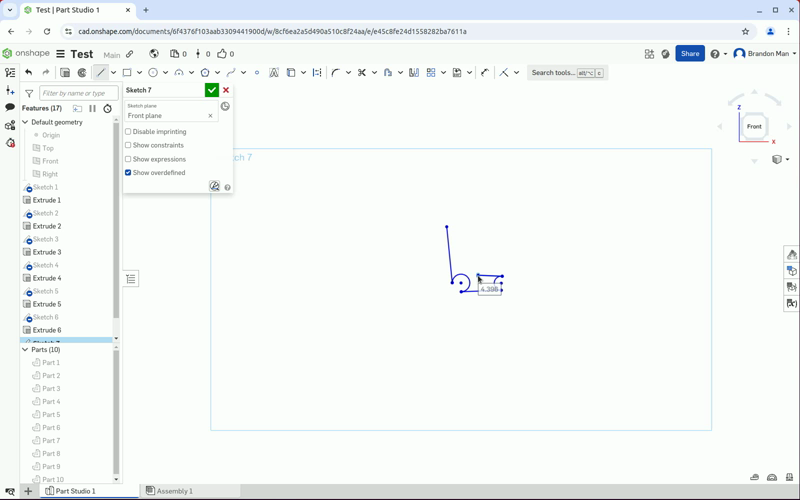
key(a)
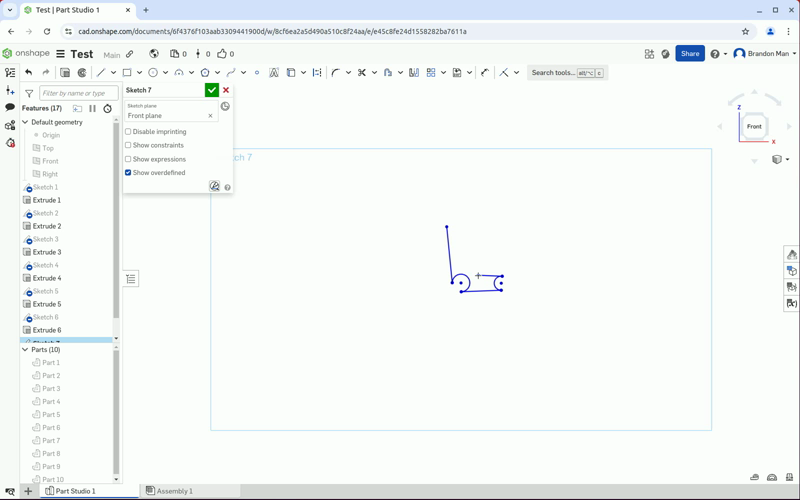
mouse_move(478, 275)
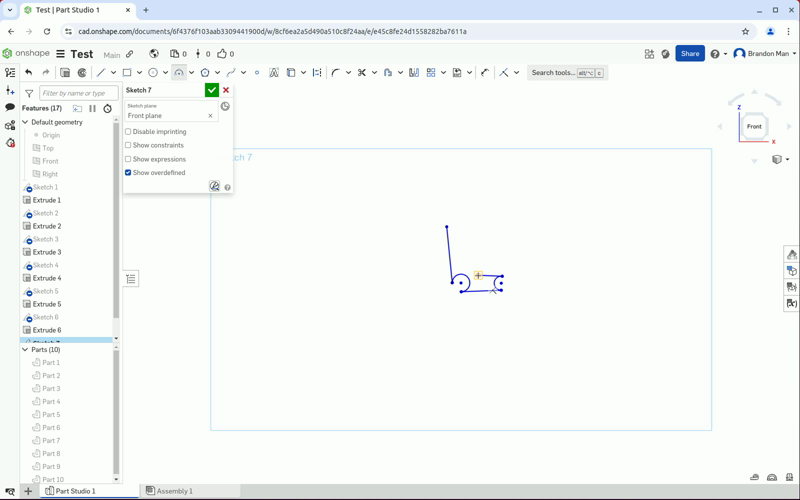
click(478, 275)
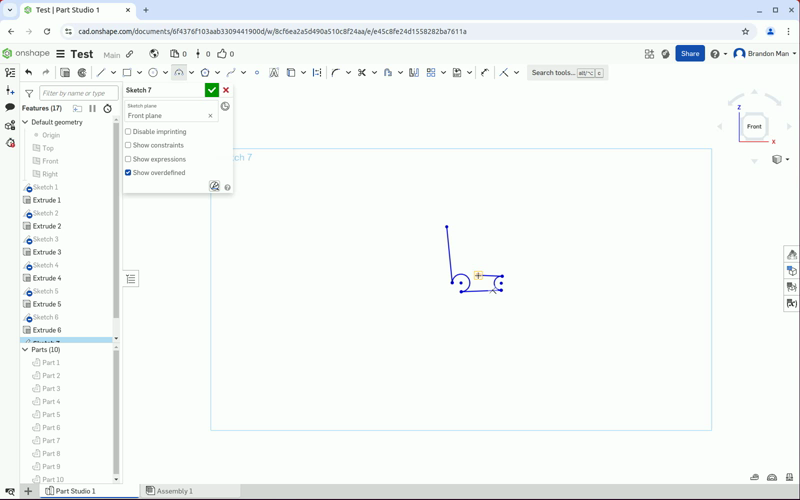
key_down(shift)
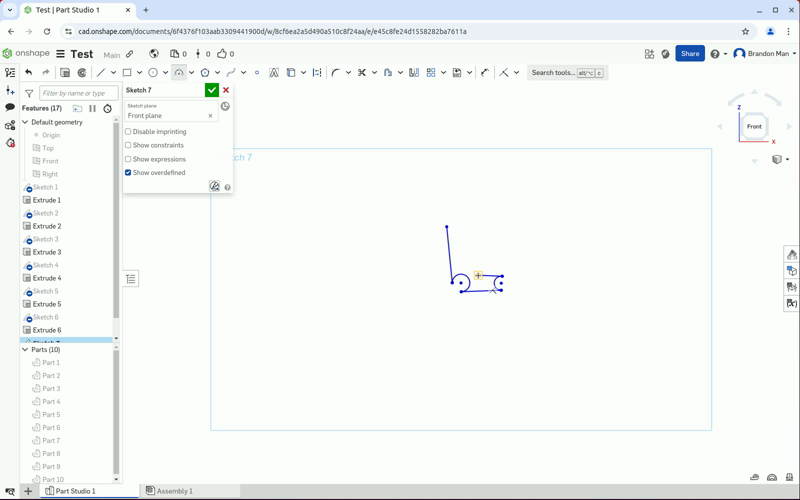
mouse_move(471, 267)
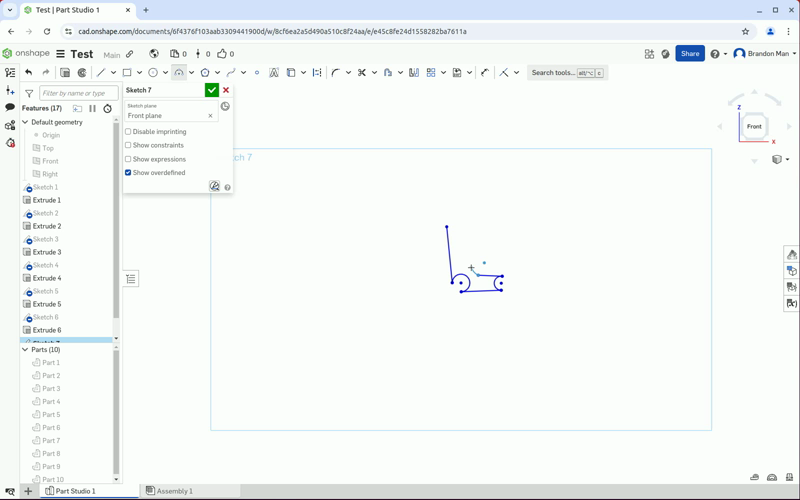
click(471, 267)
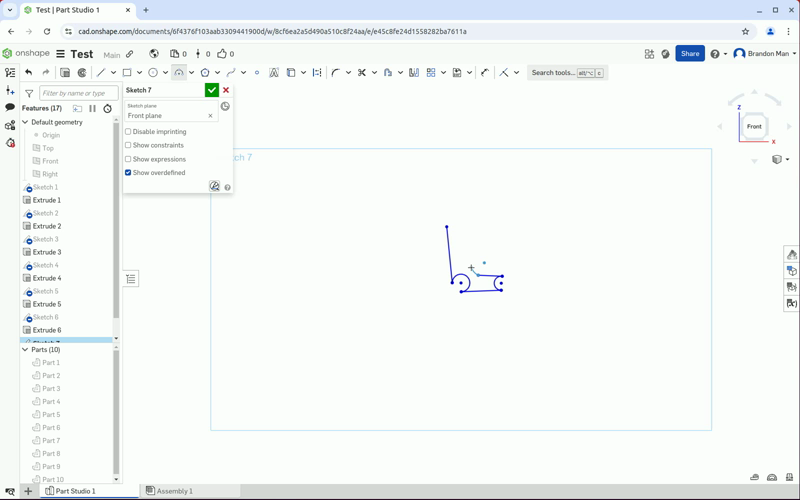
mouse_move(472, 272)
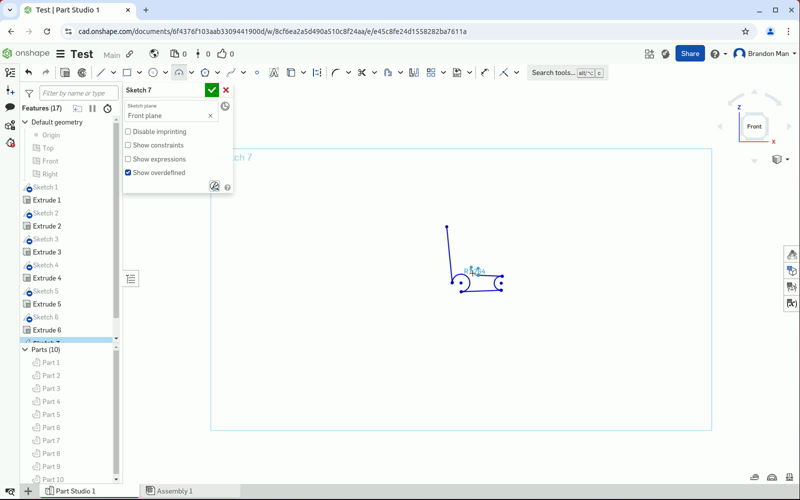
click(472, 272)
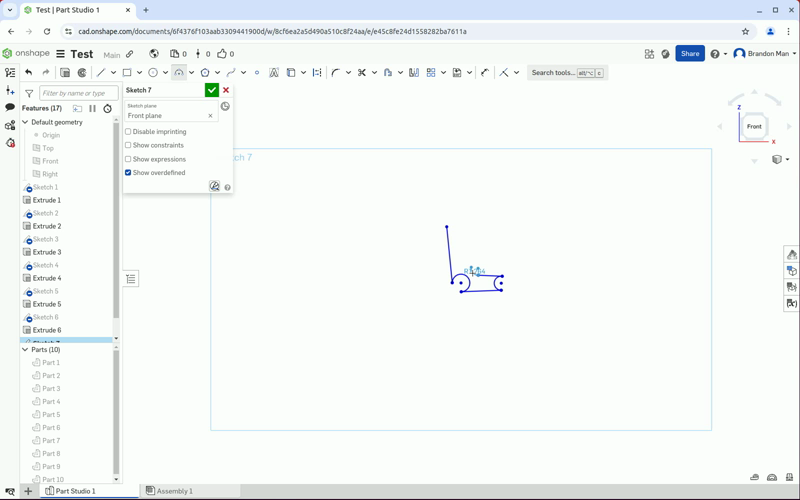
key_up(shift)
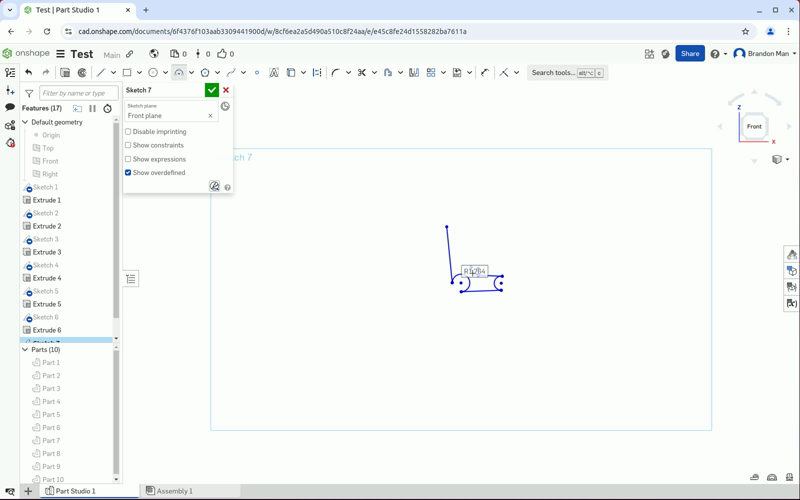
key(esc)
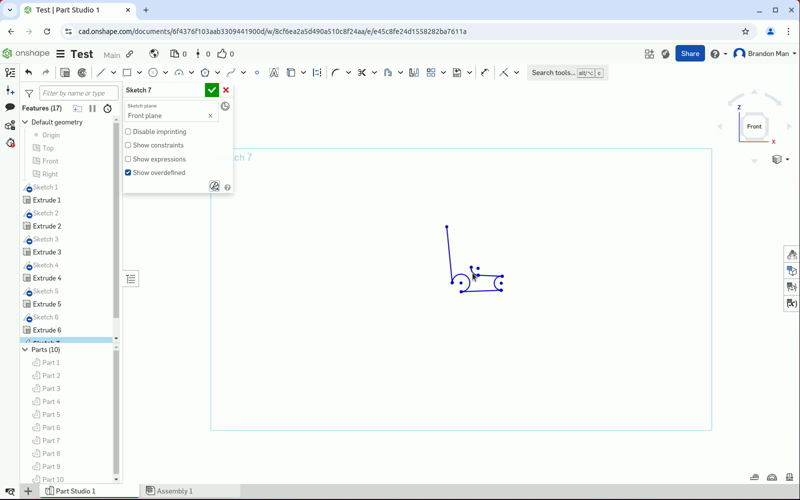
key(l)
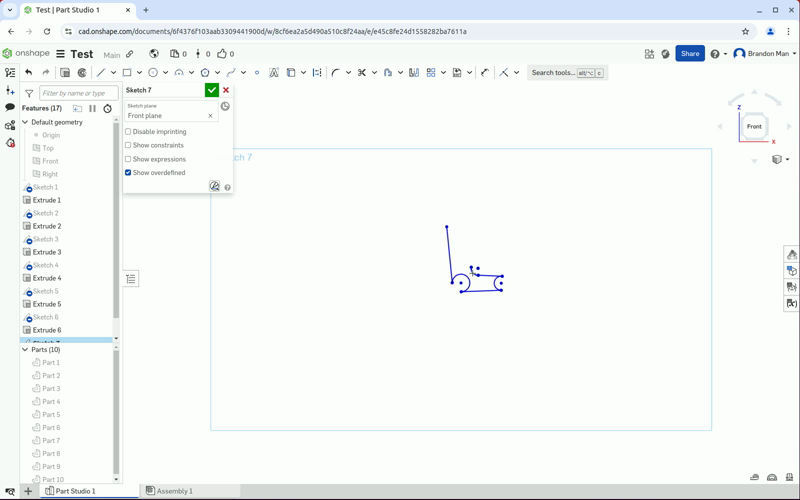
mouse_move(471, 267)
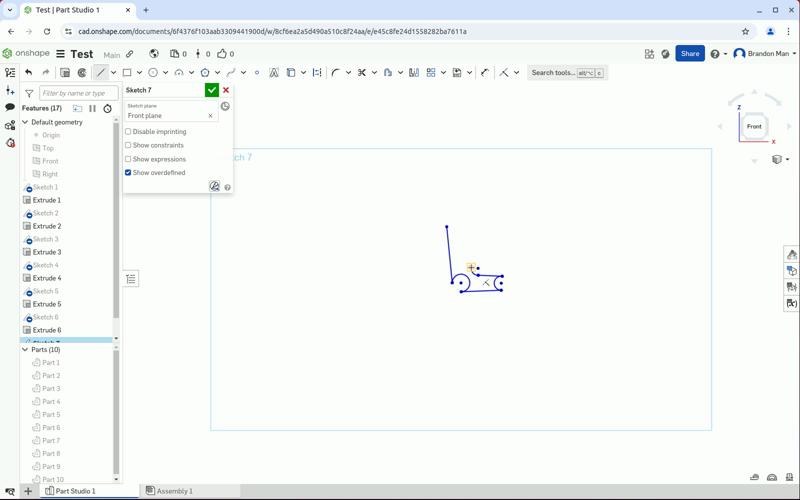
click(471, 267)
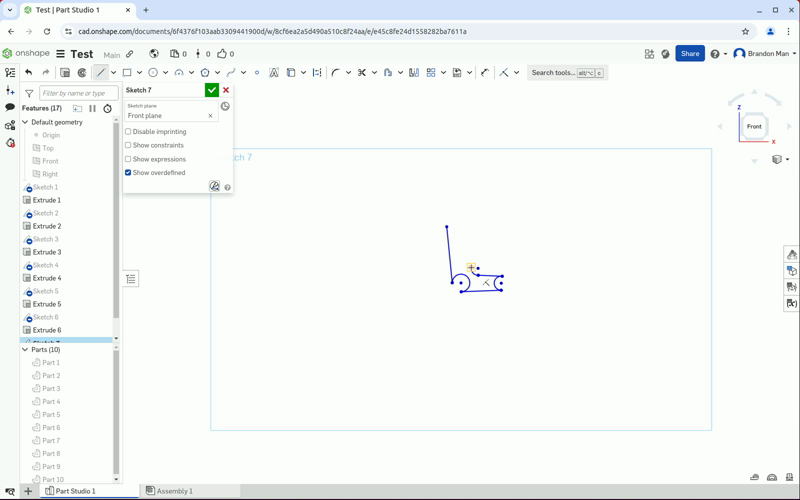
key_down(shift)
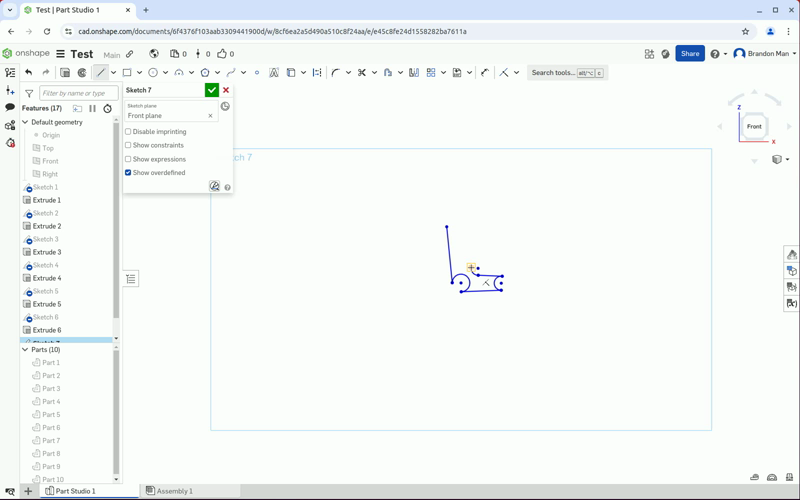
mouse_move(501, 267)
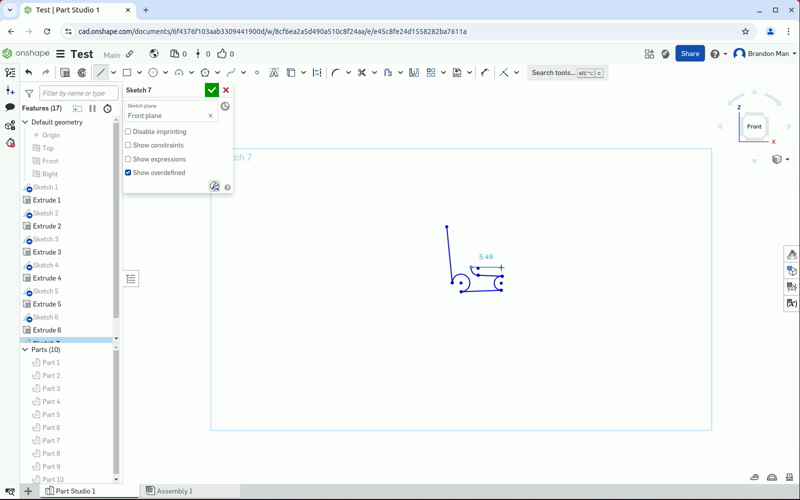
mouse_move(475, 226)
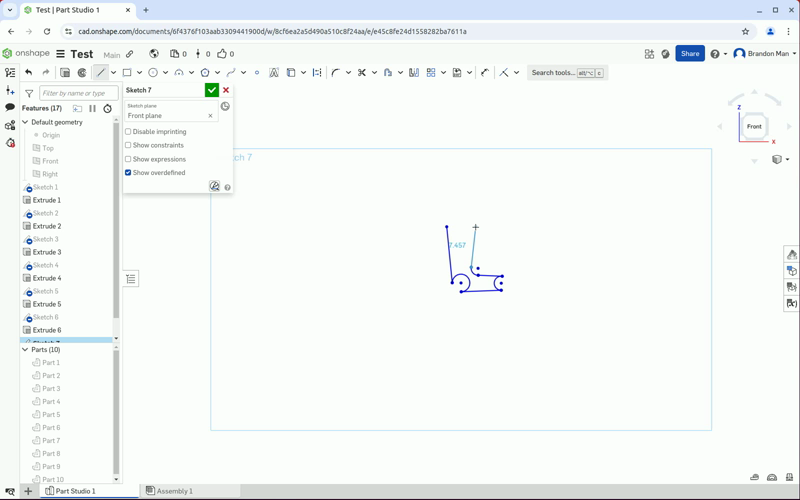
click(475, 226)
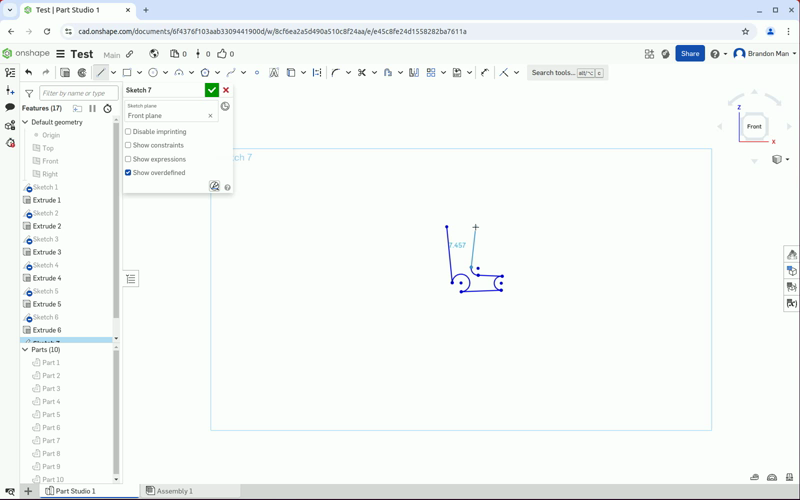
key_up(shift)
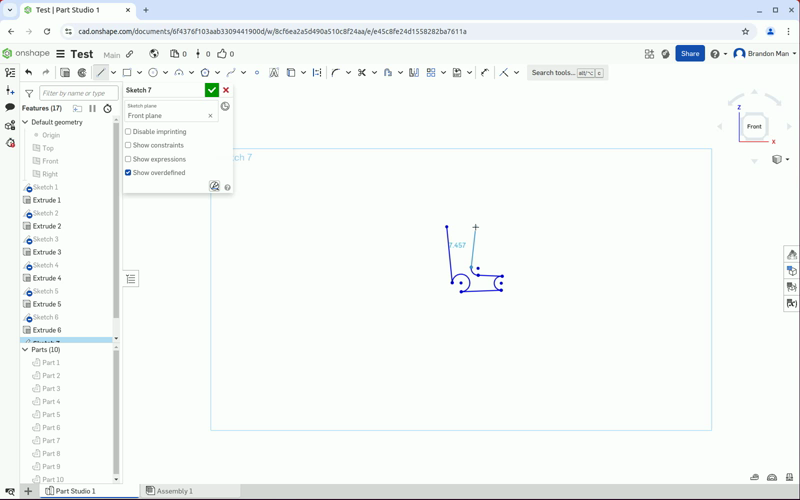
key(esc)
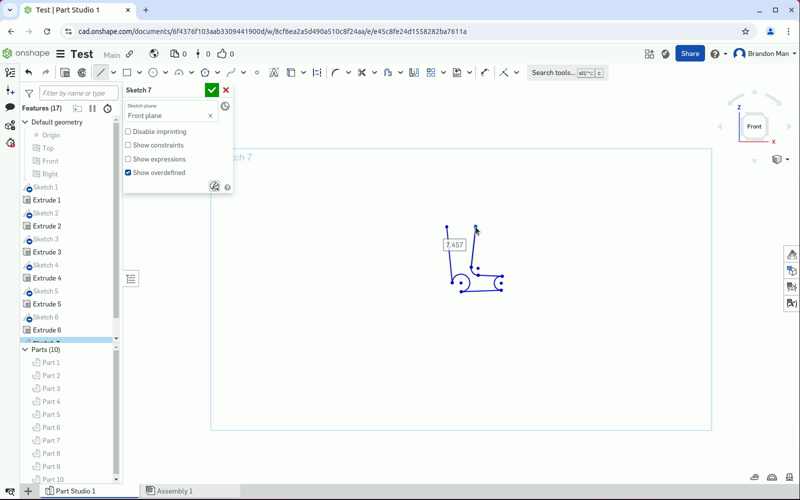
key(a)
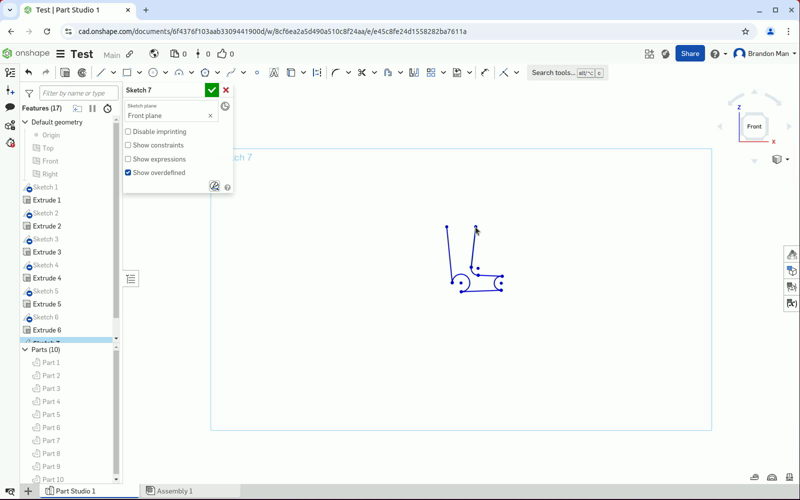
mouse_move(475, 226)
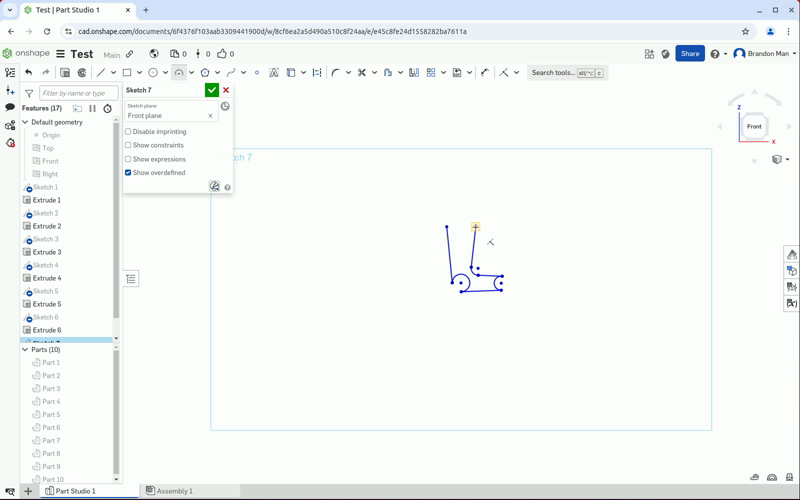
click(475, 226)
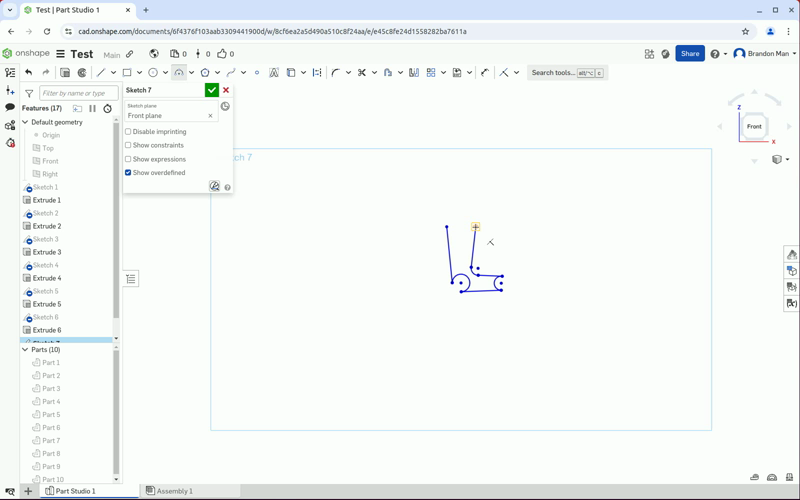
mouse_move(446, 226)
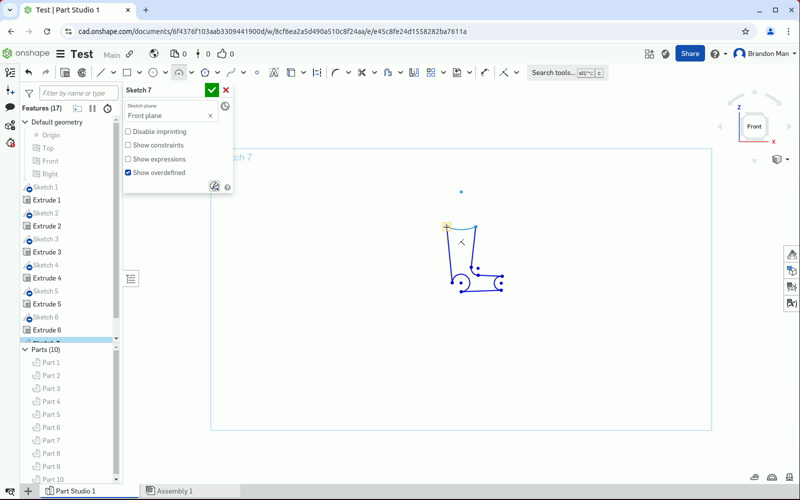
click(446, 226)
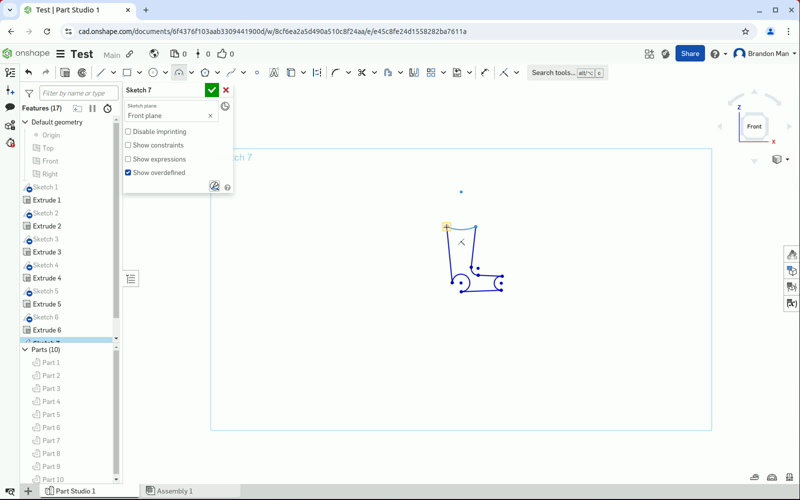
key_down(shift)
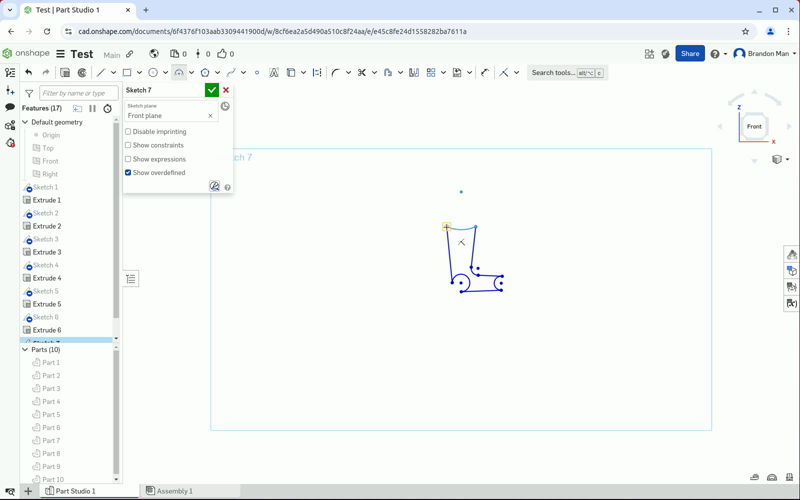
mouse_move(461, 239)
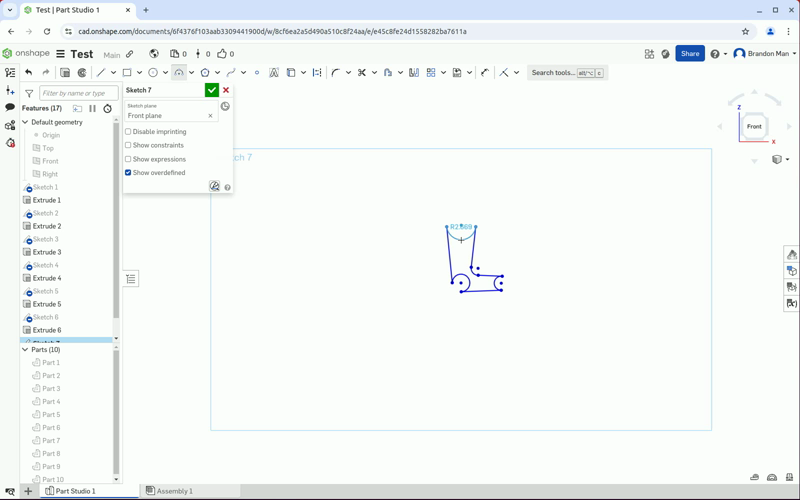
click(461, 239)
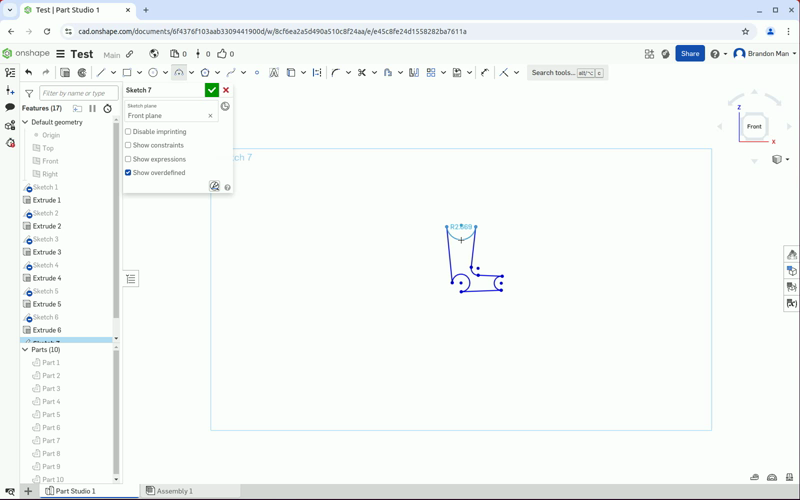
key_up(shift)
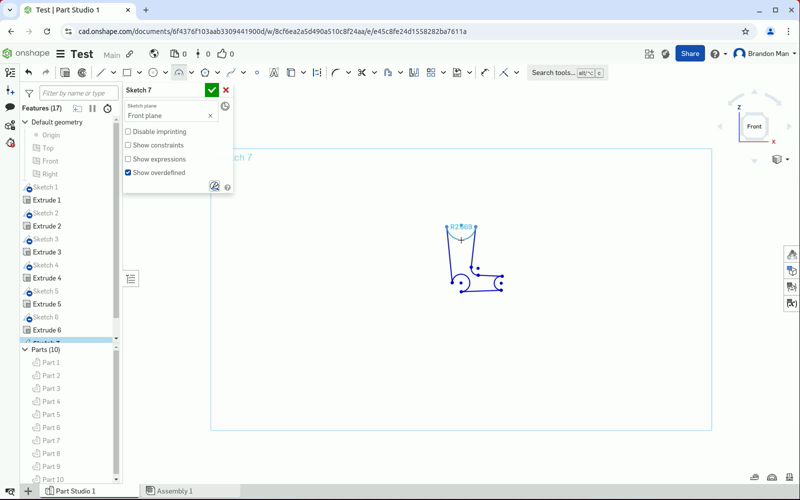
key(esc)
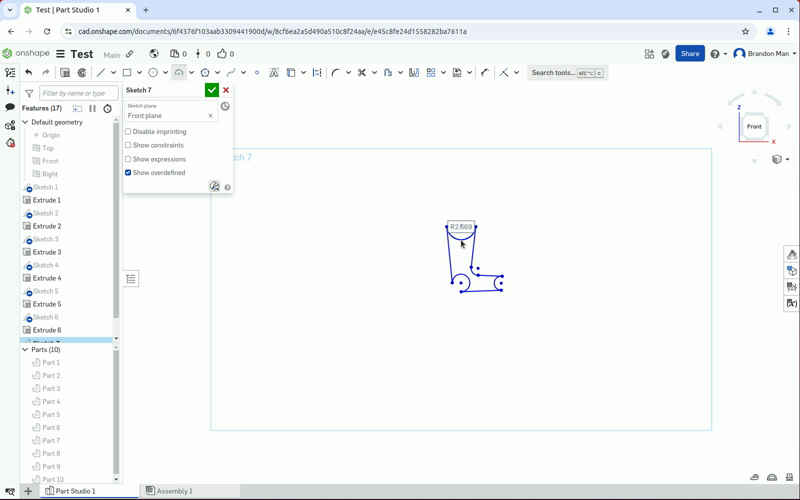
mouse_move(459, 261)
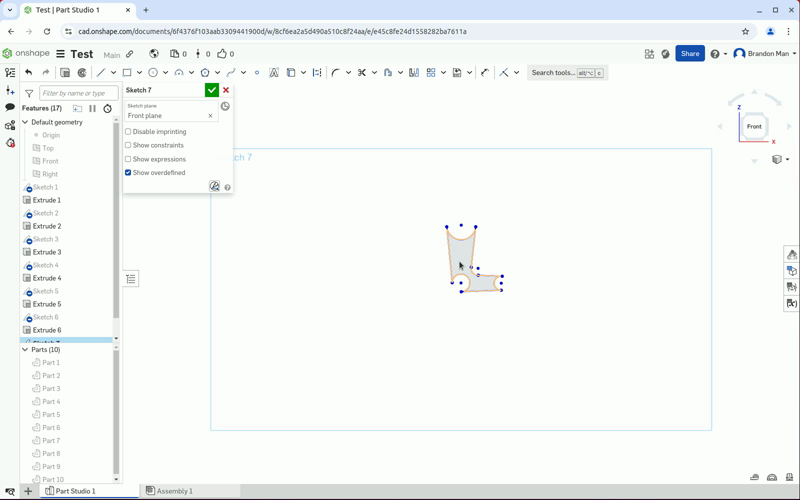
scroll(6)
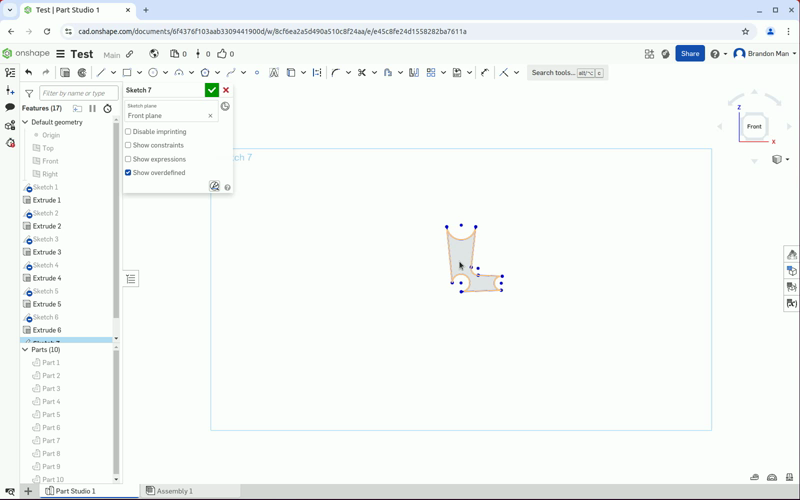
scroll(6)
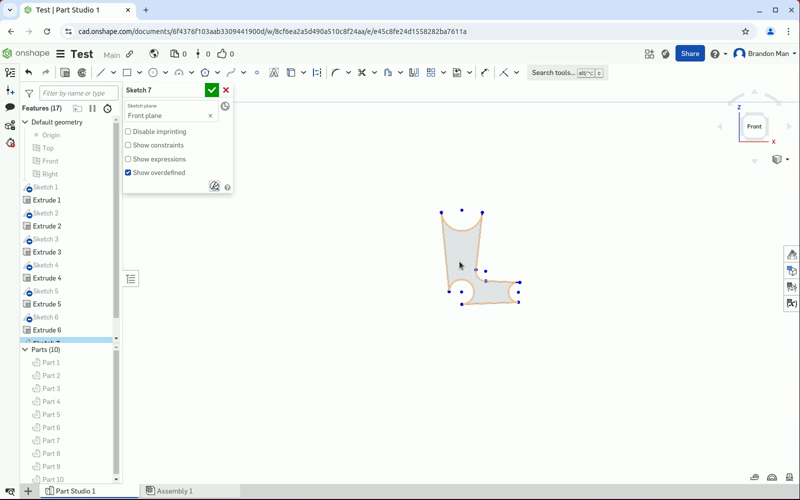
scroll(6)
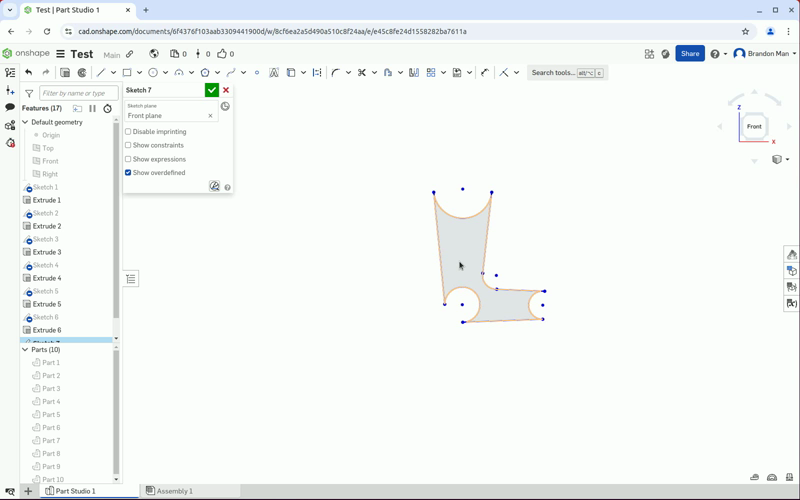
scroll(6)
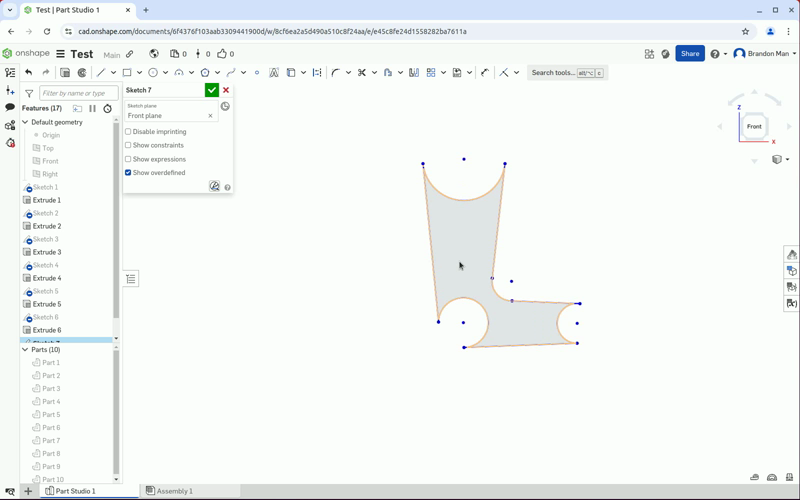
scroll(6)
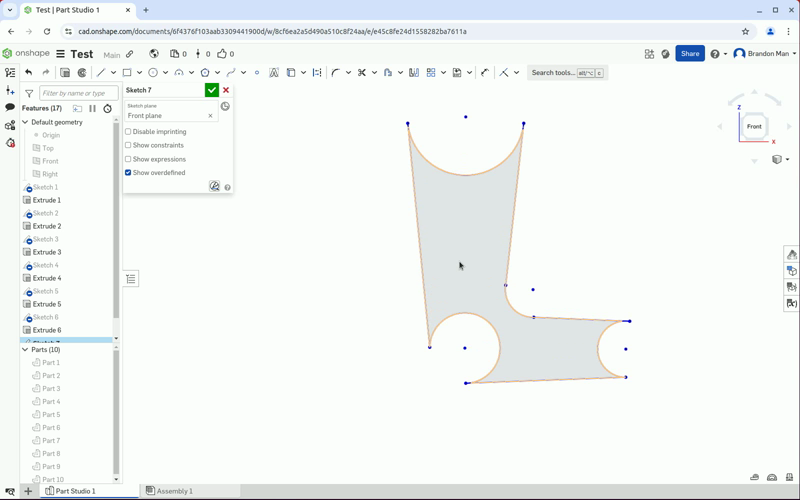
scroll(6)
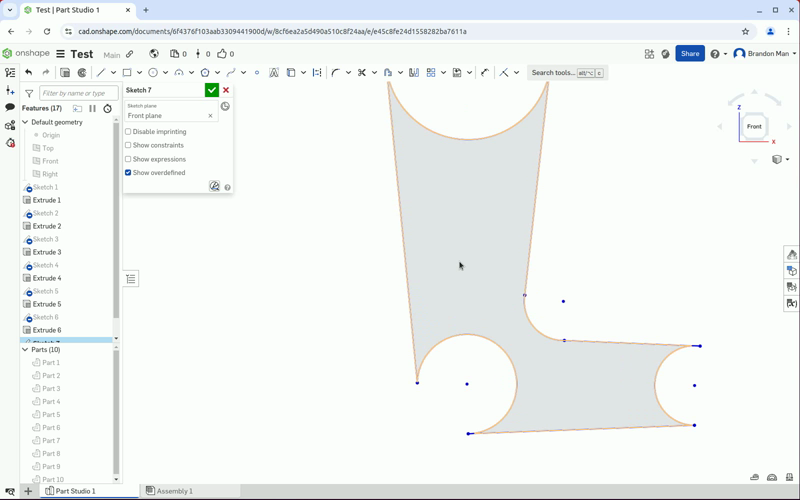
scroll(6)
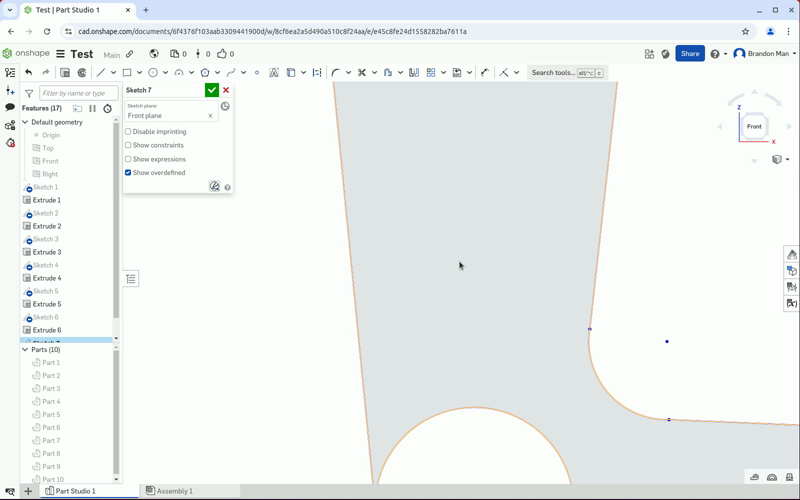
click(459, 261)
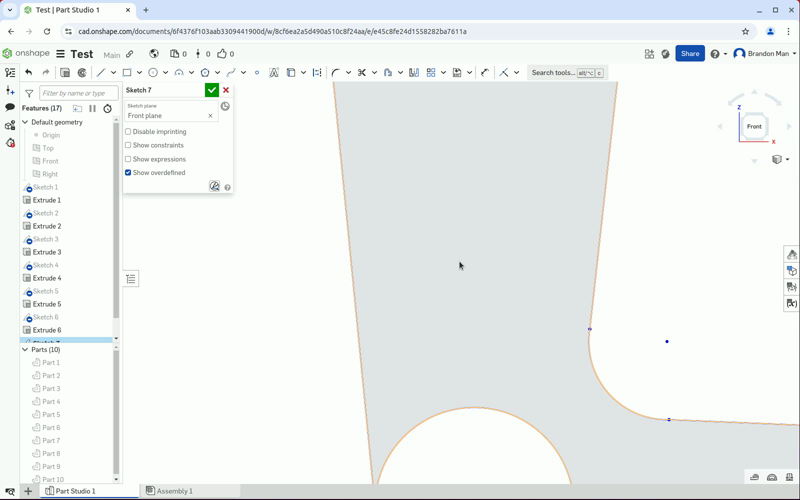
scroll(-6)
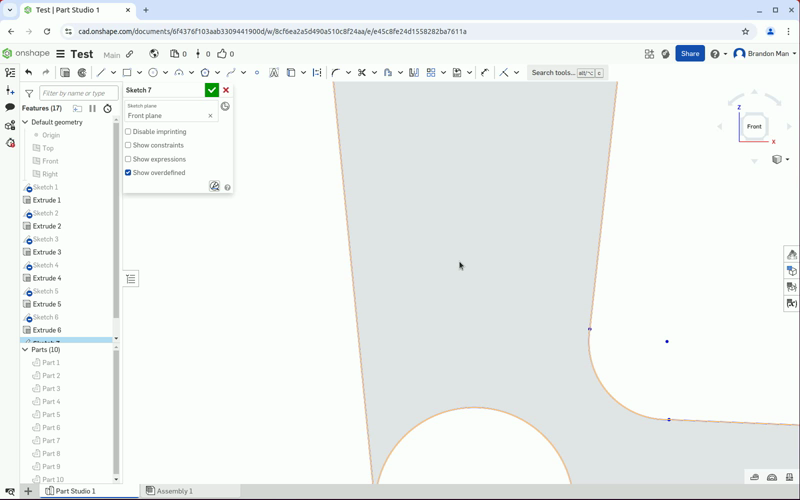
scroll(-6)
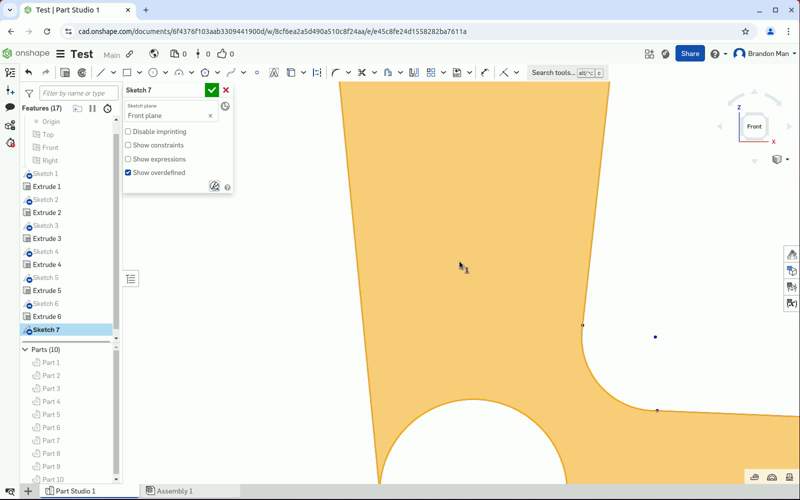
scroll(-6)
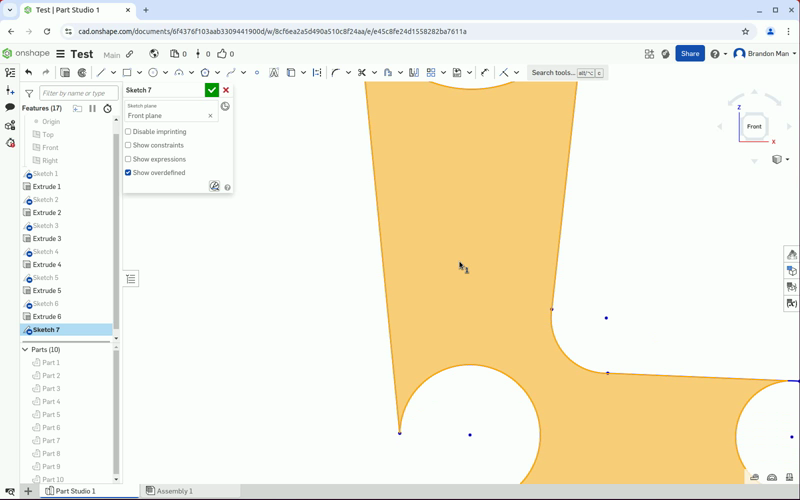
scroll(-6)
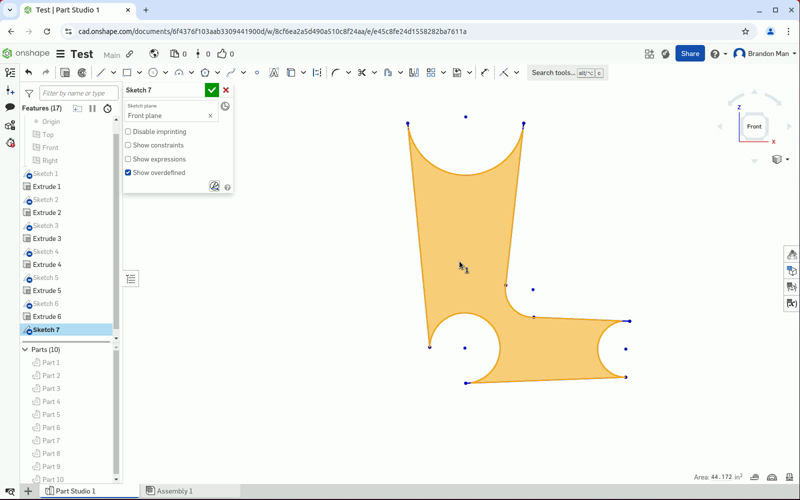
scroll(-6)
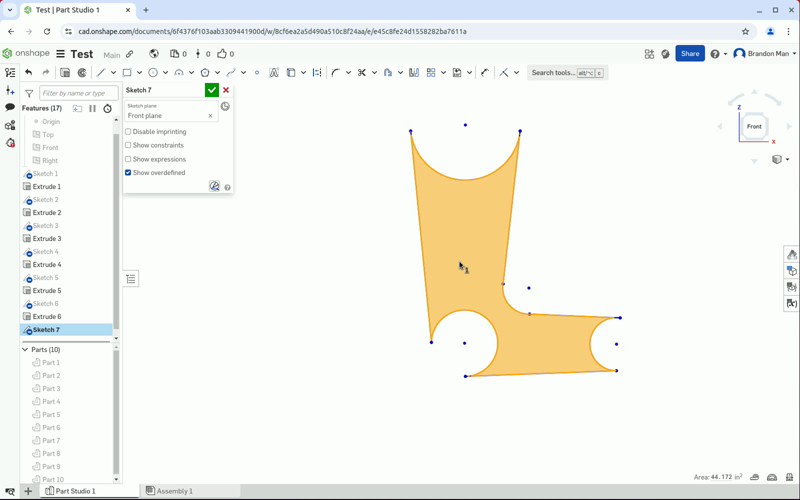
scroll(-6)
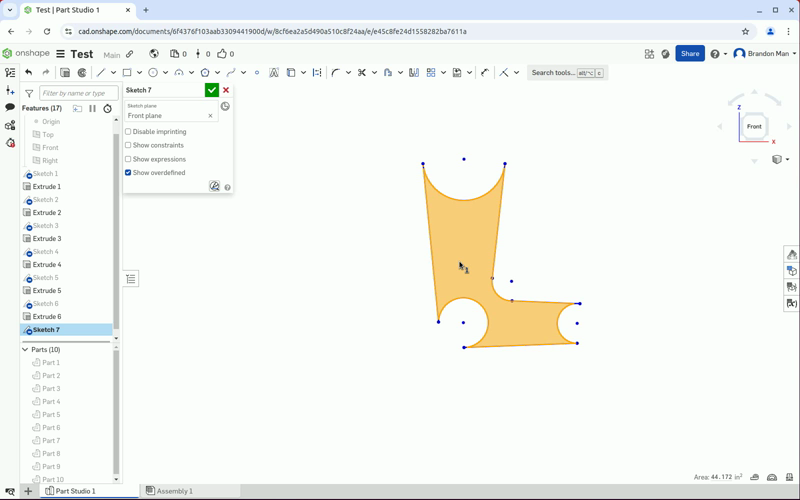
scroll(-6)
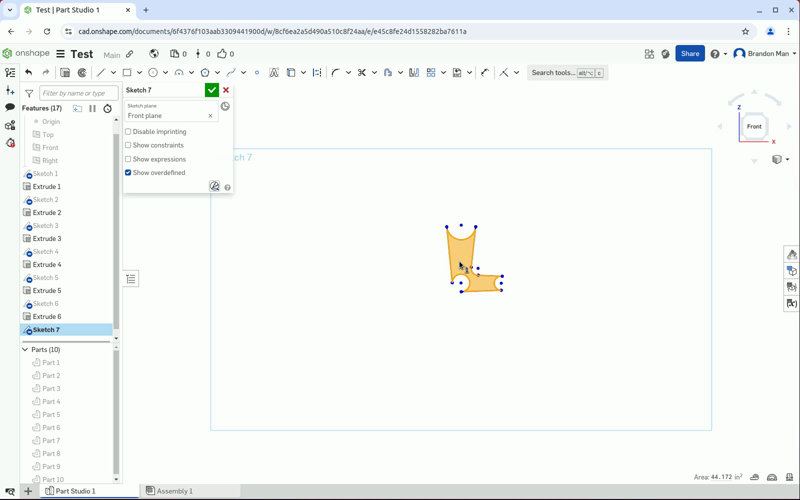
mouse_move(69, 352)
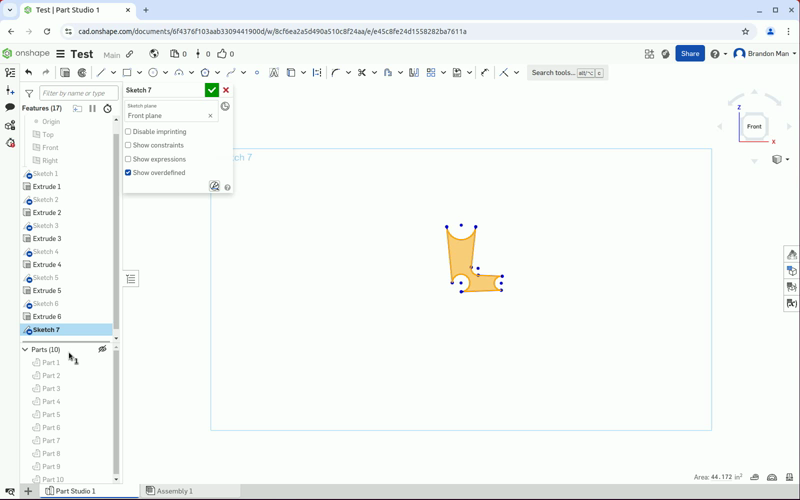
key(shift+y)
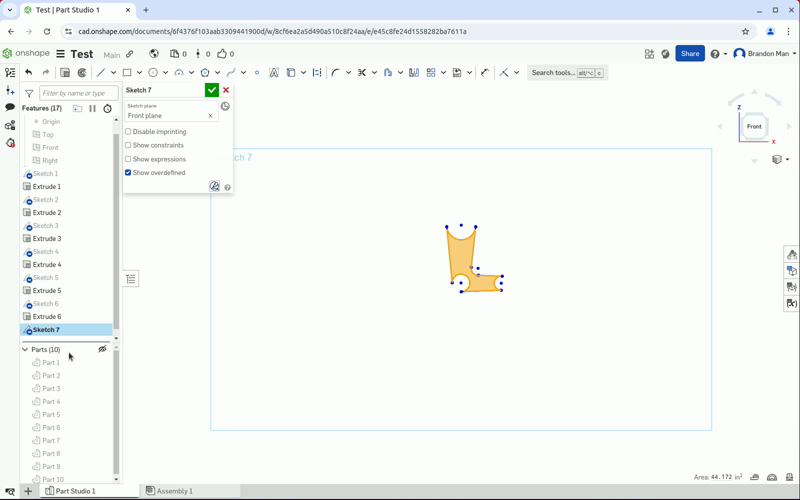
key(shift+e)
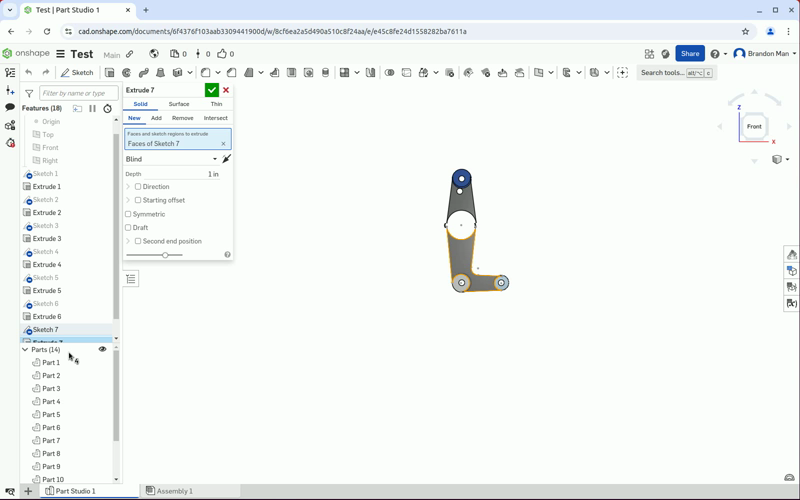
mouse_move(143, 106)
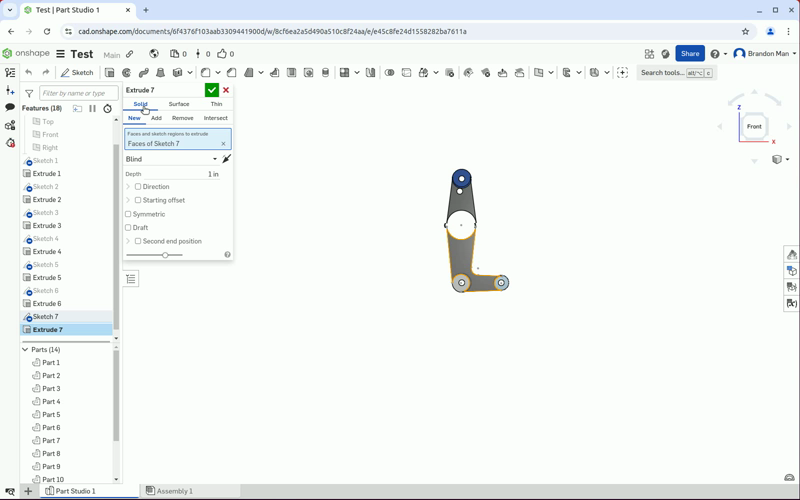
click(143, 106)
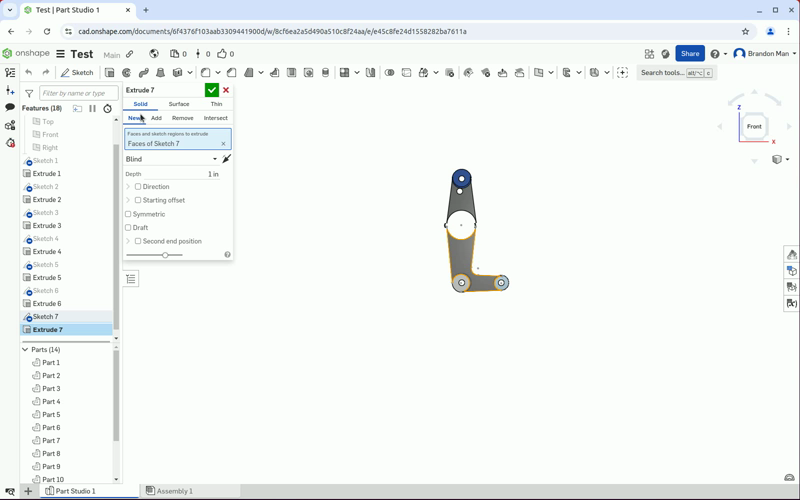
mouse_move(137, 120)
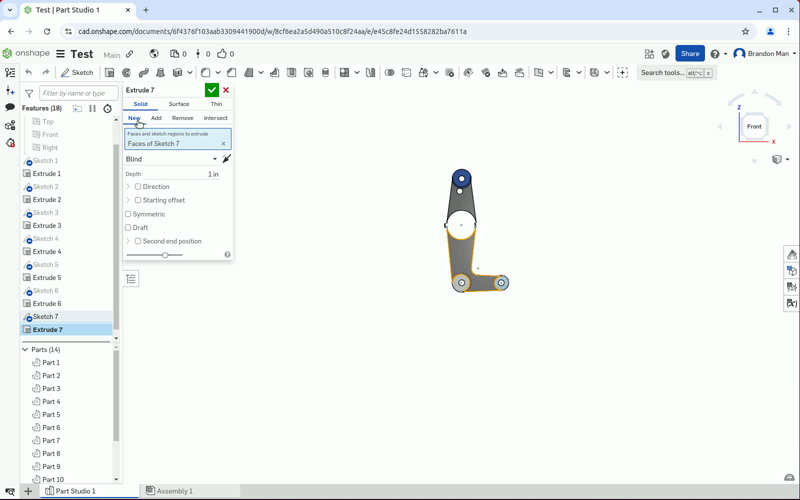
click(137, 120)
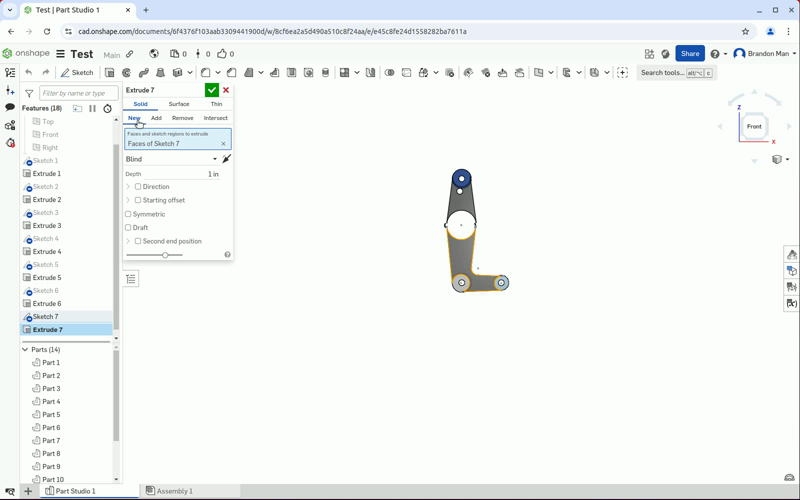
key(tab, 4)
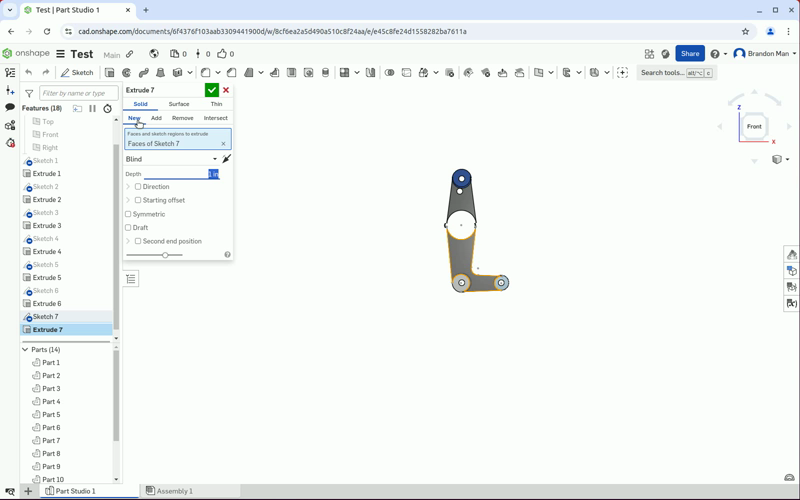
text(0.481)
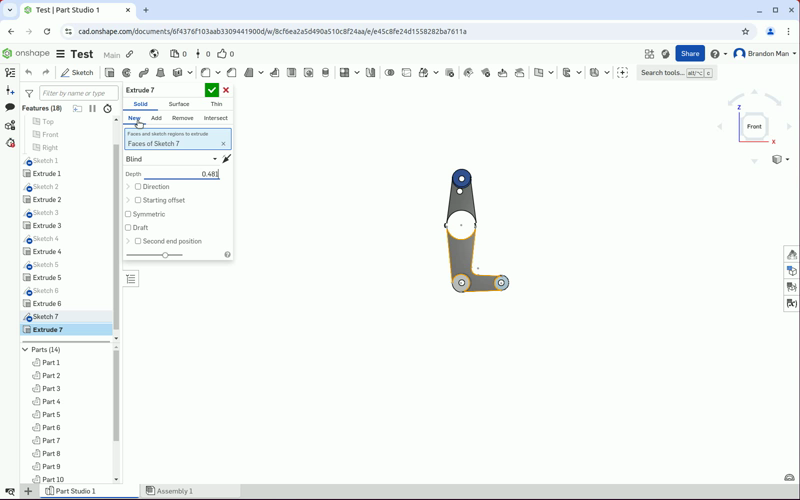
key(enter)
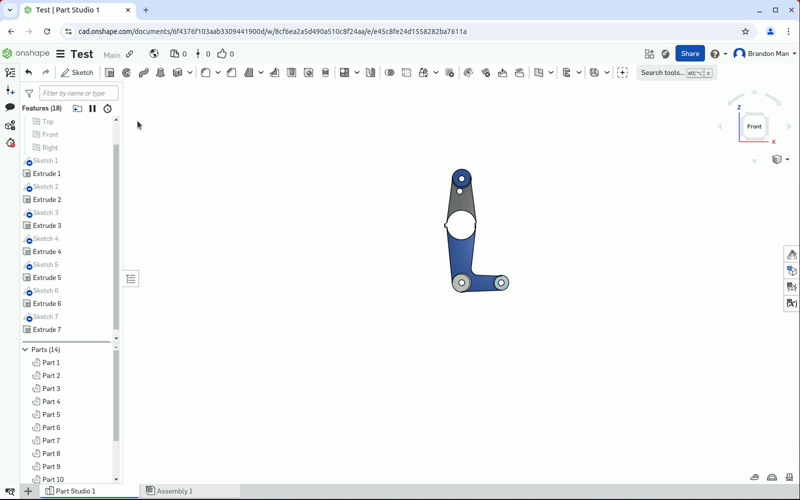
key(shift+h)
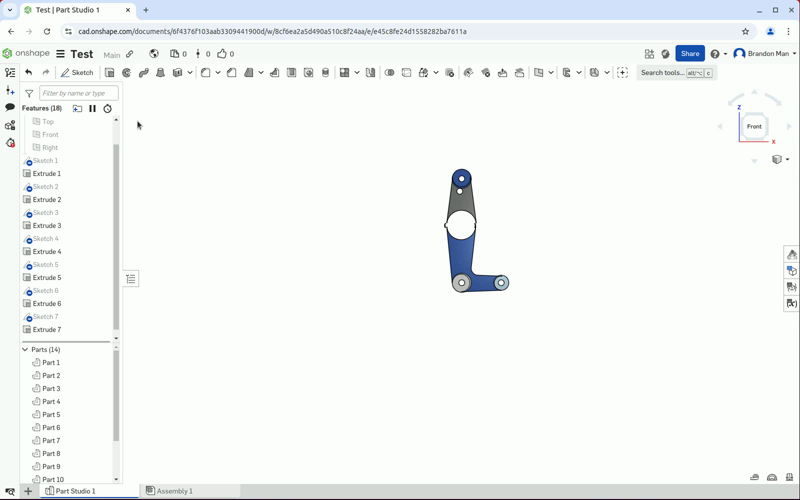
key(shift+h)
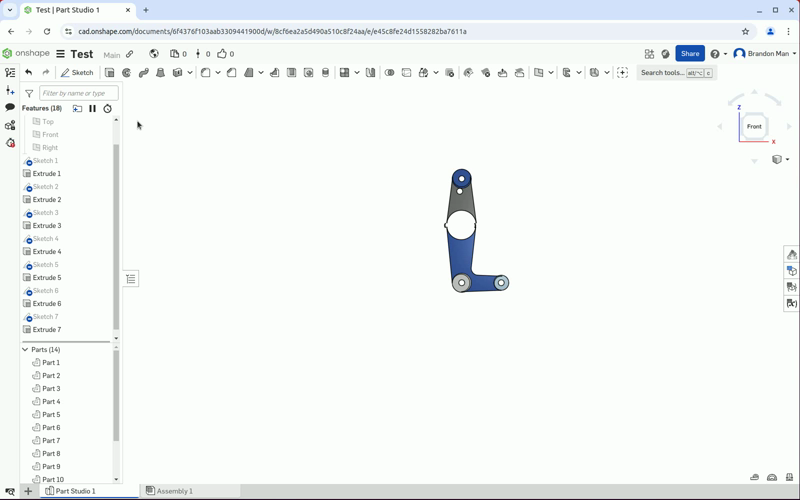
mouse_move(69, 163)
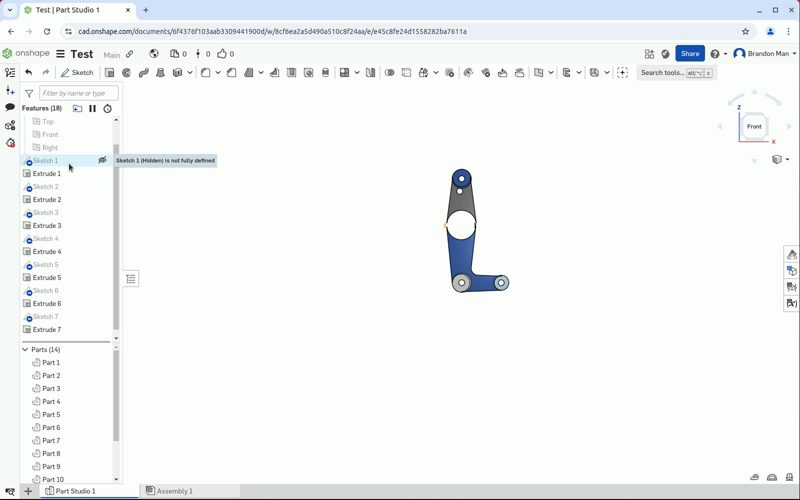
click(69, 163)
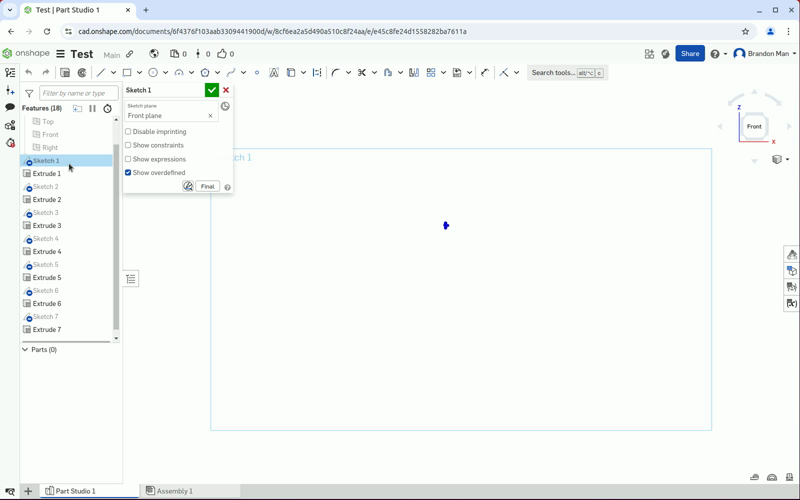
mouse_move(229, 92)
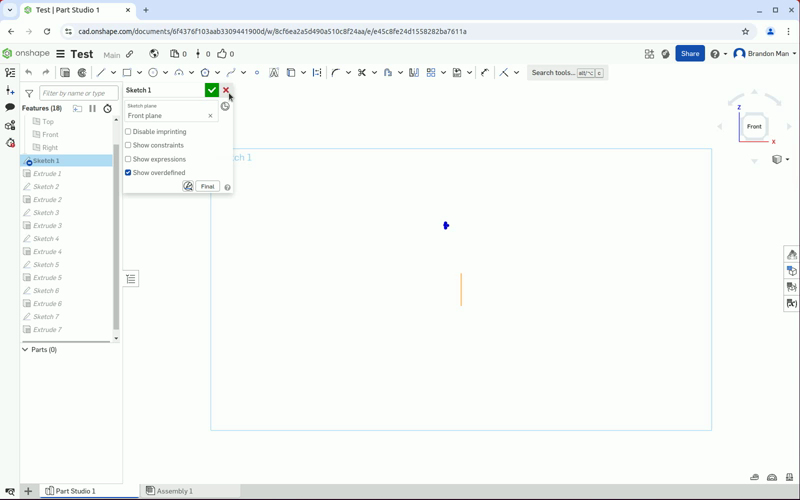
click(229, 92)
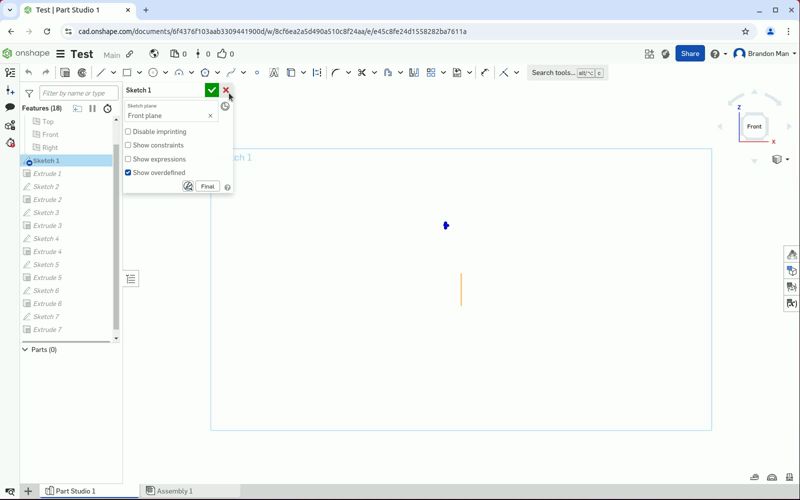
key(shift+s)
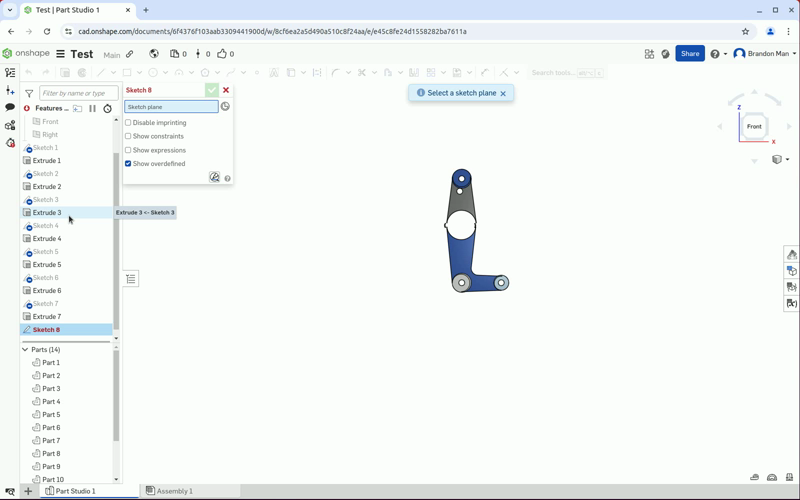
scroll(3)
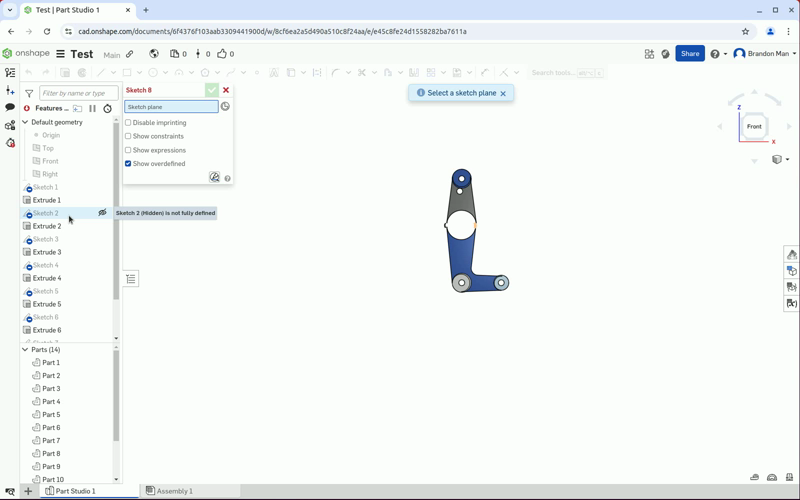
mouse_move(69, 163)
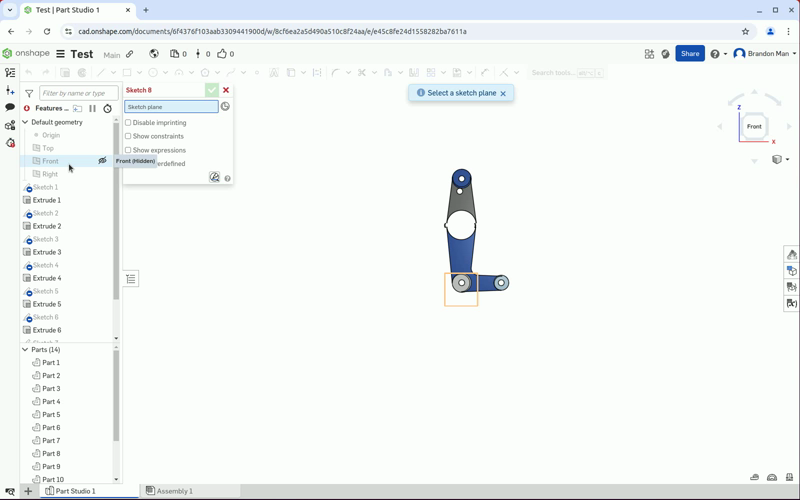
click(69, 163)
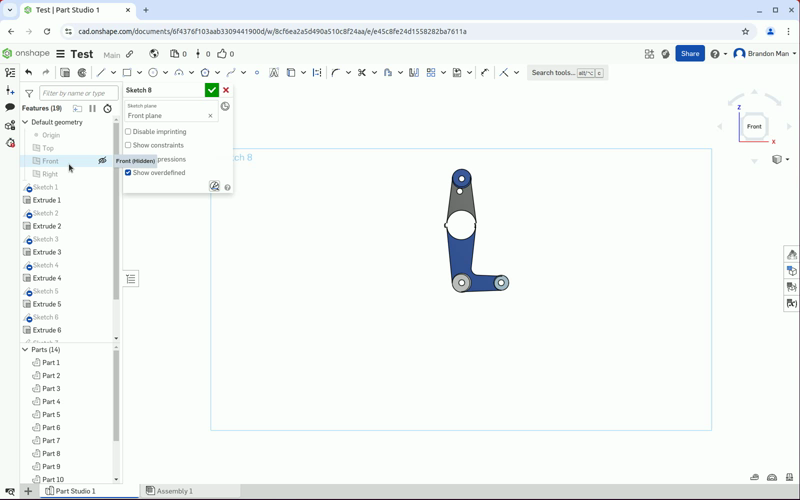
mouse_move(69, 352)
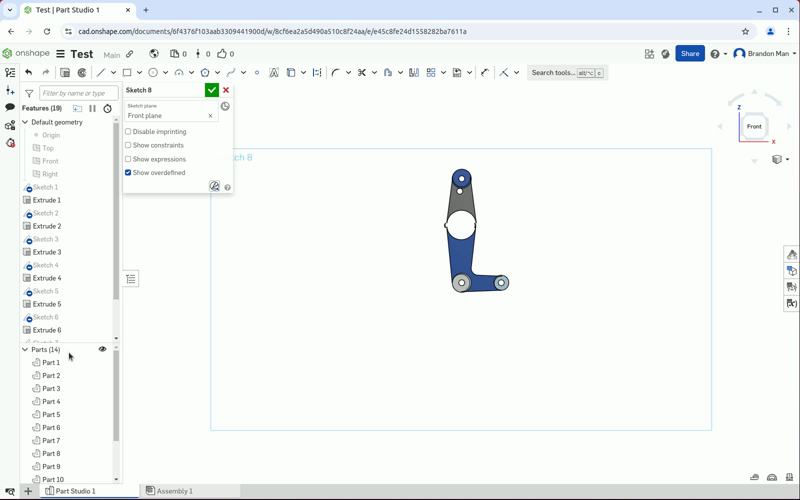
key(y)
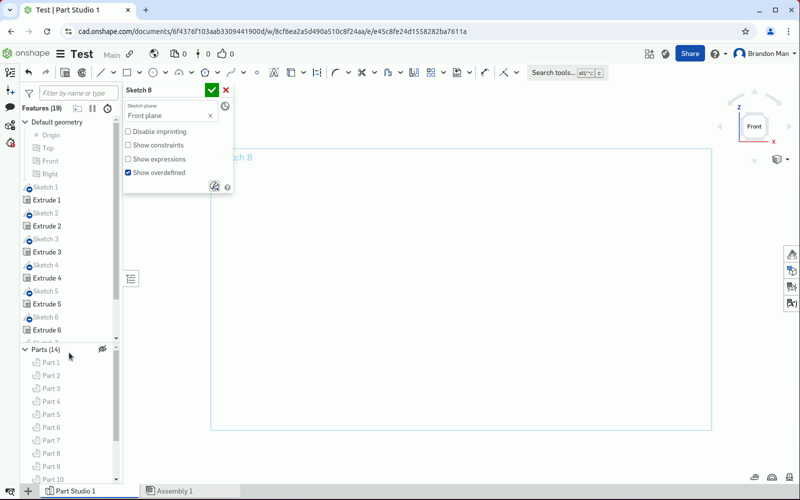
key(c)
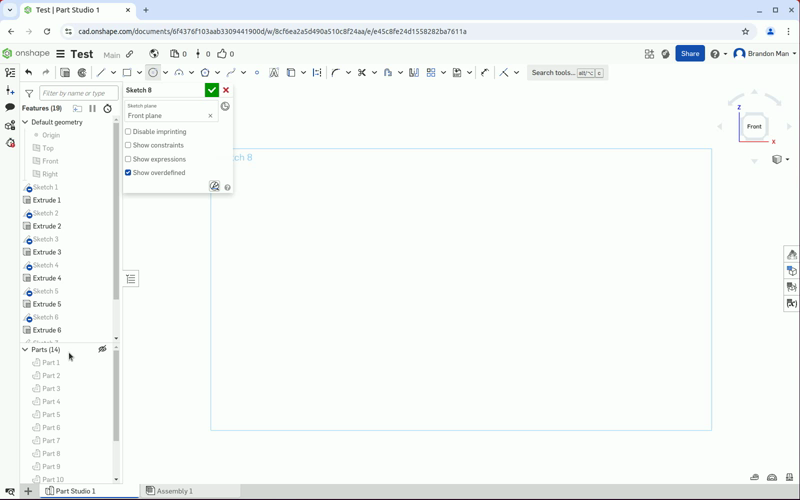
key_down(shift)
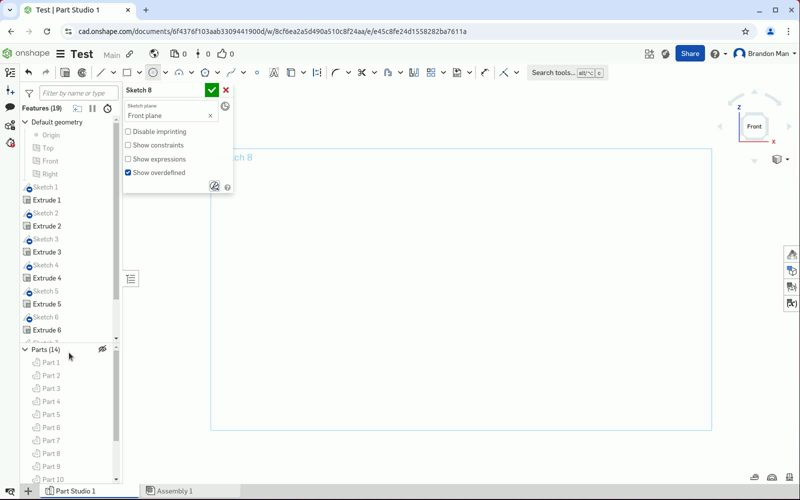
mouse_move(461, 225)
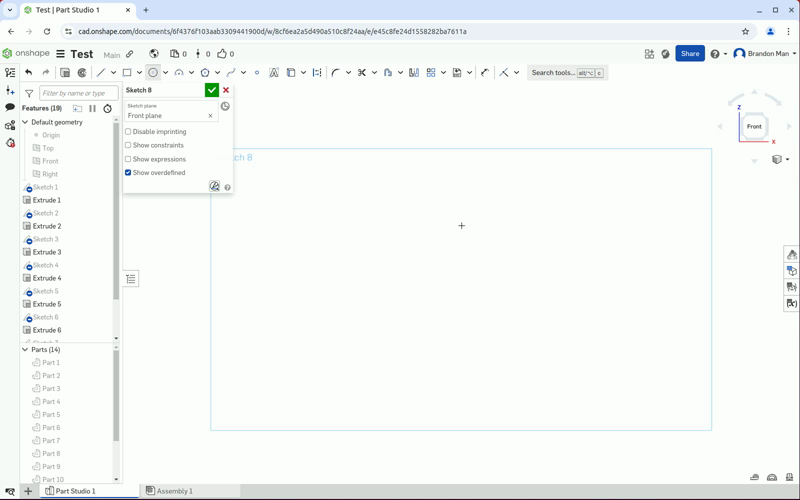
click(461, 225)
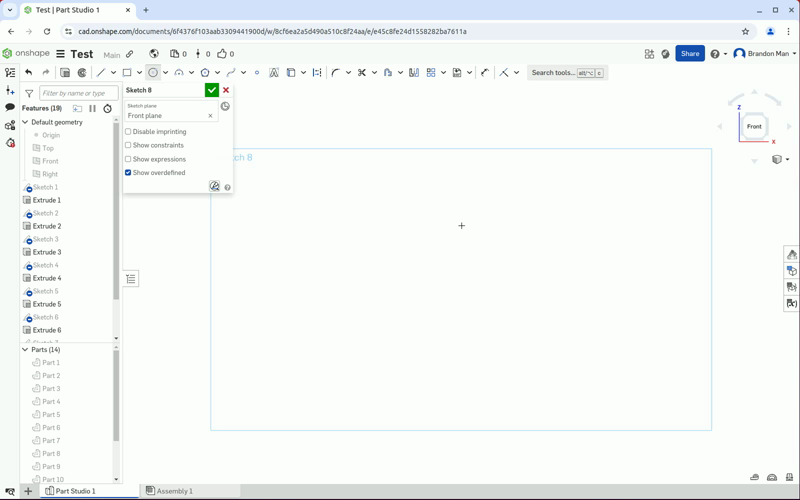
key_up(shift)
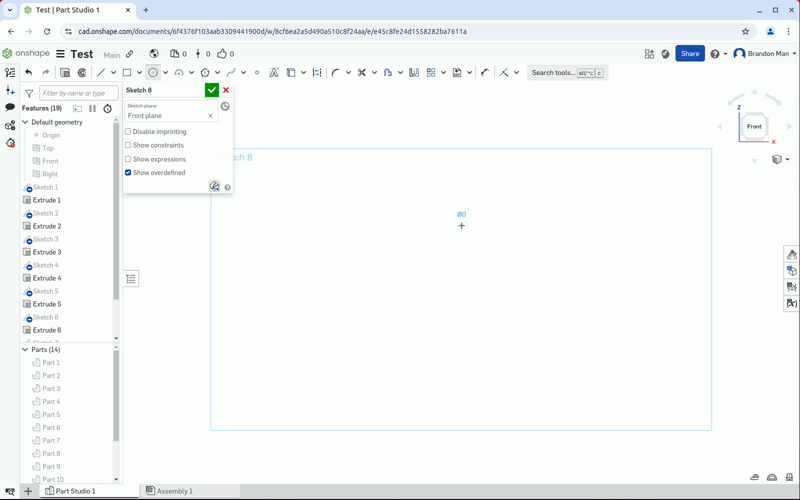
mouse_move(477, 225)
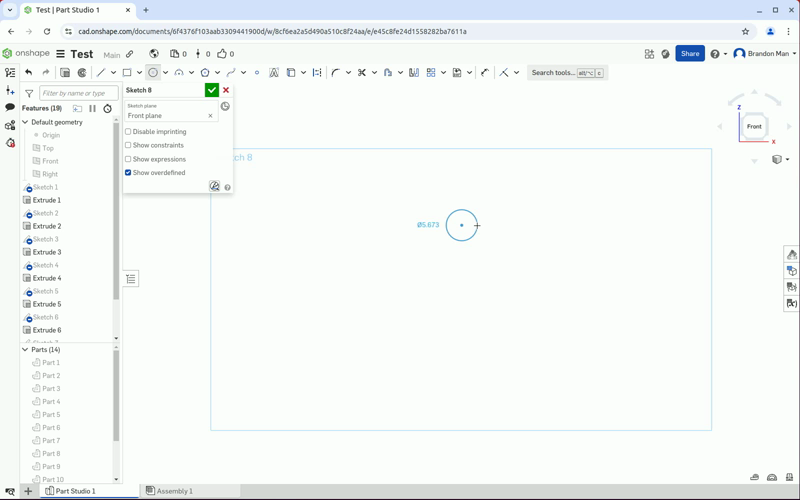
click(477, 225)
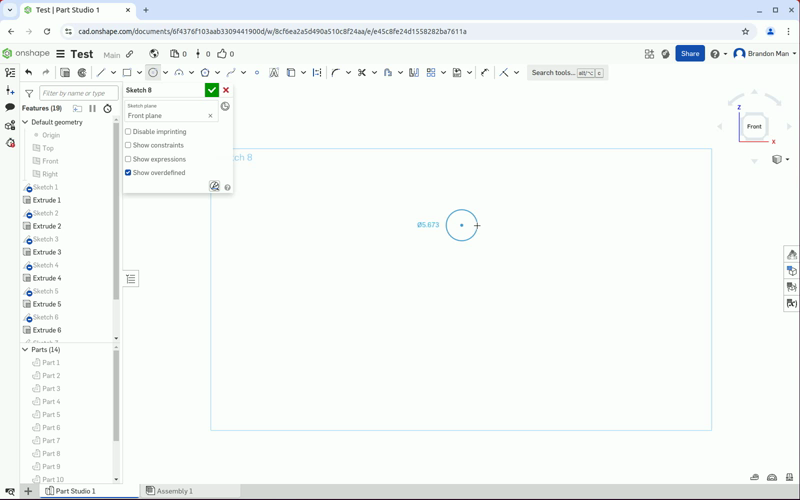
key(esc)
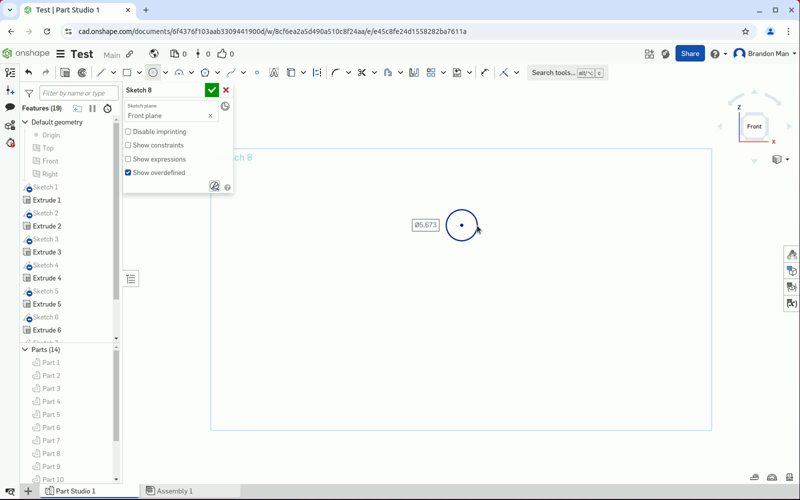
key(c)
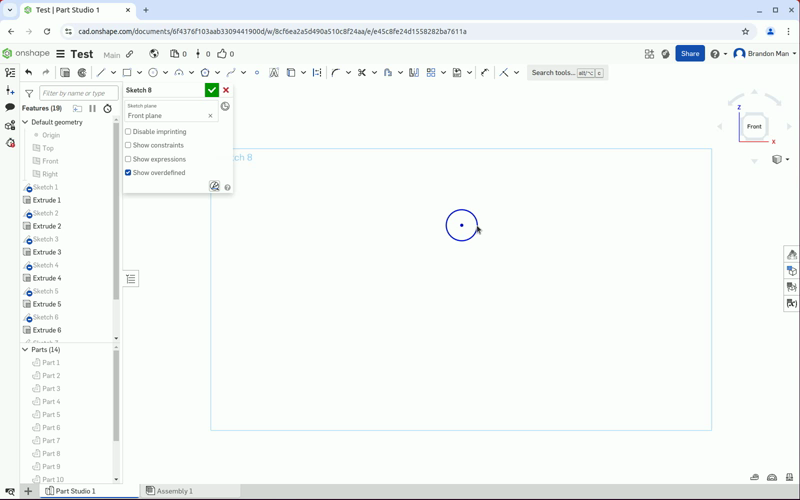
key_down(shift)
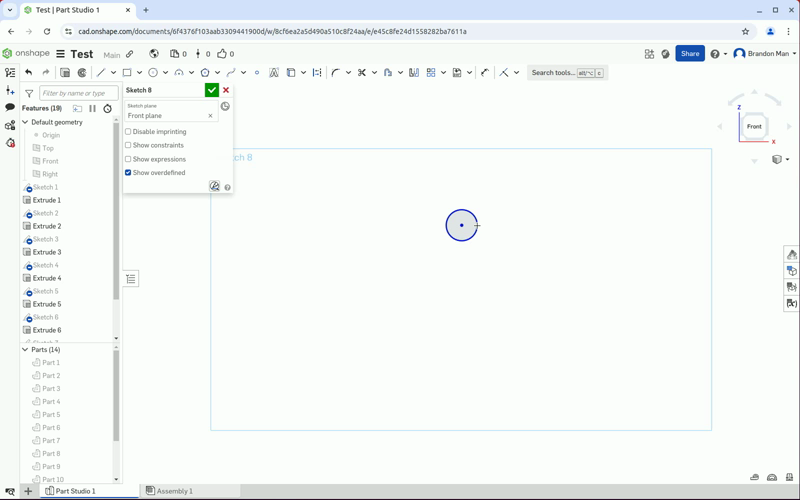
mouse_move(461, 225)
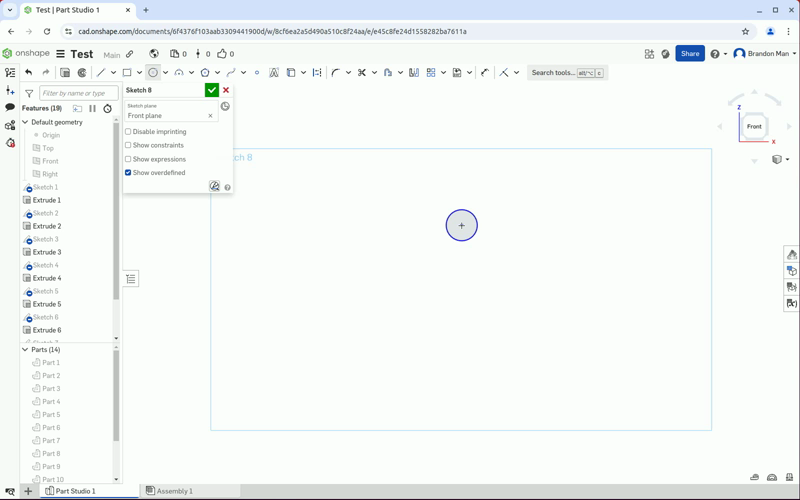
click(461, 225)
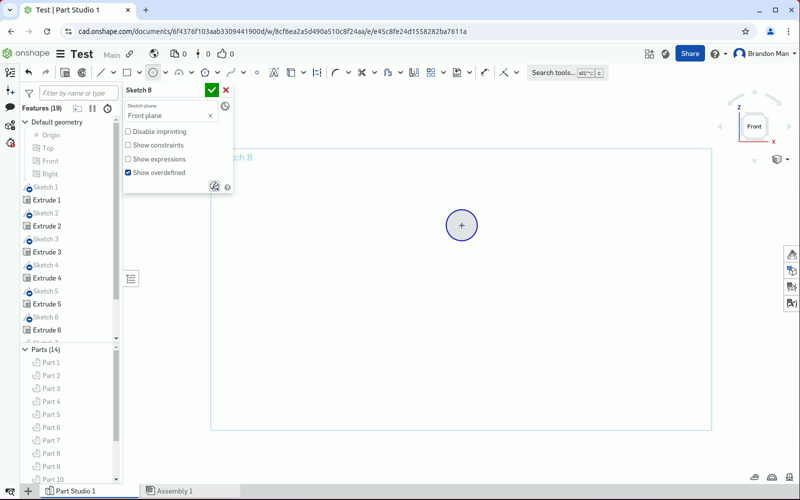
key_up(shift)
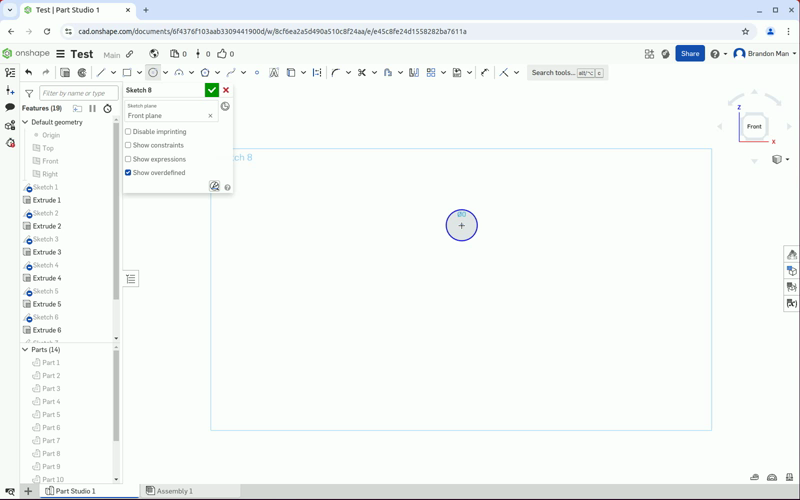
mouse_move(465, 225)
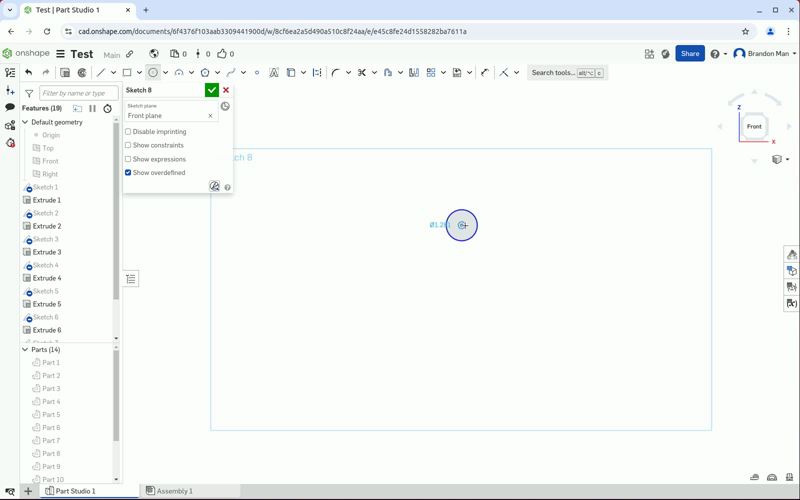
scroll(6)
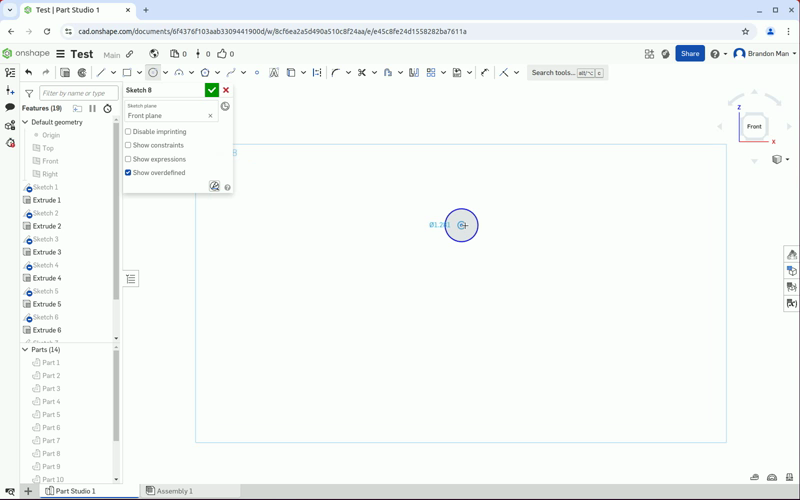
scroll(6)
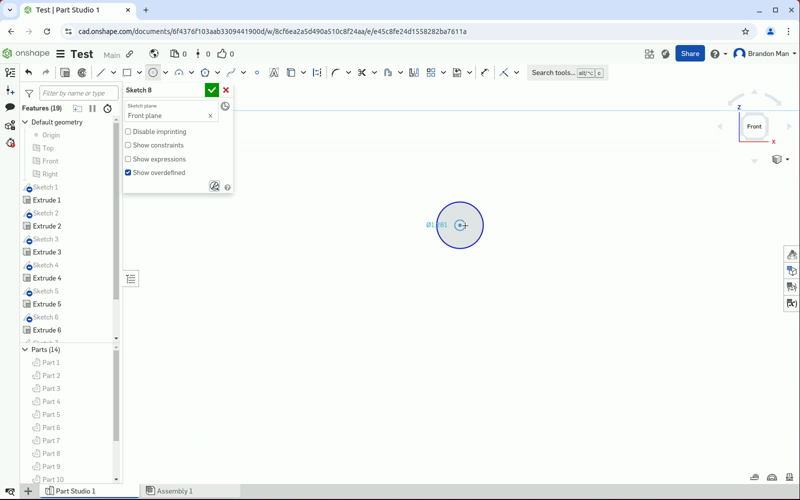
scroll(6)
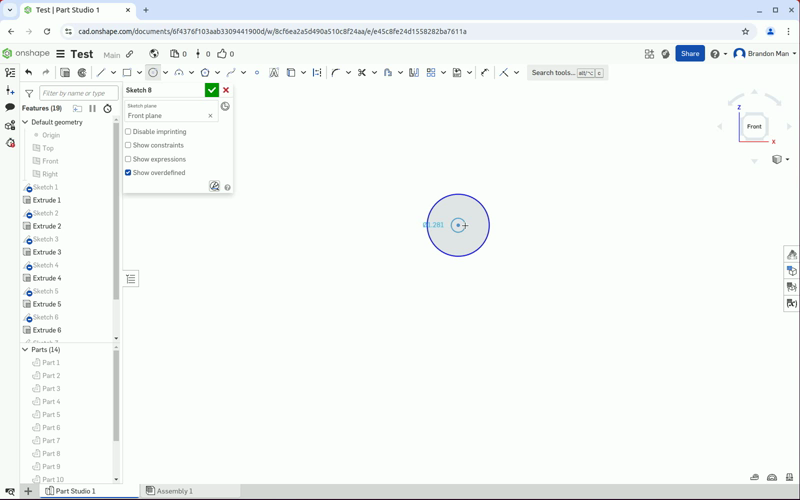
scroll(6)
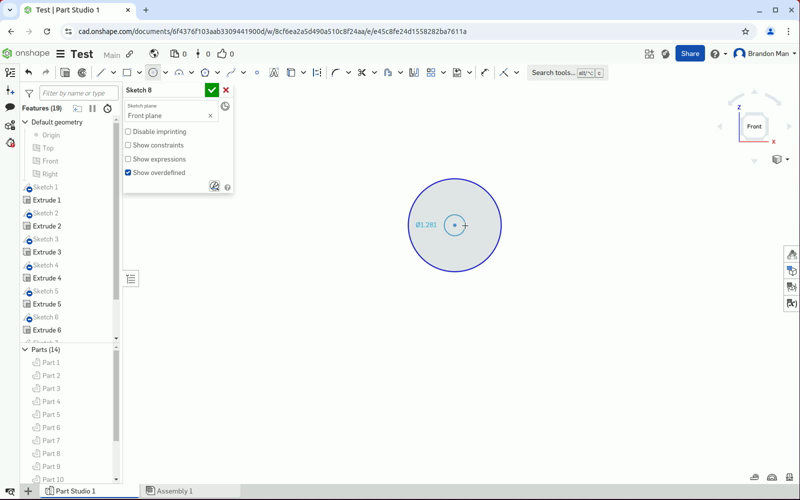
scroll(6)
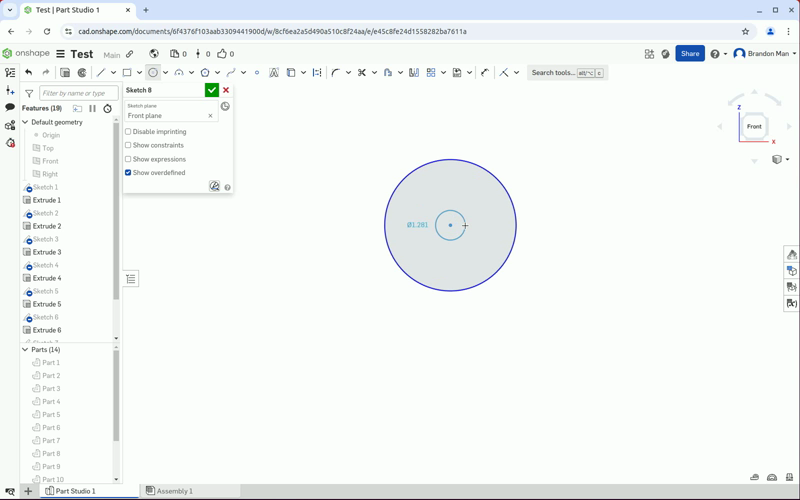
scroll(6)
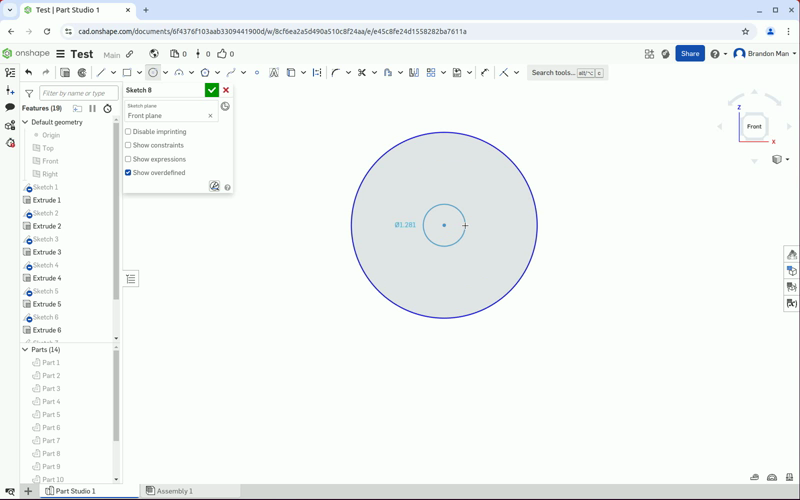
scroll(6)
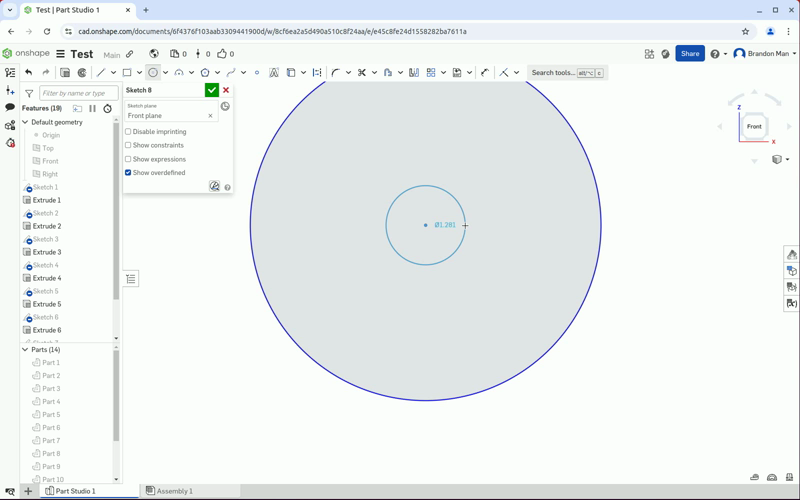
click(465, 225)
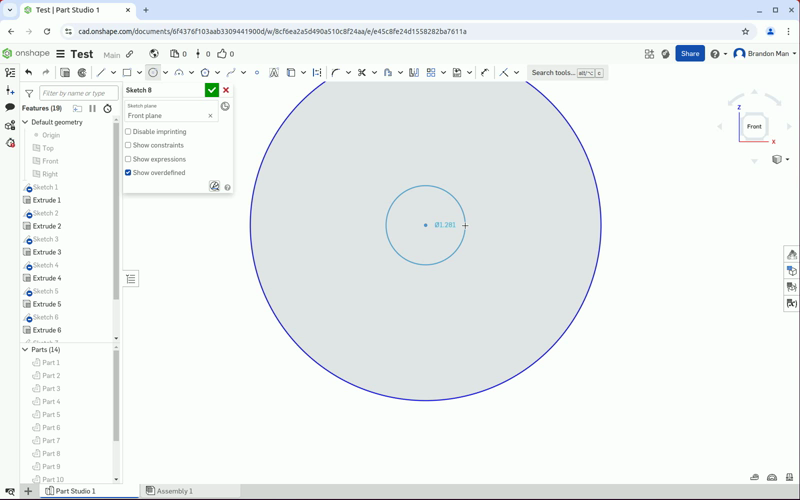
scroll(-6)
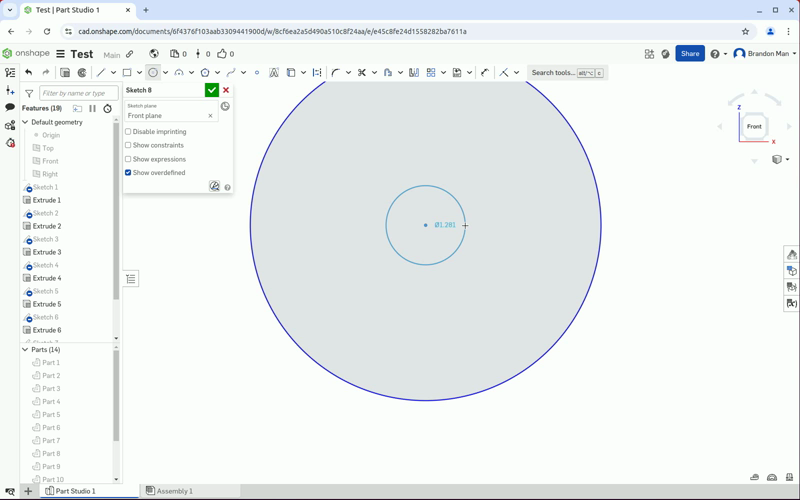
scroll(-6)
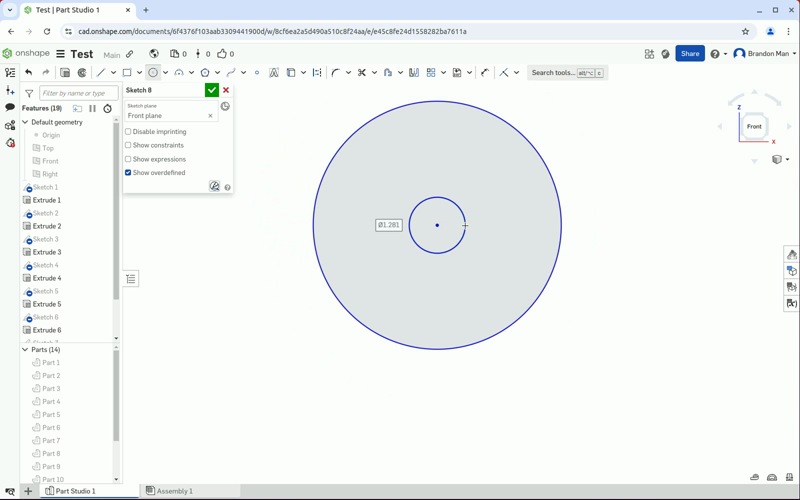
scroll(-6)
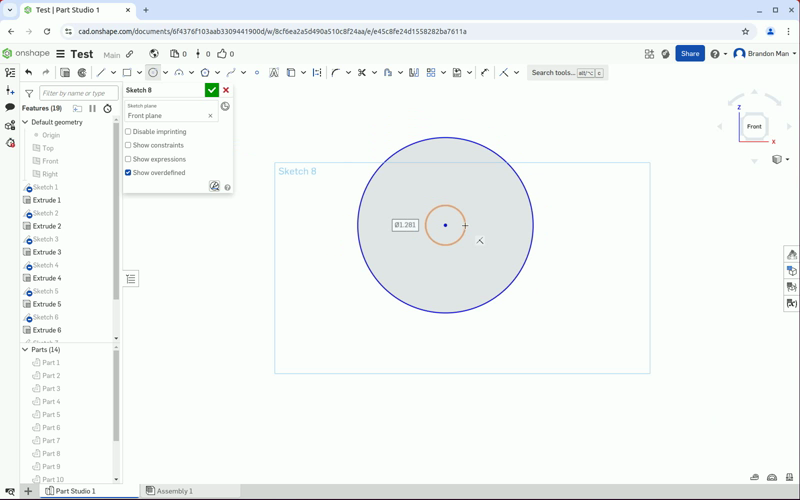
scroll(-6)
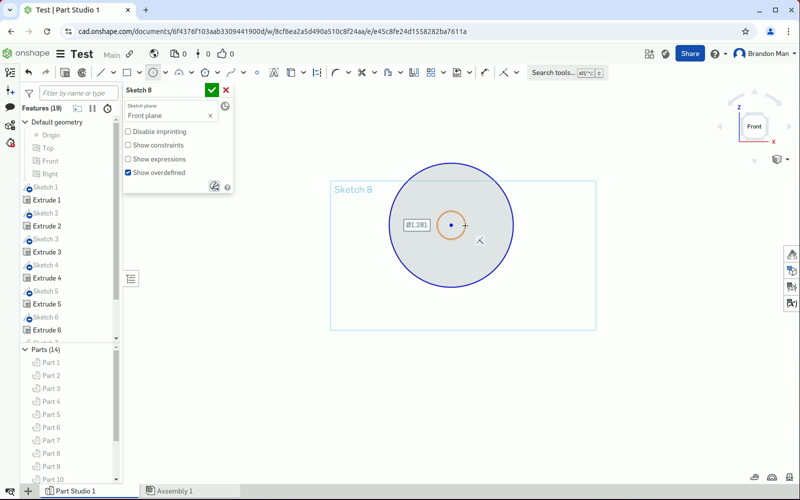
scroll(-6)
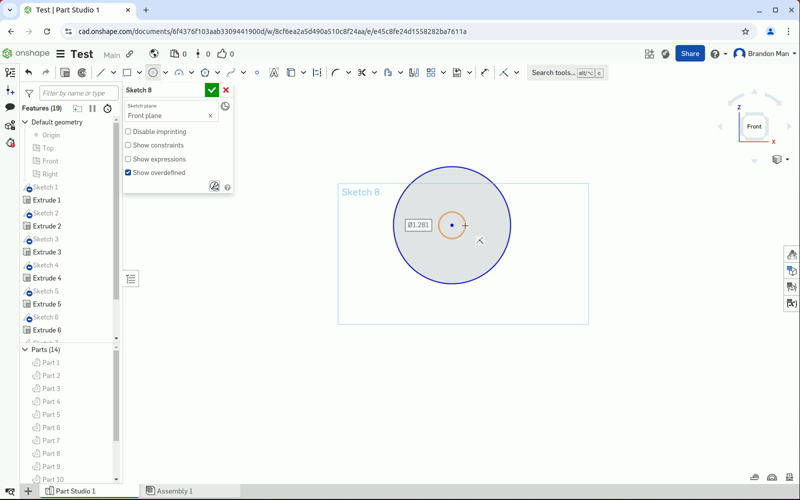
scroll(-6)
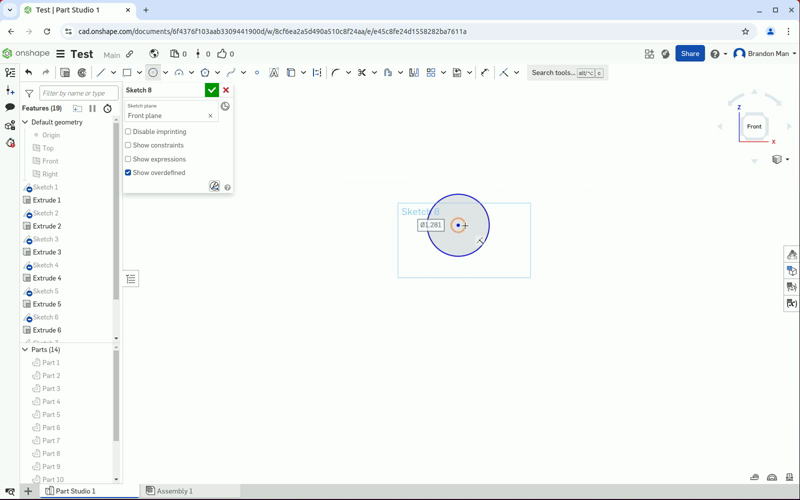
scroll(-6)
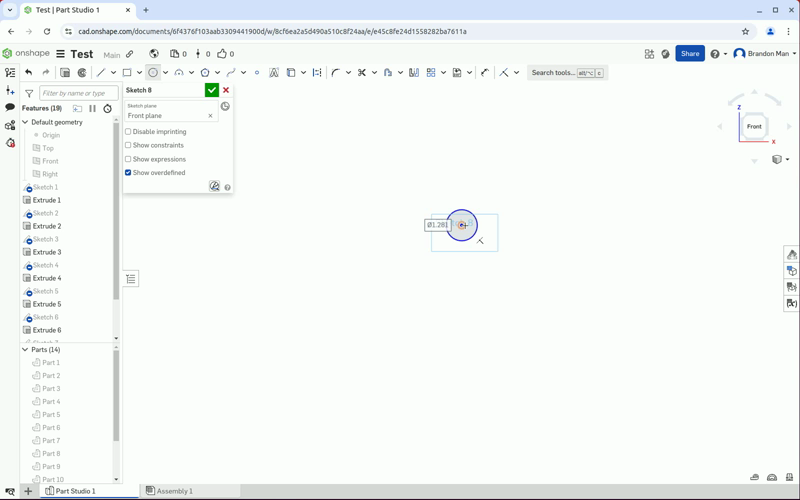
key(esc)
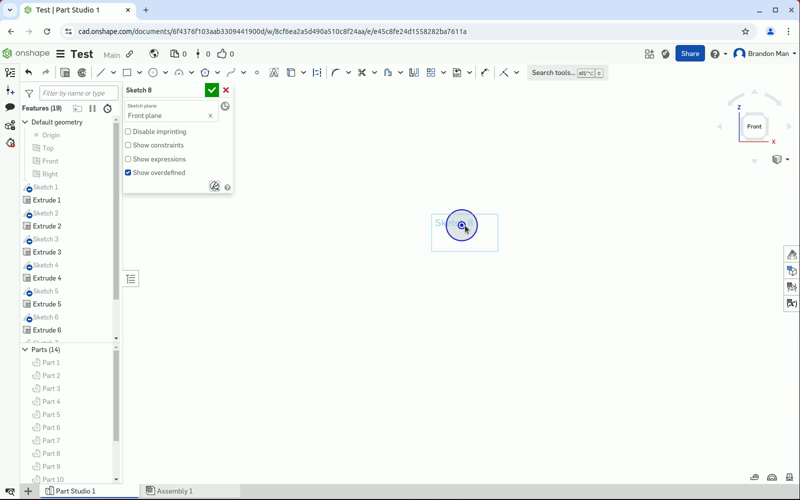
mouse_move(450, 224)
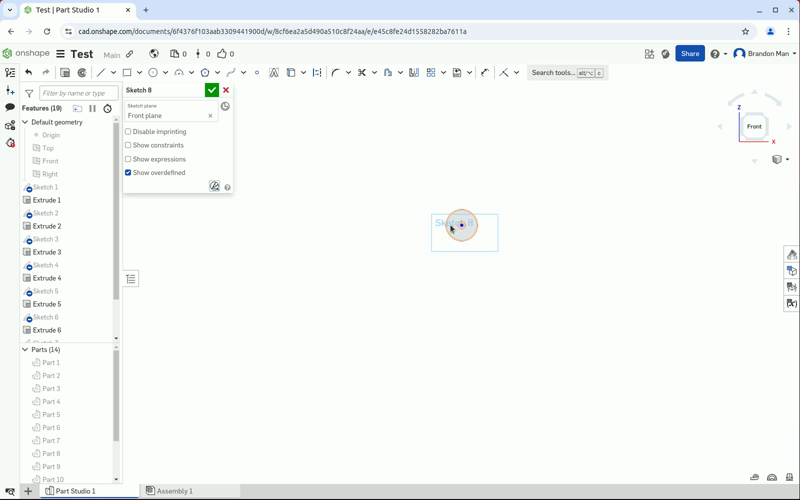
scroll(6)
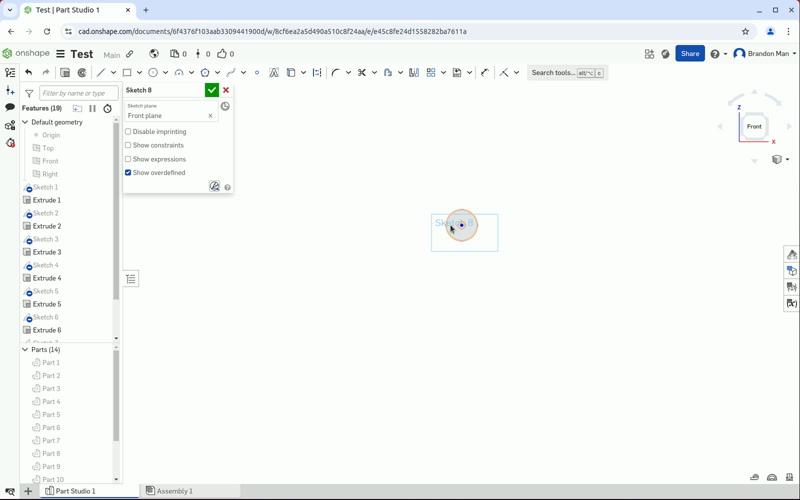
scroll(6)
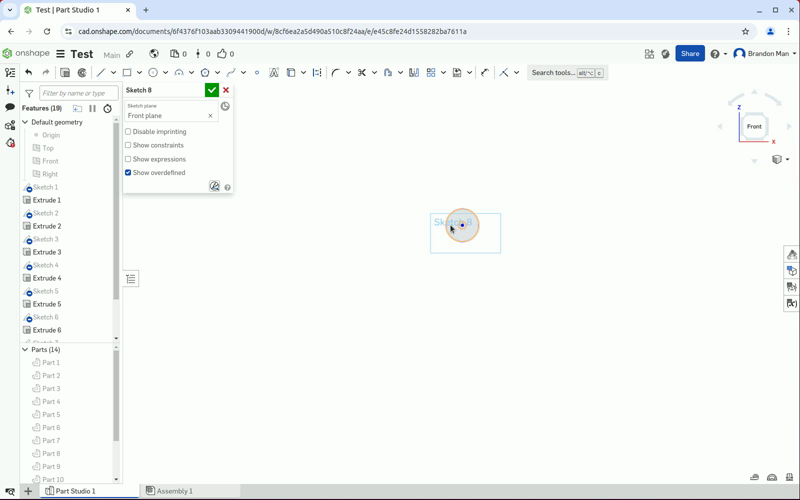
scroll(6)
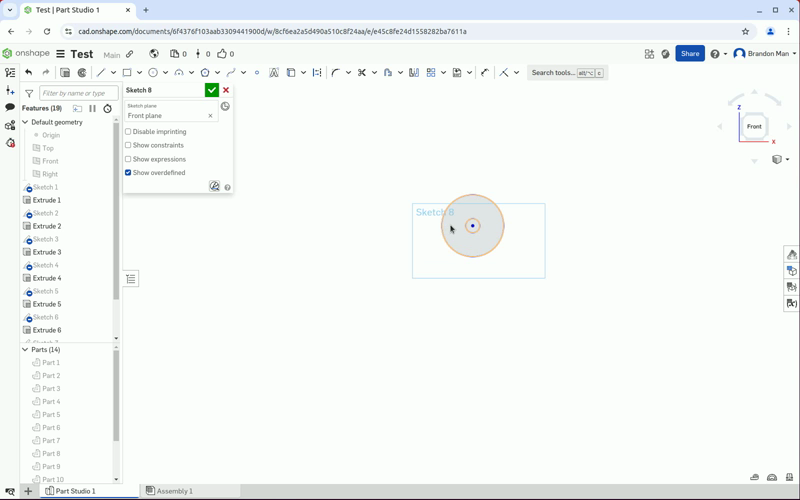
scroll(6)
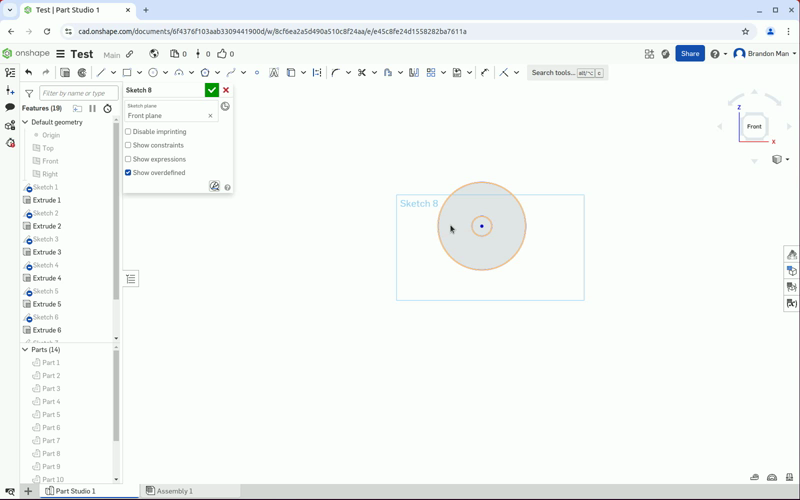
scroll(6)
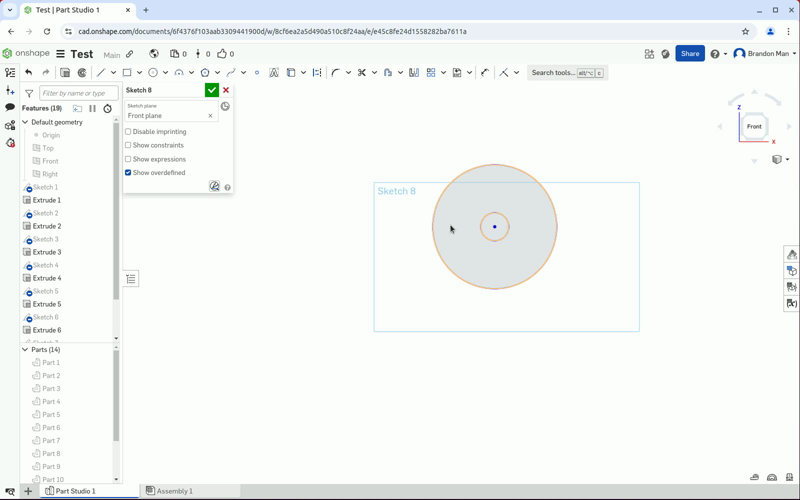
scroll(6)
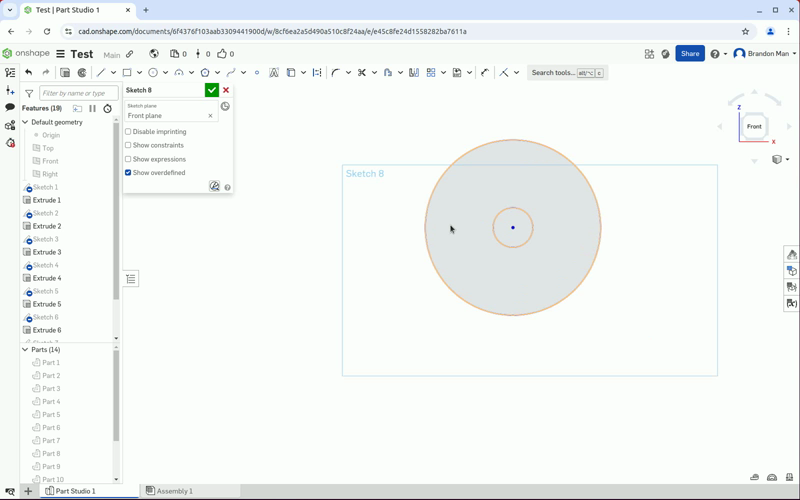
scroll(6)
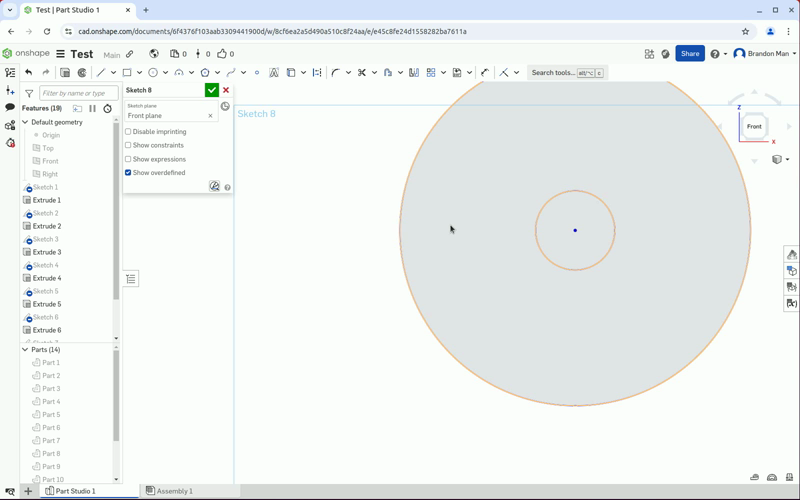
click(450, 224)
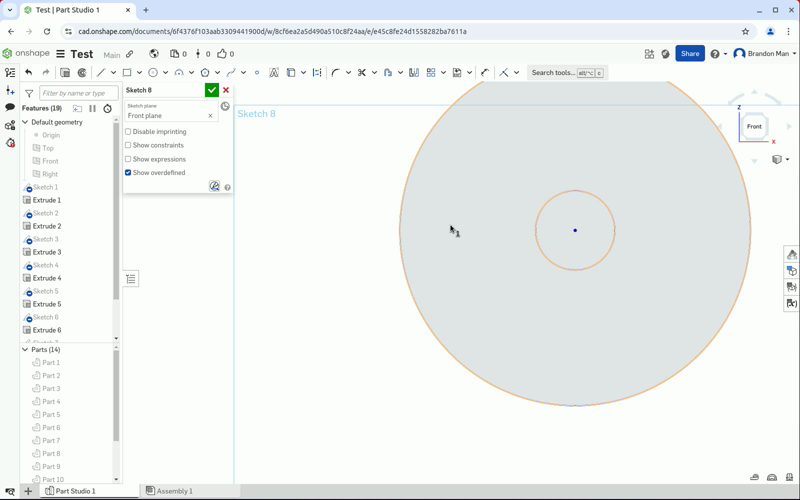
scroll(-6)
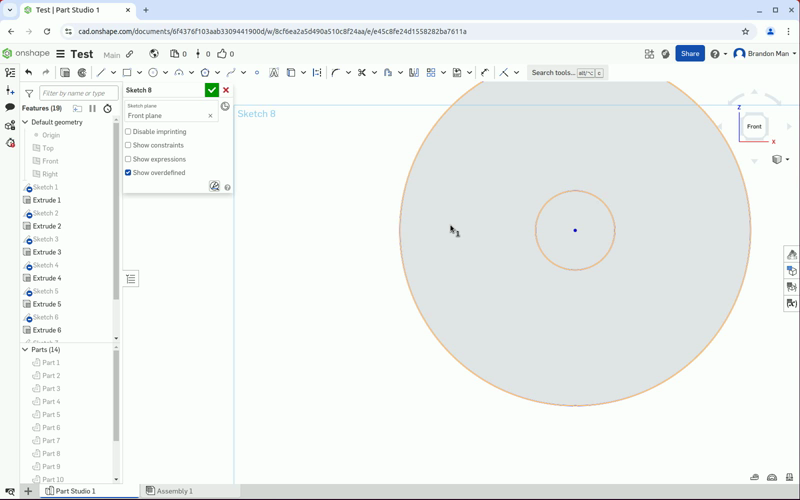
scroll(-6)
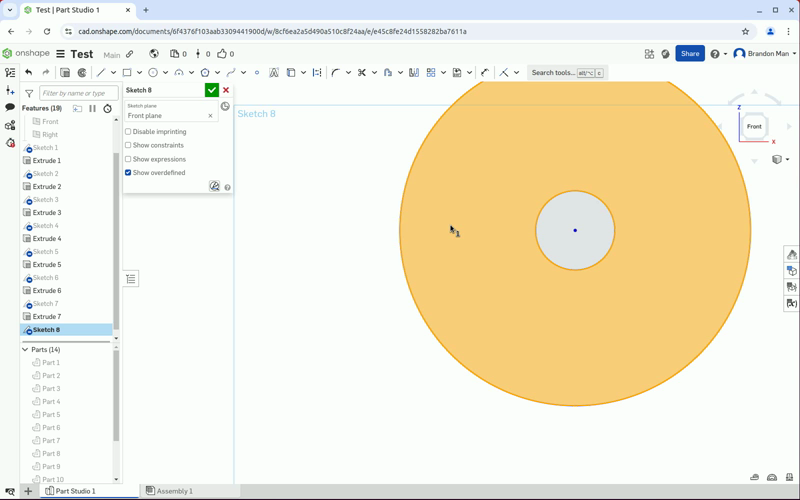
scroll(-6)
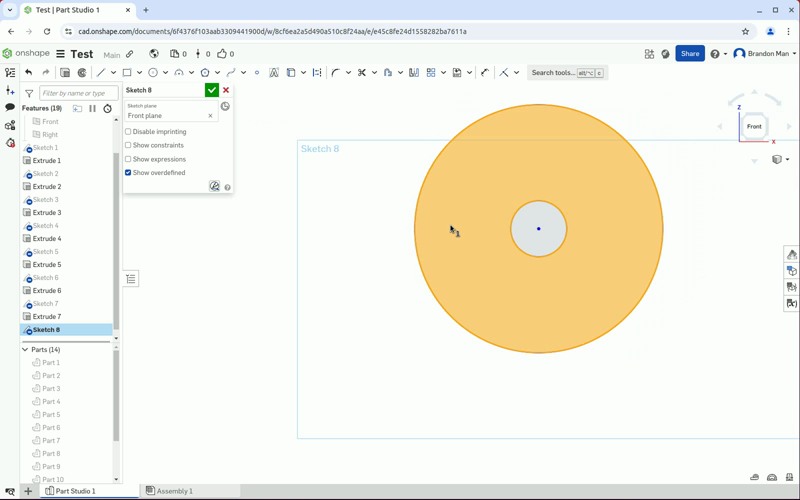
scroll(-6)
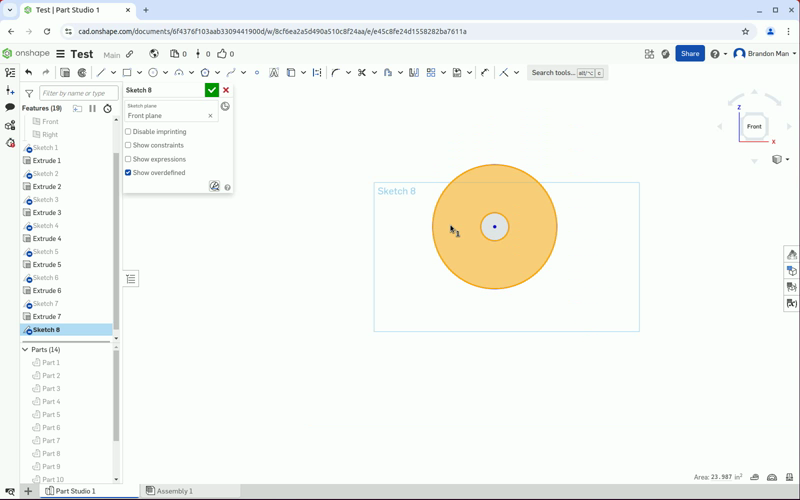
scroll(-6)
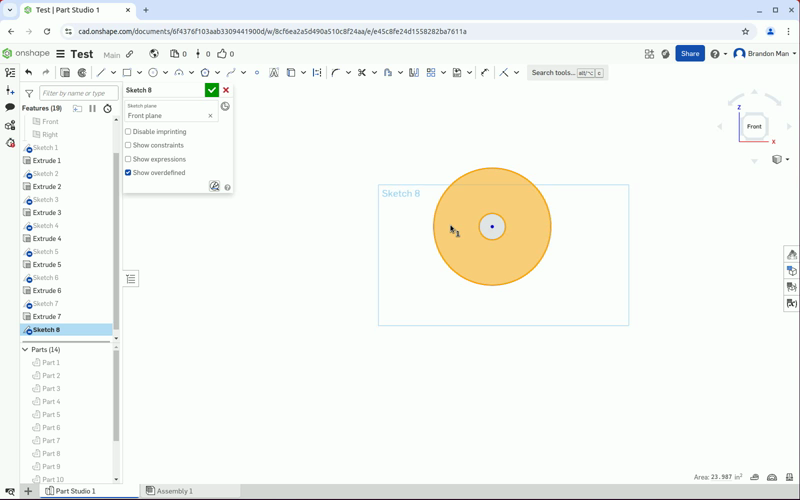
scroll(-6)
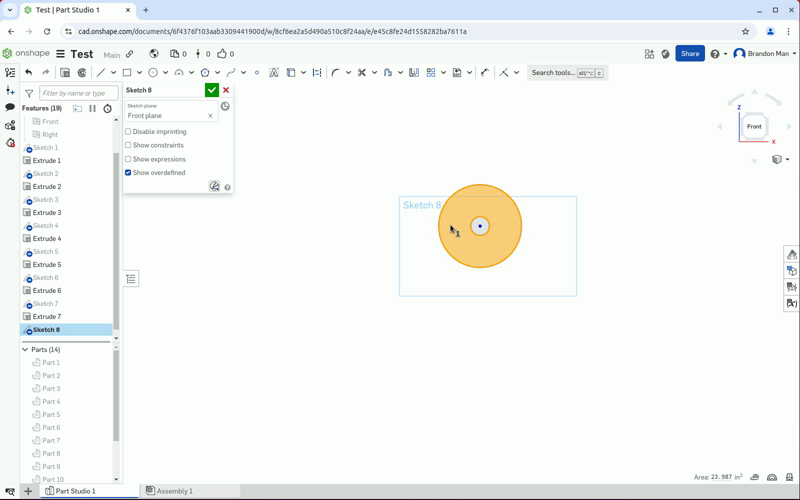
scroll(-6)
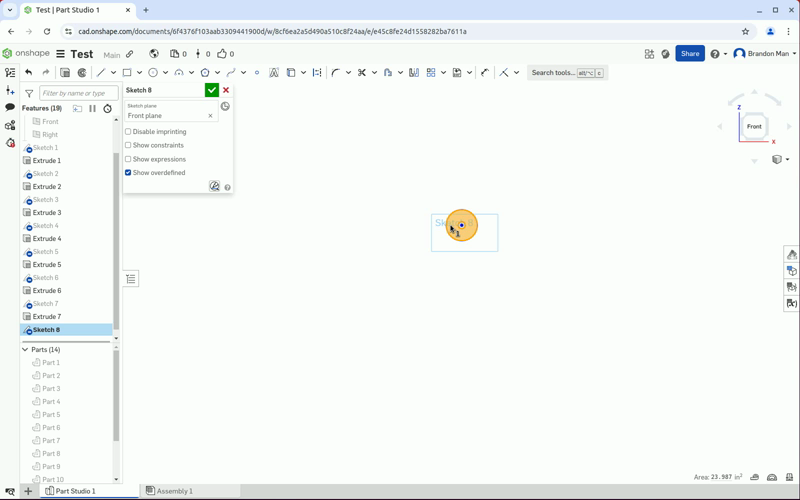
mouse_move(69, 352)
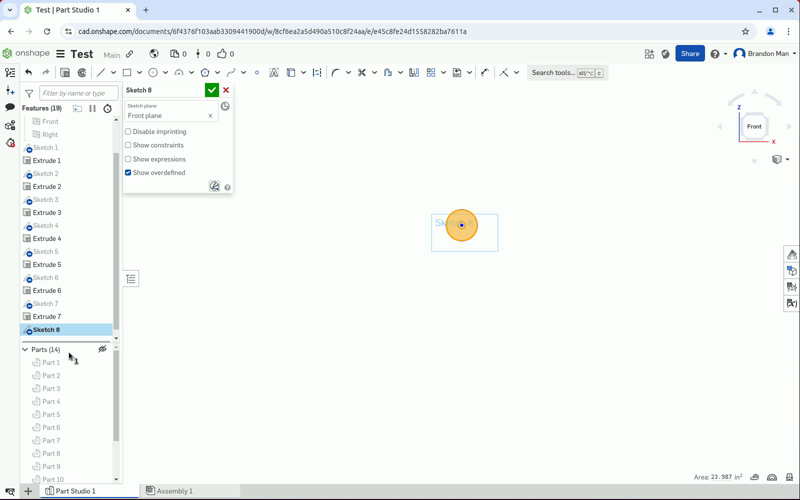
key(shift+y)
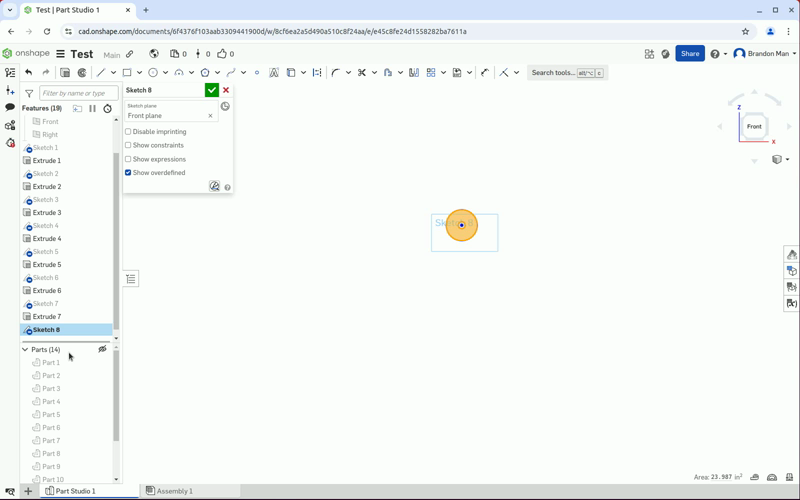
key(shift+e)
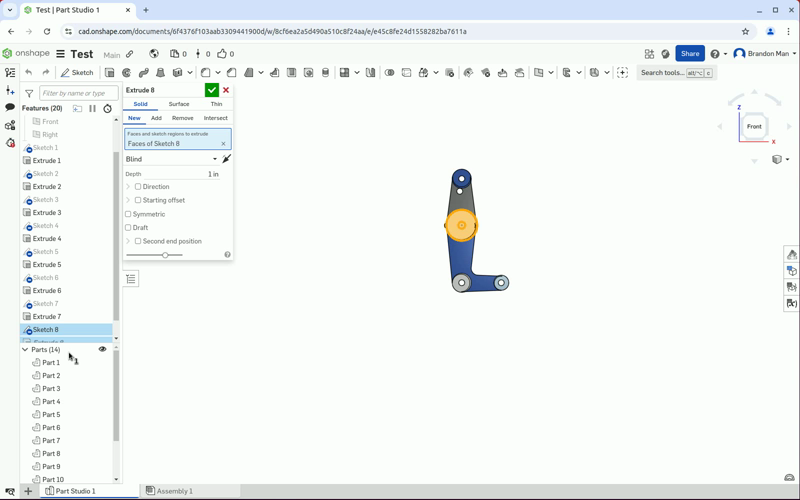
mouse_move(143, 106)
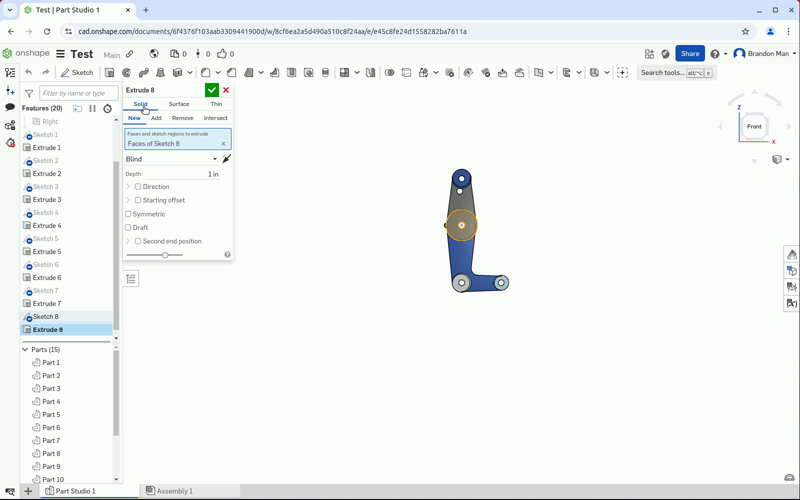
click(143, 106)
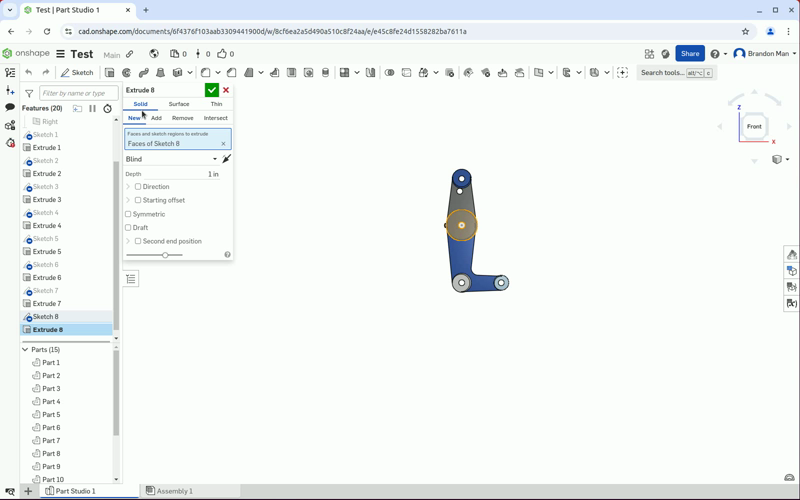
mouse_move(137, 120)
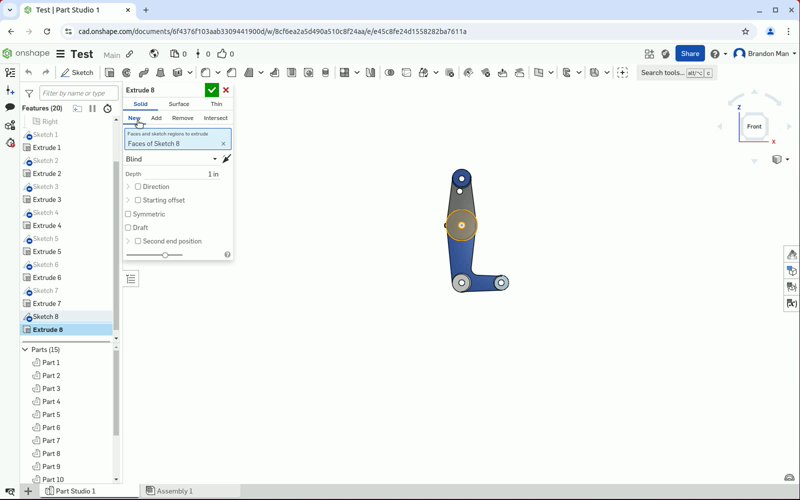
click(137, 120)
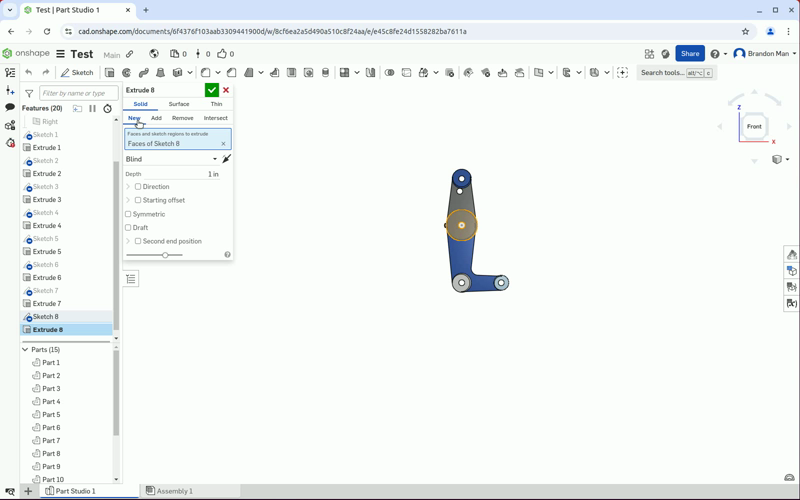
key(tab, 4)
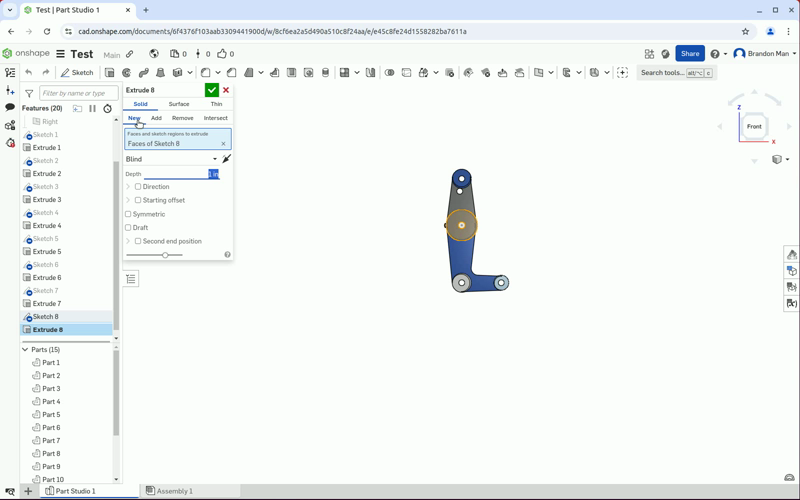
text(0.481)
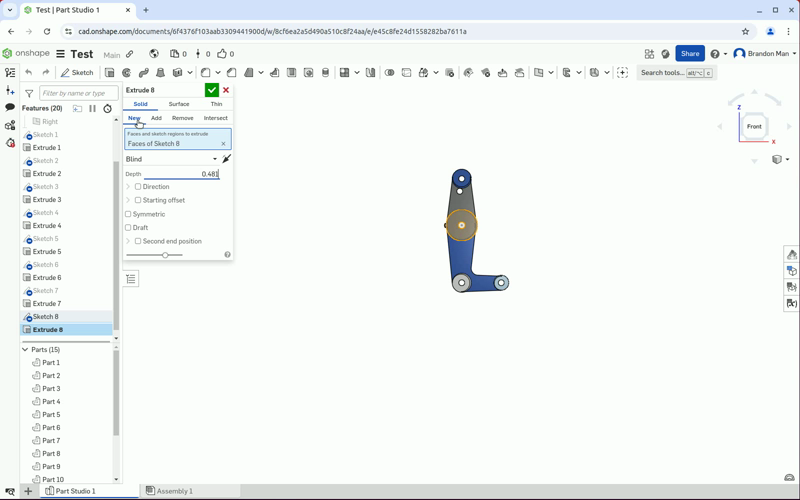
key(enter)
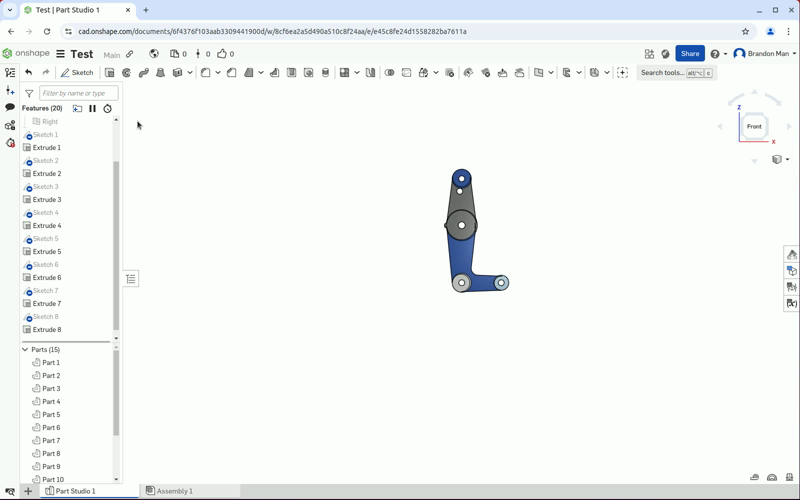
key(shift+h)
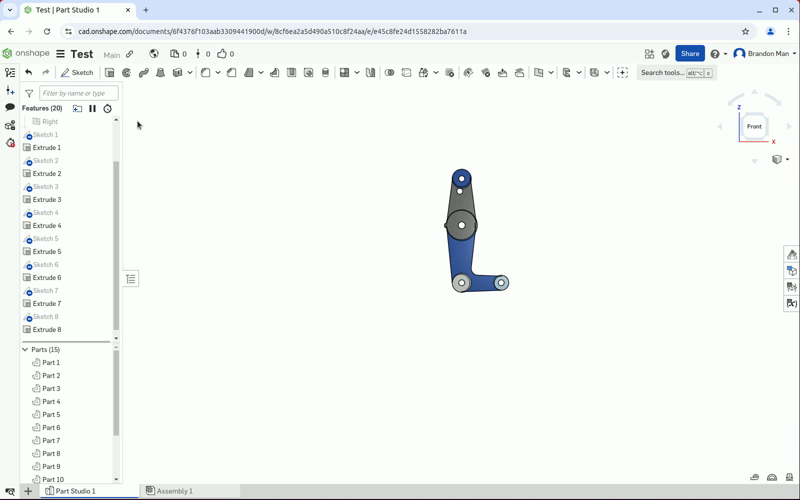
key(shift+h)
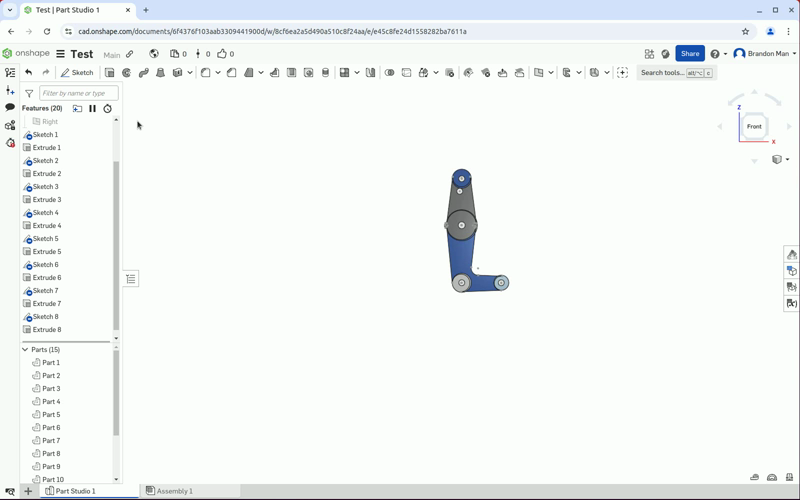
key(shift+7)
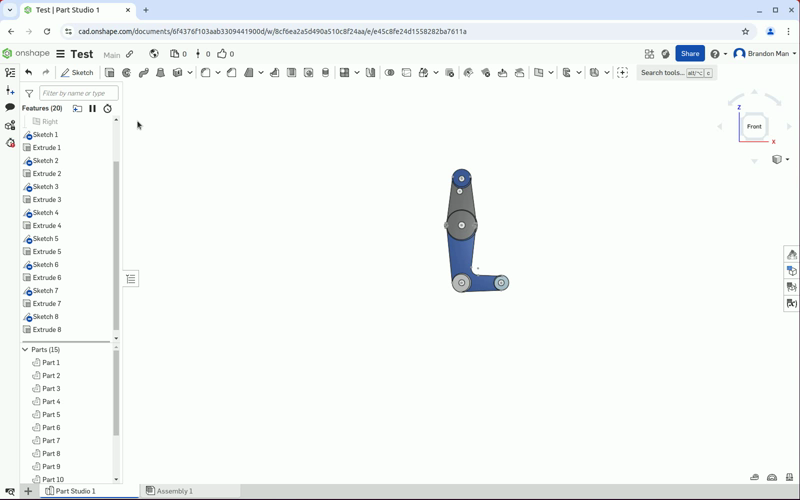
key(left, 2)
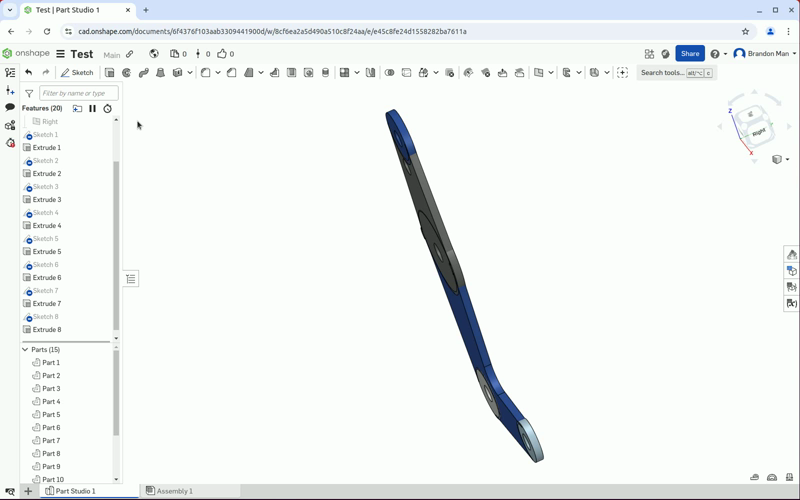
key(down, 2)
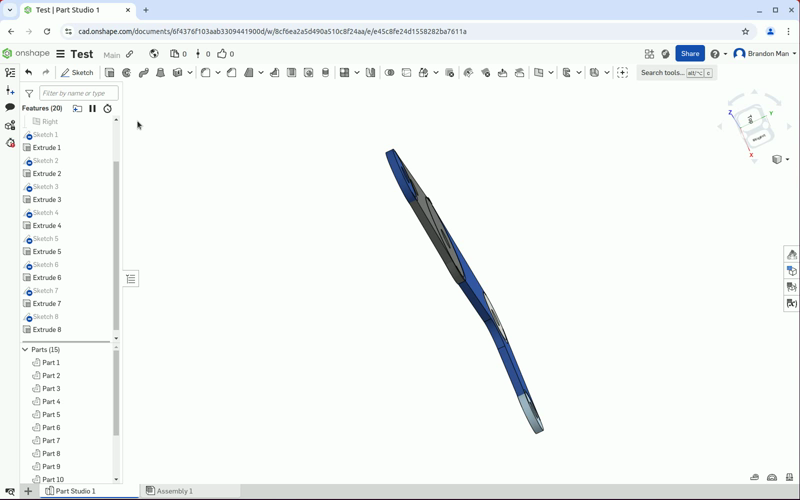
key(up, 2)
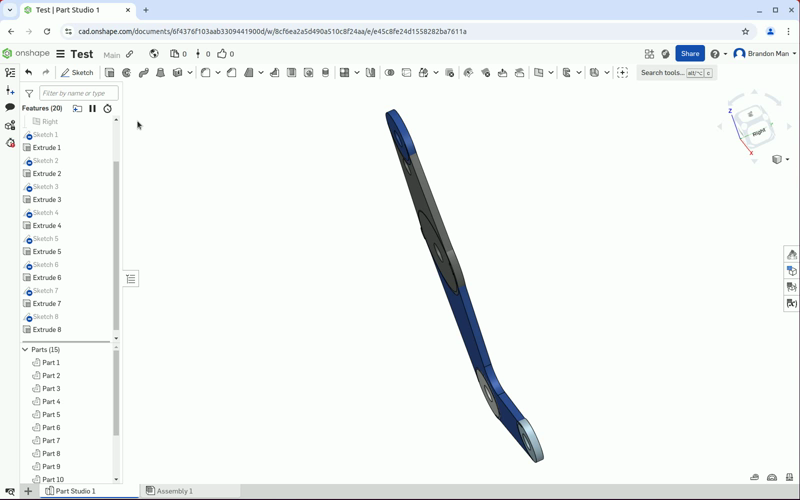
key(right, 2)
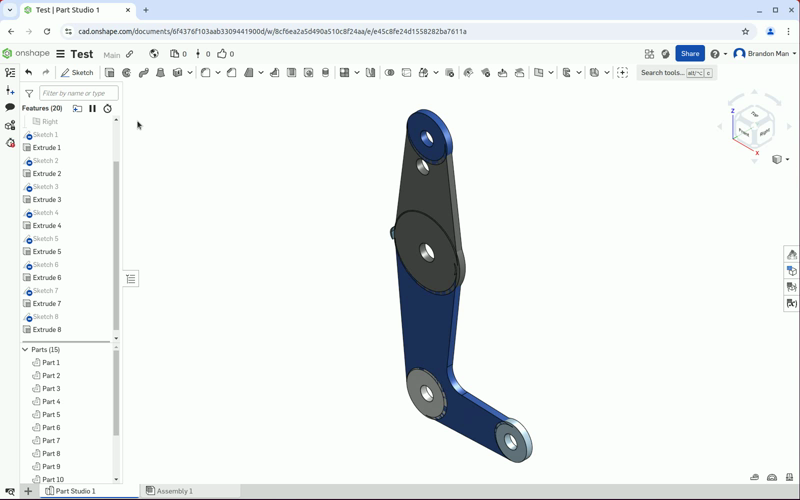
mouse_move(69, 137)
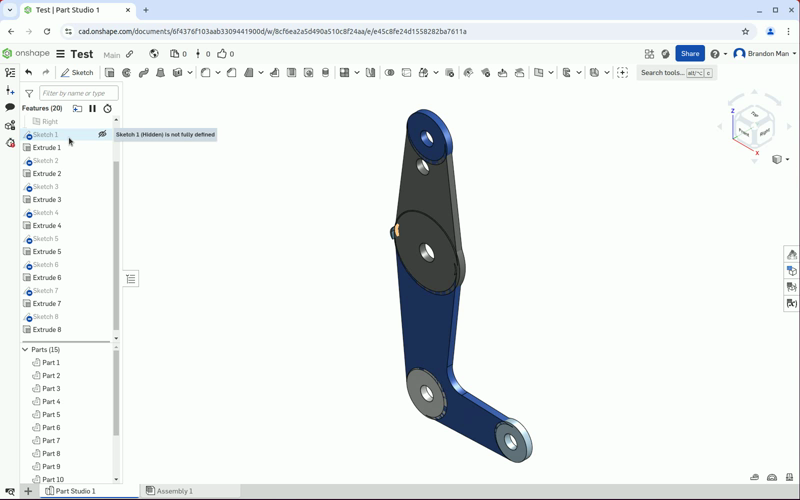
click(69, 137)